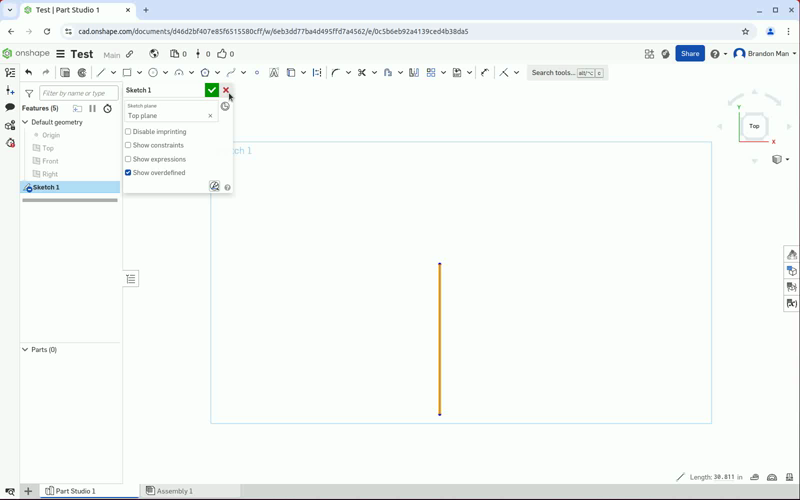
key(shift+h)
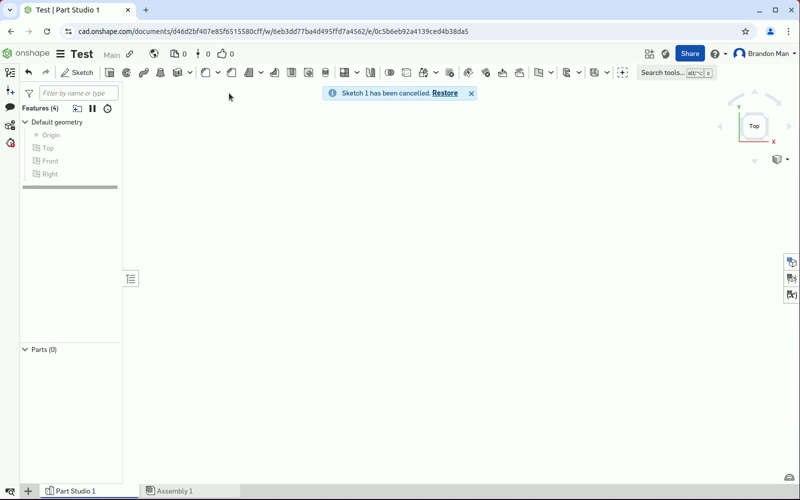
mouse_move(73, 352)
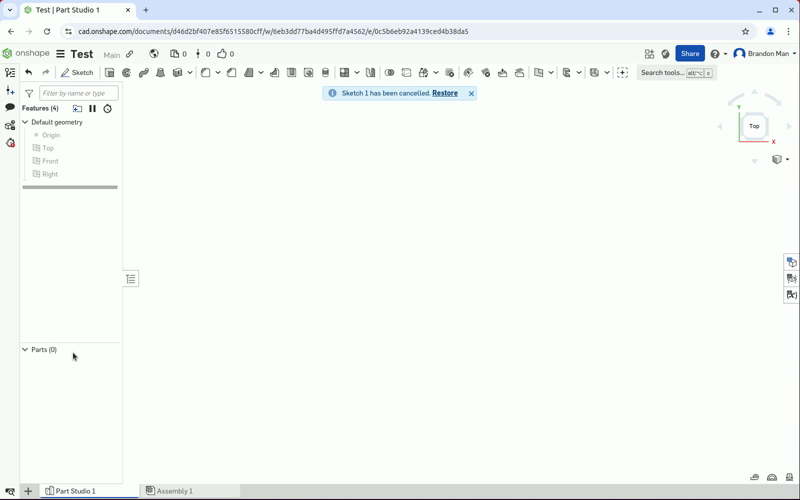
key(y)
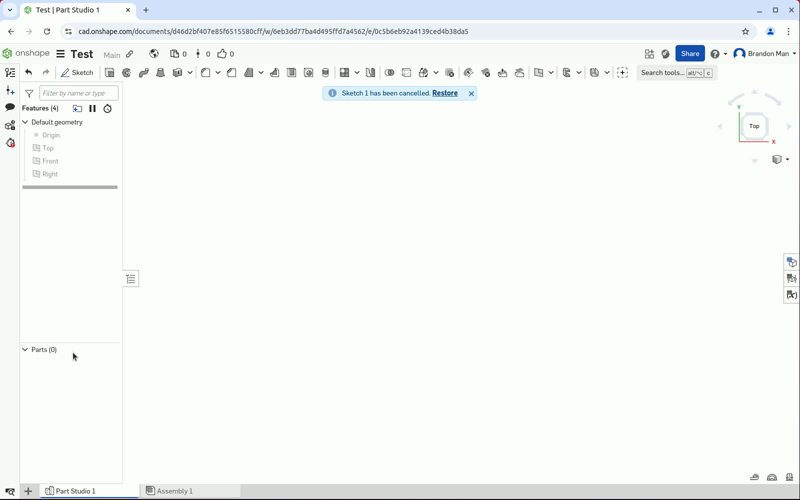
key(shift+p)
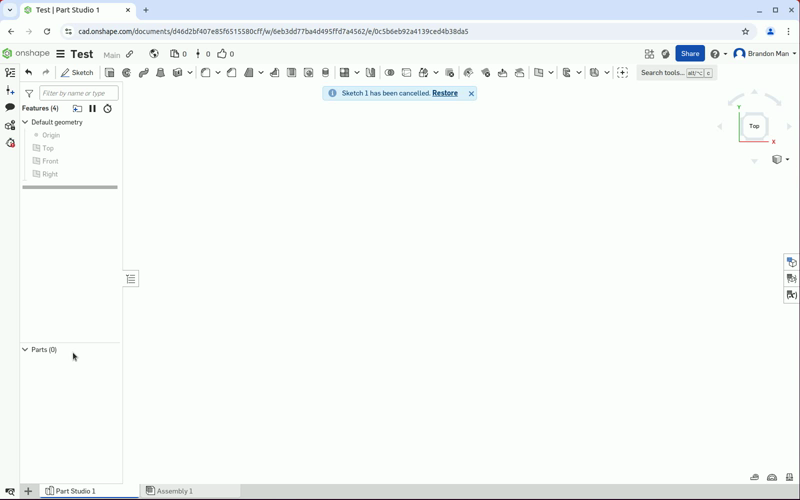
key(space)
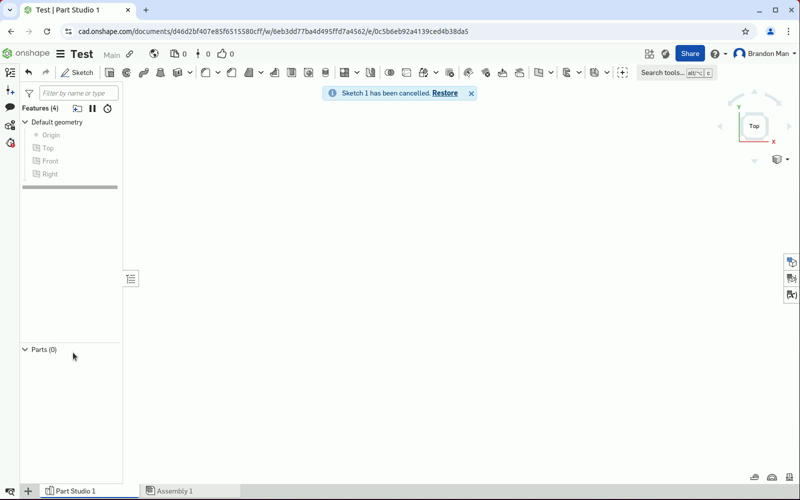
key_down(shift)
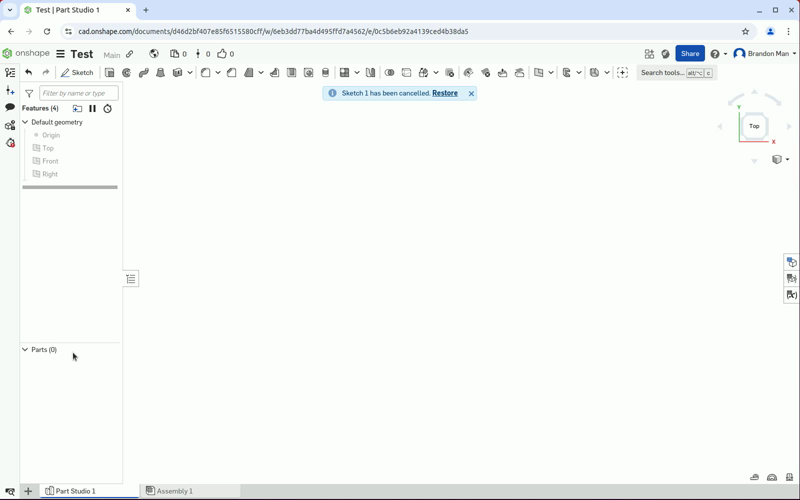
key(up)
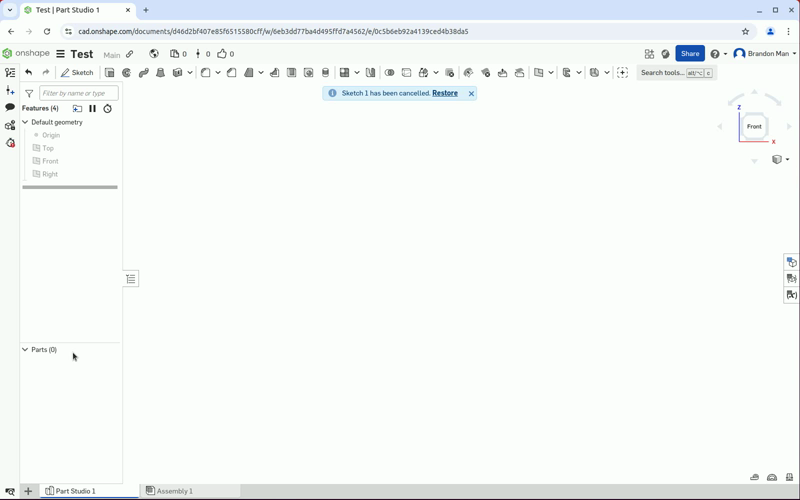
key_up(shift)
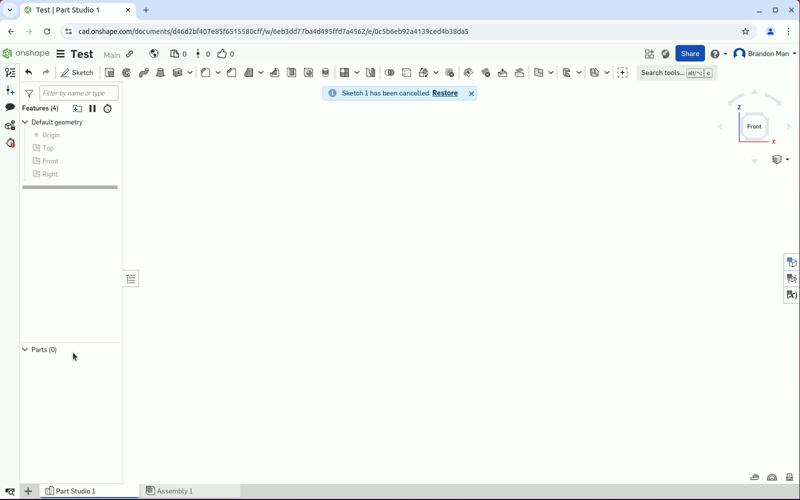
mouse_move(73, 352)
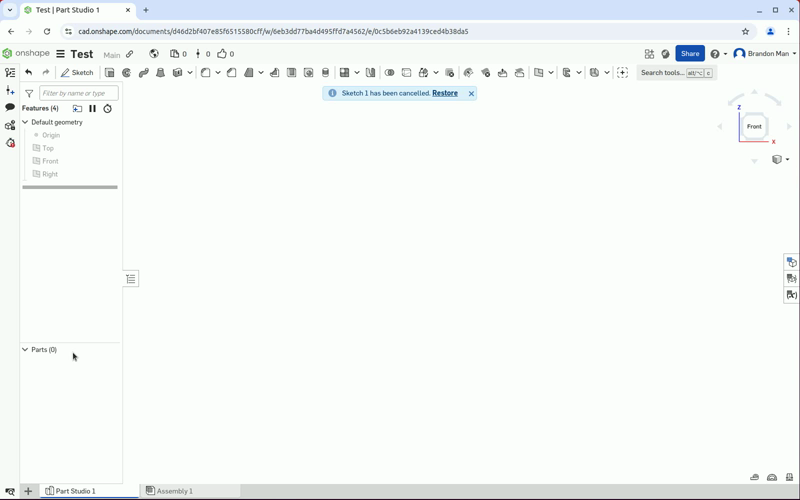
key(shift+y)
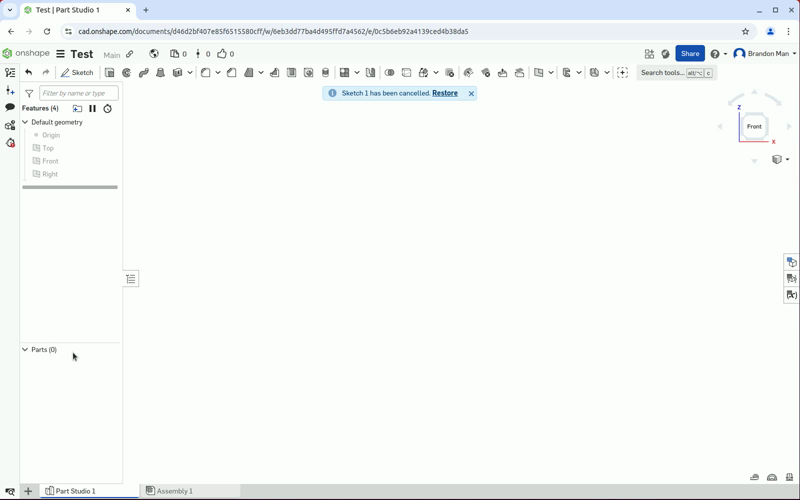
key(shift+s)
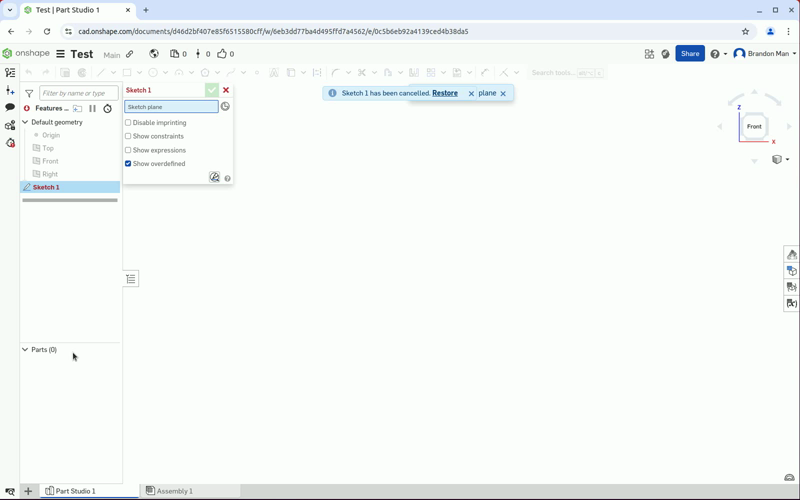
mouse_move(73, 163)
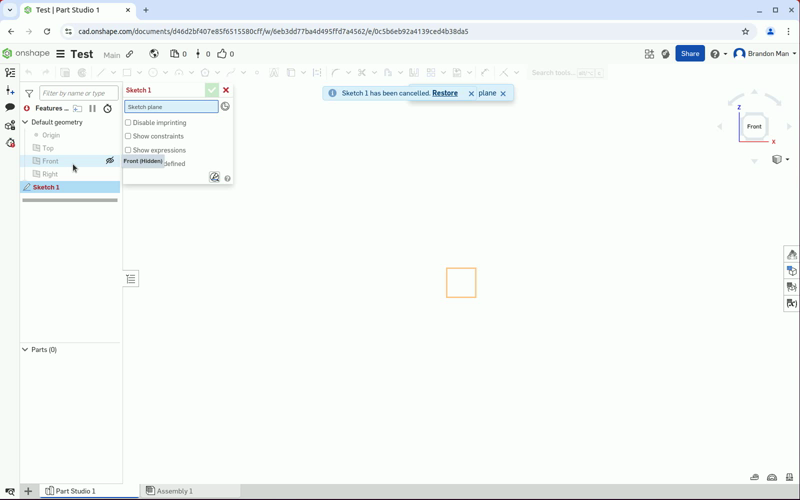
click(73, 163)
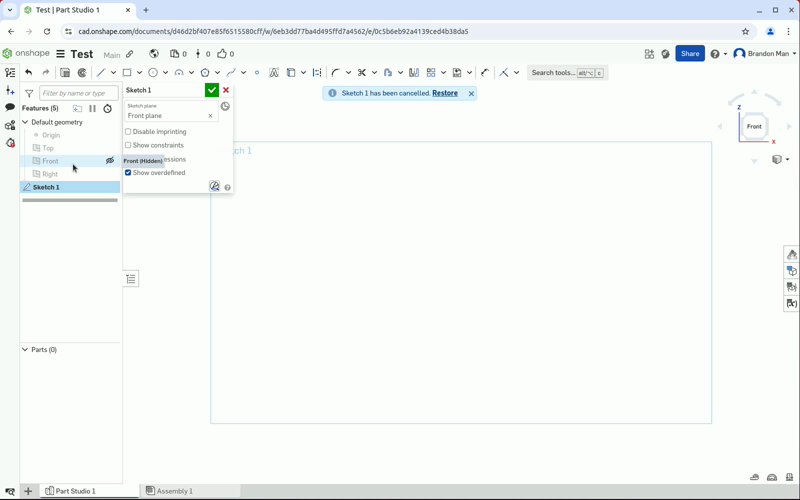
mouse_move(73, 352)
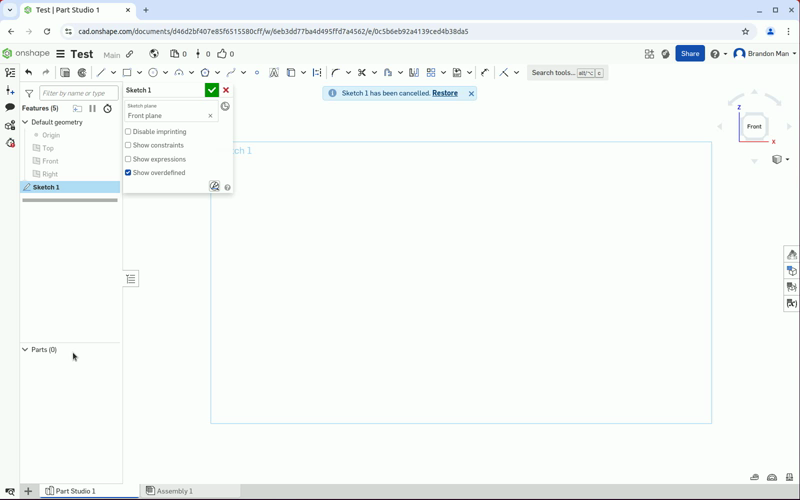
key(y)
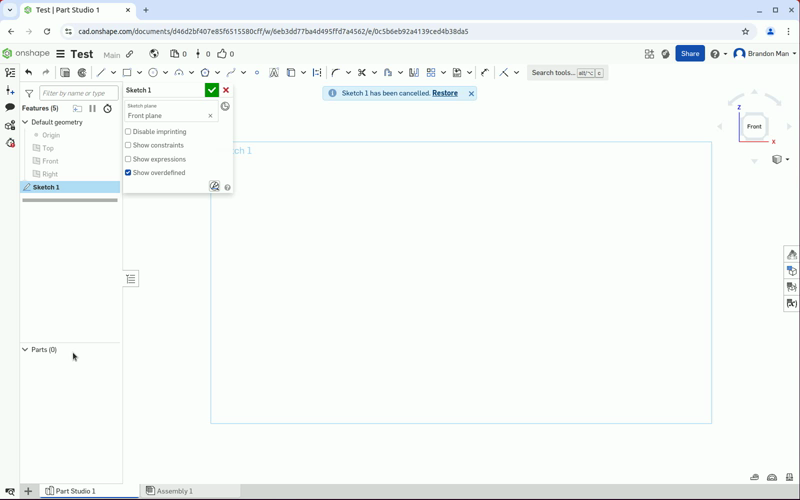
key(l)
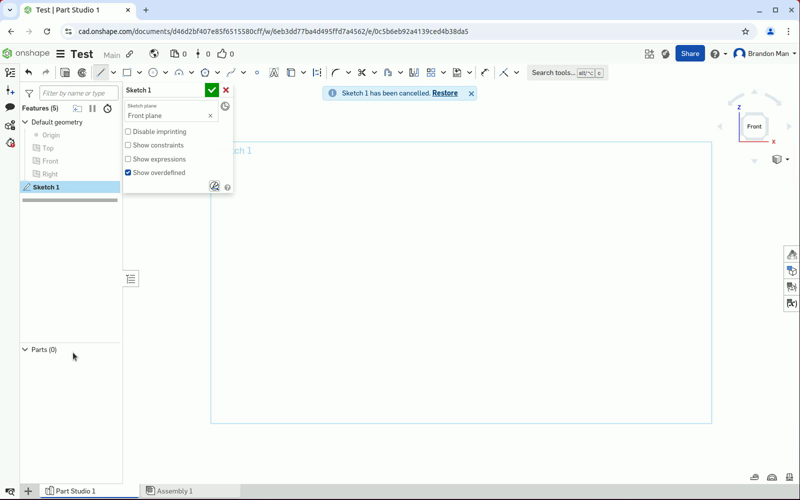
key_down(shift)
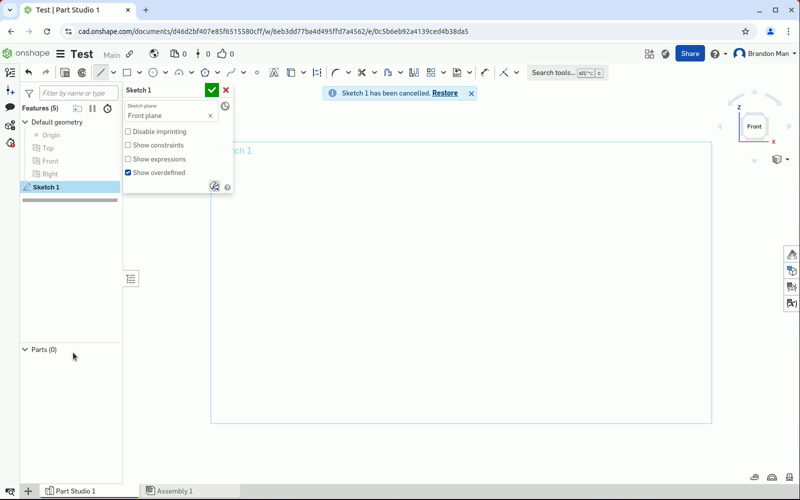
mouse_move(460, 282)
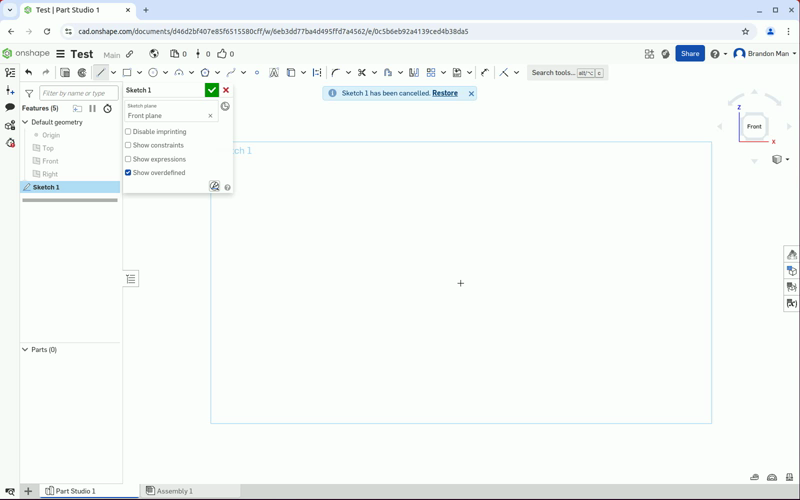
click(460, 282)
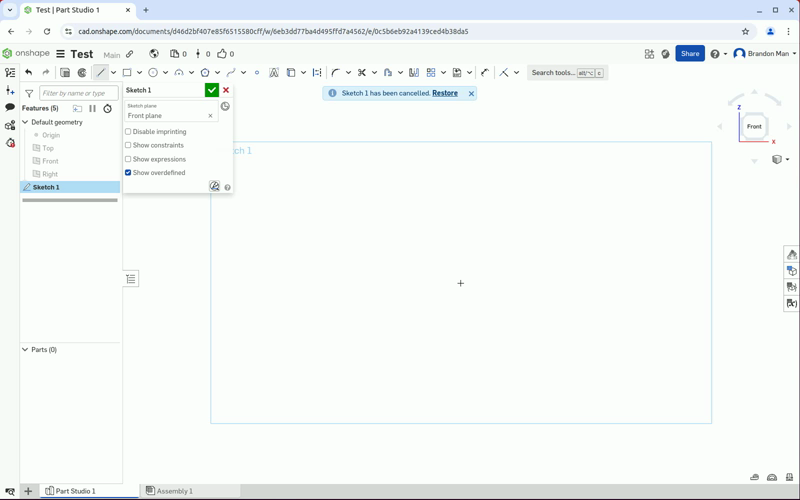
key_up(shift)
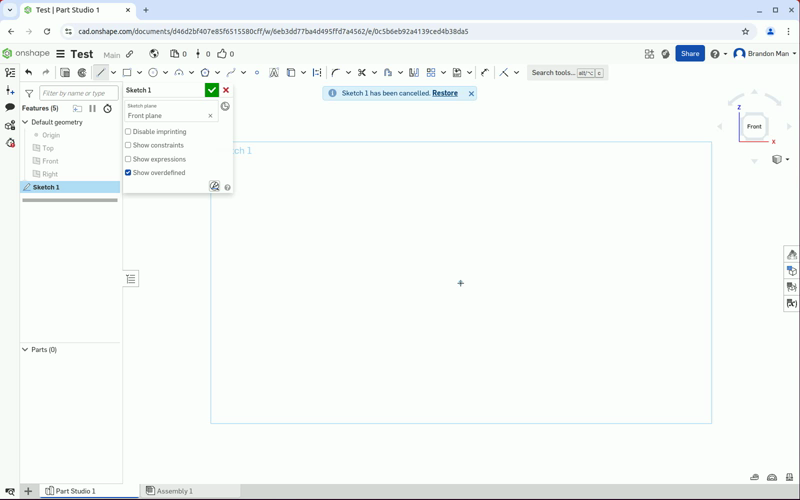
key_down(shift)
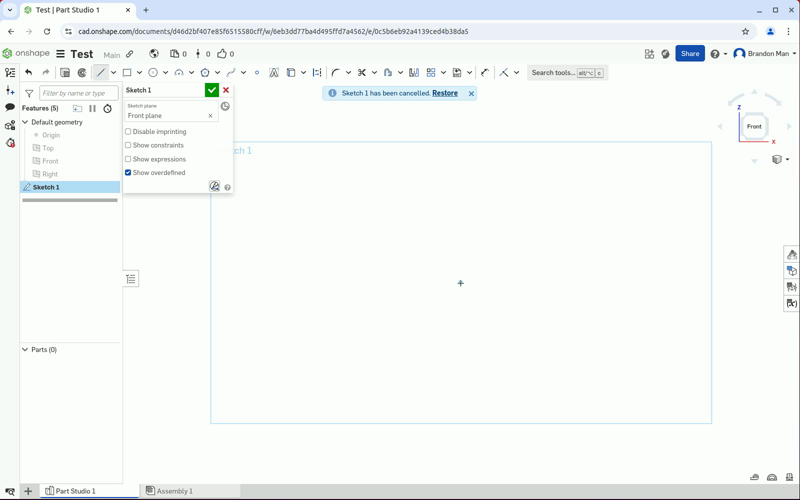
mouse_move(573, 282)
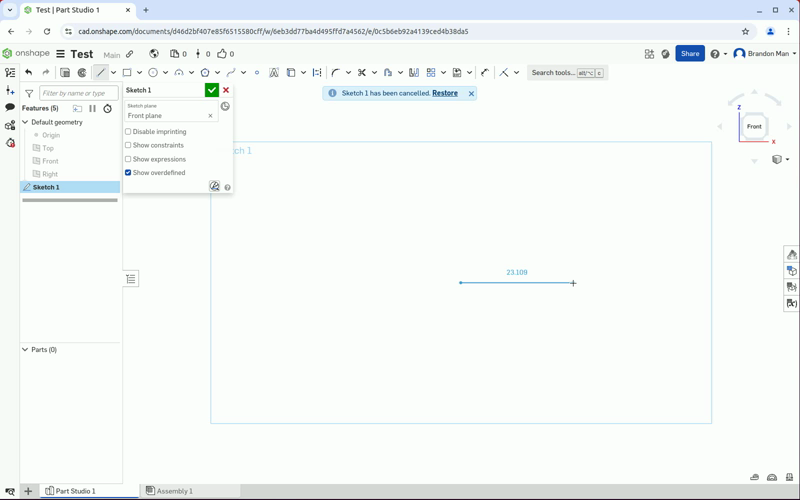
click(573, 282)
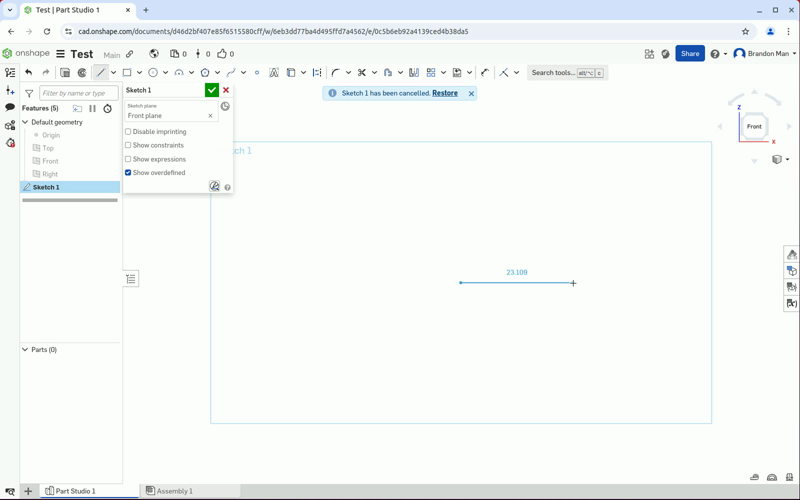
key_up(shift)
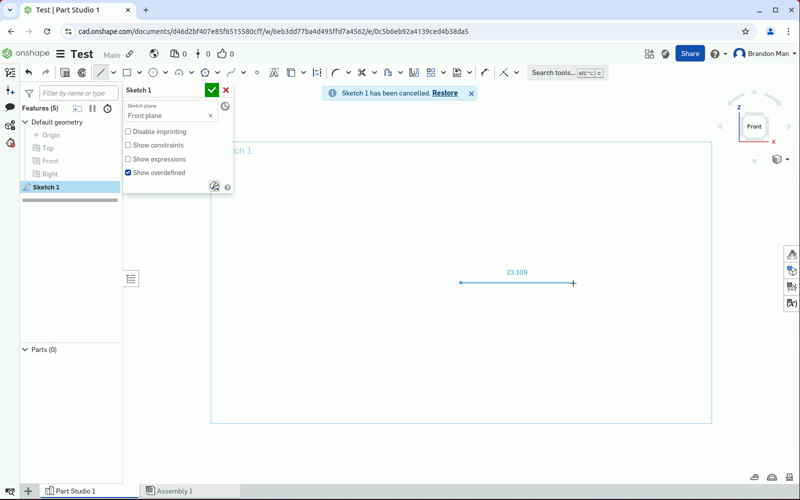
key_down(shift)
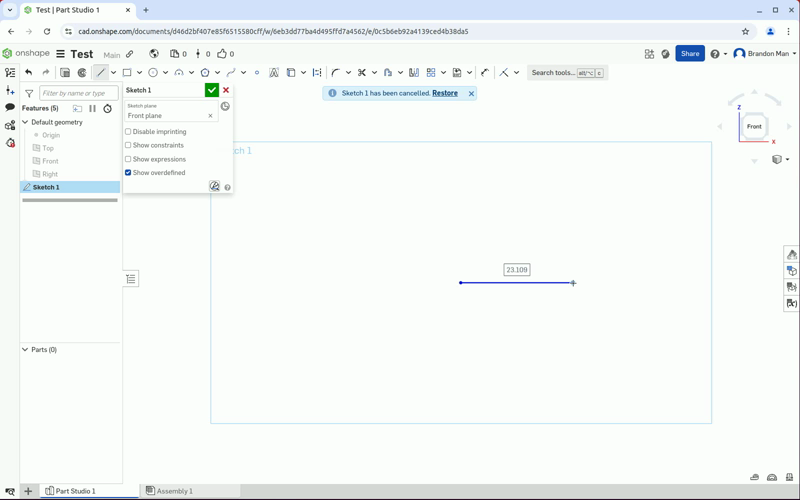
mouse_move(589, 282)
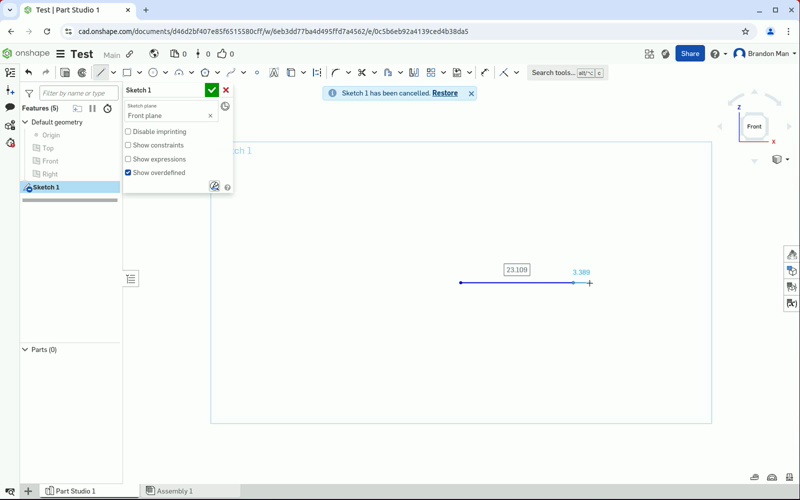
mouse_move(573, 262)
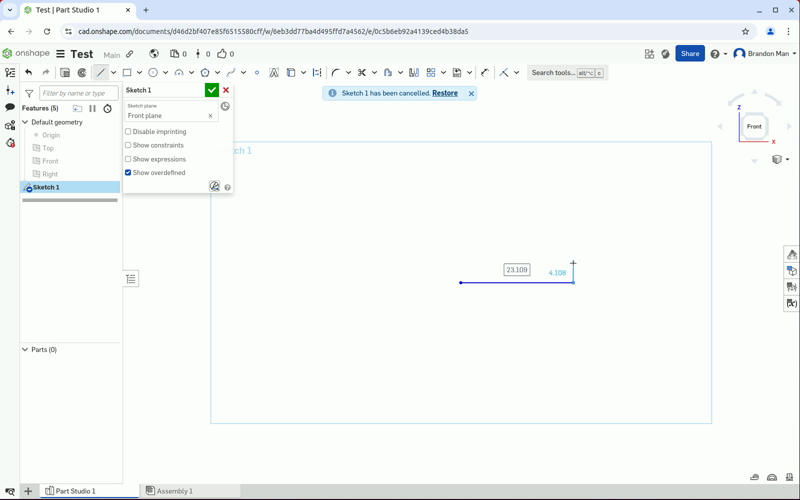
click(573, 262)
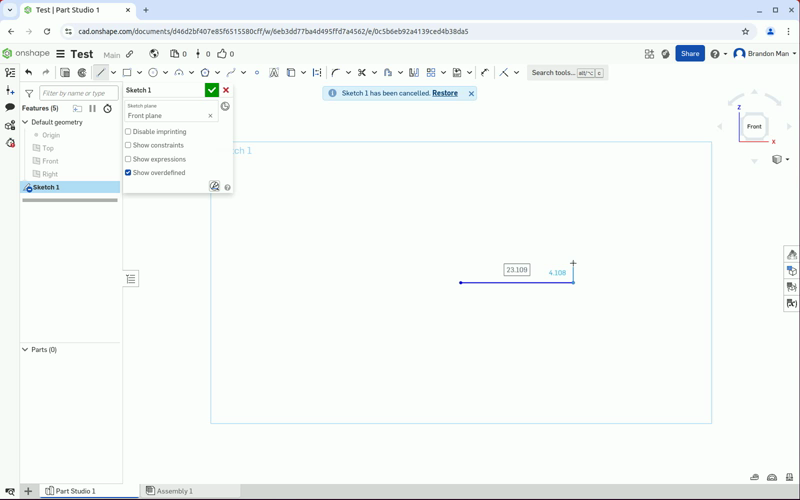
key_up(shift)
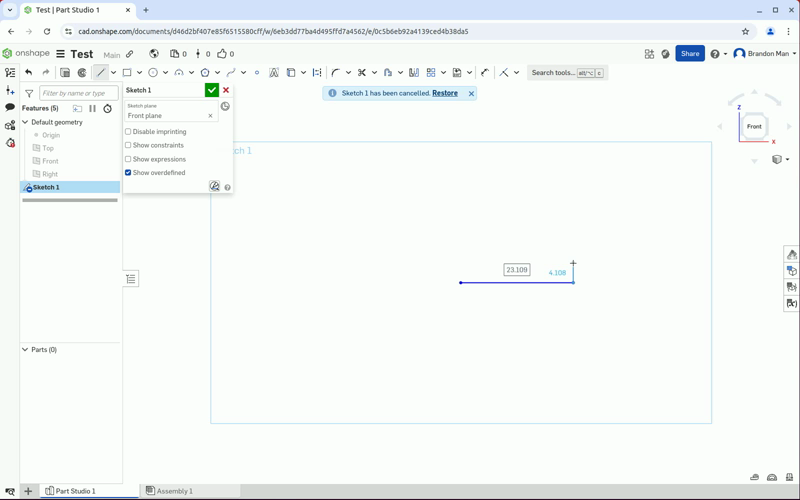
key_down(shift)
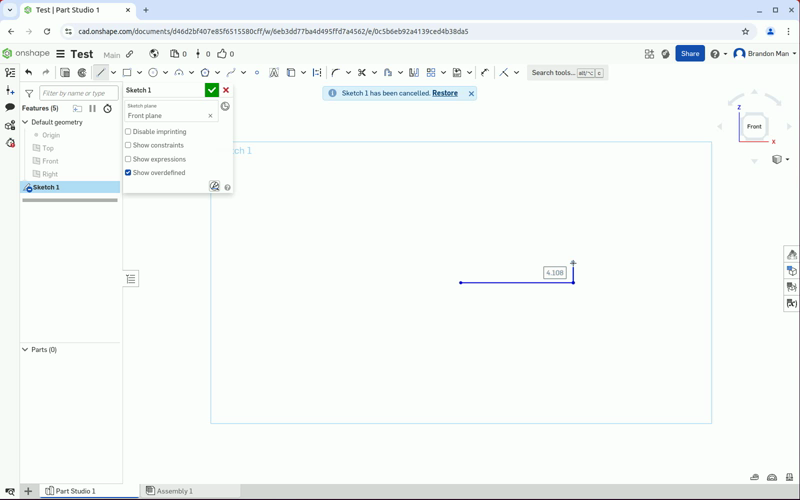
mouse_move(460, 262)
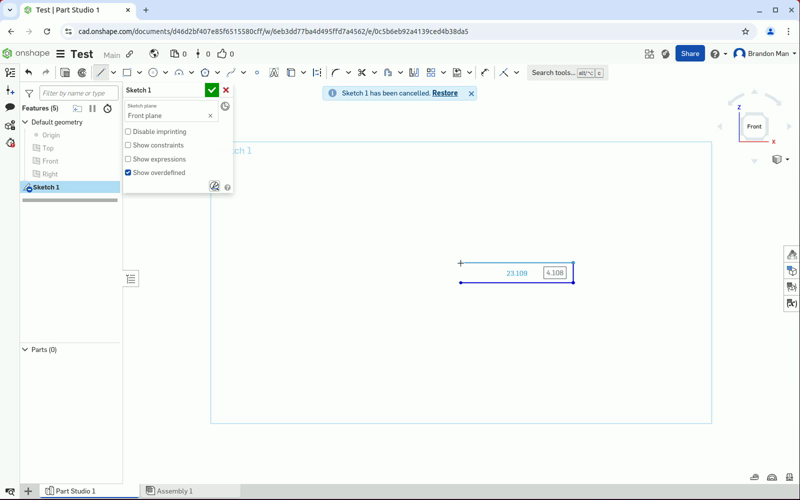
click(460, 262)
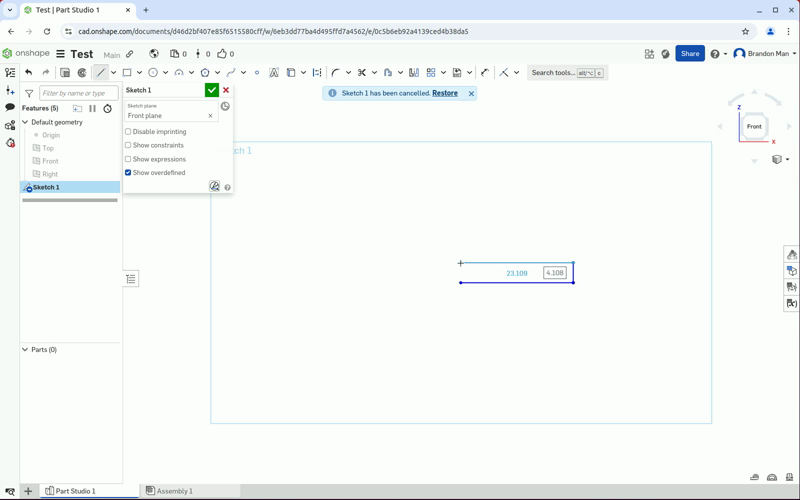
key_up(shift)
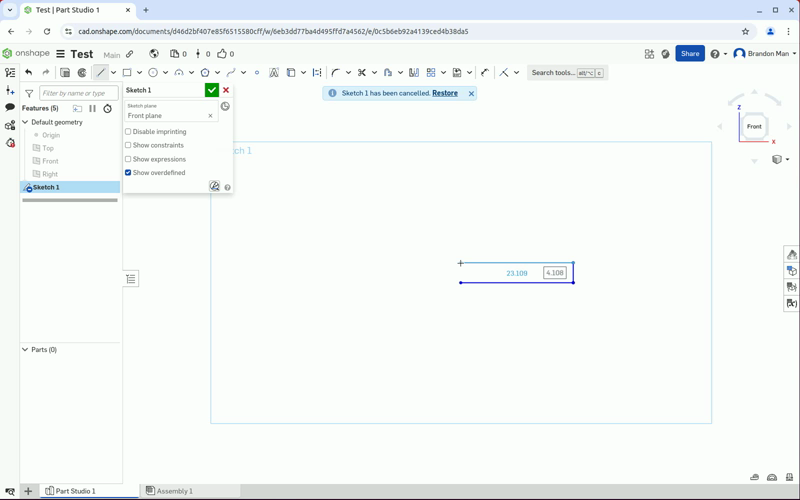
mouse_move(490, 262)
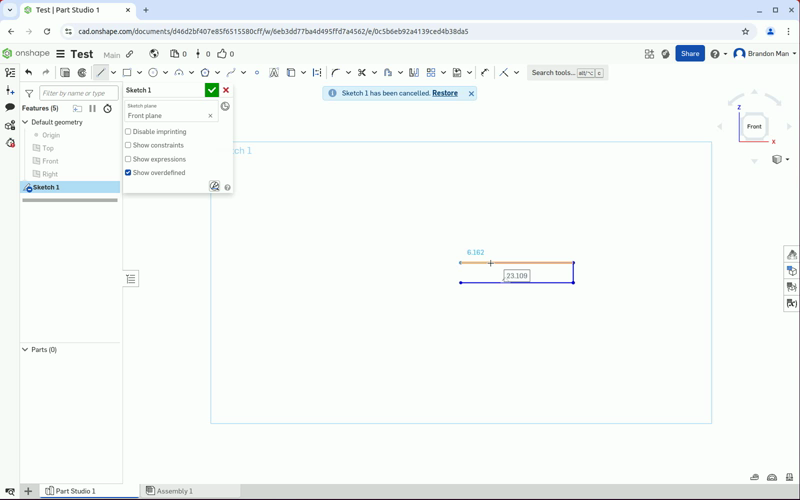
key_down(shift)
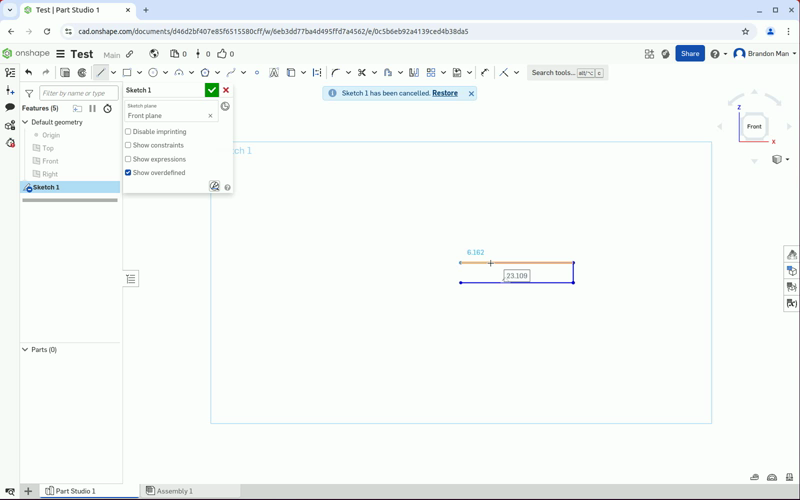
mouse_move(460, 282)
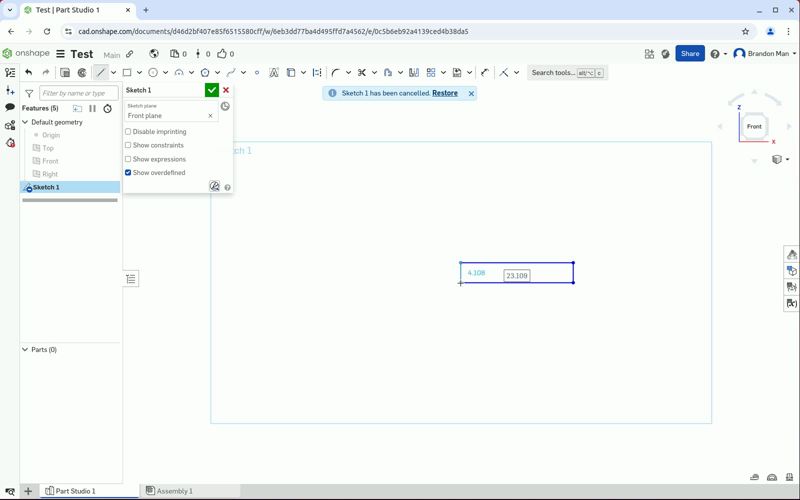
key_up(shift)
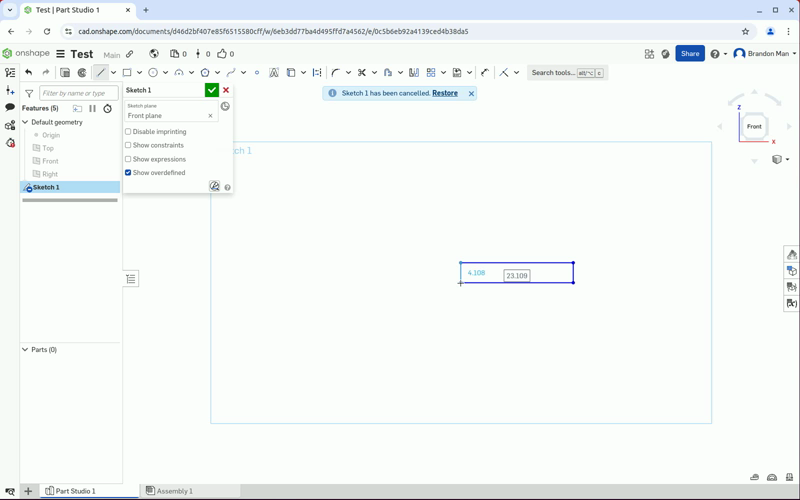
click(460, 282)
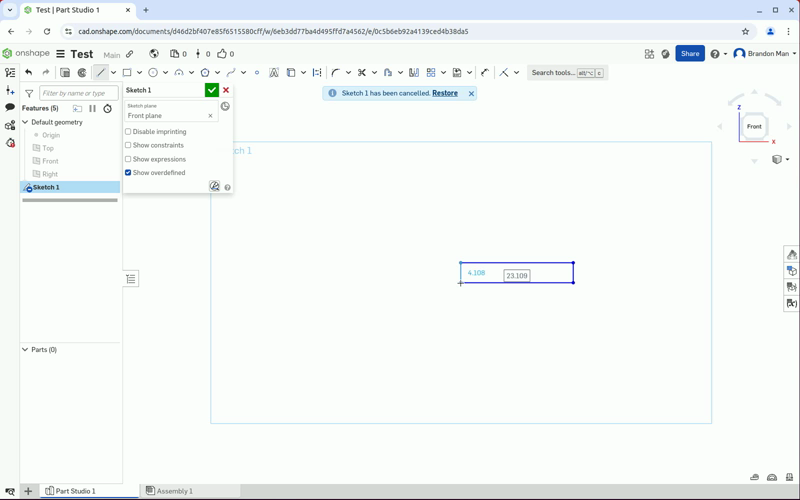
key(esc)
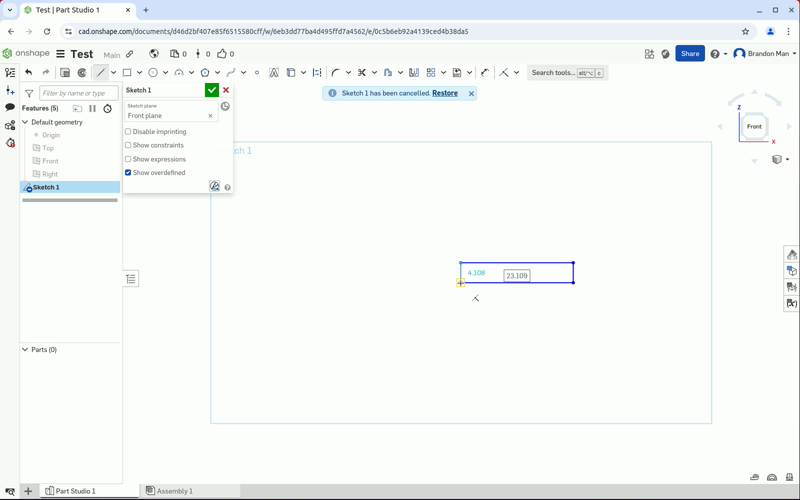
mouse_move(529, 277)
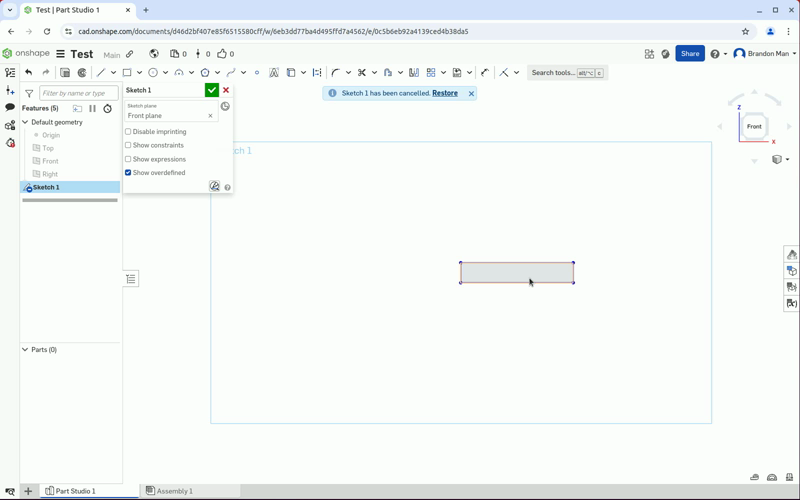
click(529, 277)
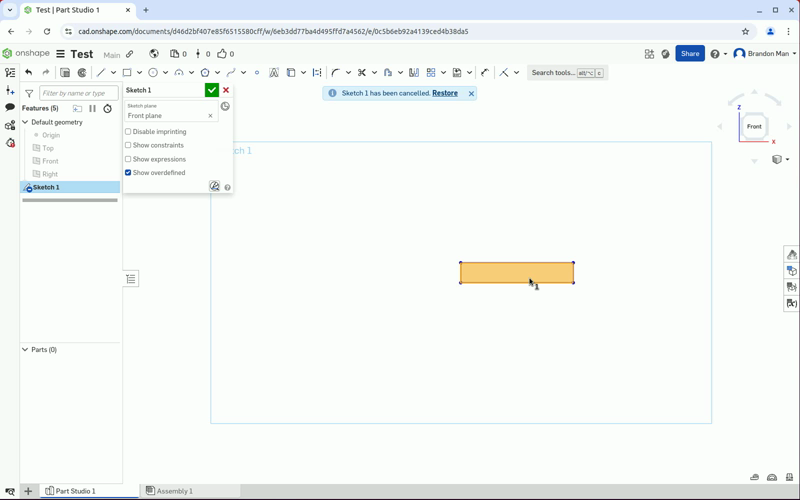
mouse_move(73, 352)
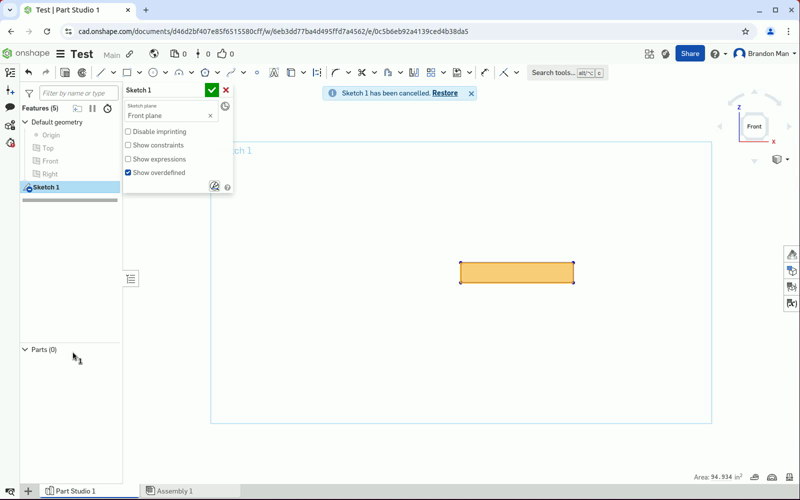
key(shift+y)
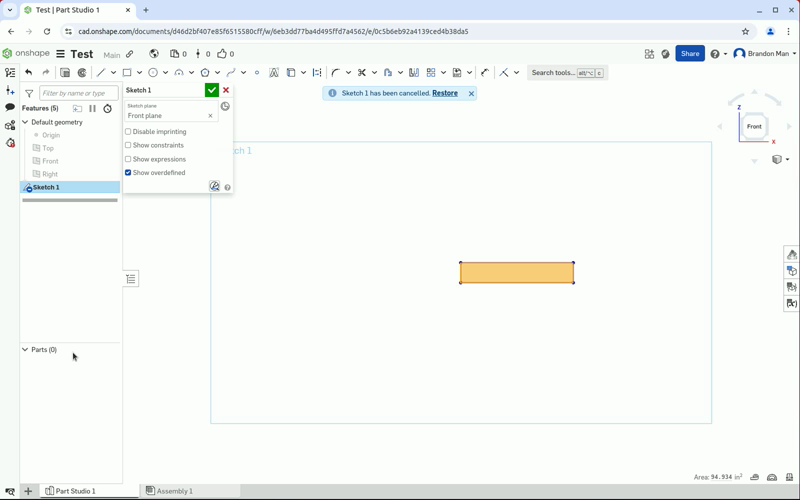
key(shift+e)
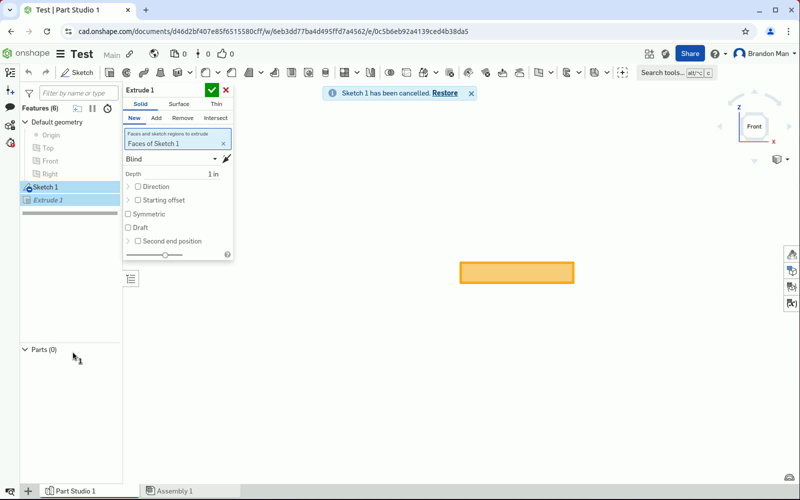
mouse_move(143, 106)
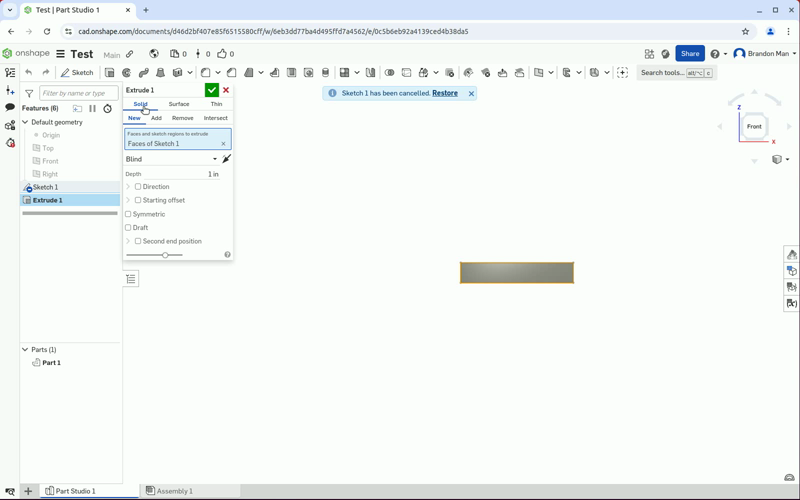
click(143, 106)
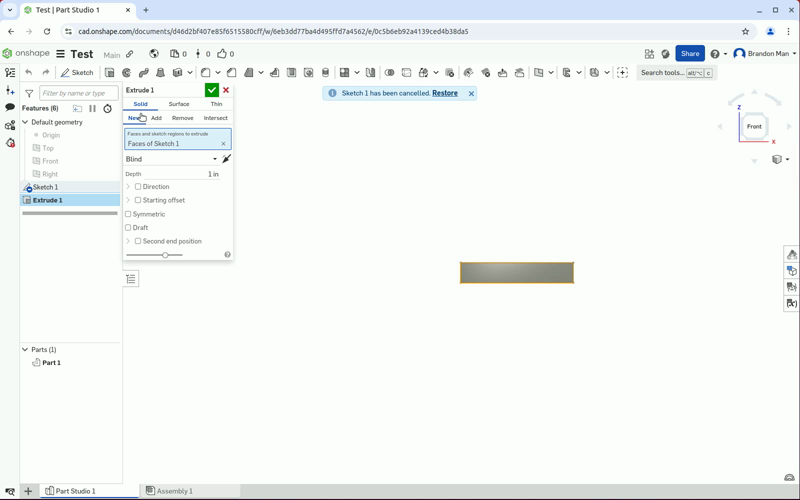
mouse_move(137, 120)
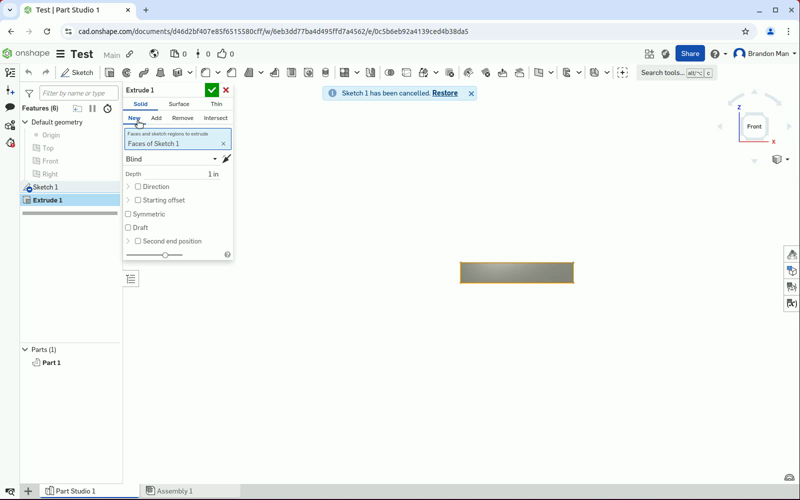
click(137, 120)
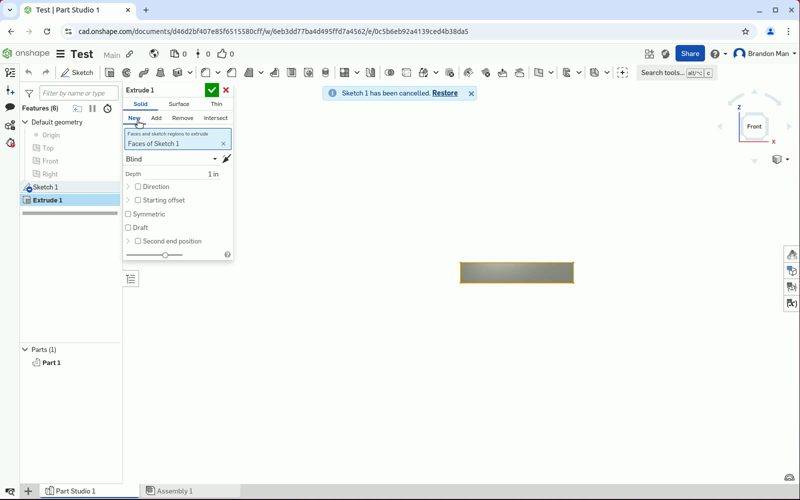
key(tab, 4)
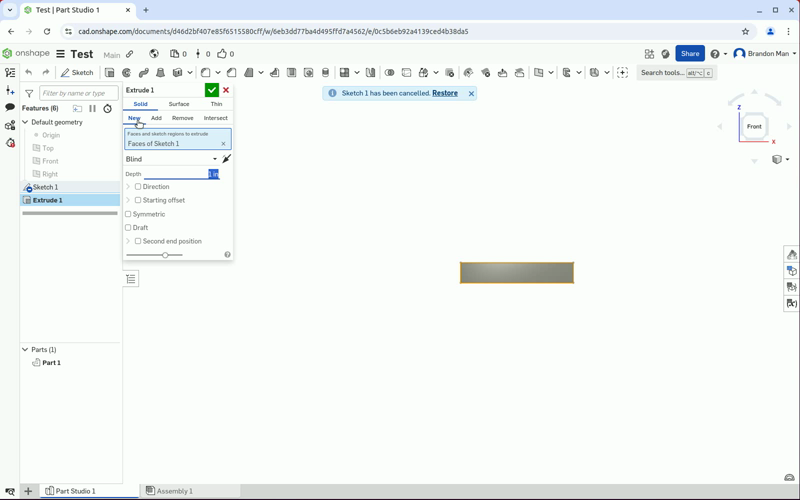
text(0.241)
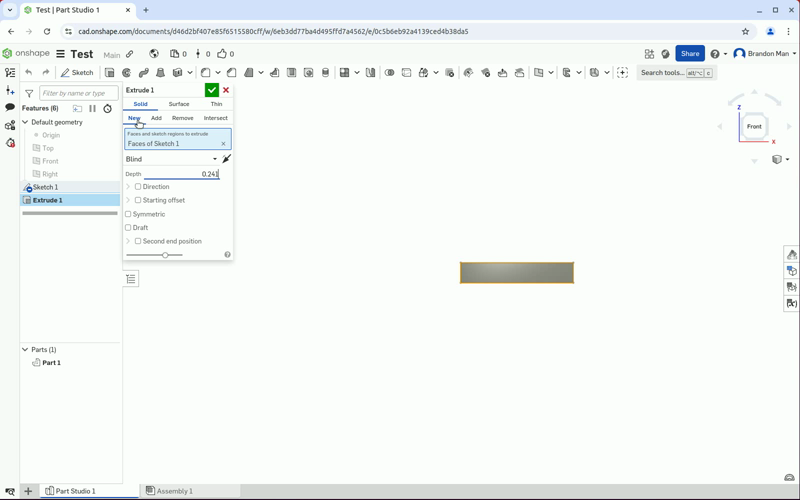
key(enter)
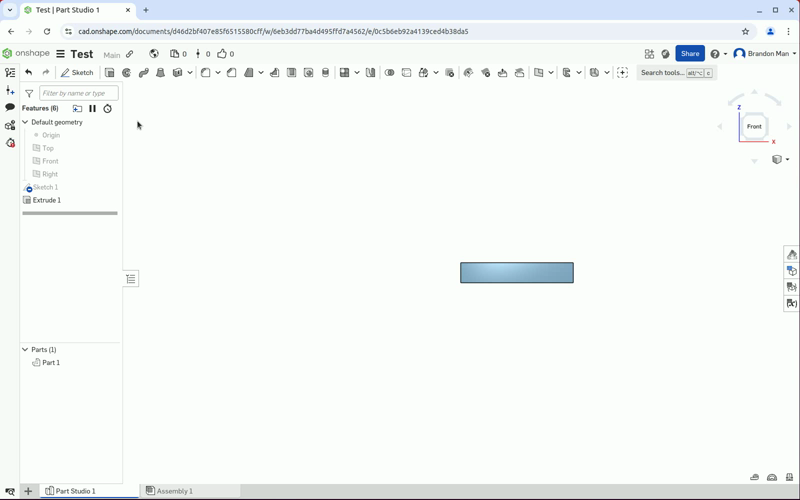
key(shift+h)
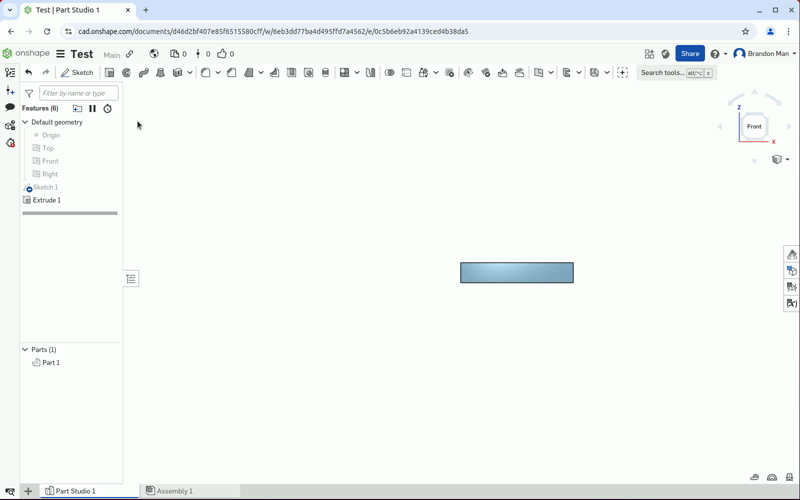
key(shift+h)
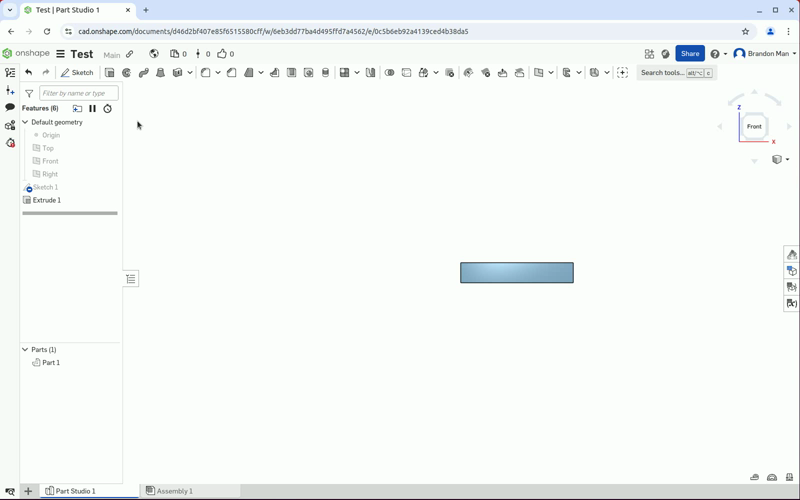
mouse_move(73, 189)
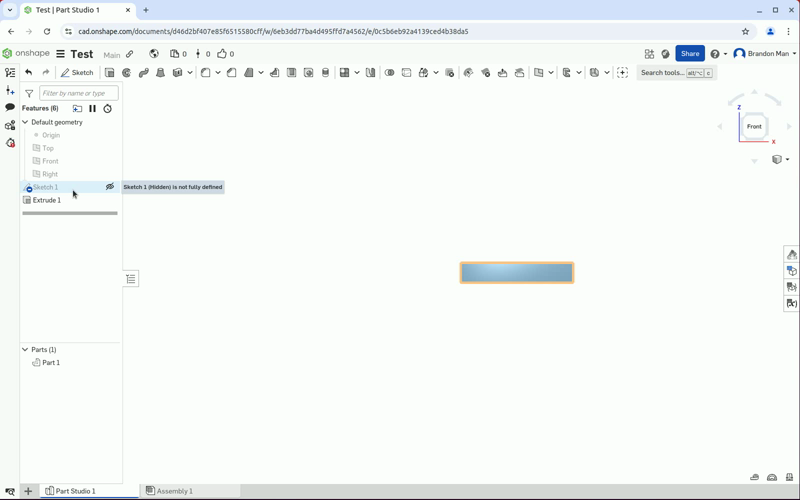
click(73, 189)
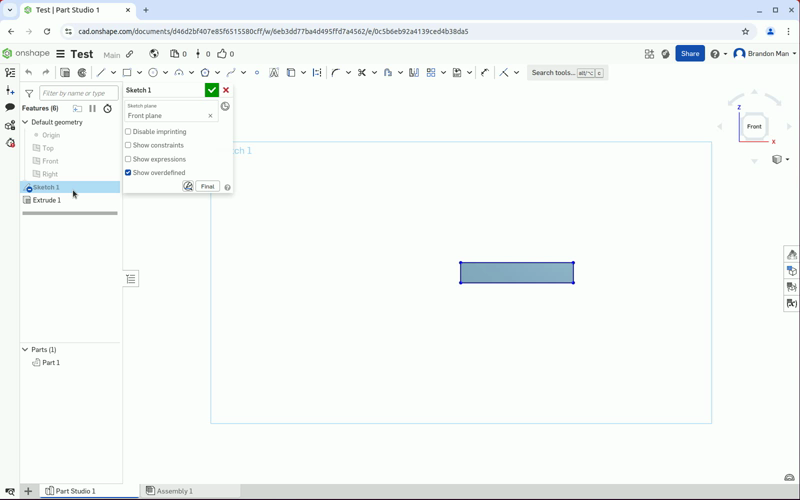
mouse_move(229, 92)
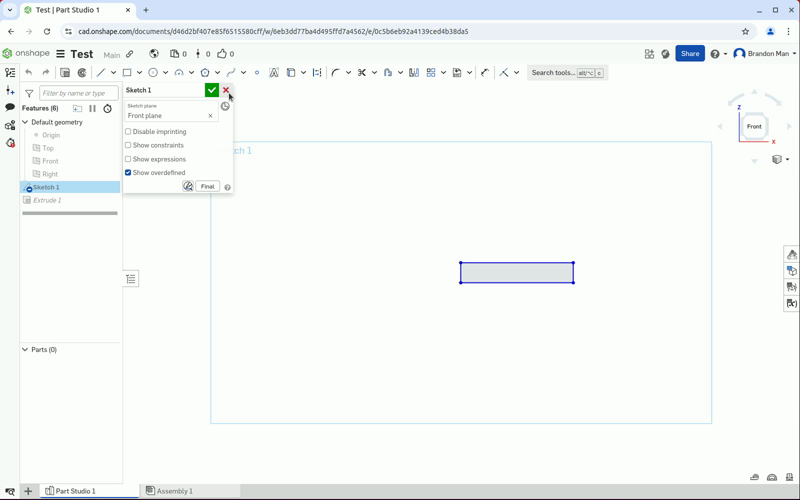
click(229, 92)
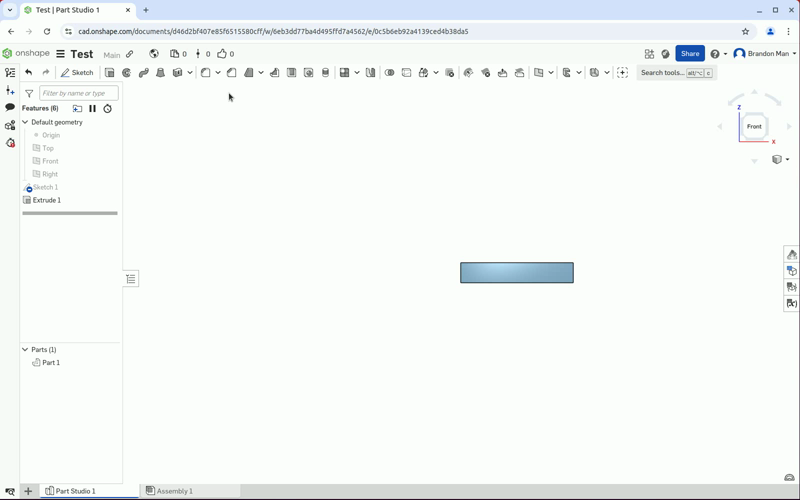
mouse_move(541, 75)
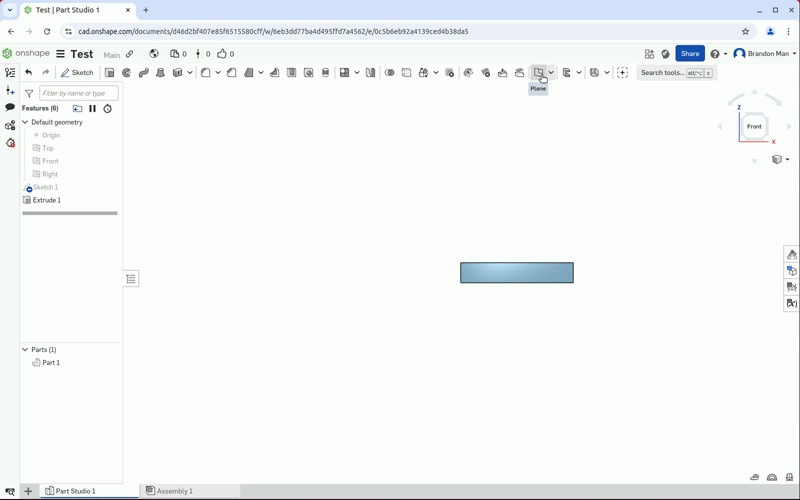
click(541, 75)
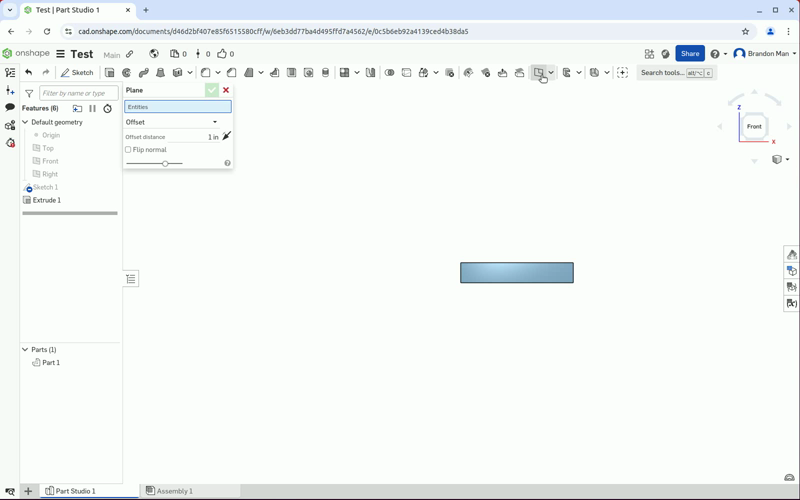
mouse_move(73, 163)
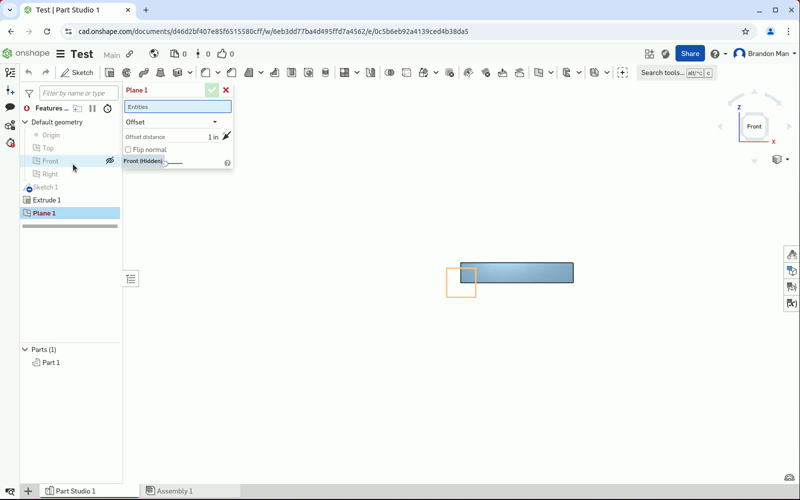
click(73, 163)
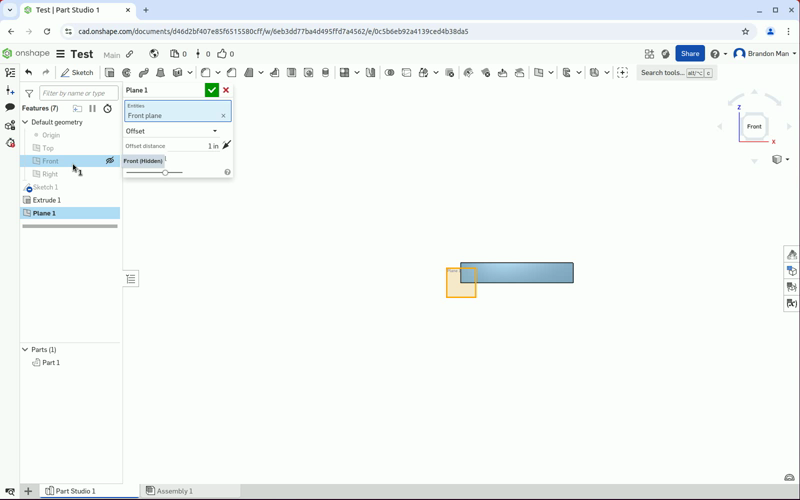
key(tab, 2)
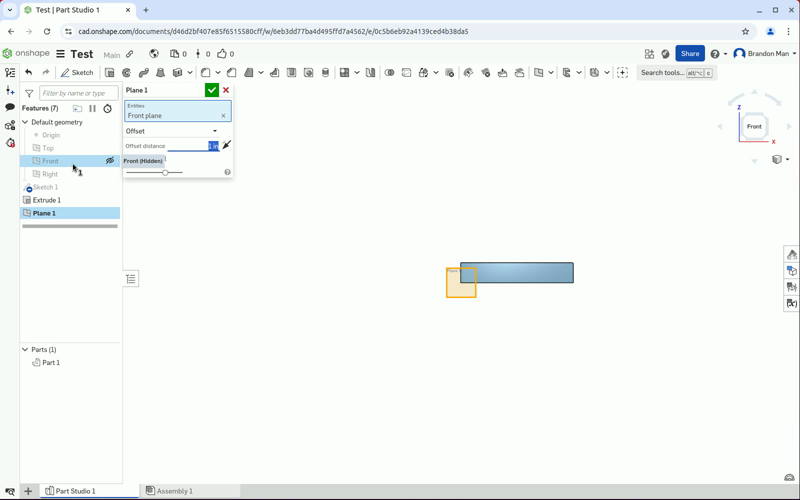
text(0.246)
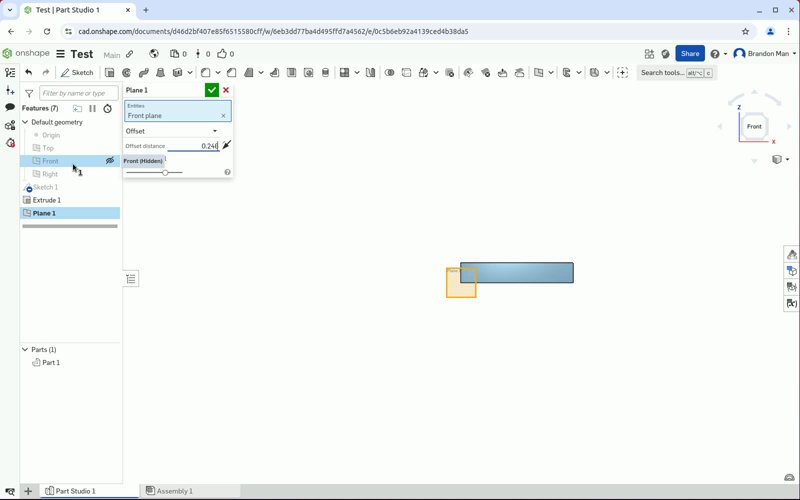
key(enter, 2)
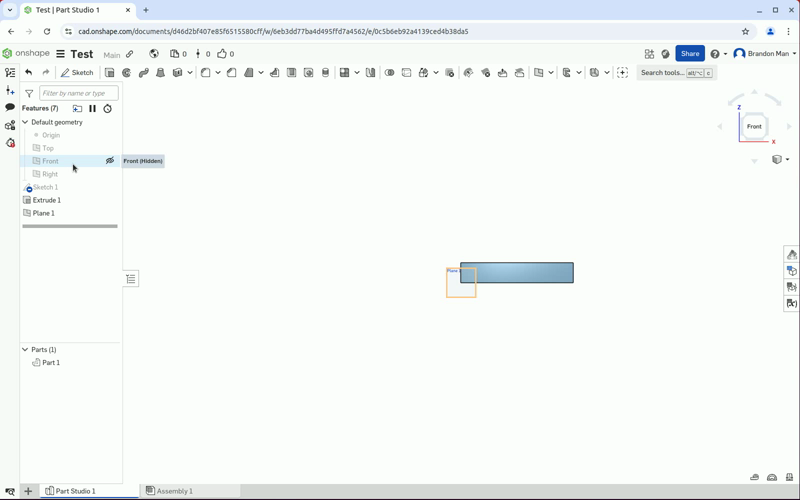
key(shift+s)
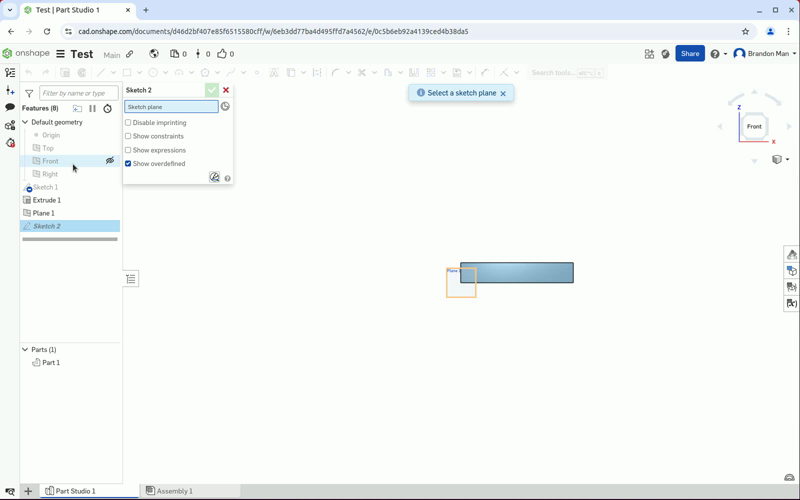
mouse_move(73, 215)
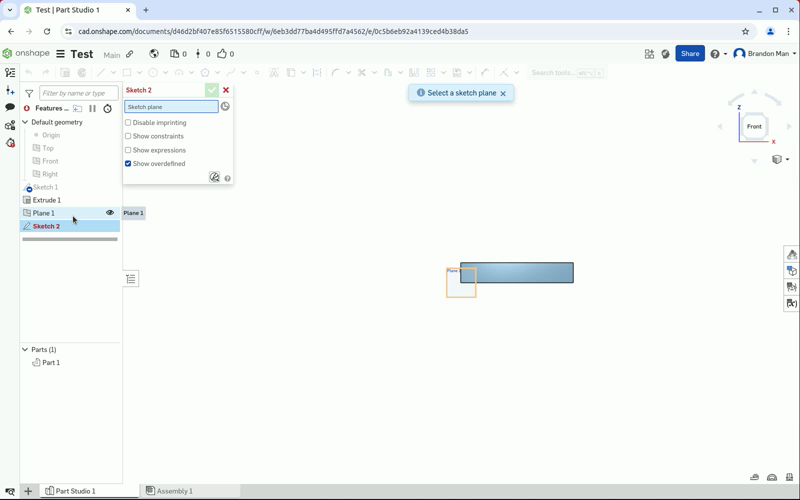
click(73, 215)
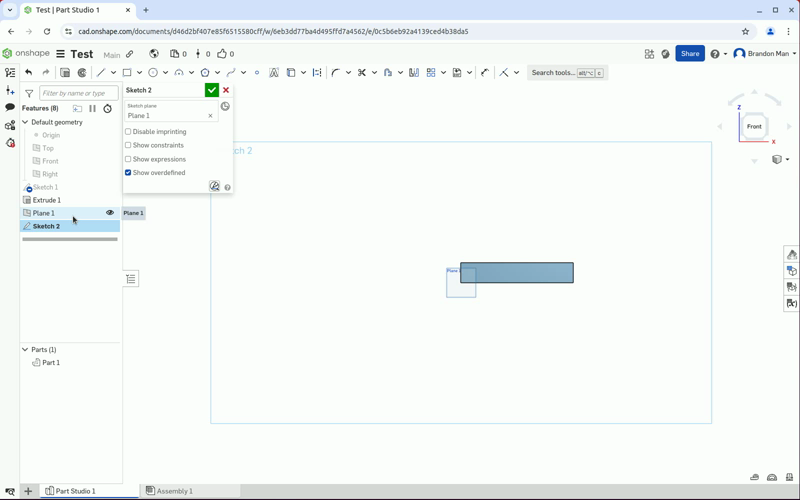
mouse_move(73, 352)
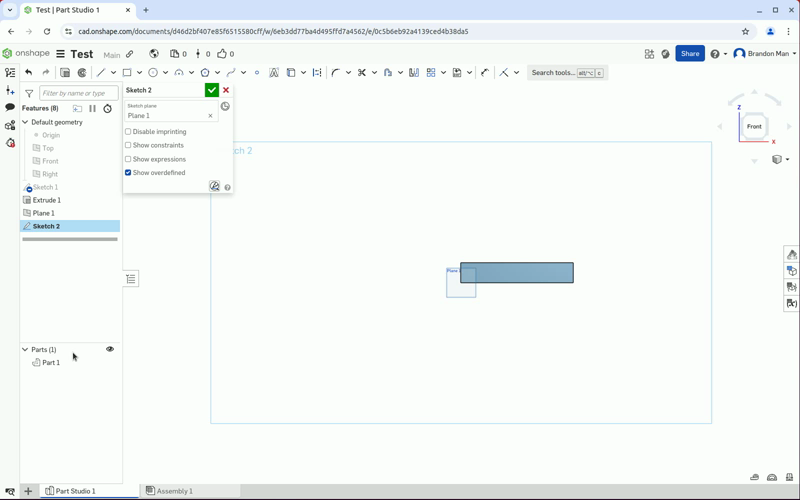
key(y)
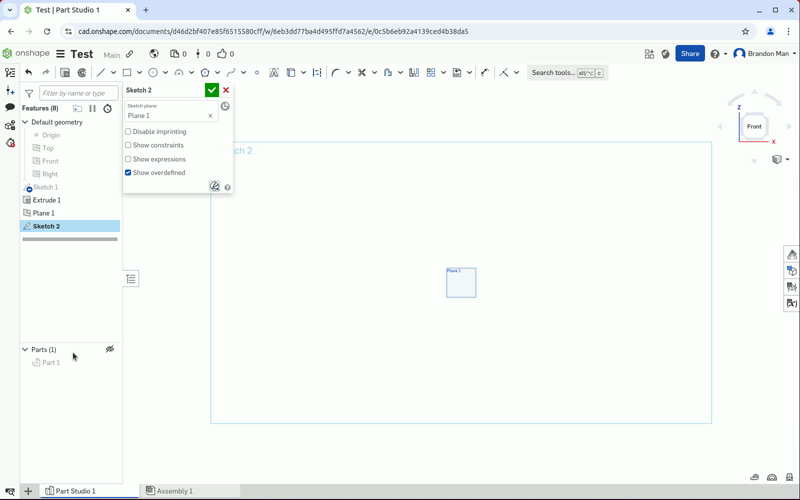
key(l)
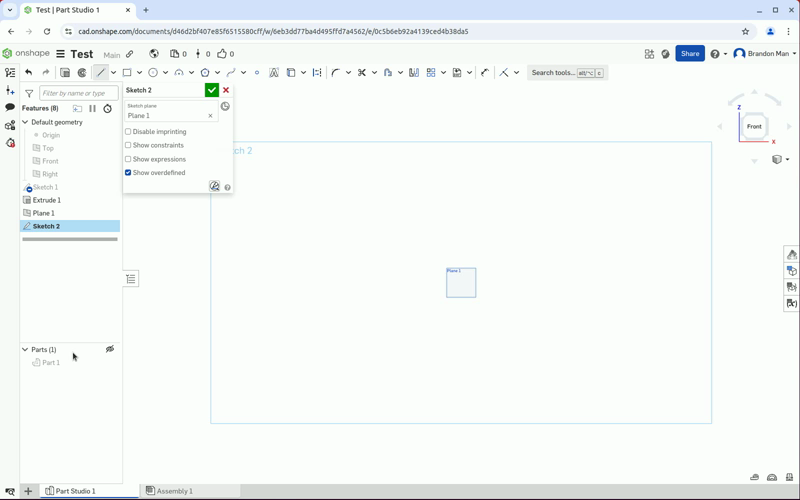
key_down(shift)
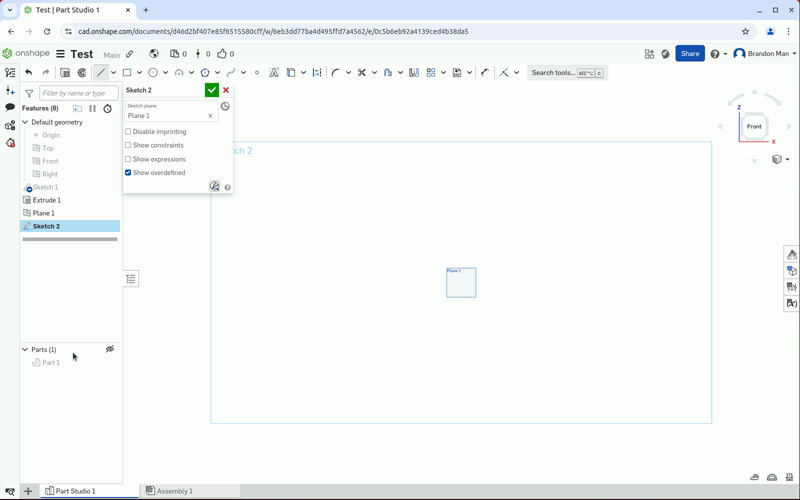
mouse_move(460, 261)
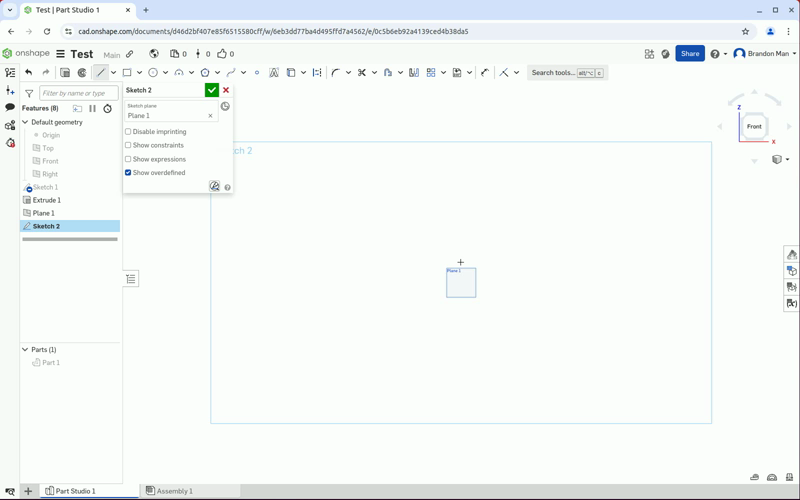
click(460, 261)
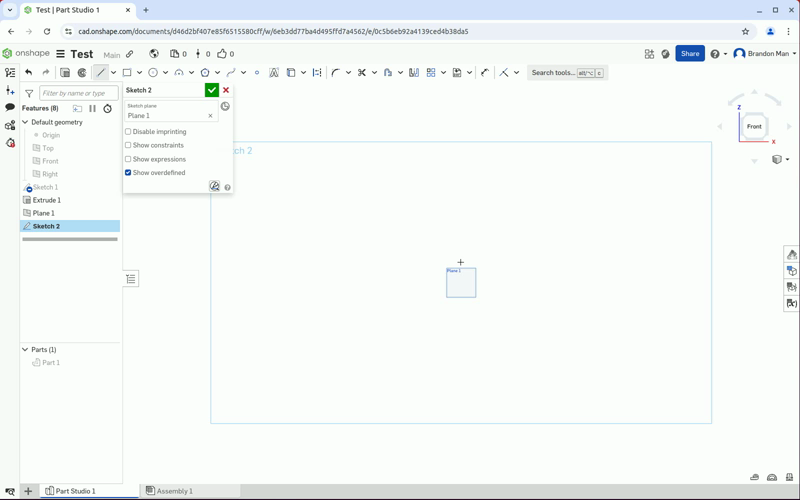
key_up(shift)
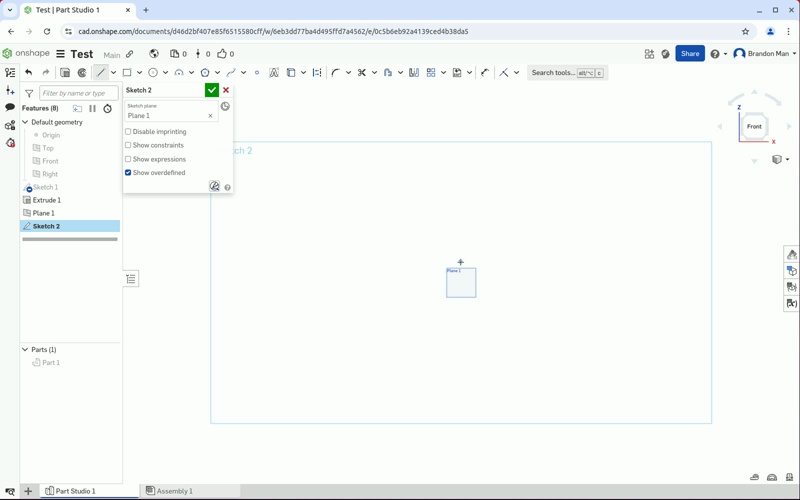
key_down(shift)
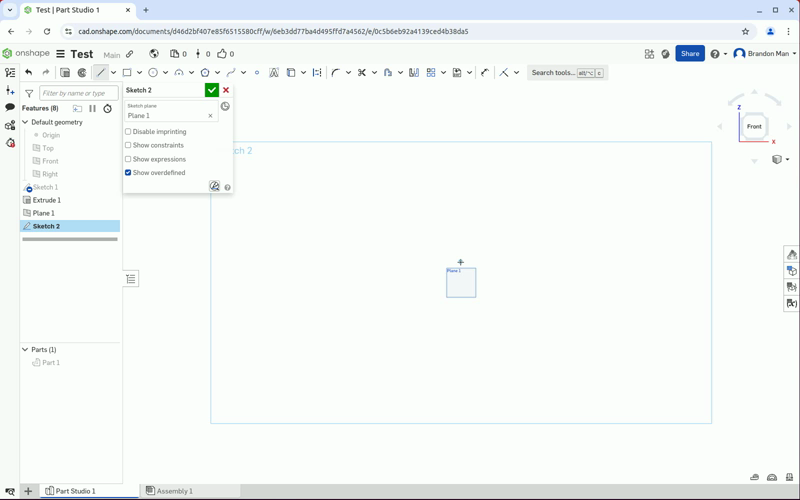
mouse_move(490, 261)
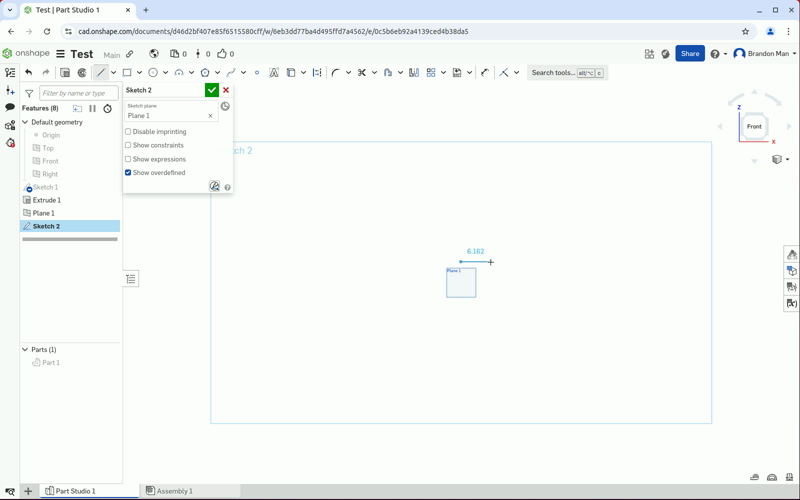
mouse_move(485, 261)
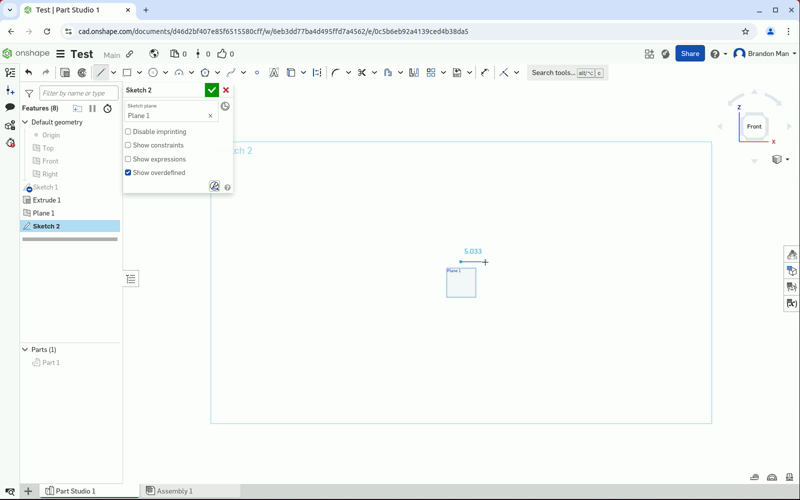
click(485, 261)
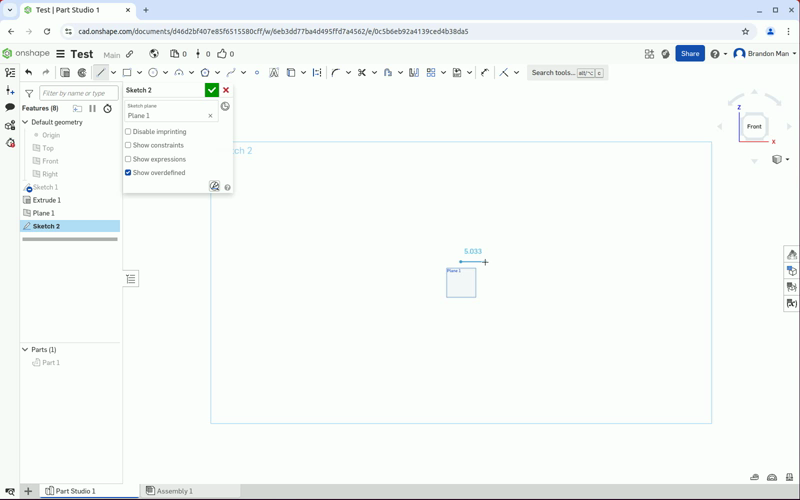
key_up(shift)
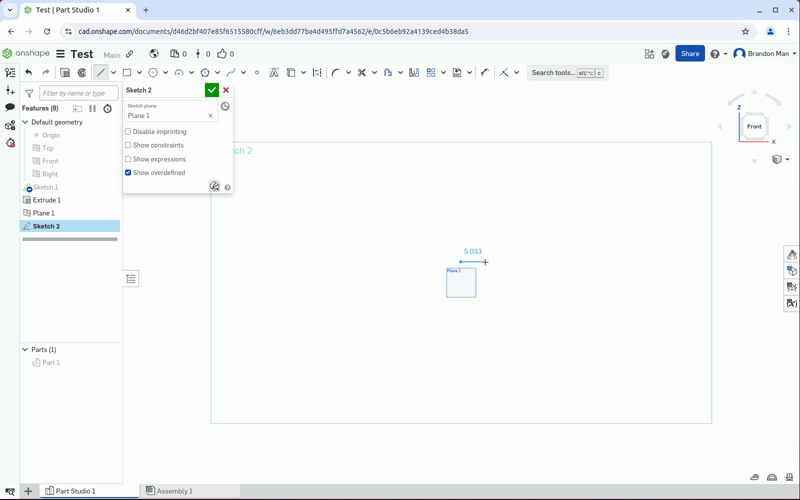
key_down(shift)
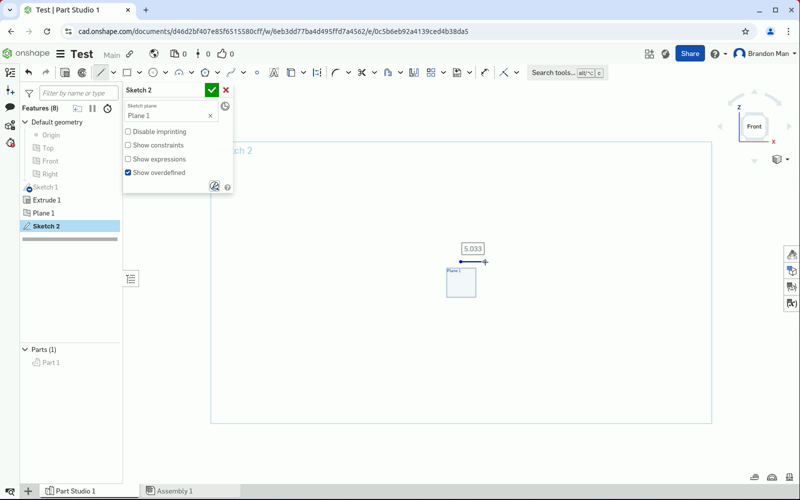
mouse_move(515, 261)
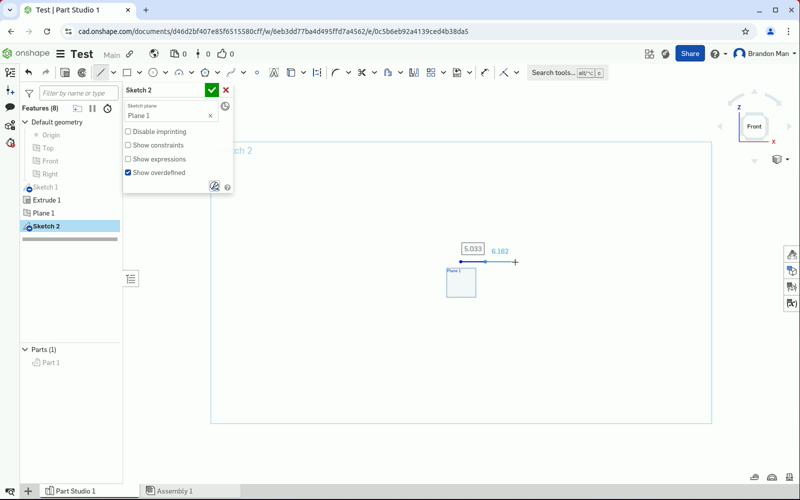
mouse_move(485, 259)
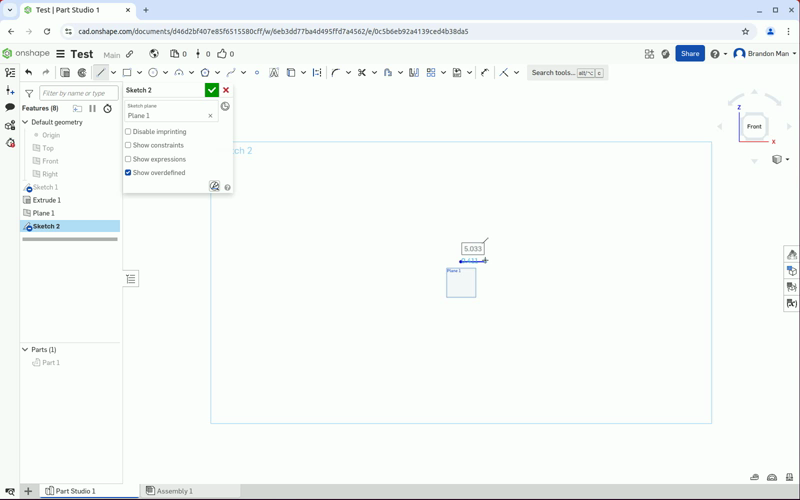
scroll(6)
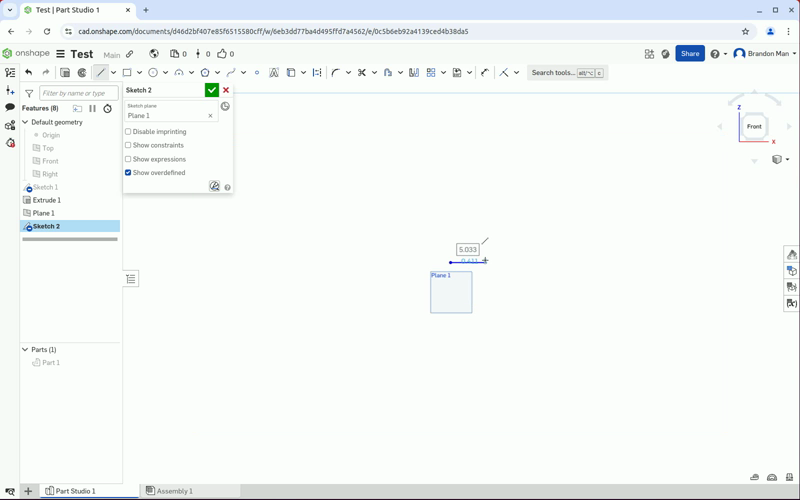
scroll(6)
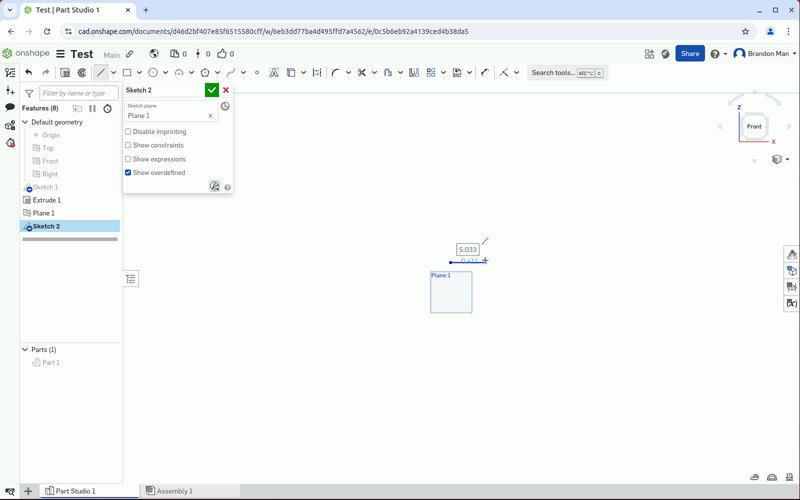
scroll(6)
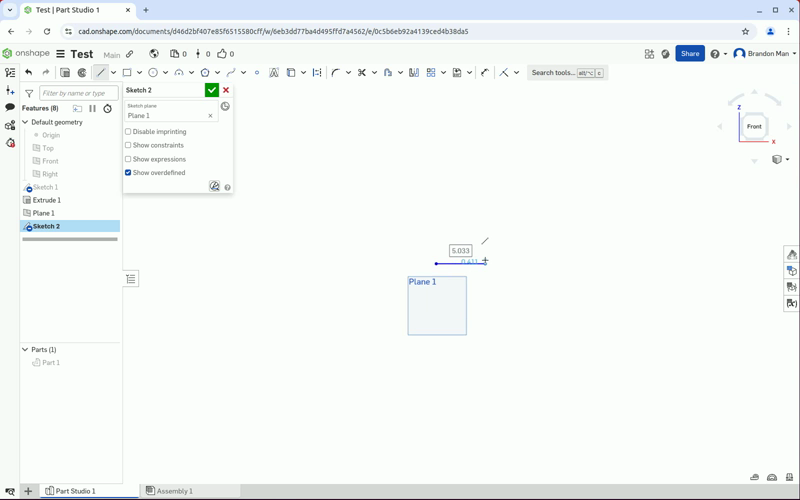
scroll(6)
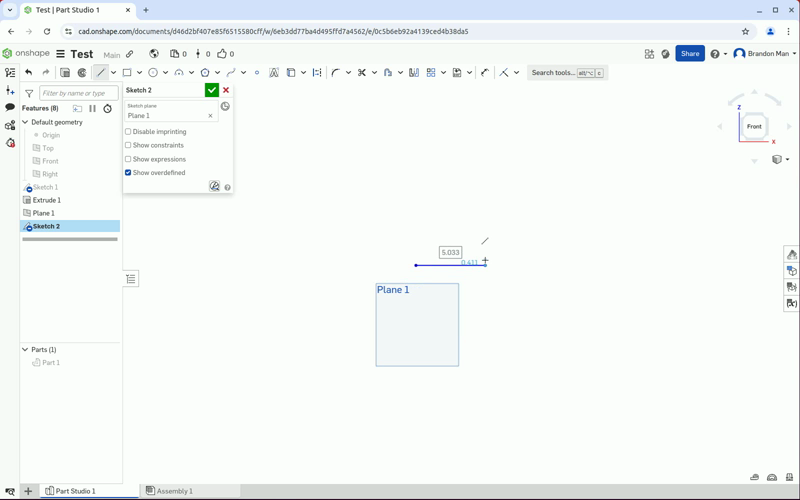
scroll(6)
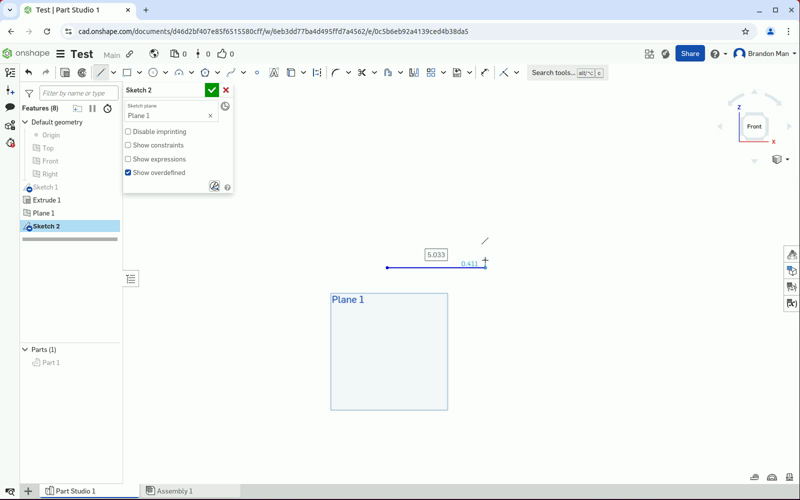
scroll(6)
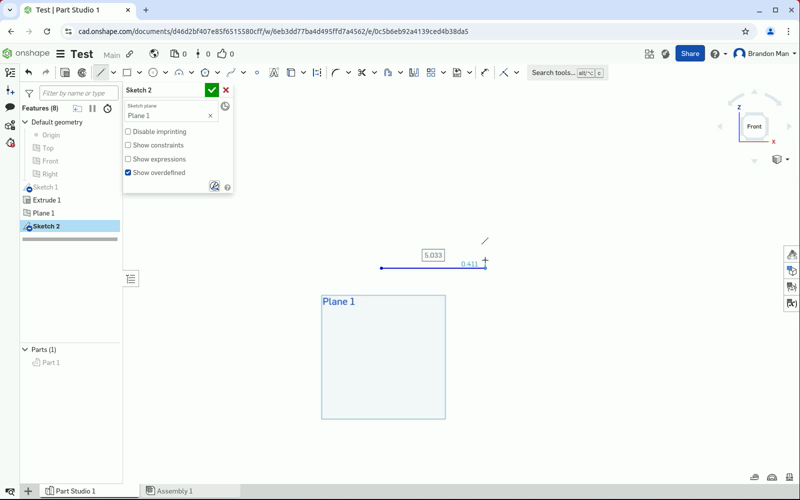
scroll(6)
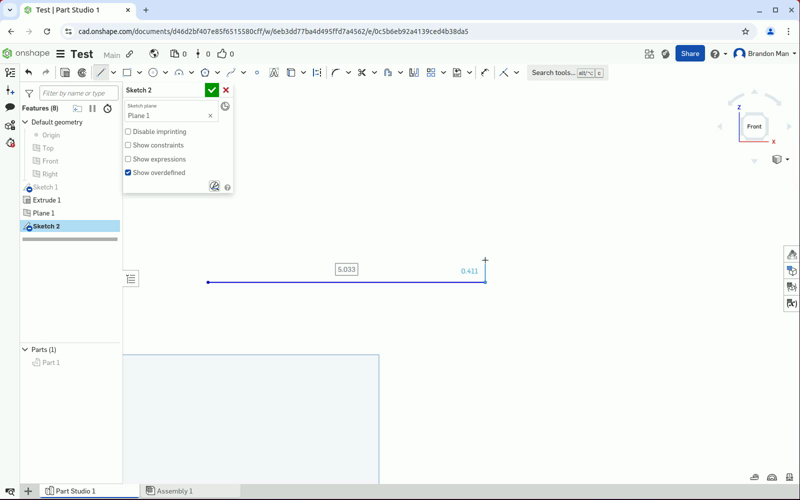
click(485, 259)
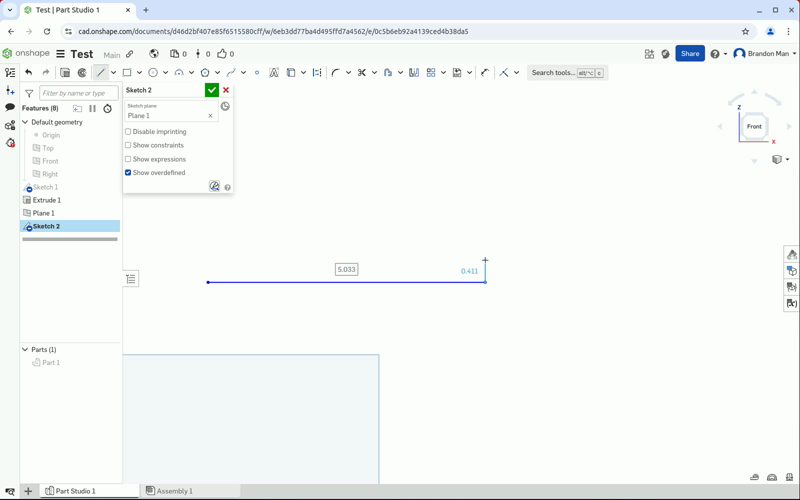
scroll(-6)
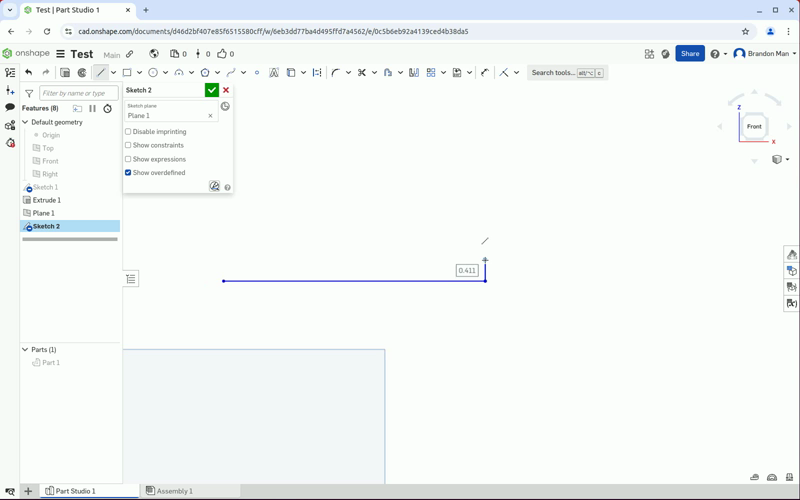
scroll(-6)
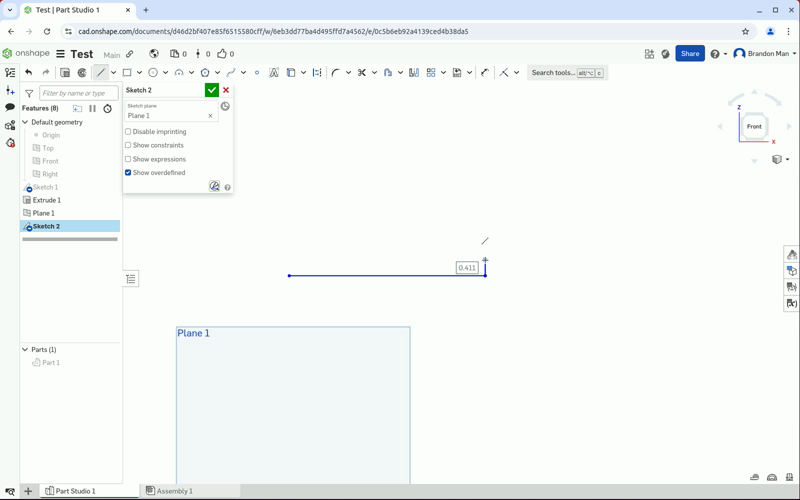
scroll(-6)
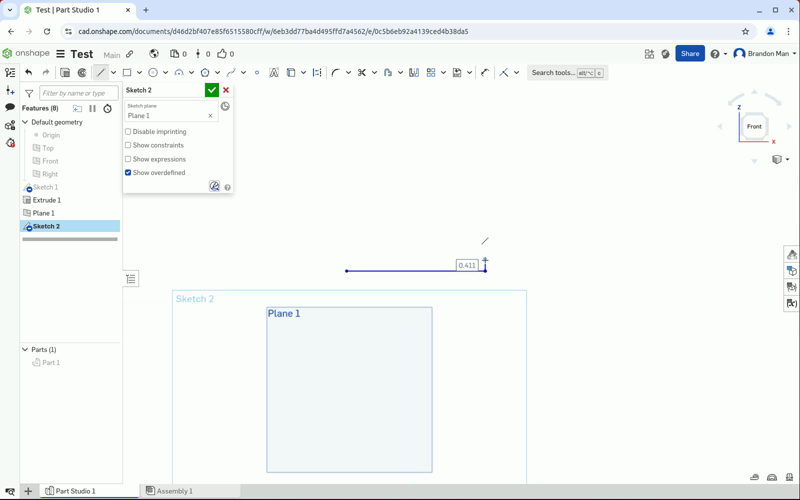
scroll(-6)
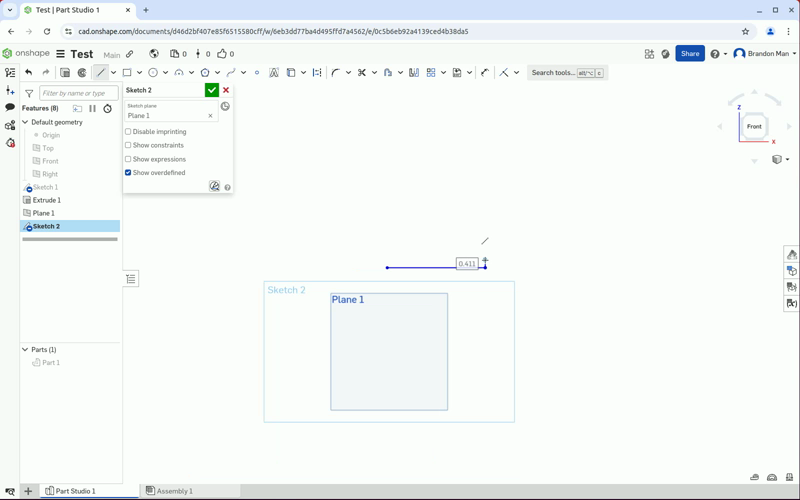
scroll(-6)
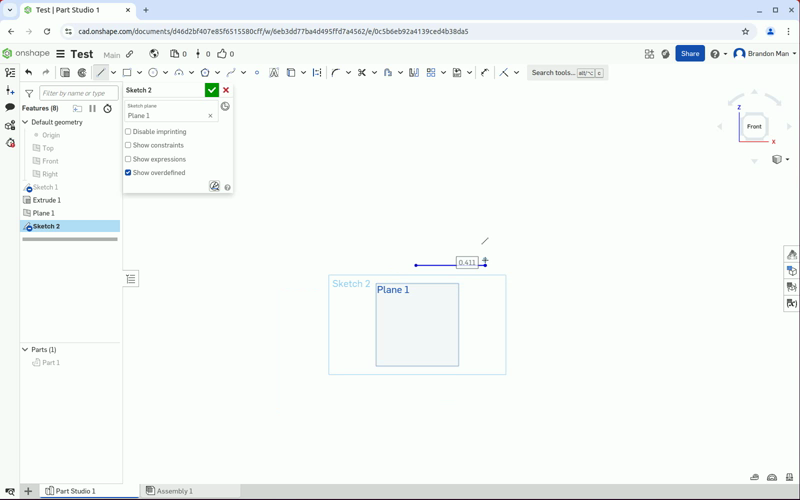
scroll(-6)
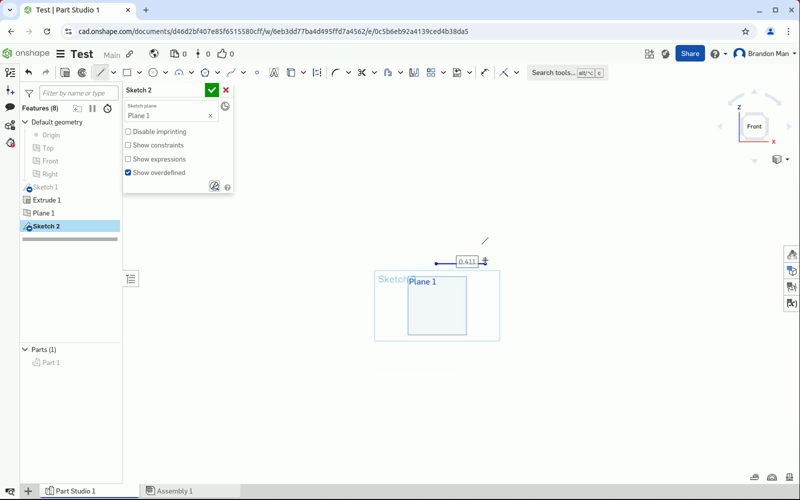
scroll(-6)
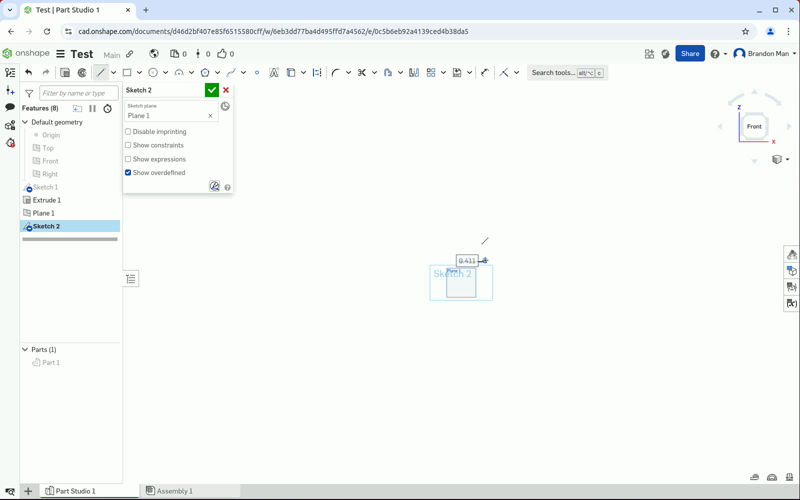
key_up(shift)
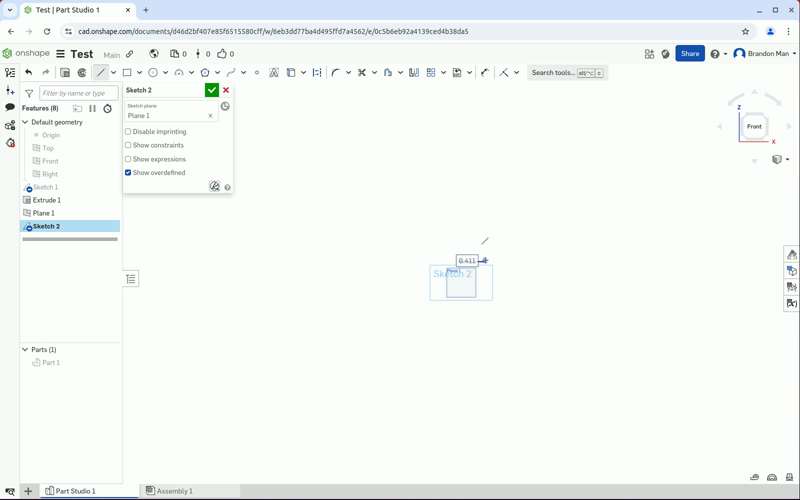
key_down(shift)
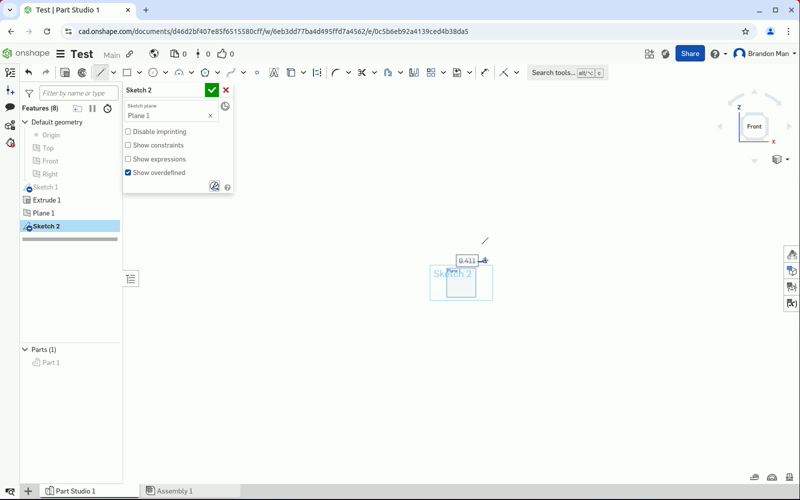
mouse_move(515, 259)
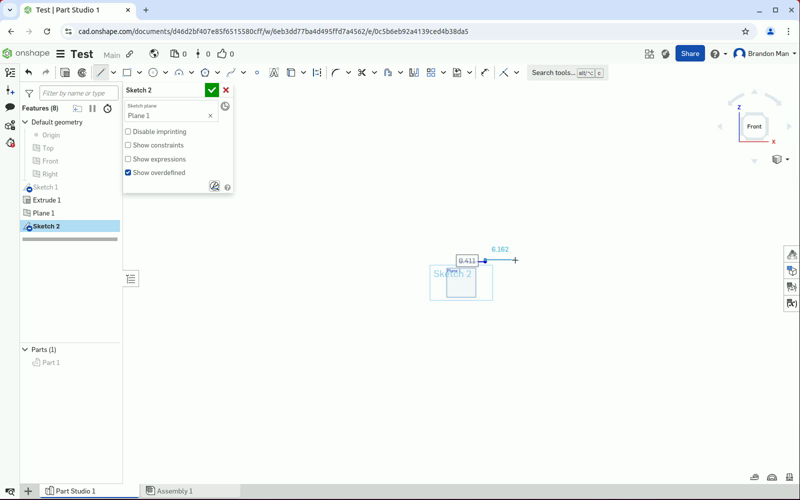
mouse_move(460, 259)
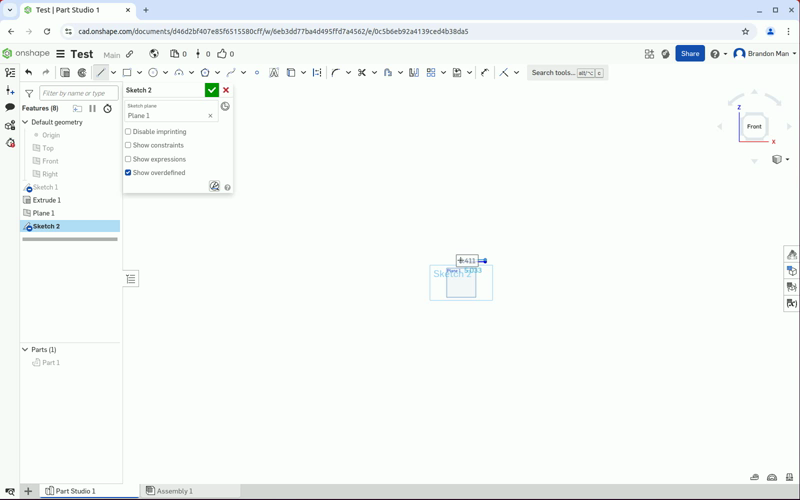
scroll(6)
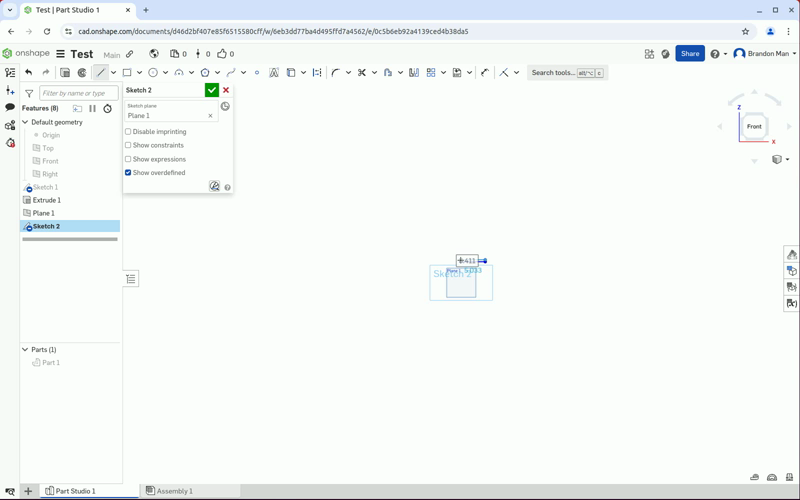
scroll(6)
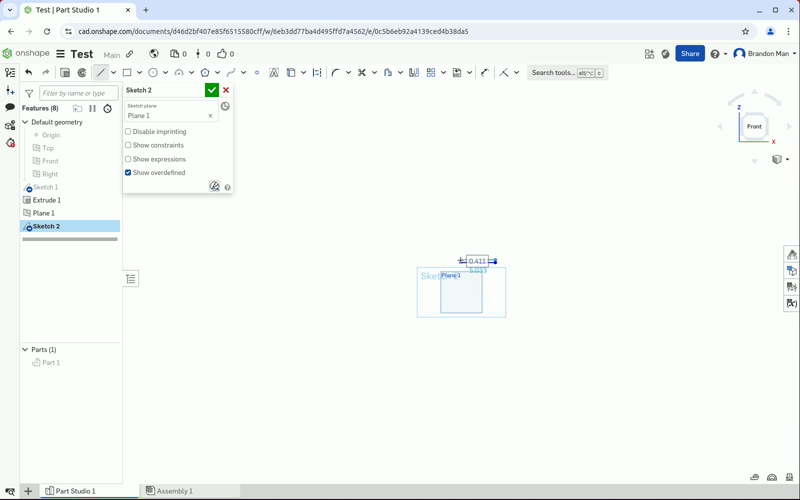
scroll(6)
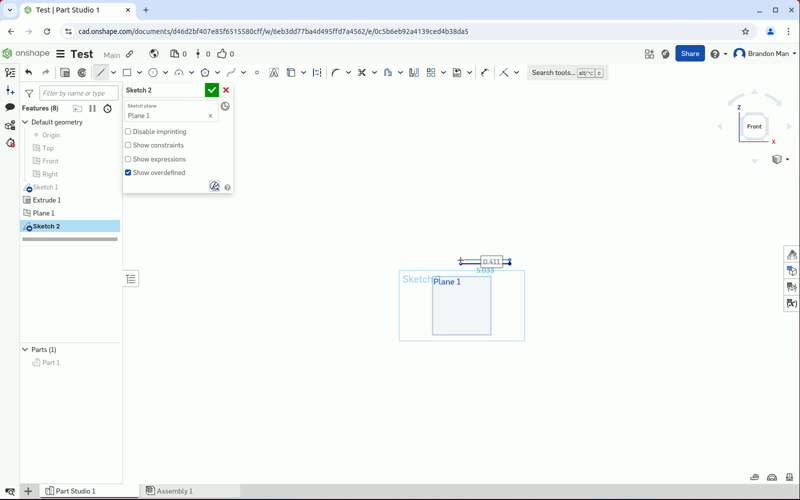
scroll(6)
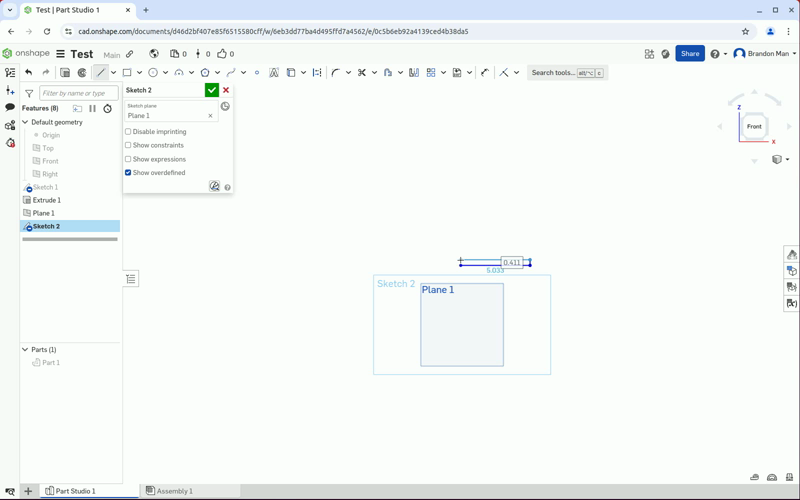
scroll(6)
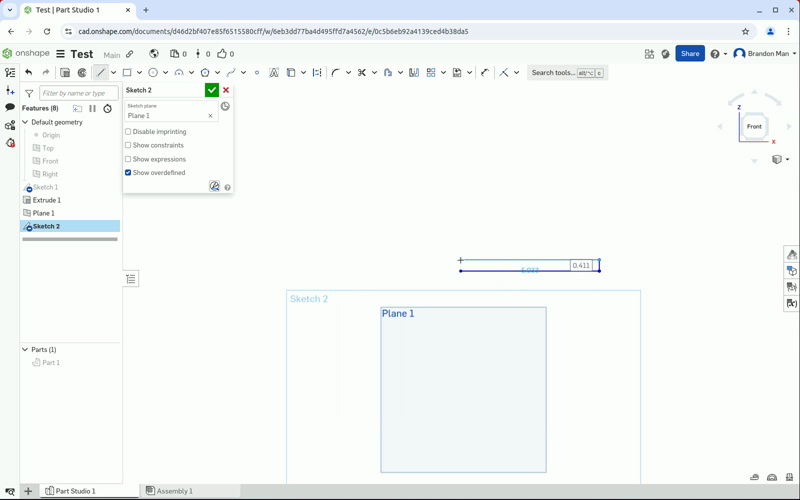
scroll(6)
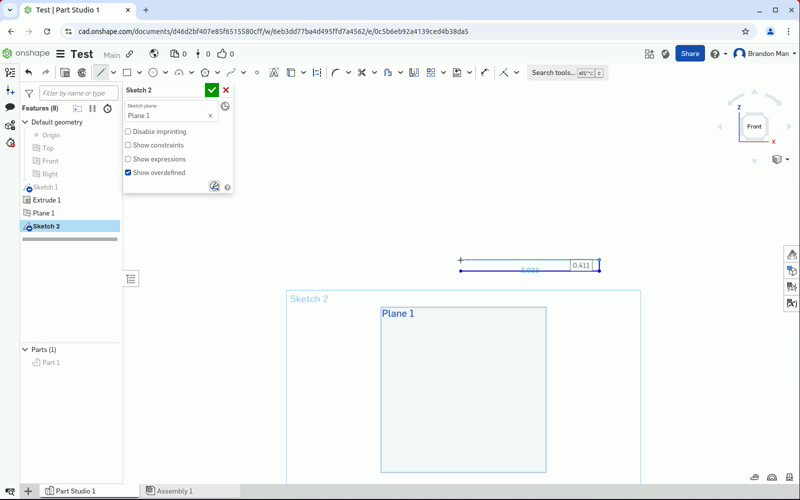
scroll(6)
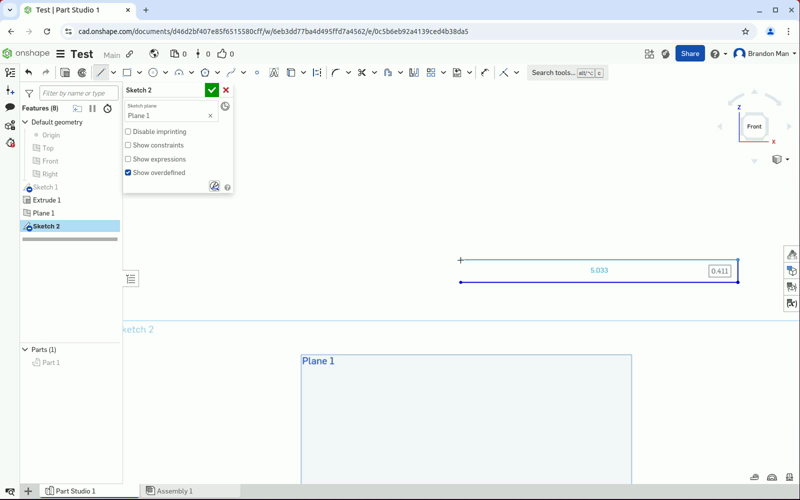
click(460, 259)
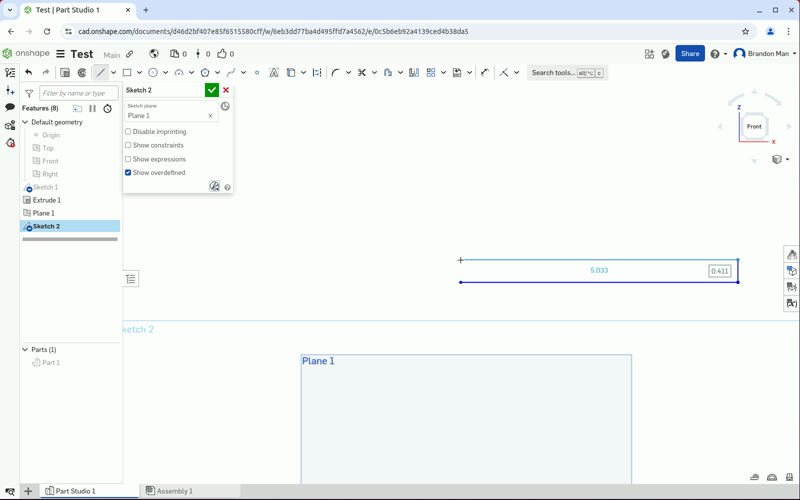
scroll(-6)
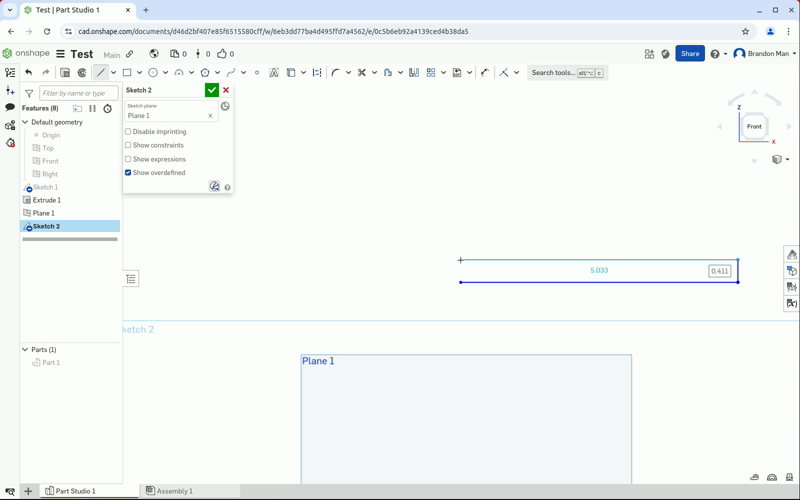
scroll(-6)
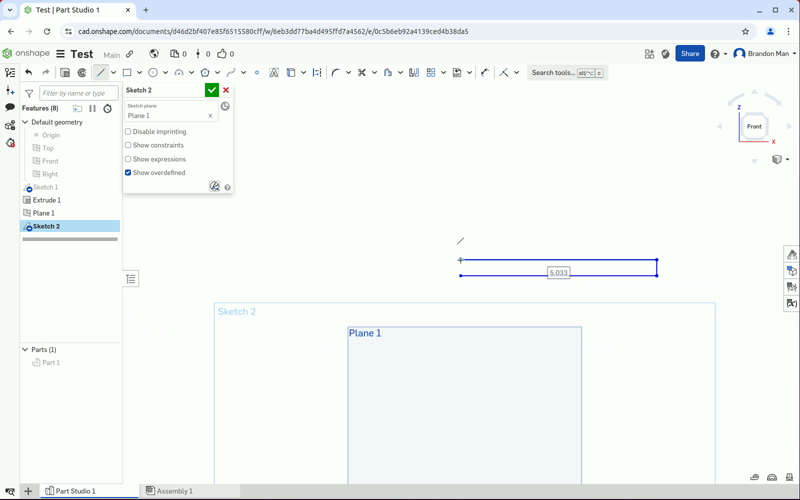
scroll(-6)
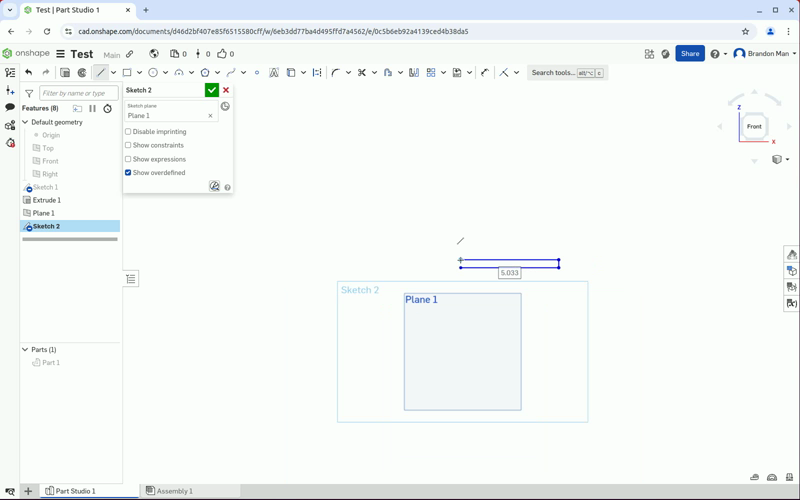
scroll(-6)
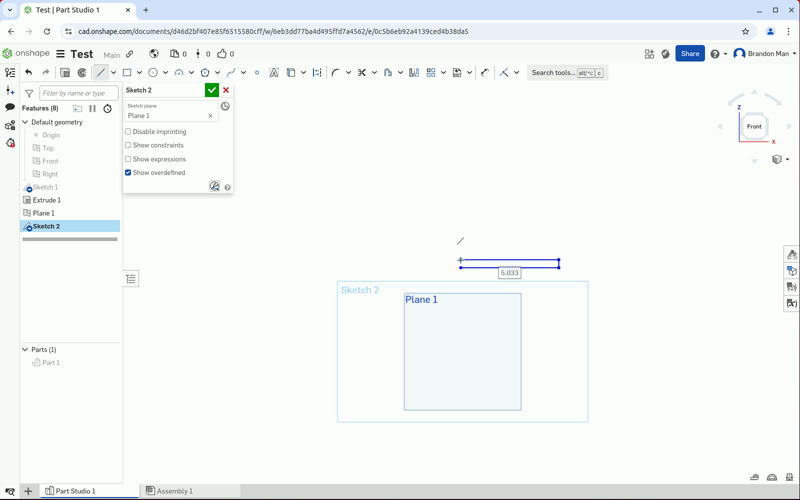
scroll(-6)
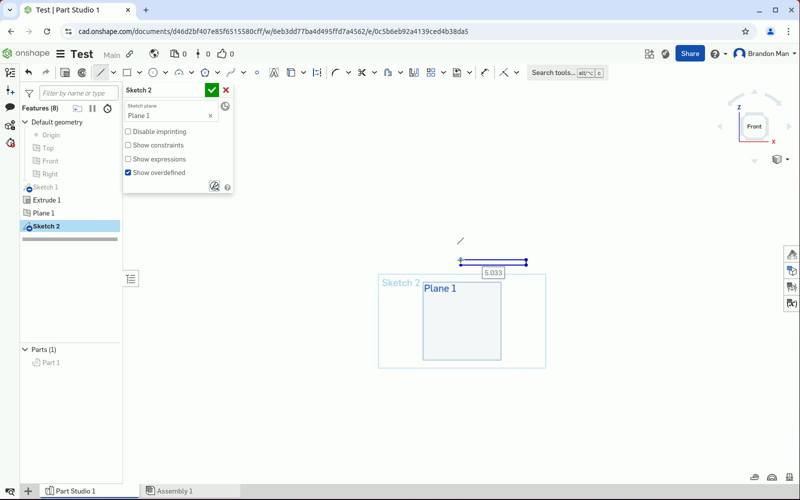
scroll(-6)
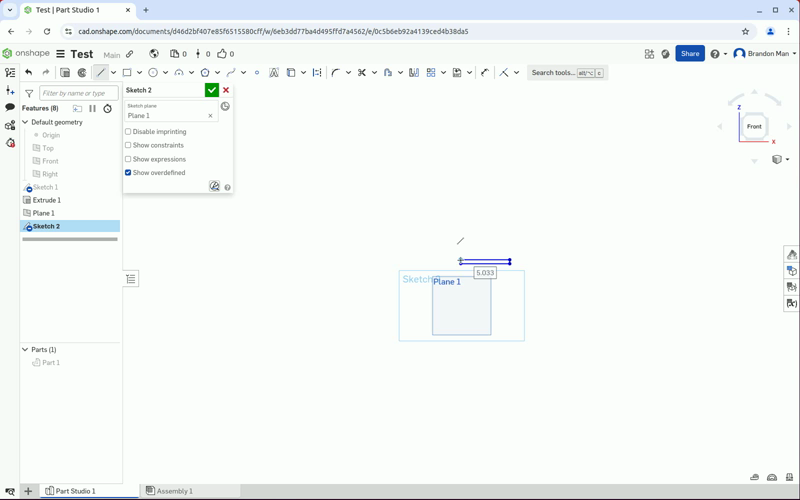
scroll(-6)
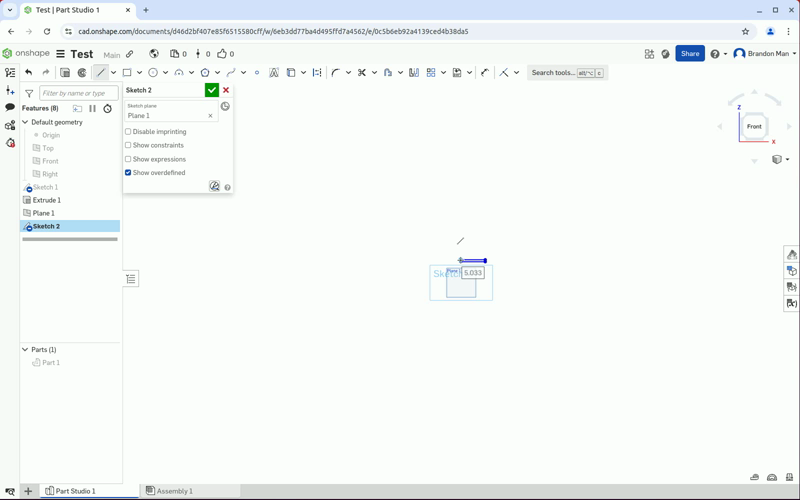
key_up(shift)
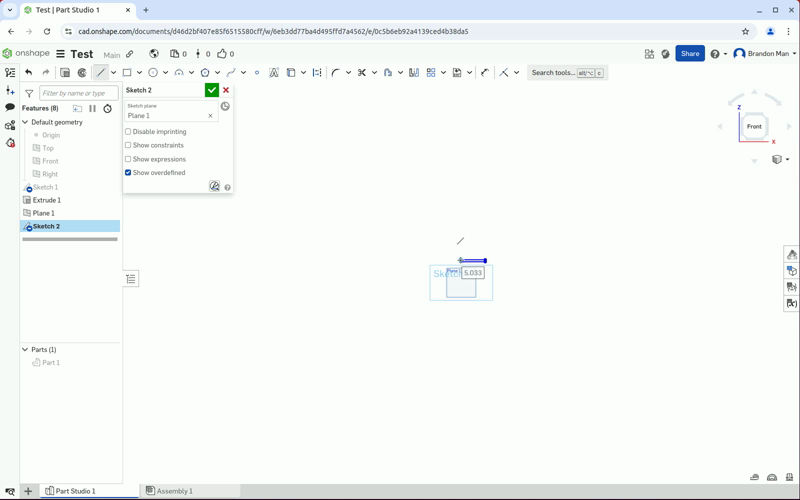
mouse_move(490, 259)
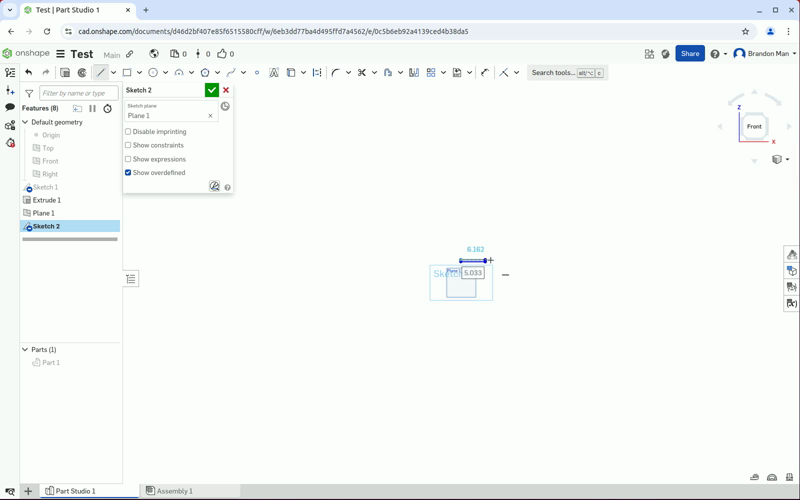
key_down(shift)
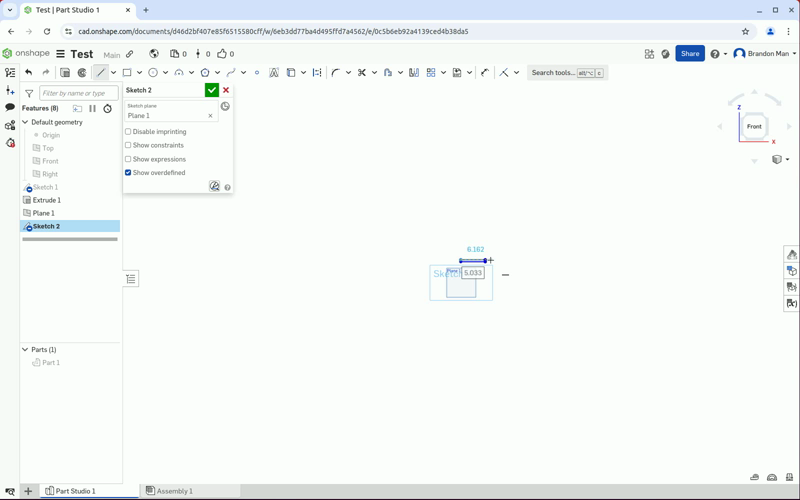
mouse_move(460, 261)
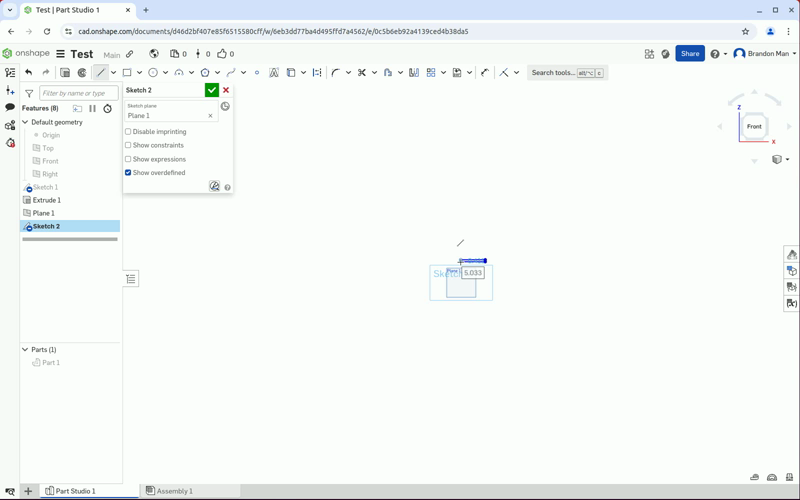
scroll(6)
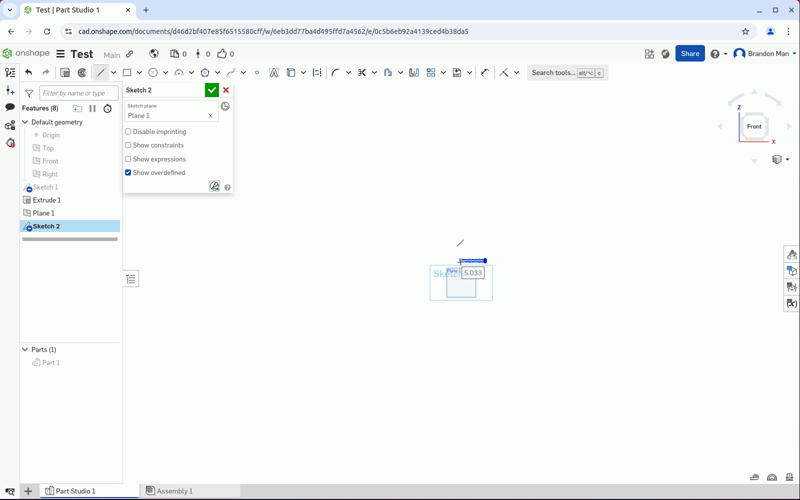
scroll(6)
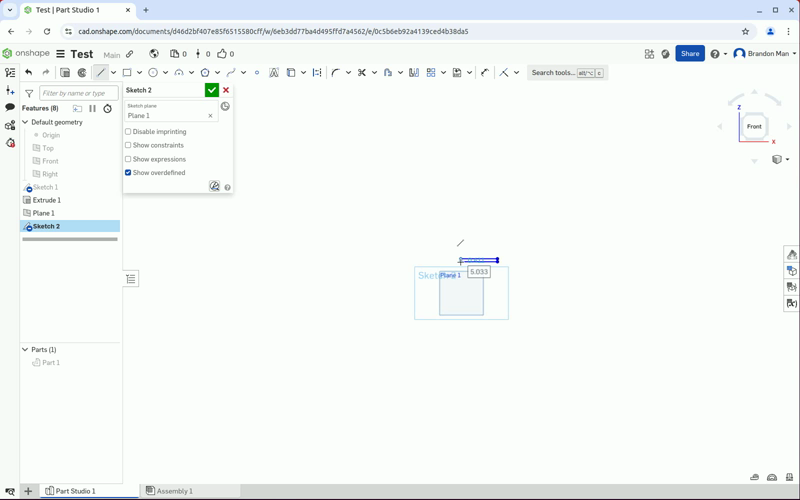
scroll(6)
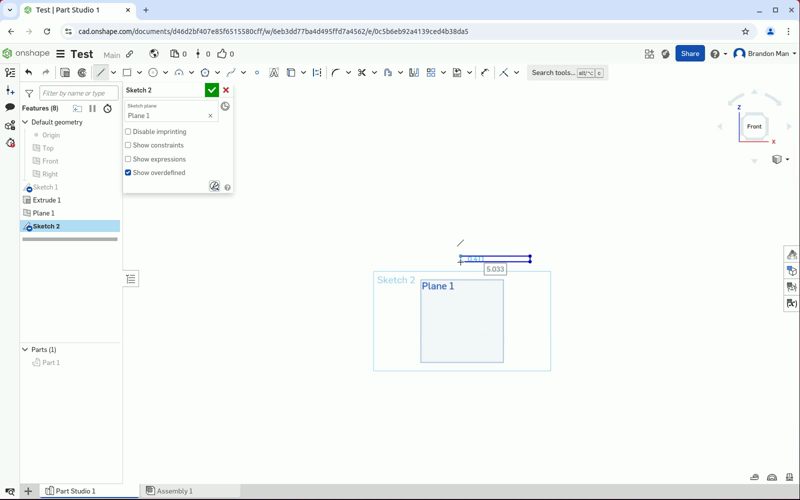
scroll(6)
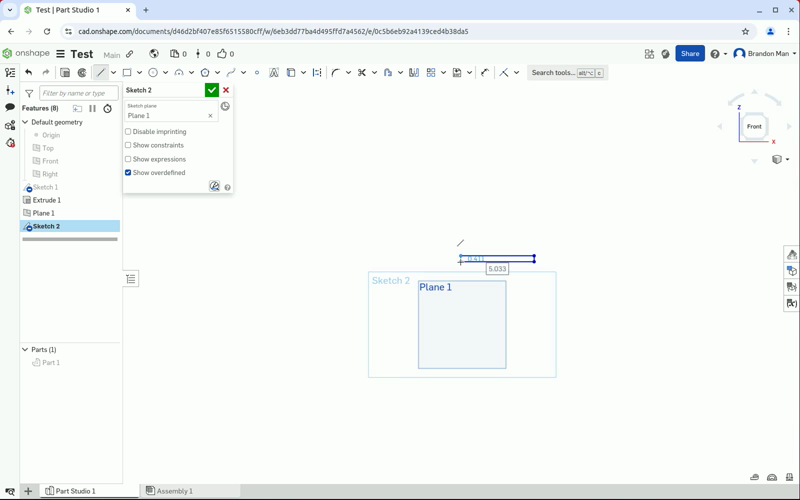
scroll(6)
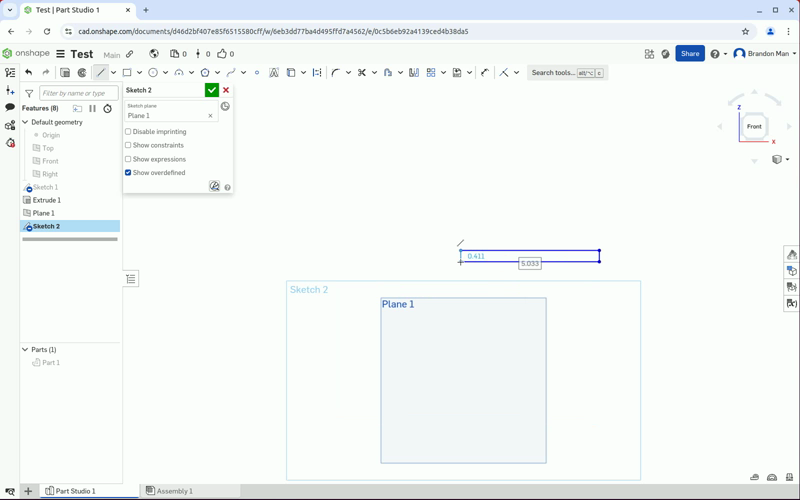
scroll(6)
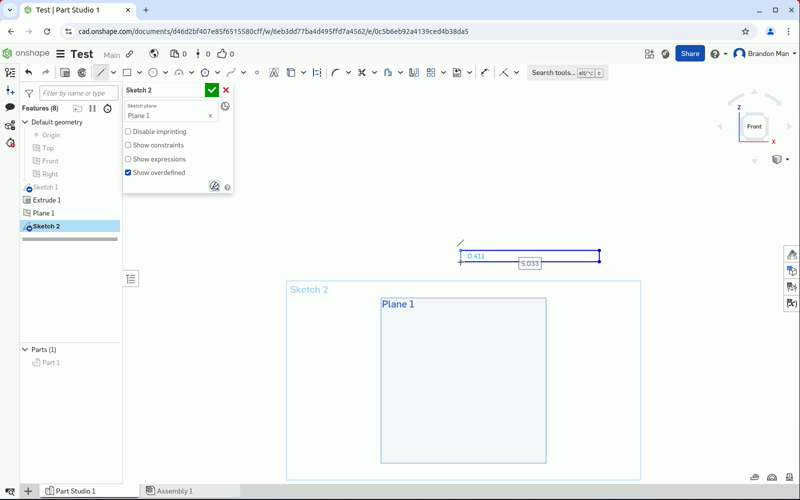
scroll(6)
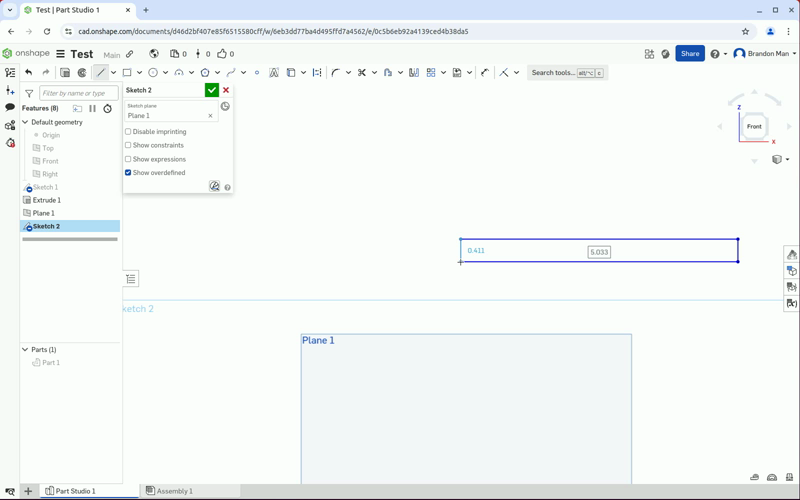
key_up(shift)
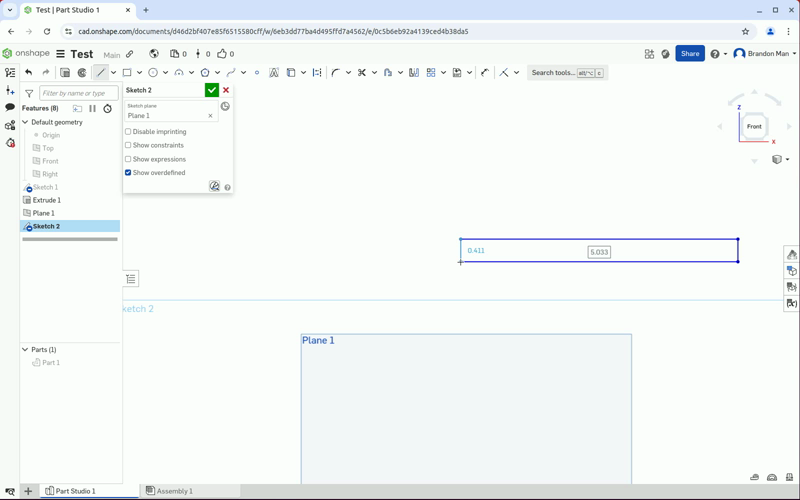
click(460, 261)
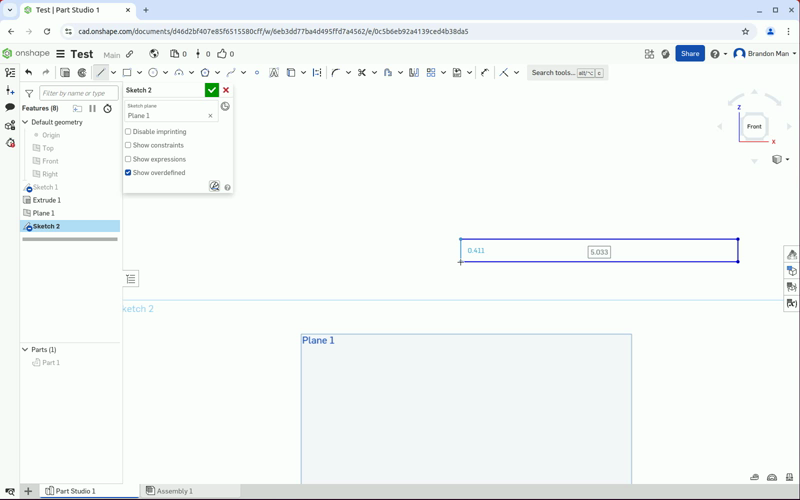
scroll(-6)
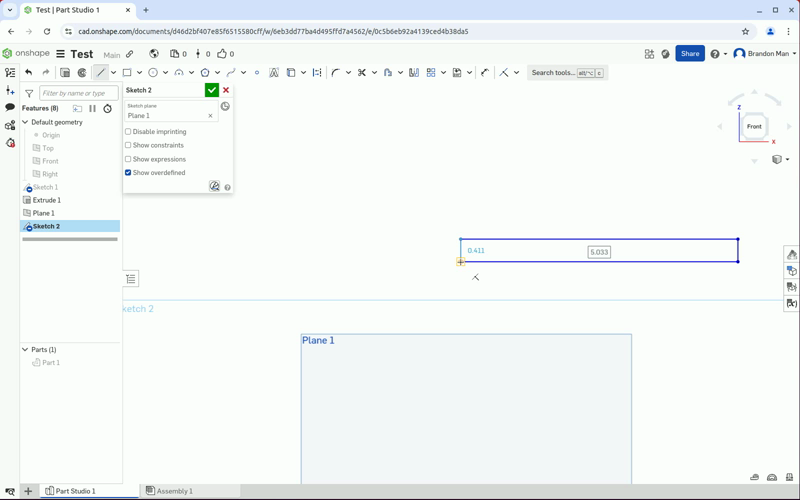
scroll(-6)
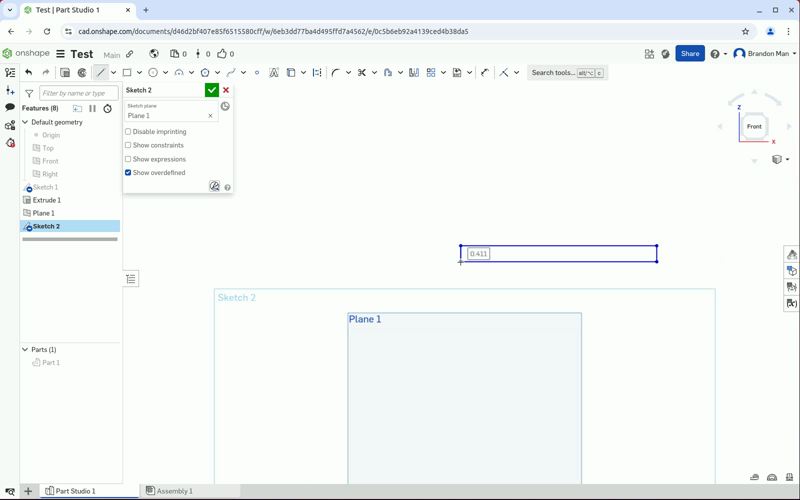
scroll(-6)
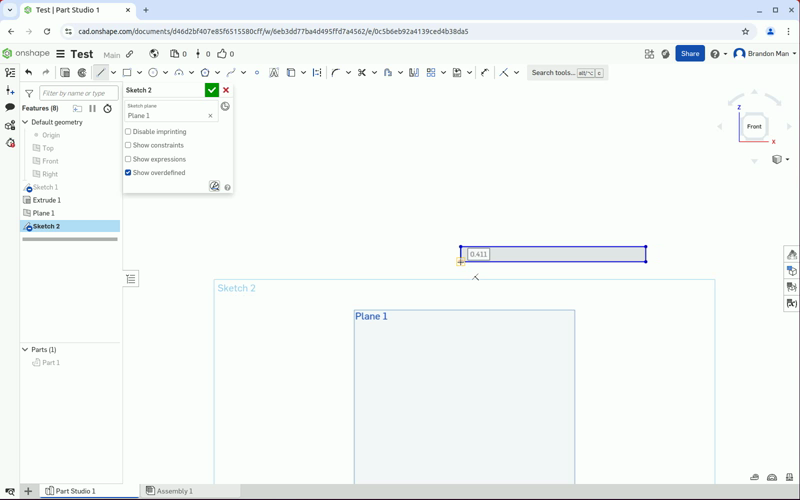
scroll(-6)
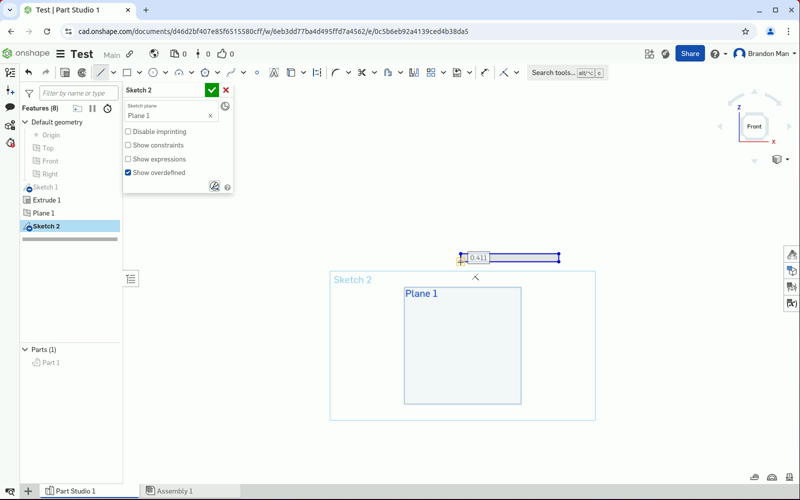
scroll(-6)
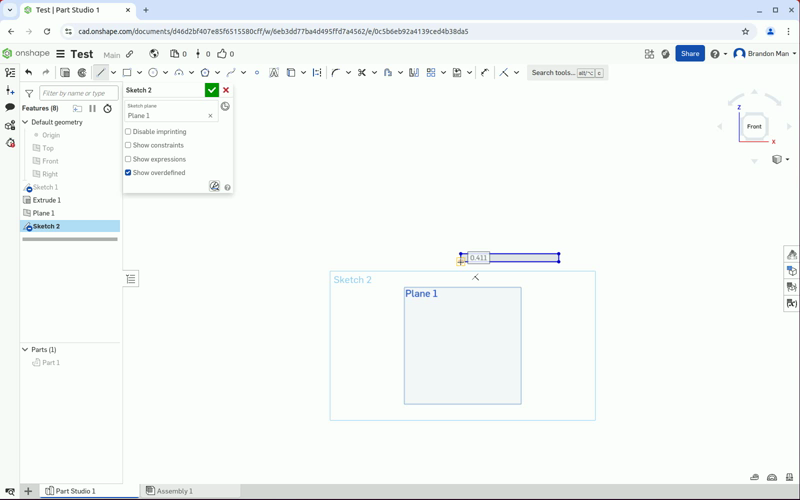
scroll(-6)
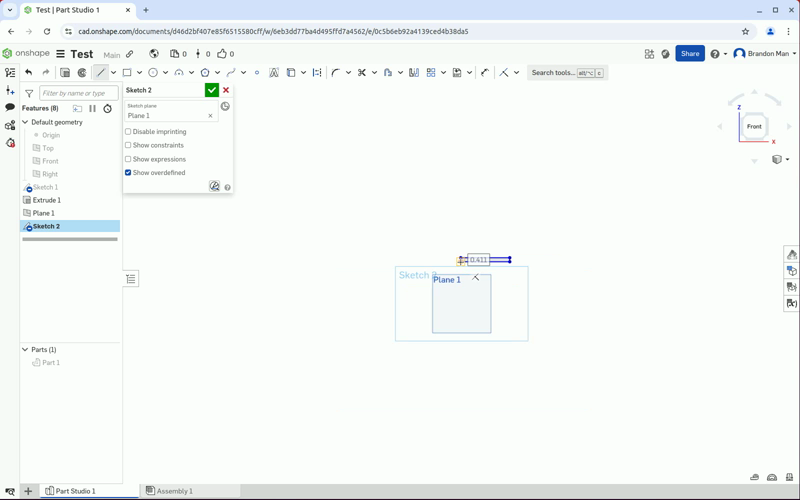
scroll(-6)
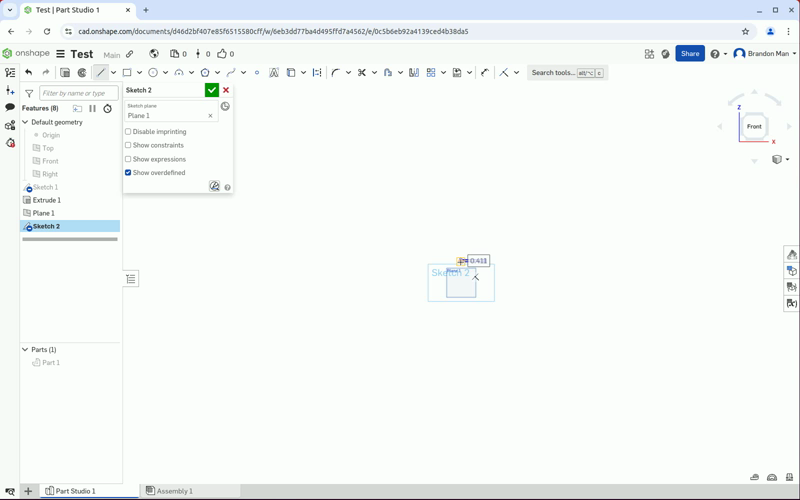
key(esc)
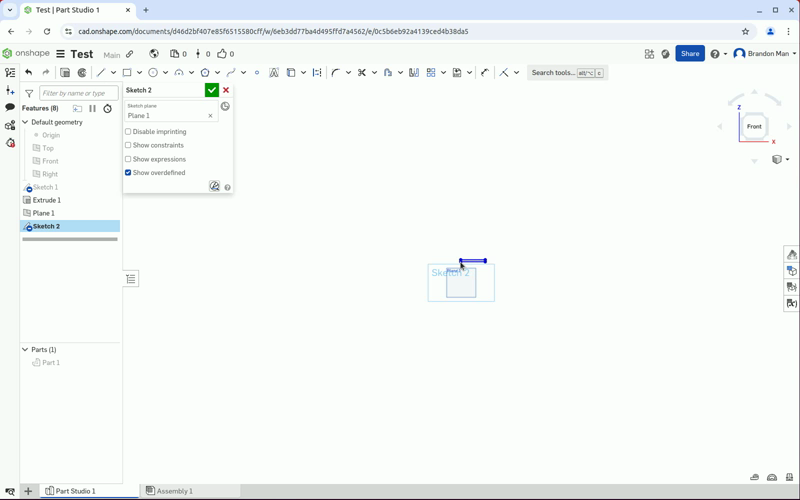
mouse_move(479, 261)
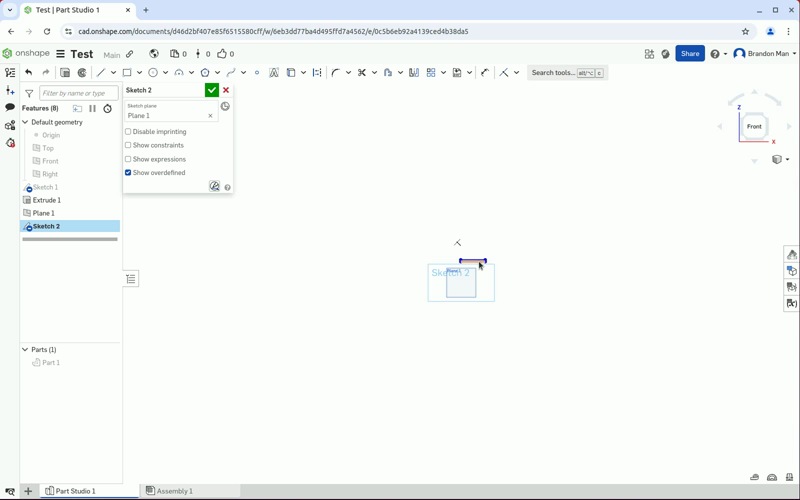
scroll(6)
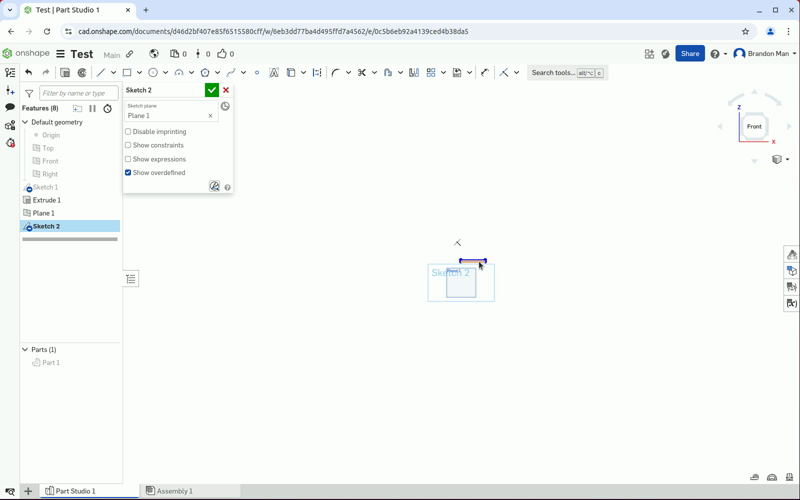
scroll(6)
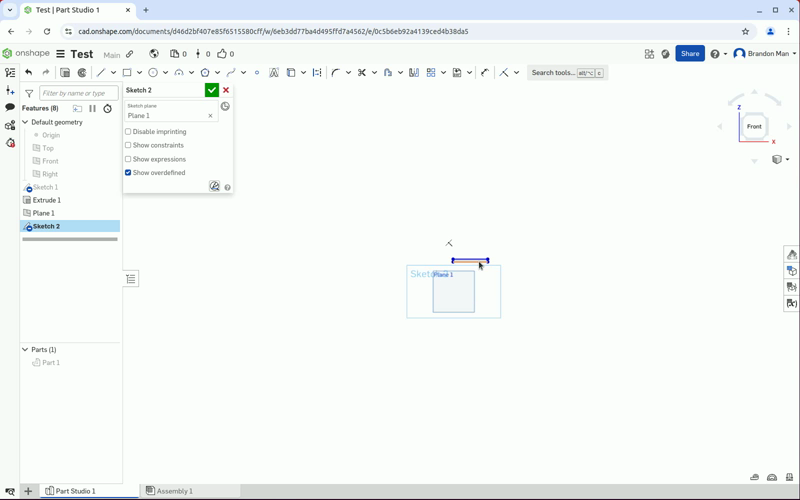
scroll(6)
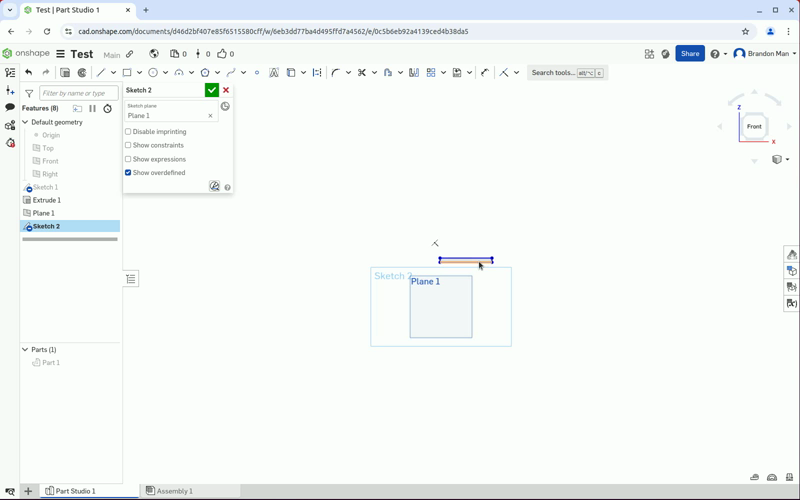
scroll(6)
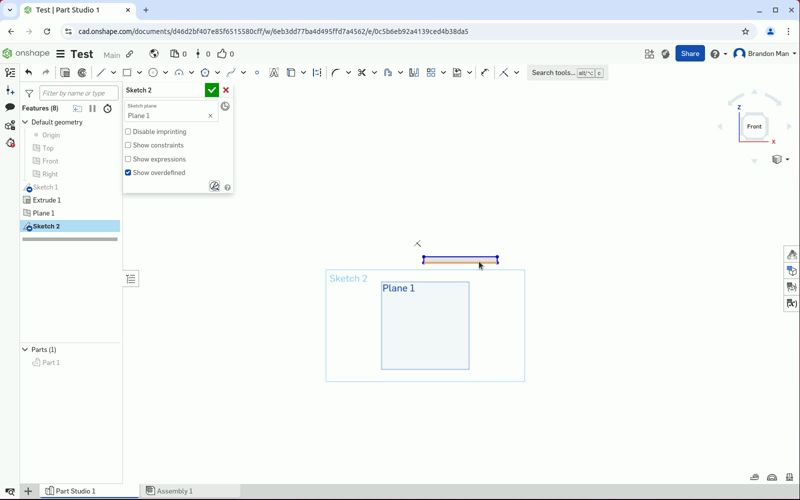
scroll(6)
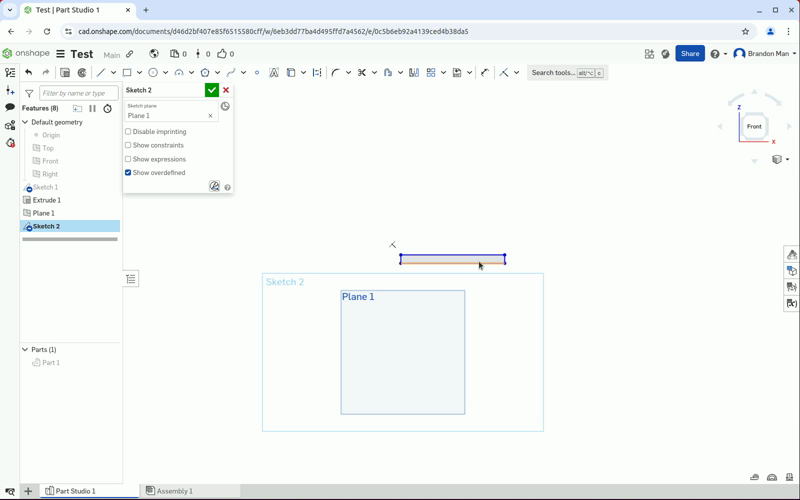
scroll(6)
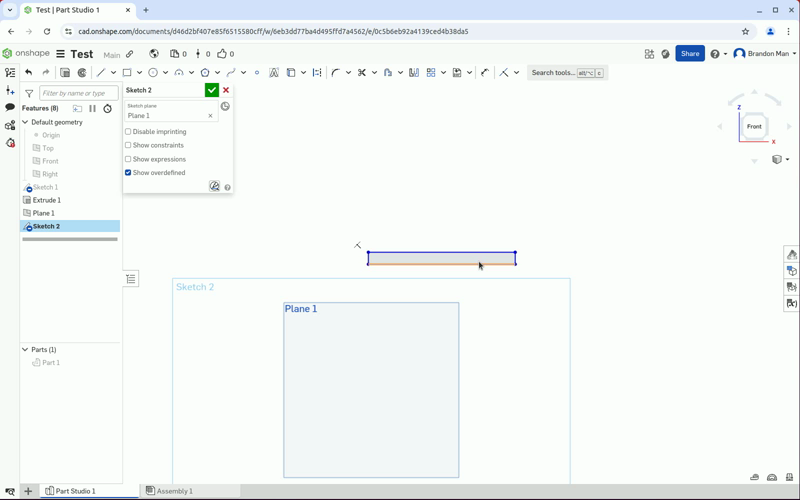
scroll(6)
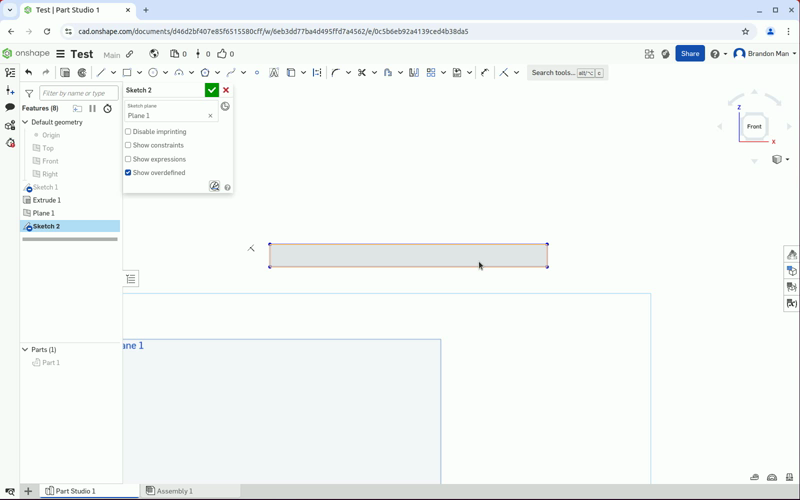
click(479, 261)
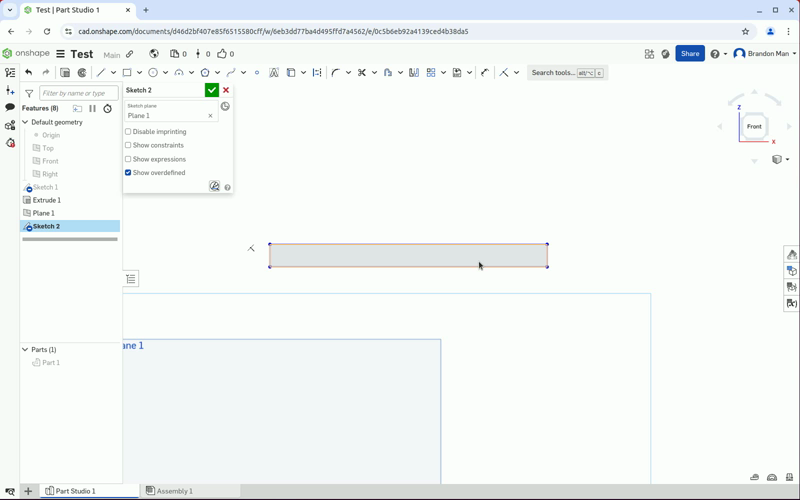
scroll(-6)
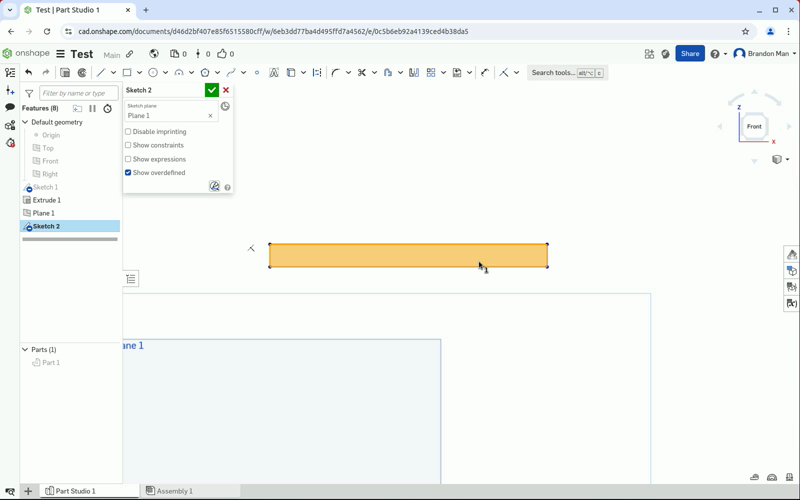
scroll(-6)
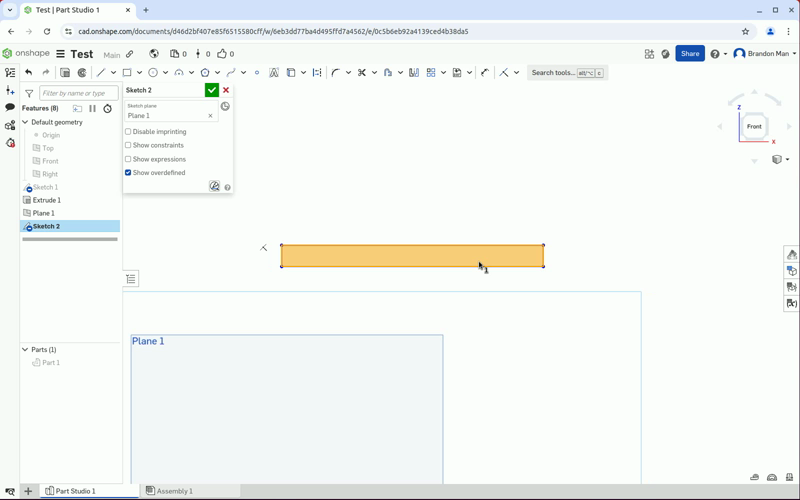
scroll(-6)
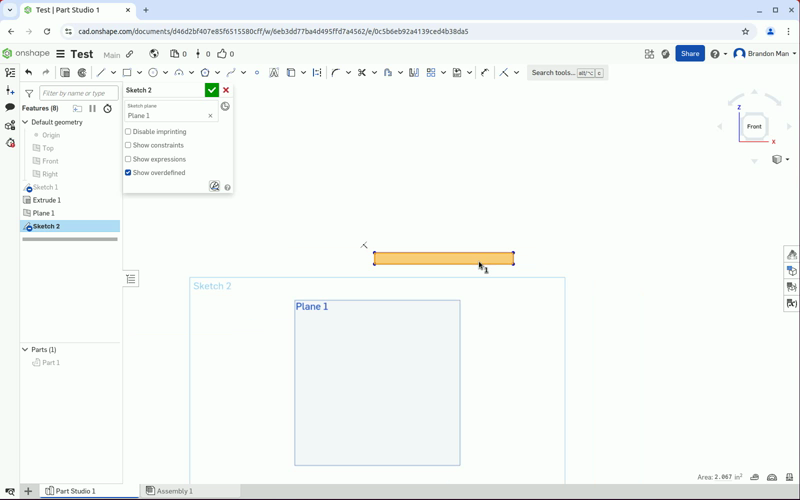
scroll(-6)
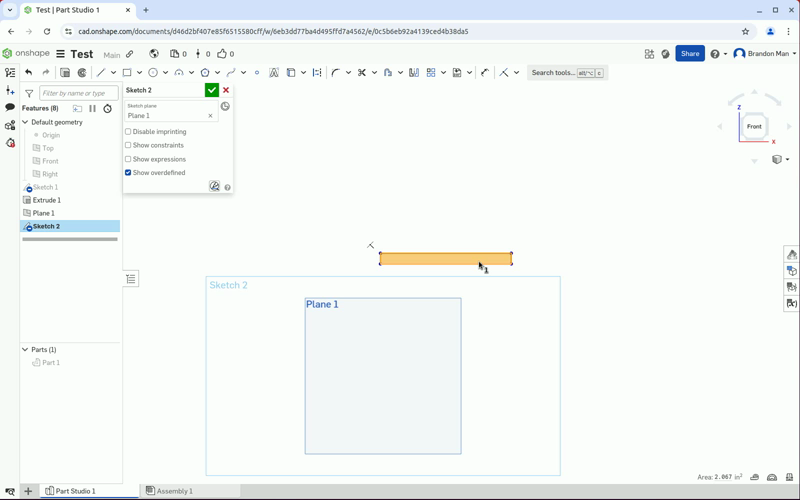
scroll(-6)
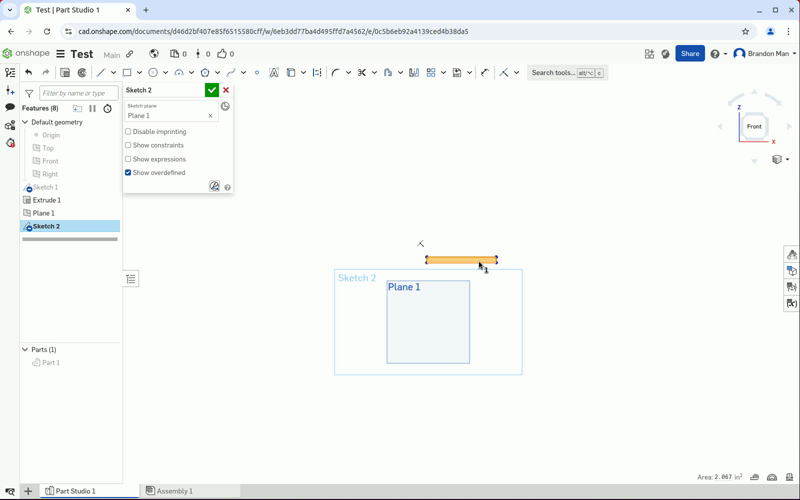
scroll(-6)
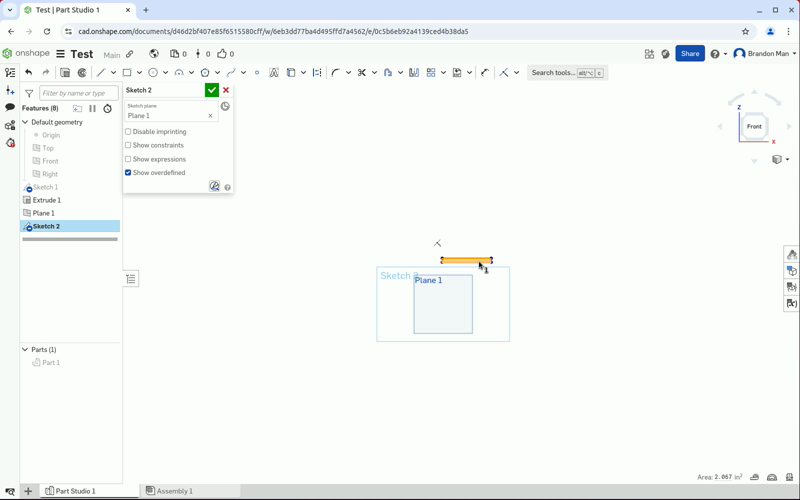
scroll(-6)
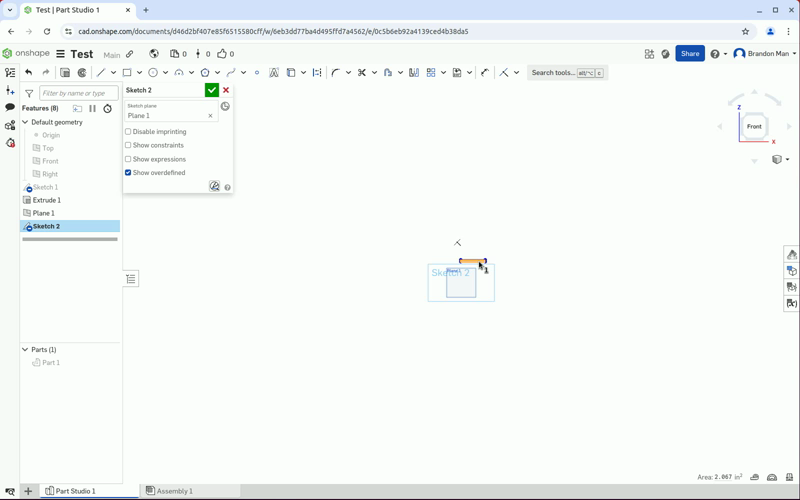
mouse_move(73, 352)
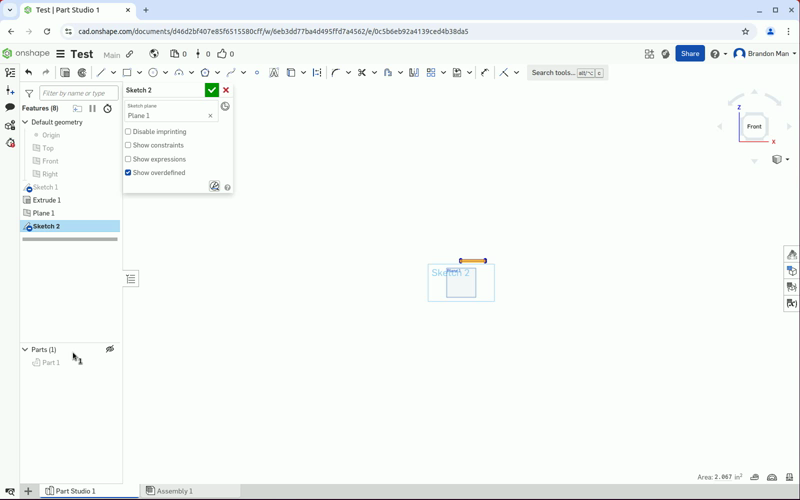
key(shift+y)
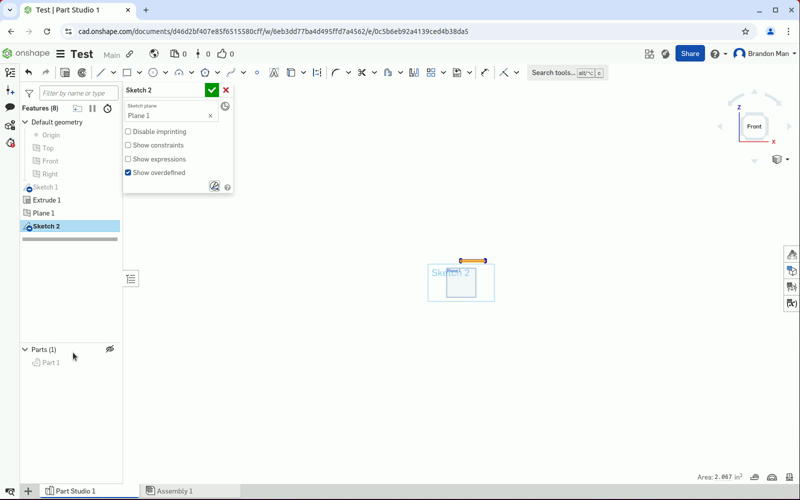
key(shift+e)
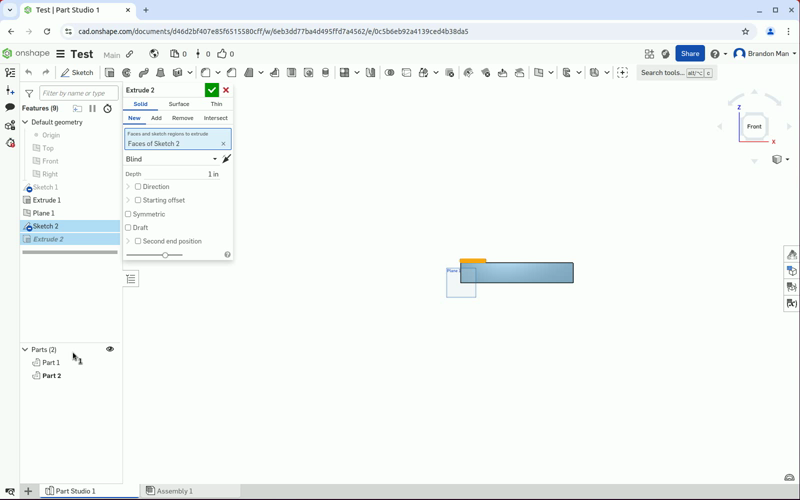
mouse_move(143, 106)
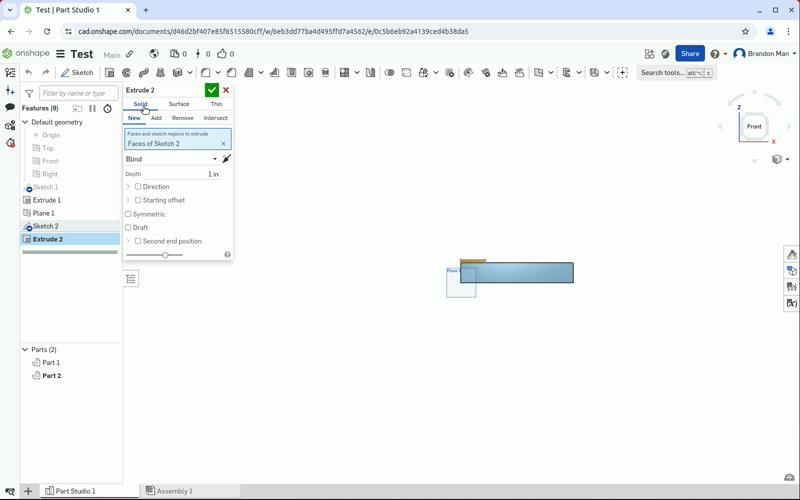
click(143, 106)
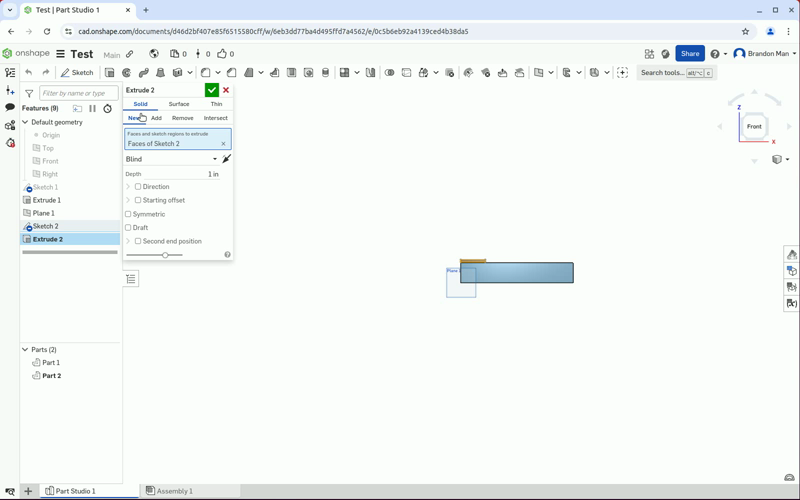
mouse_move(137, 120)
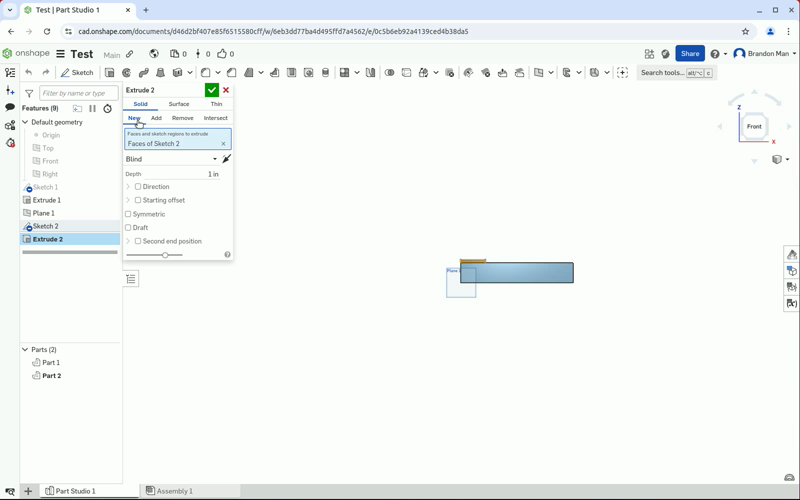
click(137, 120)
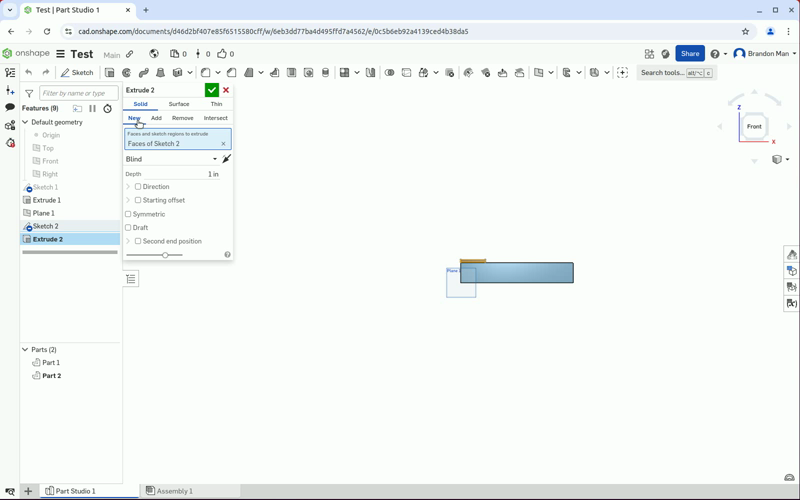
key(tab, 4)
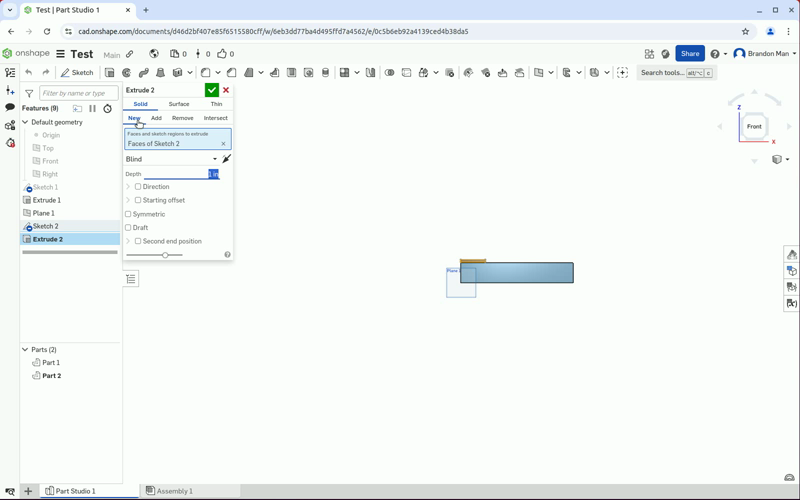
text(-0.241)
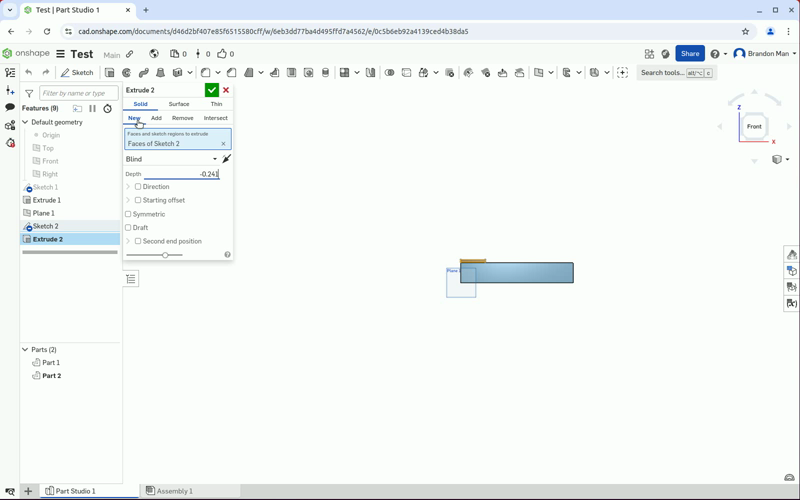
key(enter)
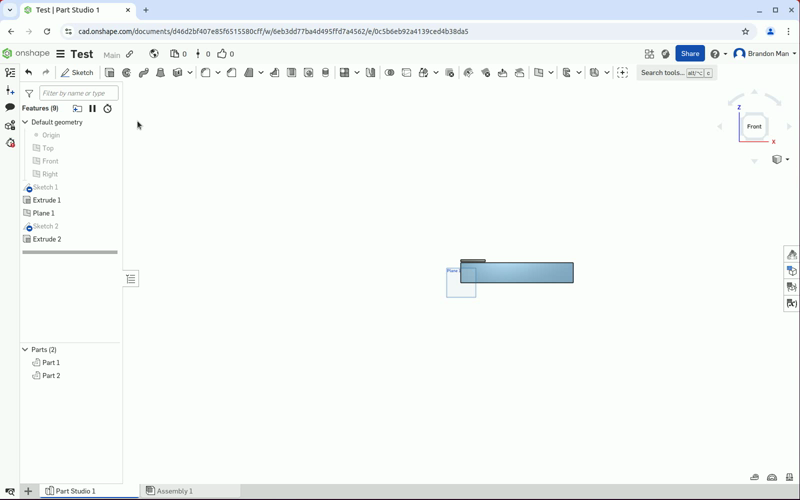
key(shift+h)
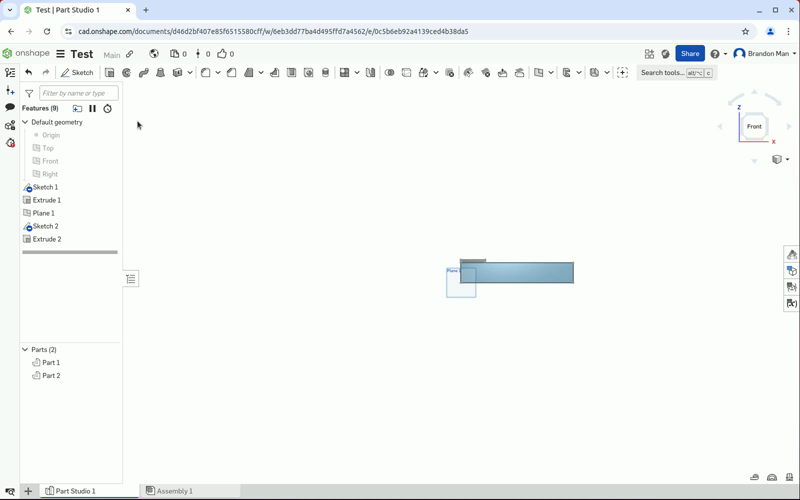
key(shift+h)
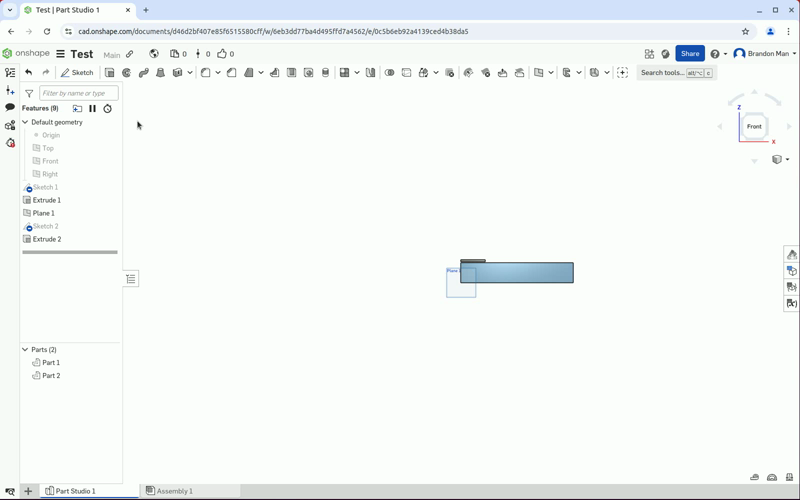
mouse_move(73, 189)
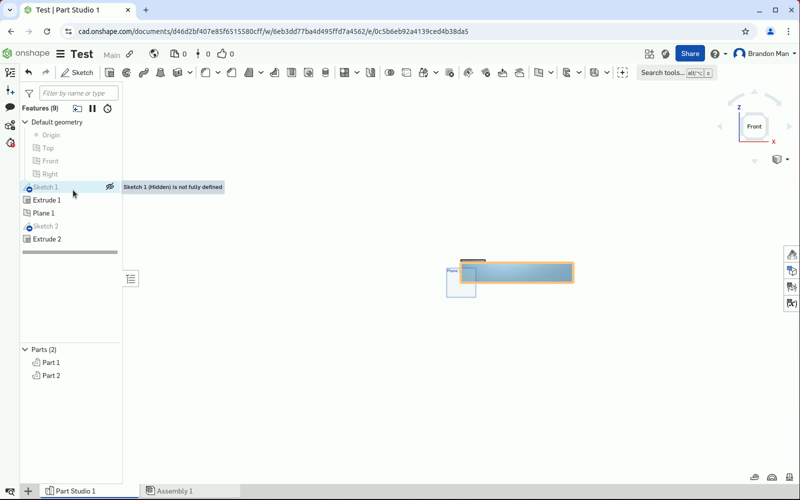
click(73, 189)
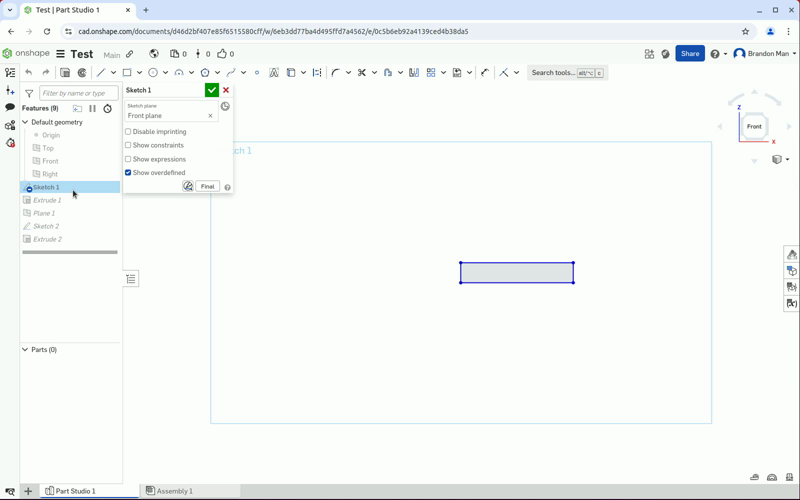
mouse_move(229, 92)
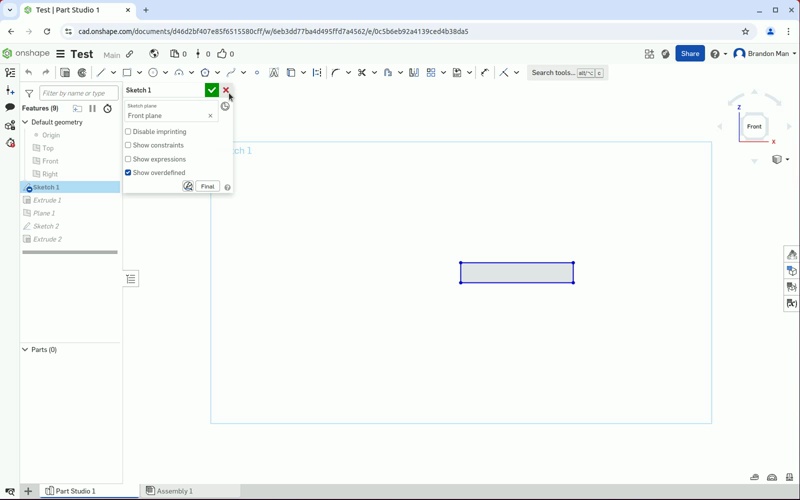
click(229, 92)
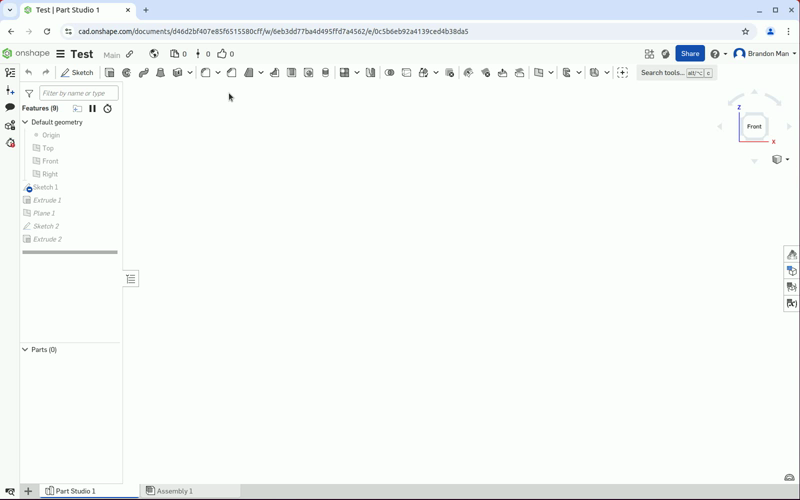
key(shift+s)
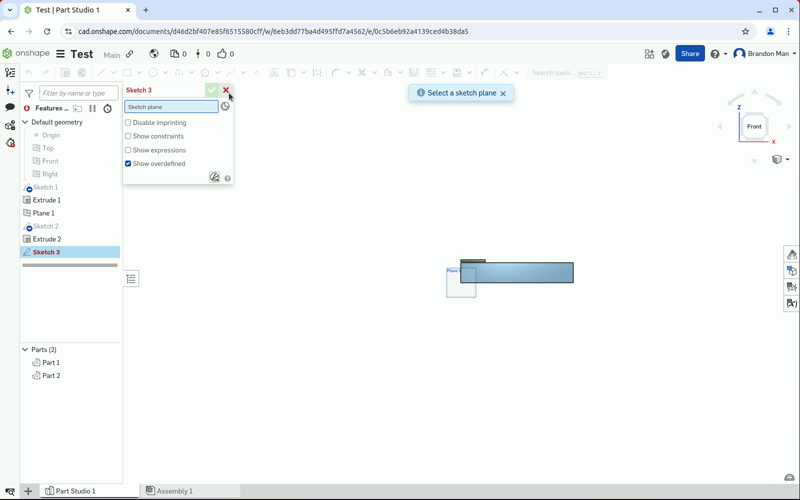
mouse_move(73, 215)
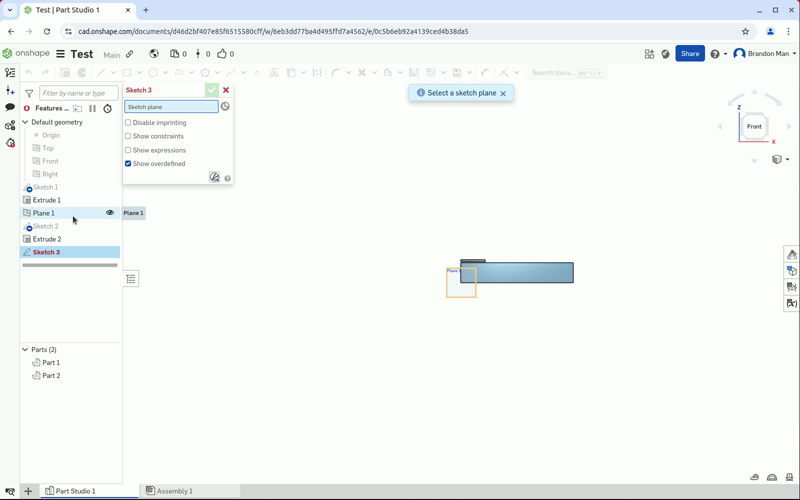
click(73, 215)
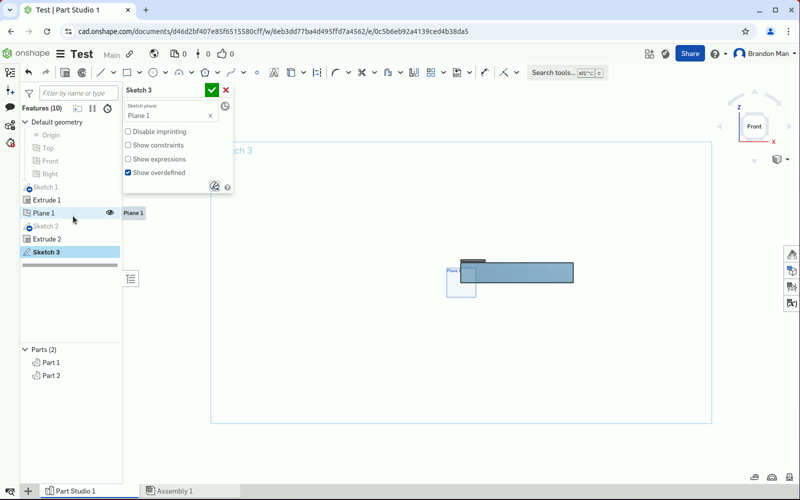
mouse_move(73, 352)
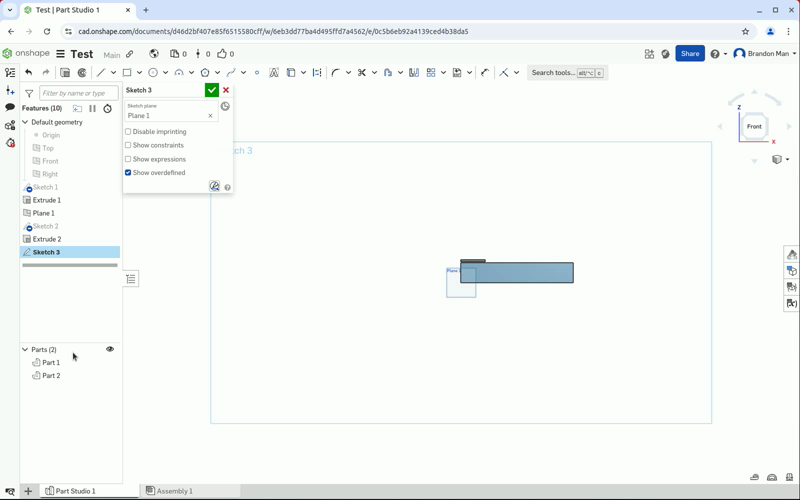
key(y)
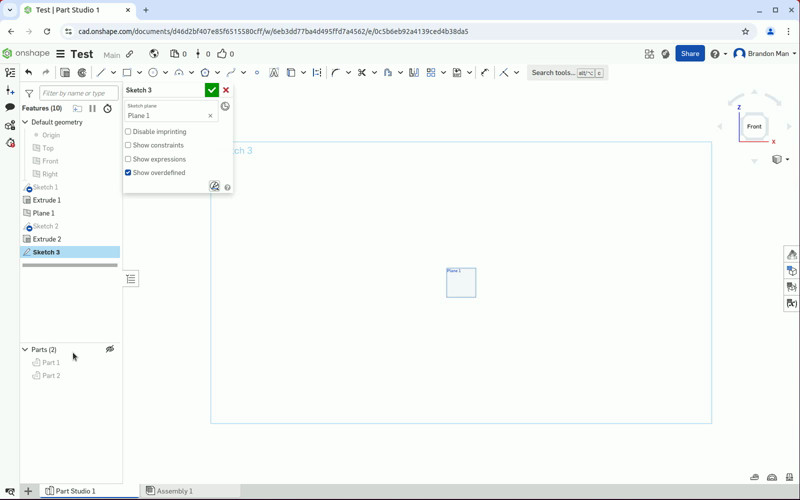
key(l)
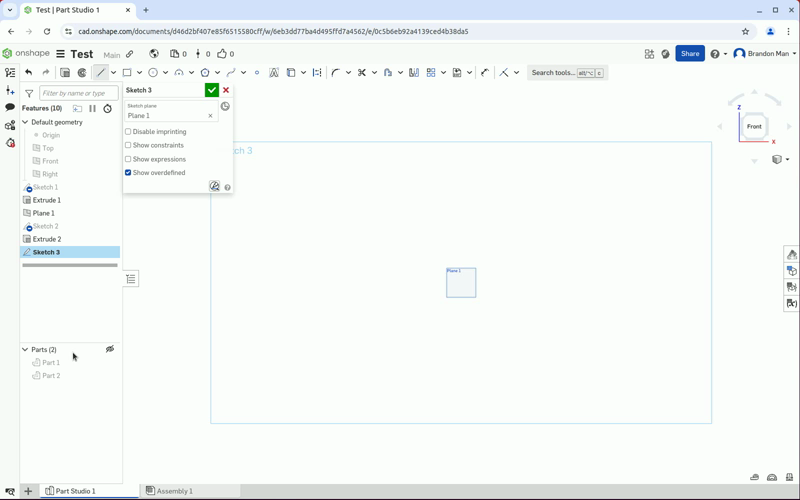
key_down(shift)
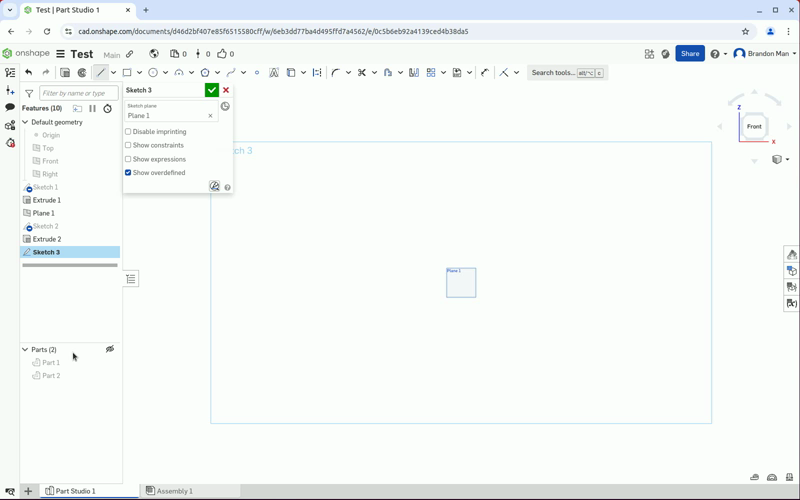
mouse_move(493, 261)
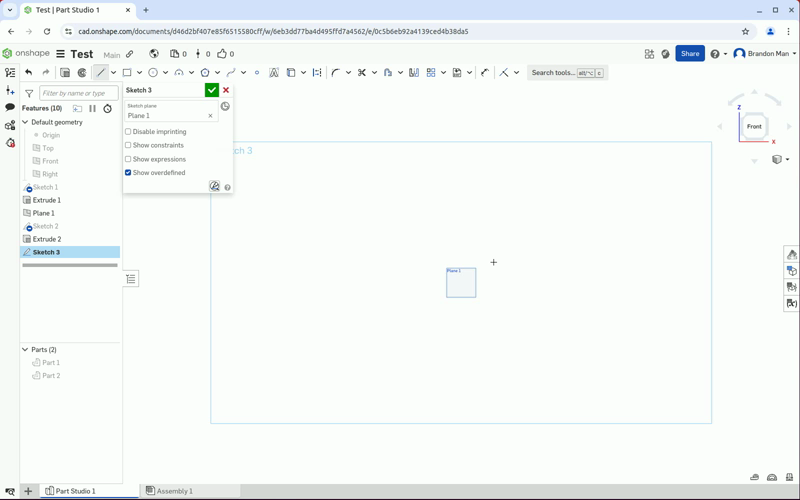
click(493, 261)
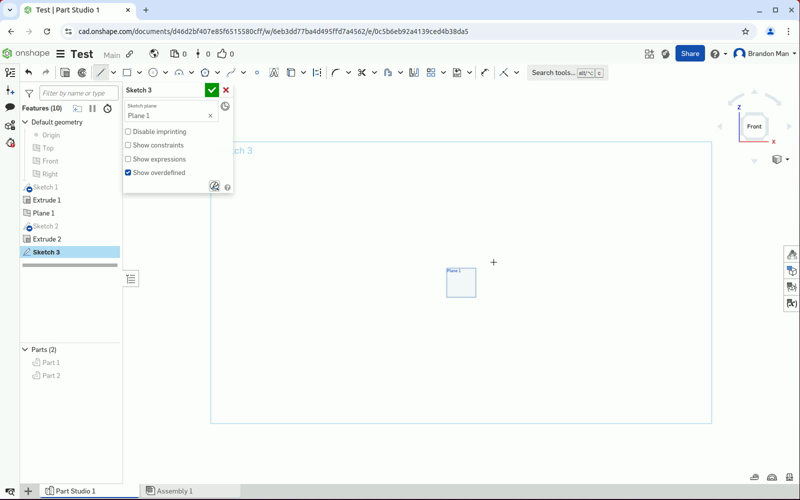
key_up(shift)
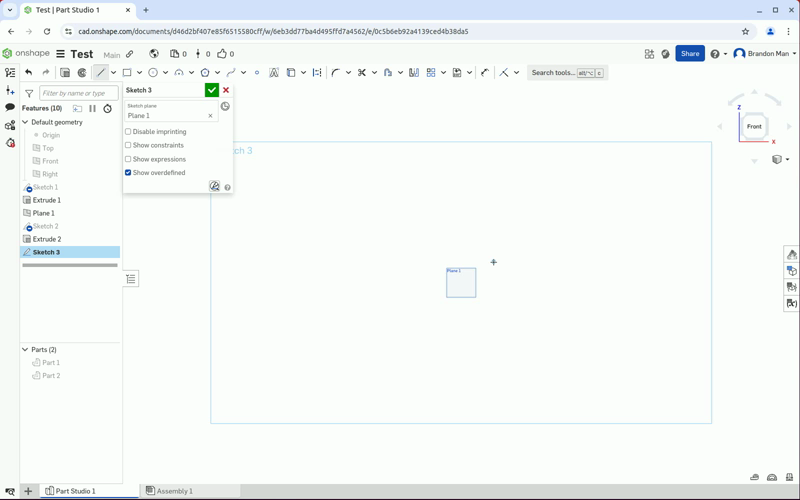
key_down(shift)
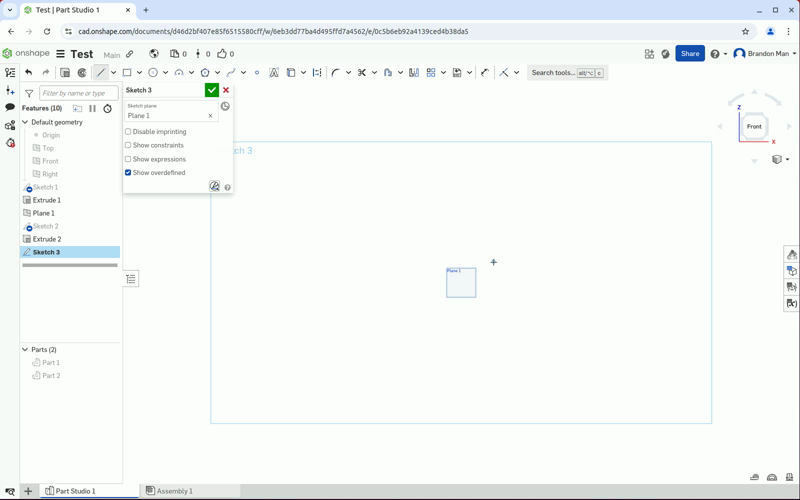
mouse_move(523, 261)
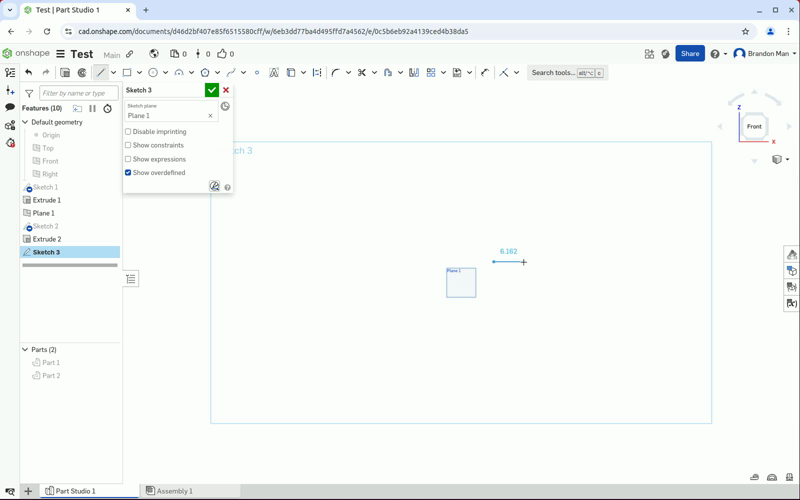
mouse_move(541, 261)
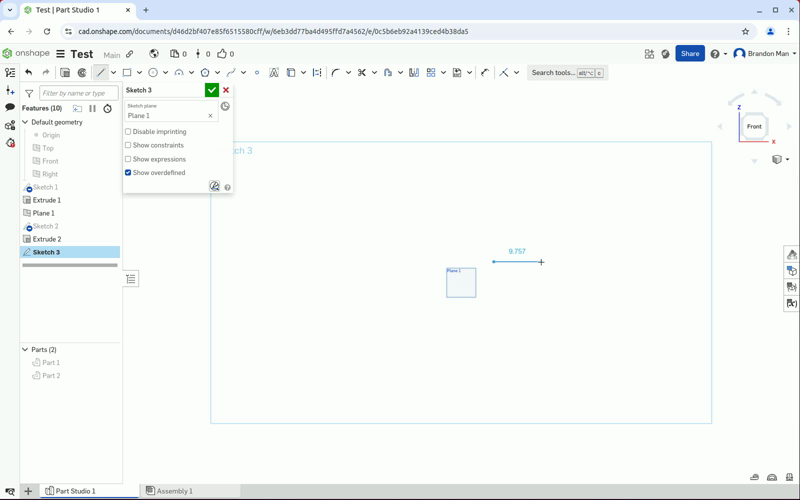
click(541, 261)
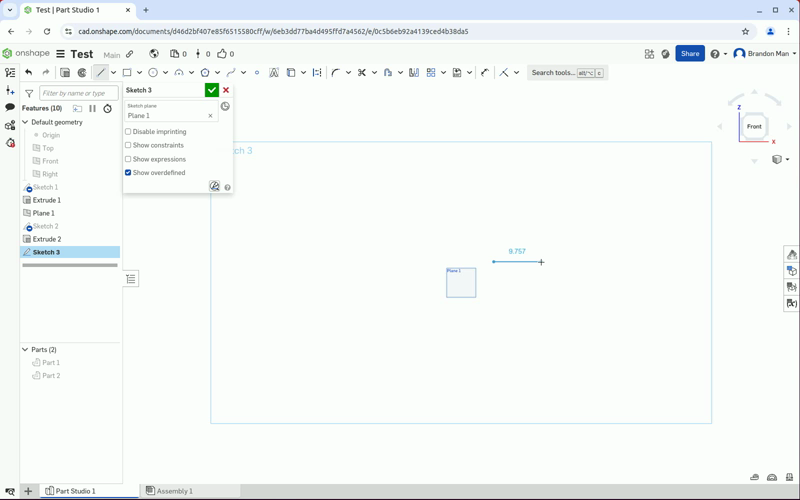
key_up(shift)
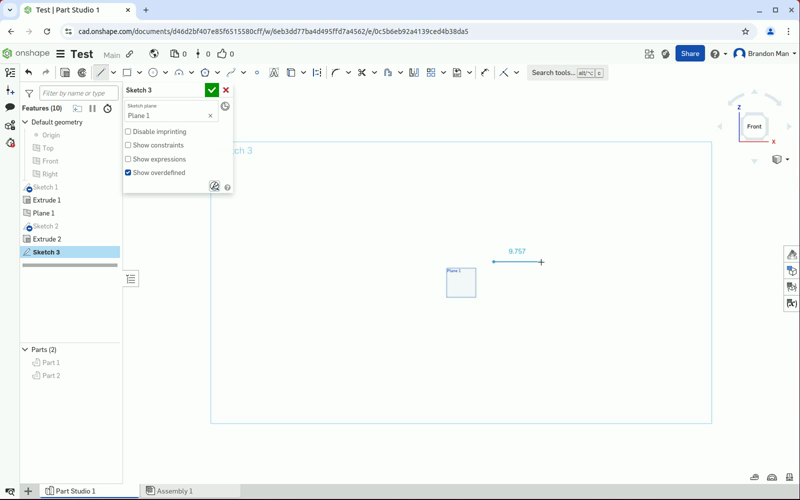
key_down(shift)
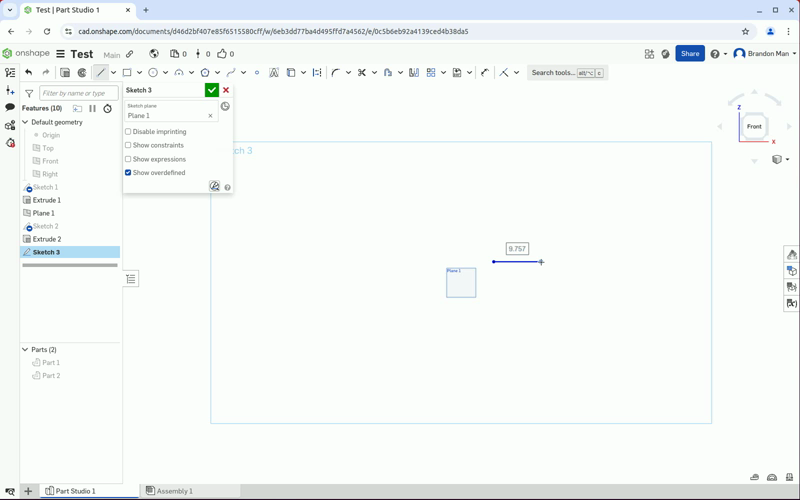
mouse_move(571, 261)
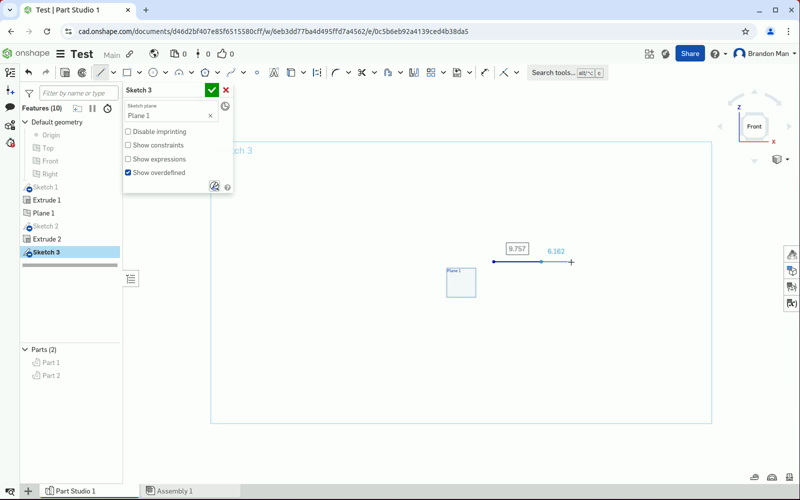
mouse_move(541, 259)
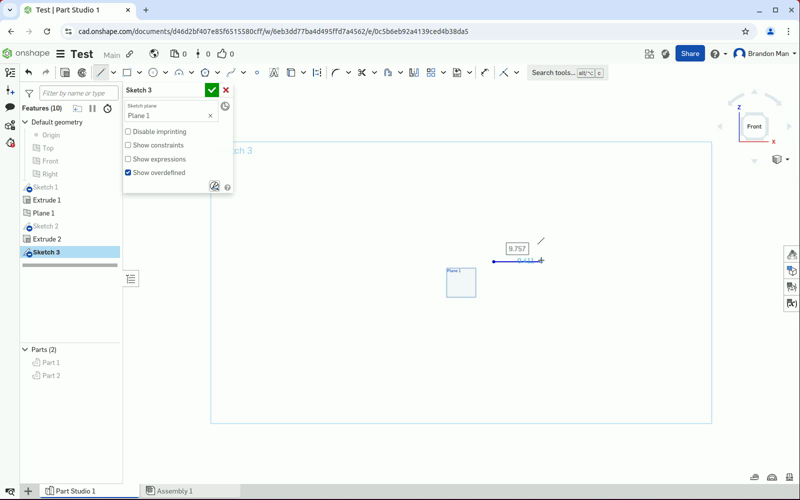
scroll(6)
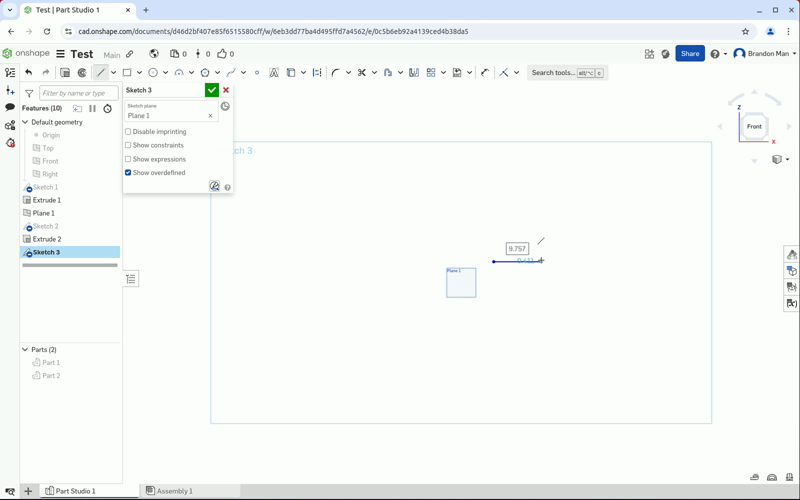
scroll(6)
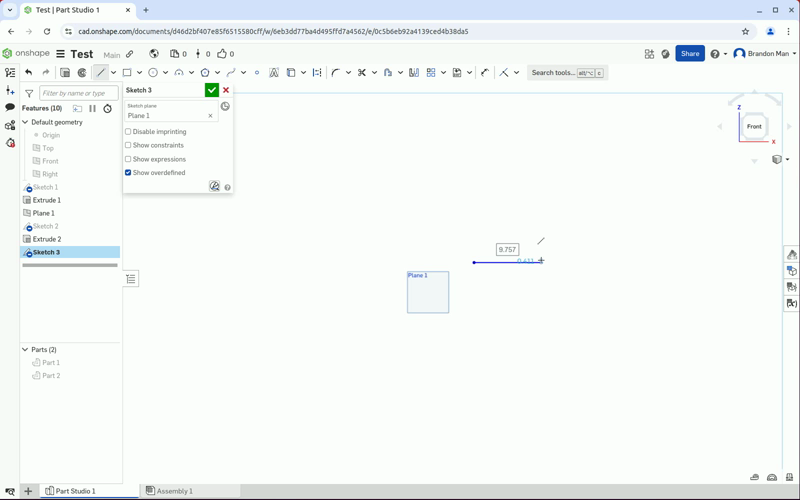
scroll(6)
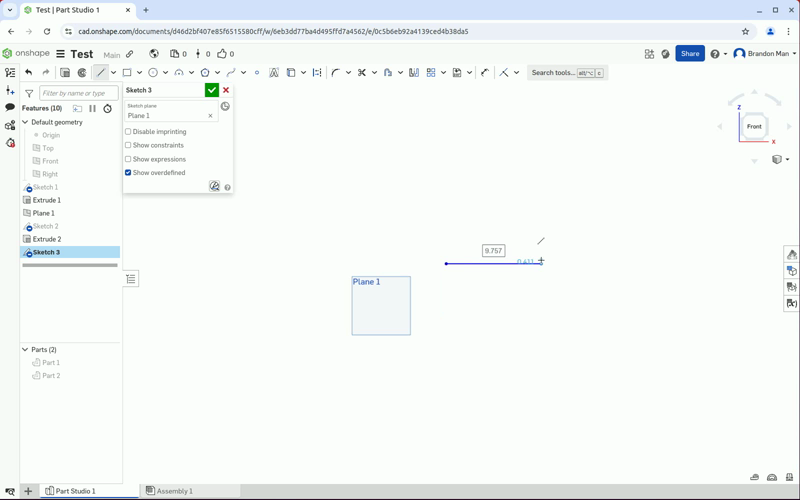
scroll(6)
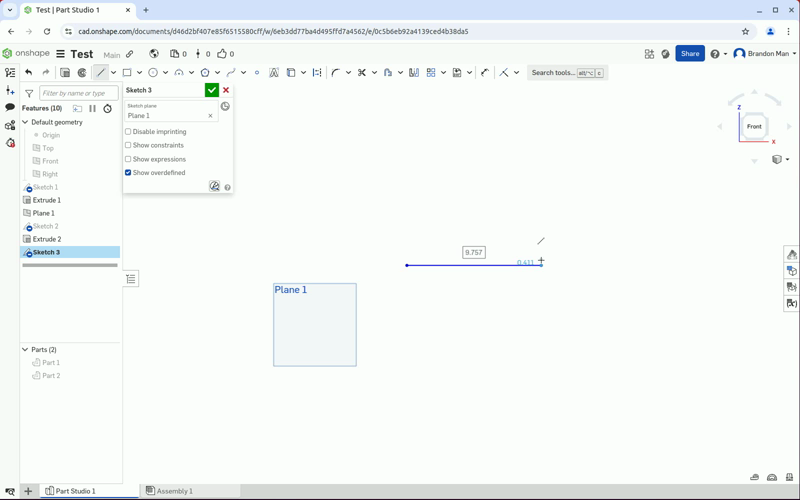
scroll(6)
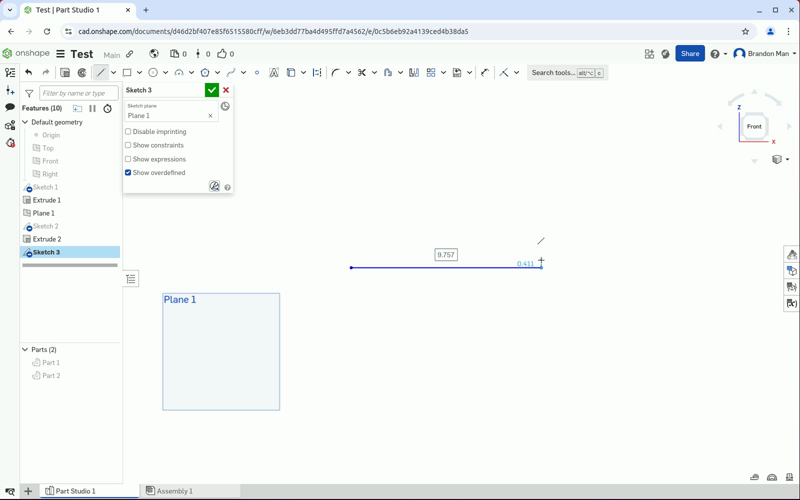
scroll(6)
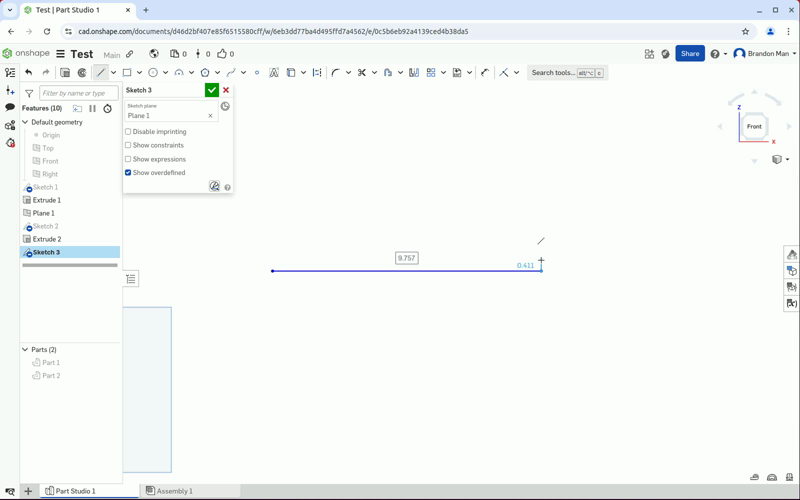
scroll(6)
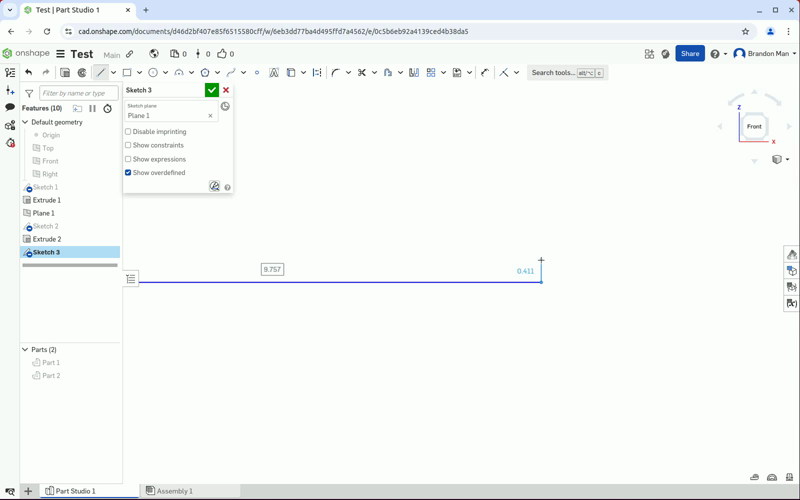
click(541, 259)
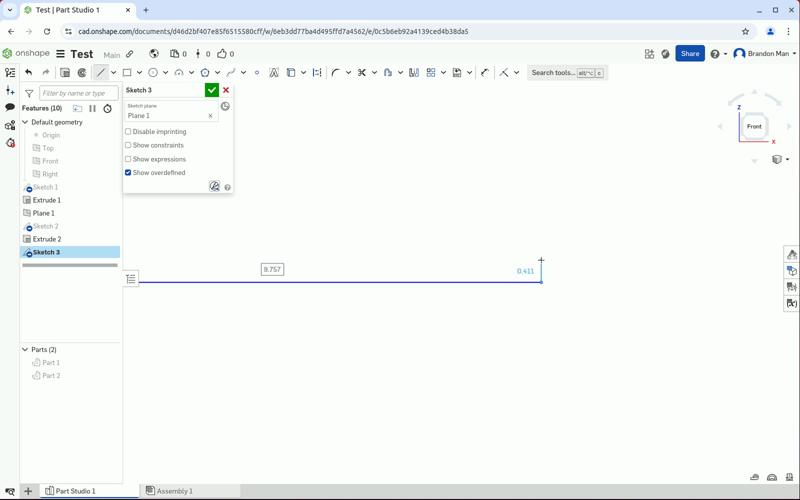
scroll(-6)
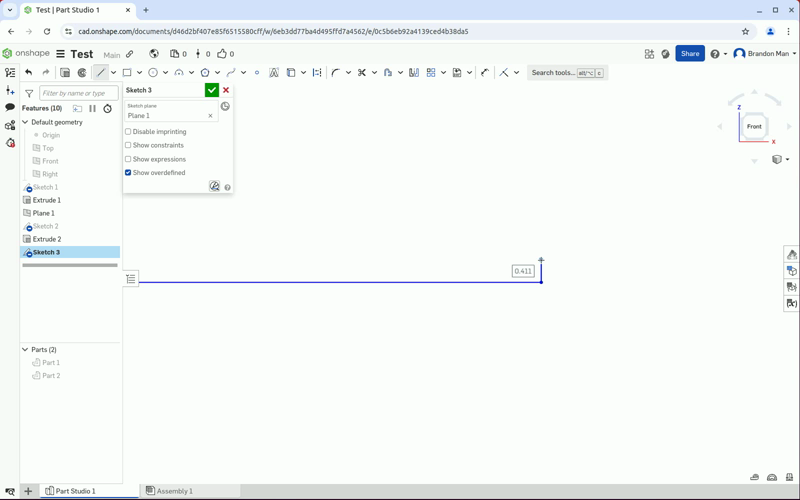
scroll(-6)
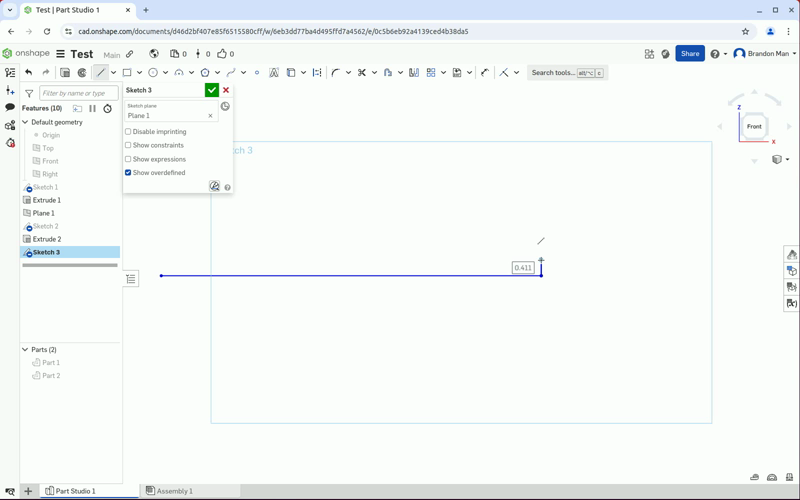
scroll(-6)
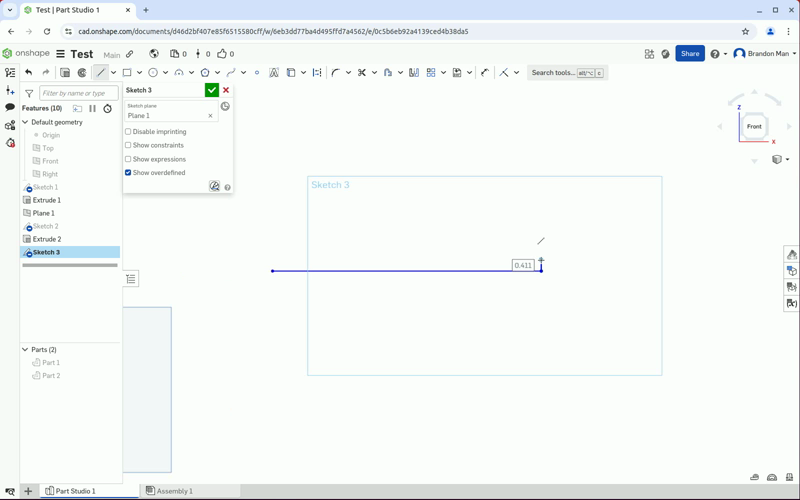
scroll(-6)
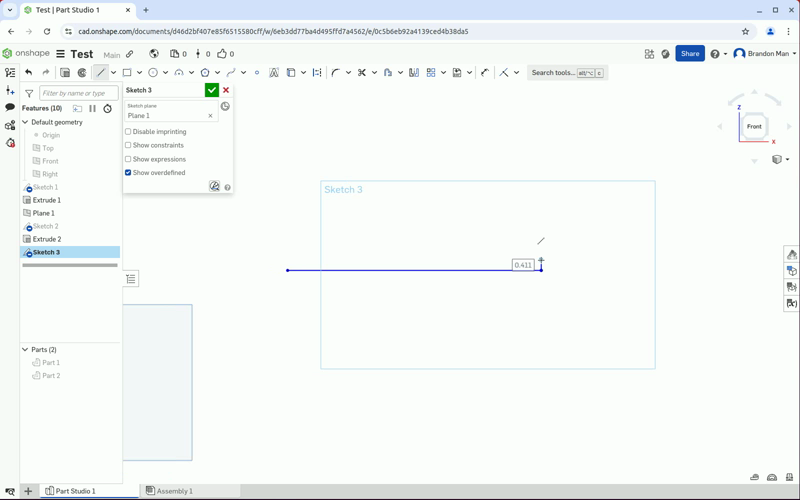
scroll(-6)
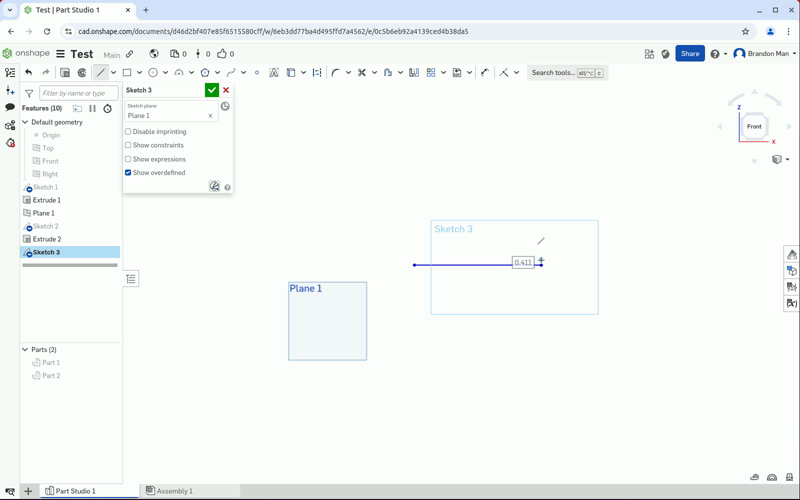
scroll(-6)
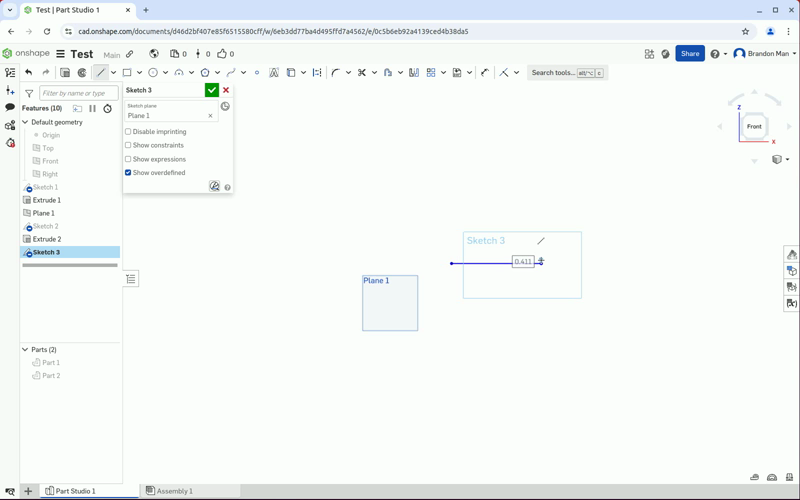
scroll(-6)
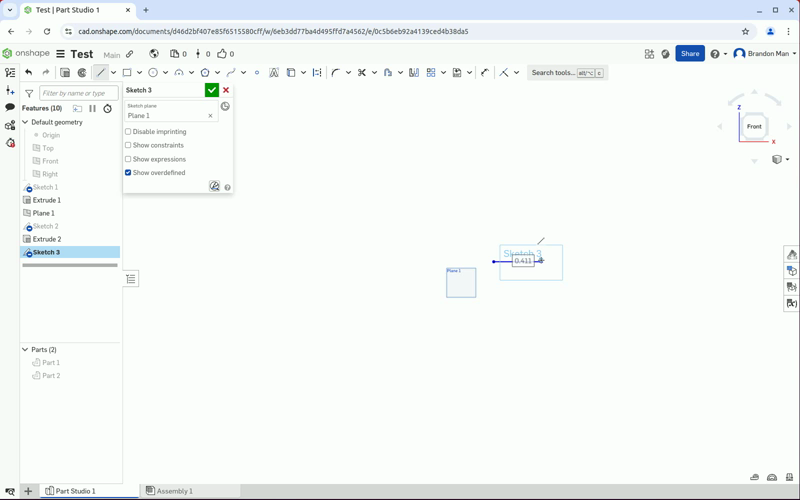
key_up(shift)
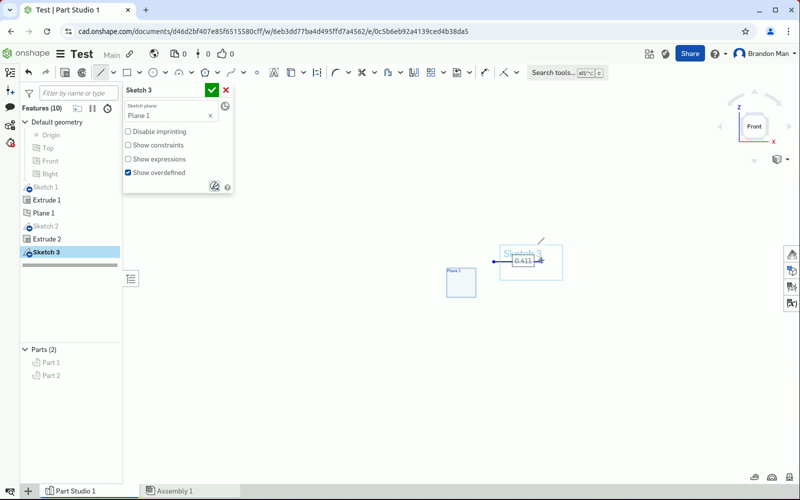
key_down(shift)
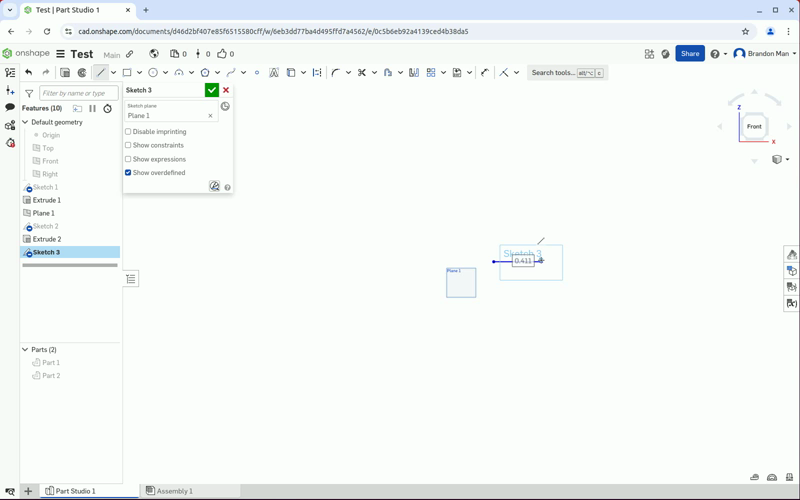
mouse_move(571, 259)
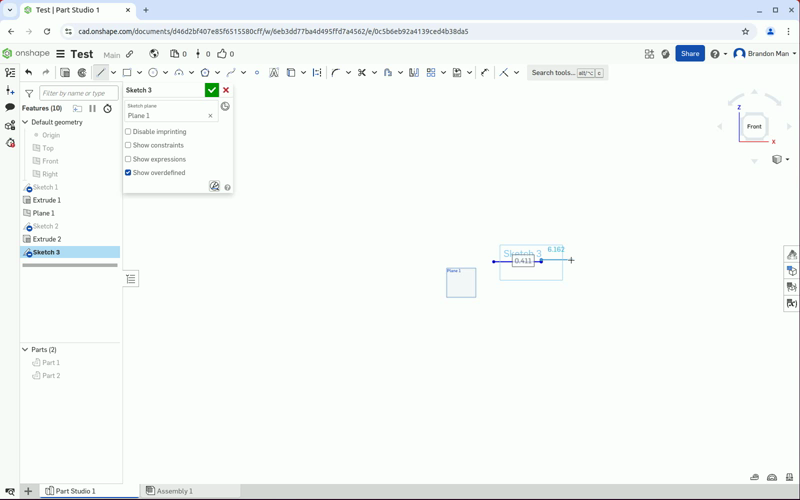
mouse_move(493, 259)
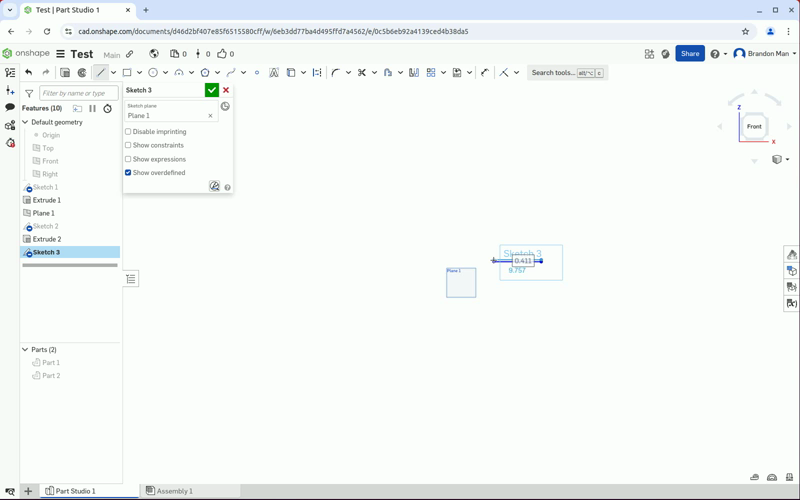
scroll(6)
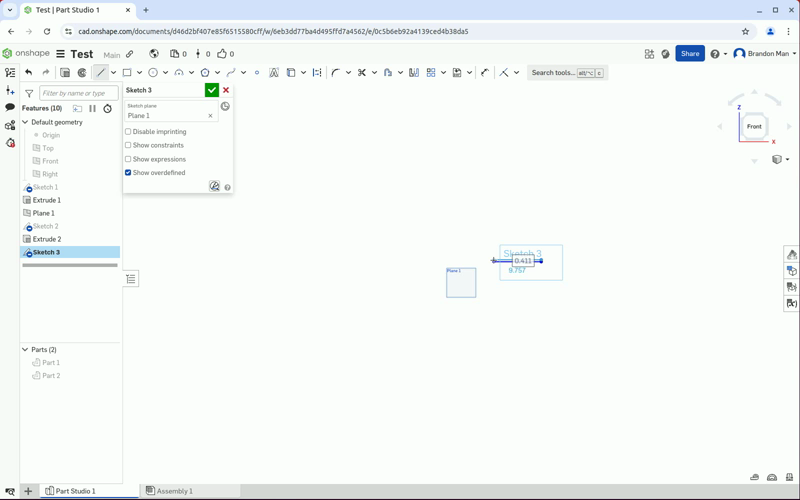
scroll(6)
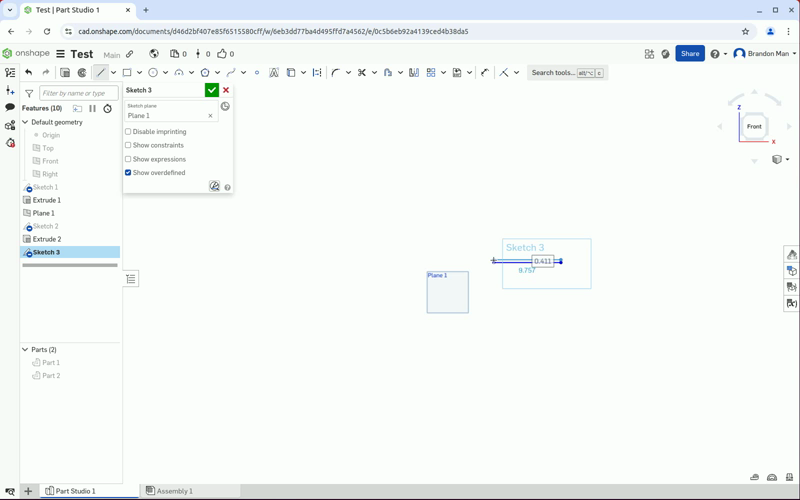
scroll(6)
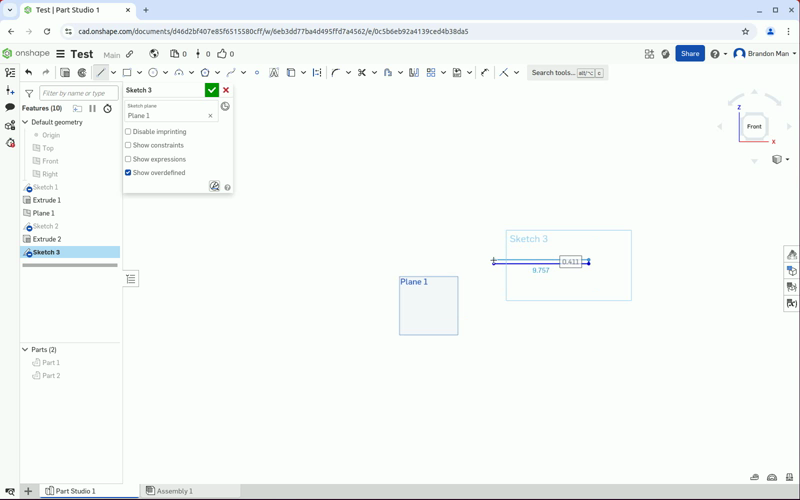
scroll(6)
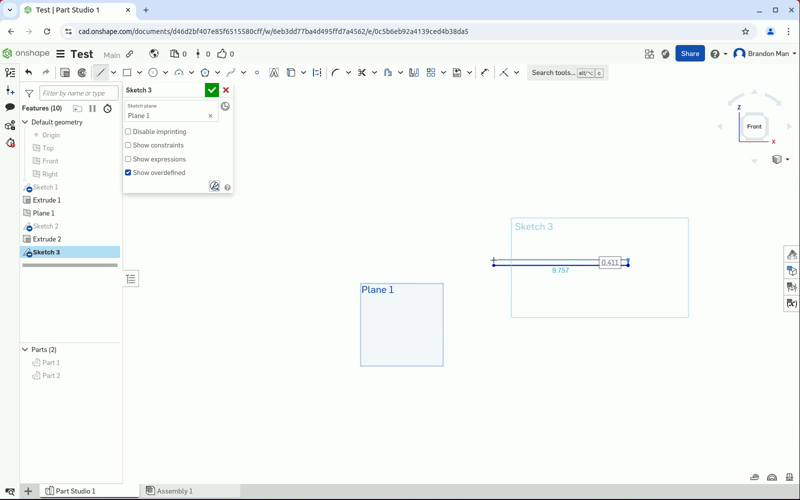
scroll(6)
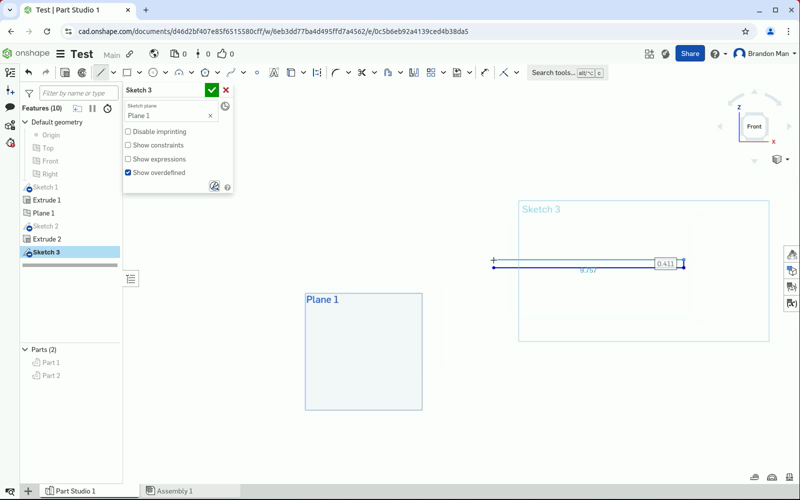
scroll(6)
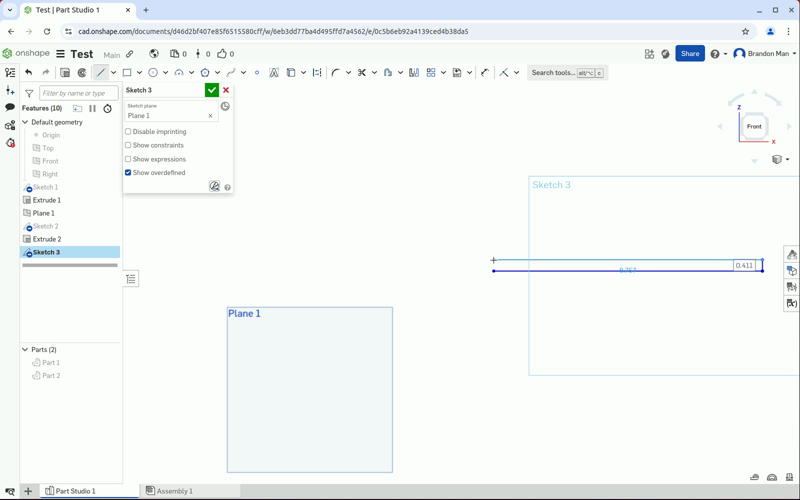
scroll(6)
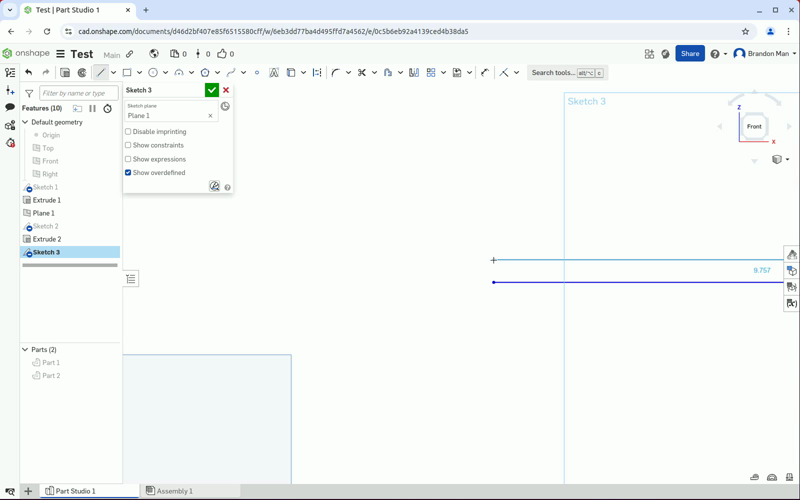
click(493, 259)
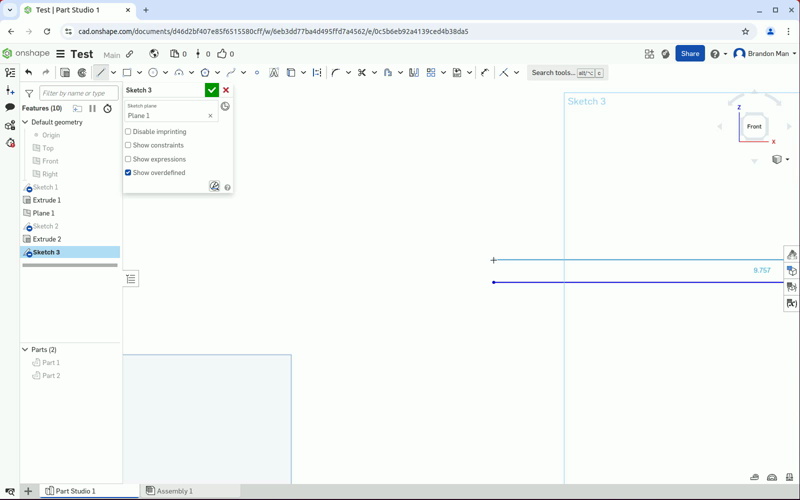
scroll(-6)
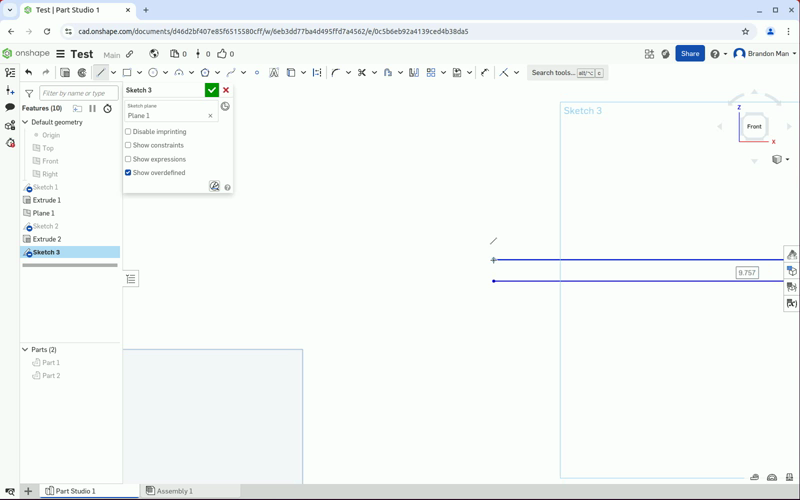
scroll(-6)
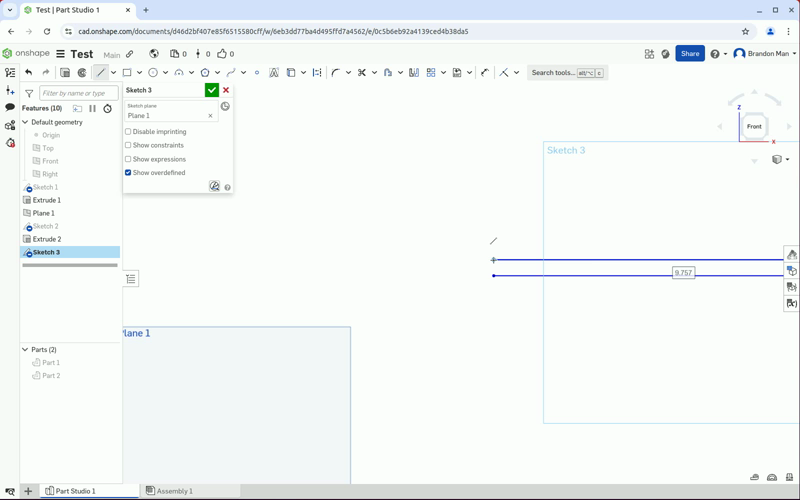
scroll(-6)
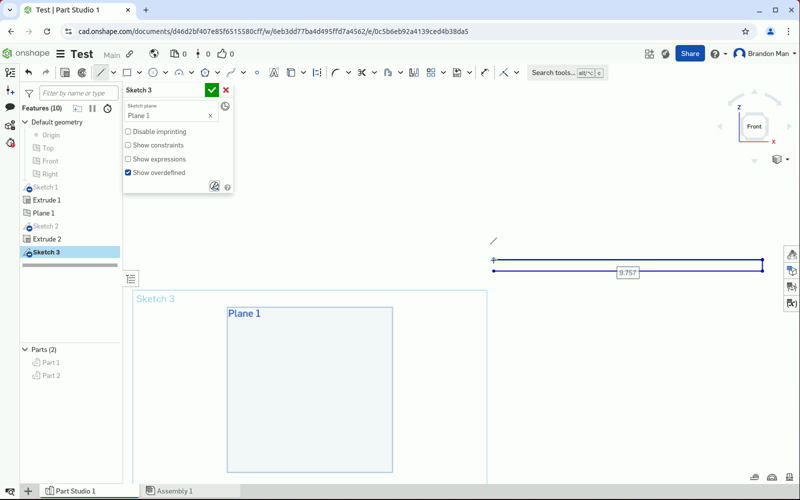
scroll(-6)
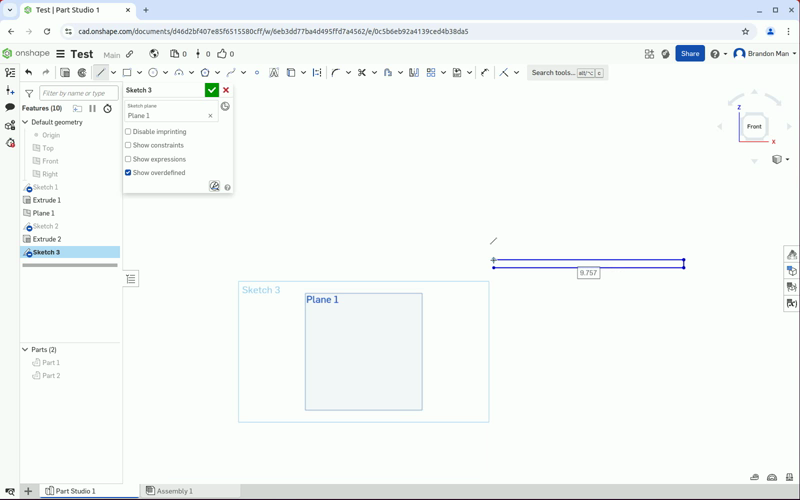
scroll(-6)
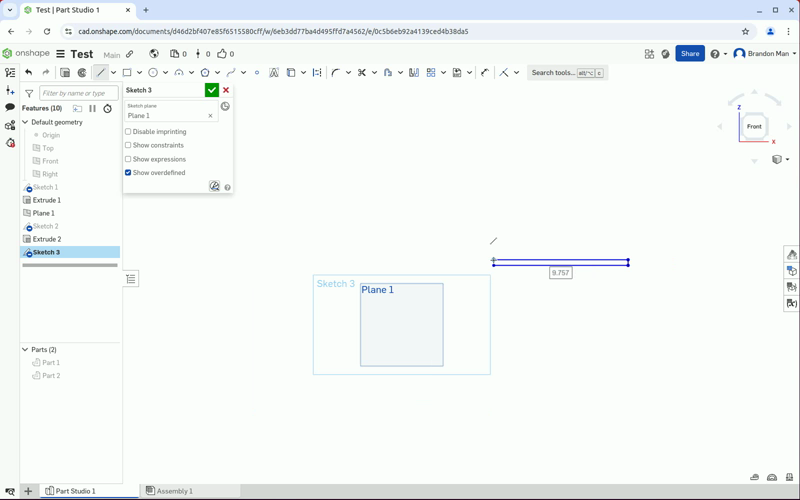
scroll(-6)
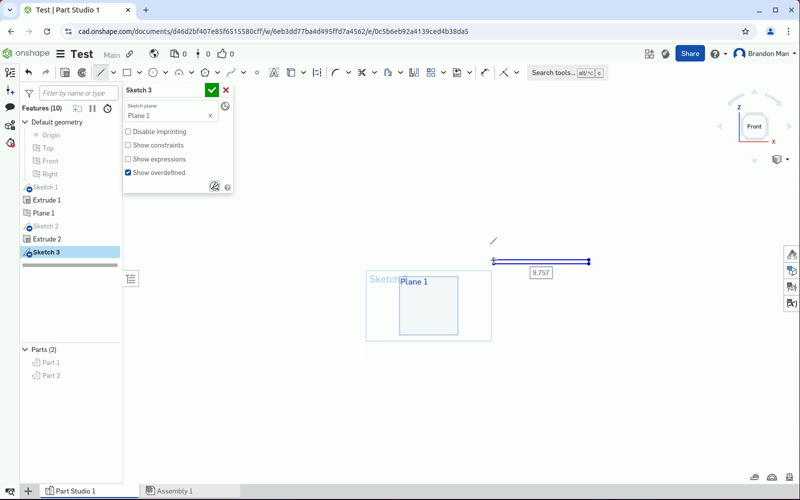
scroll(-6)
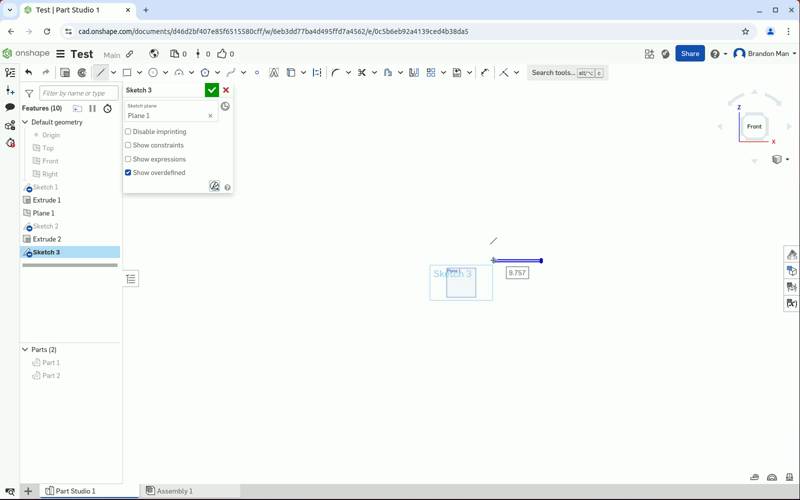
key_up(shift)
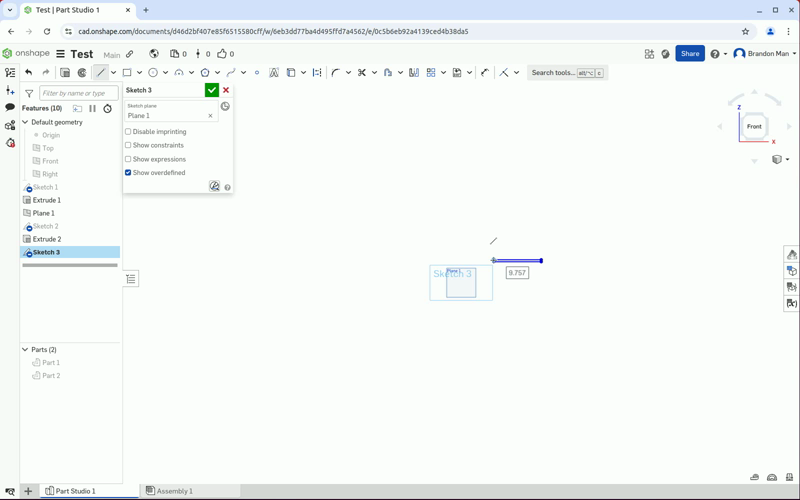
mouse_move(523, 259)
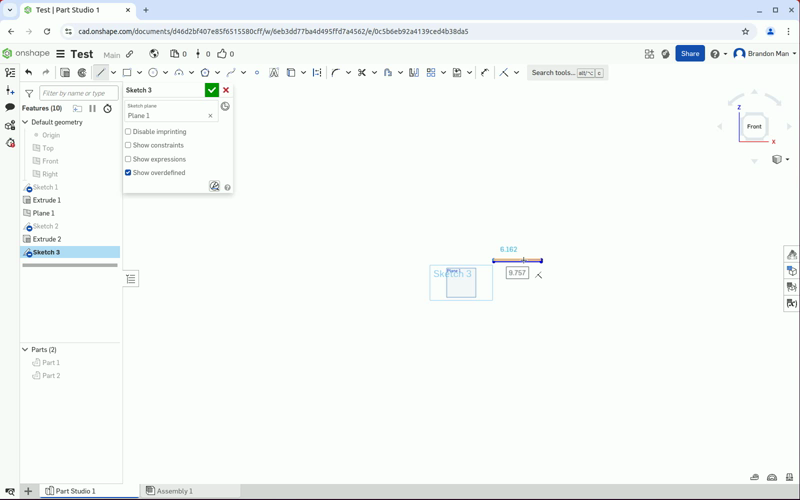
key_down(shift)
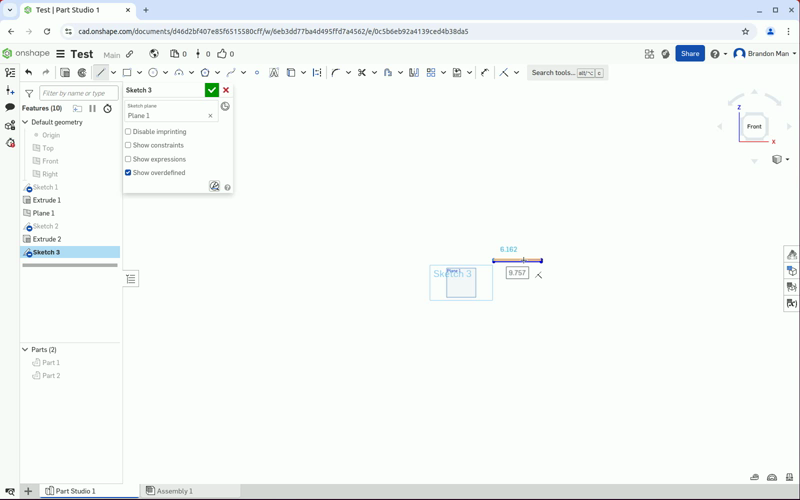
mouse_move(493, 261)
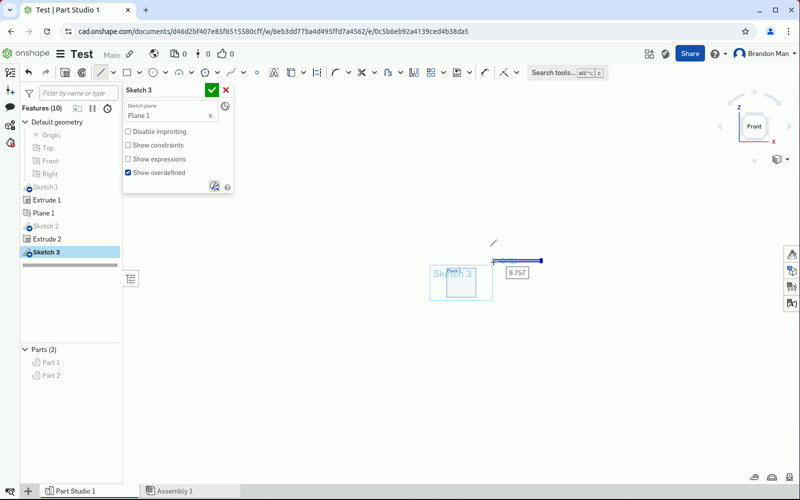
scroll(6)
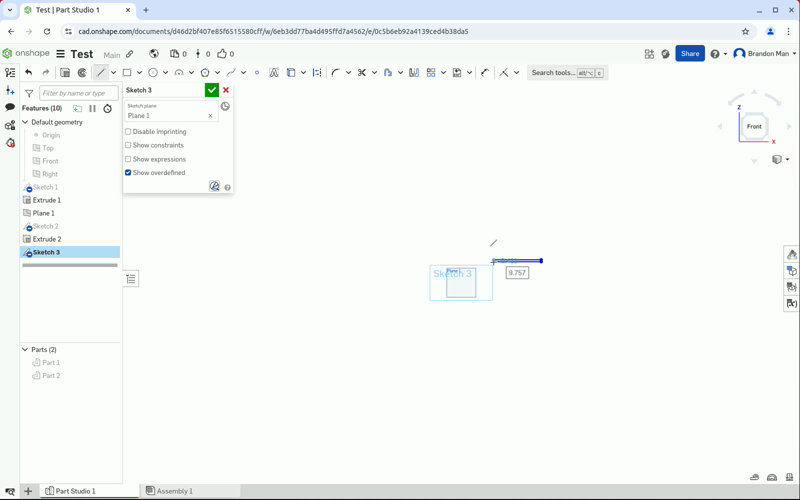
scroll(6)
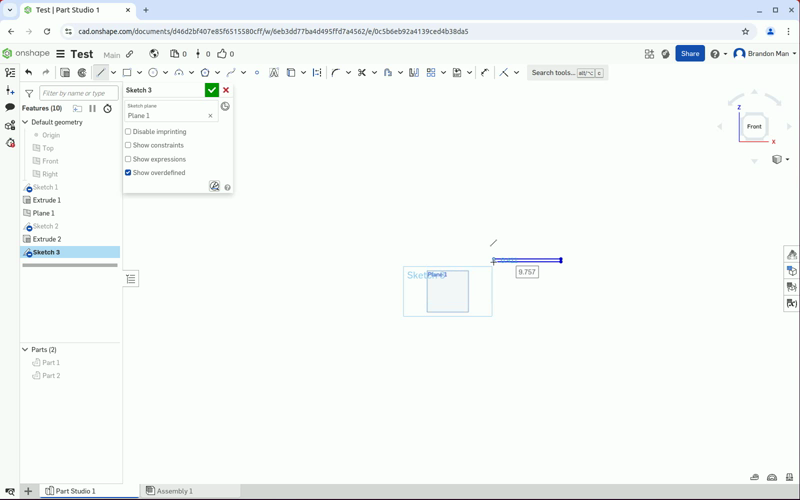
scroll(6)
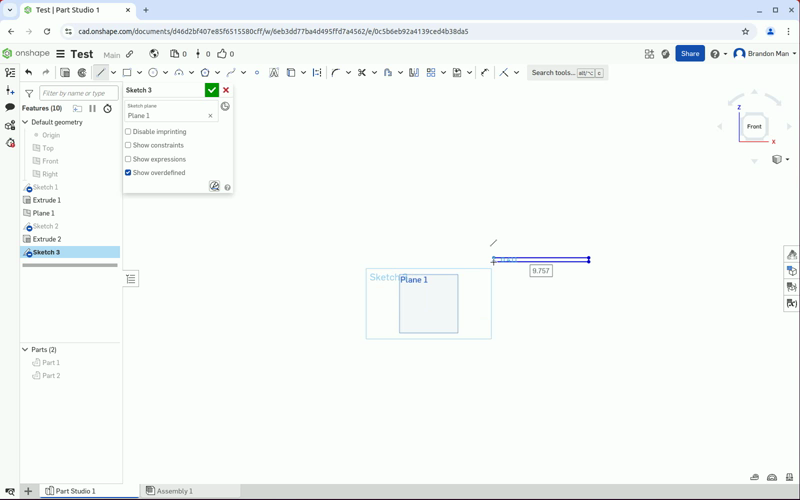
scroll(6)
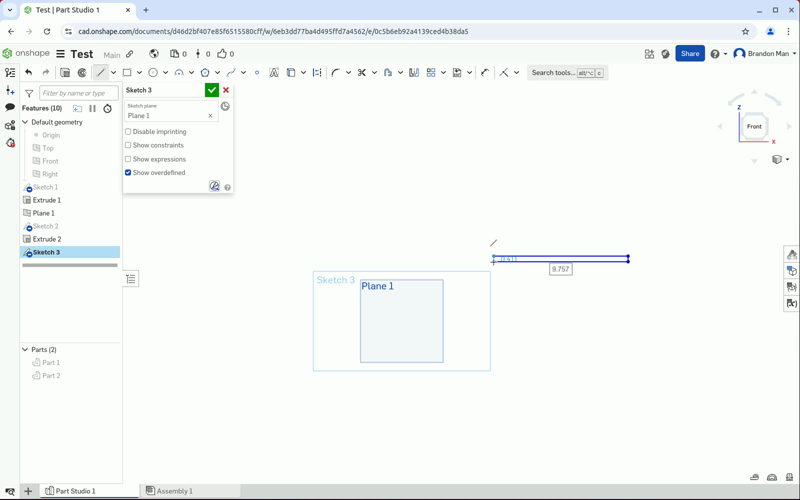
scroll(6)
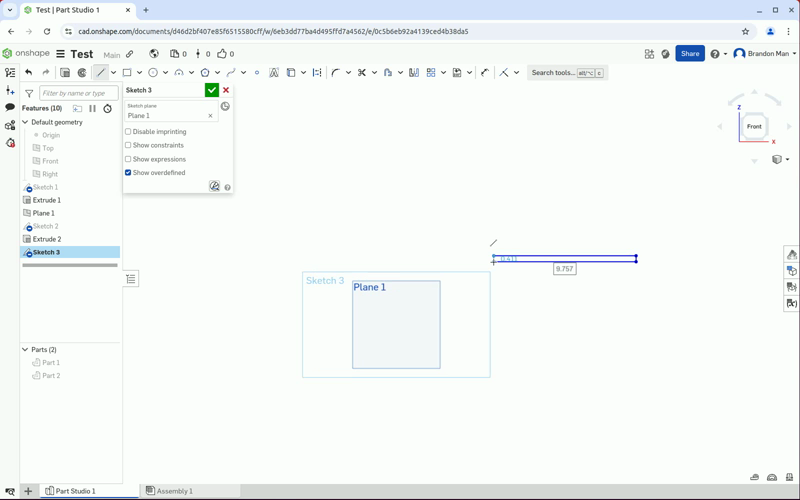
scroll(6)
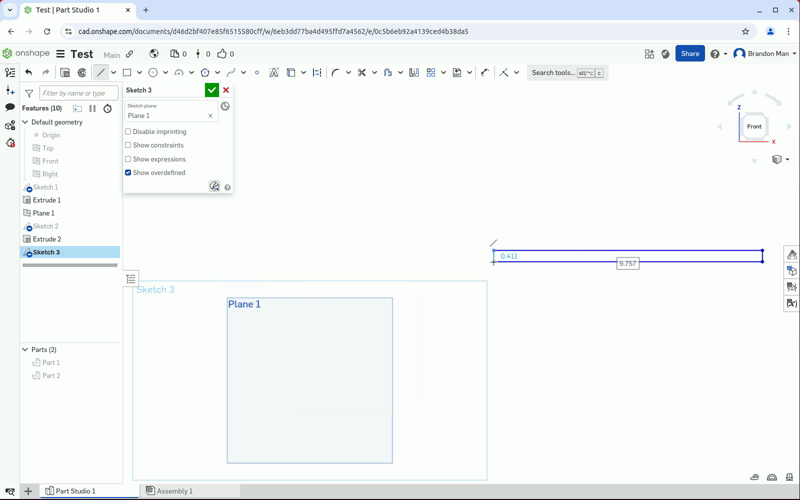
scroll(6)
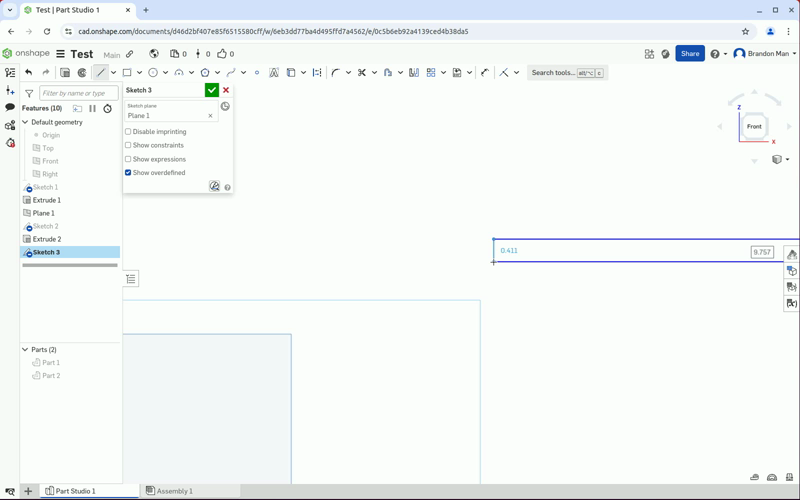
key_up(shift)
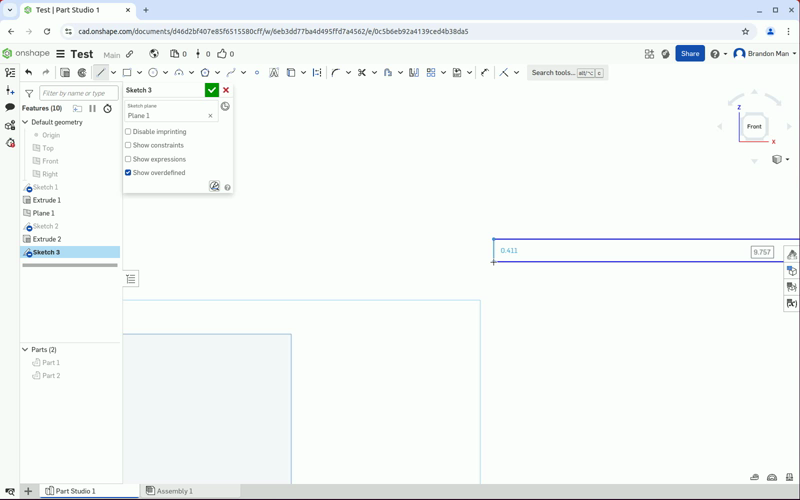
click(493, 261)
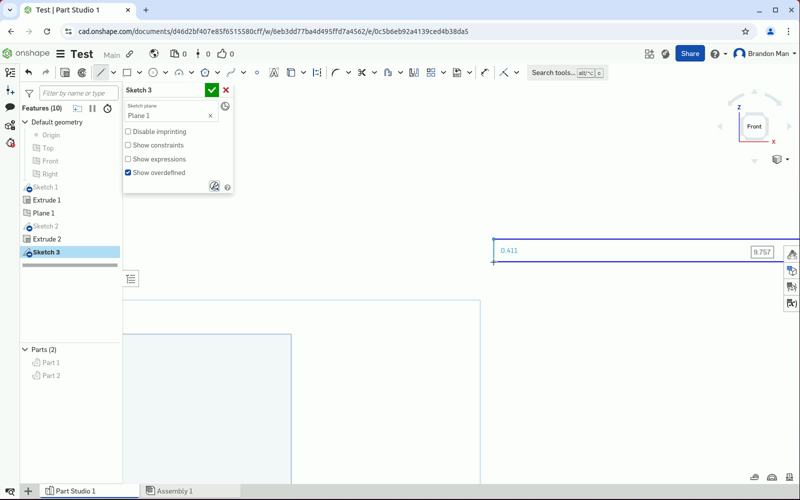
scroll(-6)
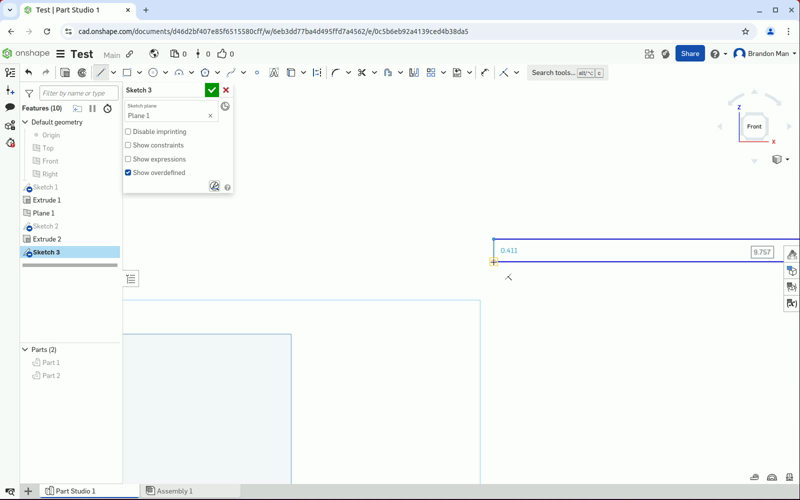
scroll(-6)
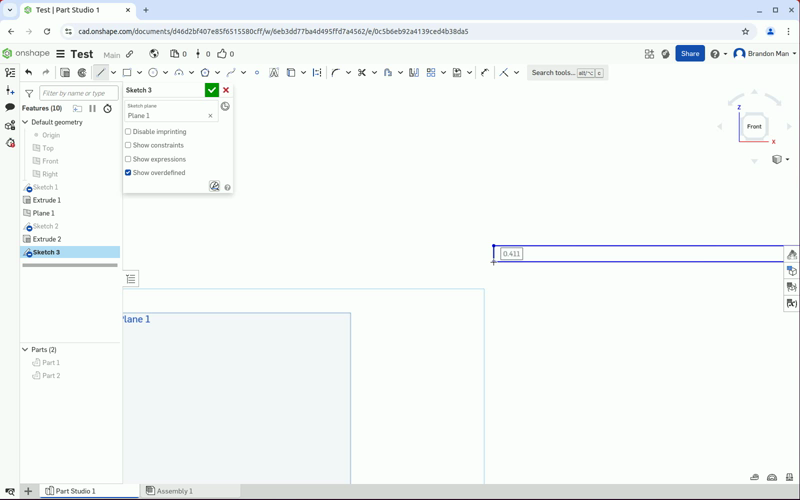
scroll(-6)
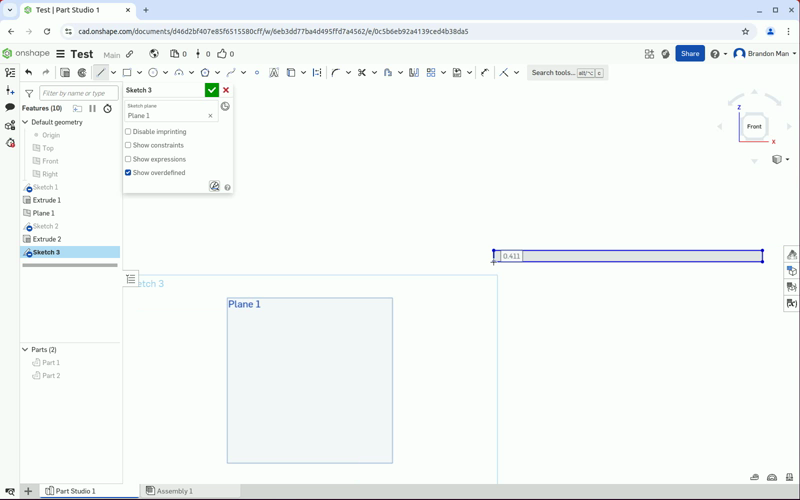
scroll(-6)
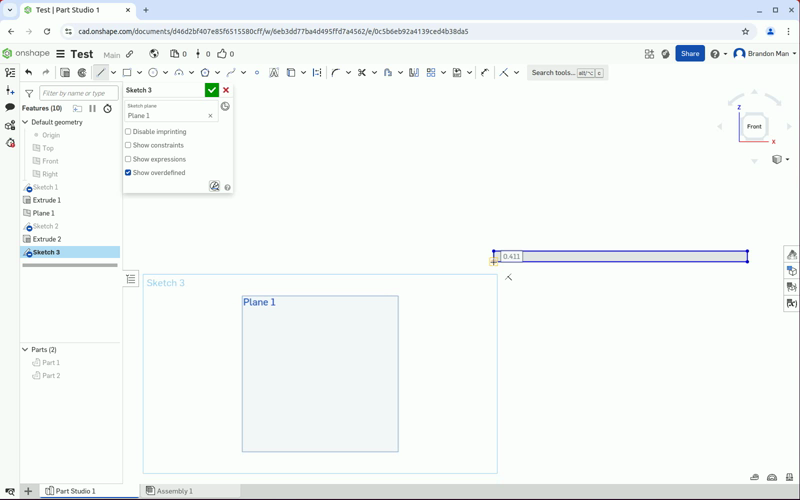
scroll(-6)
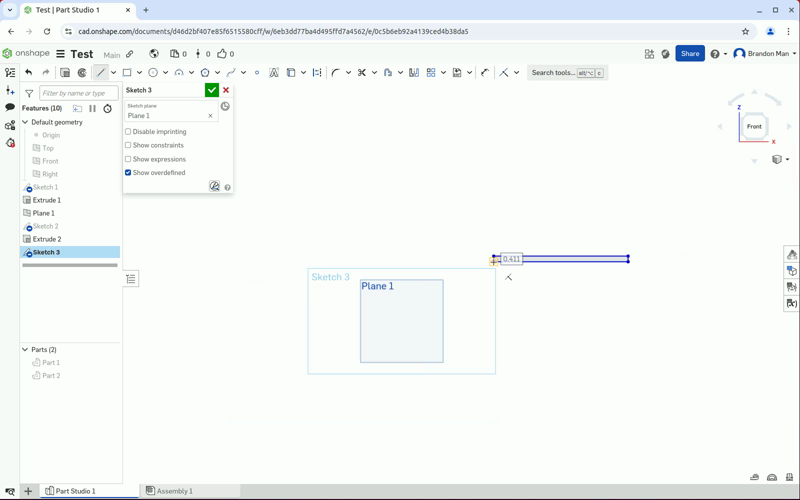
scroll(-6)
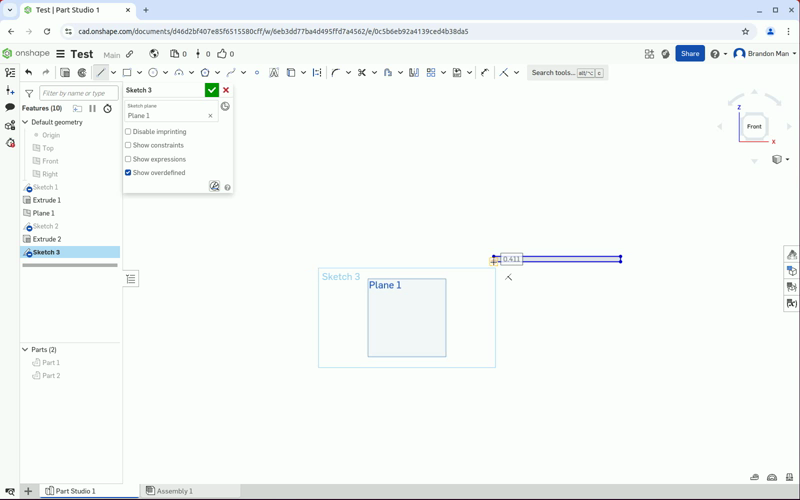
scroll(-6)
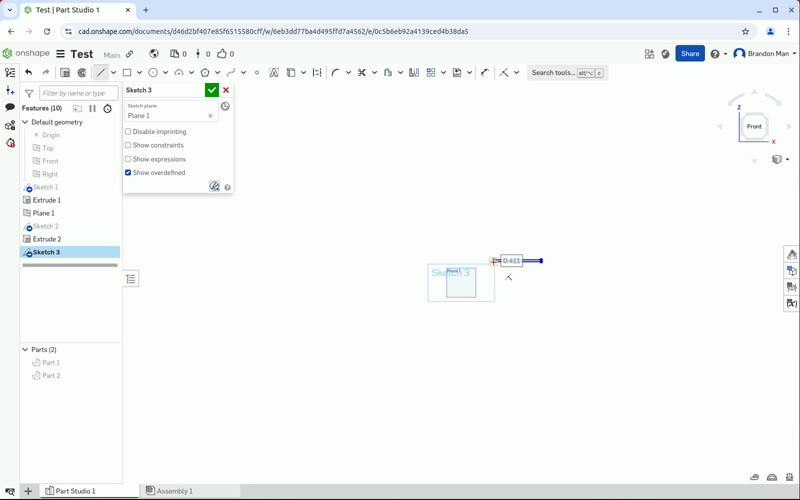
key(esc)
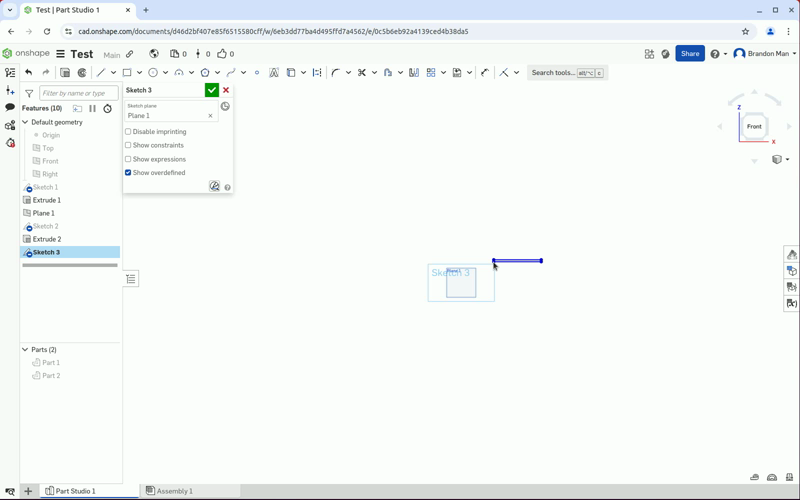
mouse_move(504, 261)
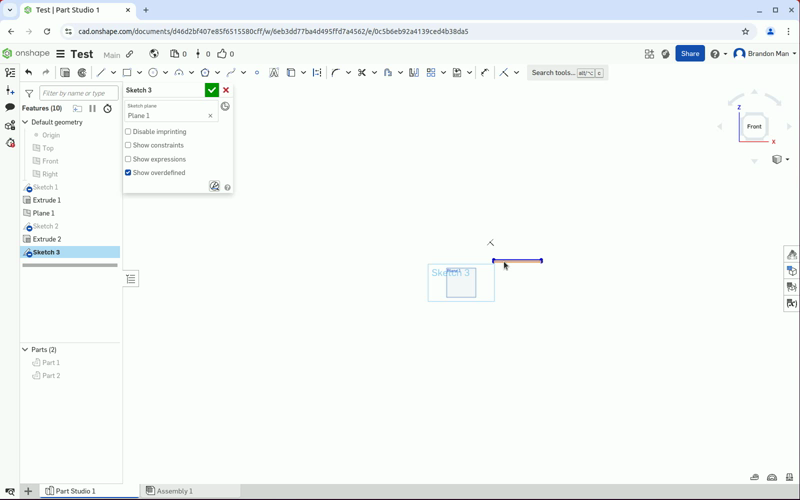
scroll(6)
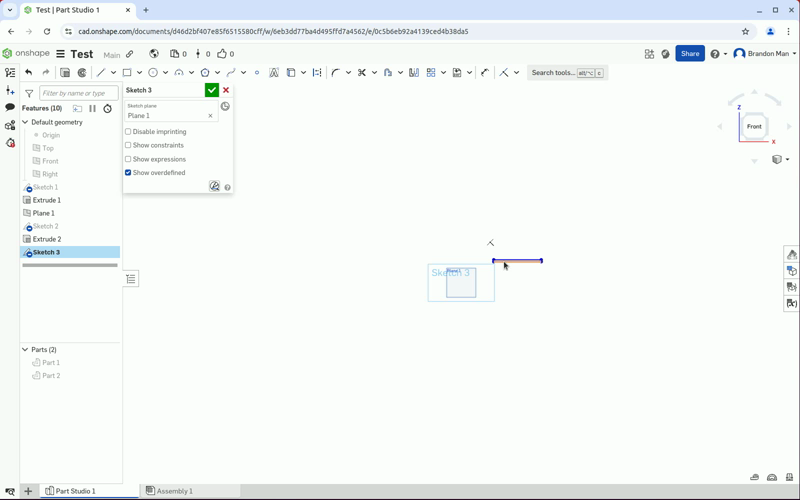
scroll(6)
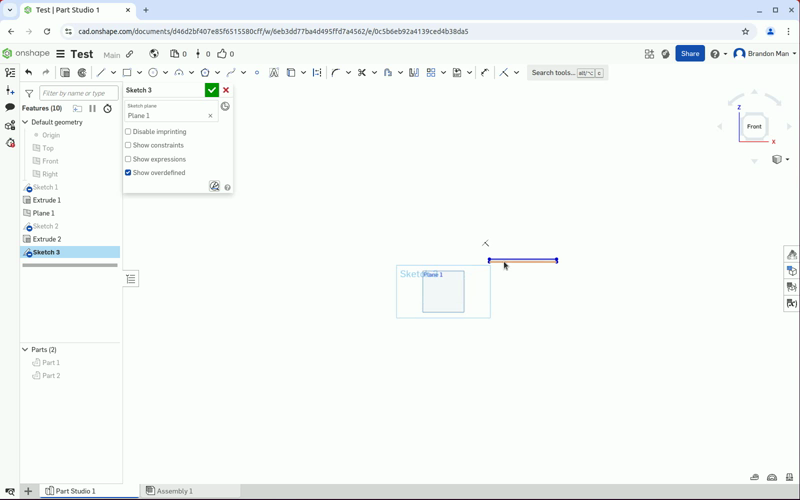
scroll(6)
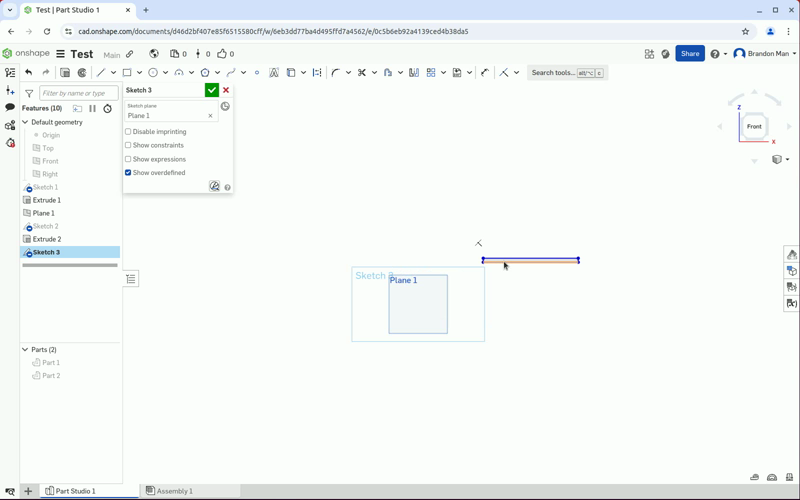
scroll(6)
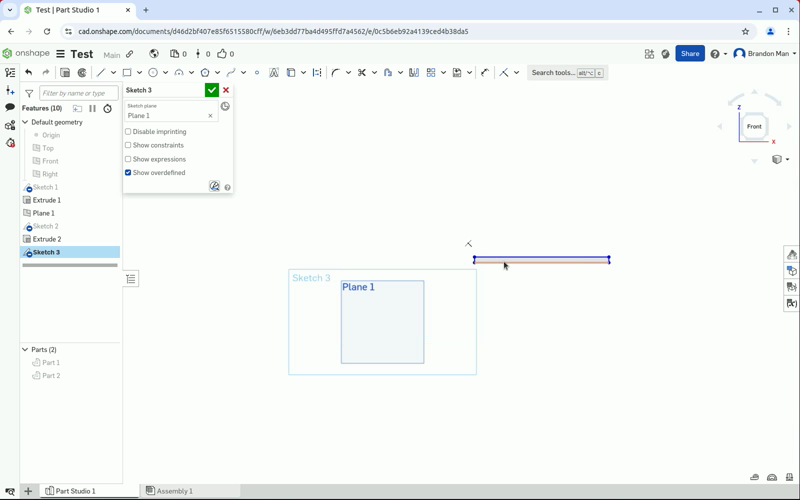
scroll(6)
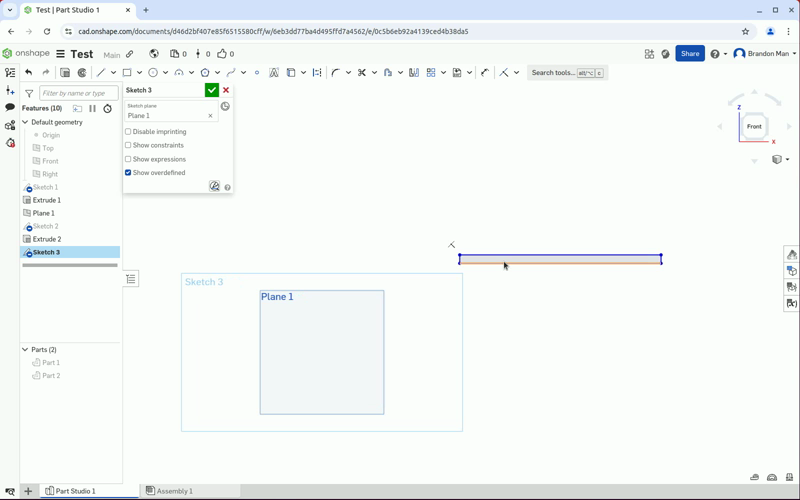
scroll(6)
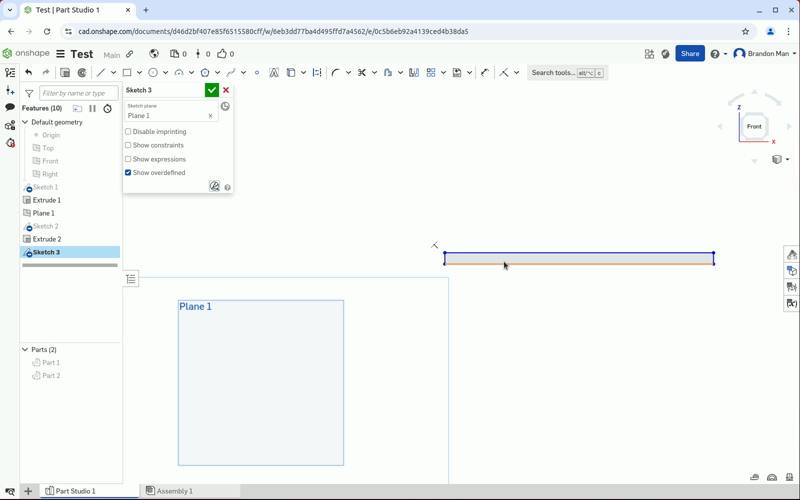
scroll(6)
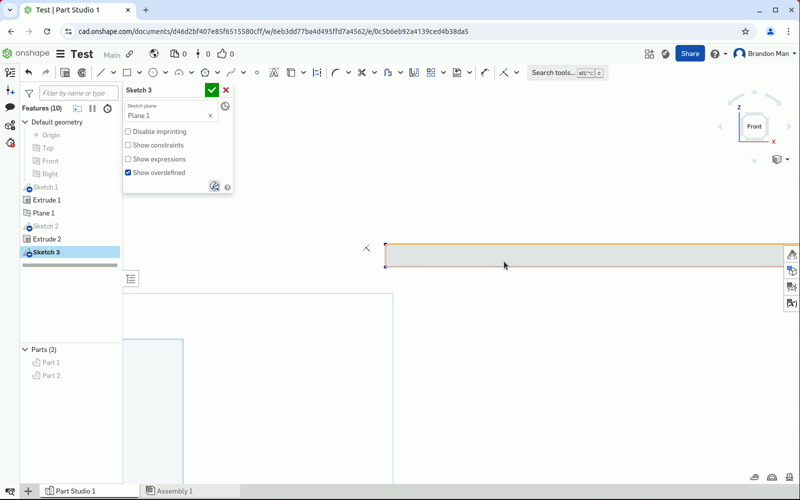
click(504, 261)
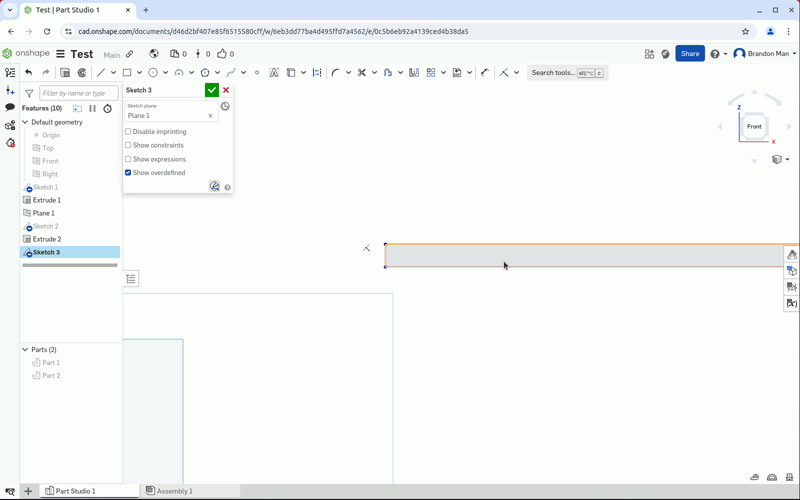
scroll(-6)
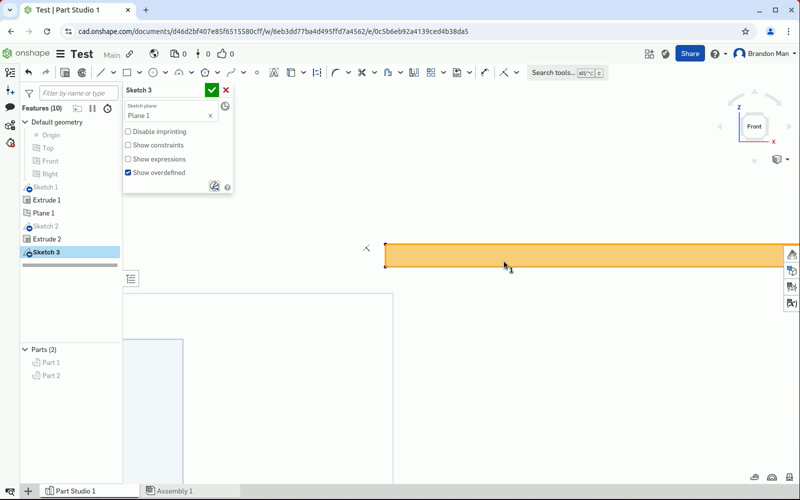
scroll(-6)
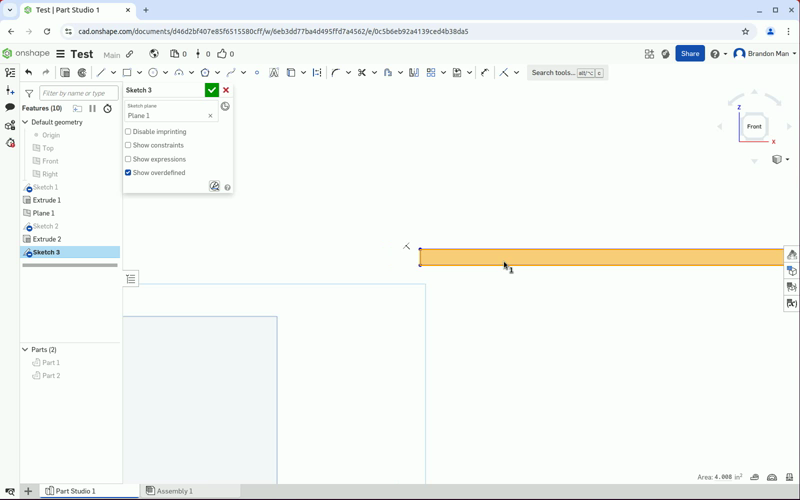
scroll(-6)
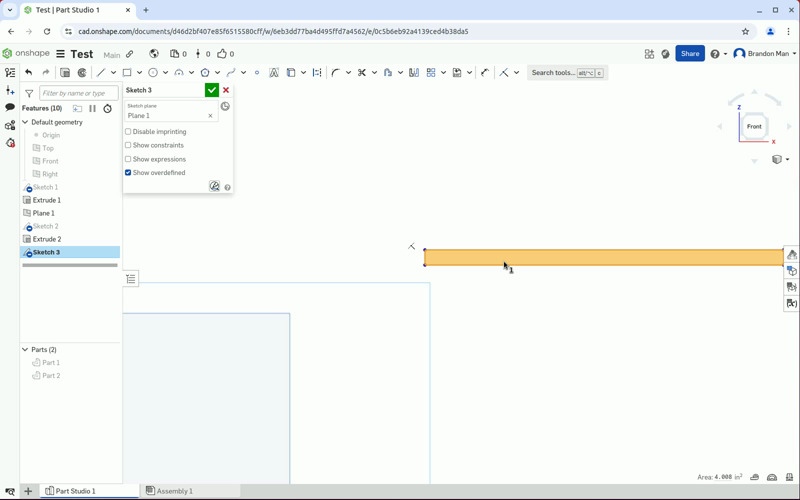
scroll(-6)
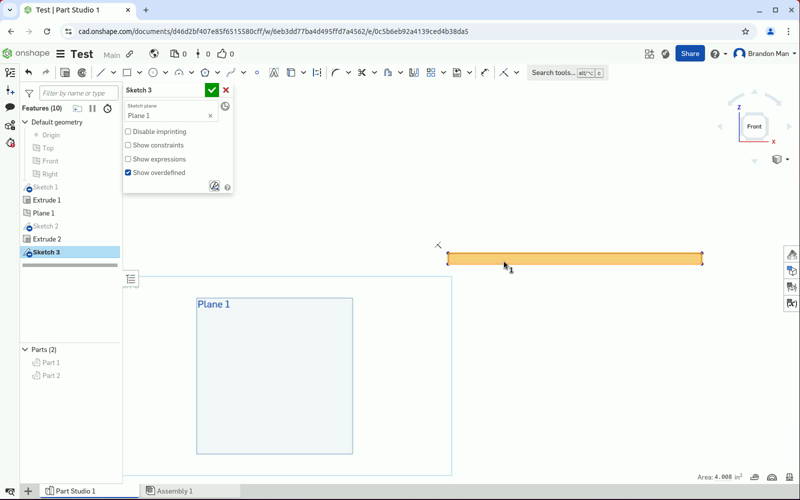
scroll(-6)
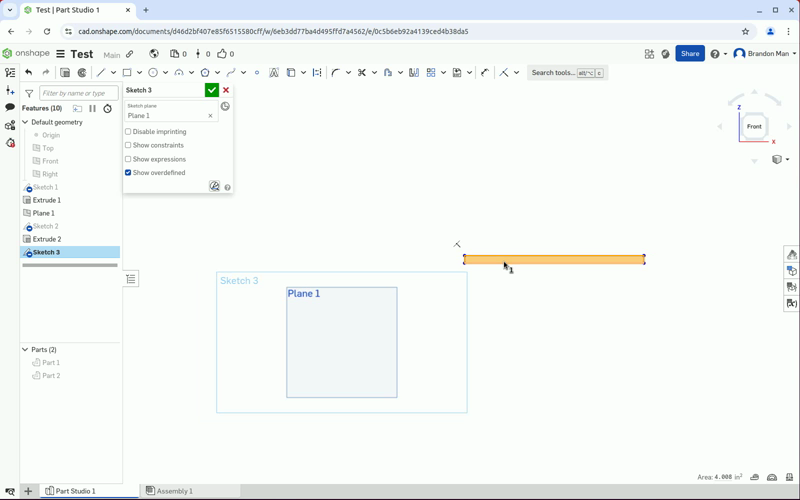
scroll(-6)
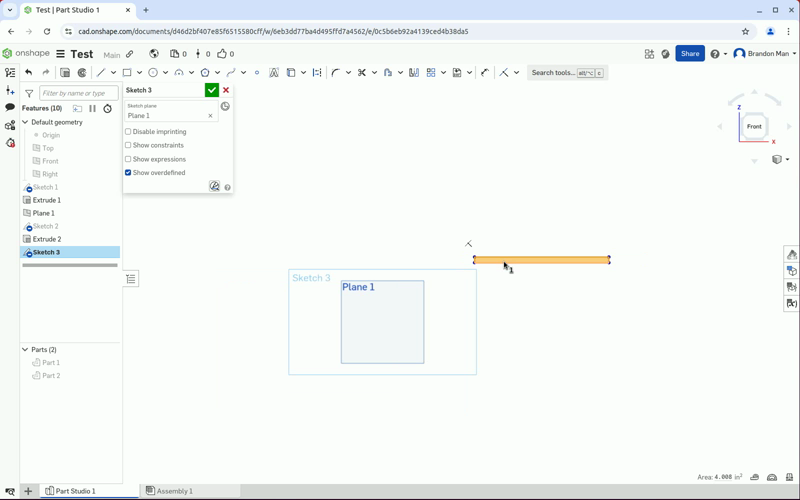
scroll(-6)
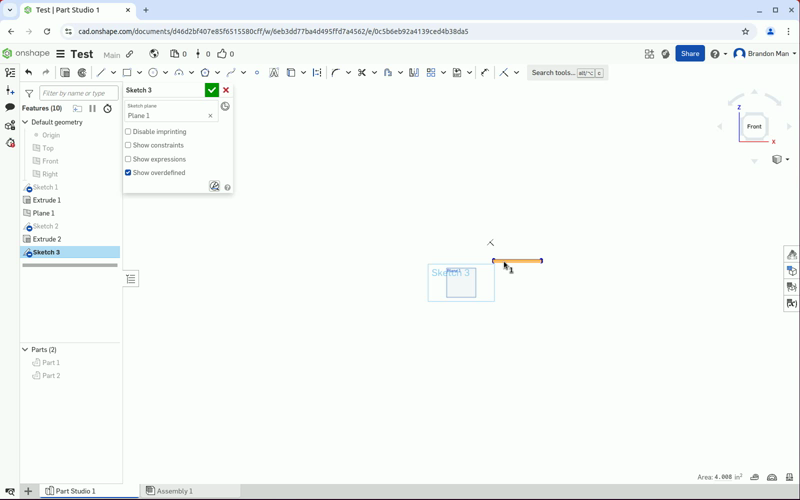
mouse_move(73, 352)
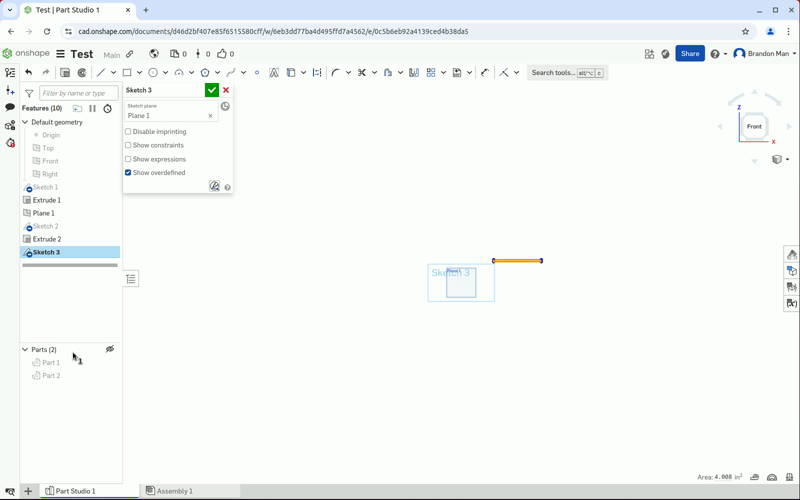
key(shift+y)
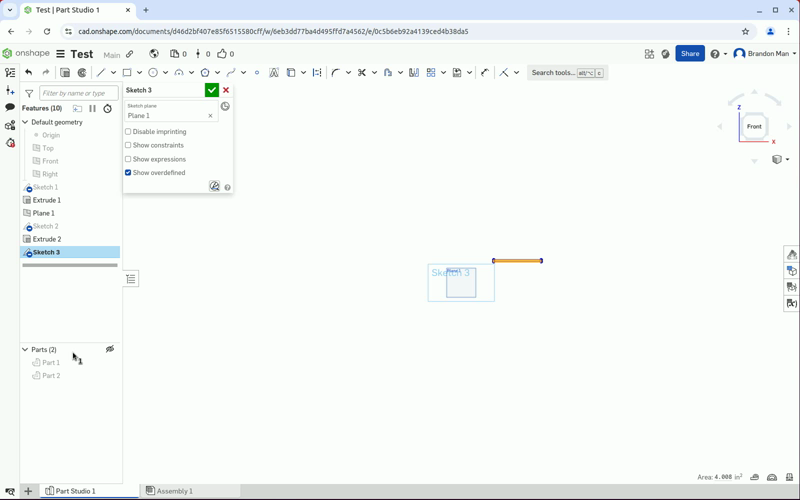
key(shift+e)
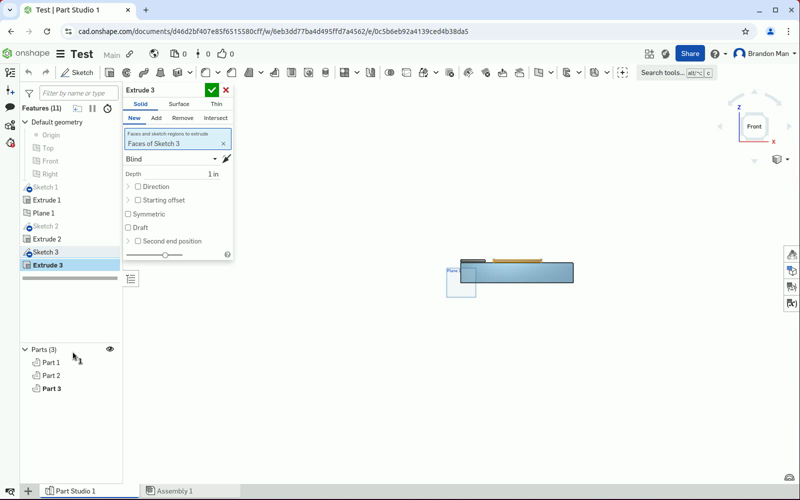
mouse_move(143, 106)
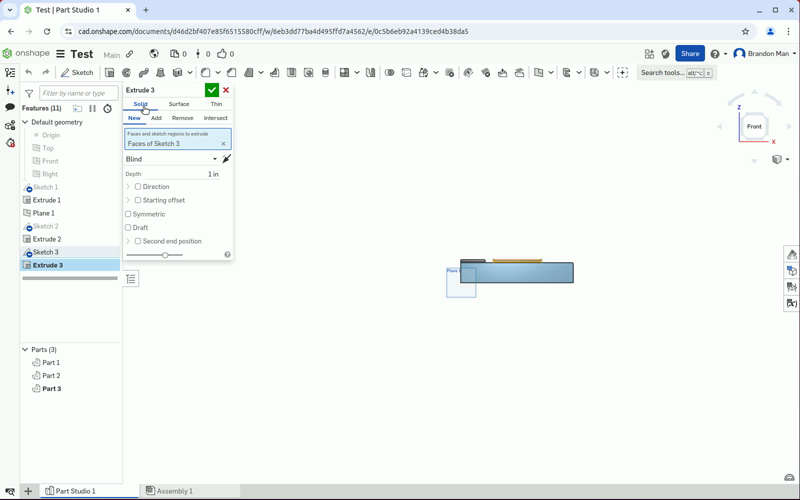
click(143, 106)
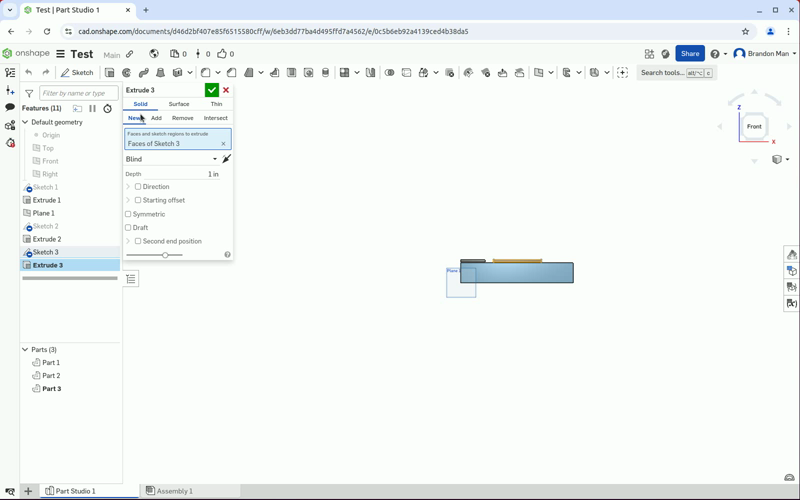
mouse_move(137, 120)
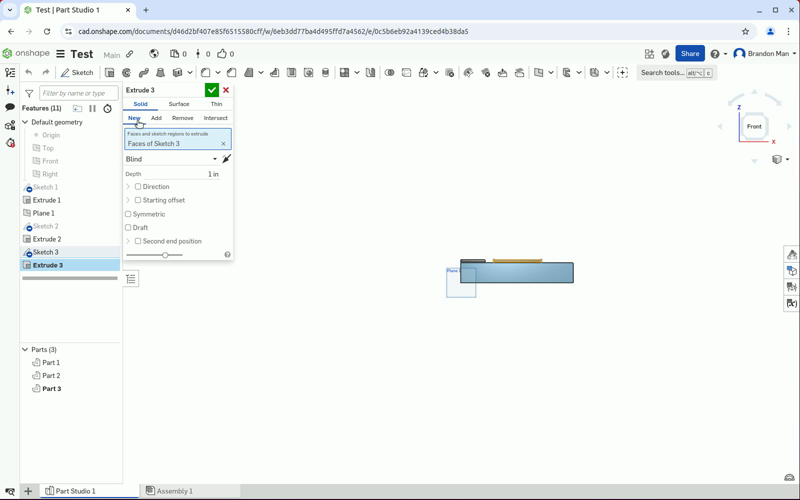
click(137, 120)
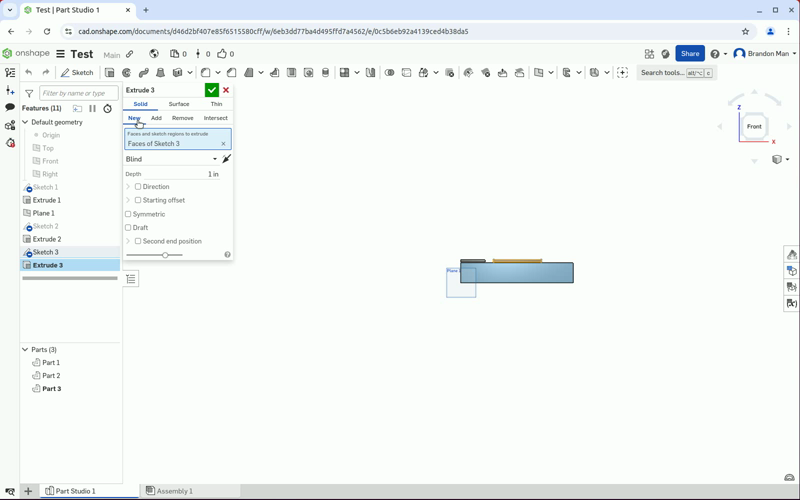
key(tab, 4)
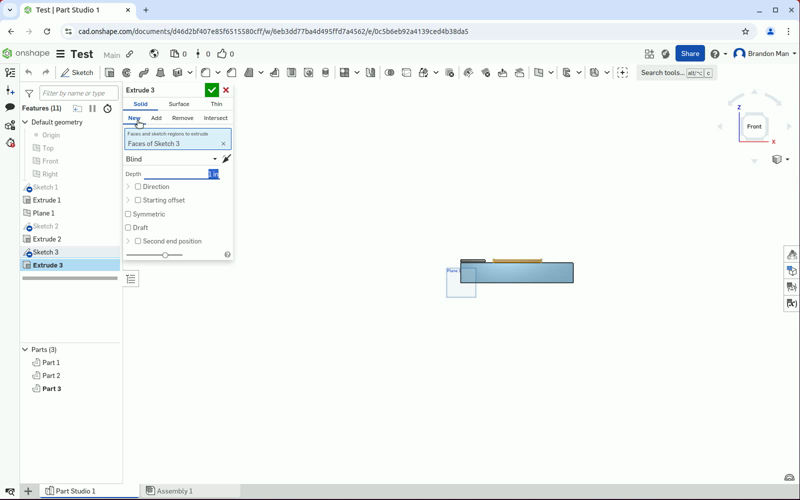
text(-0.241)
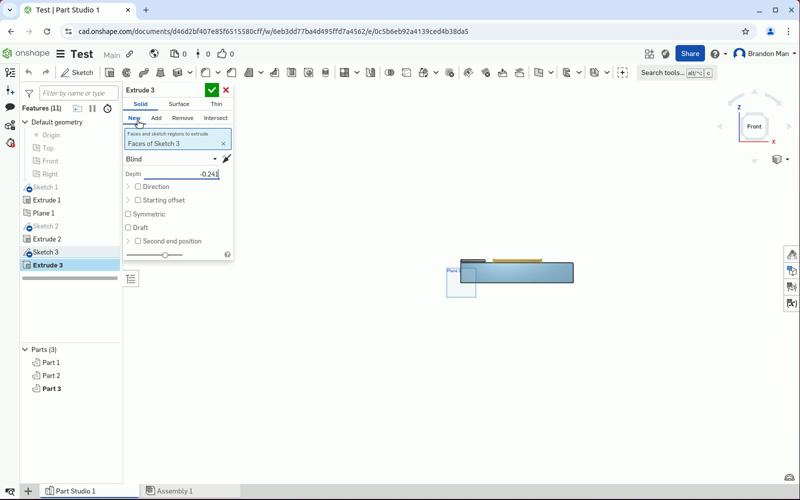
key(enter)
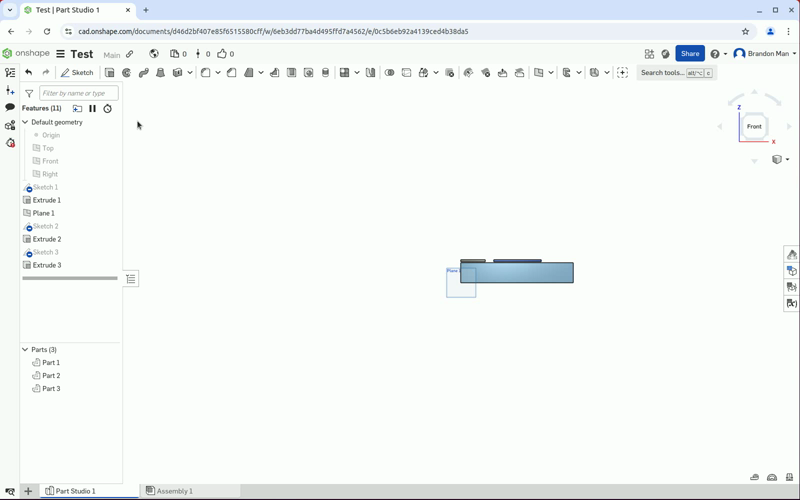
key(shift+h)
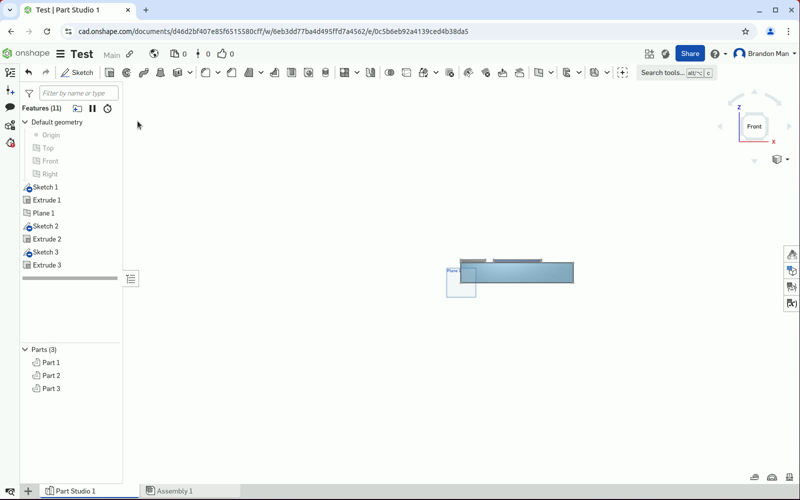
key(shift+h)
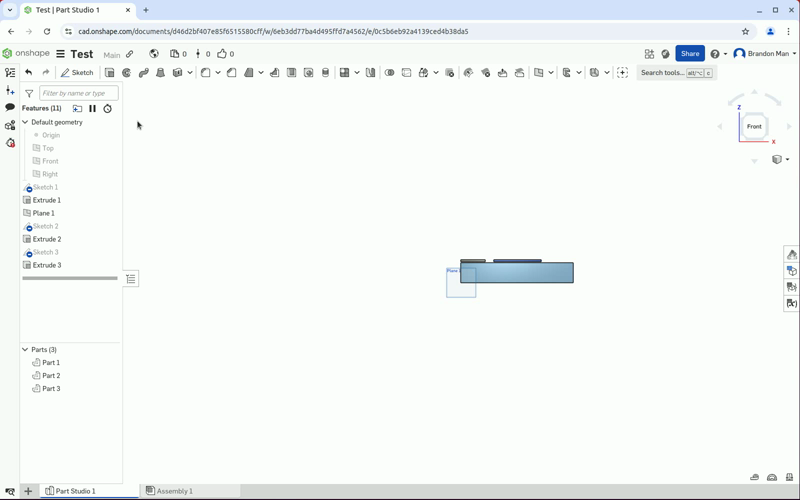
mouse_move(73, 189)
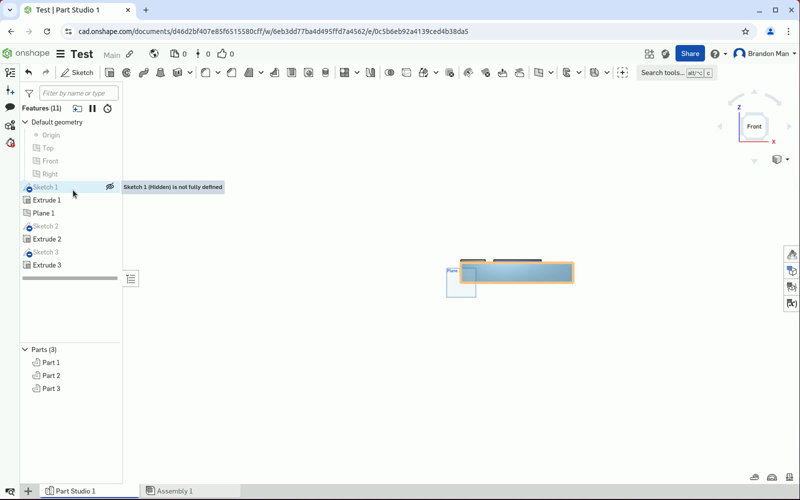
click(73, 189)
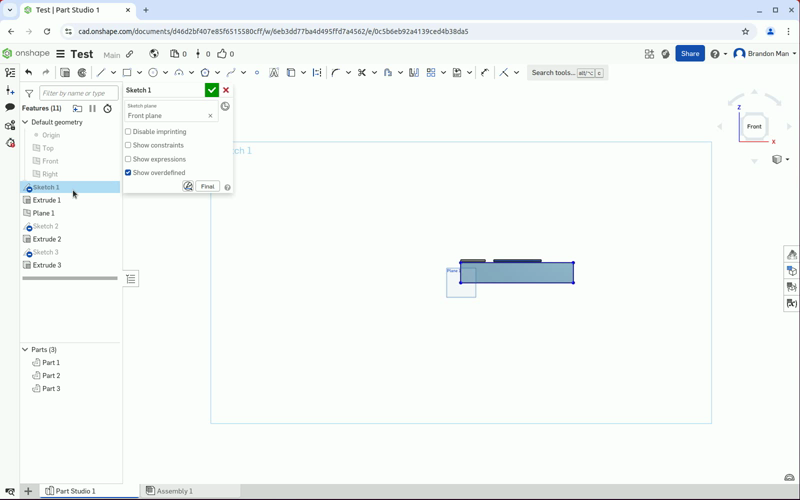
mouse_move(229, 92)
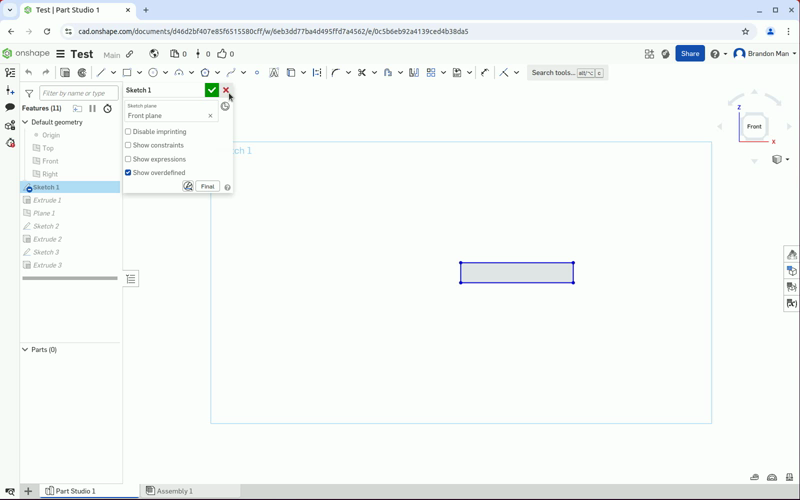
click(229, 92)
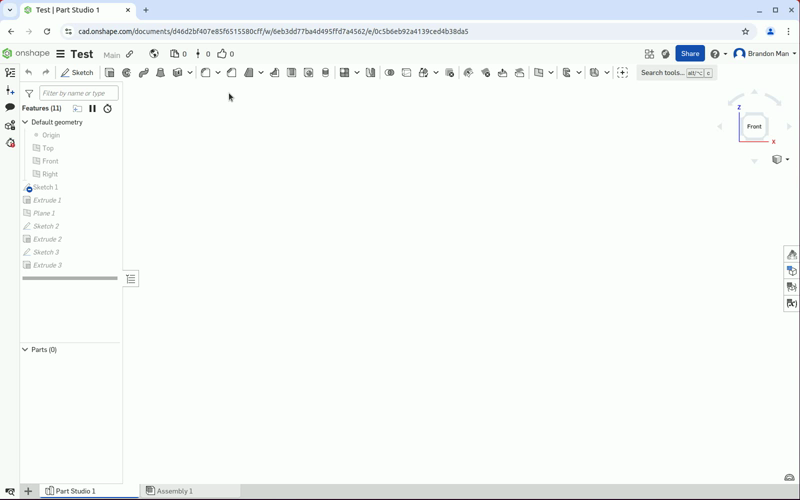
key(shift+s)
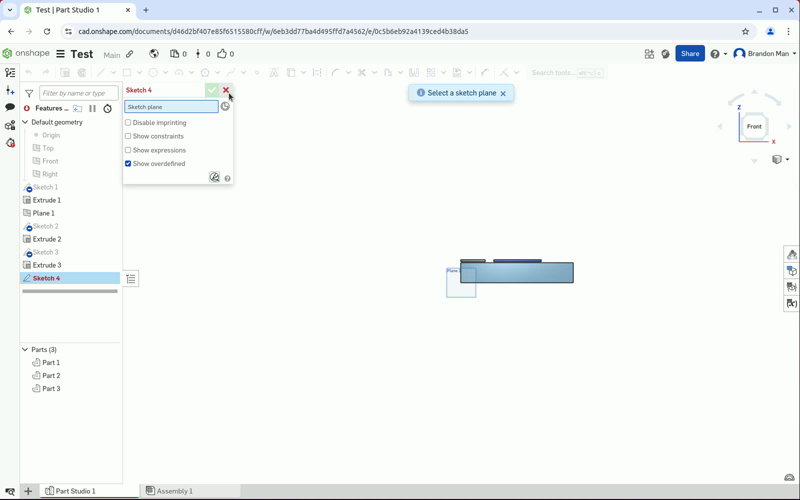
mouse_move(73, 215)
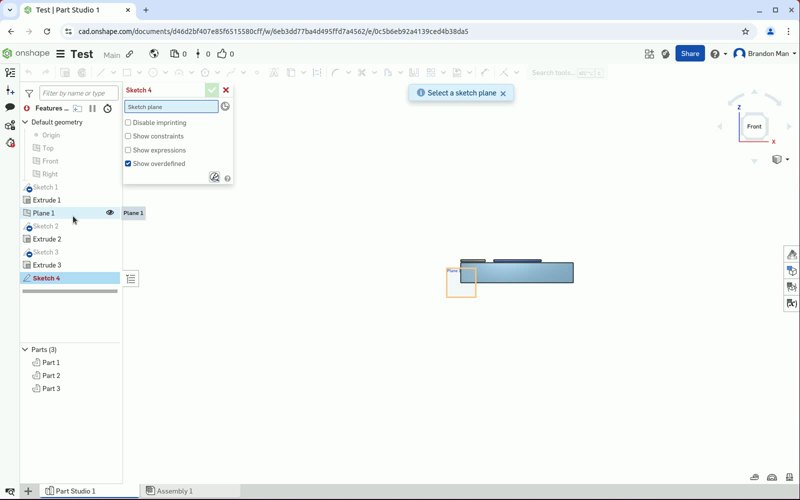
click(73, 215)
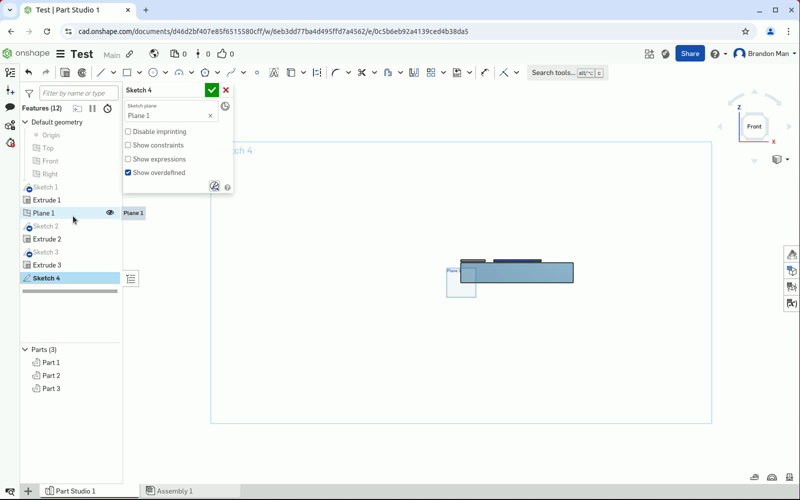
mouse_move(73, 352)
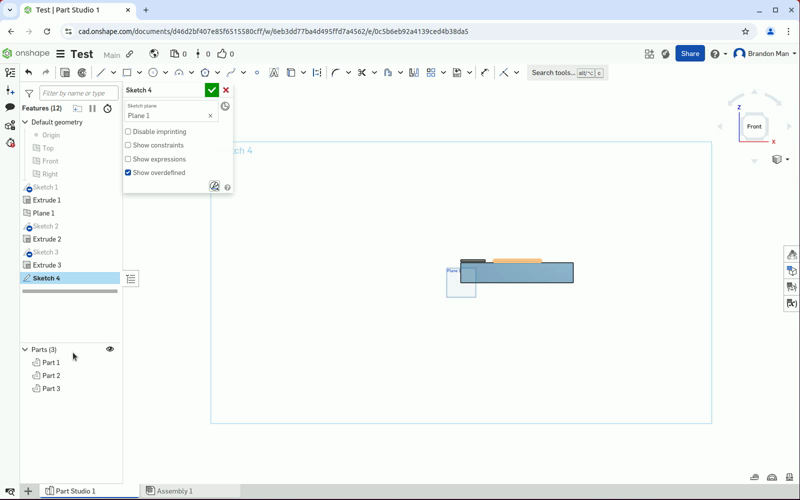
key(y)
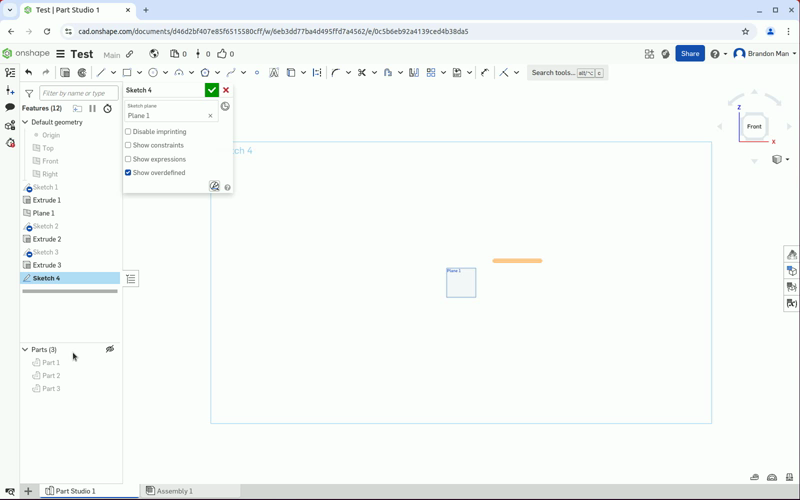
key(l)
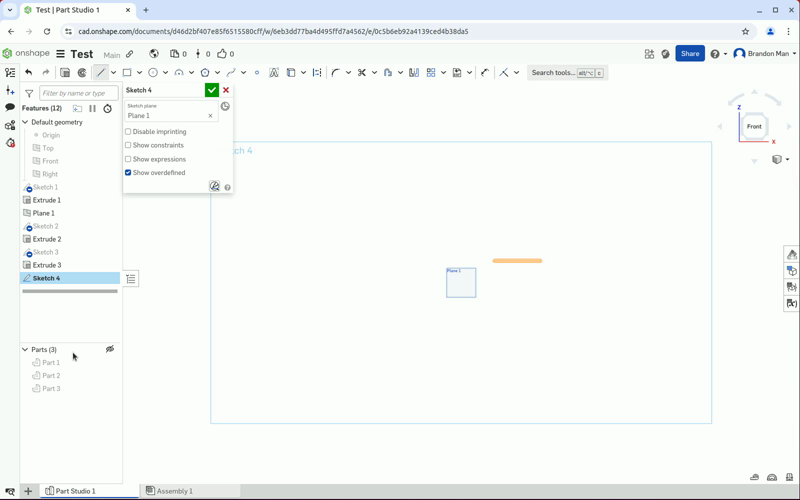
key_down(shift)
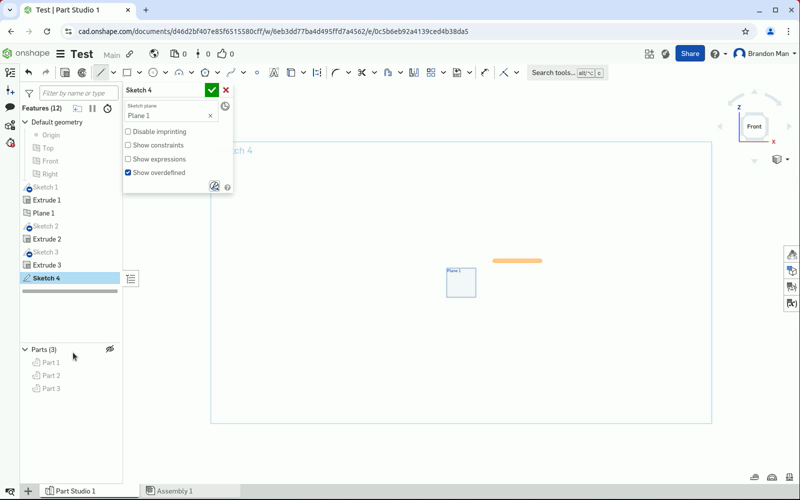
mouse_move(549, 261)
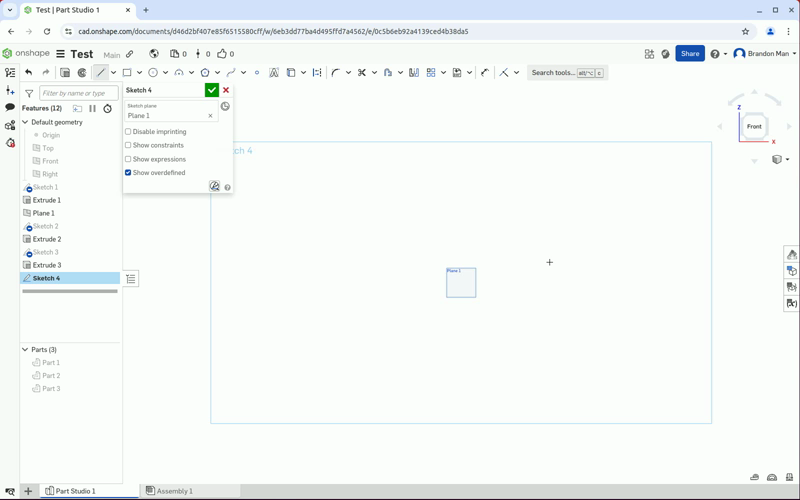
click(549, 261)
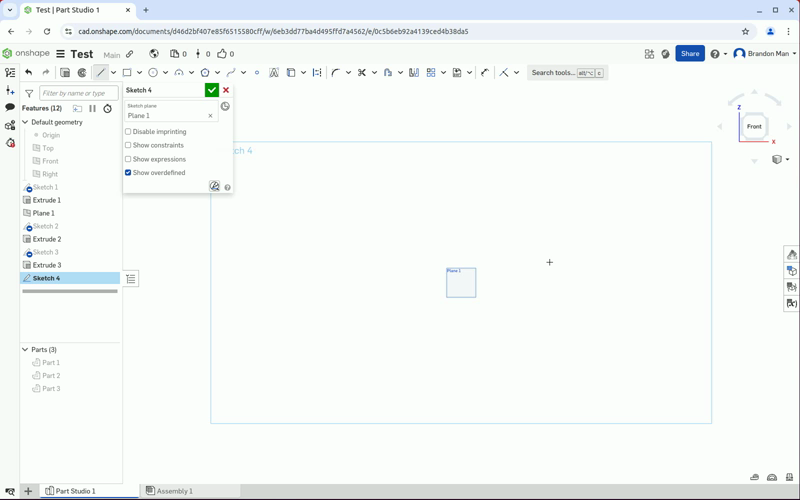
key_up(shift)
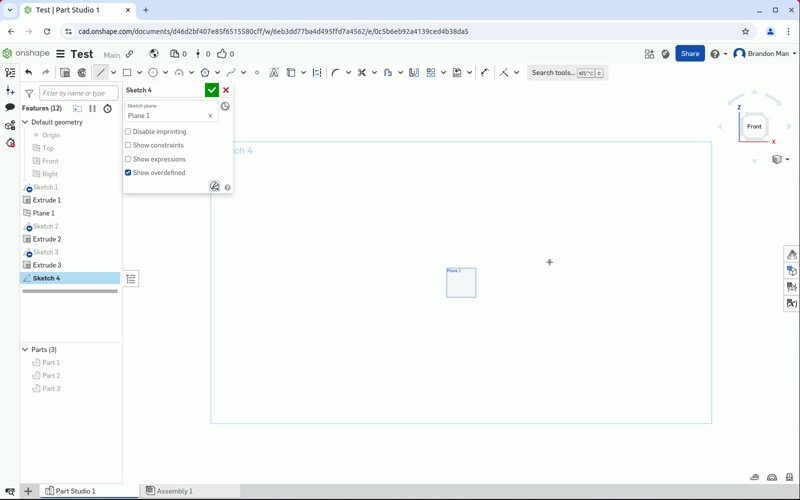
key_down(shift)
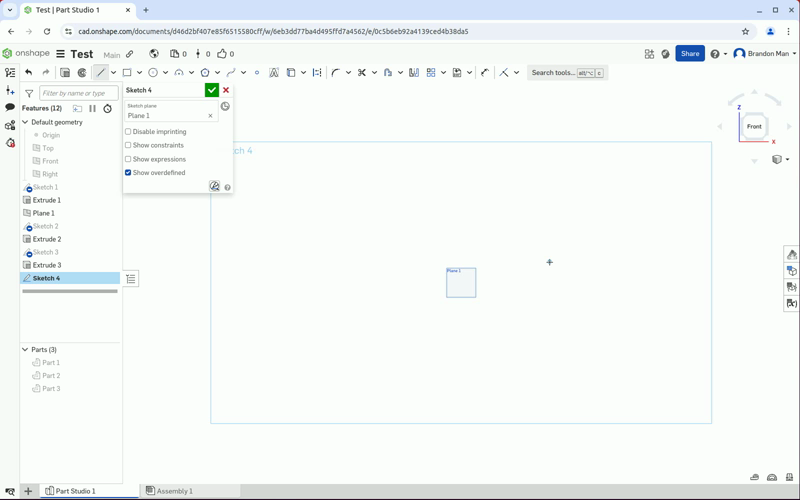
mouse_move(579, 261)
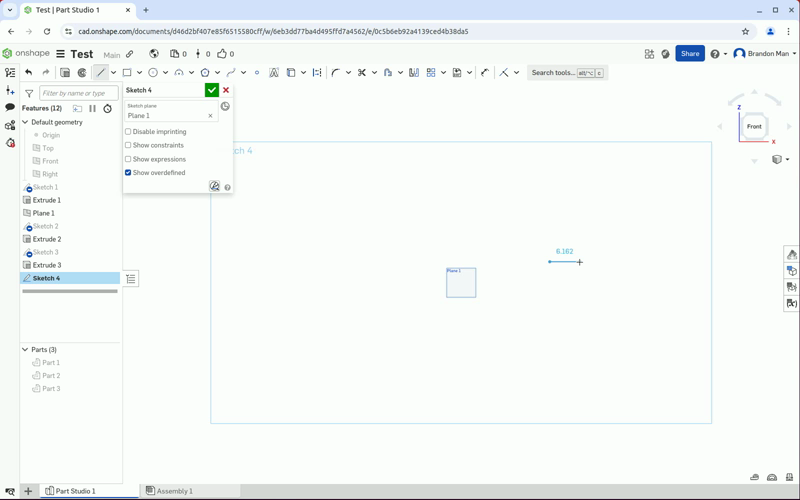
mouse_move(574, 261)
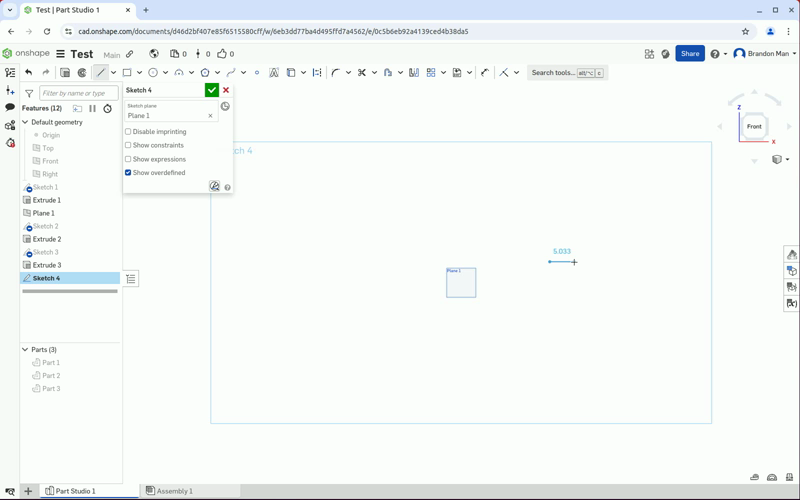
click(574, 261)
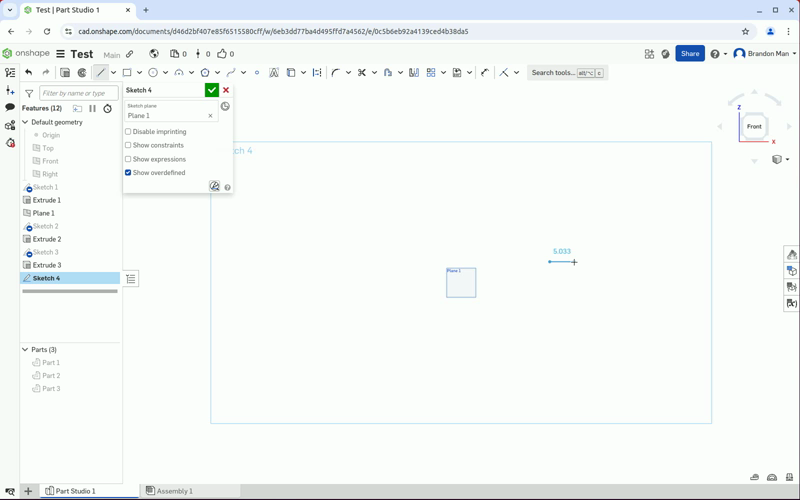
key_up(shift)
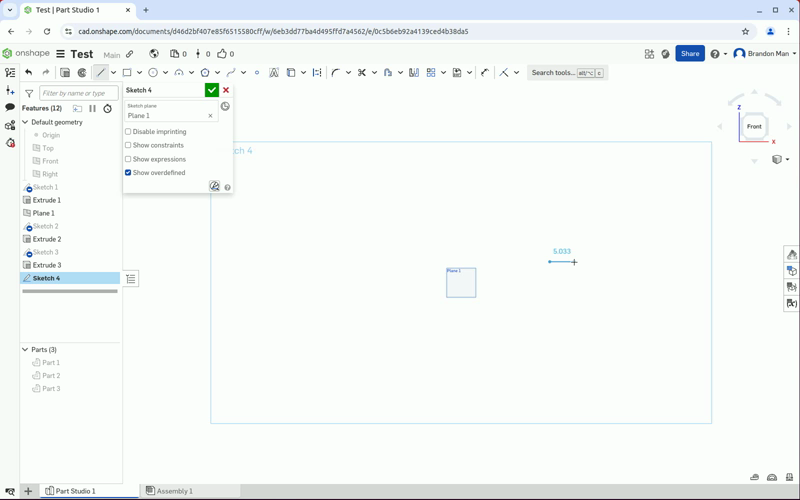
key_down(shift)
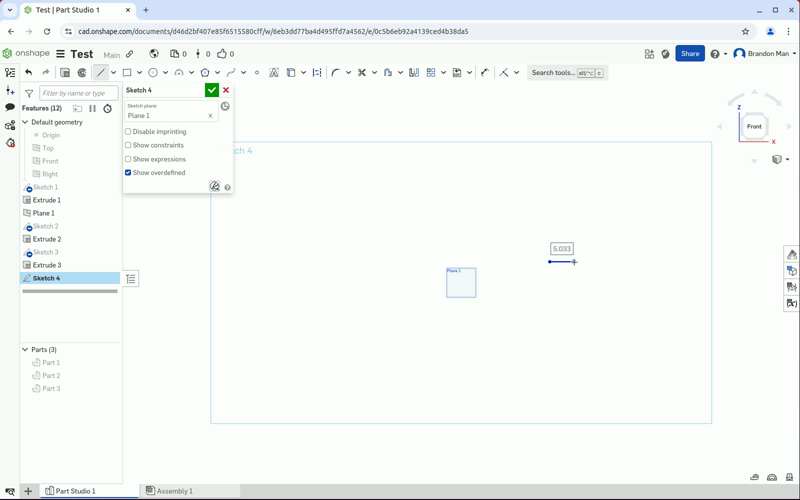
mouse_move(589, 261)
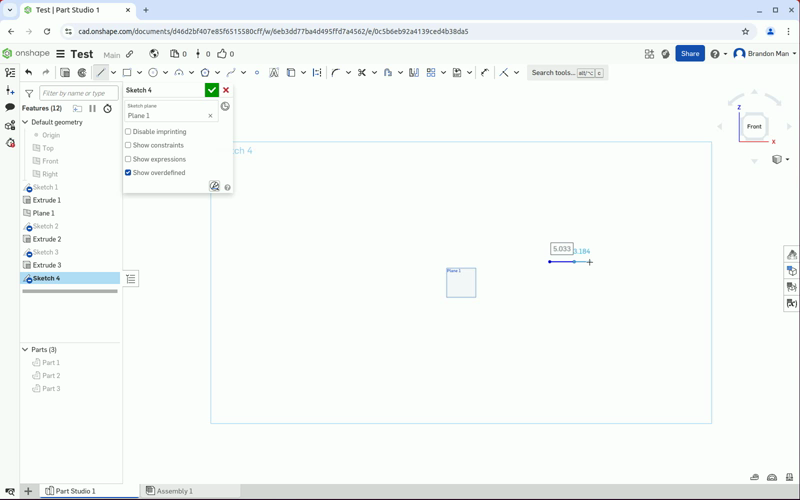
mouse_move(574, 259)
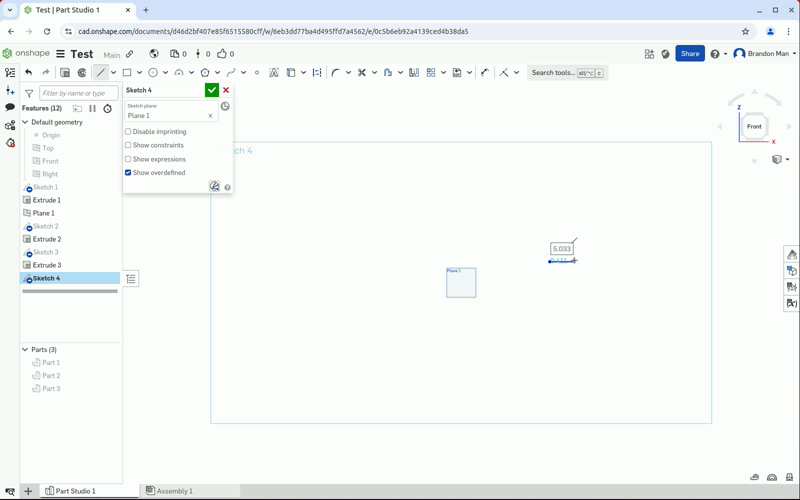
scroll(6)
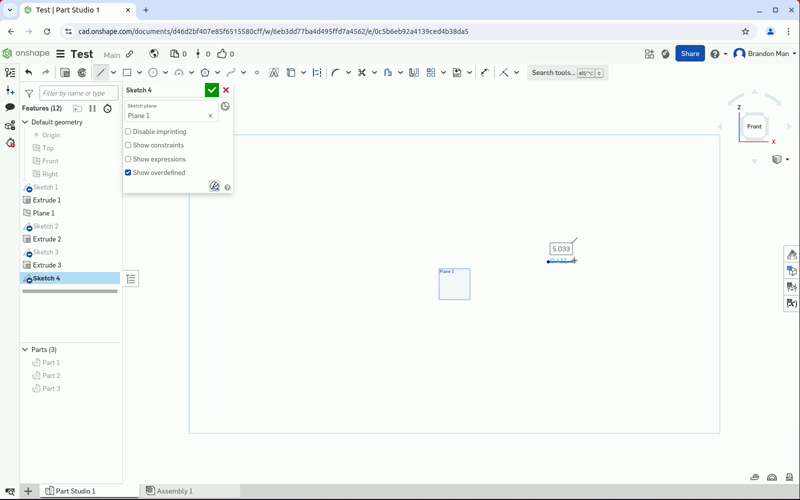
scroll(6)
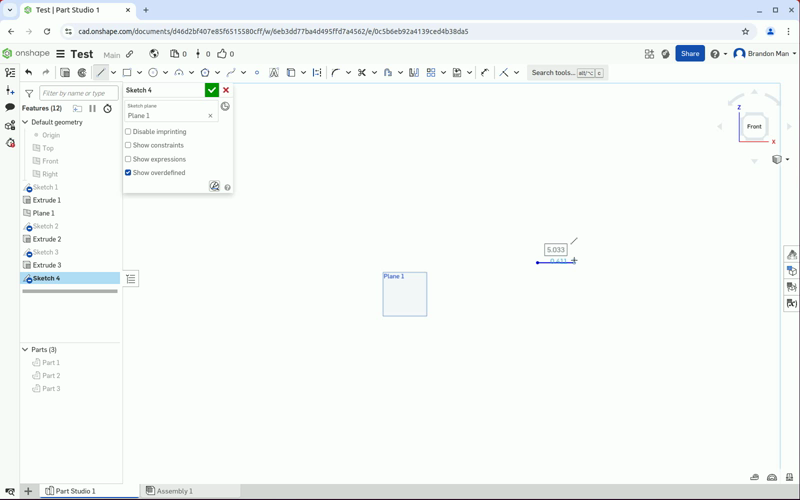
scroll(6)
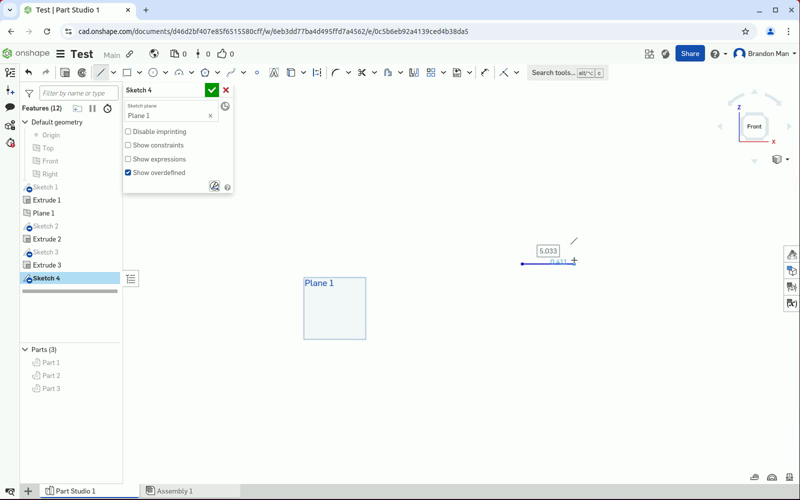
scroll(6)
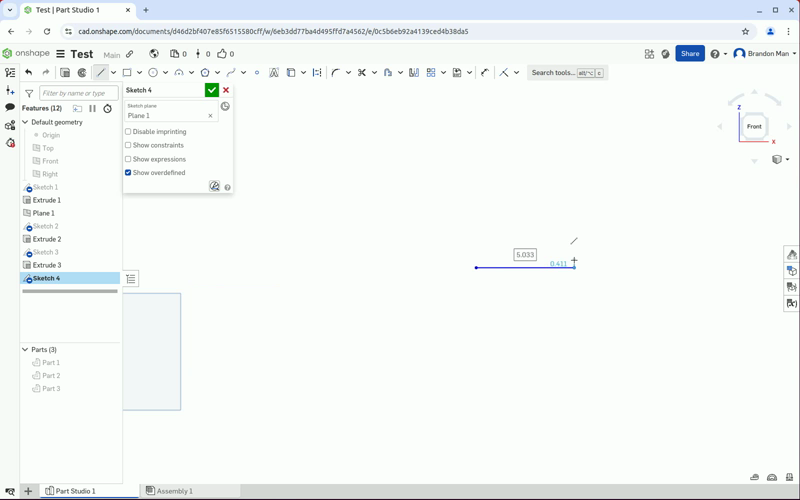
scroll(6)
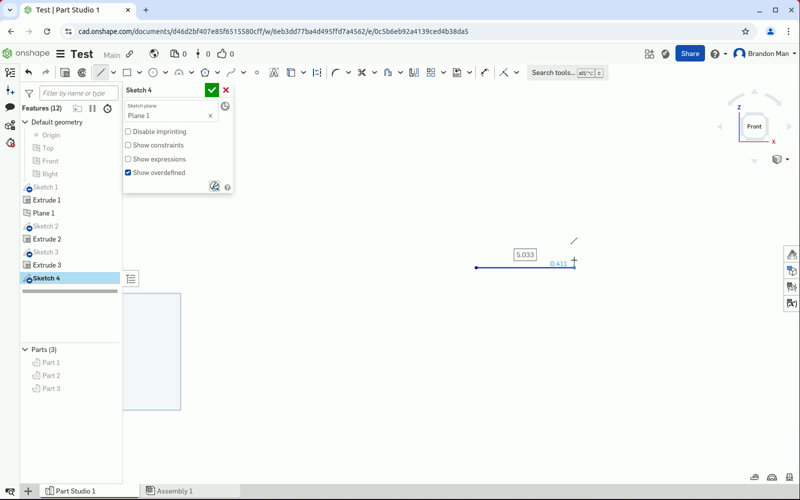
scroll(6)
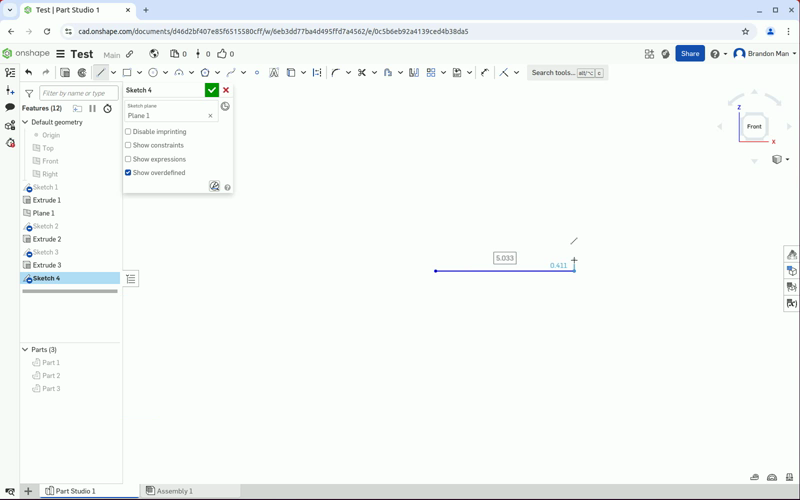
scroll(6)
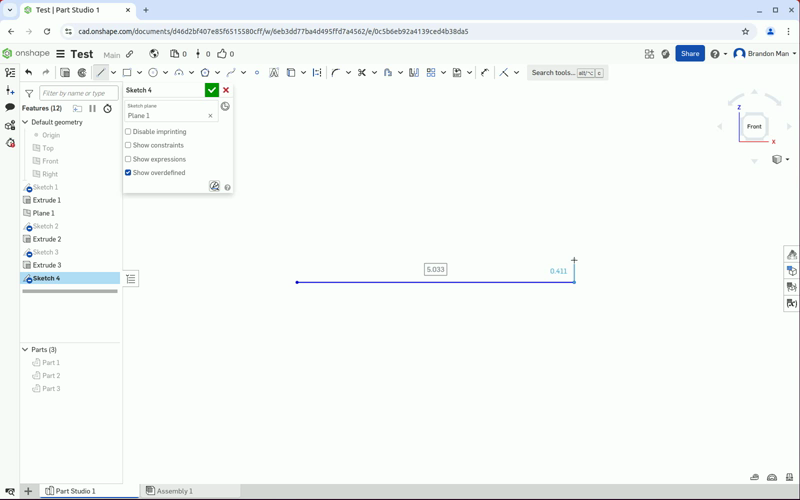
click(574, 259)
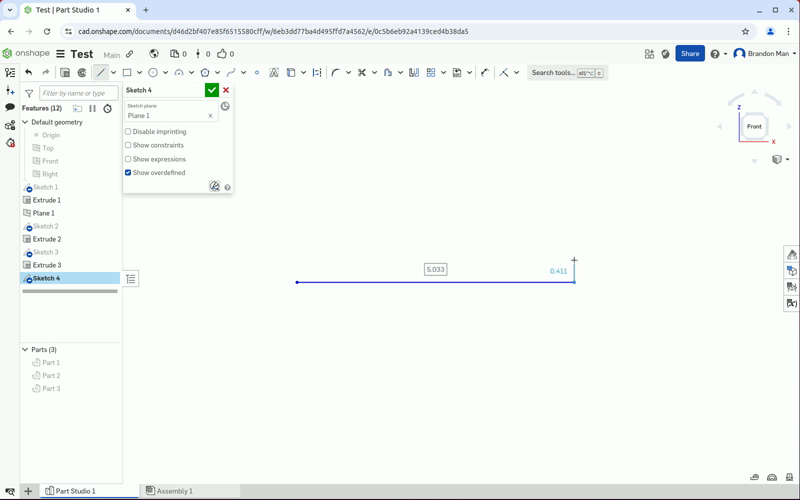
scroll(-6)
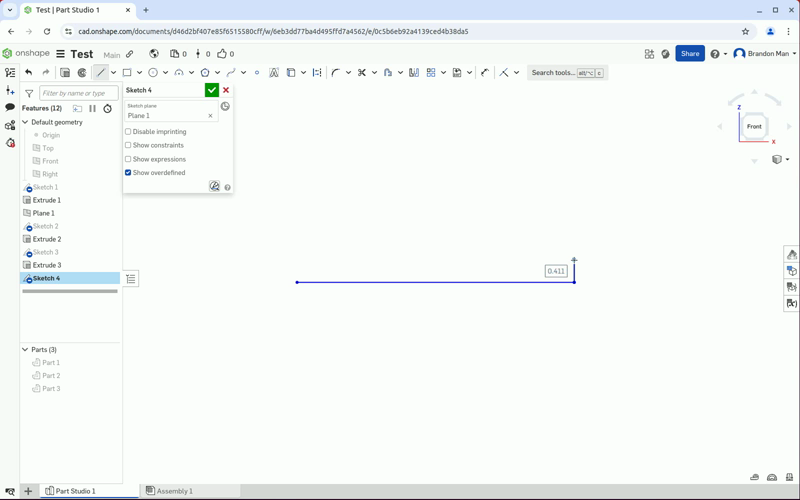
scroll(-6)
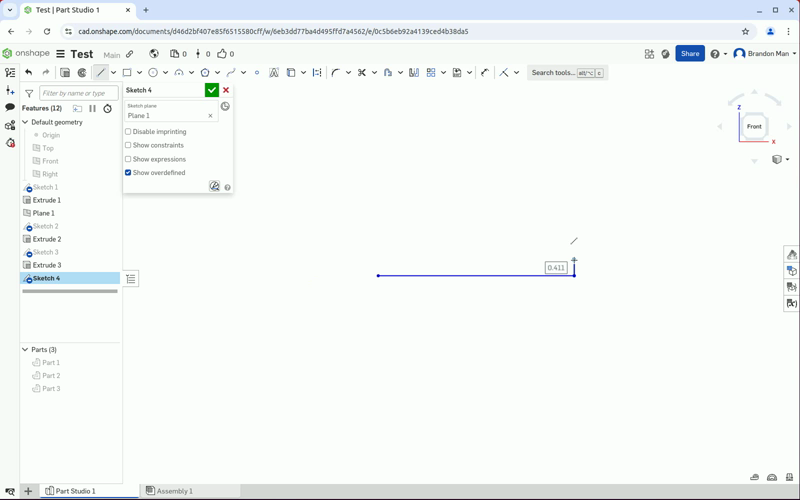
scroll(-6)
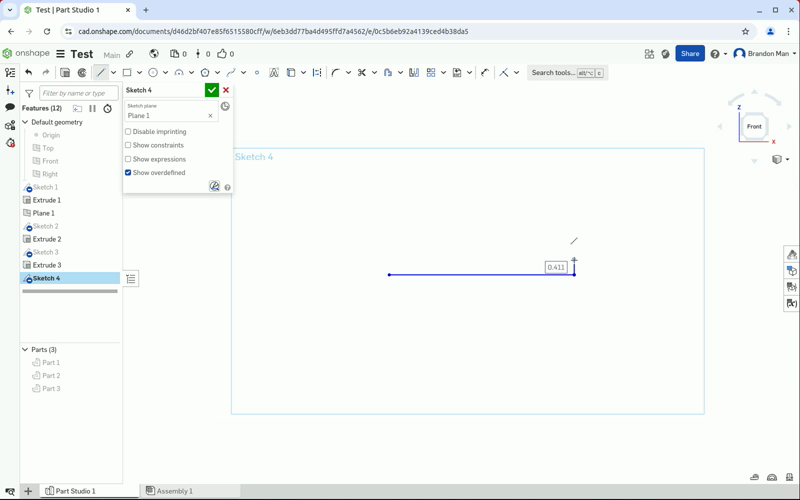
scroll(-6)
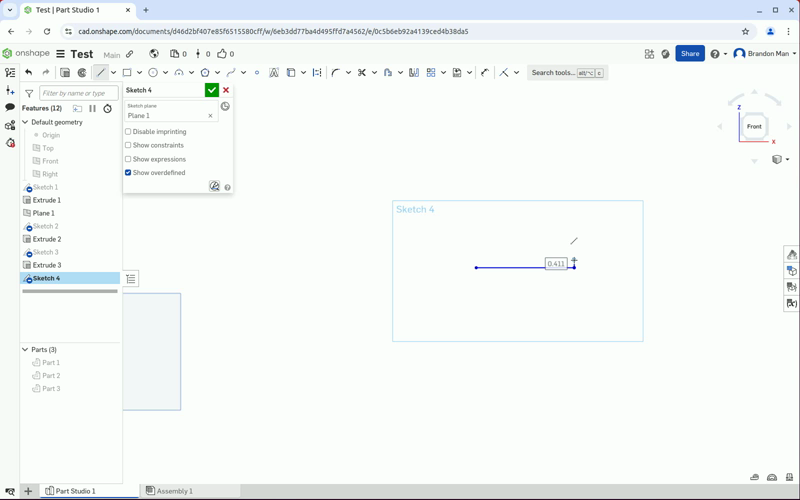
scroll(-6)
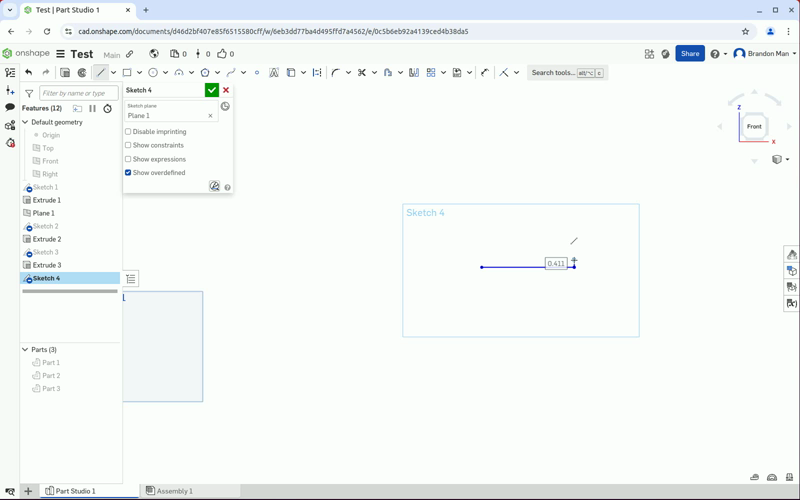
scroll(-6)
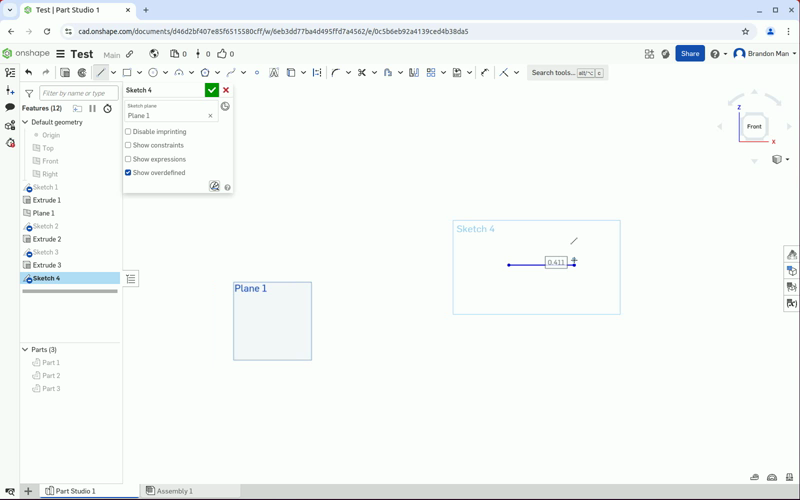
scroll(-6)
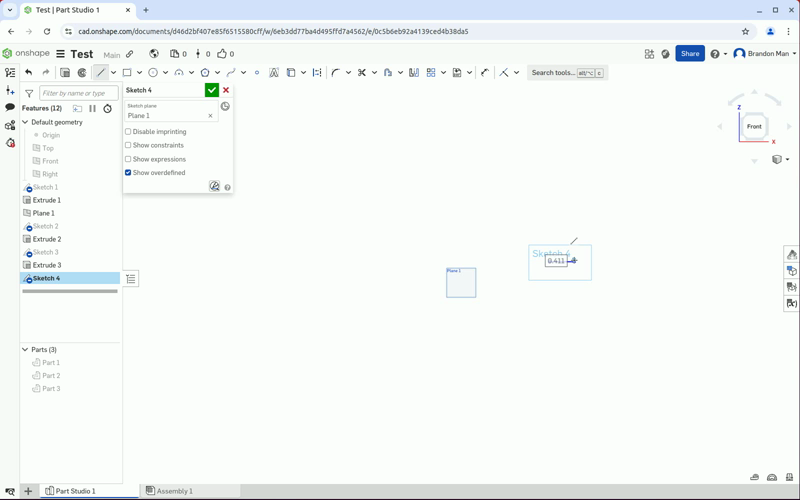
key_up(shift)
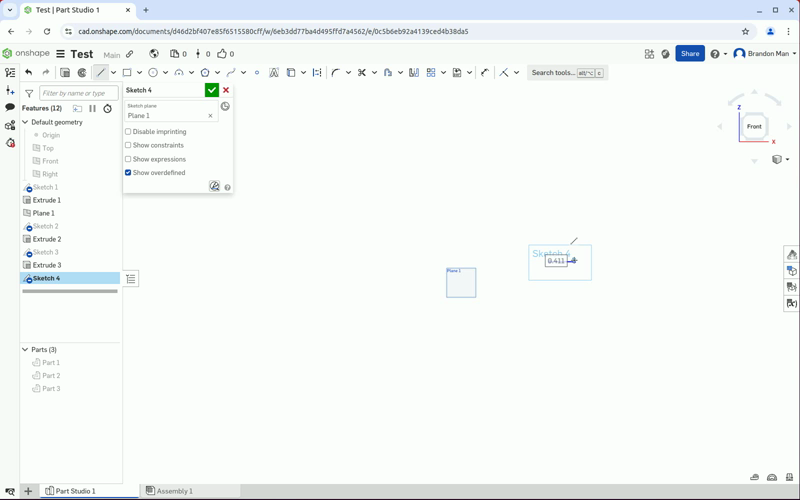
key_down(shift)
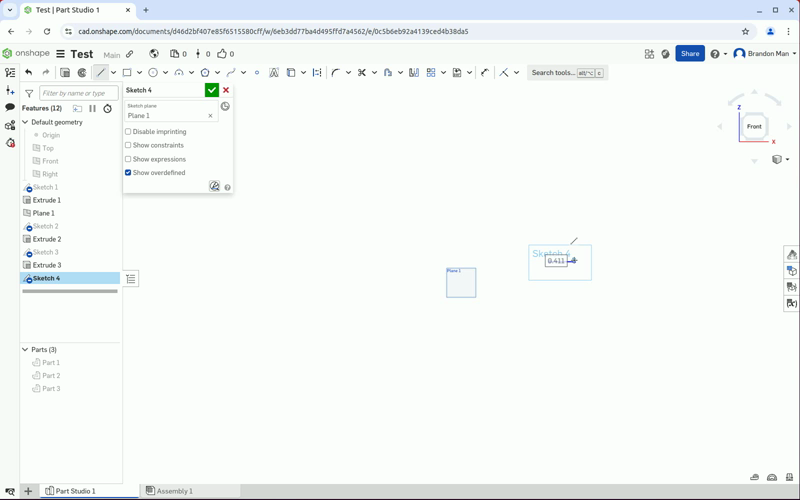
mouse_move(589, 259)
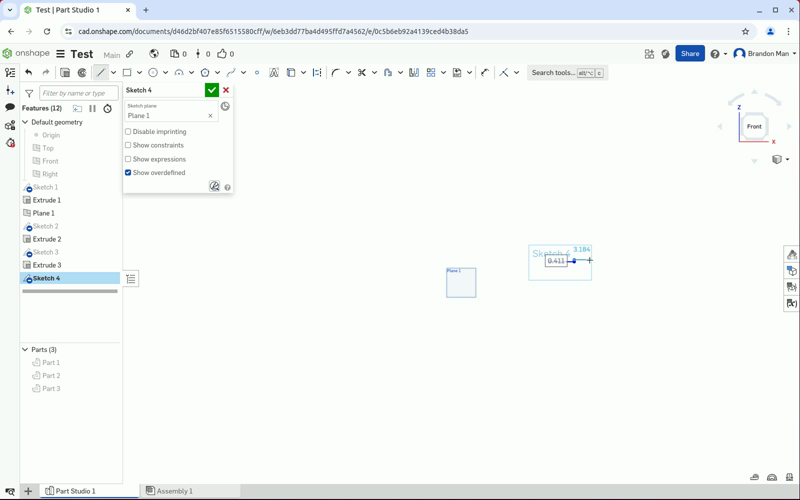
mouse_move(549, 259)
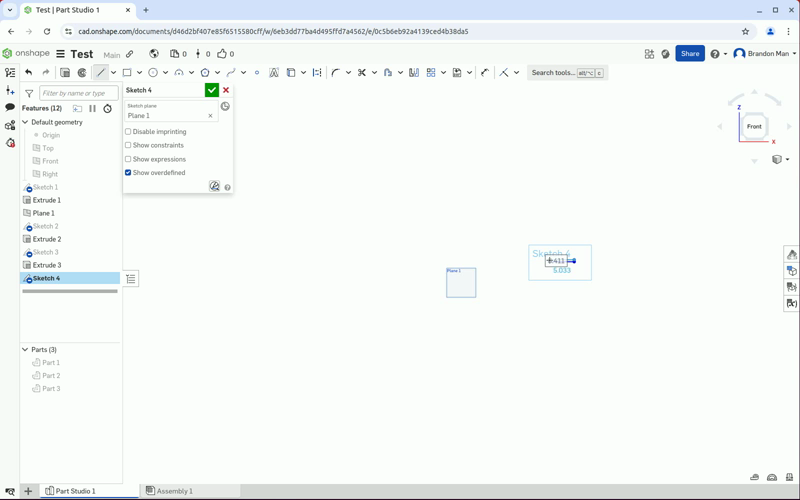
scroll(6)
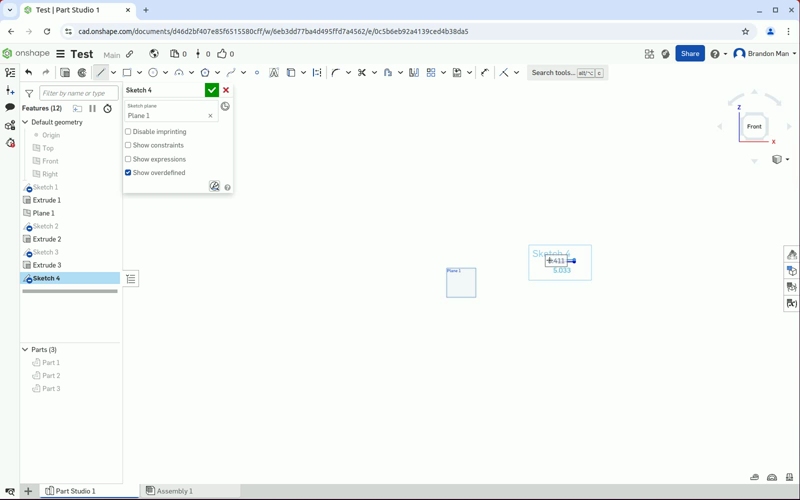
scroll(6)
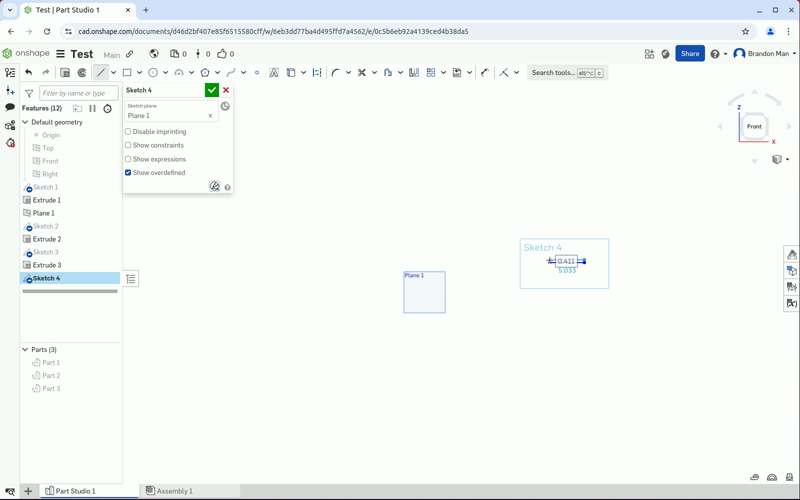
scroll(6)
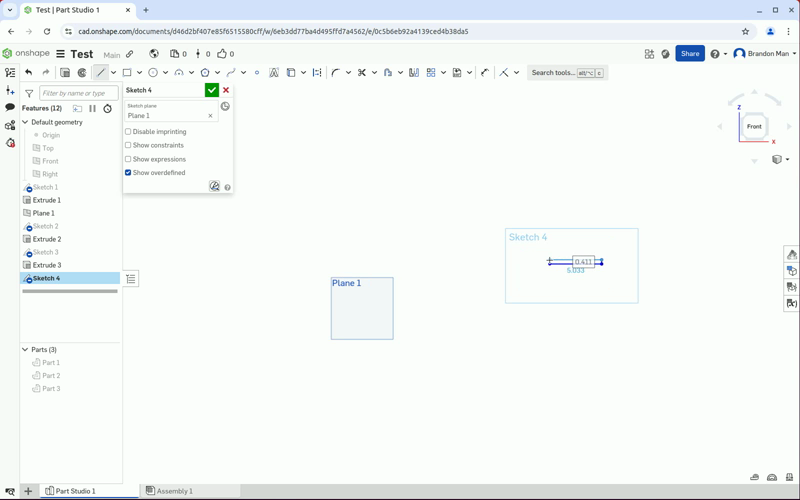
scroll(6)
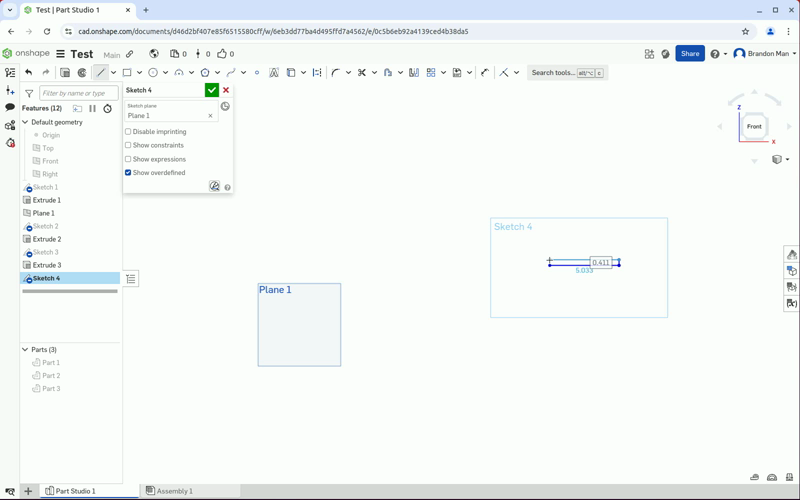
scroll(6)
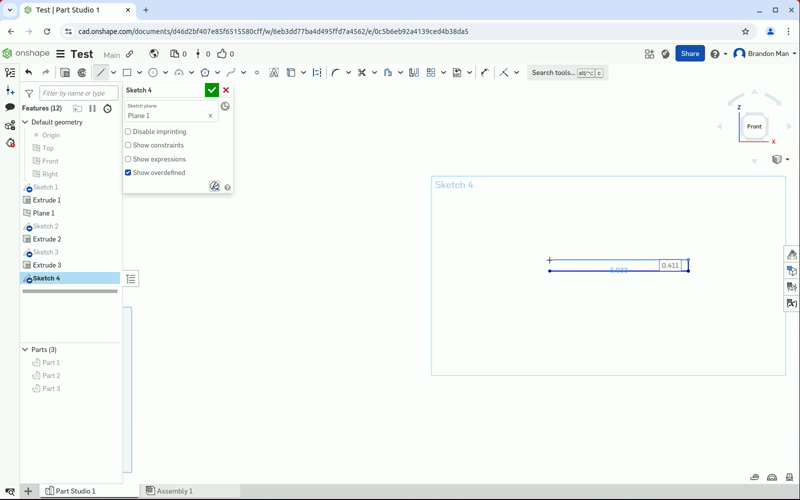
scroll(6)
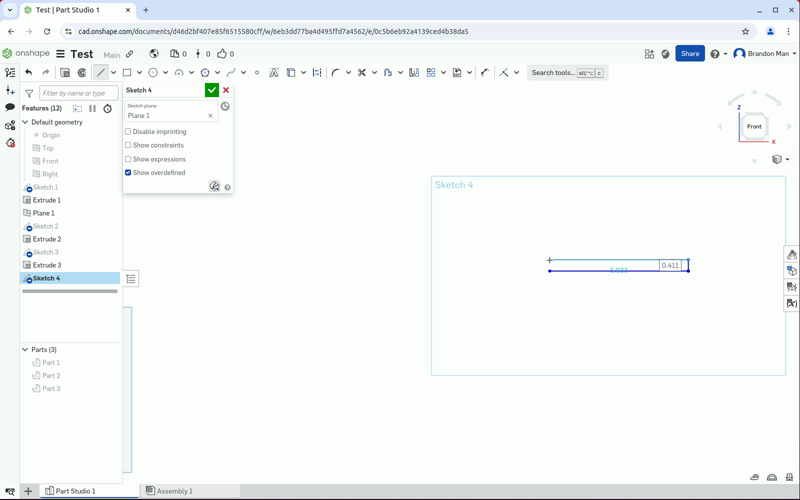
scroll(6)
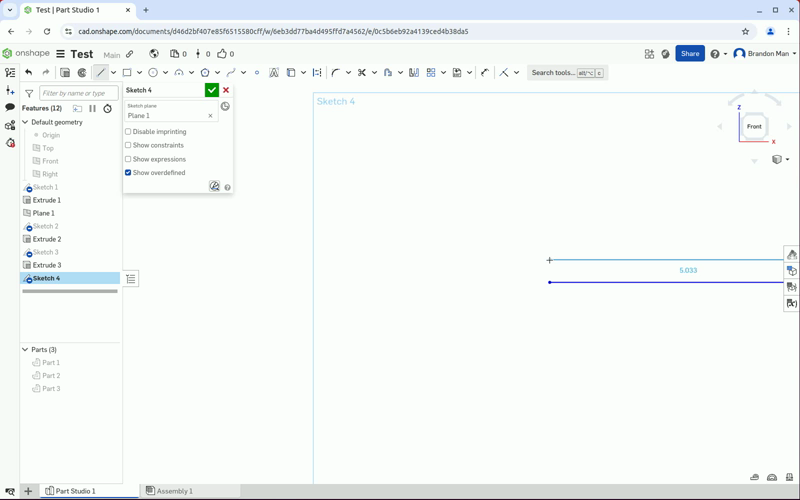
click(549, 259)
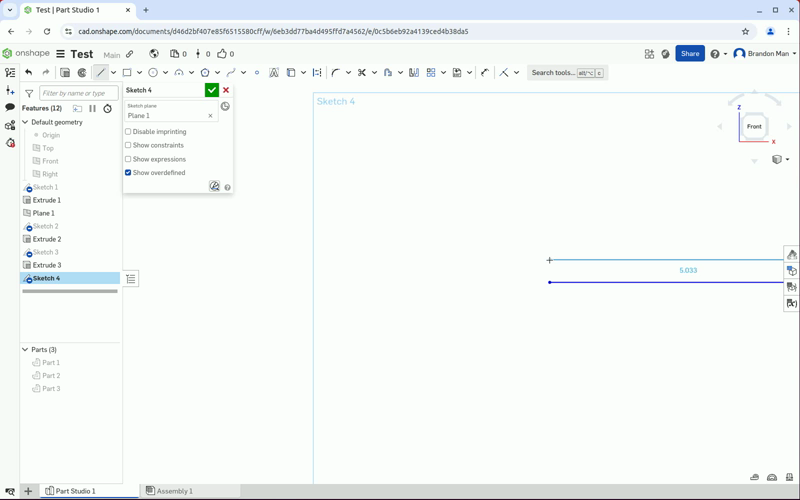
scroll(-6)
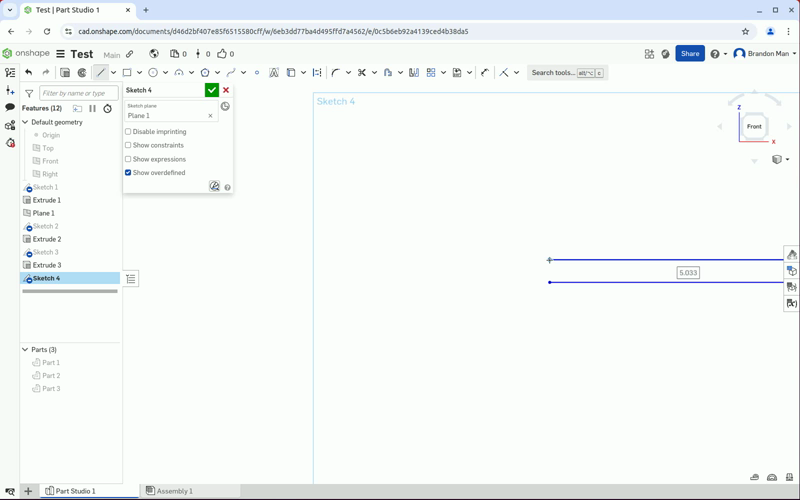
scroll(-6)
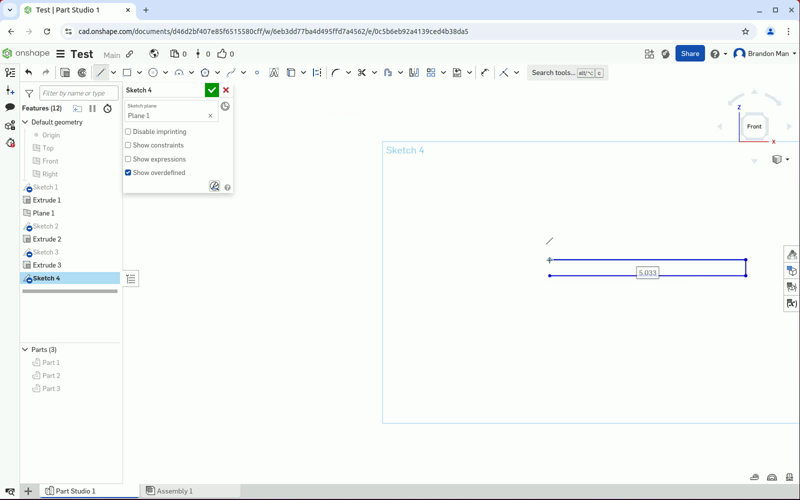
scroll(-6)
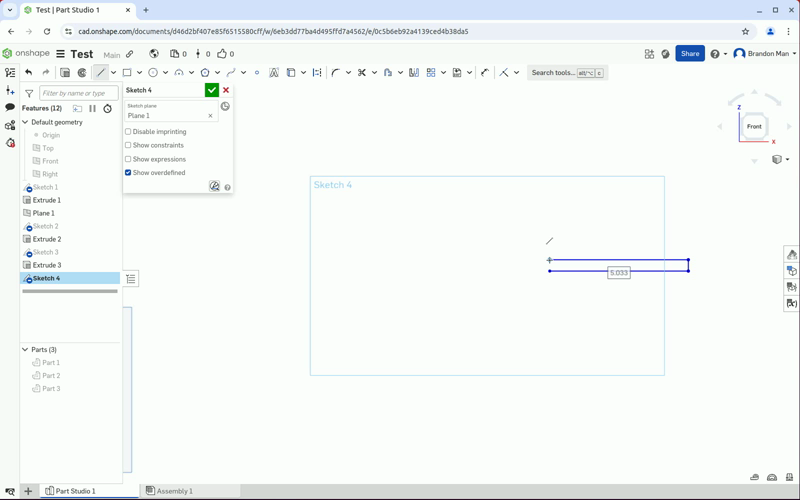
scroll(-6)
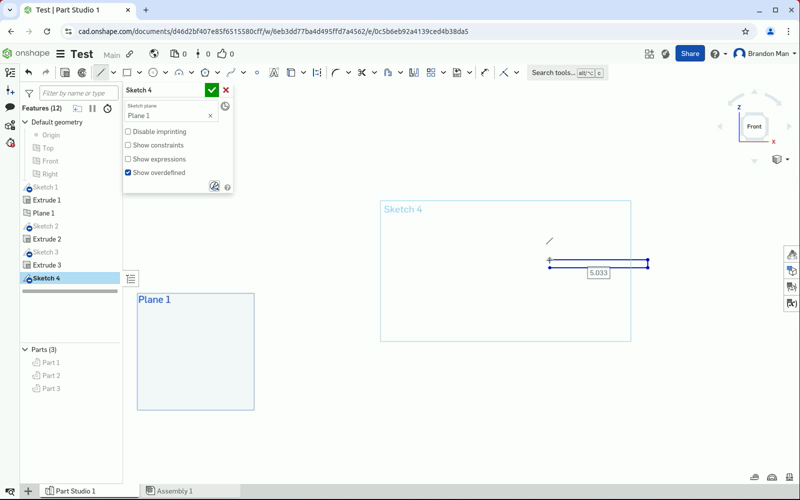
scroll(-6)
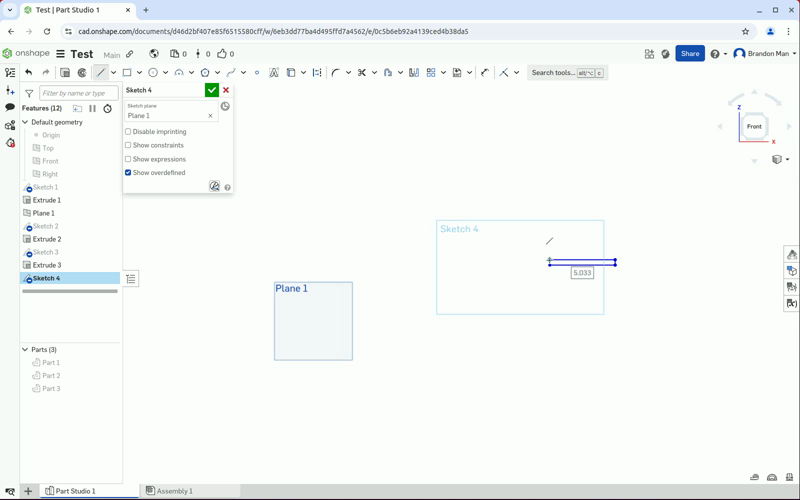
scroll(-6)
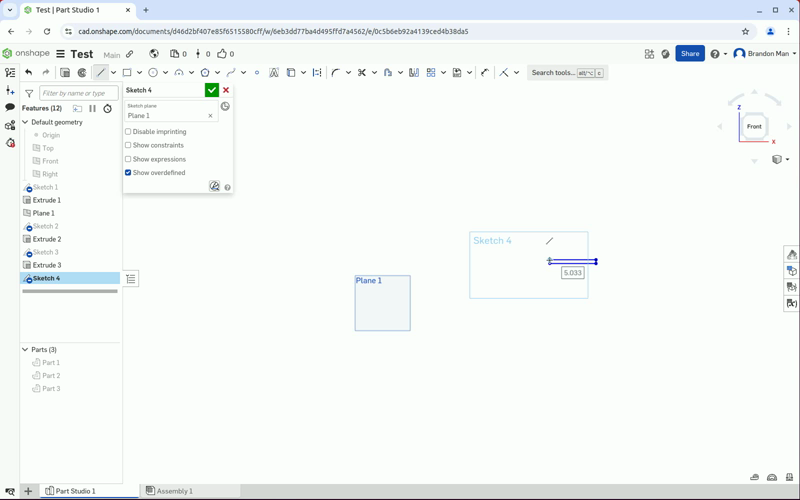
scroll(-6)
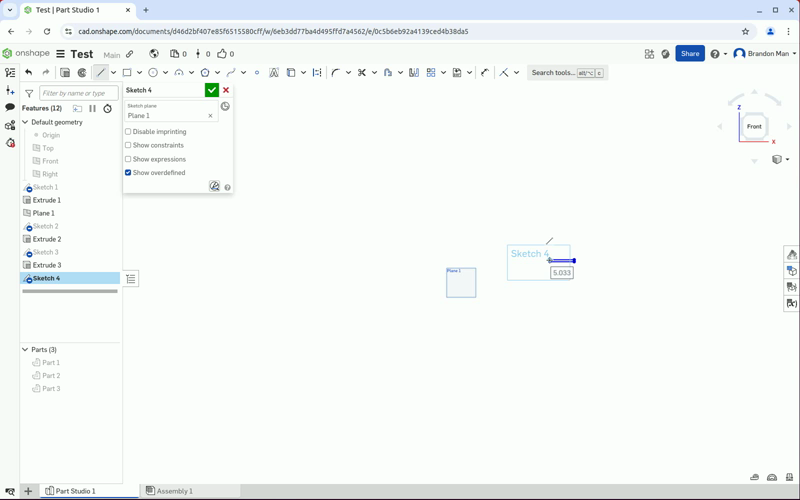
key_up(shift)
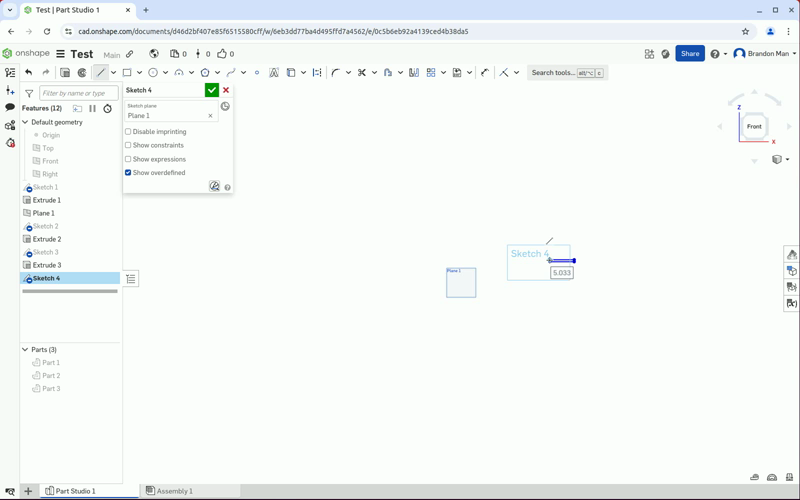
mouse_move(579, 259)
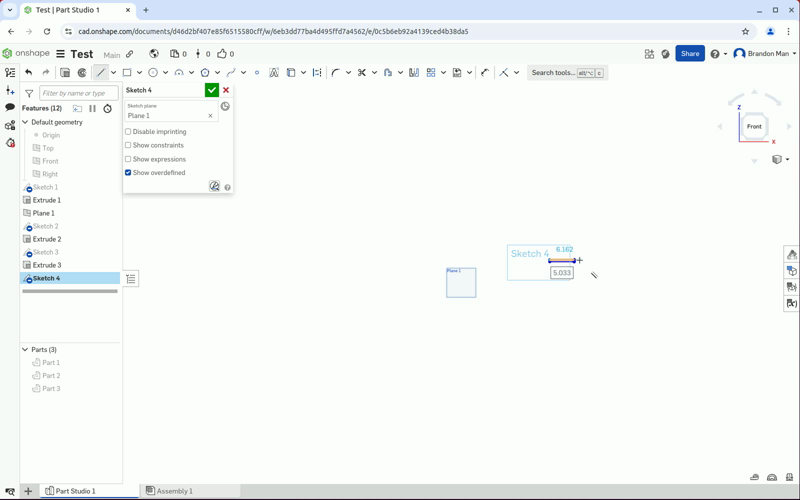
key_down(shift)
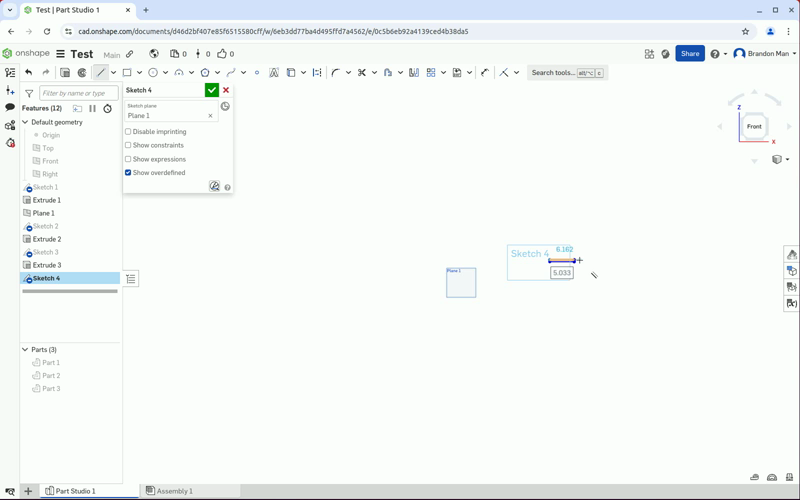
mouse_move(549, 261)
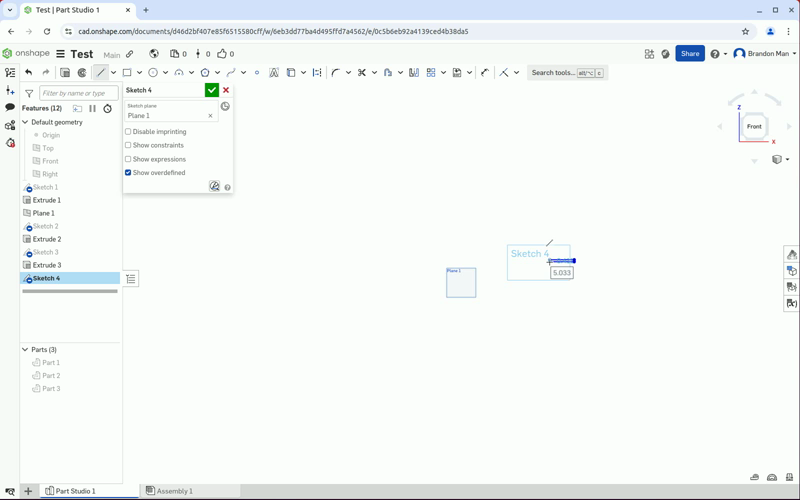
scroll(6)
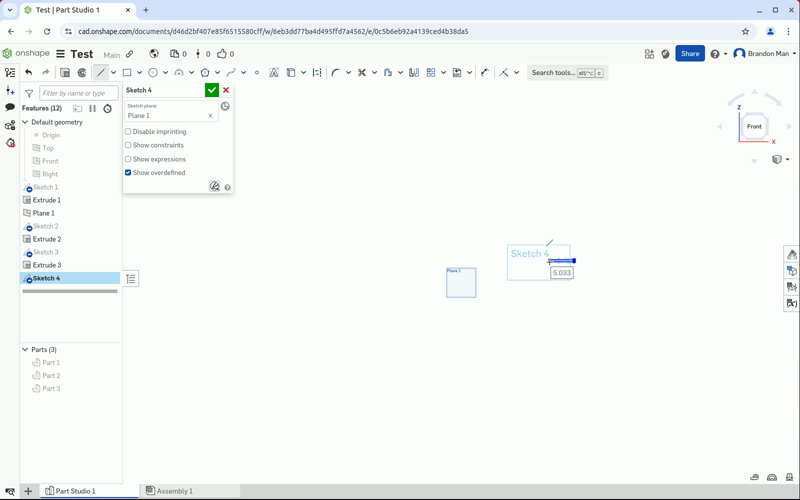
scroll(6)
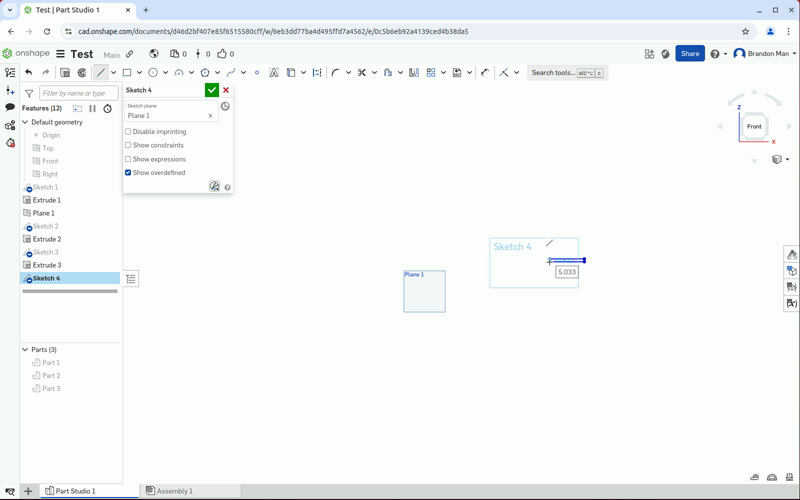
scroll(6)
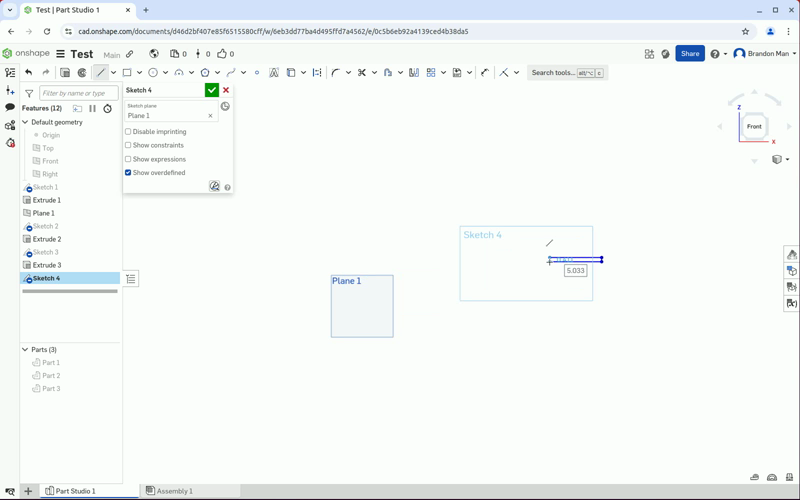
scroll(6)
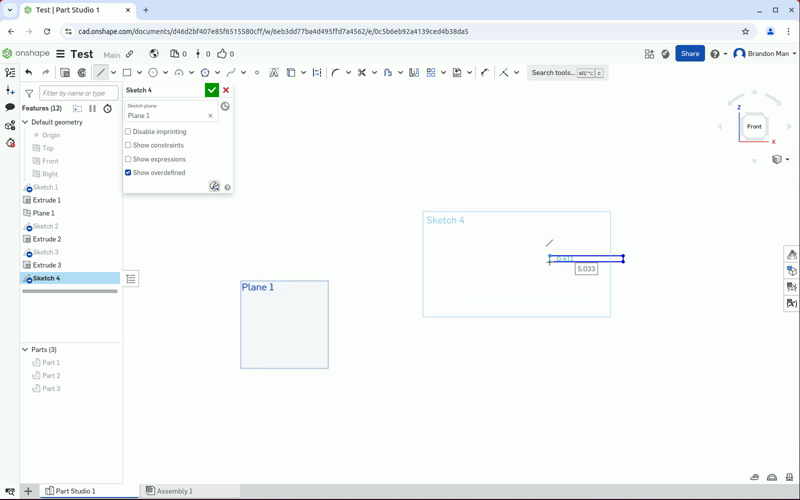
scroll(6)
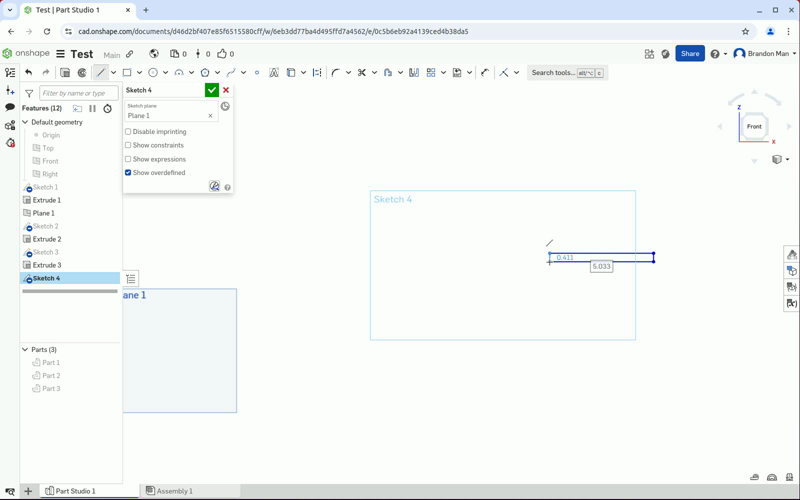
scroll(6)
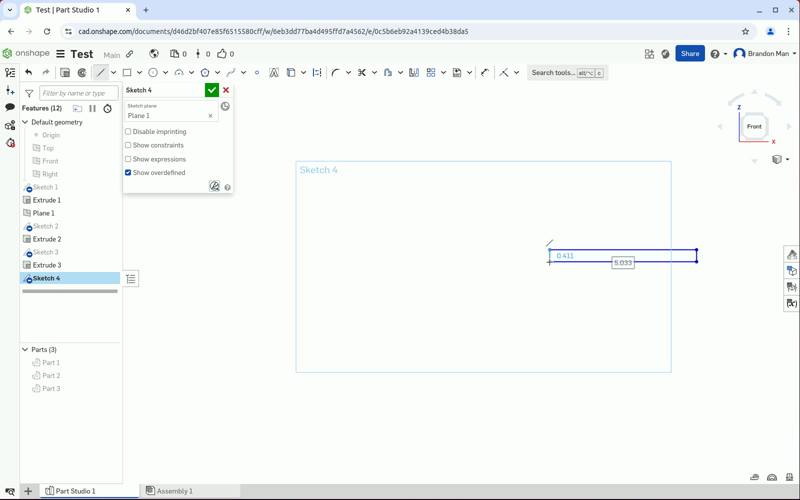
scroll(6)
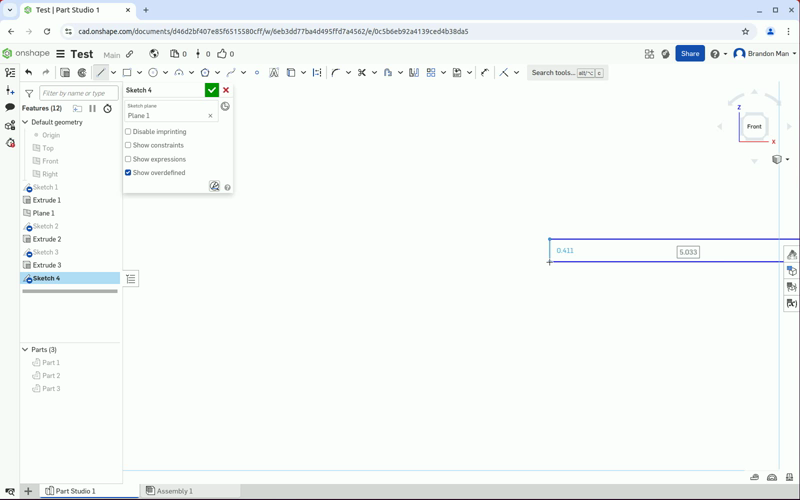
key_up(shift)
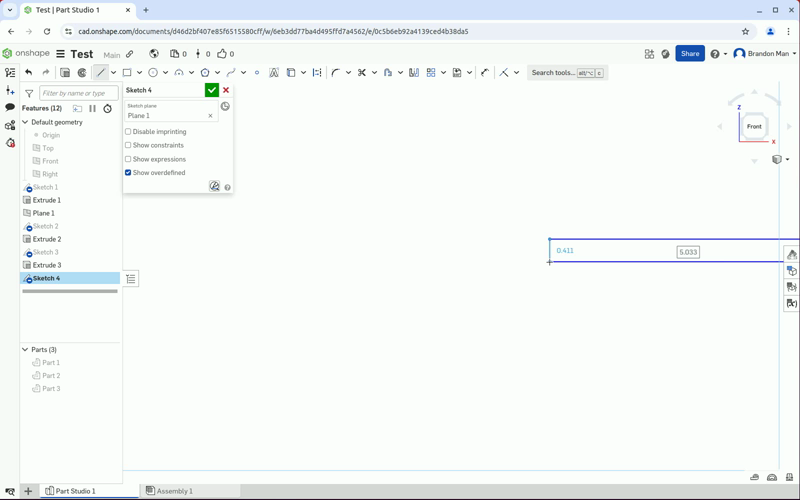
click(549, 261)
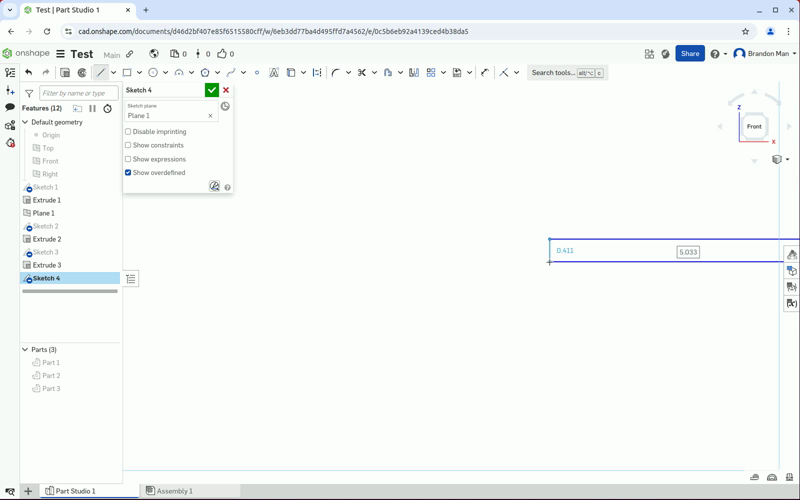
scroll(-6)
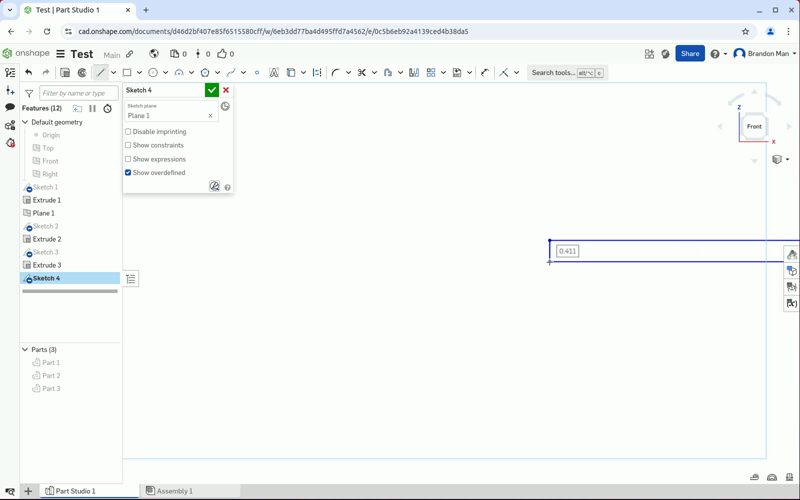
scroll(-6)
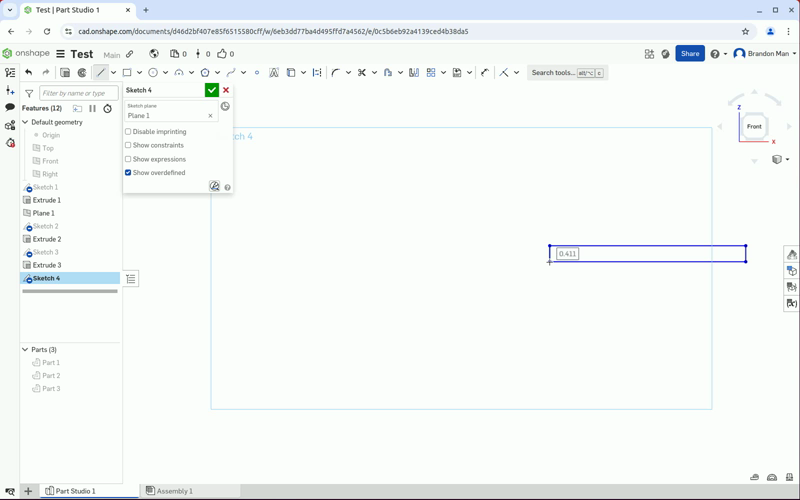
scroll(-6)
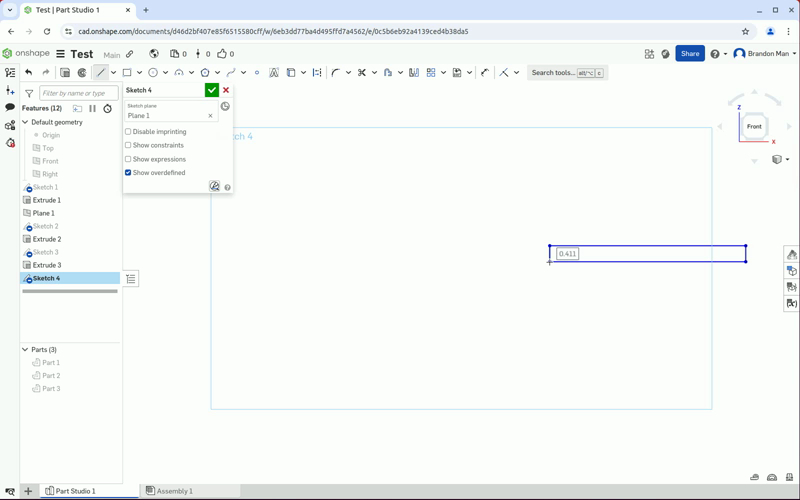
scroll(-6)
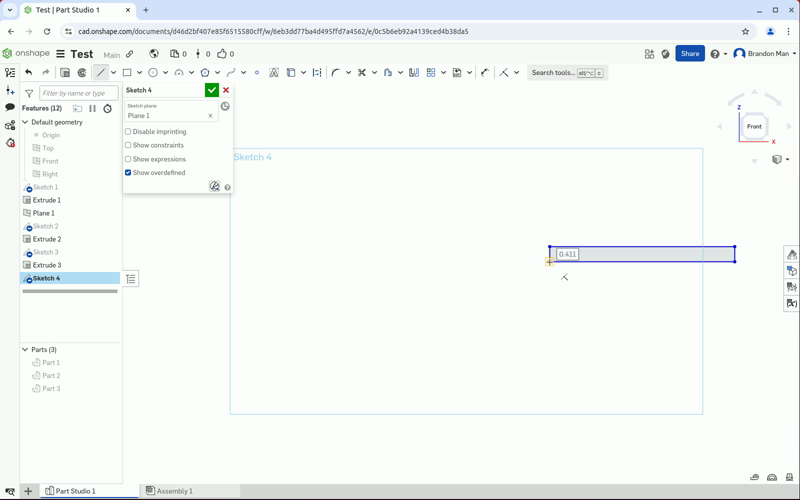
scroll(-6)
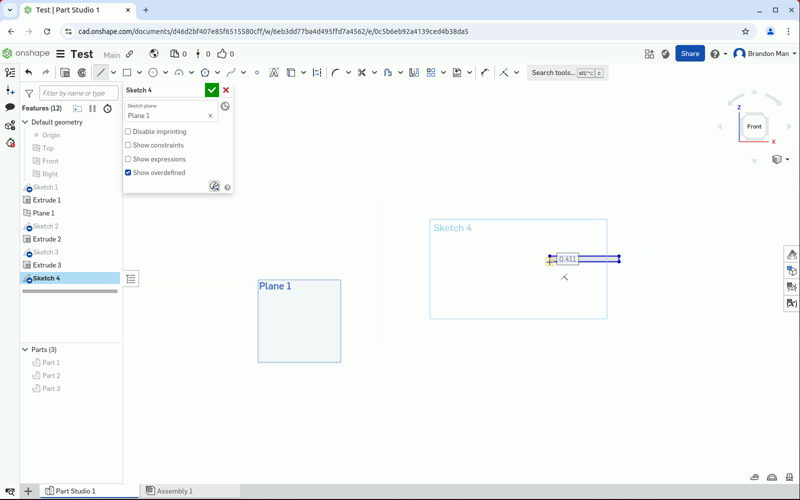
scroll(-6)
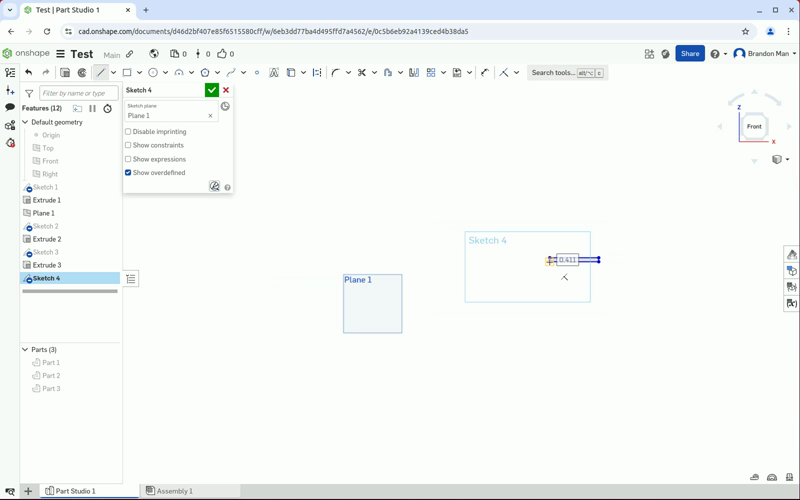
scroll(-6)
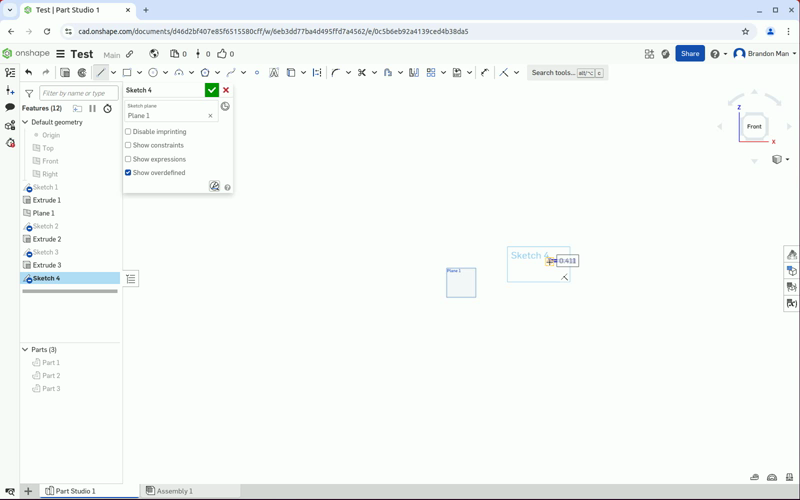
key(esc)
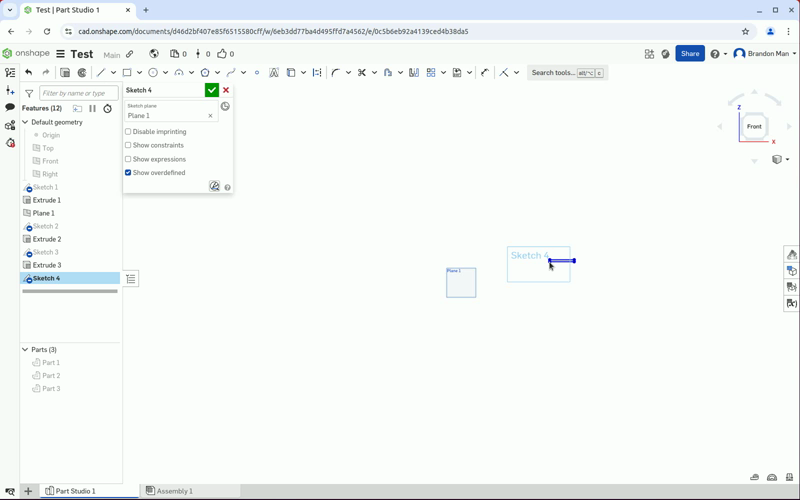
mouse_move(560, 260)
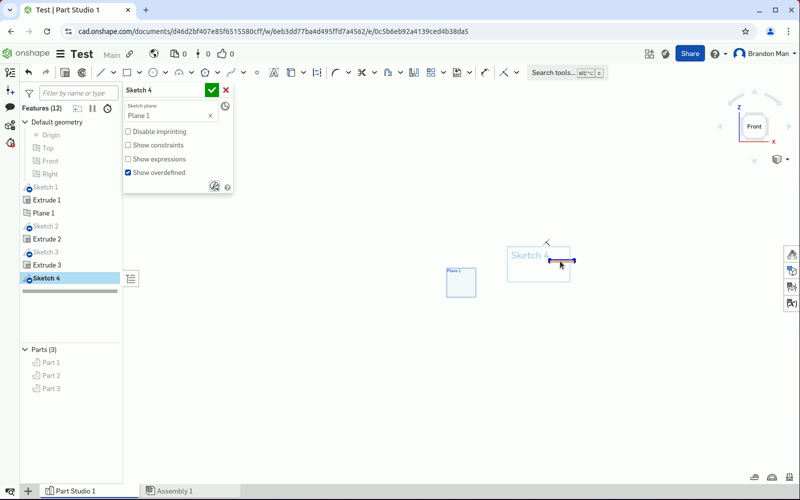
scroll(6)
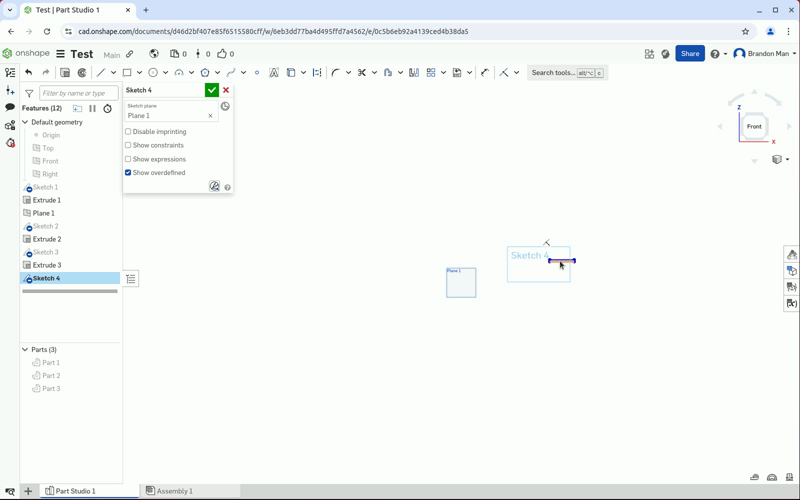
scroll(6)
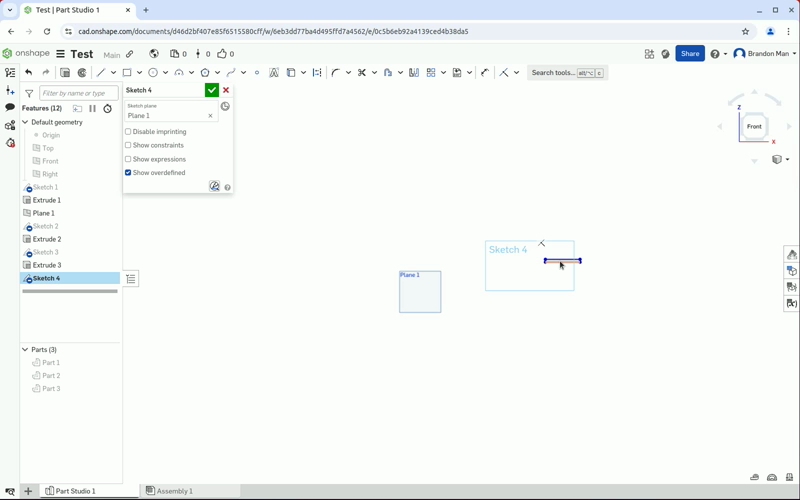
scroll(6)
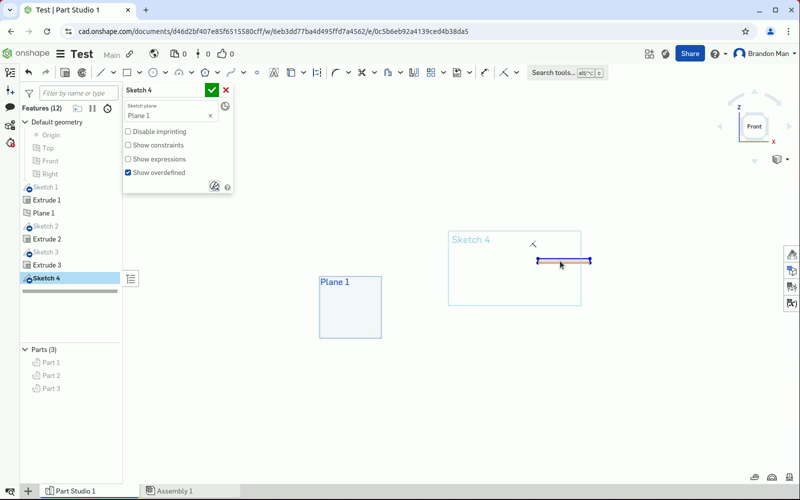
scroll(6)
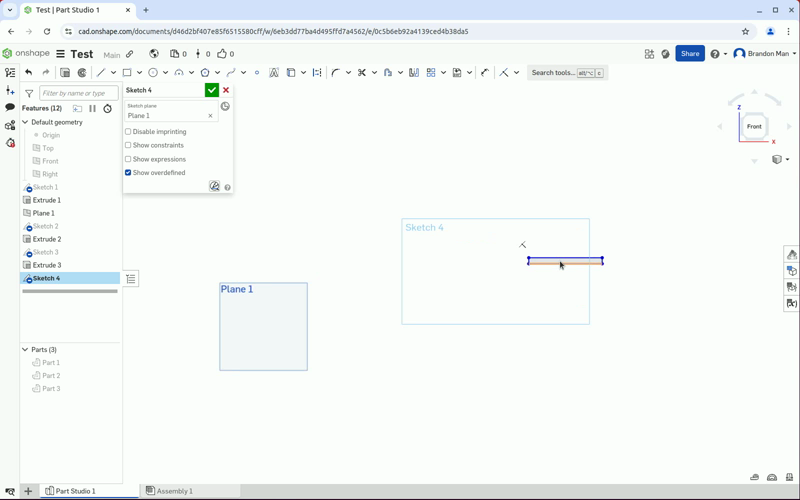
scroll(6)
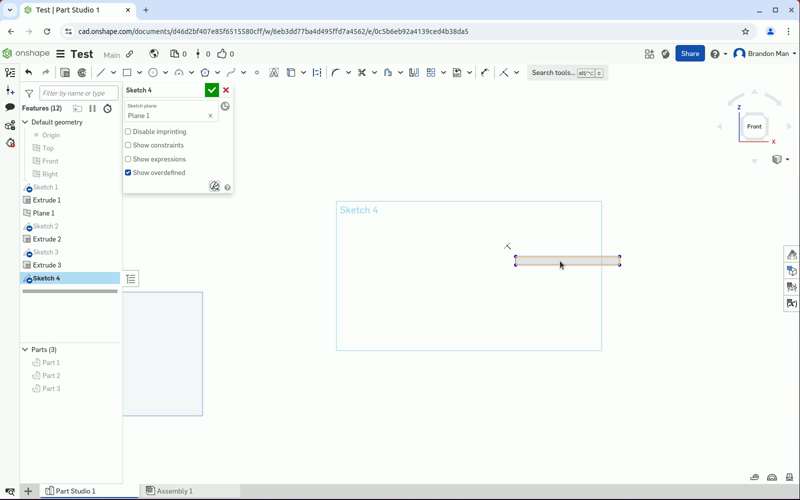
scroll(6)
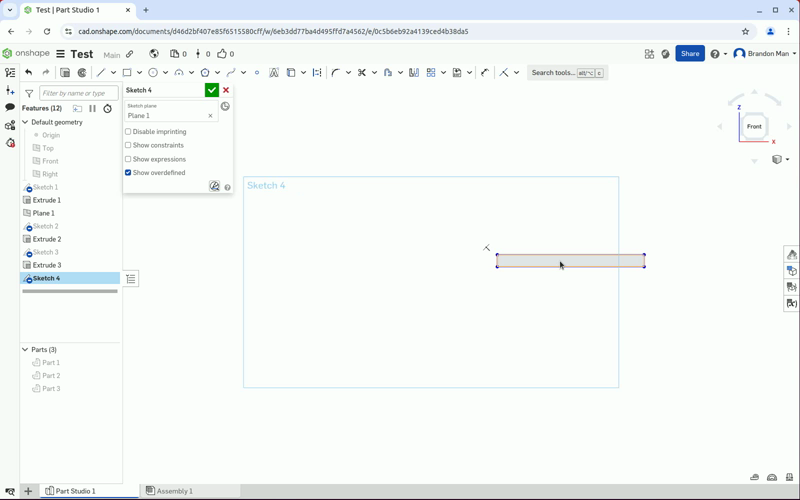
scroll(6)
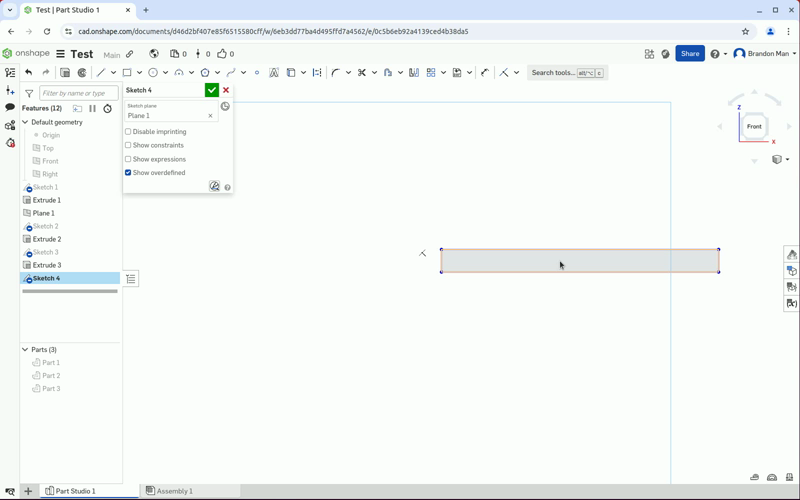
click(560, 260)
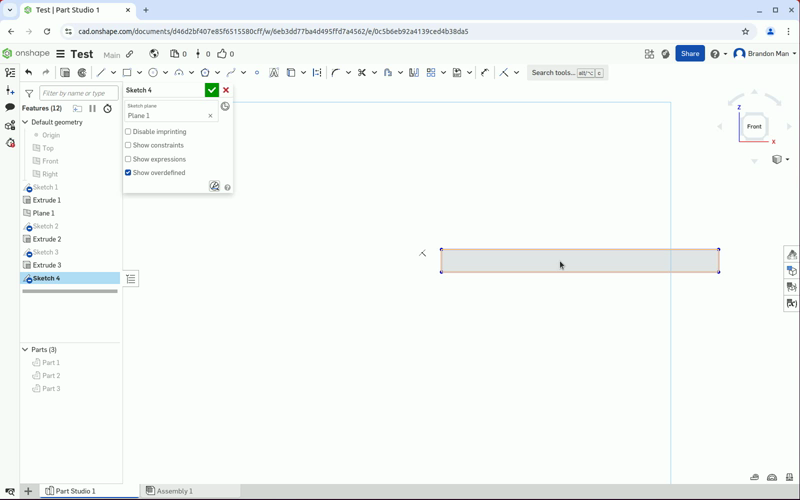
scroll(-6)
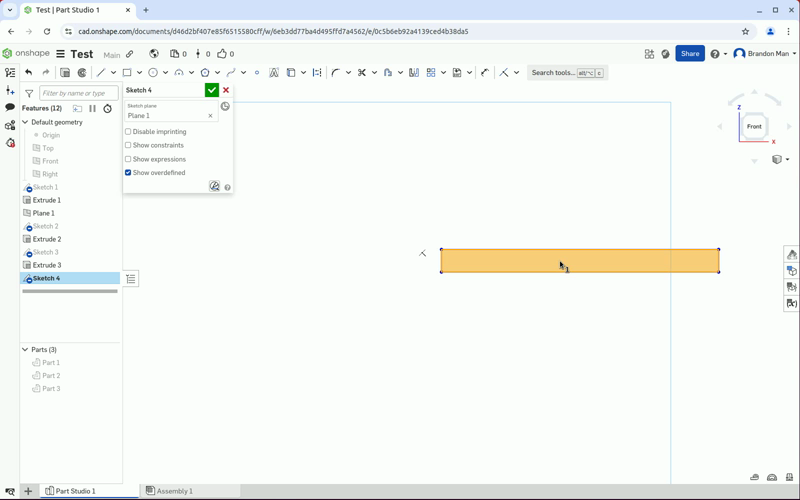
scroll(-6)
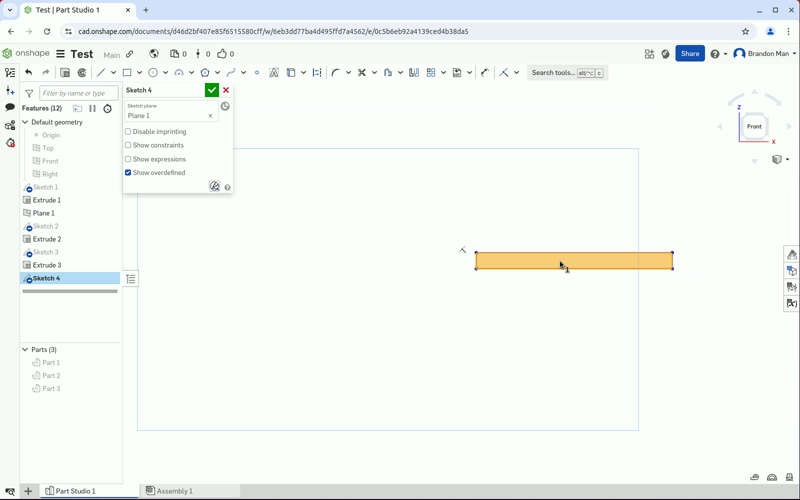
scroll(-6)
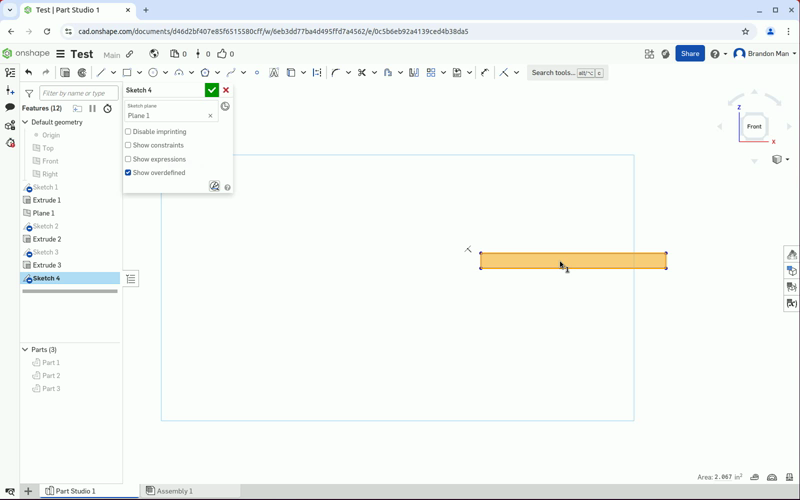
scroll(-6)
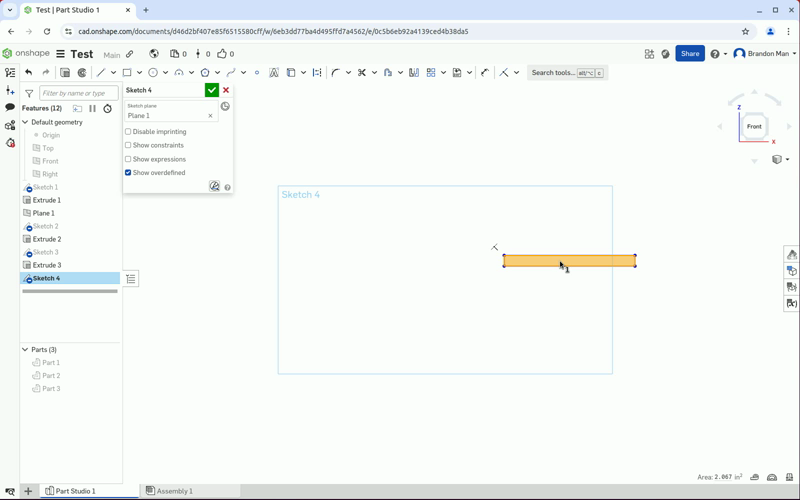
scroll(-6)
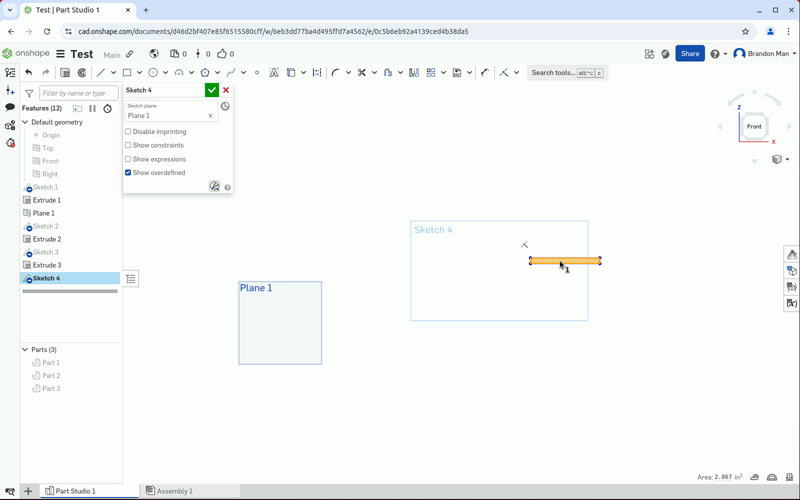
scroll(-6)
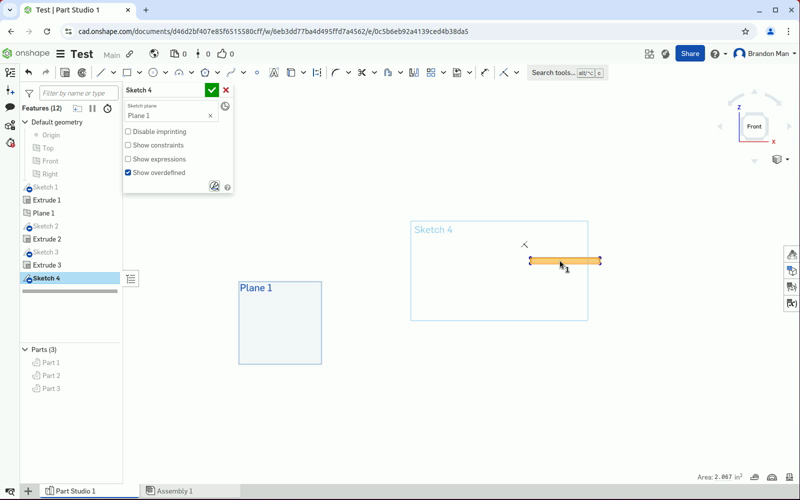
scroll(-6)
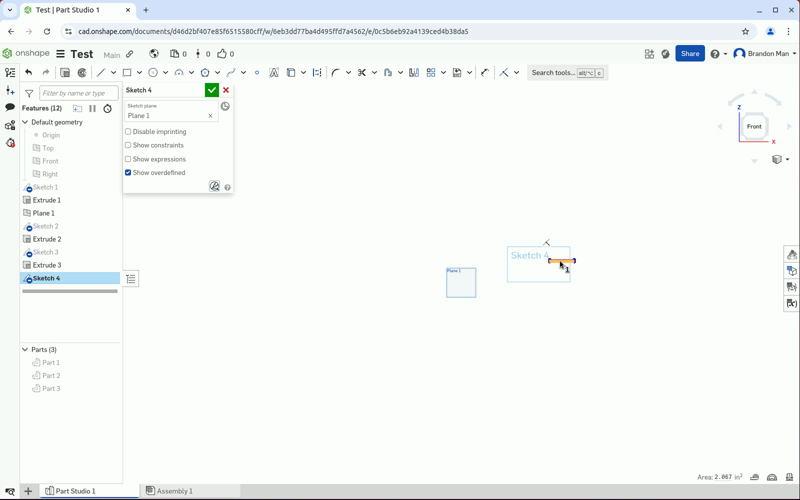
mouse_move(73, 352)
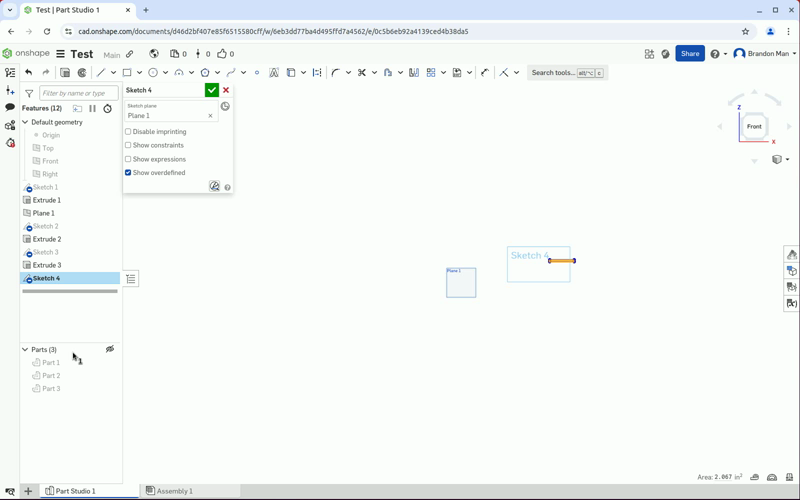
key(shift+y)
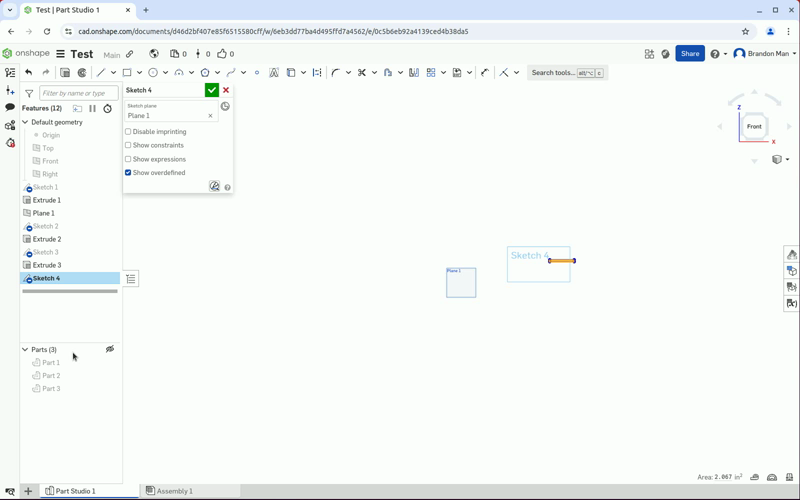
key(shift+e)
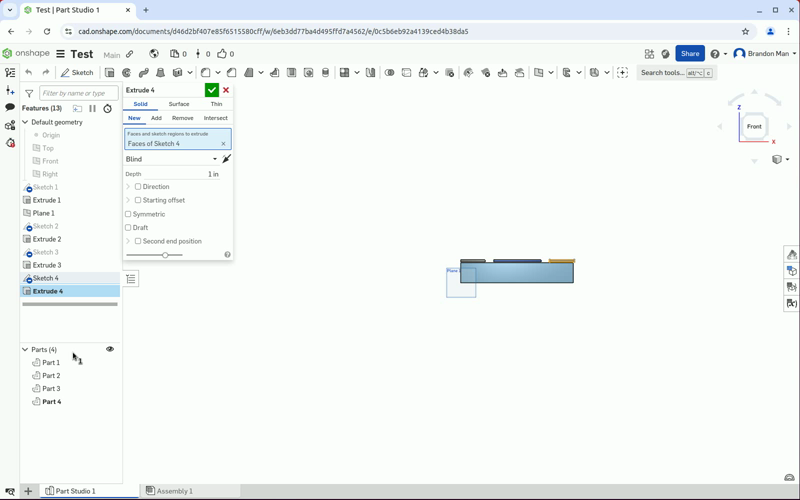
mouse_move(143, 106)
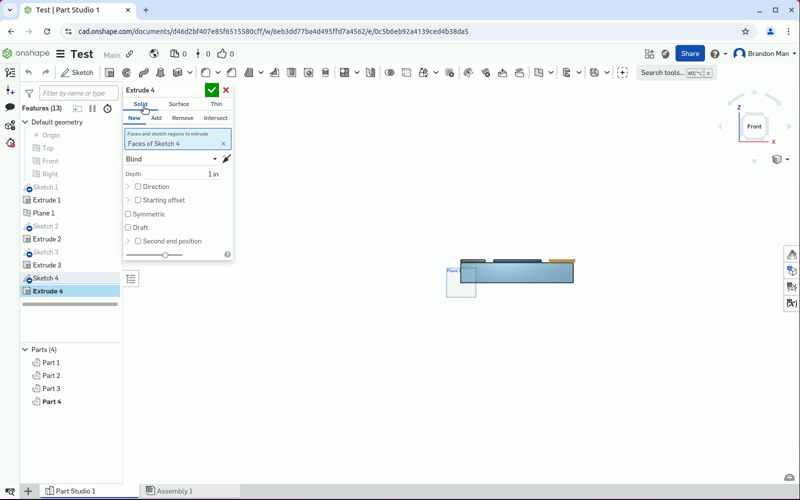
click(143, 106)
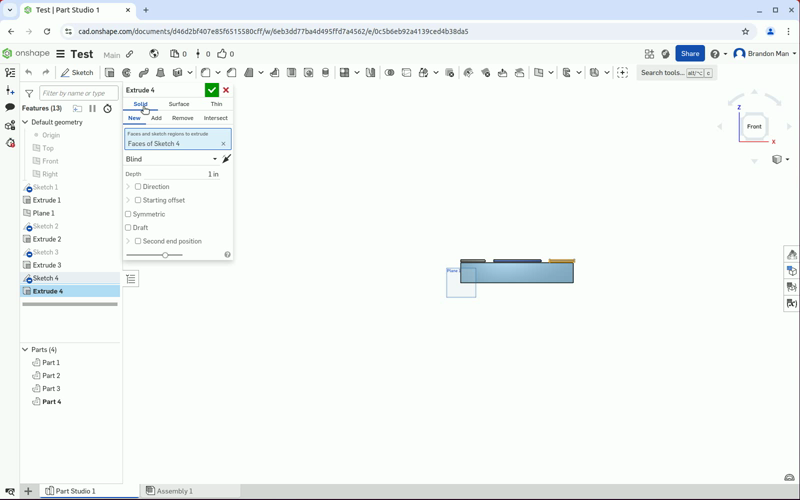
mouse_move(137, 120)
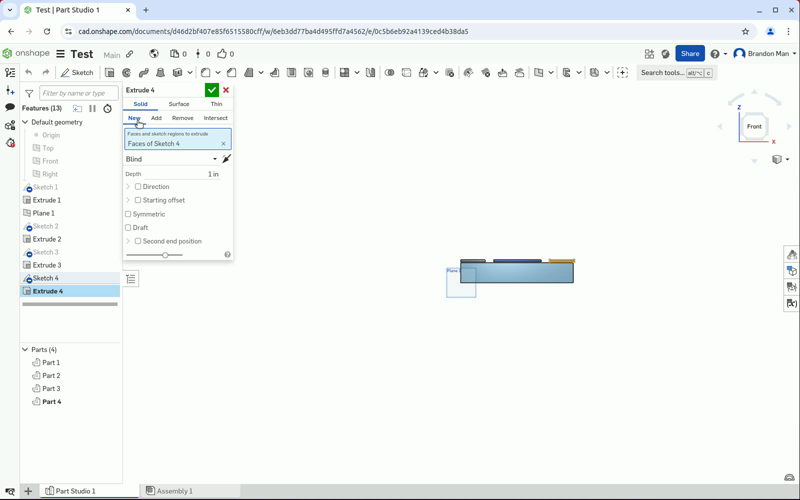
click(137, 120)
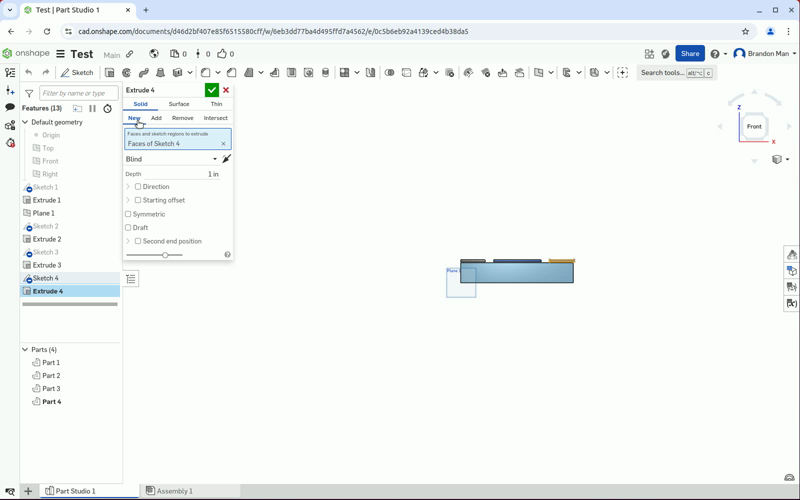
key(tab, 4)
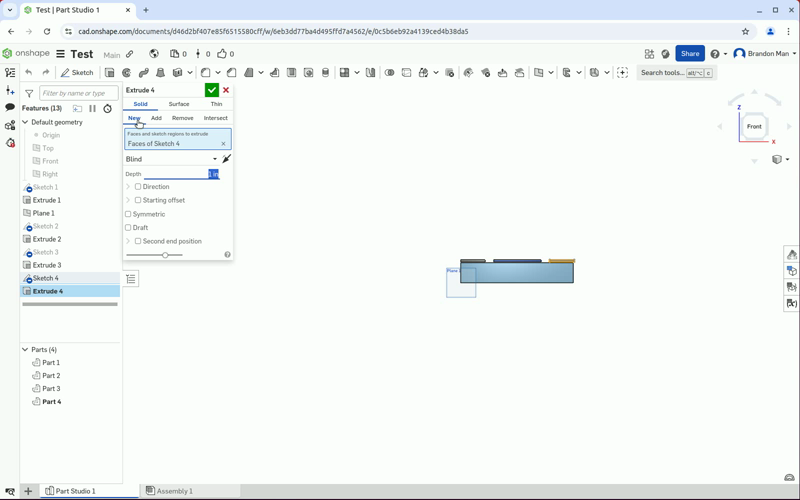
text(-0.241)
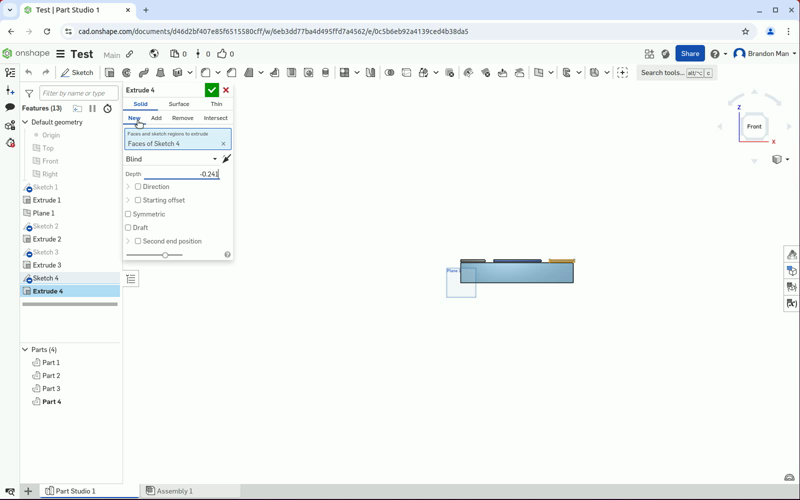
key(enter)
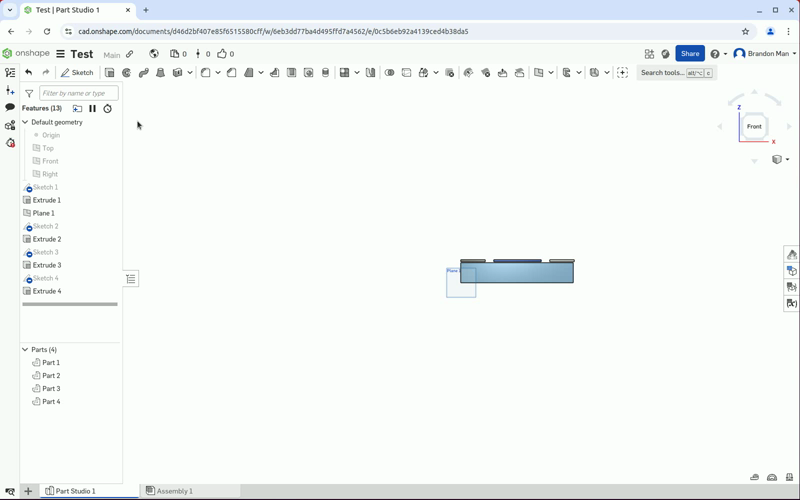
key(shift+h)
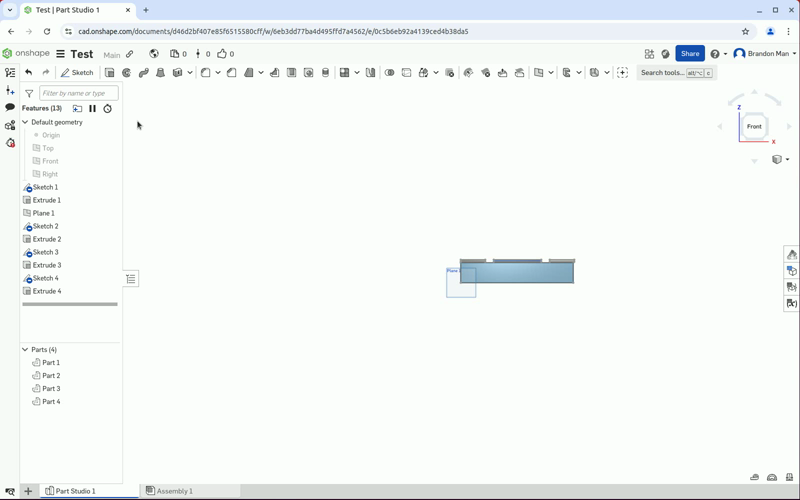
key(shift+h)
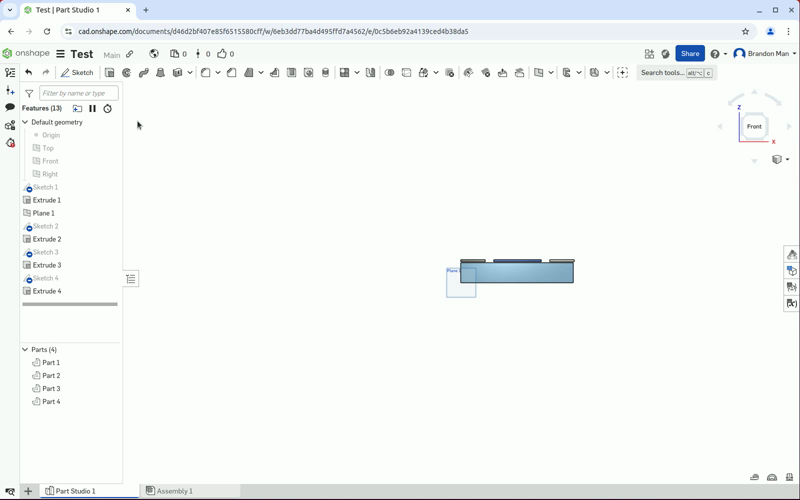
mouse_move(73, 189)
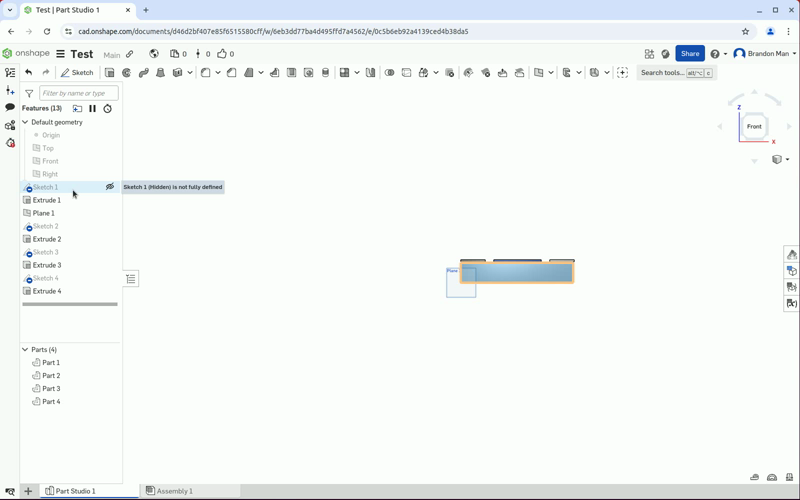
click(73, 189)
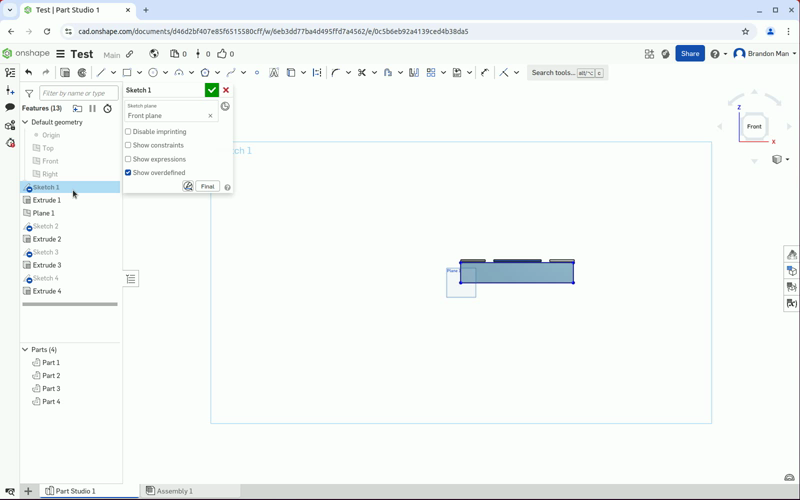
mouse_move(229, 92)
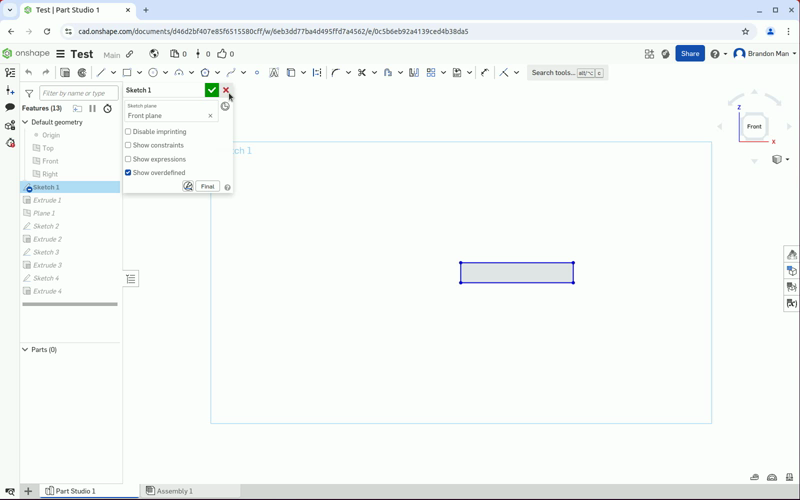
click(229, 92)
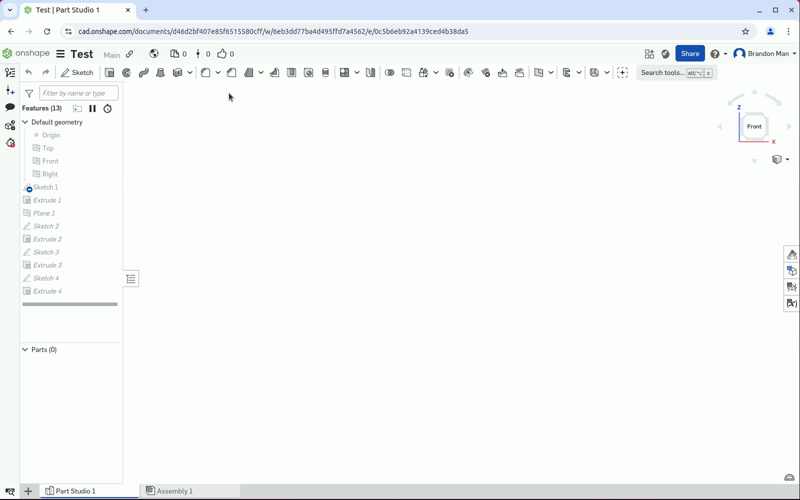
key(shift+s)
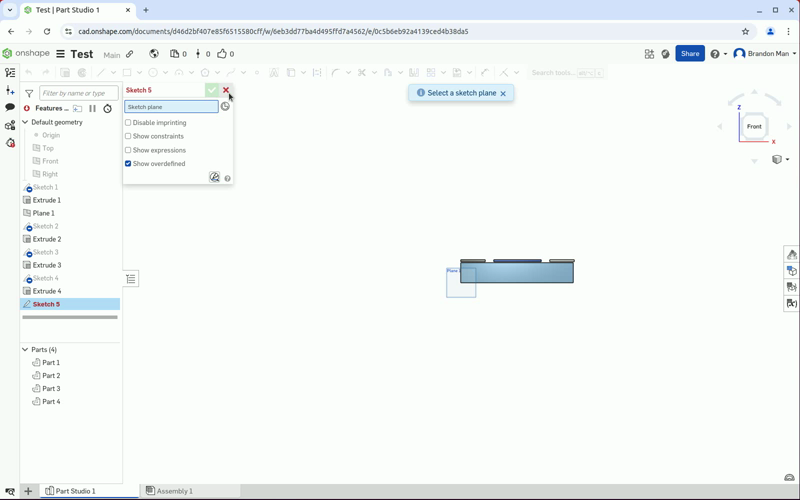
mouse_move(73, 215)
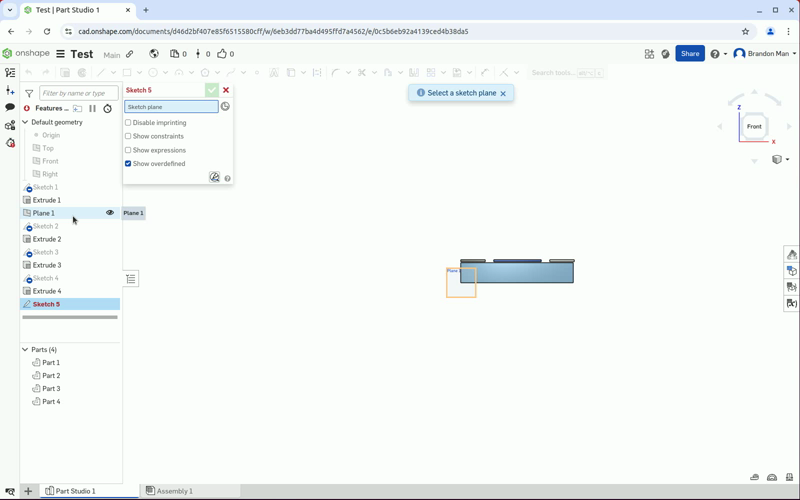
click(73, 215)
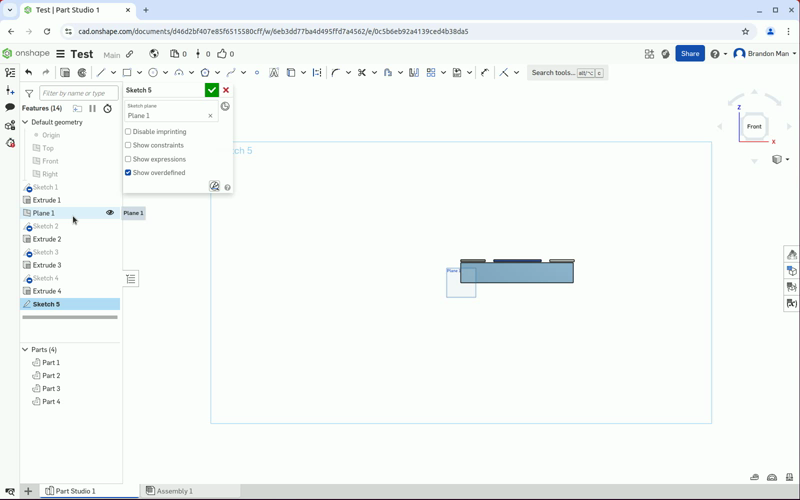
mouse_move(73, 352)
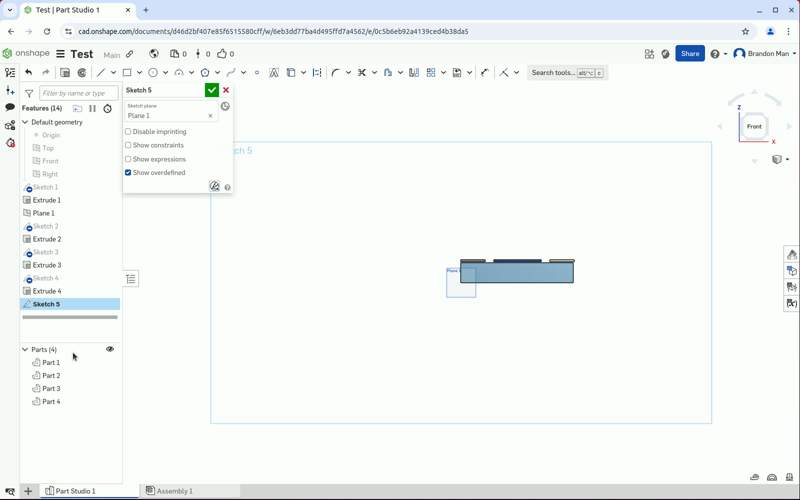
key(y)
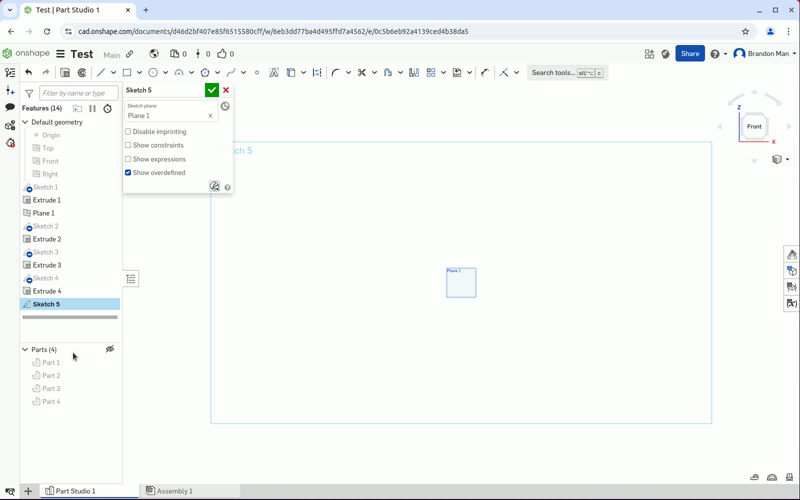
key(l)
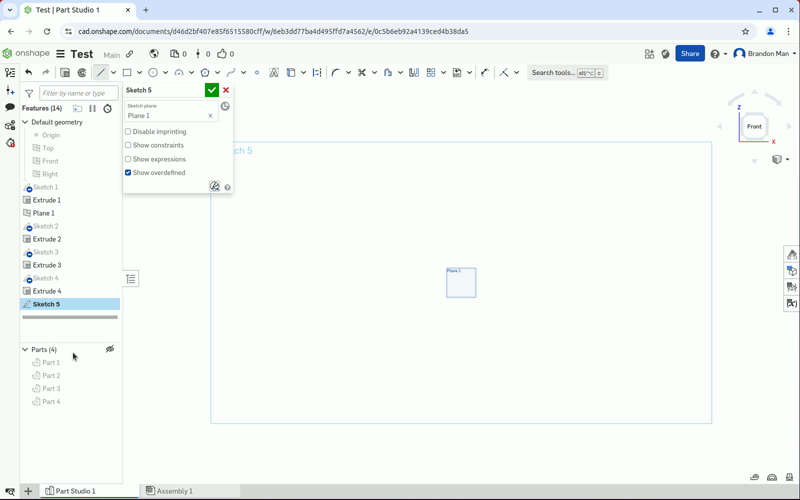
key_down(shift)
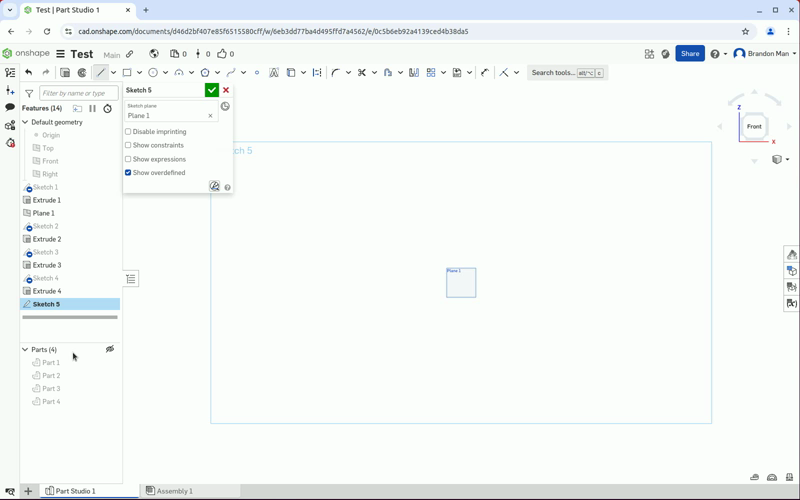
mouse_move(460, 284)
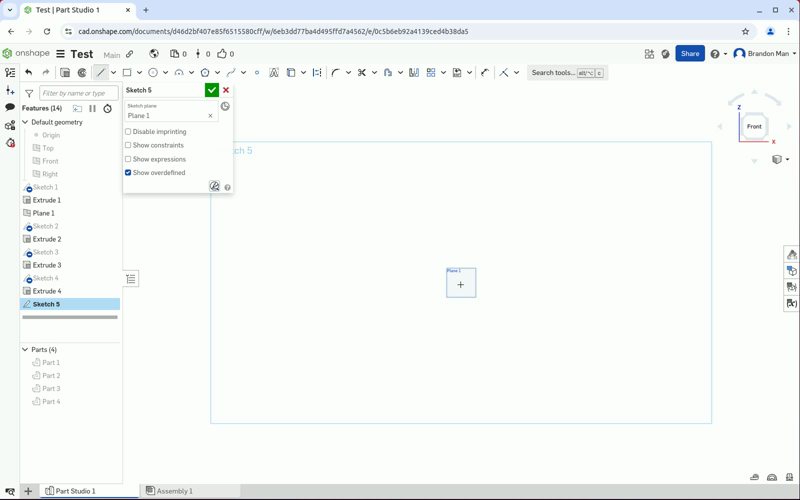
click(460, 284)
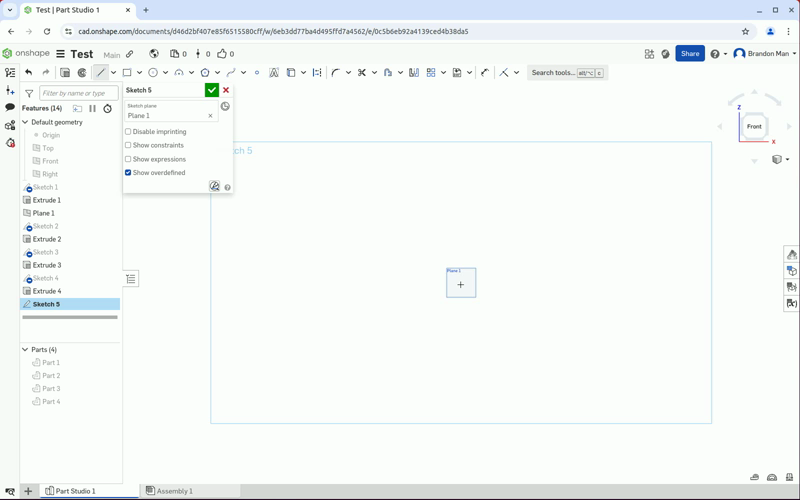
key_up(shift)
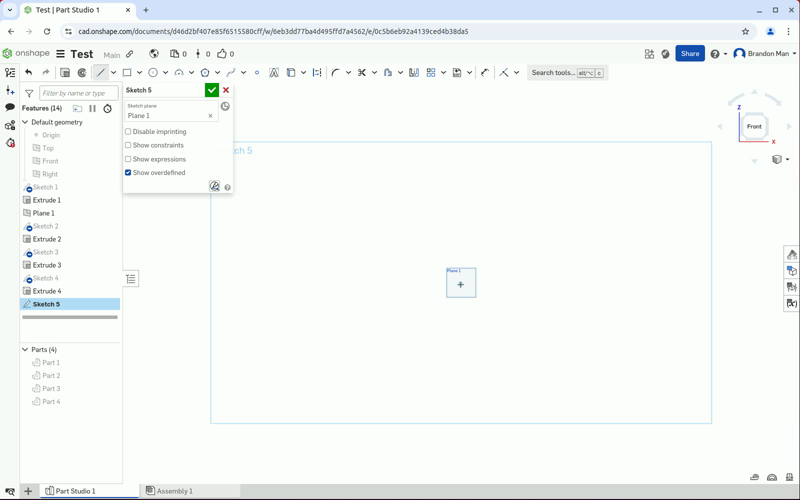
key_down(shift)
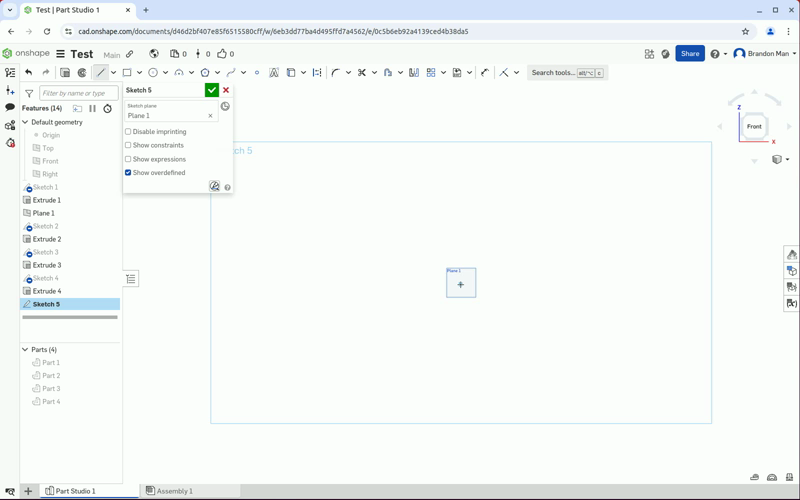
mouse_move(490, 284)
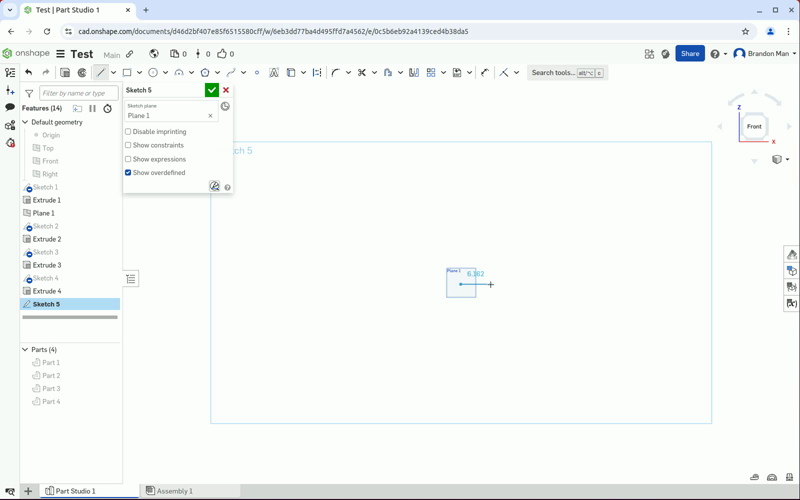
mouse_move(485, 284)
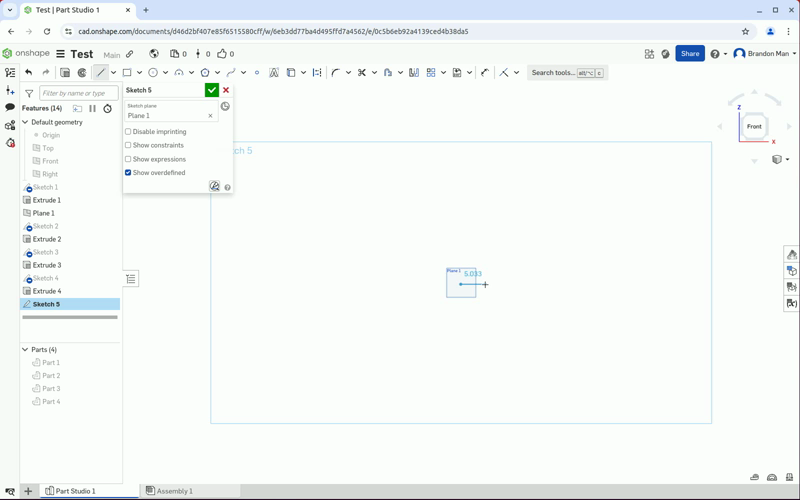
click(485, 284)
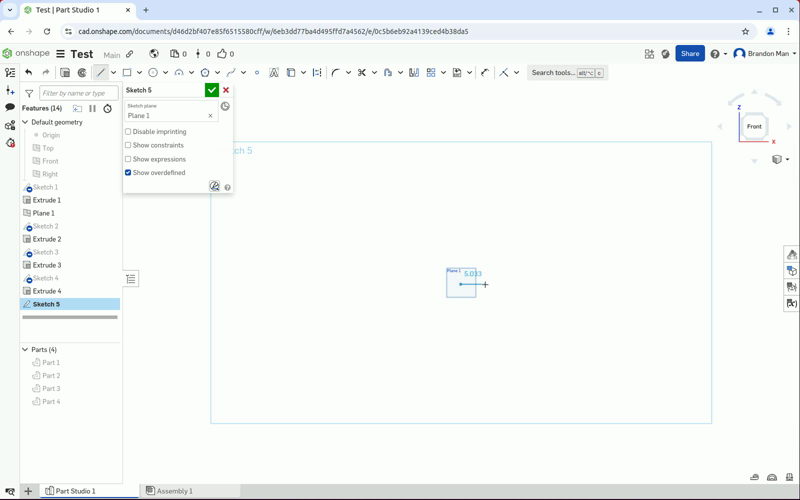
key_up(shift)
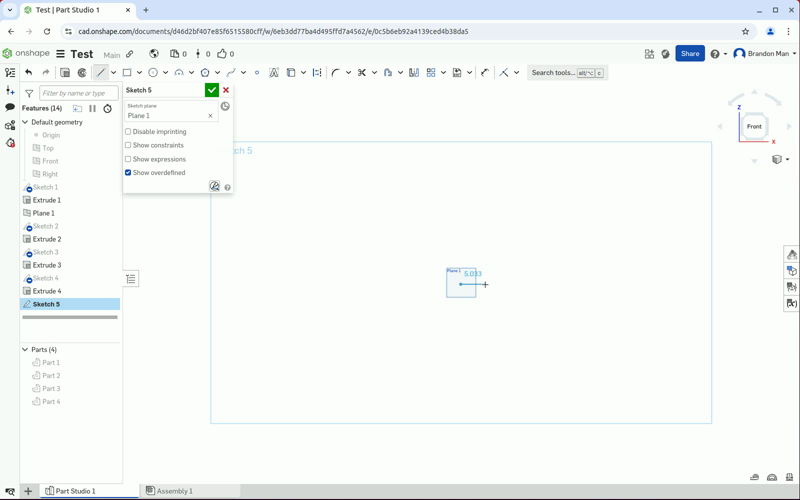
key_down(shift)
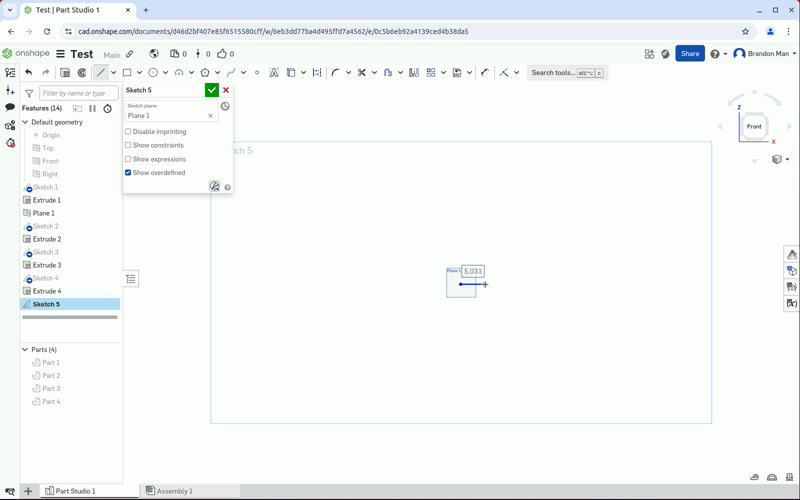
mouse_move(515, 284)
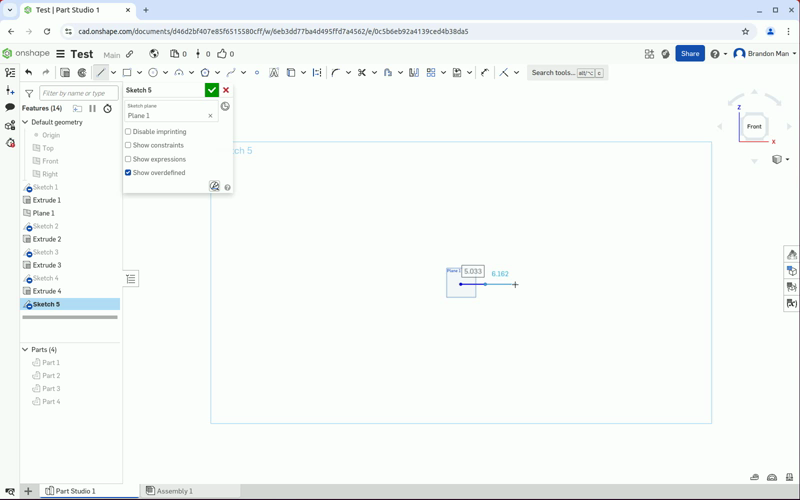
mouse_move(485, 282)
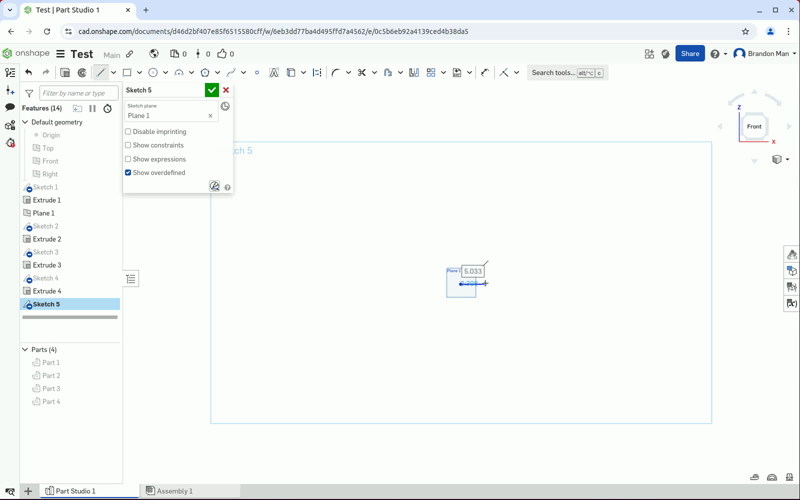
scroll(6)
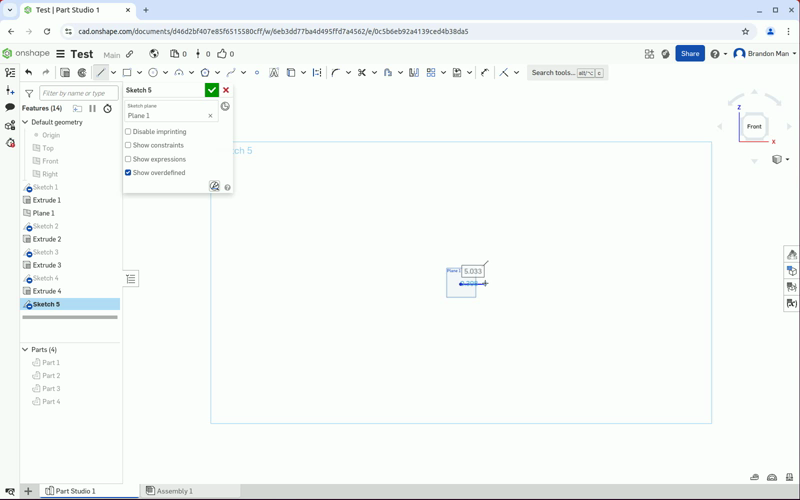
scroll(6)
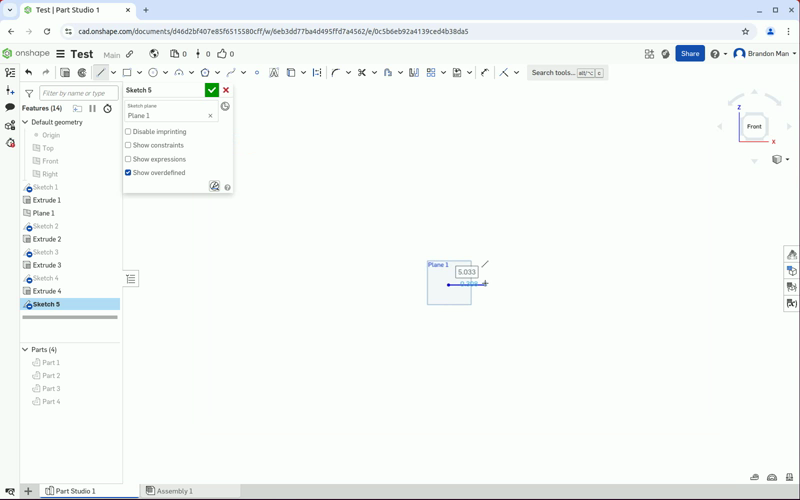
scroll(6)
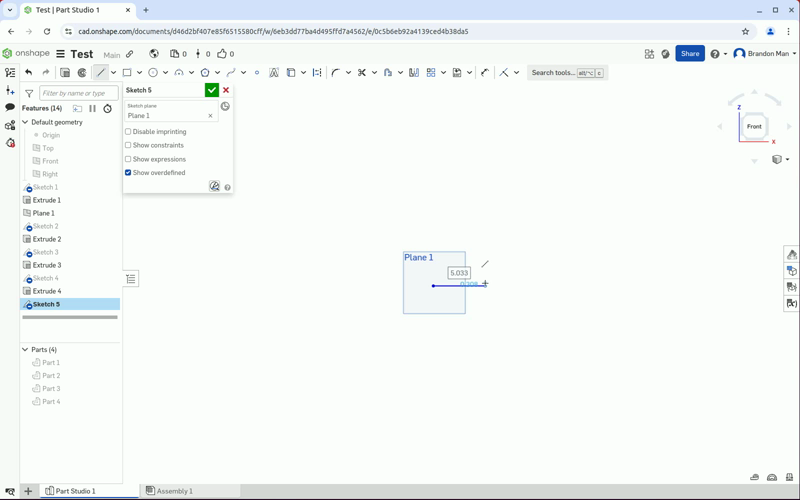
scroll(6)
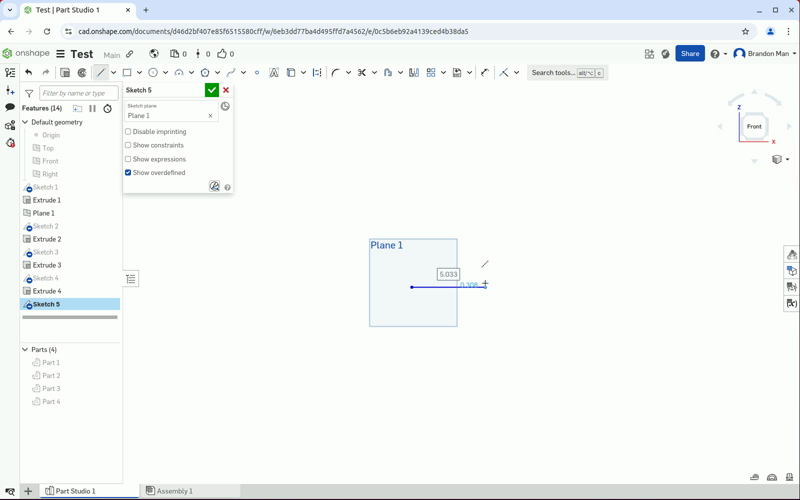
scroll(6)
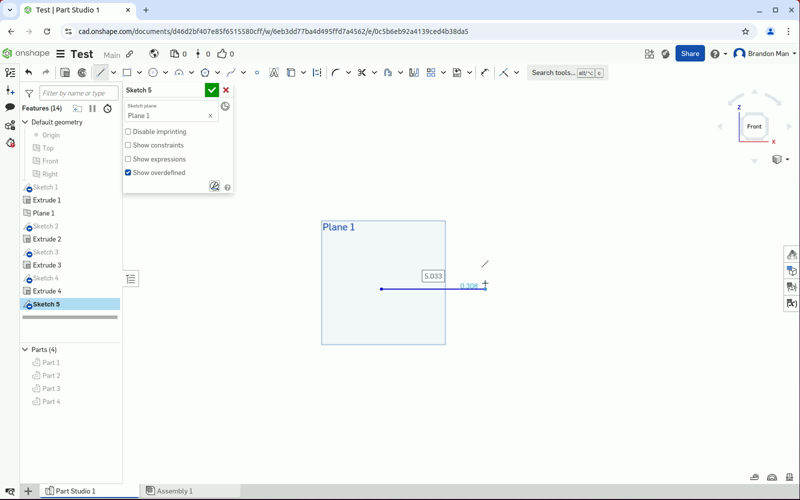
scroll(6)
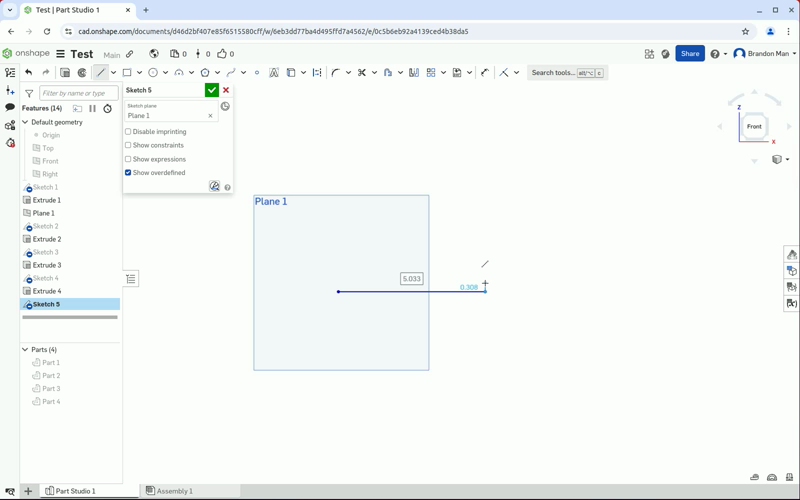
scroll(6)
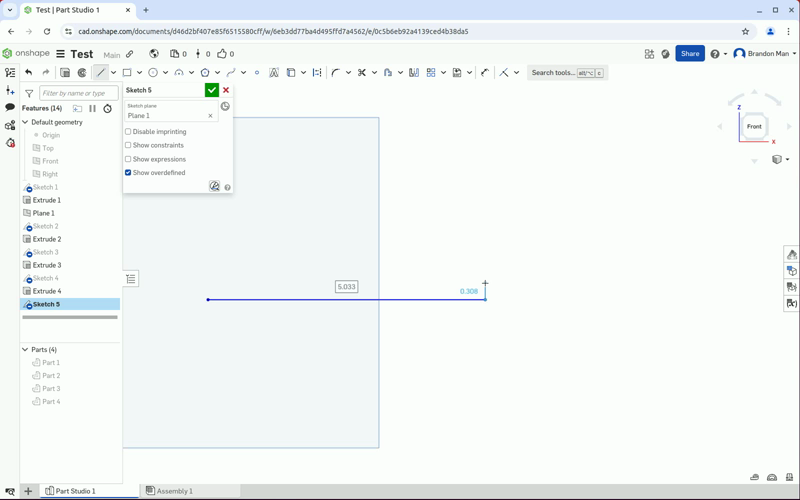
click(485, 282)
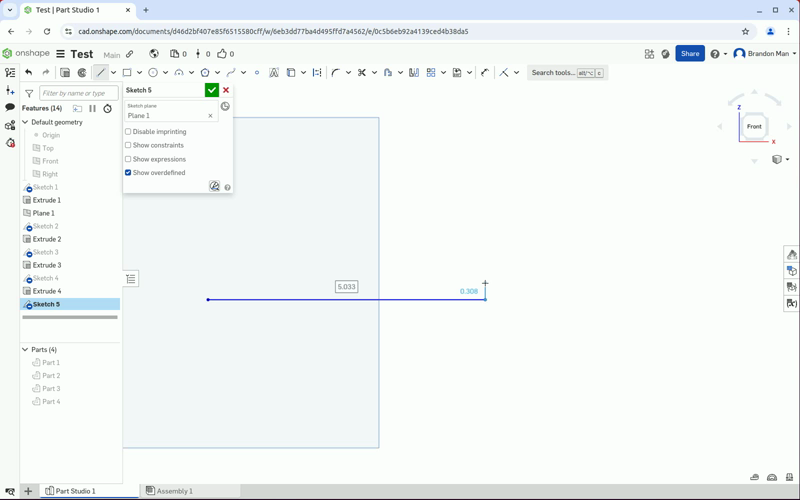
scroll(-6)
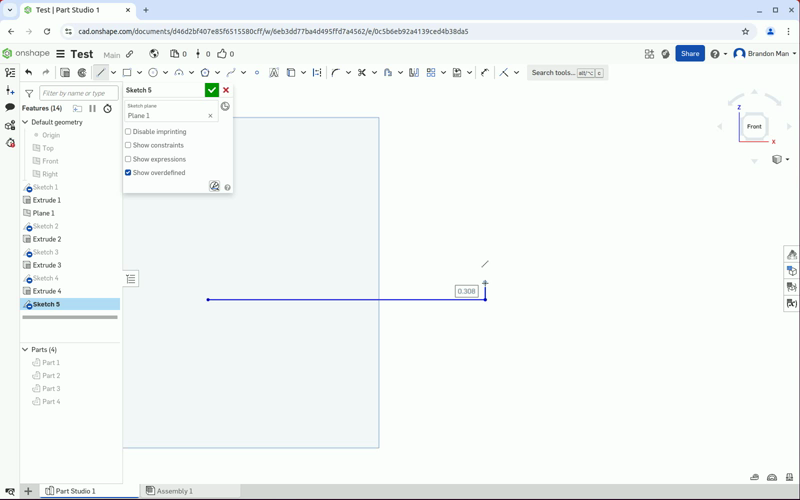
scroll(-6)
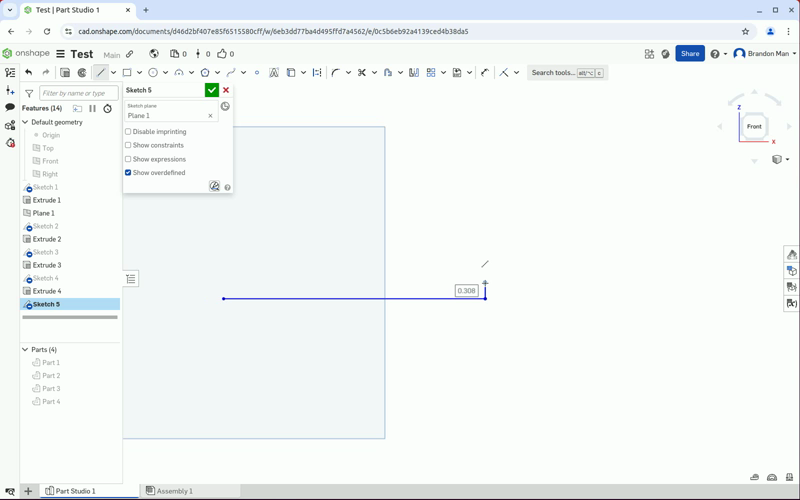
scroll(-6)
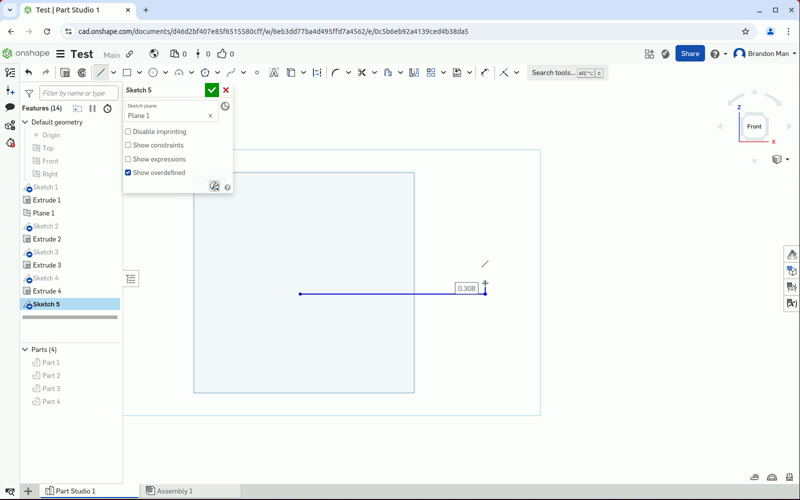
scroll(-6)
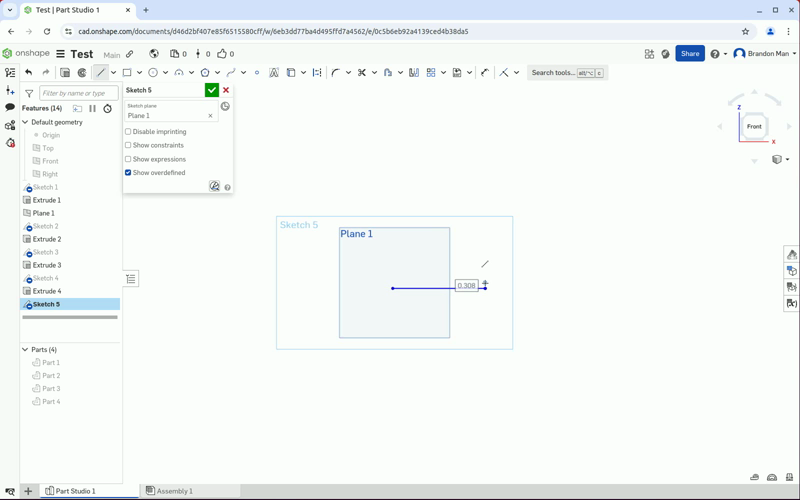
scroll(-6)
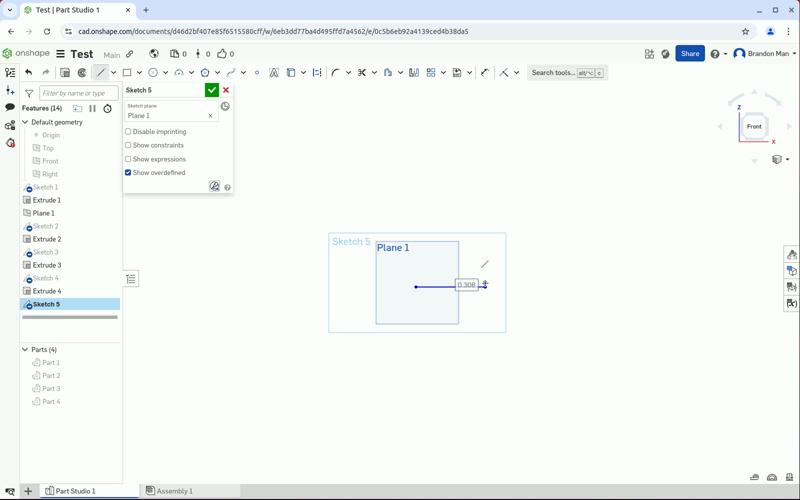
scroll(-6)
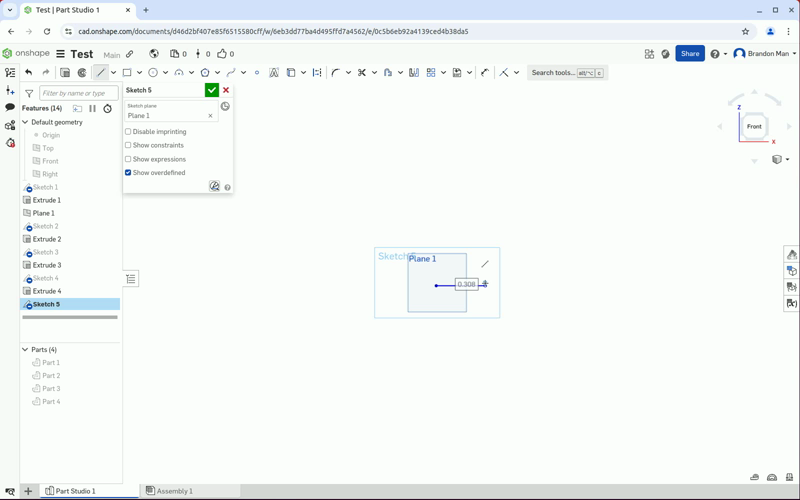
scroll(-6)
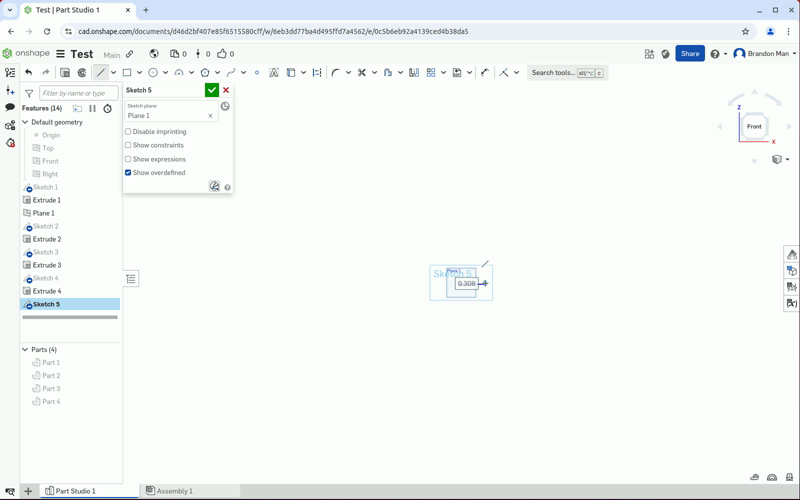
key_up(shift)
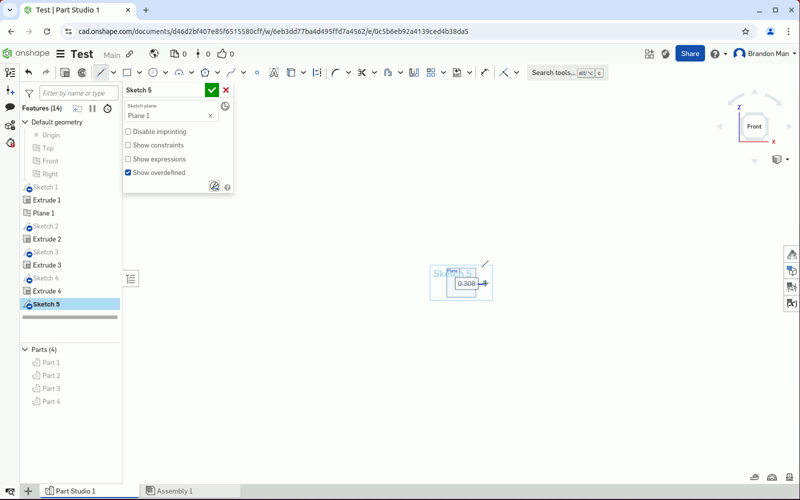
key_down(shift)
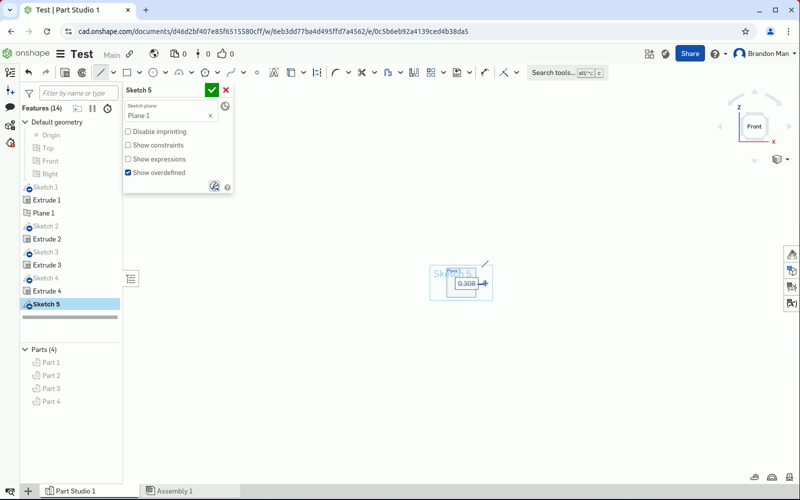
mouse_move(515, 282)
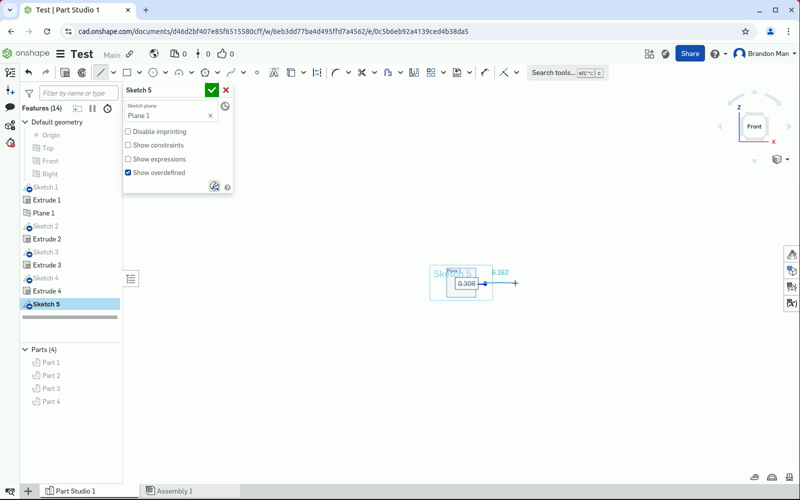
mouse_move(460, 282)
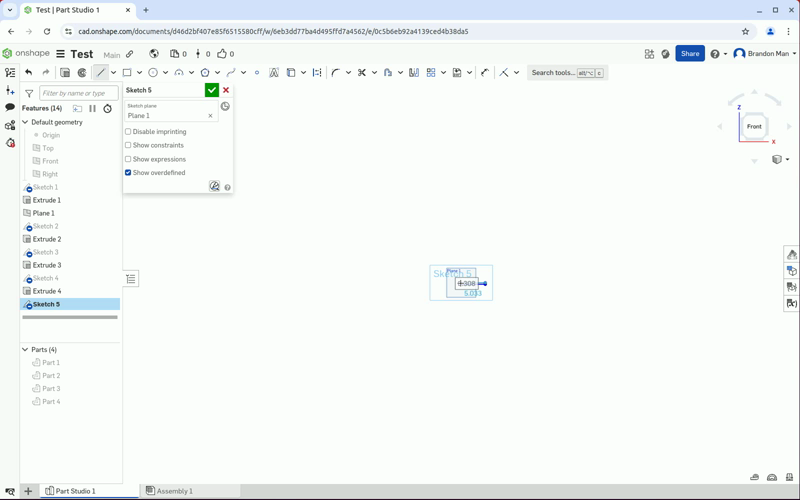
scroll(6)
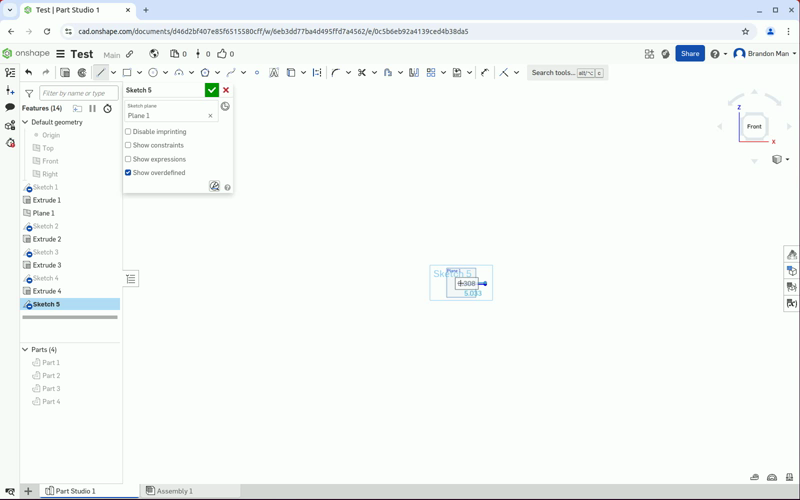
scroll(6)
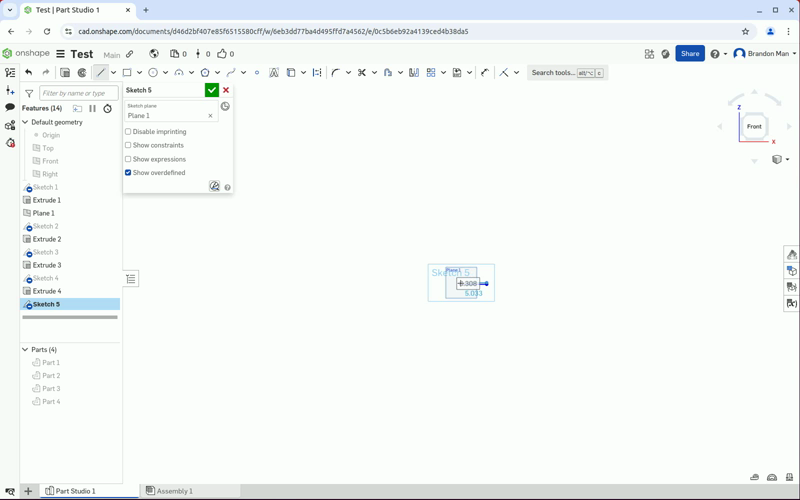
scroll(6)
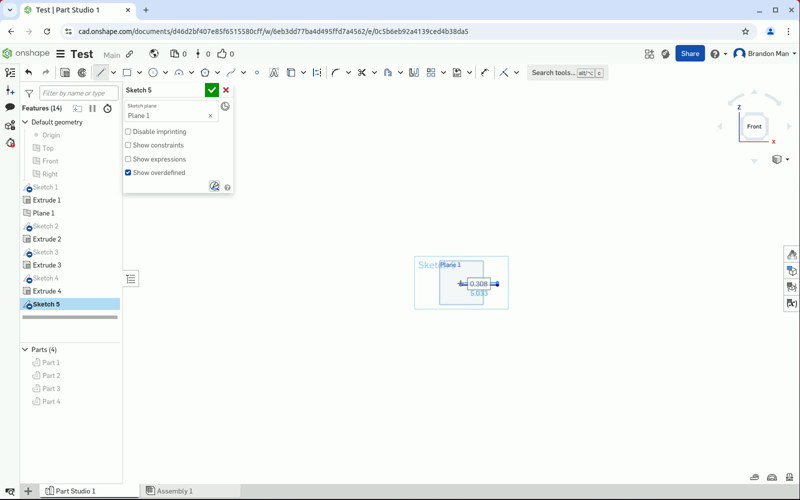
scroll(6)
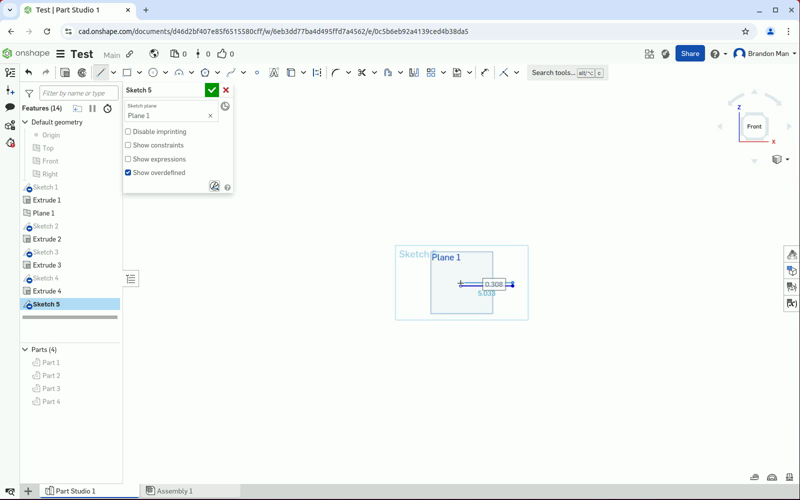
scroll(6)
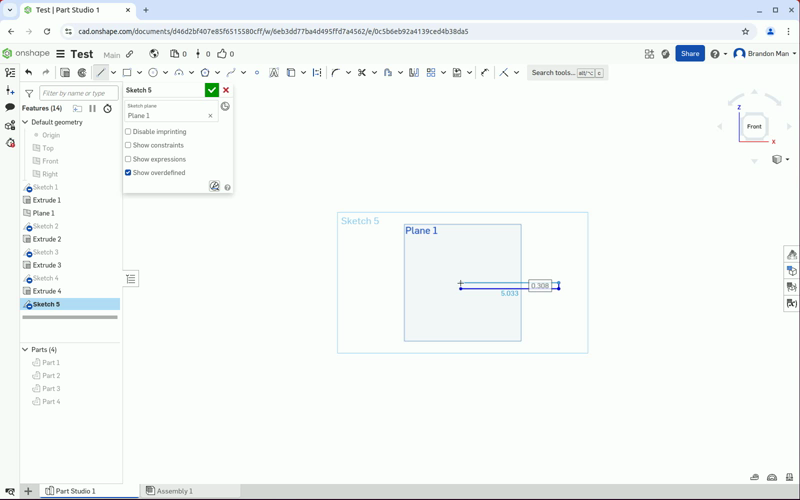
scroll(6)
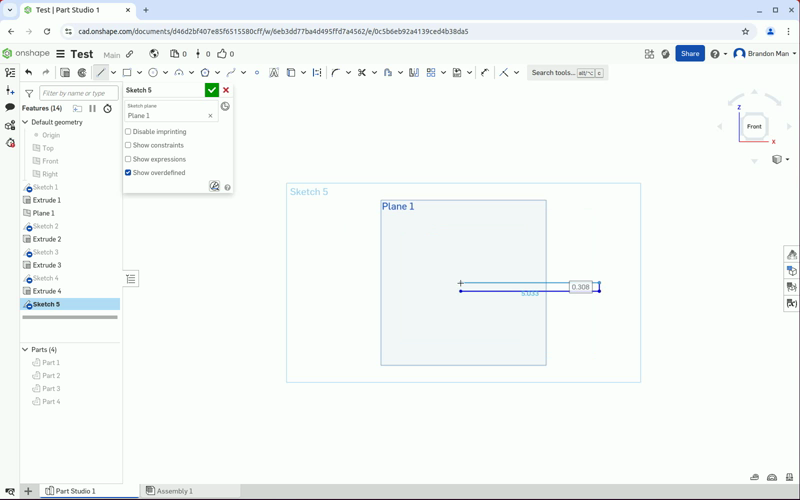
scroll(6)
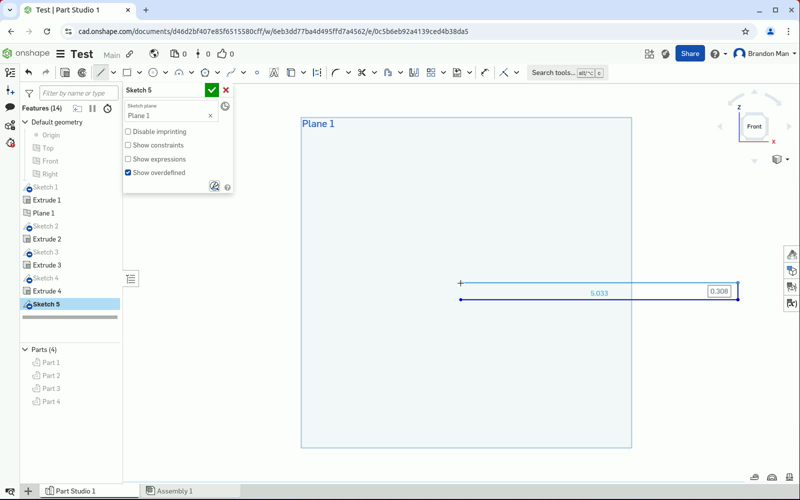
click(460, 282)
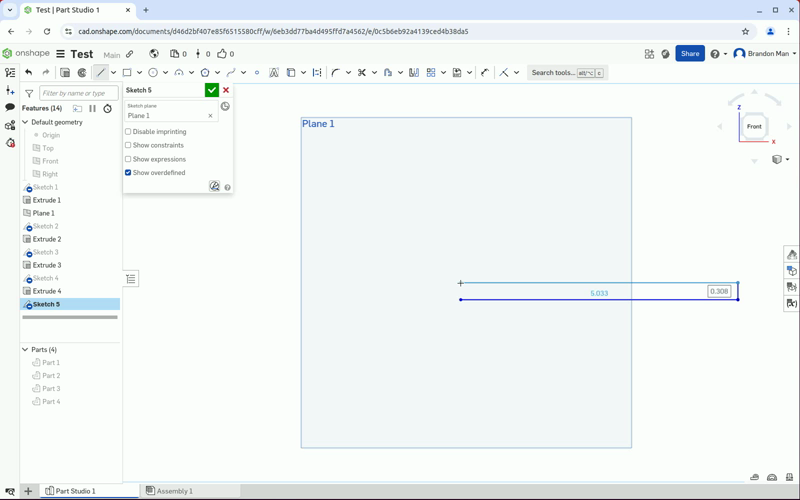
scroll(-6)
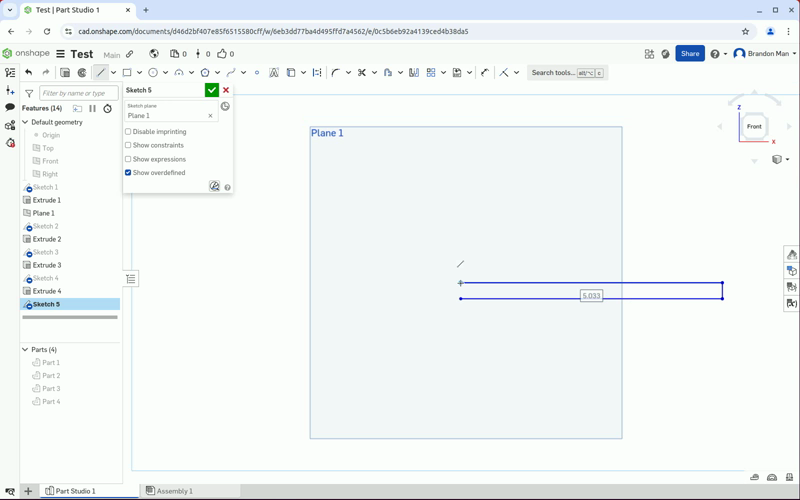
scroll(-6)
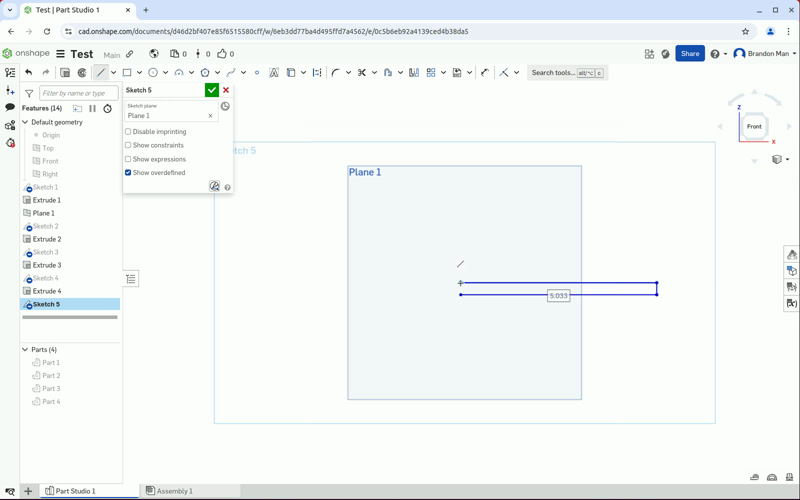
scroll(-6)
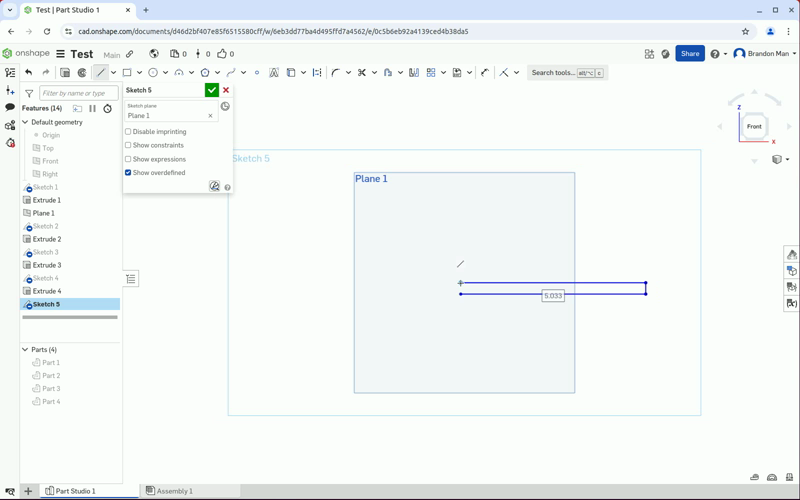
scroll(-6)
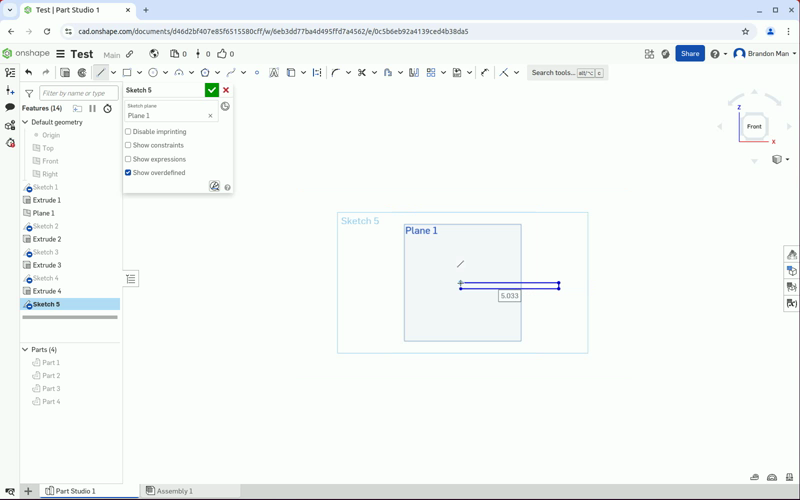
scroll(-6)
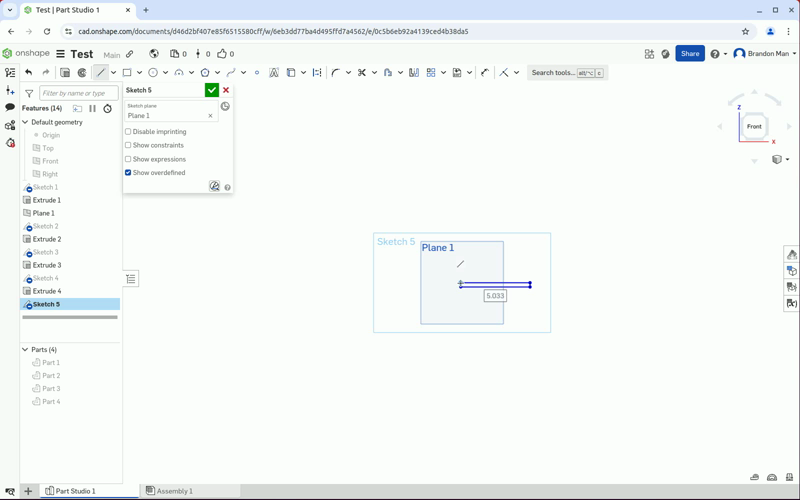
scroll(-6)
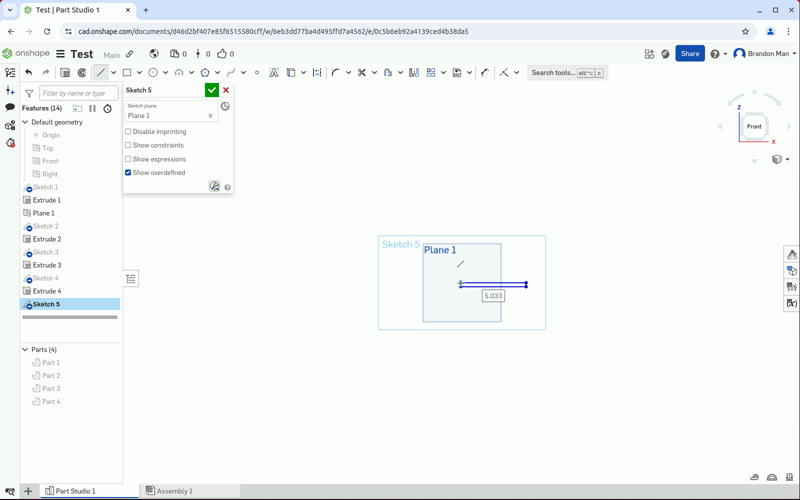
scroll(-6)
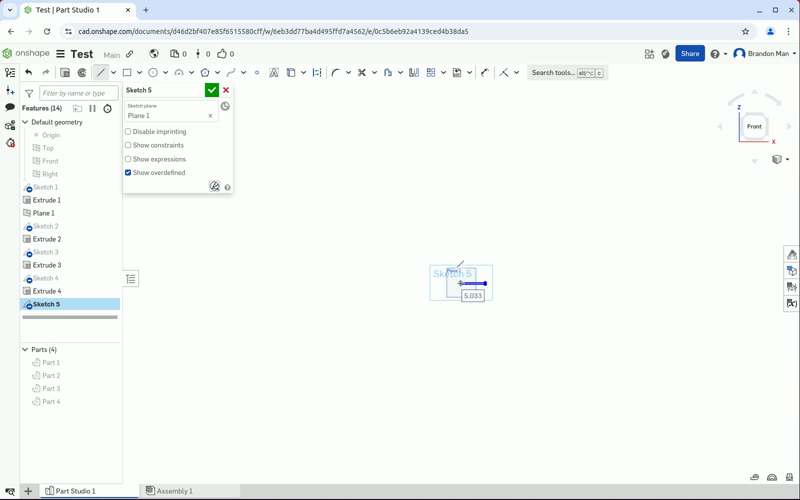
key_up(shift)
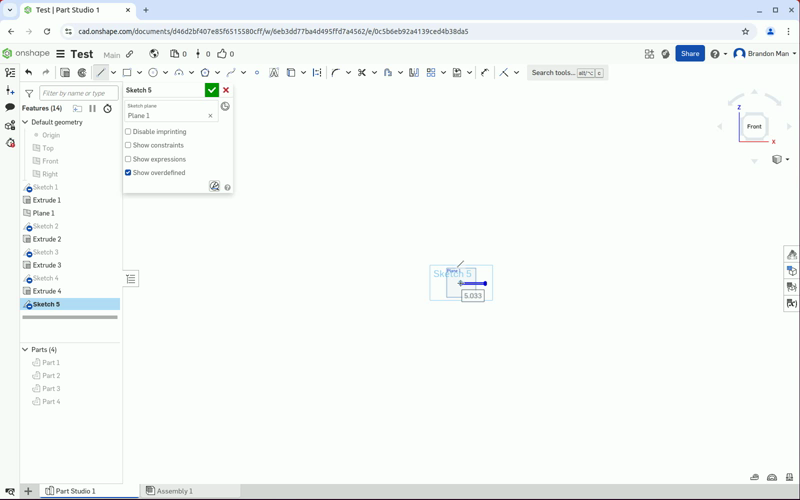
mouse_move(490, 282)
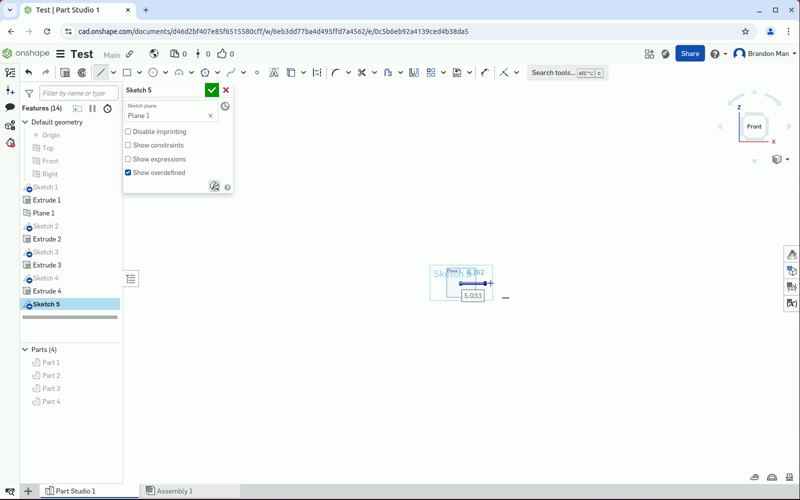
key_down(shift)
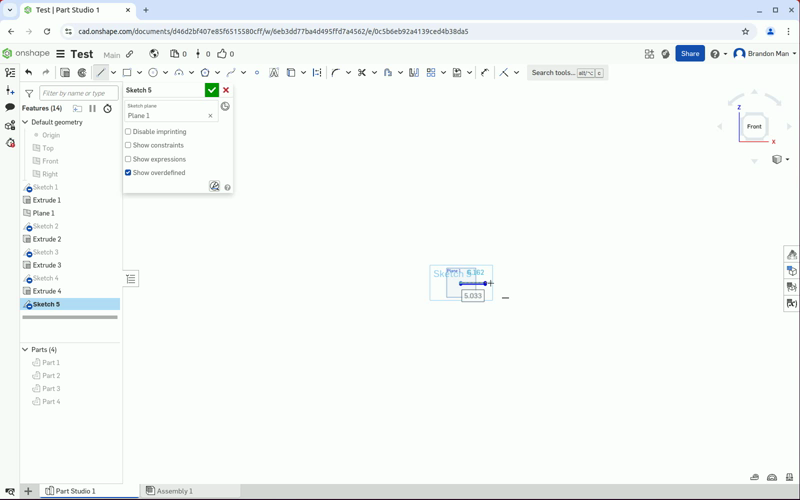
mouse_move(460, 284)
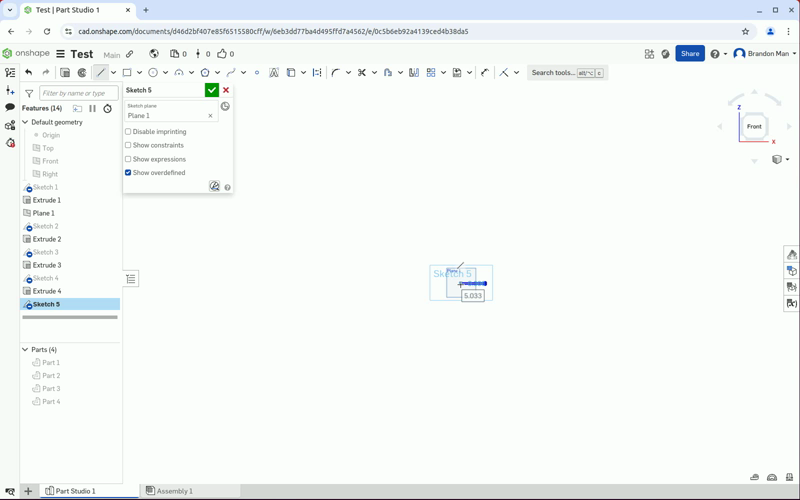
scroll(6)
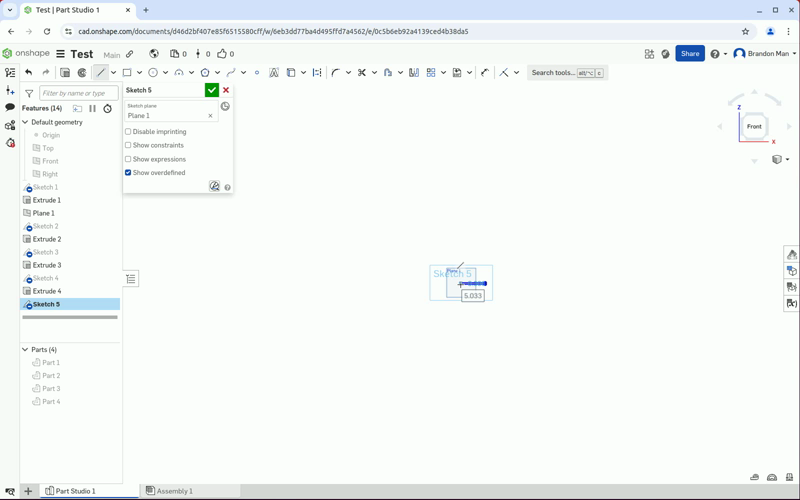
scroll(6)
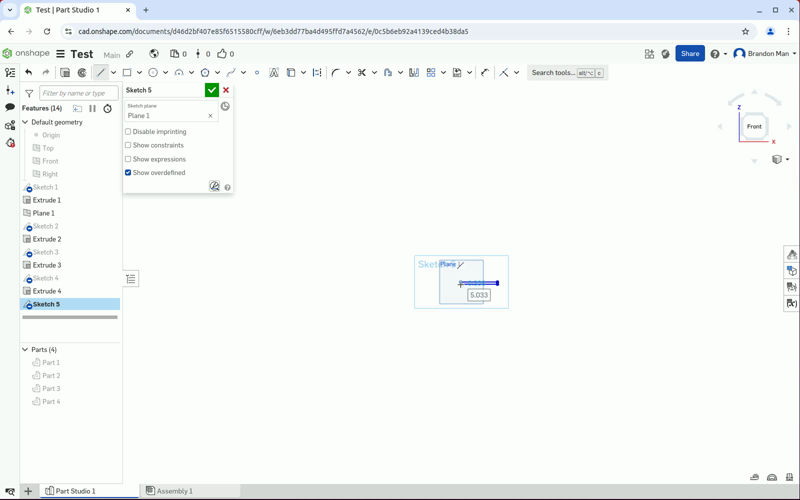
scroll(6)
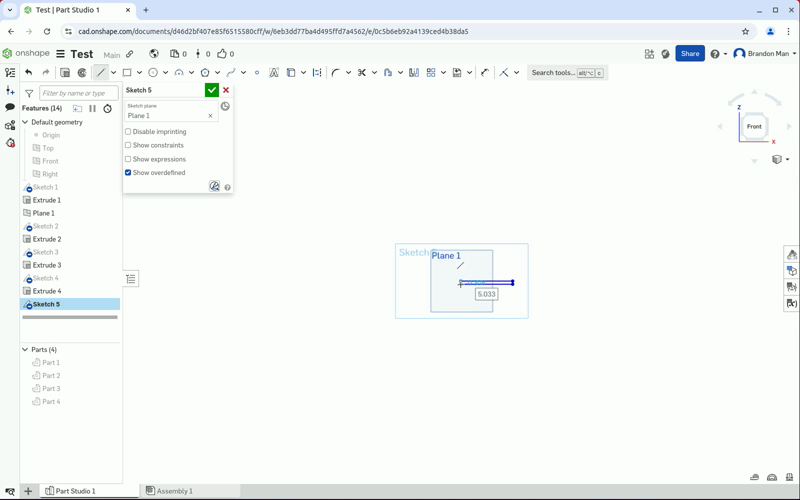
scroll(6)
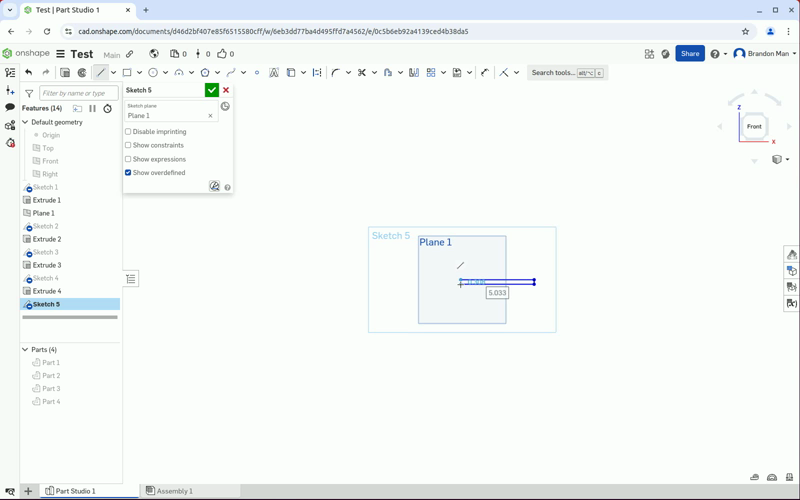
scroll(6)
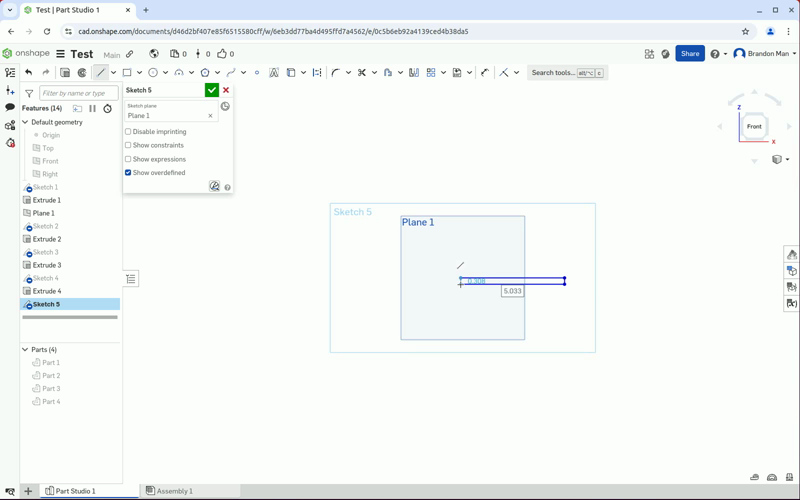
scroll(6)
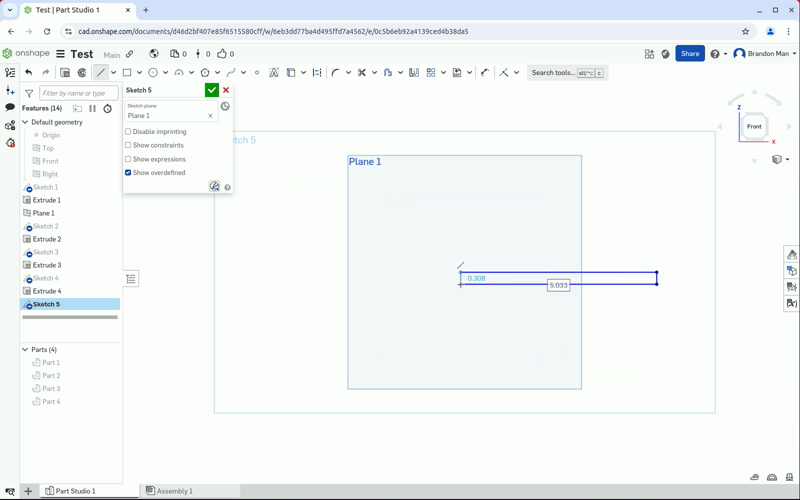
scroll(6)
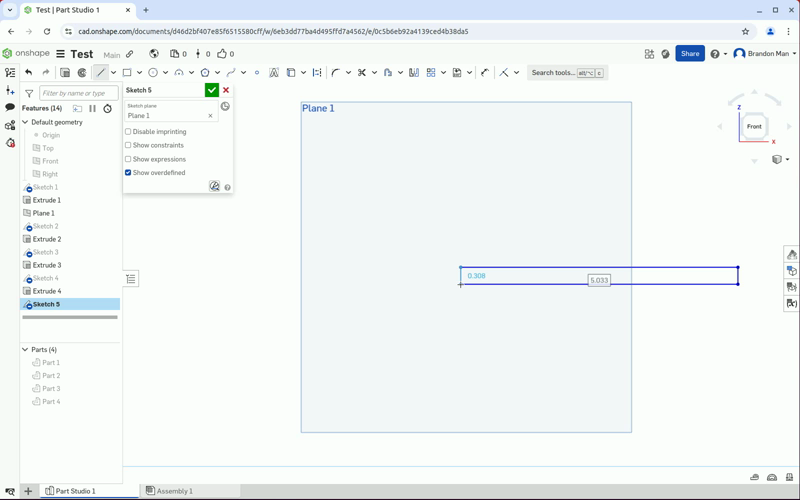
key_up(shift)
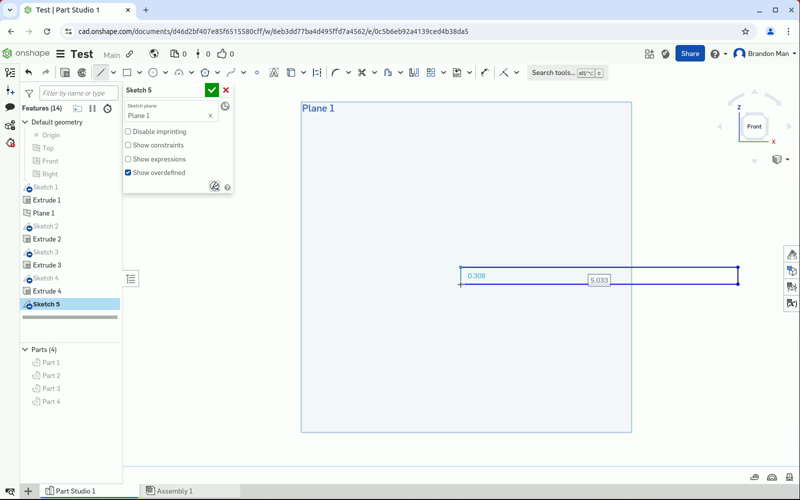
click(460, 284)
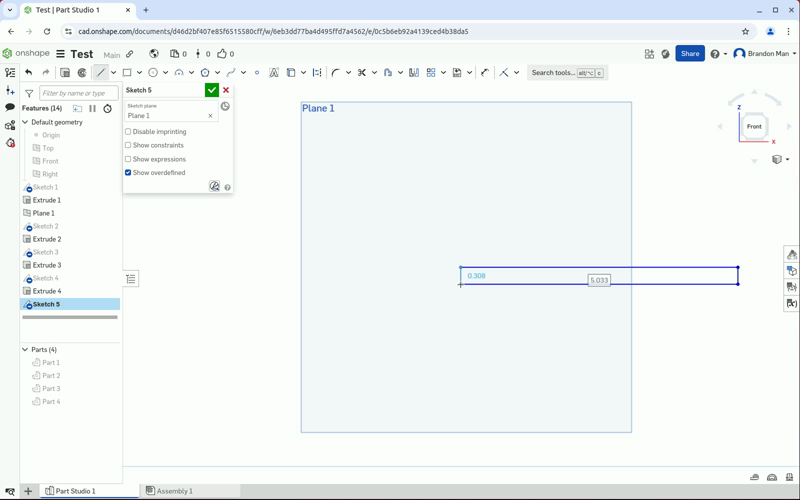
scroll(-6)
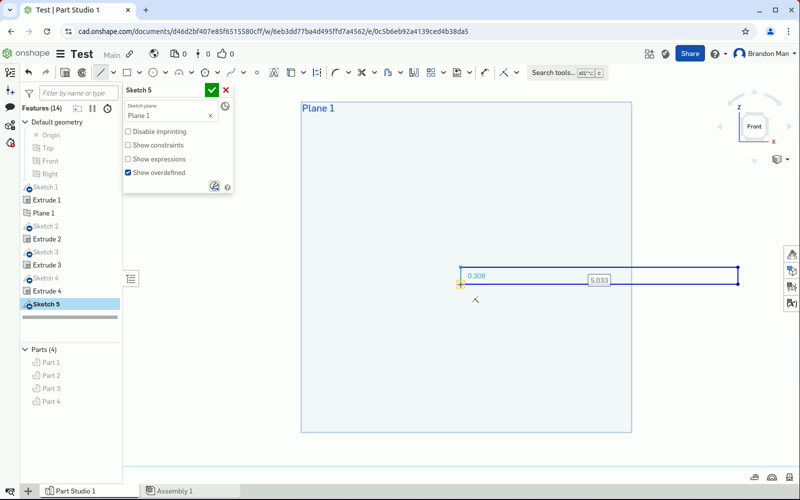
scroll(-6)
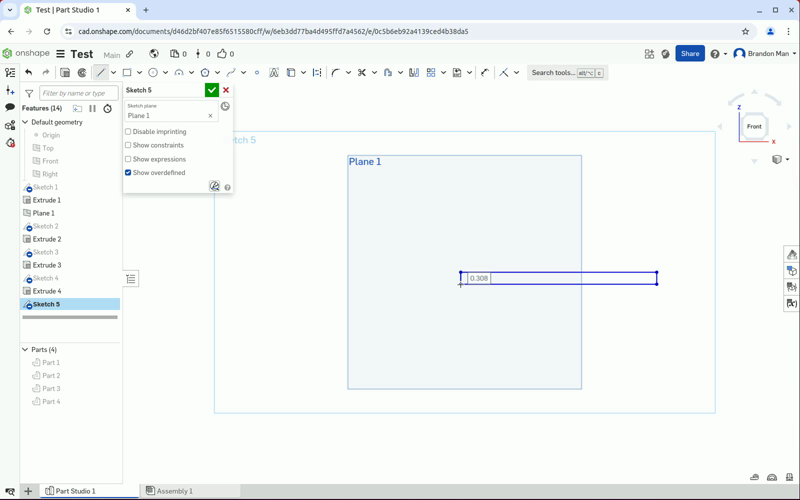
scroll(-6)
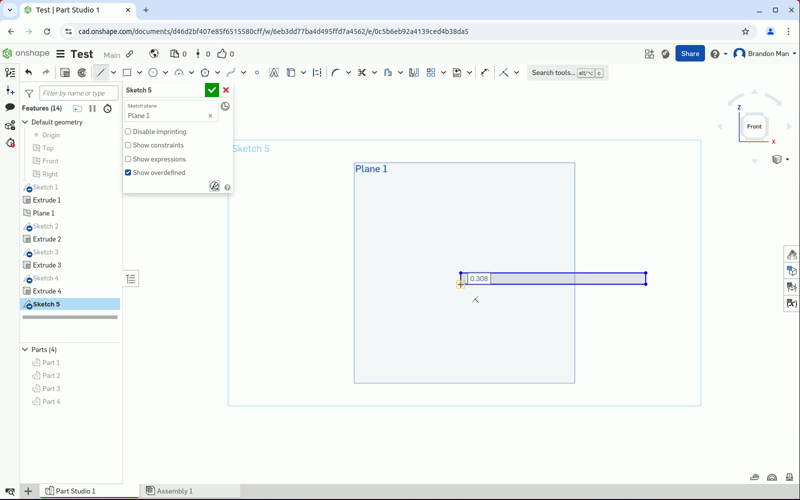
scroll(-6)
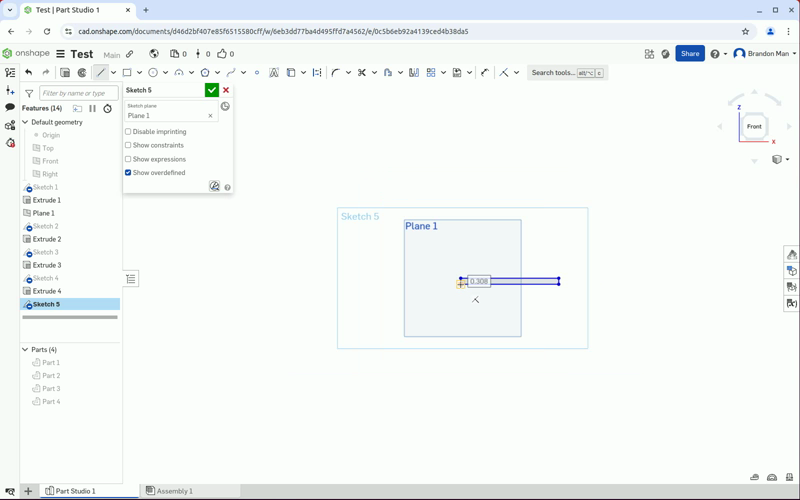
scroll(-6)
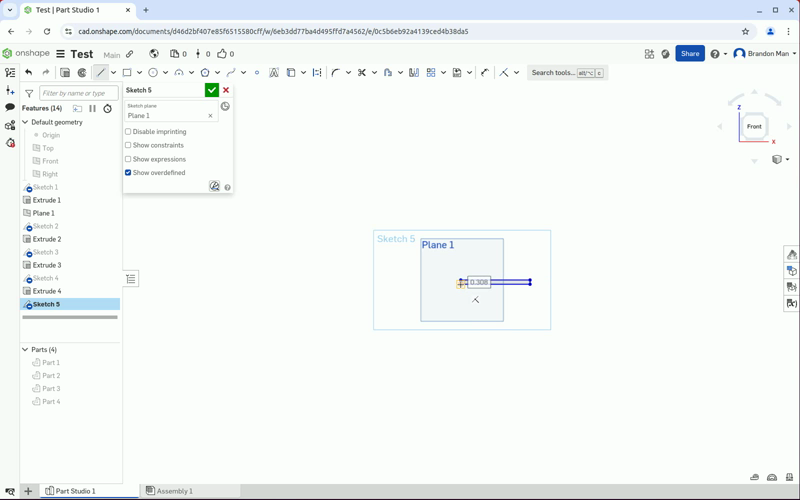
scroll(-6)
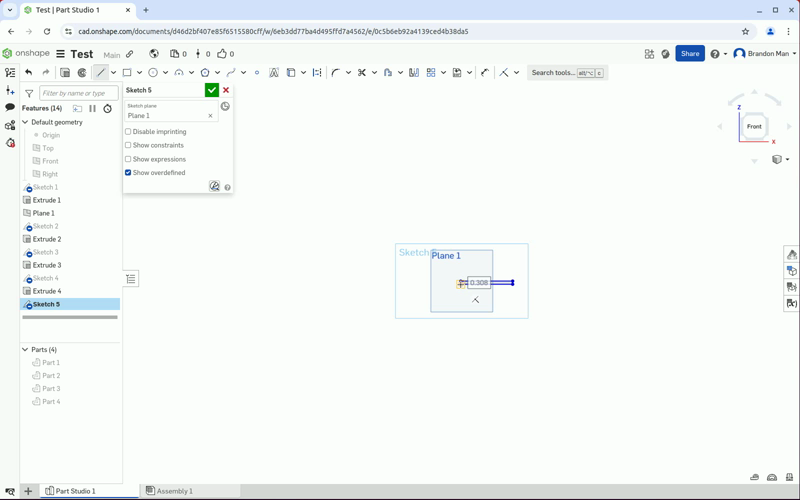
scroll(-6)
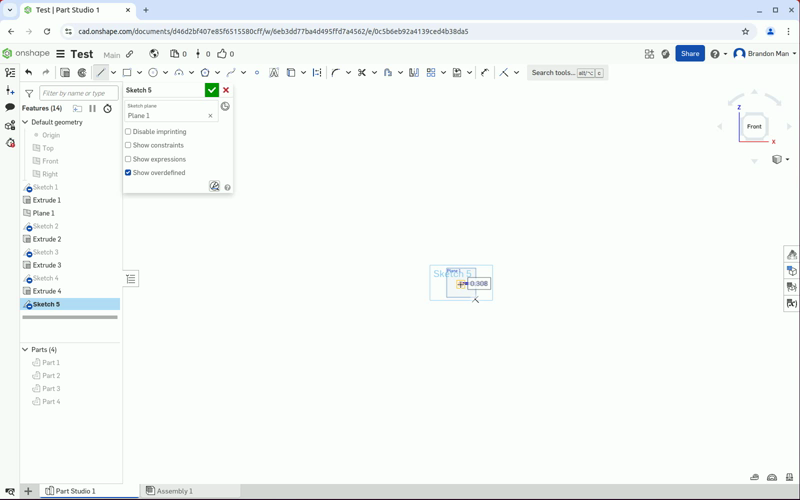
key(esc)
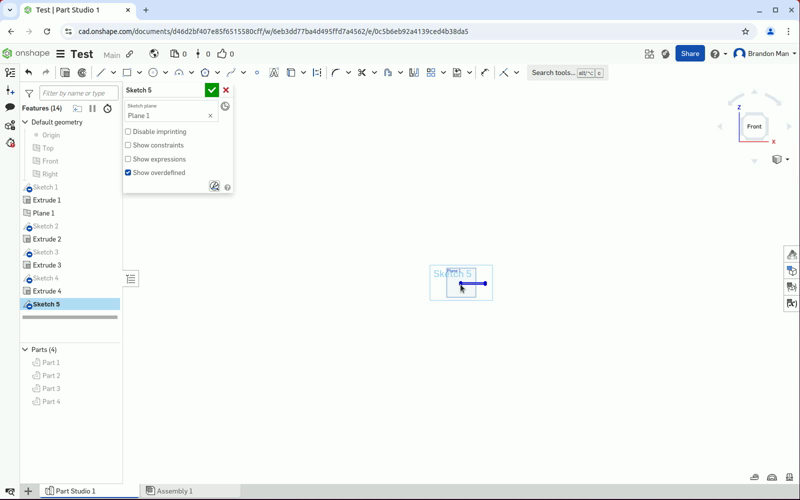
mouse_move(467, 283)
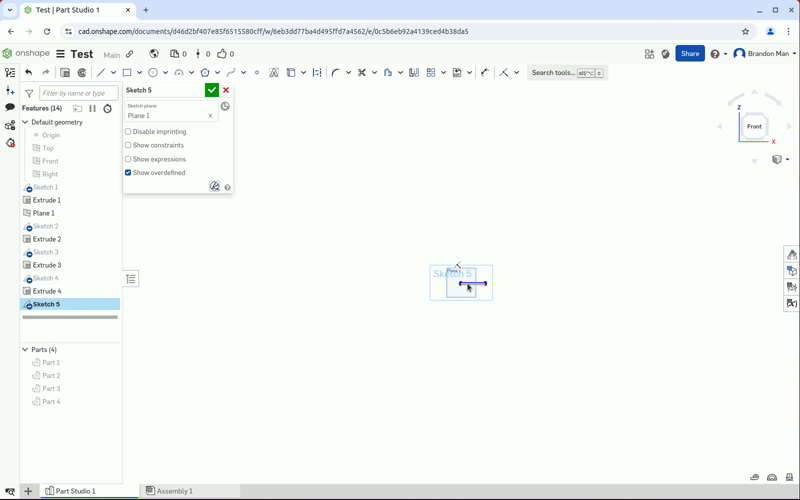
scroll(6)
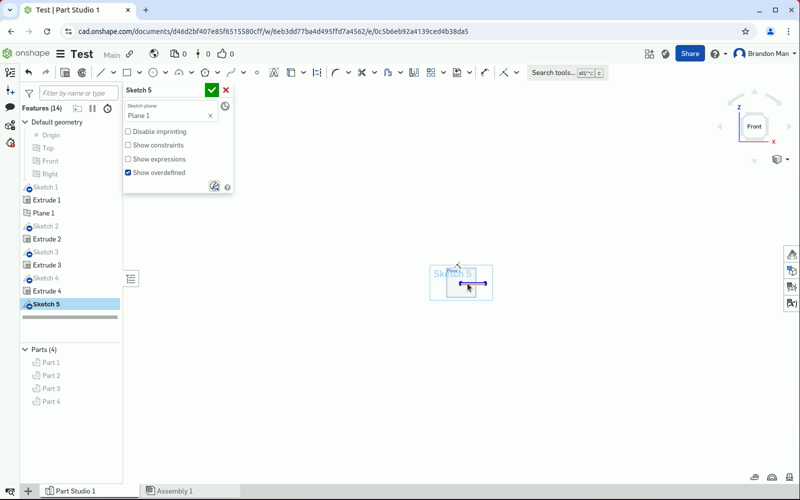
scroll(6)
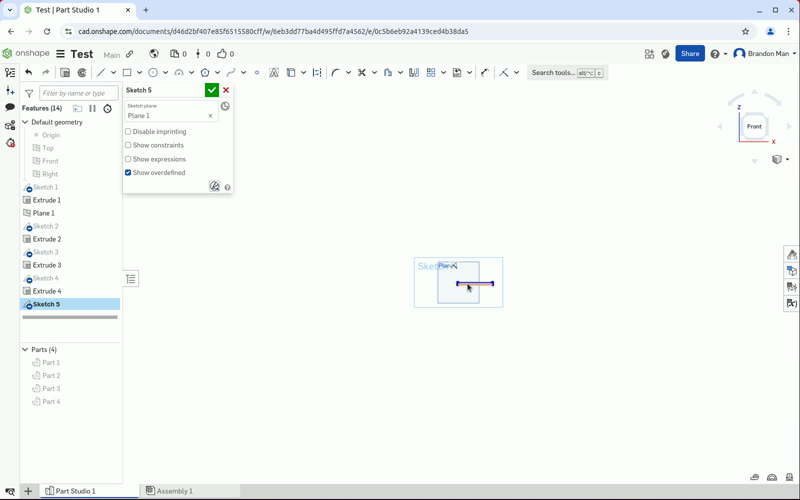
scroll(6)
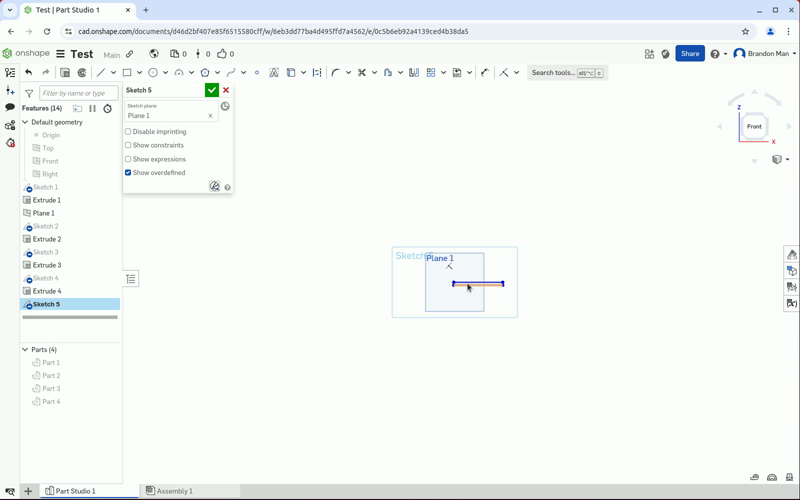
scroll(6)
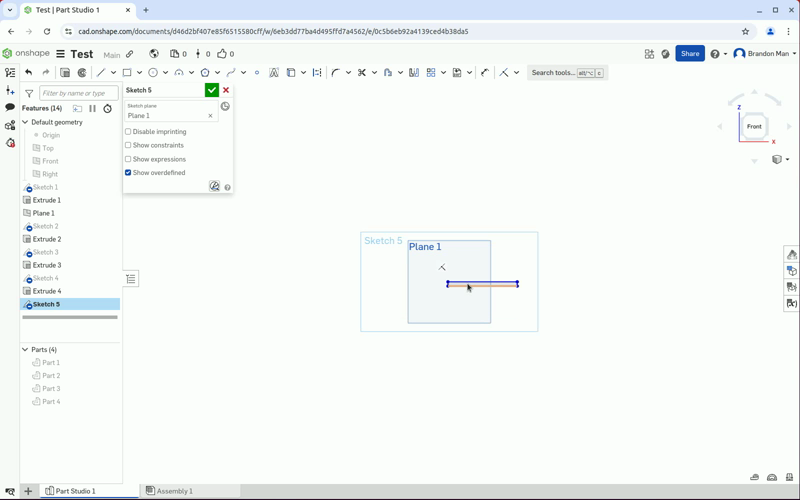
scroll(6)
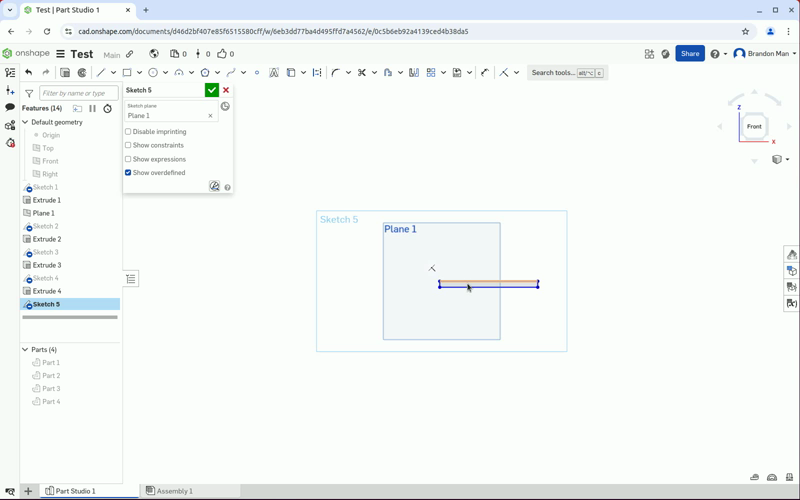
scroll(6)
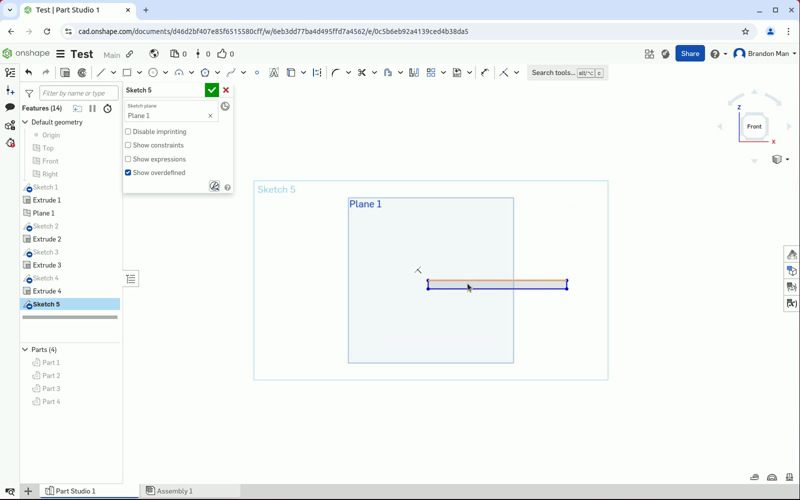
scroll(6)
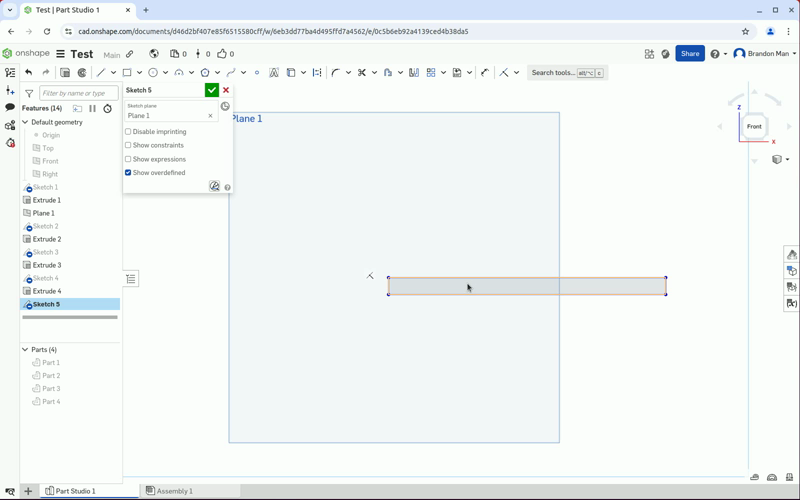
click(467, 283)
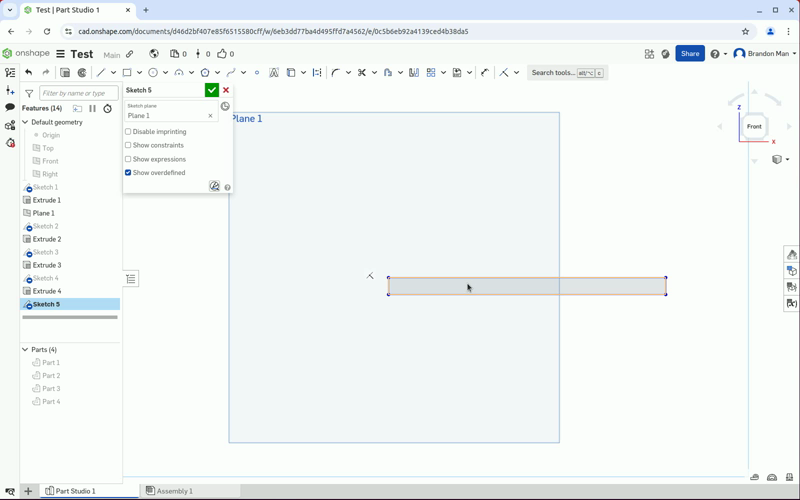
scroll(-6)
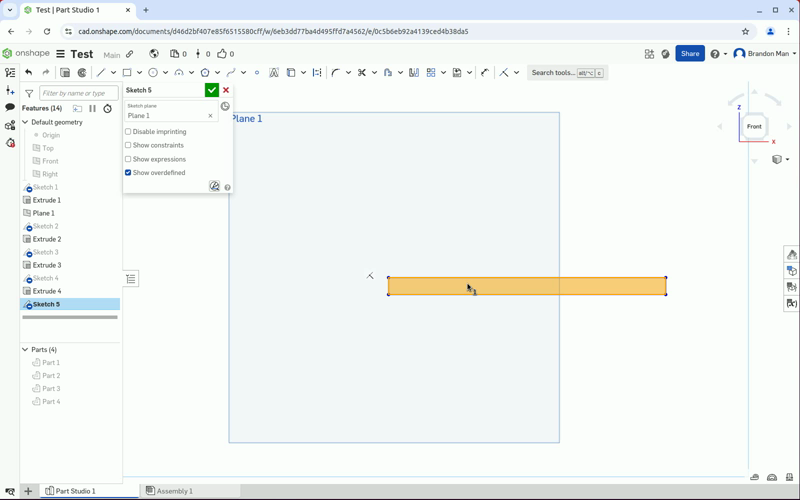
scroll(-6)
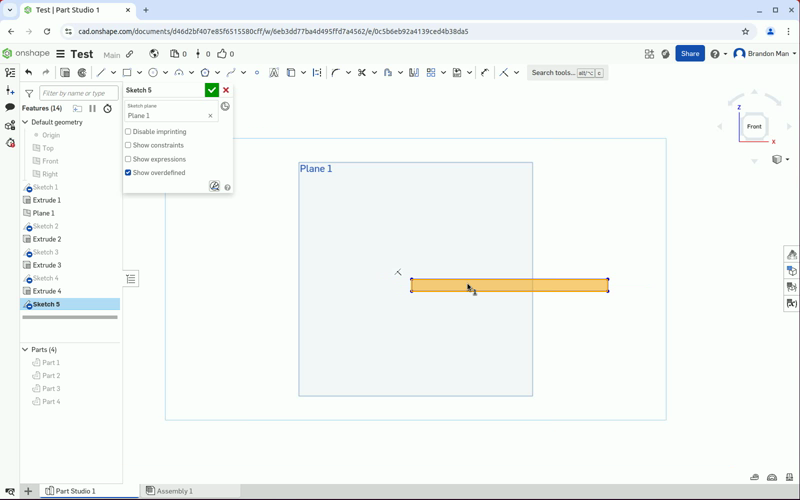
scroll(-6)
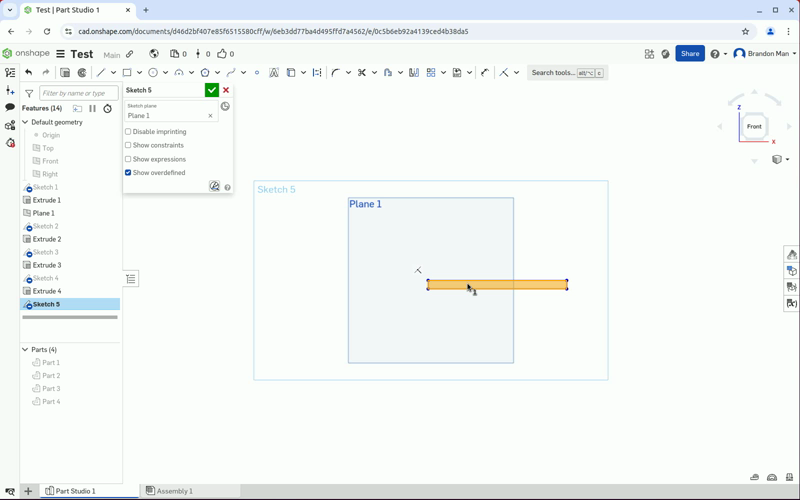
scroll(-6)
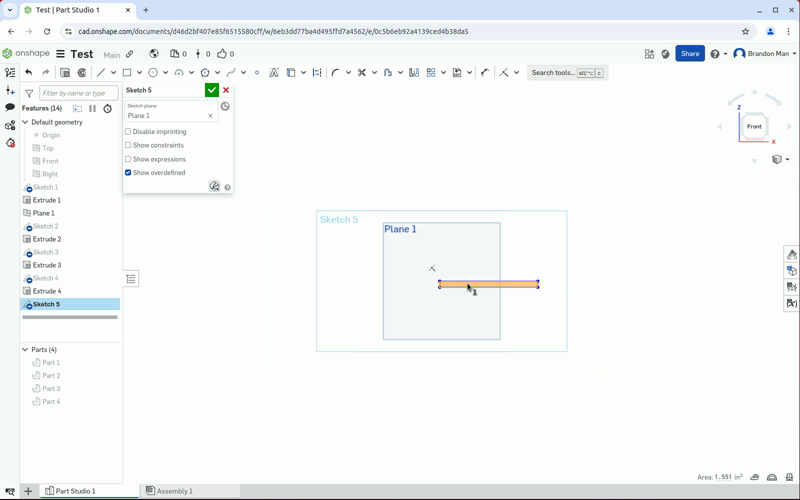
scroll(-6)
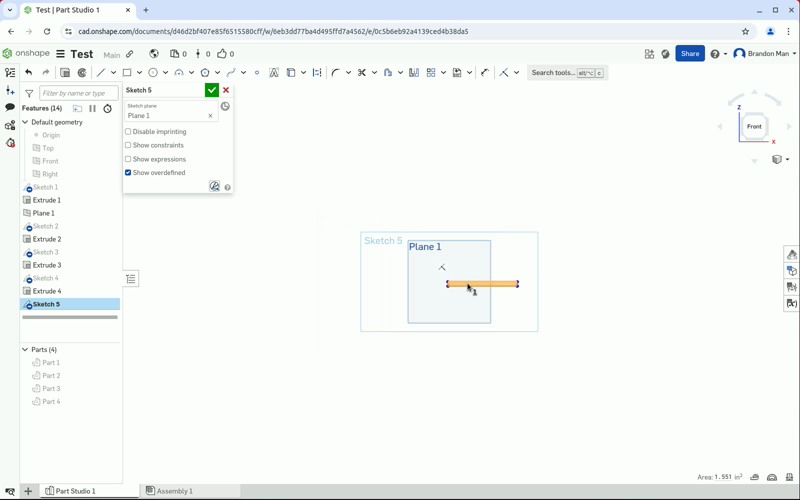
scroll(-6)
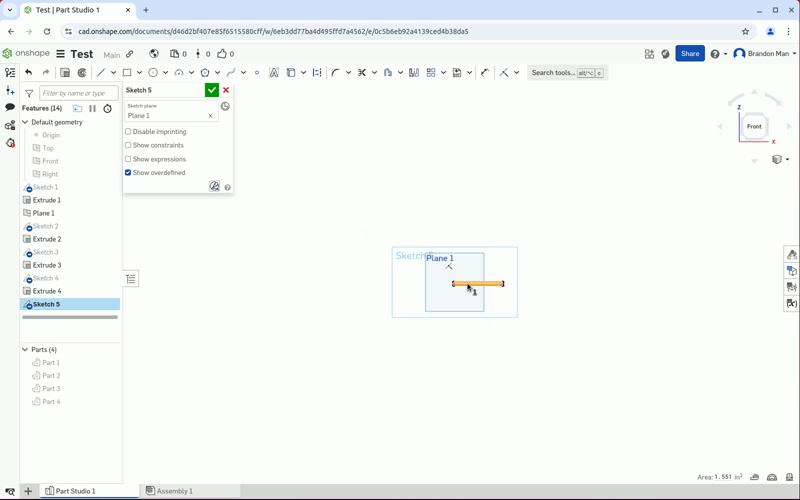
scroll(-6)
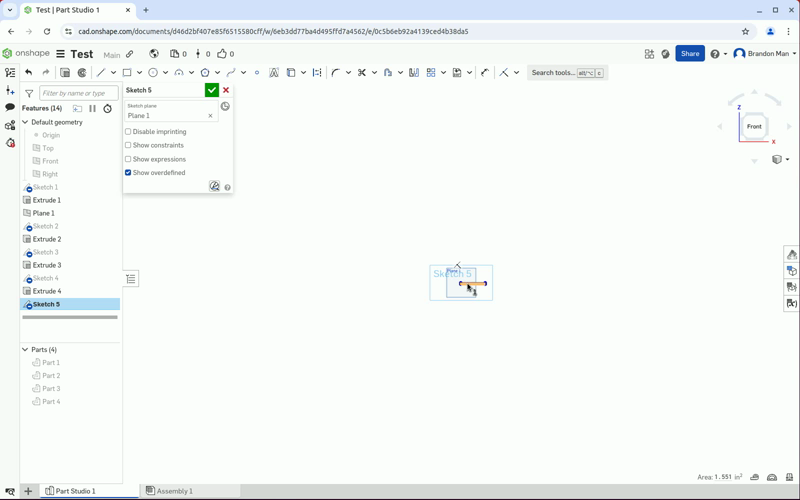
mouse_move(73, 352)
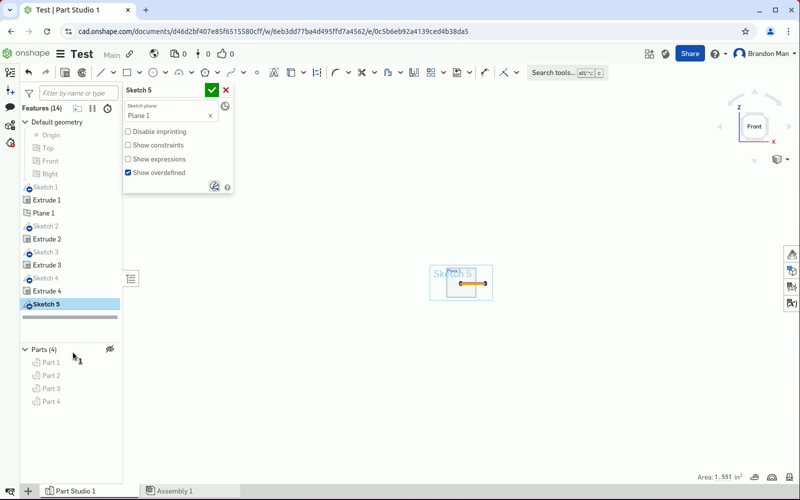
key(shift+y)
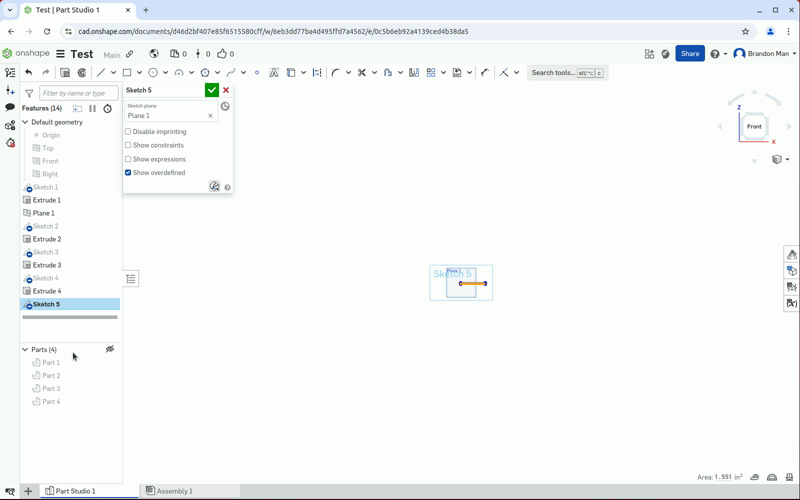
key(shift+e)
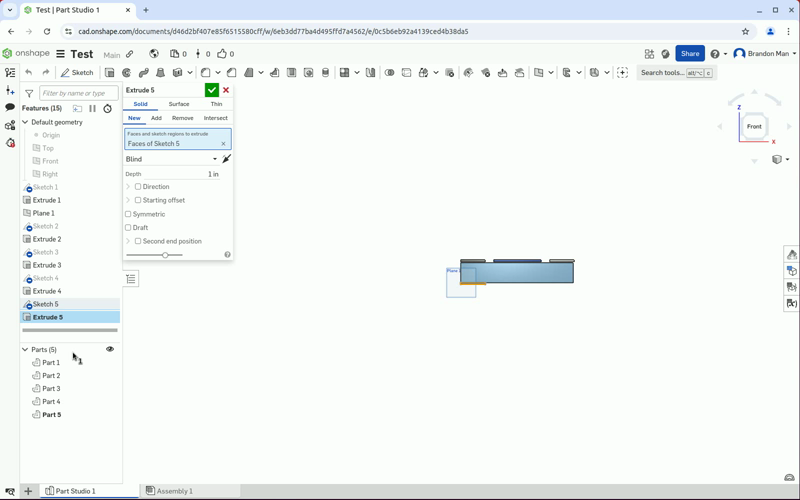
mouse_move(143, 106)
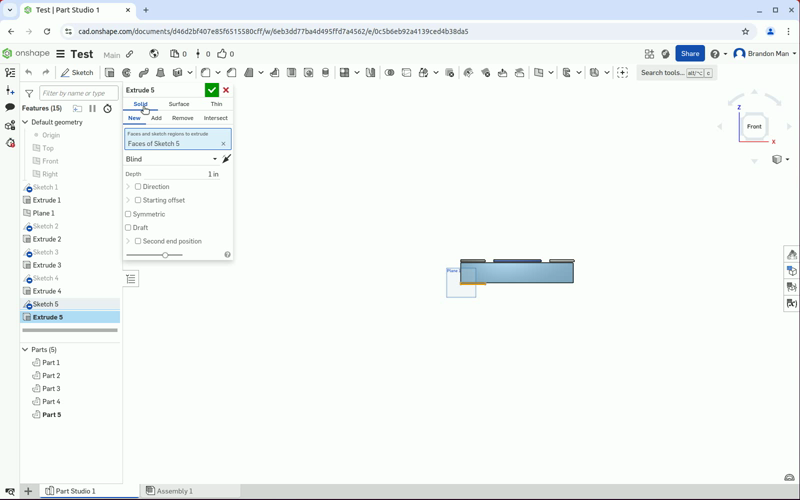
click(143, 106)
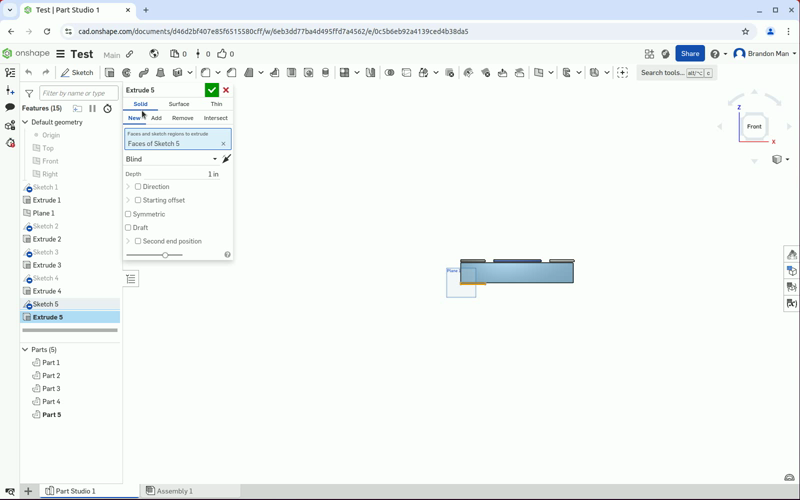
mouse_move(137, 120)
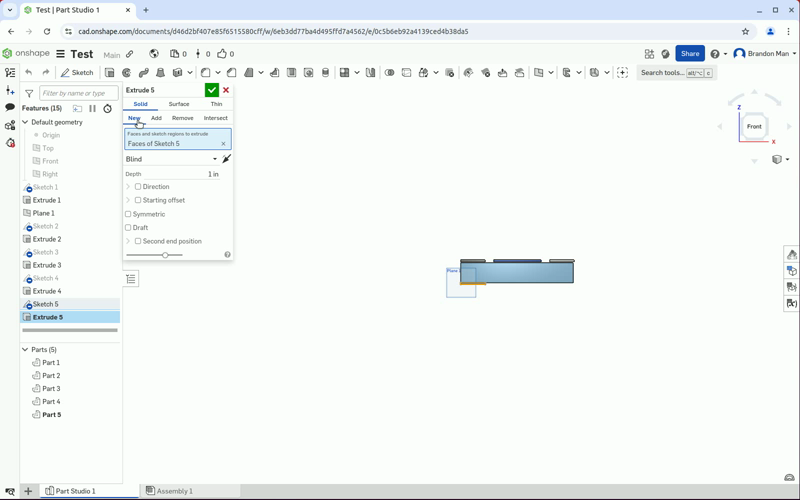
click(137, 120)
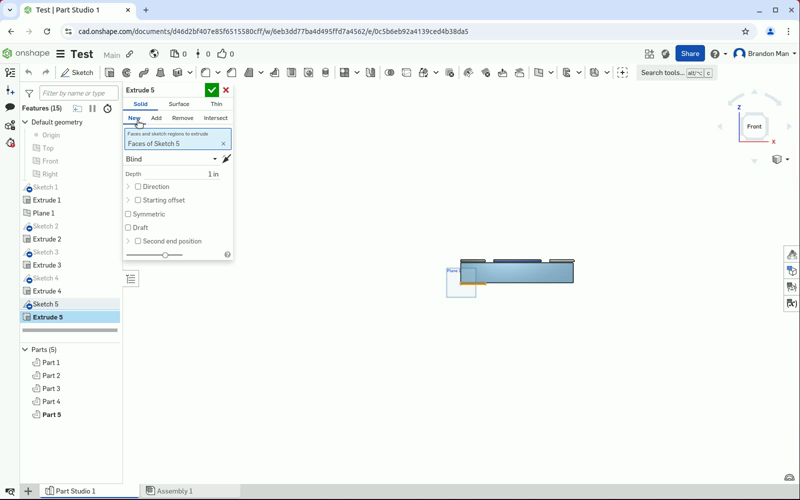
key(tab, 4)
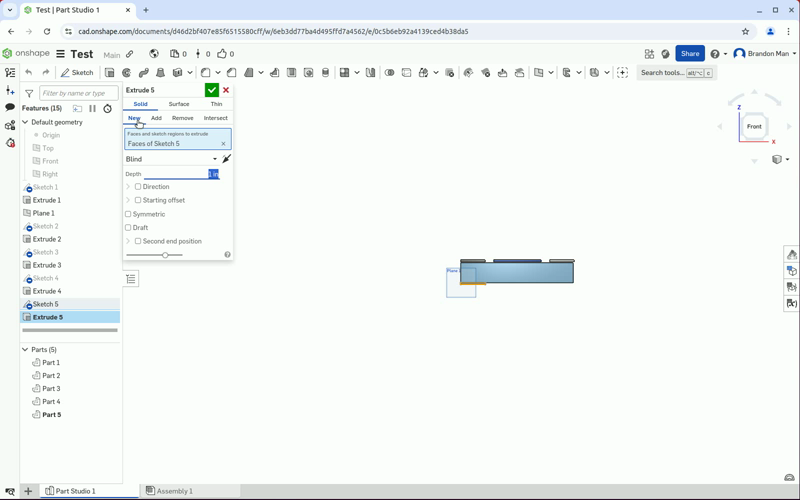
text(-0.241)
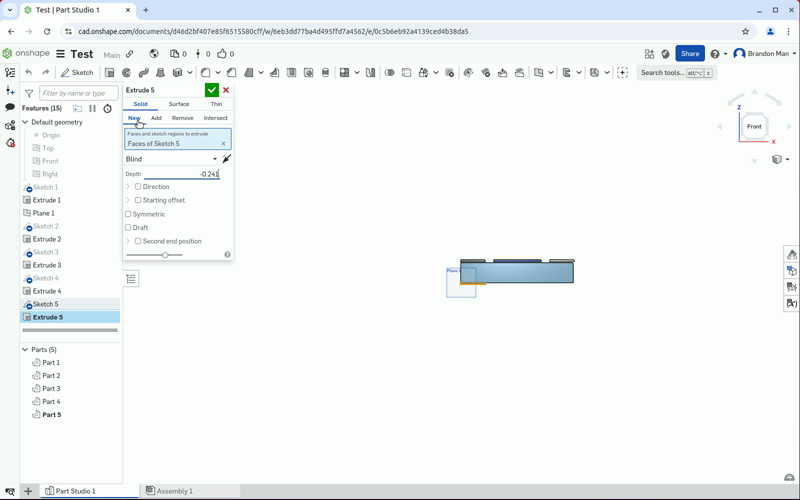
key(enter)
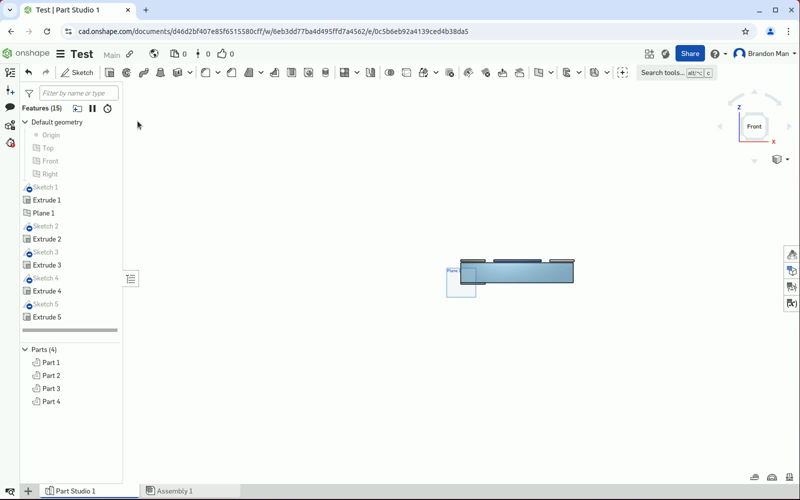
key(shift+h)
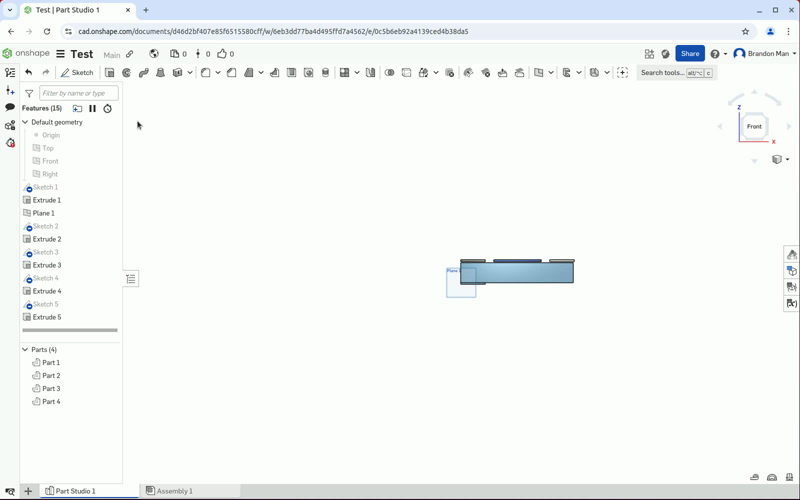
key(shift+h)
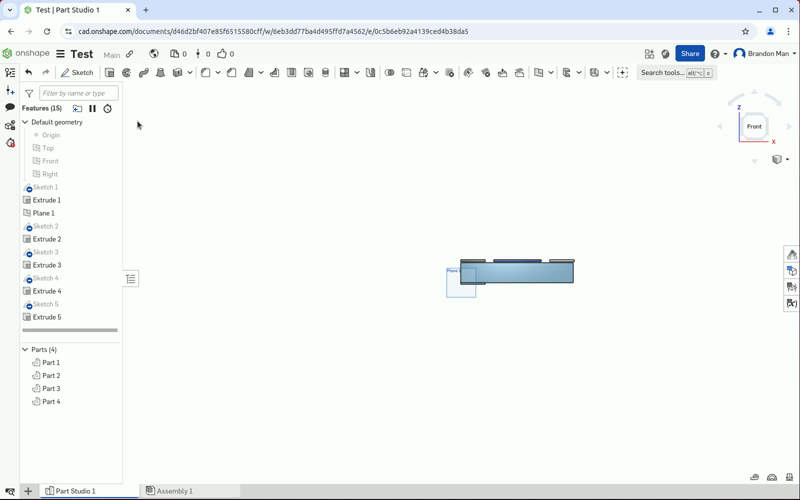
mouse_move(73, 189)
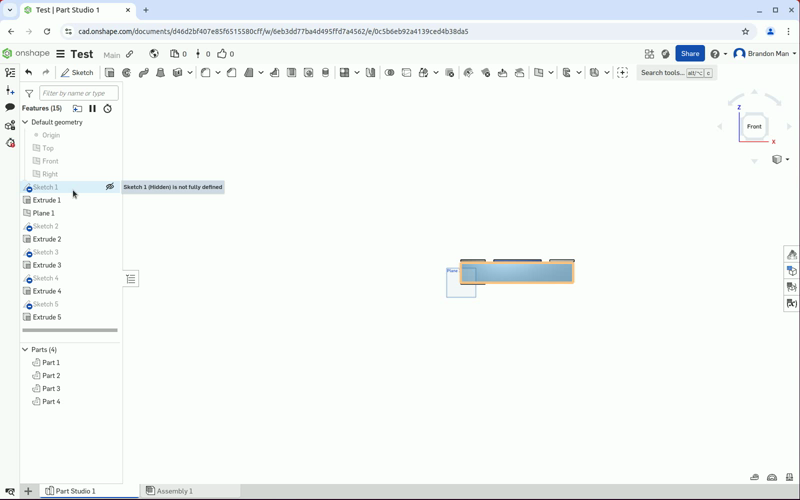
click(73, 189)
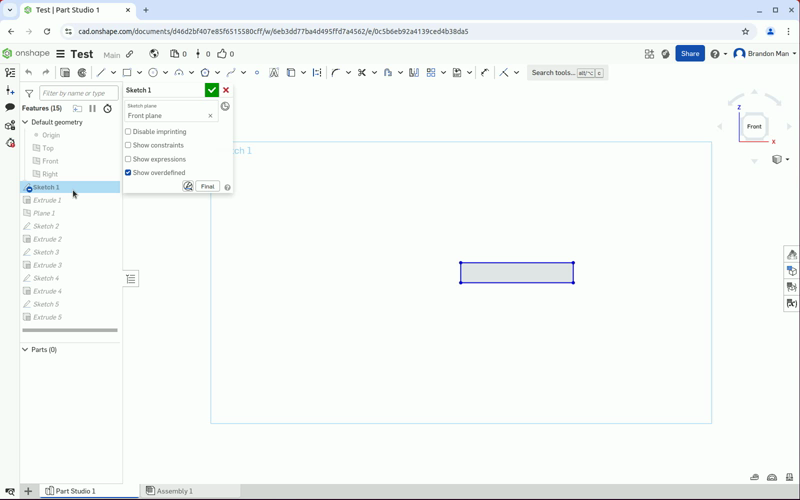
mouse_move(229, 92)
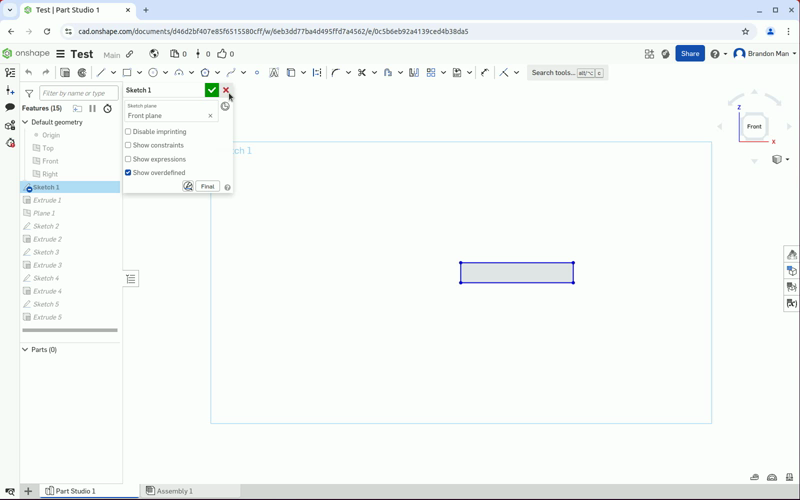
click(229, 92)
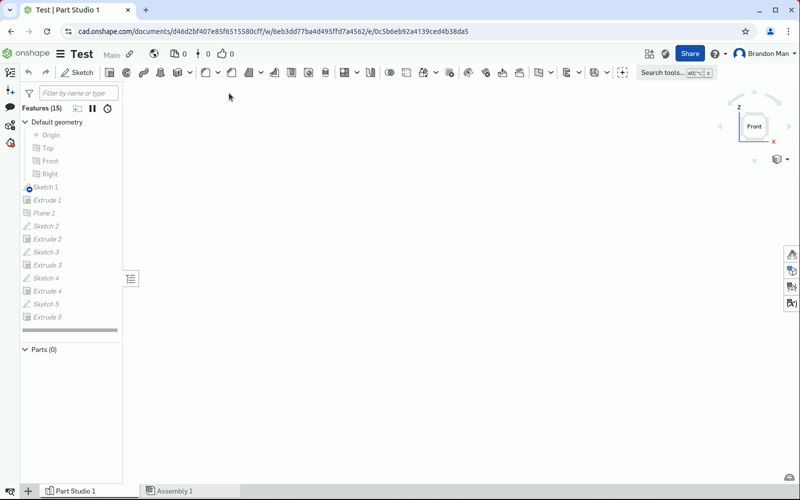
key(shift+s)
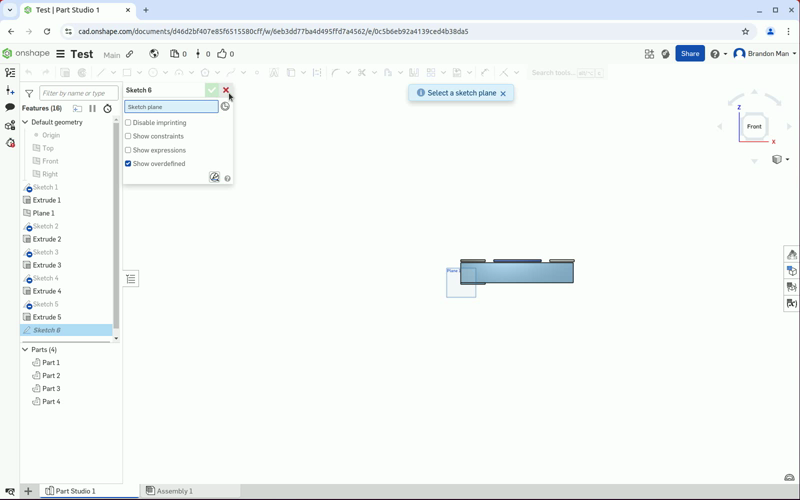
mouse_move(69, 215)
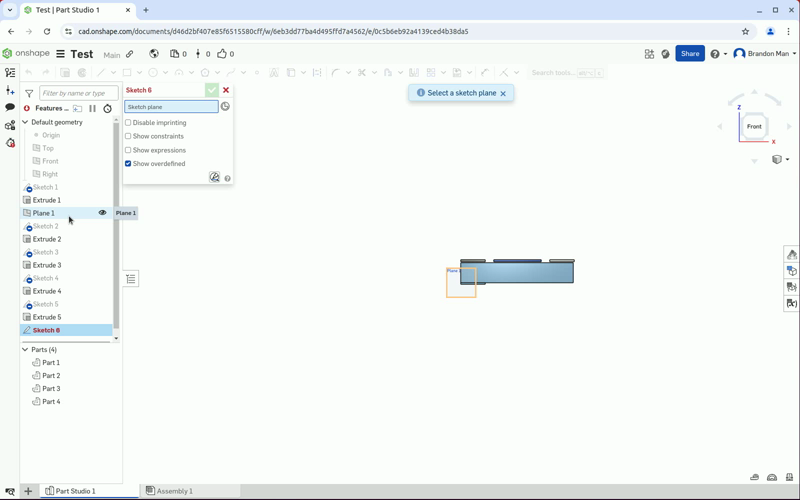
click(69, 215)
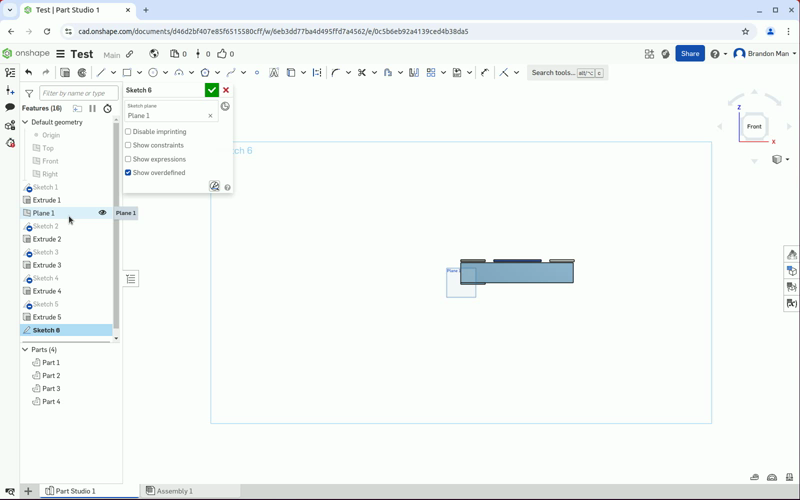
mouse_move(73, 352)
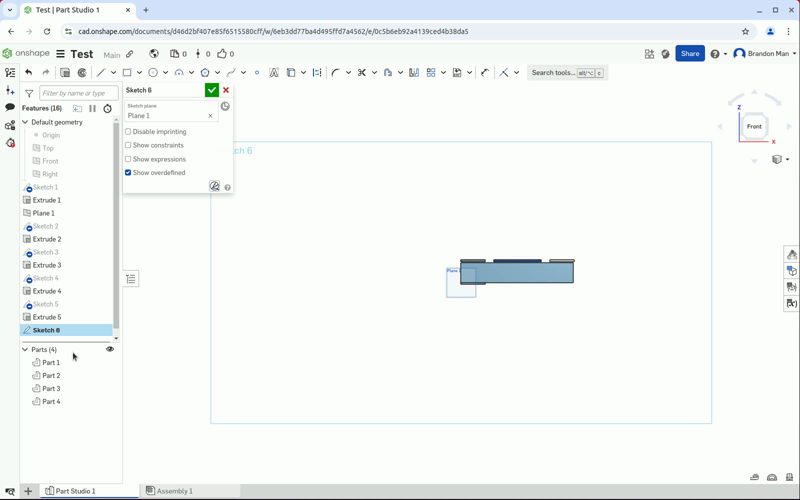
key(y)
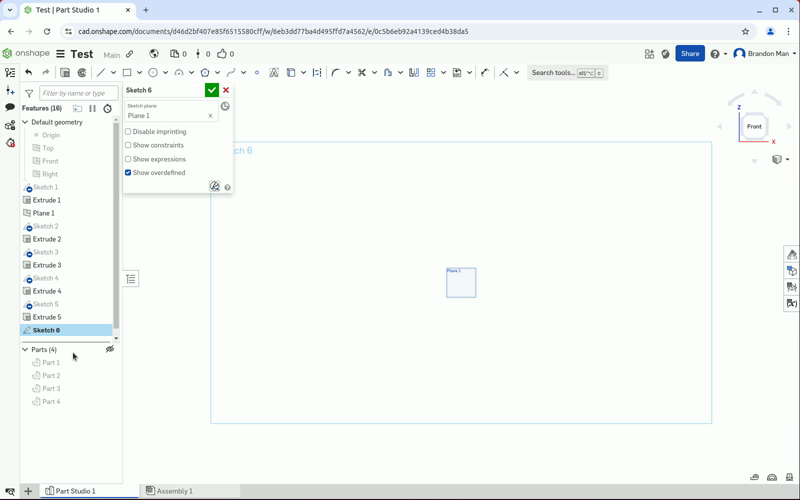
key(l)
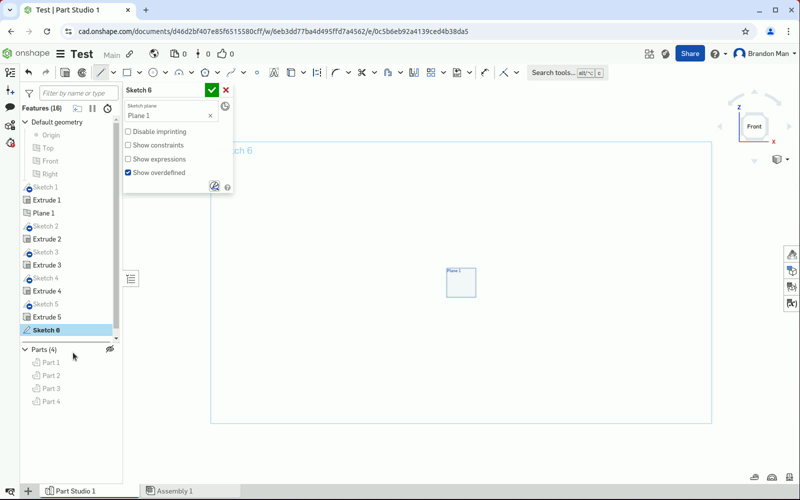
key_down(shift)
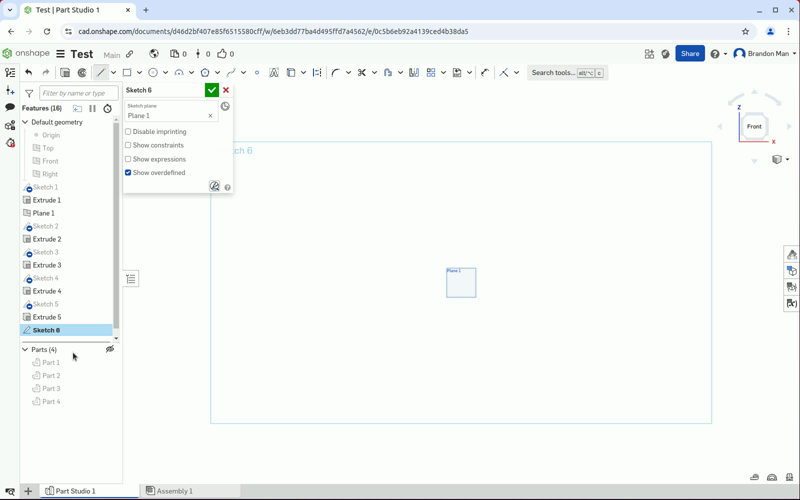
mouse_move(493, 284)
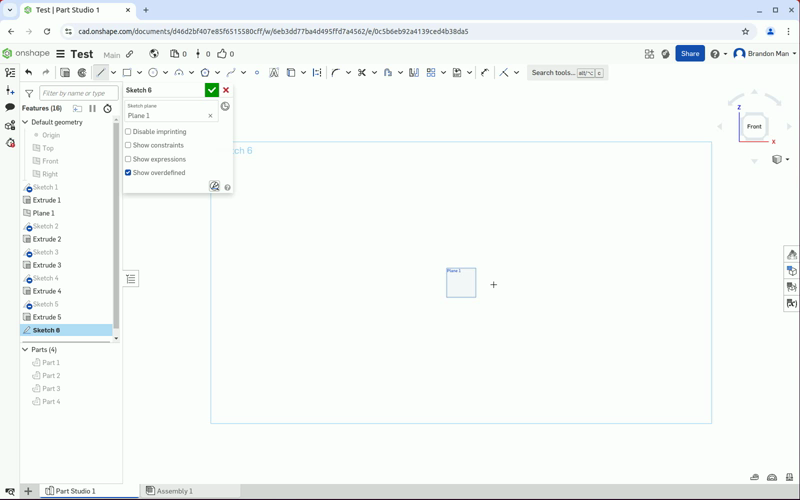
click(493, 284)
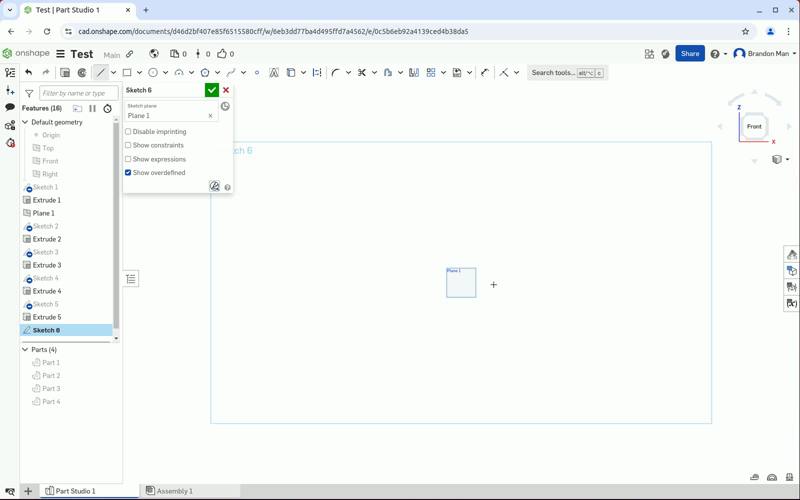
key_up(shift)
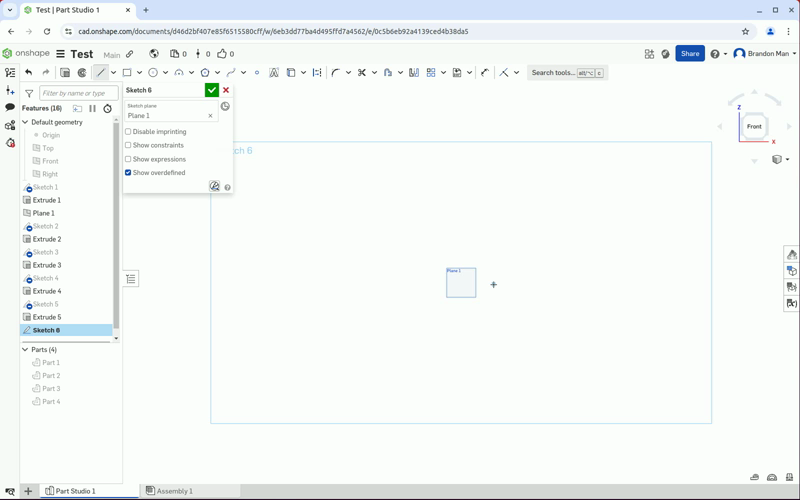
key_down(shift)
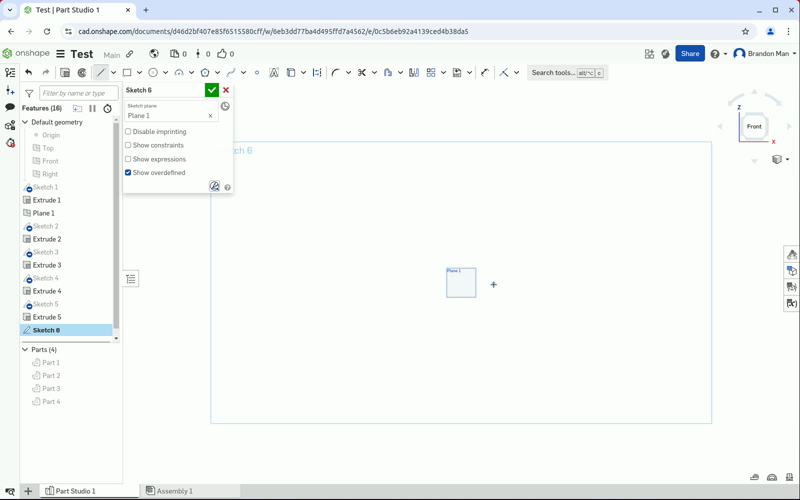
mouse_move(523, 284)
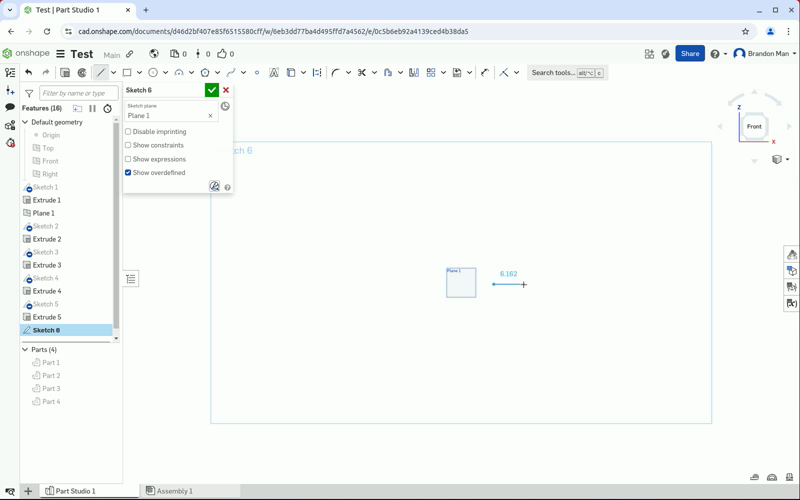
mouse_move(541, 284)
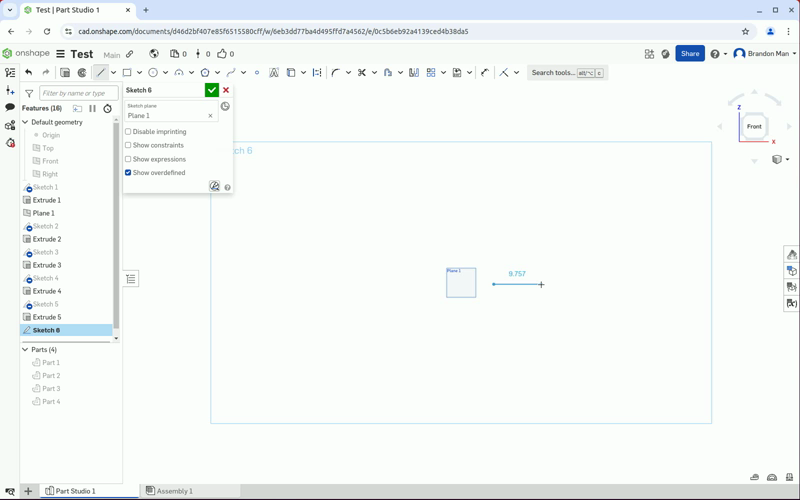
click(541, 284)
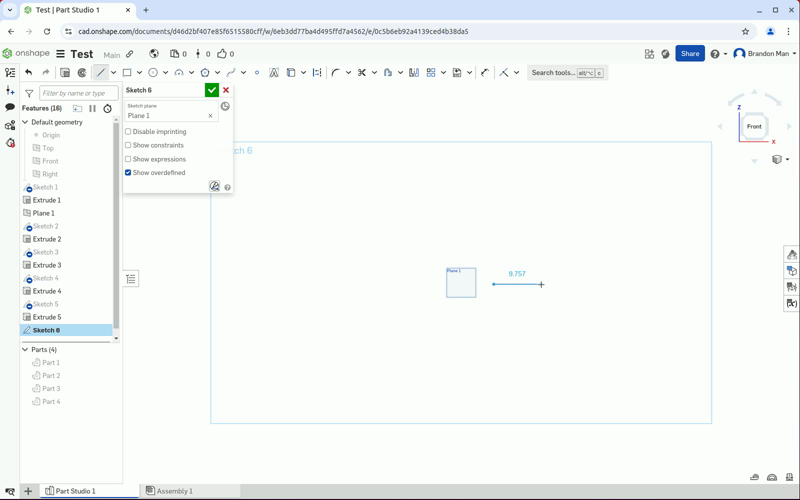
key_up(shift)
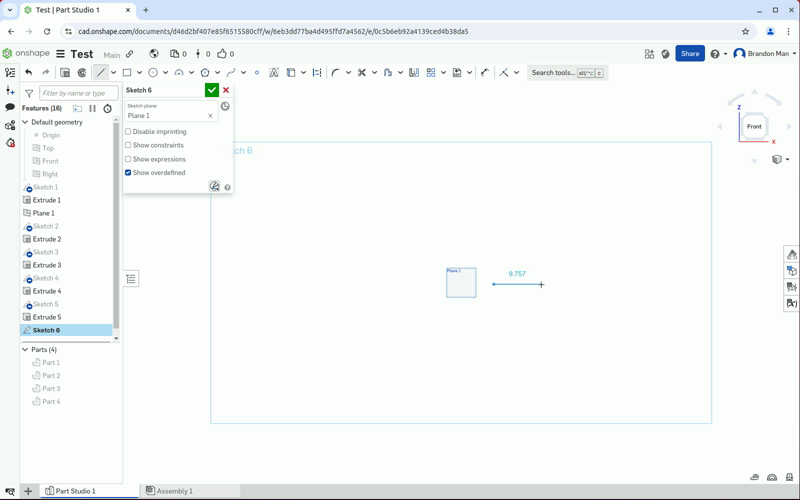
key_down(shift)
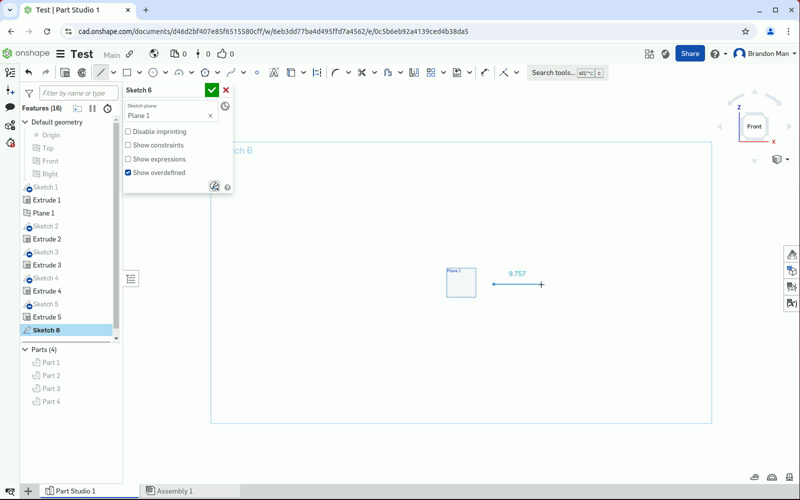
mouse_move(571, 284)
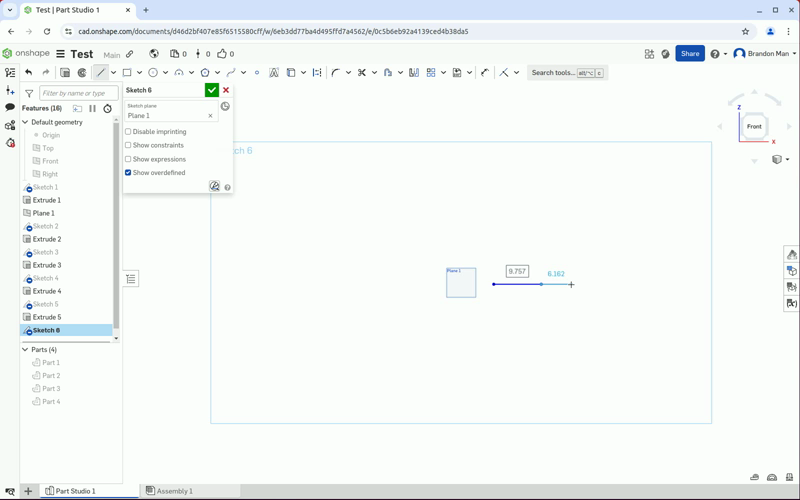
mouse_move(541, 282)
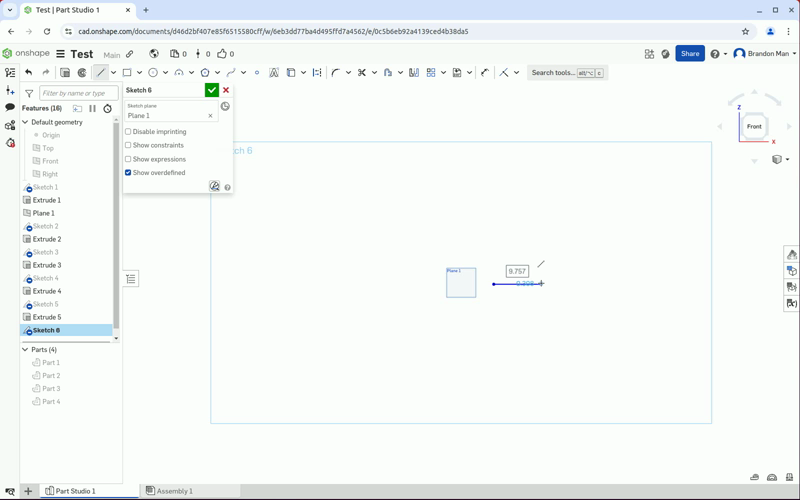
scroll(6)
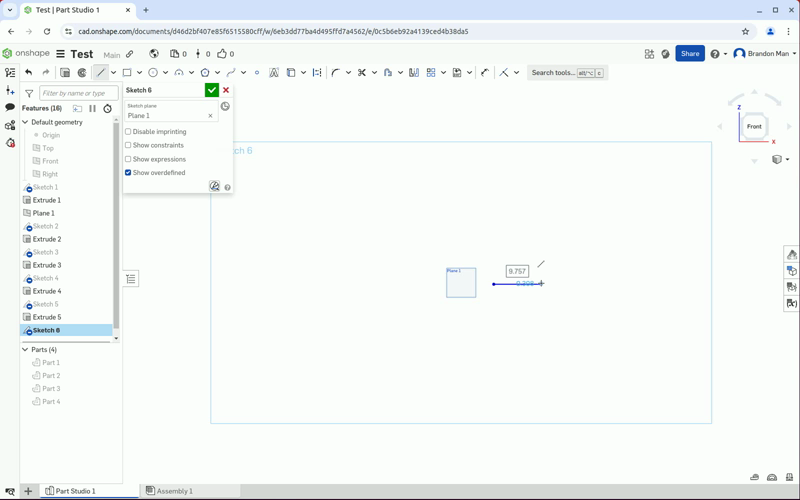
scroll(6)
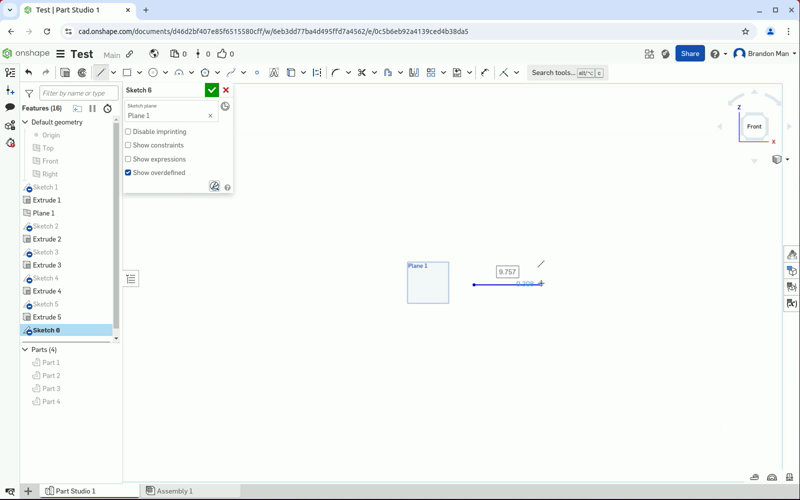
scroll(6)
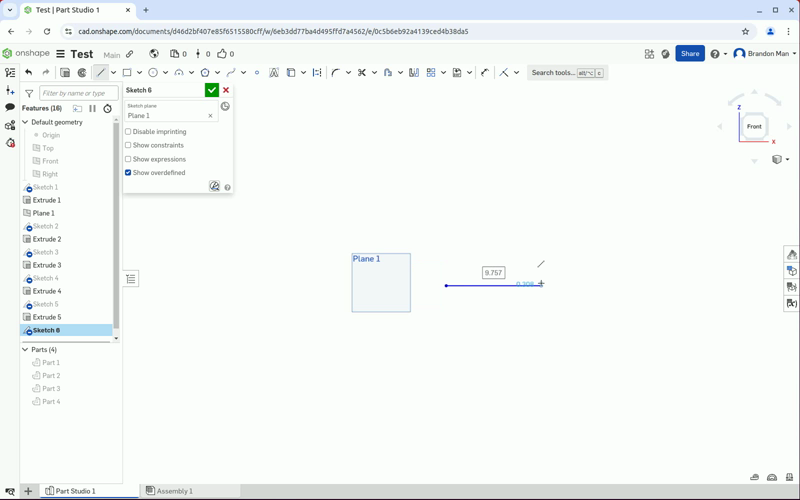
scroll(6)
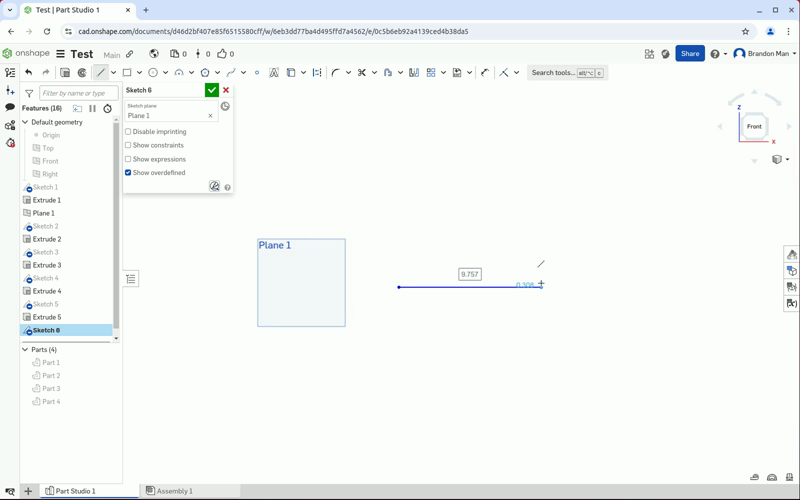
scroll(6)
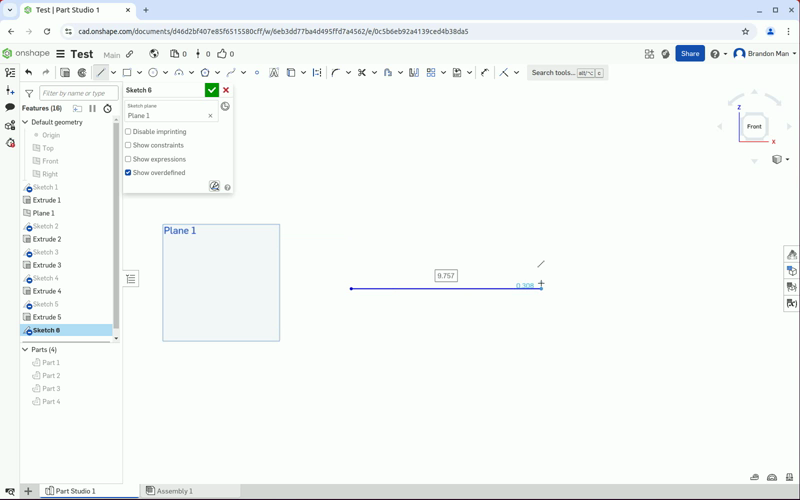
scroll(6)
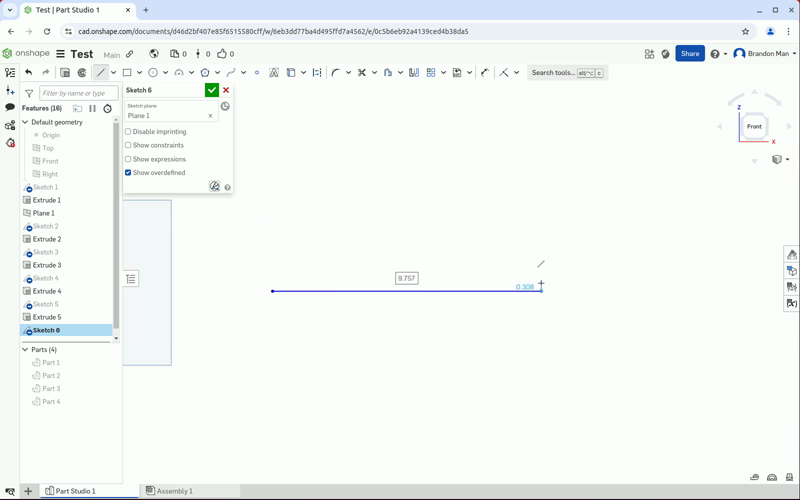
scroll(6)
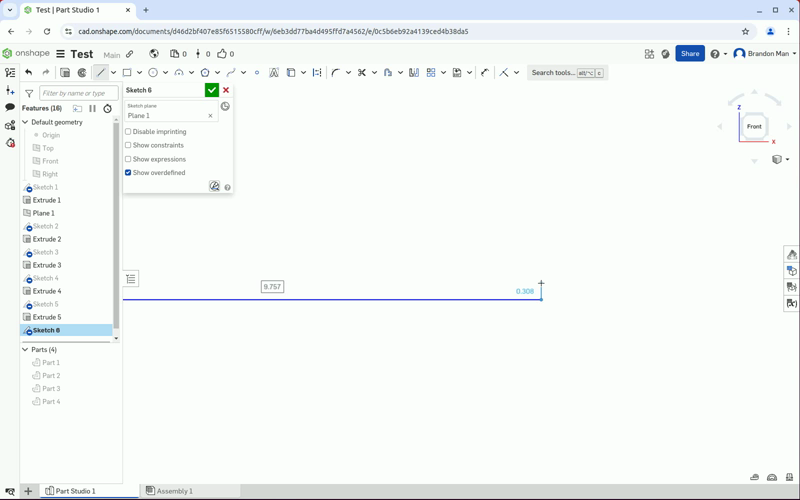
click(541, 282)
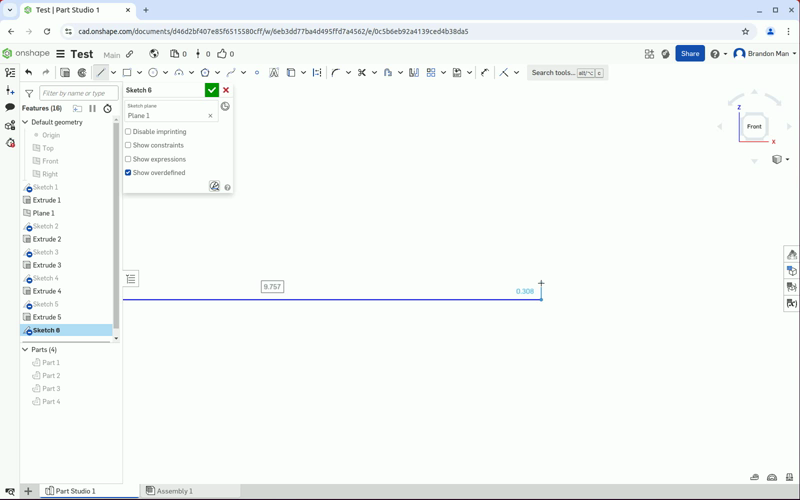
scroll(-6)
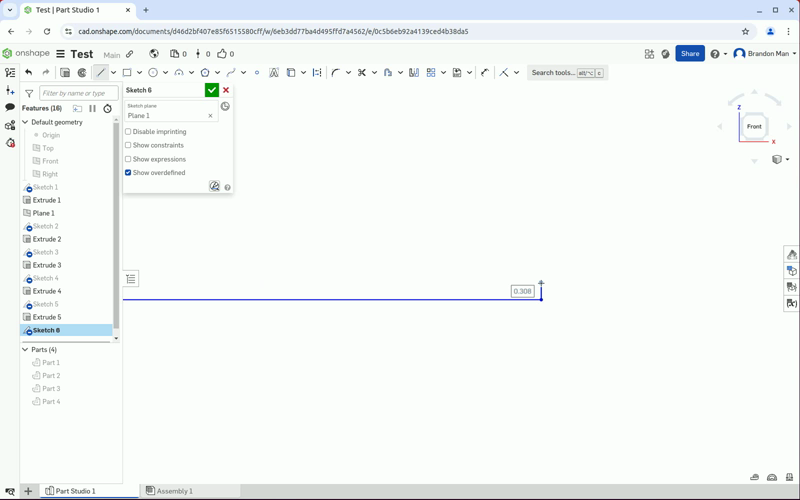
scroll(-6)
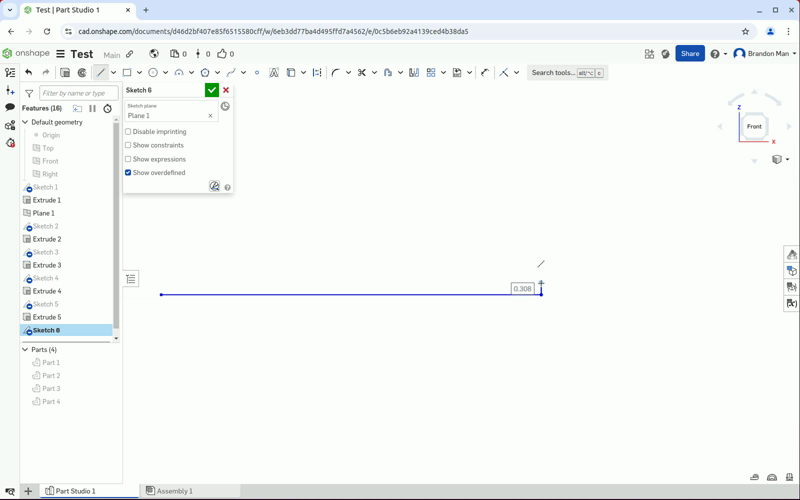
scroll(-6)
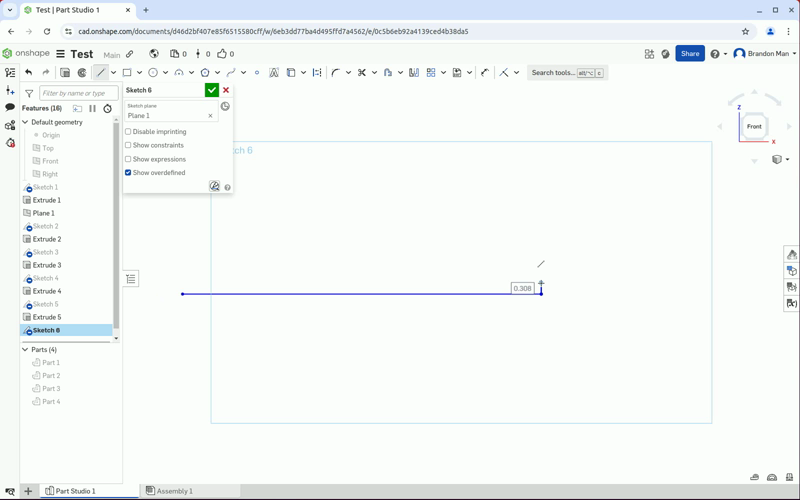
scroll(-6)
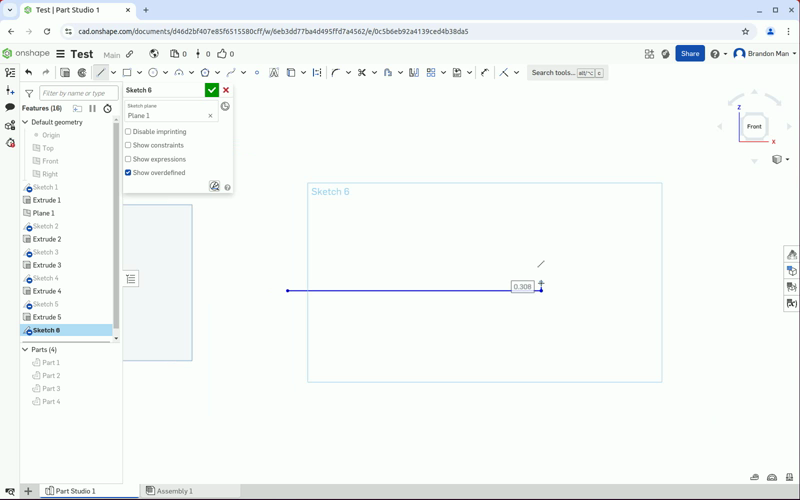
scroll(-6)
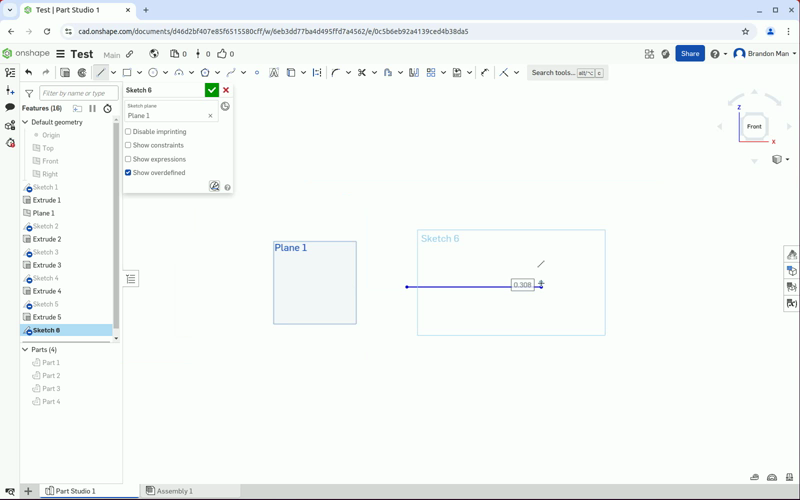
scroll(-6)
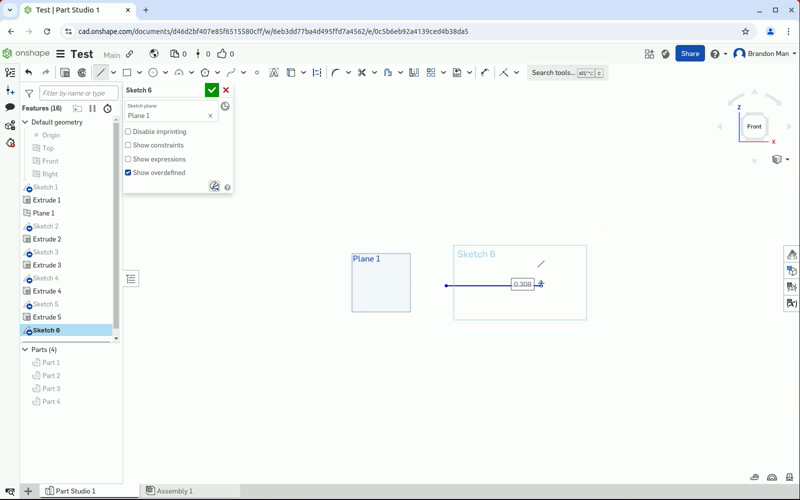
scroll(-6)
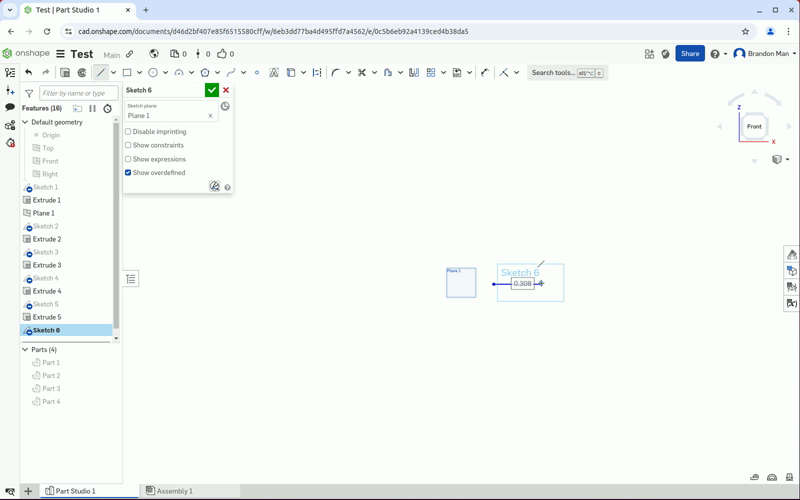
key_up(shift)
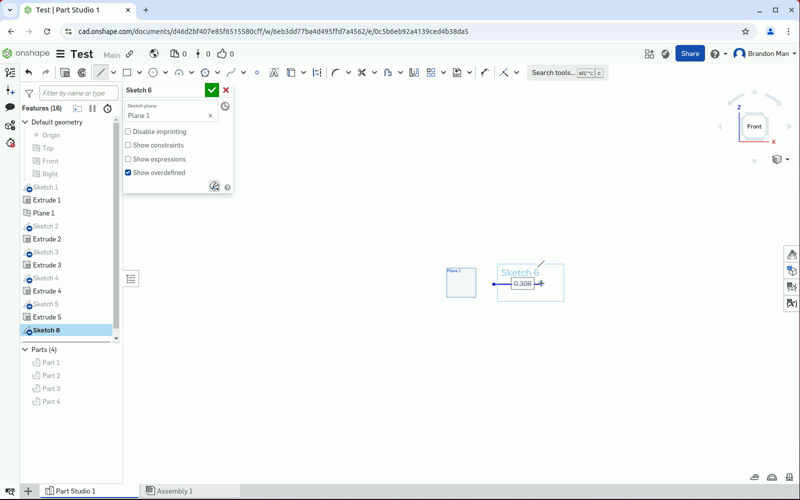
key_down(shift)
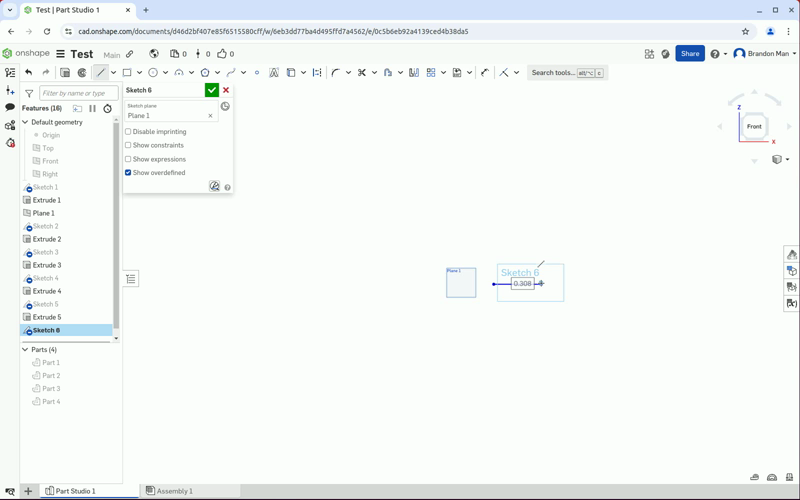
mouse_move(571, 282)
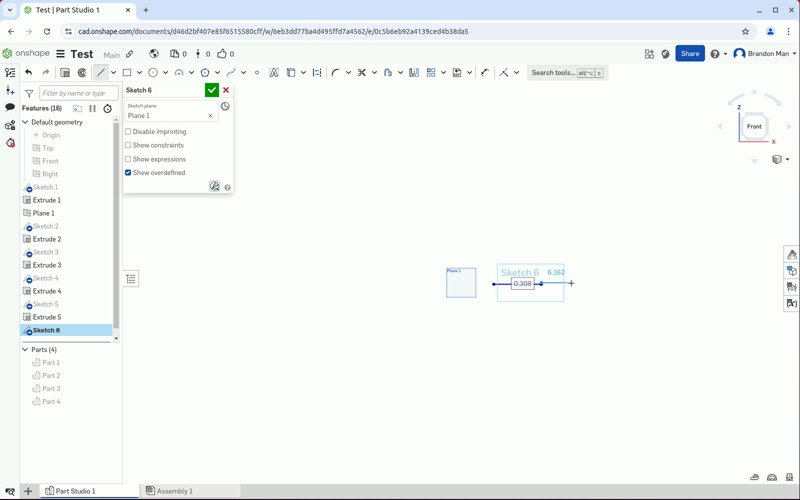
mouse_move(493, 282)
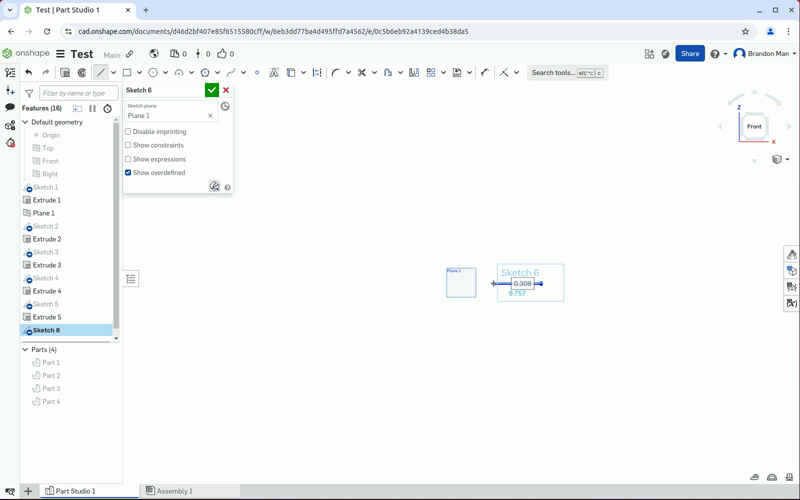
scroll(6)
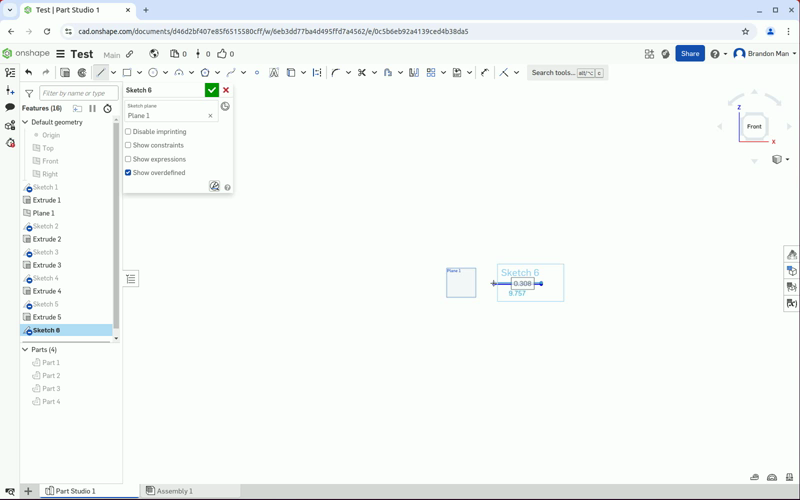
scroll(6)
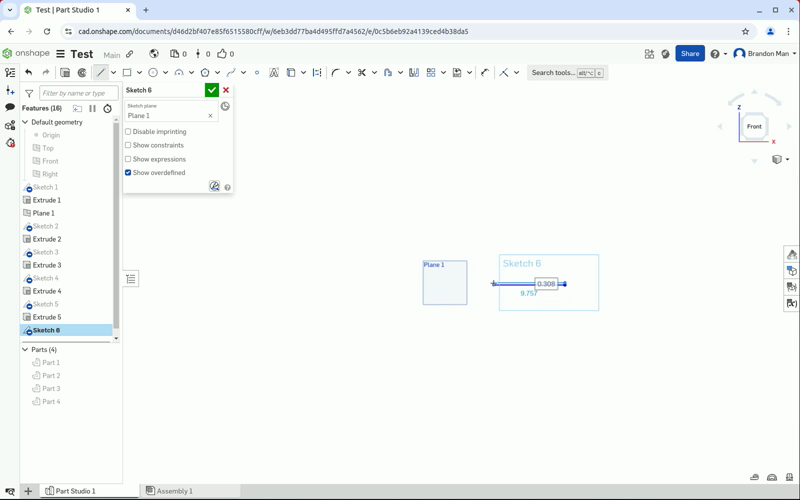
scroll(6)
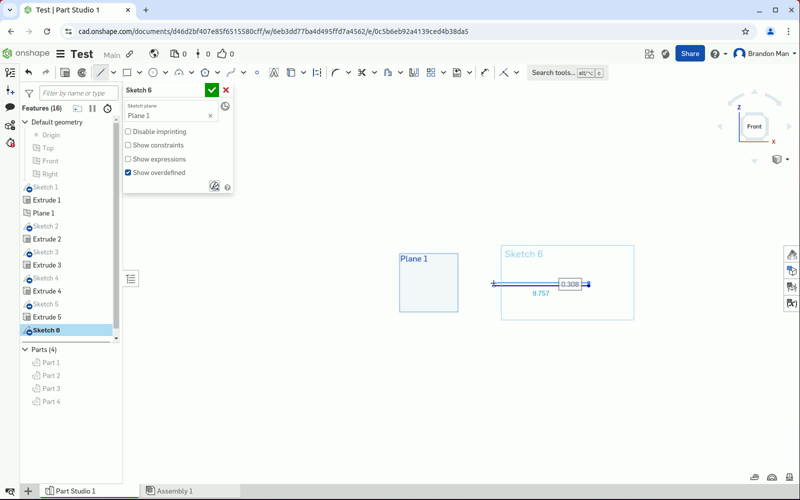
scroll(6)
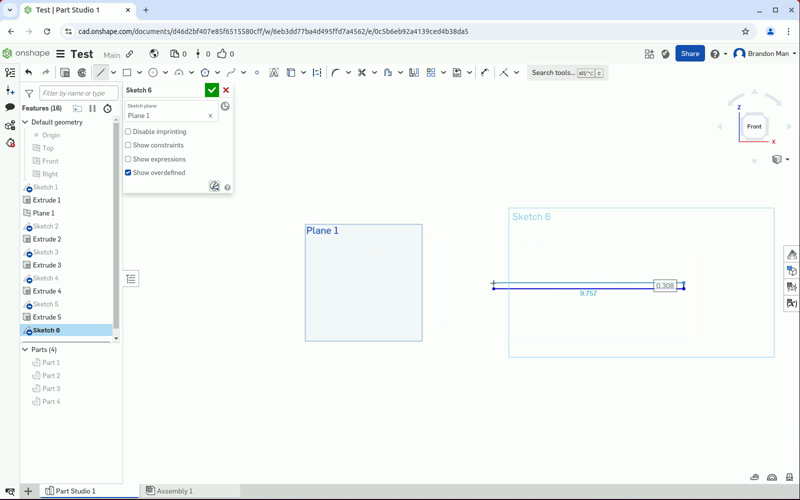
scroll(6)
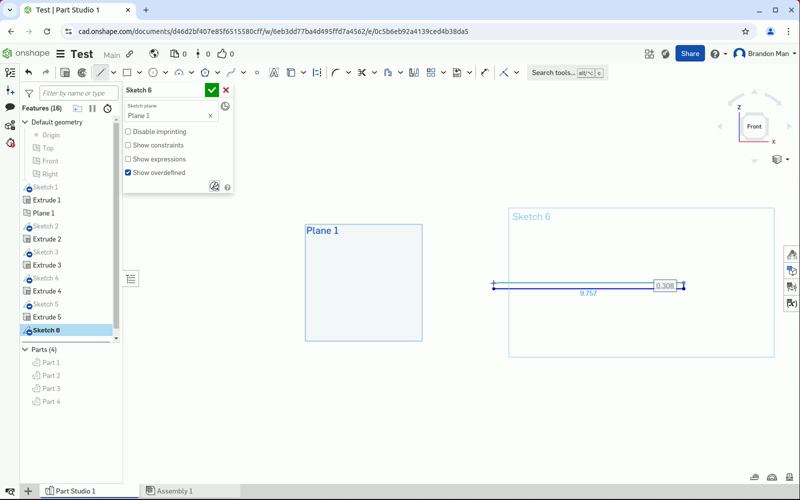
scroll(6)
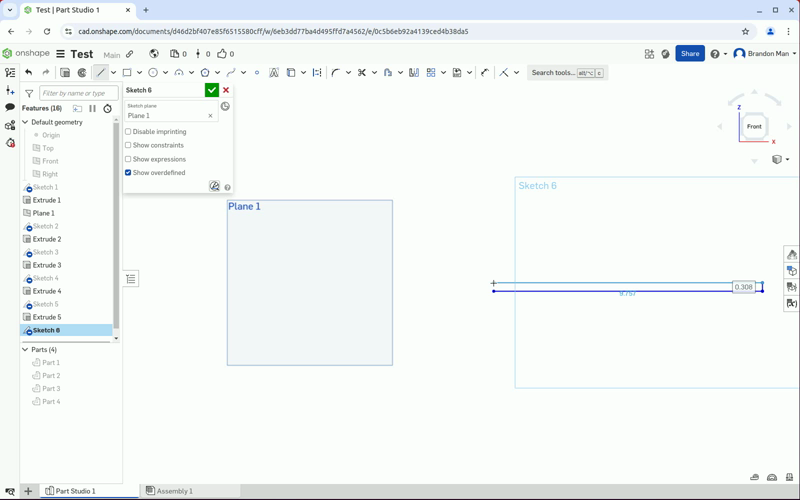
scroll(6)
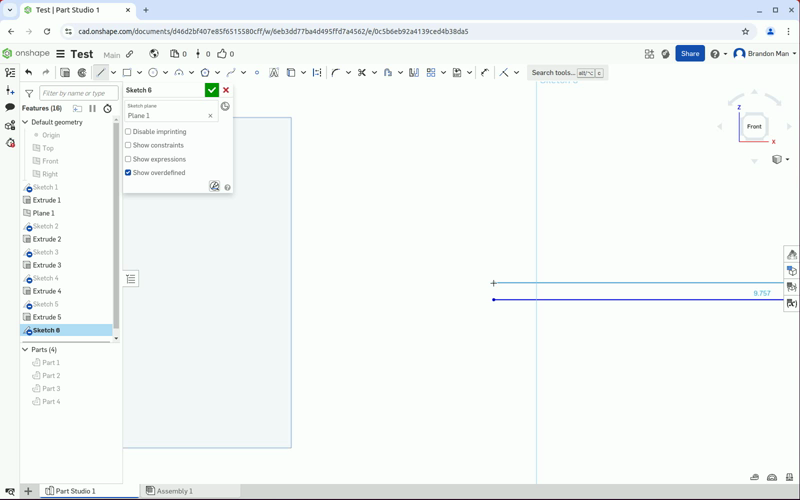
click(493, 282)
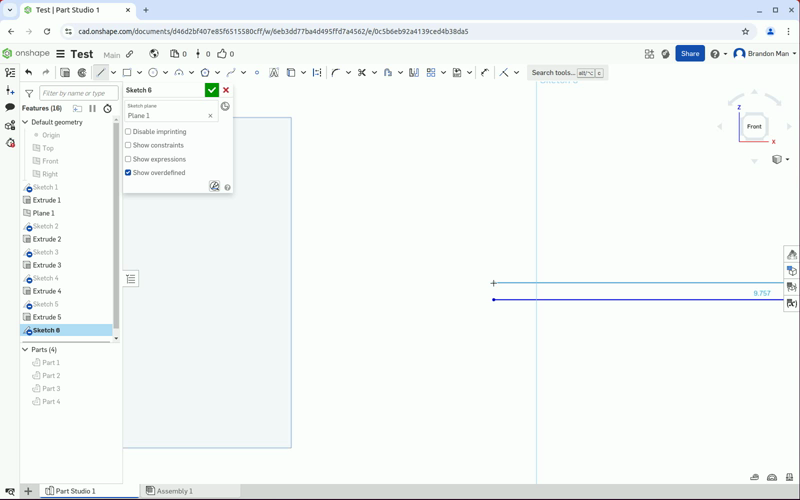
scroll(-6)
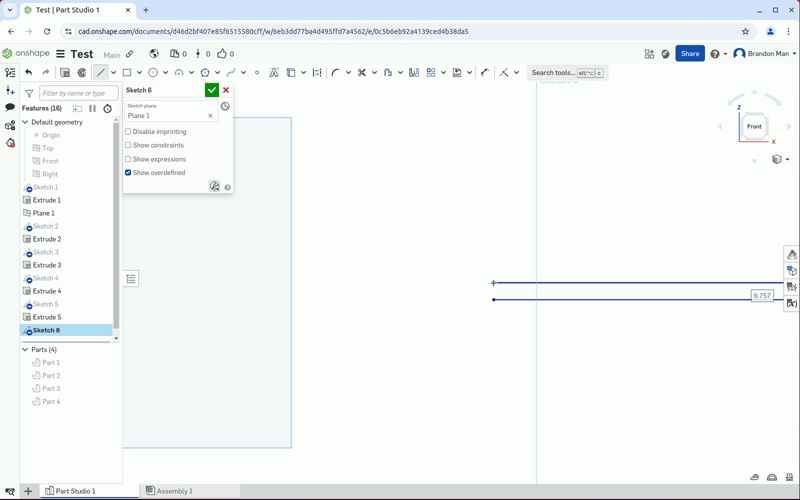
scroll(-6)
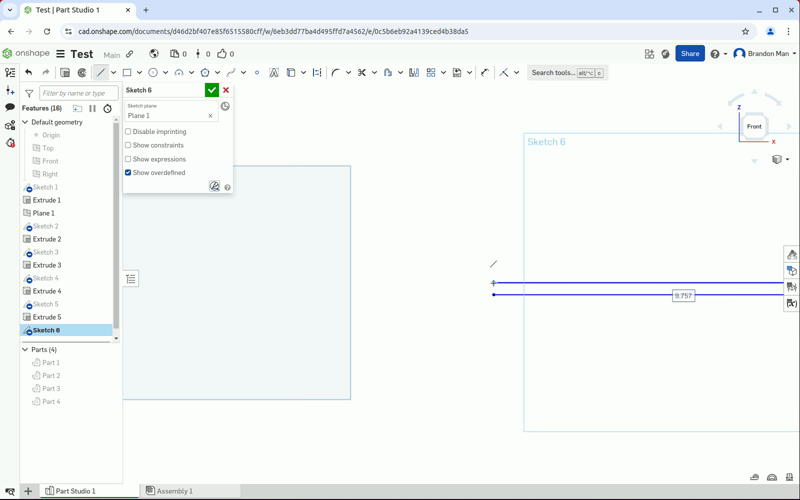
scroll(-6)
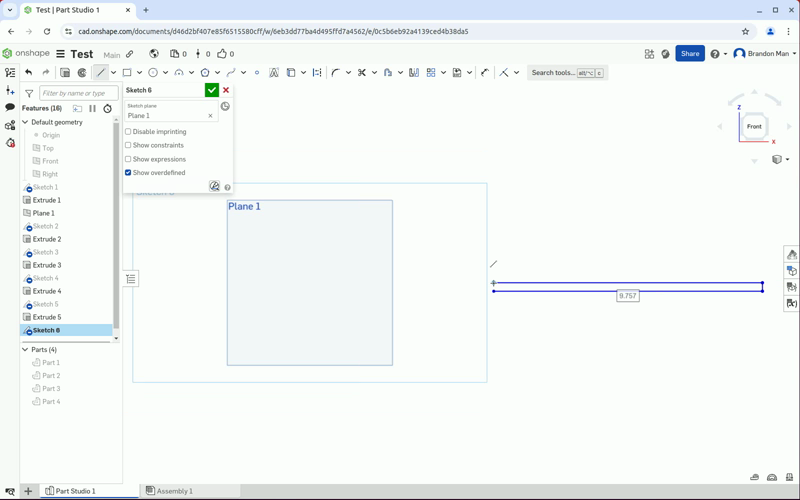
scroll(-6)
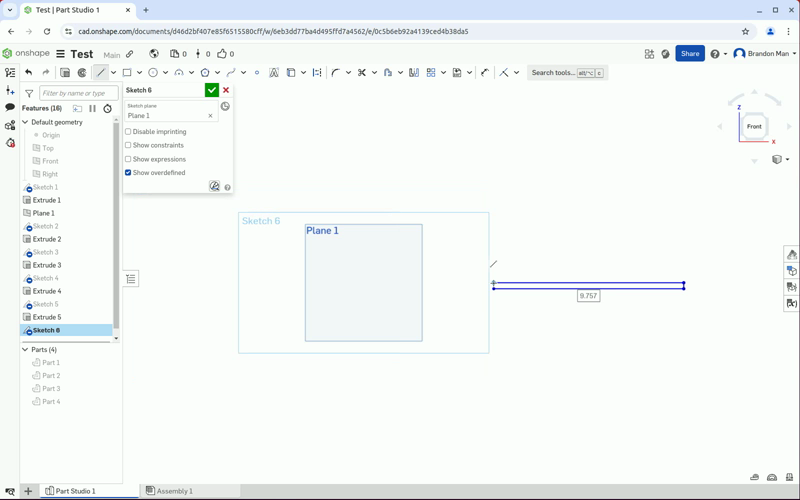
scroll(-6)
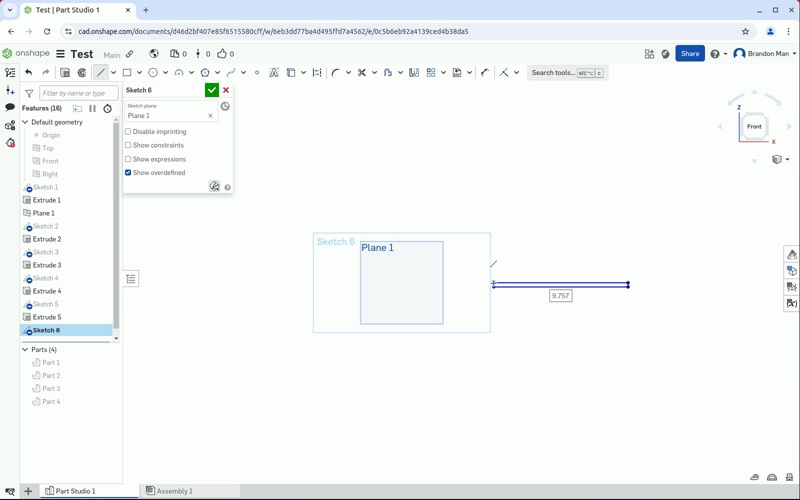
scroll(-6)
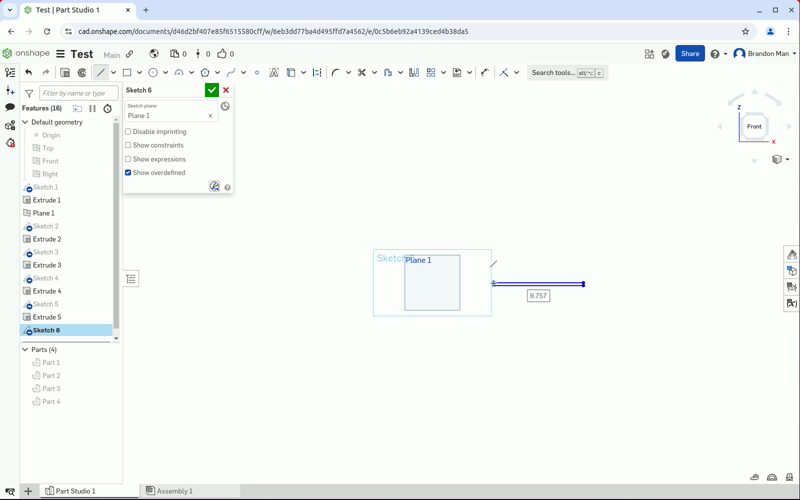
scroll(-6)
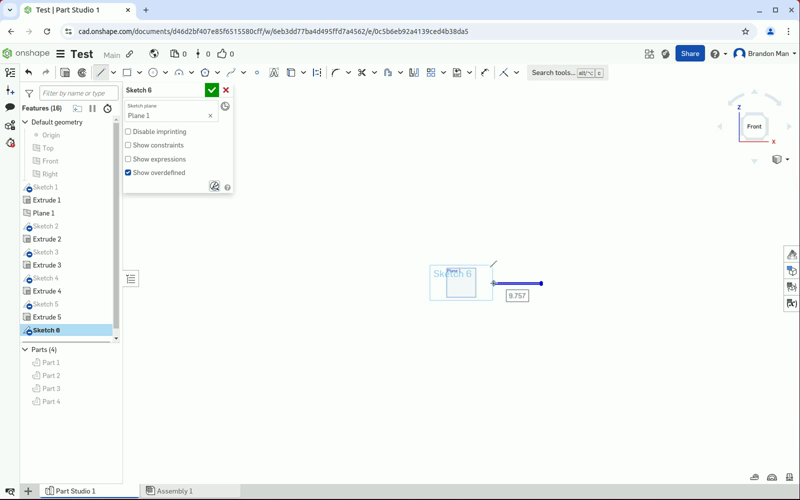
key_up(shift)
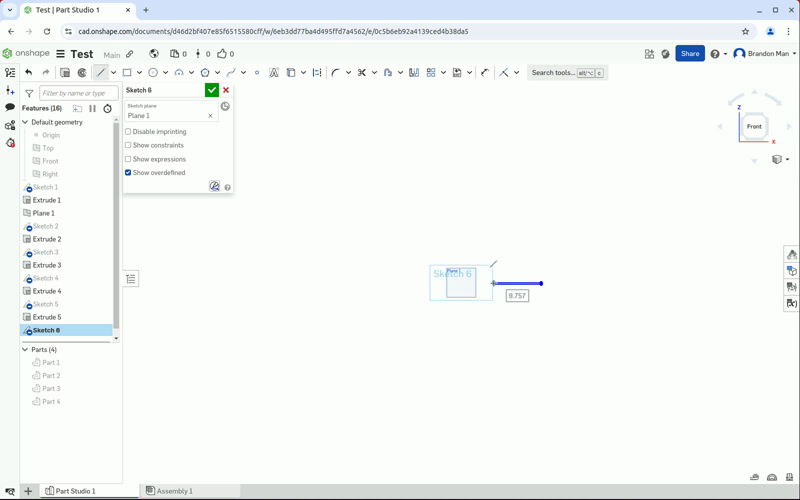
mouse_move(523, 282)
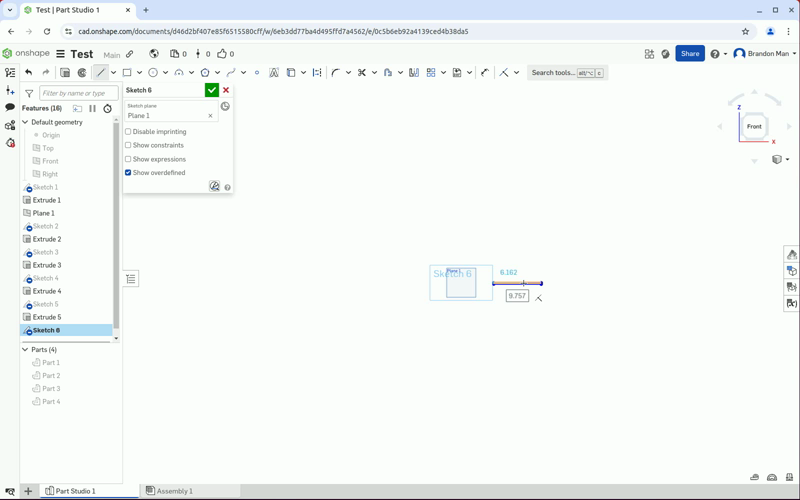
key_down(shift)
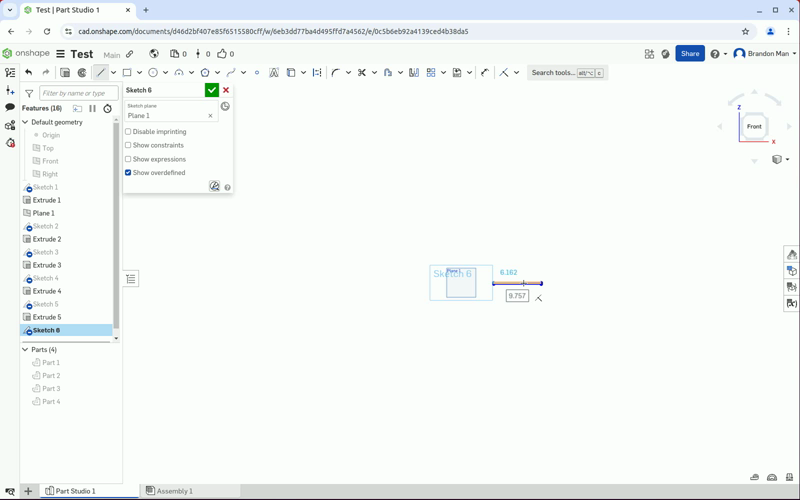
mouse_move(493, 284)
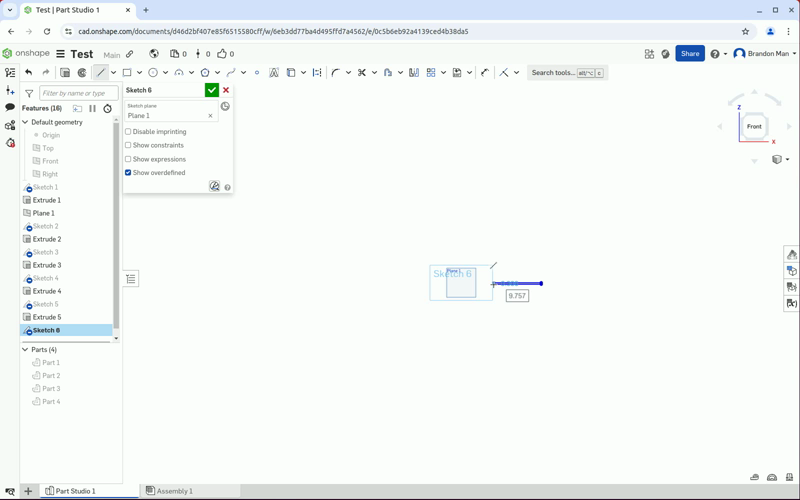
scroll(6)
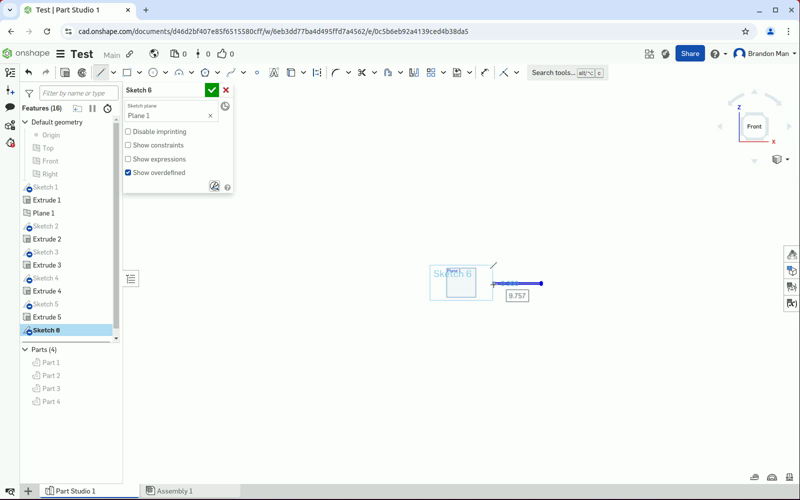
scroll(6)
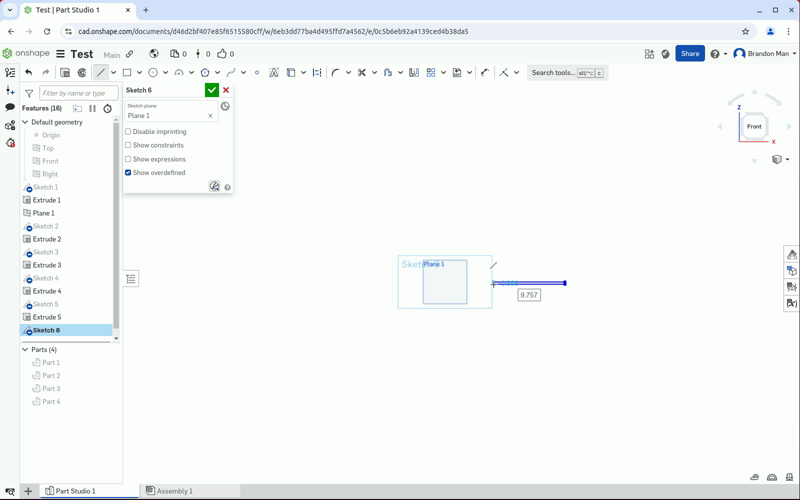
scroll(6)
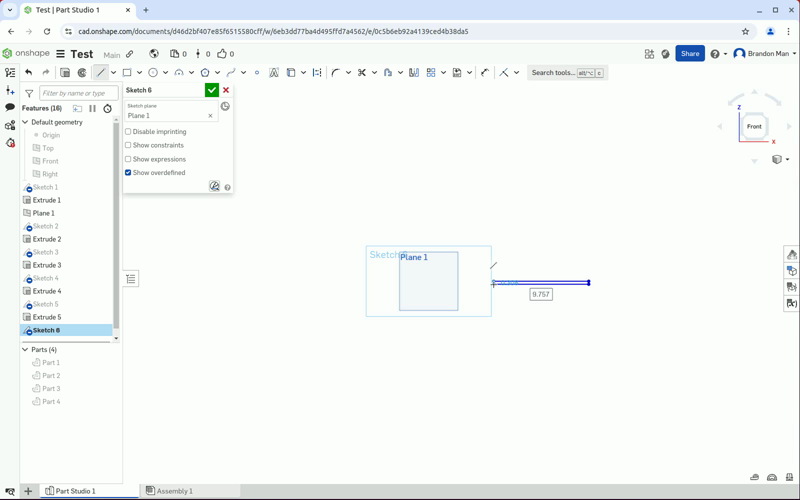
scroll(6)
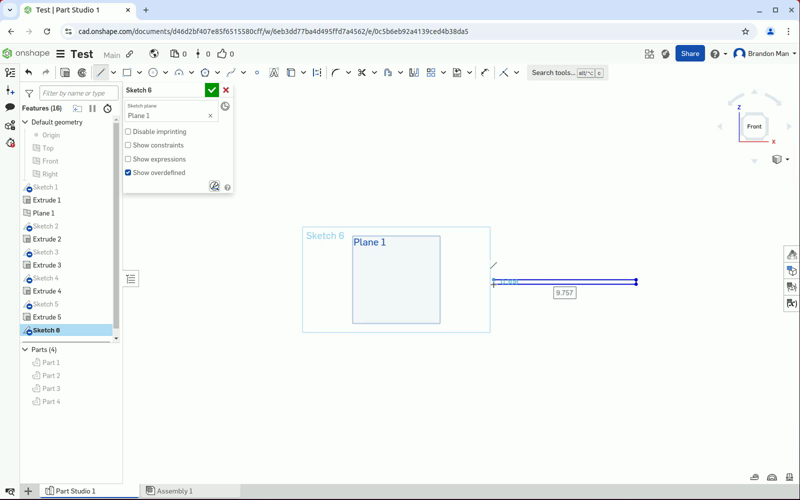
scroll(6)
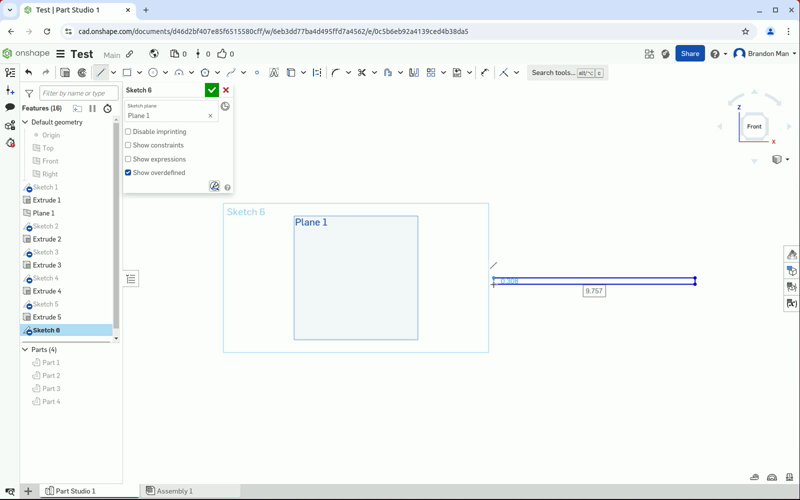
scroll(6)
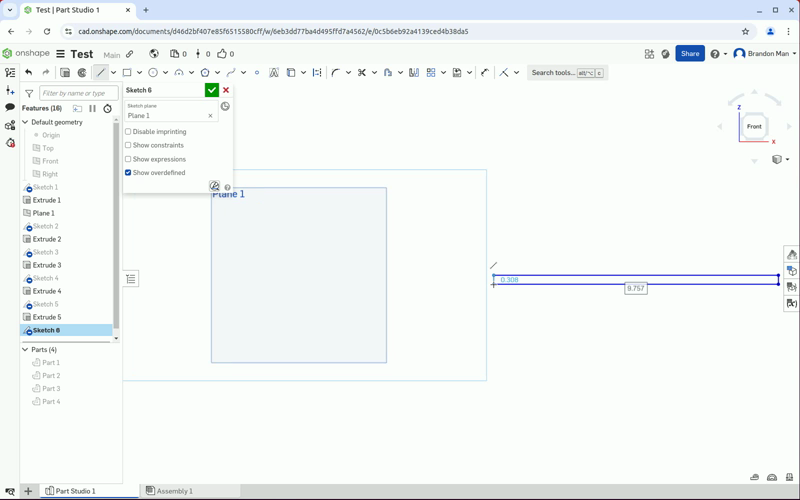
scroll(6)
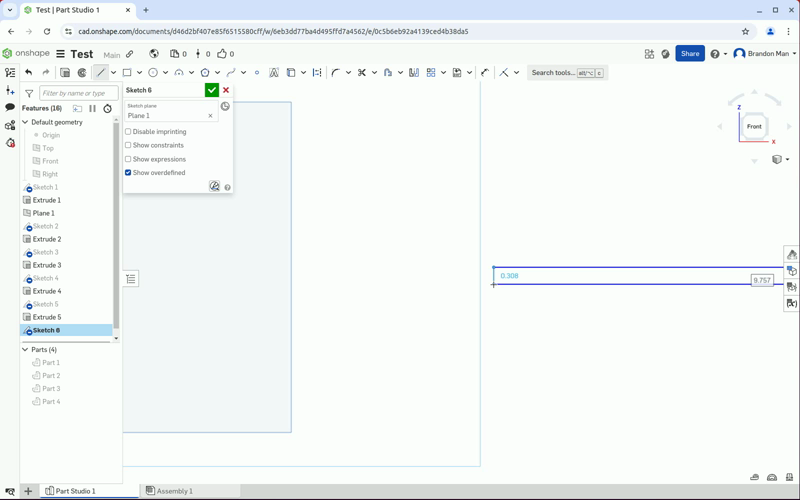
key_up(shift)
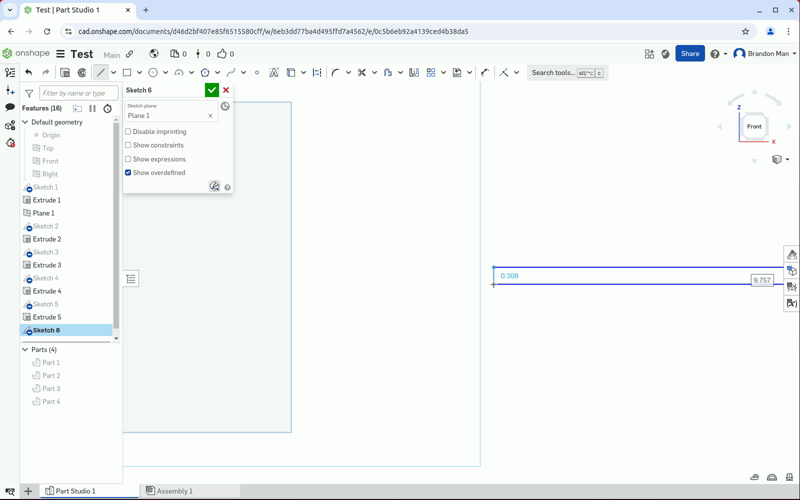
click(493, 284)
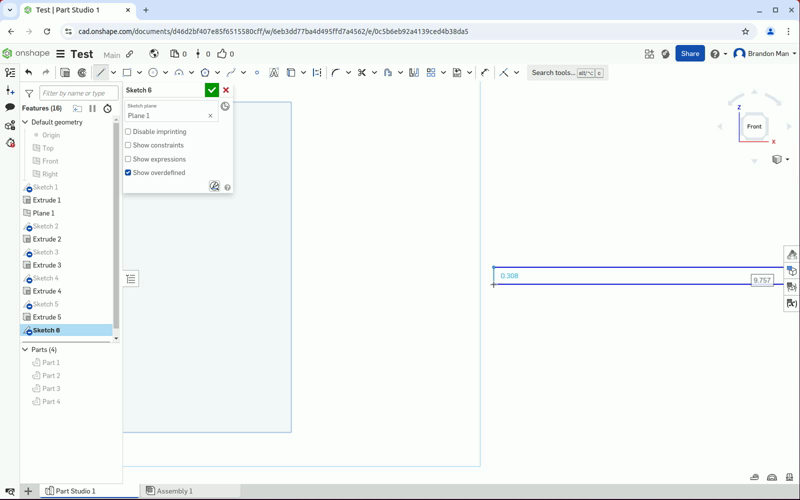
scroll(-6)
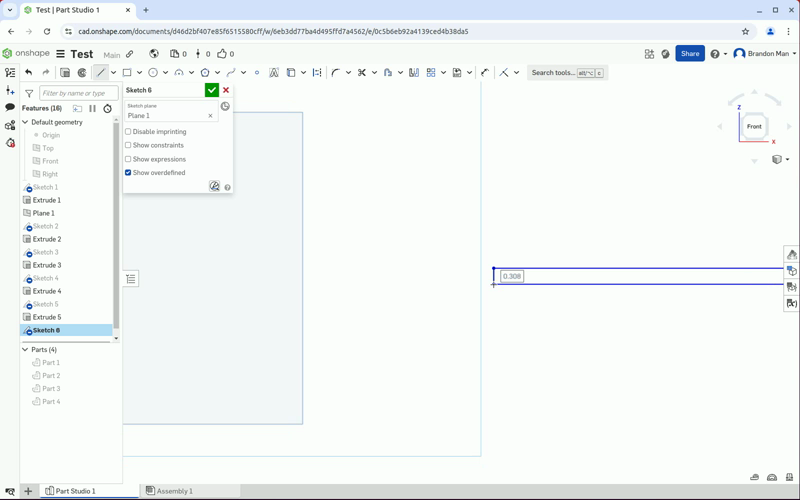
scroll(-6)
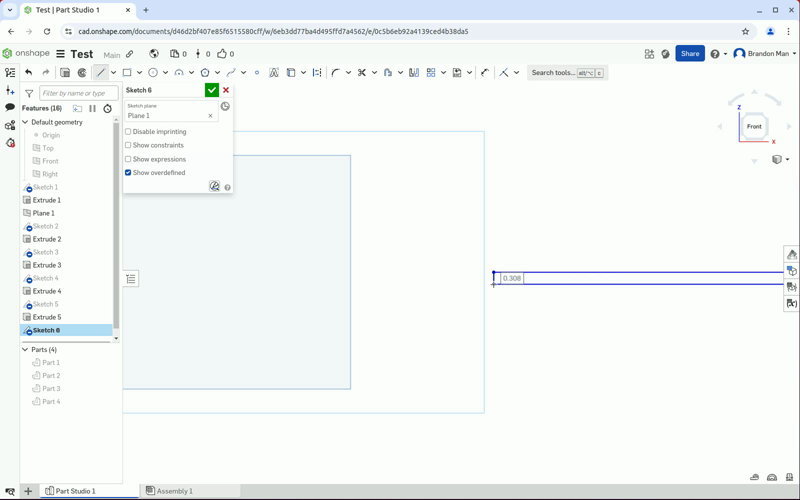
scroll(-6)
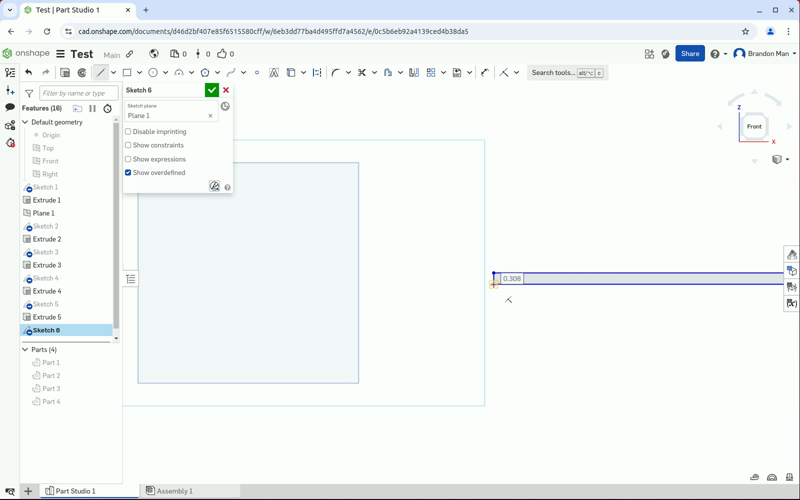
scroll(-6)
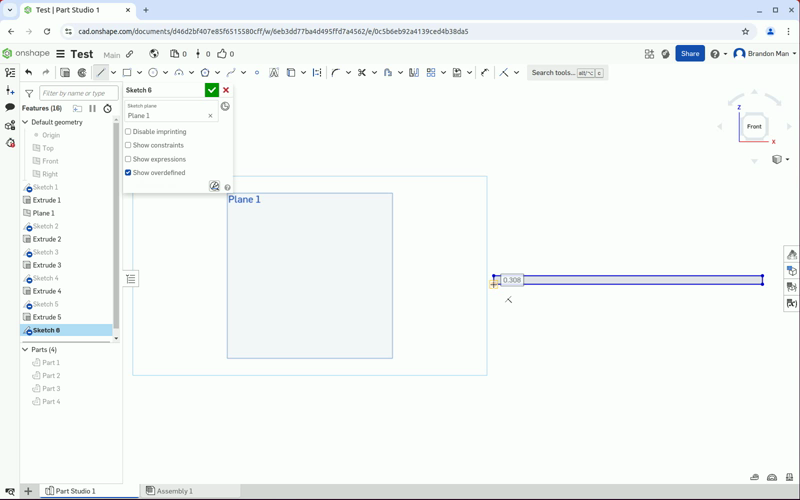
scroll(-6)
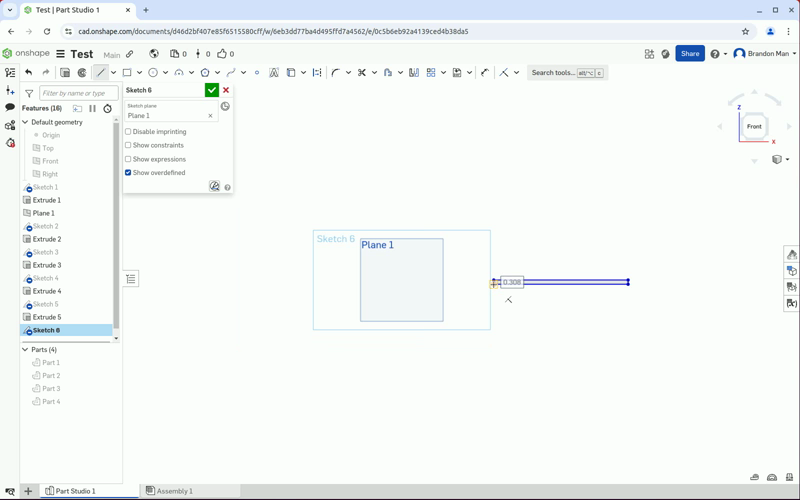
scroll(-6)
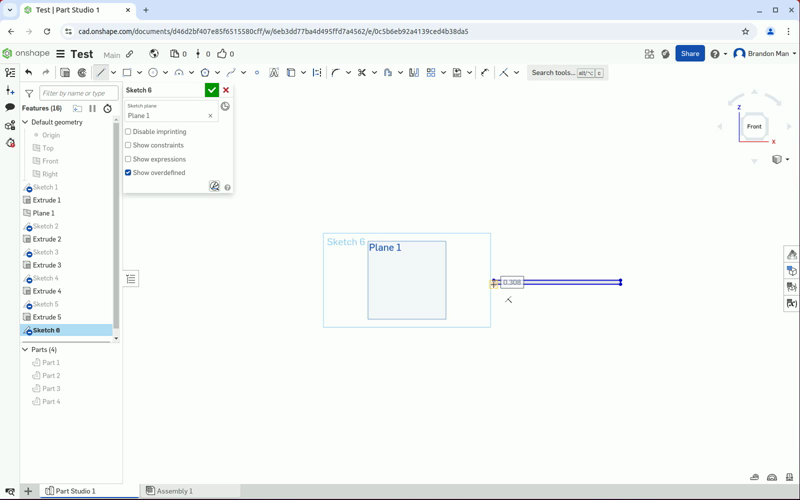
scroll(-6)
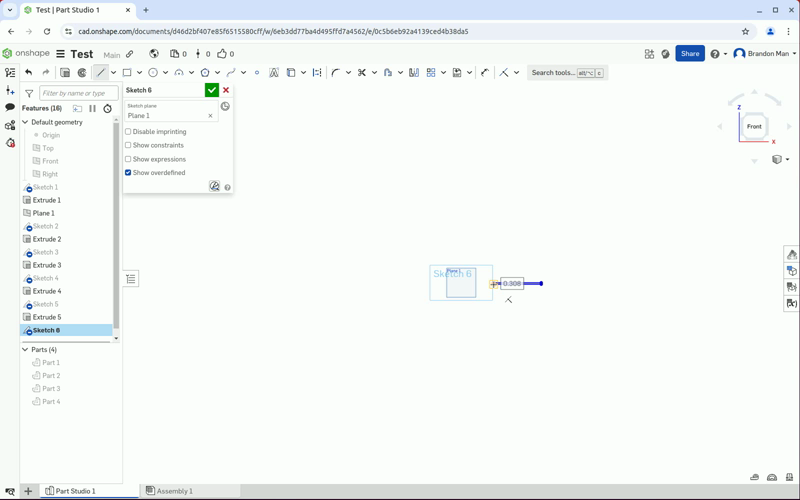
key(esc)
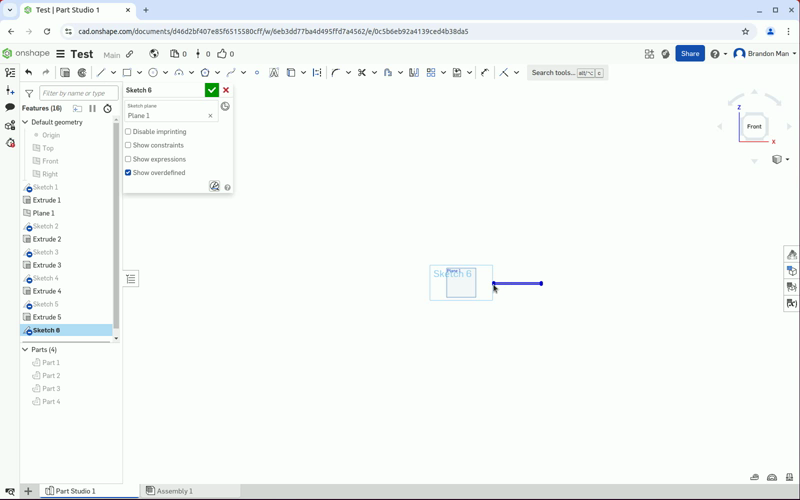
mouse_move(529, 282)
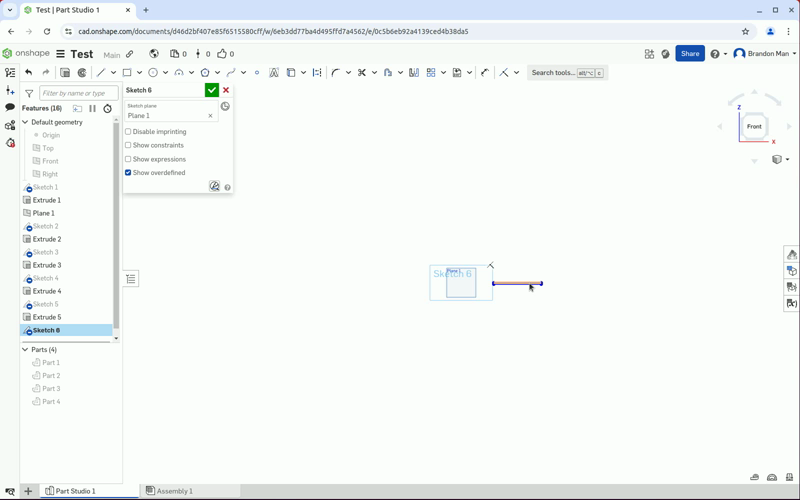
scroll(6)
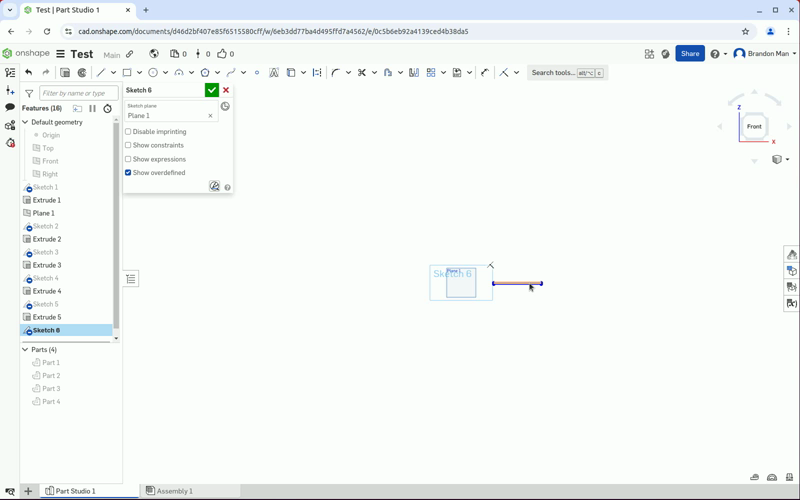
scroll(6)
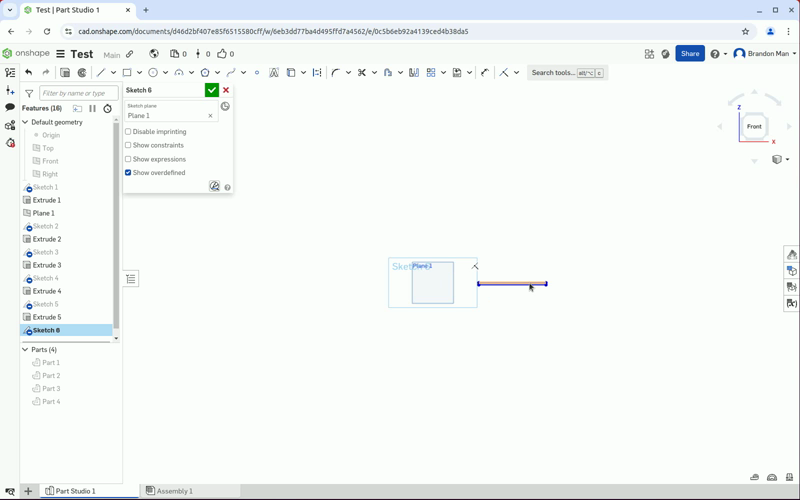
scroll(6)
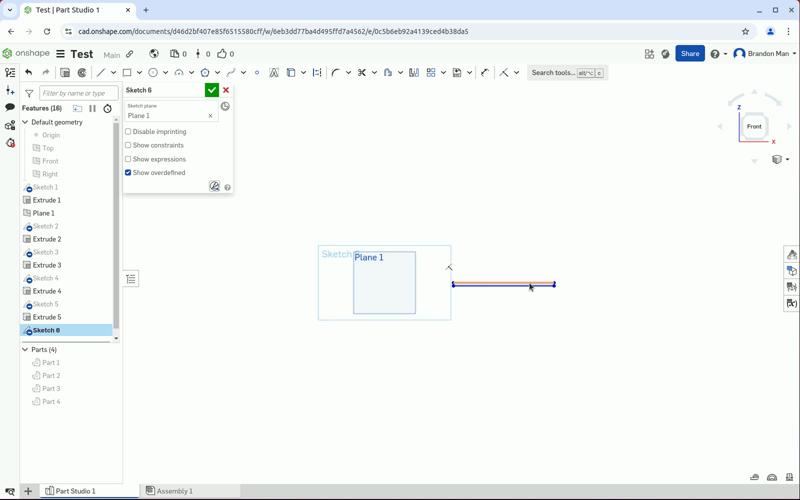
scroll(6)
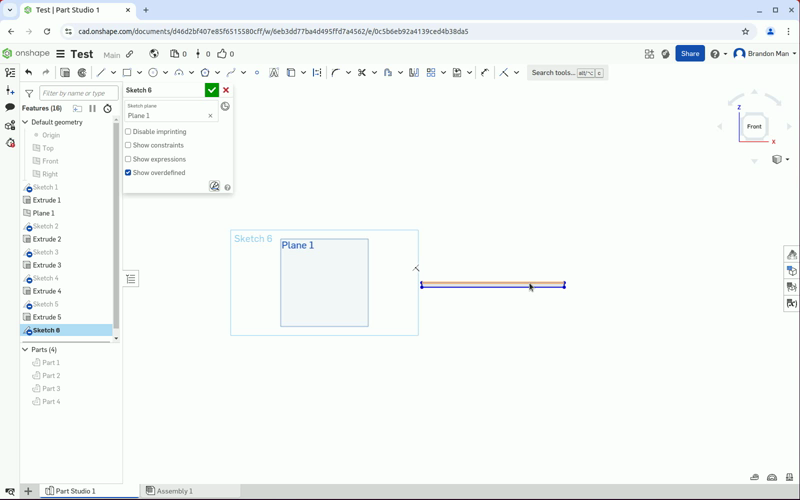
scroll(6)
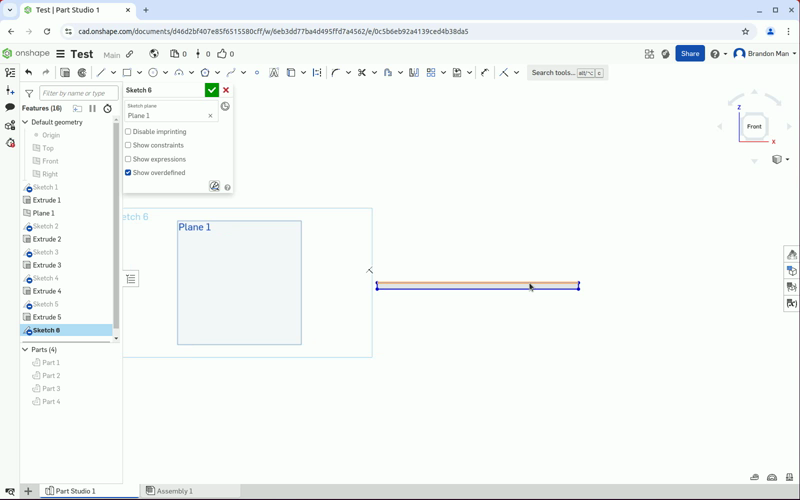
scroll(6)
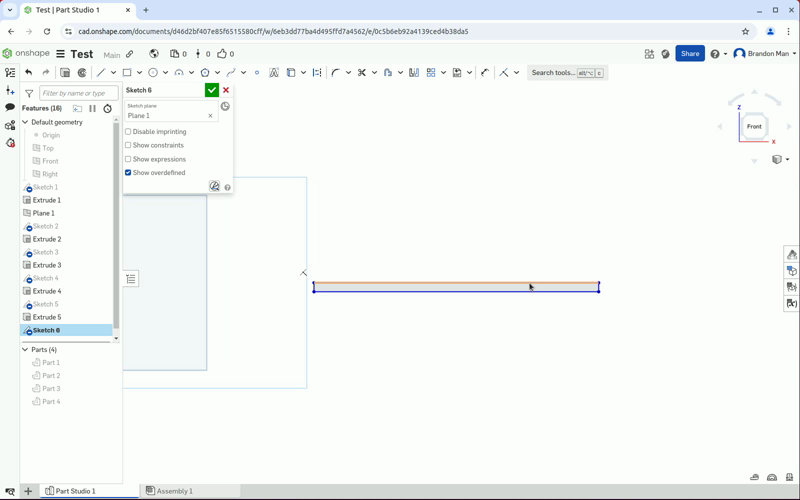
scroll(6)
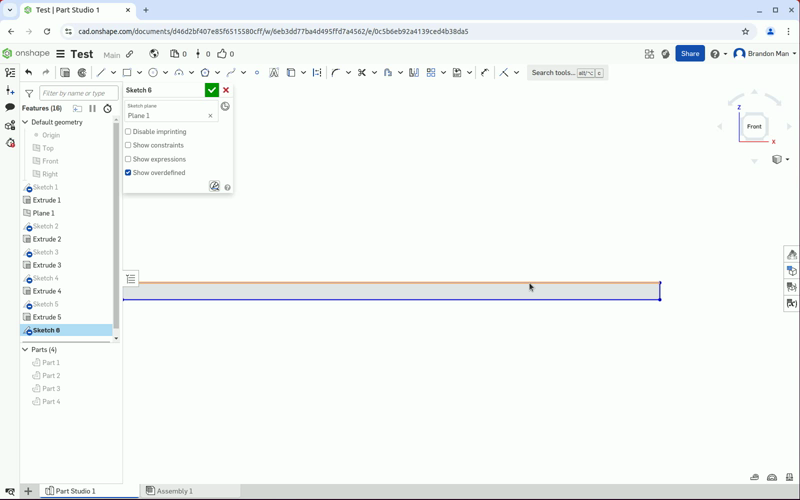
click(529, 282)
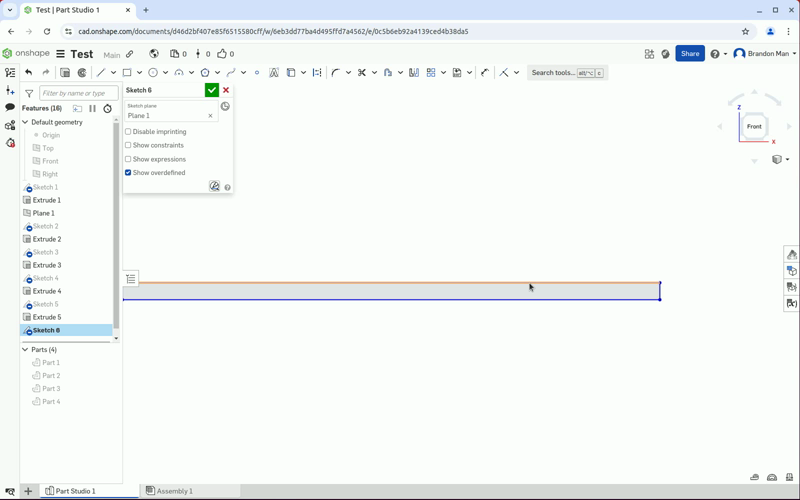
scroll(-6)
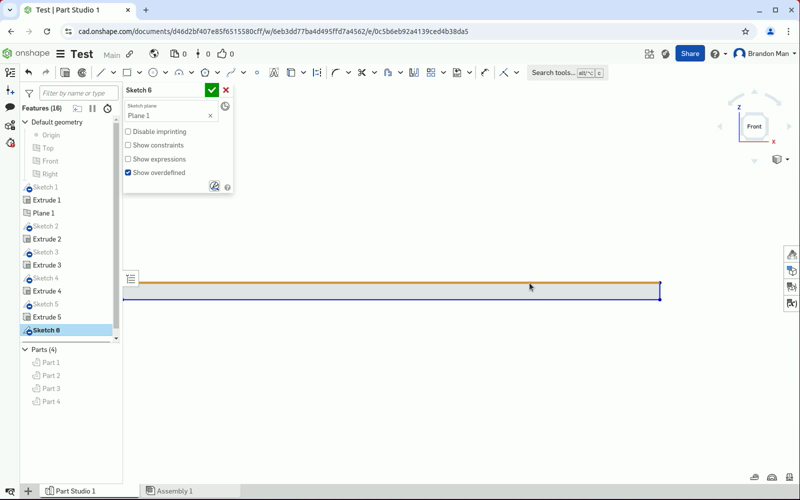
scroll(-6)
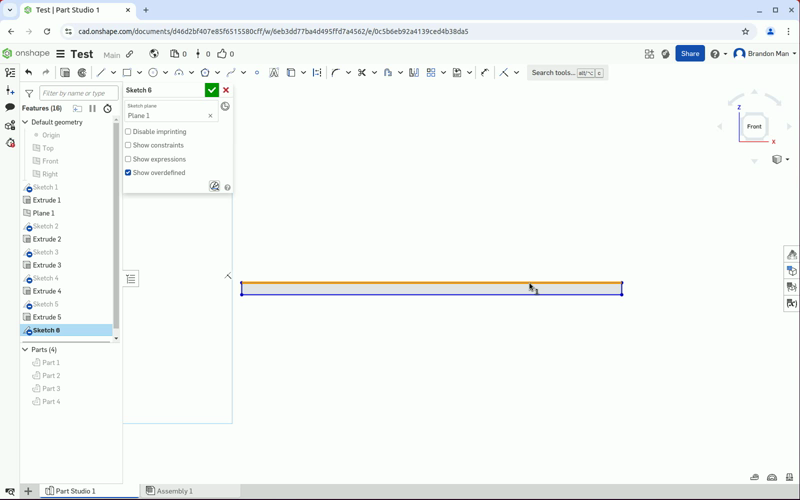
scroll(-6)
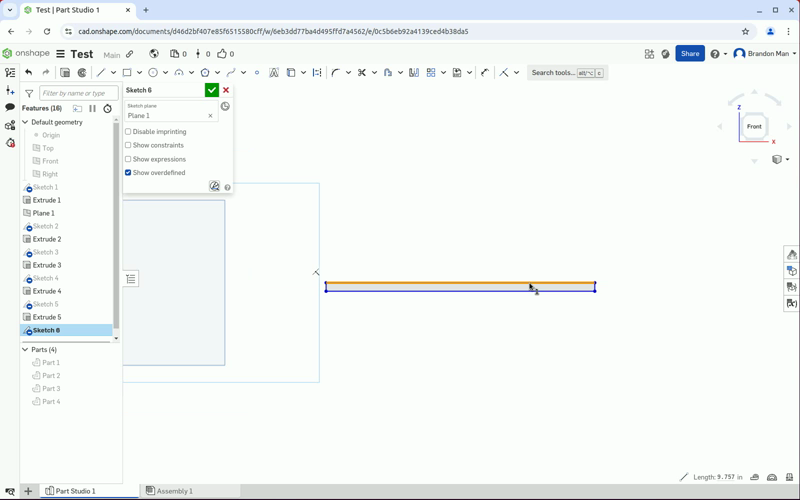
scroll(-6)
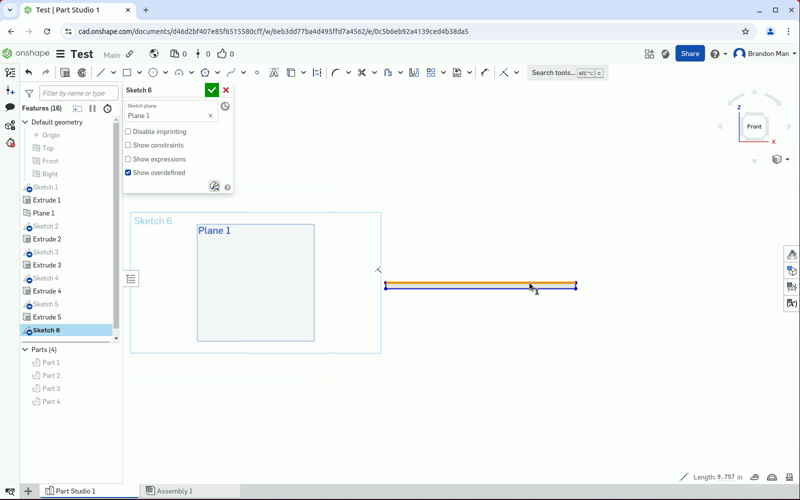
scroll(-6)
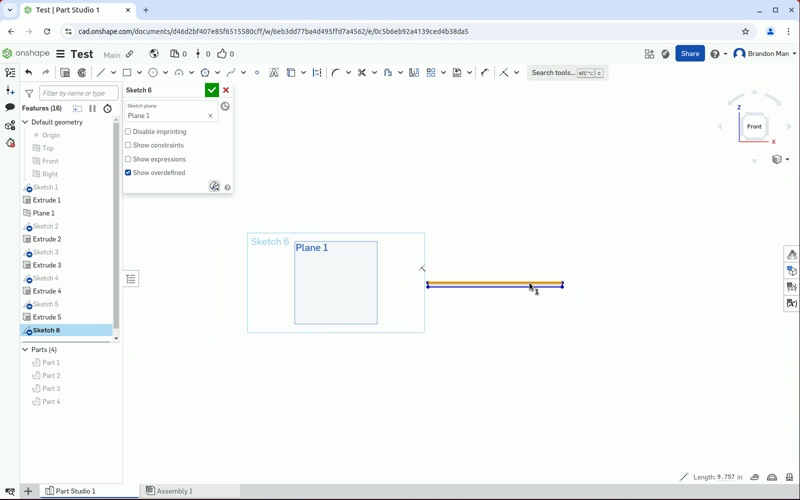
scroll(-6)
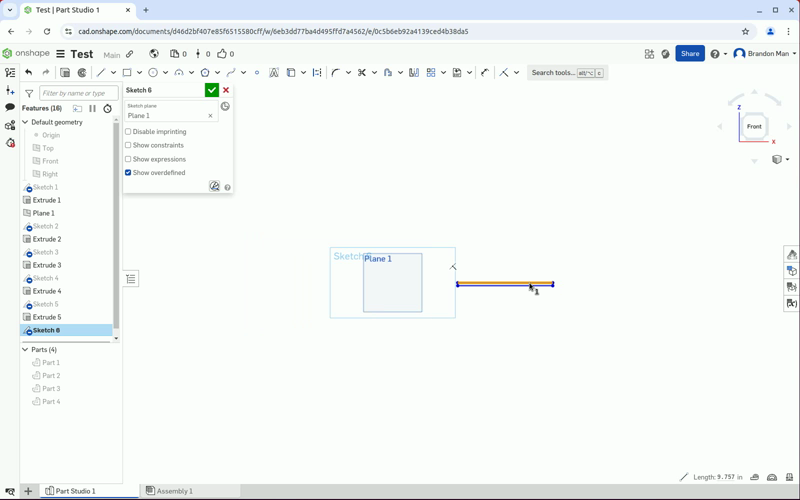
scroll(-6)
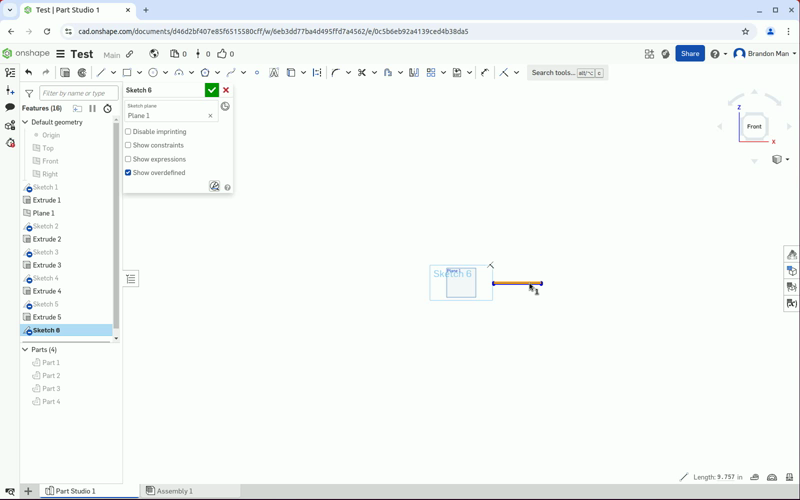
mouse_move(73, 352)
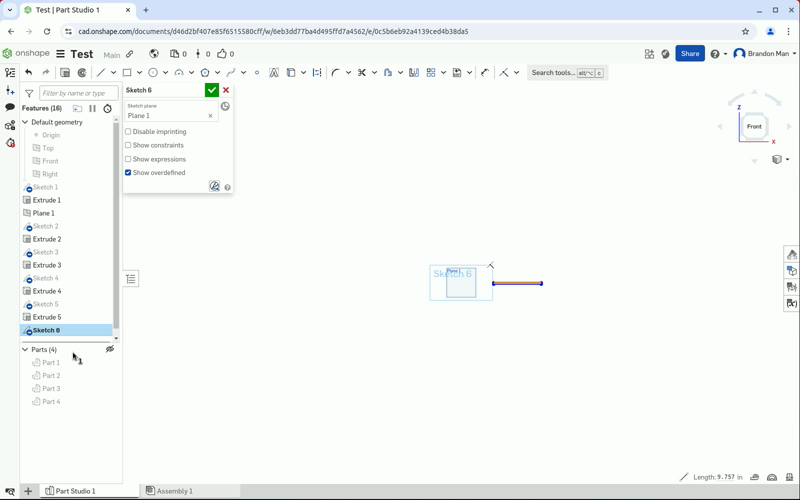
key(shift+y)
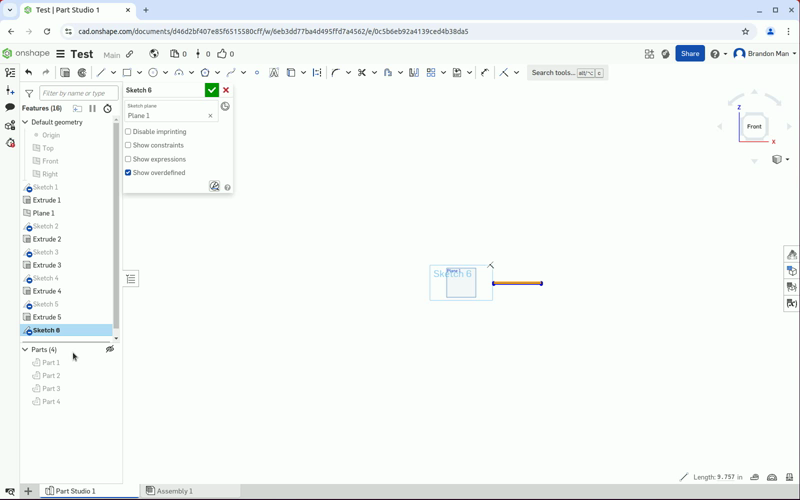
key(shift+e)
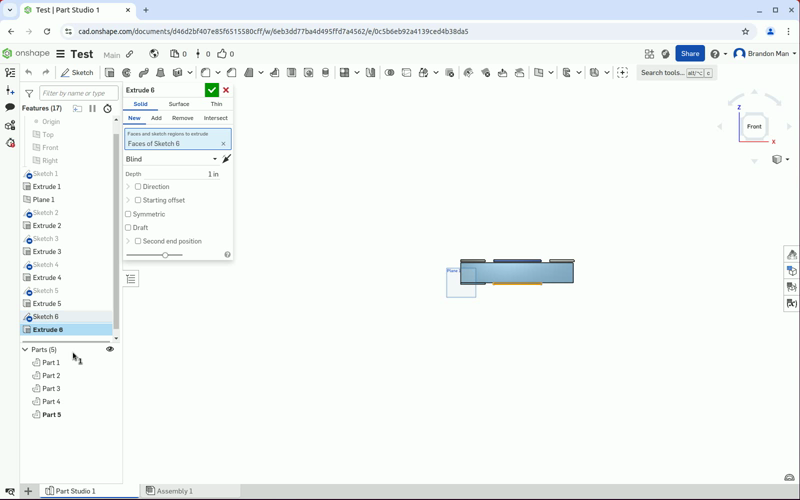
mouse_move(143, 106)
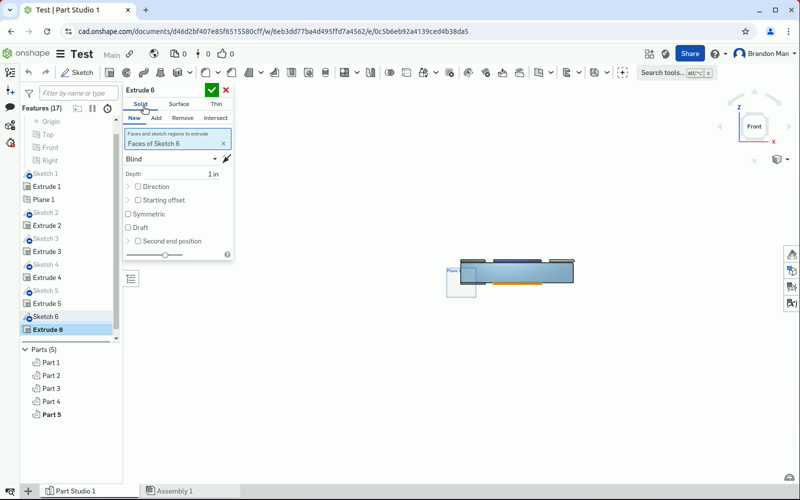
click(143, 106)
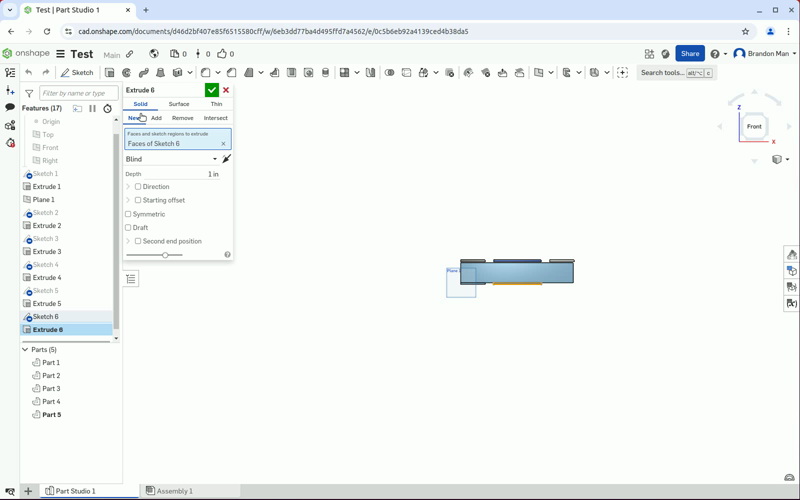
mouse_move(137, 120)
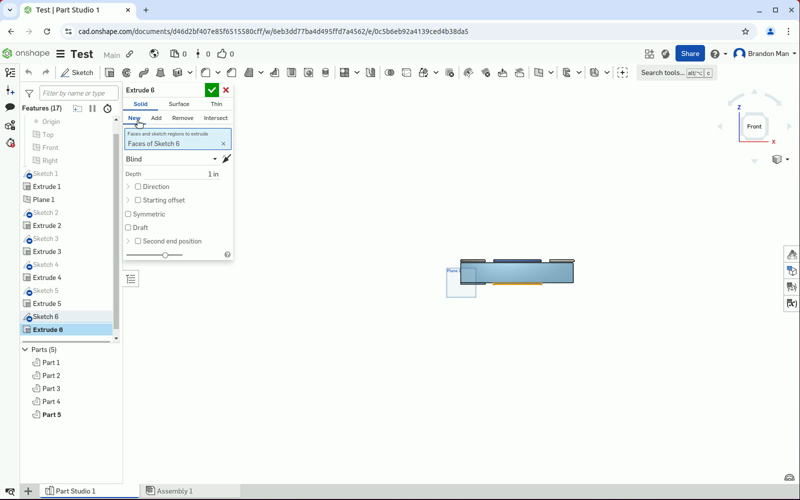
click(137, 120)
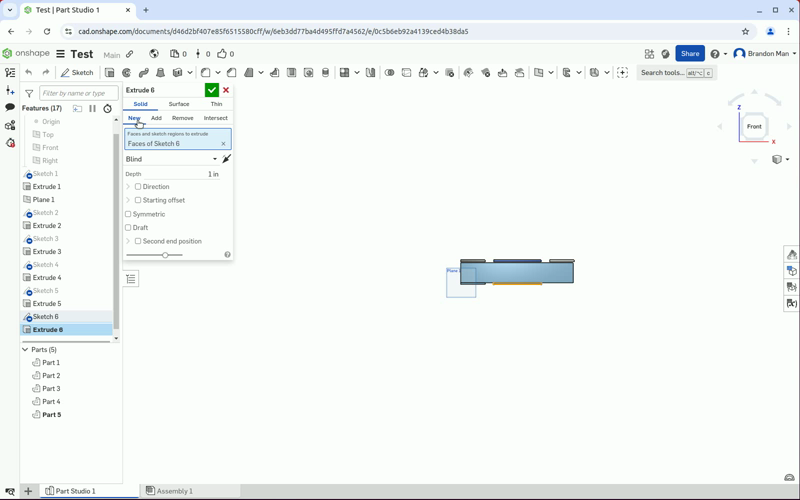
key(tab, 4)
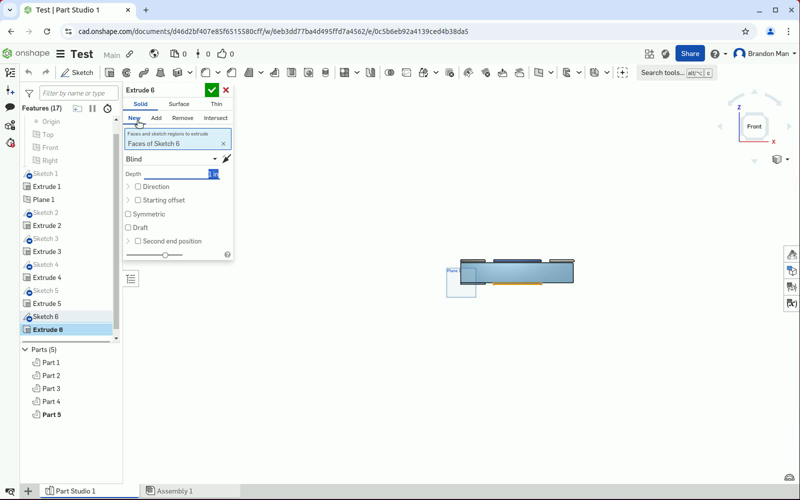
text(-0.241)
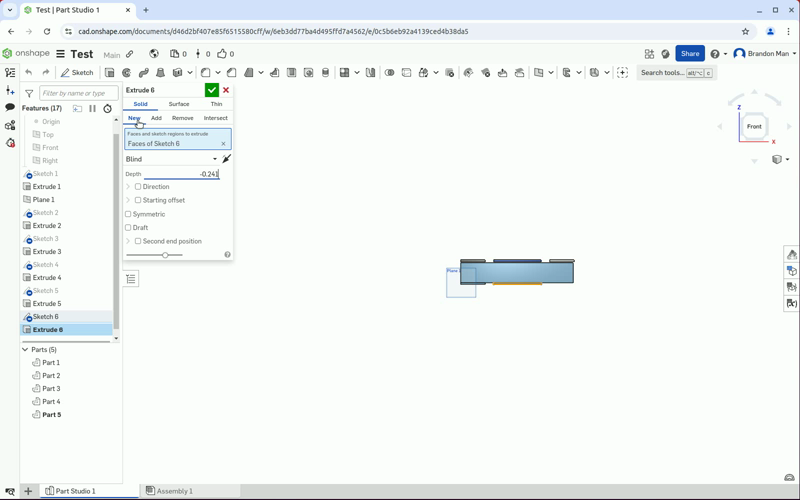
key(enter)
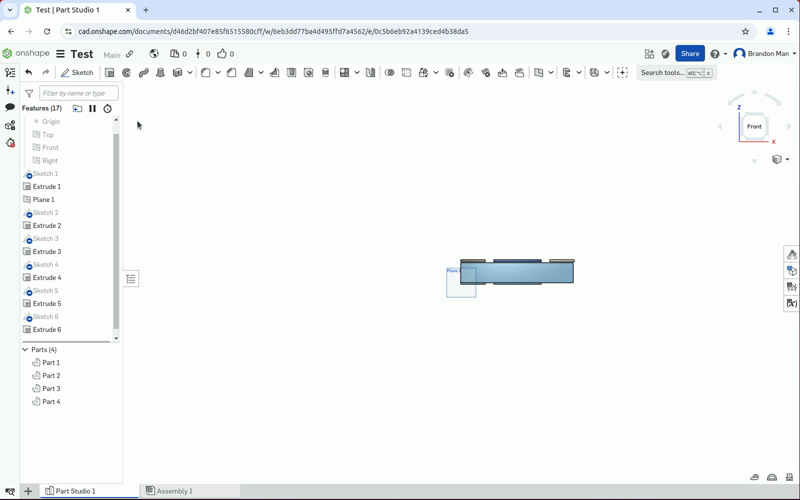
key(shift+h)
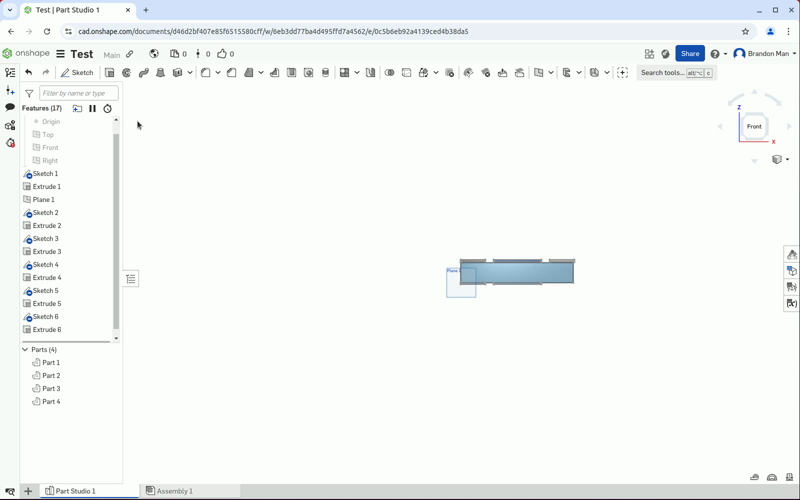
key(shift+h)
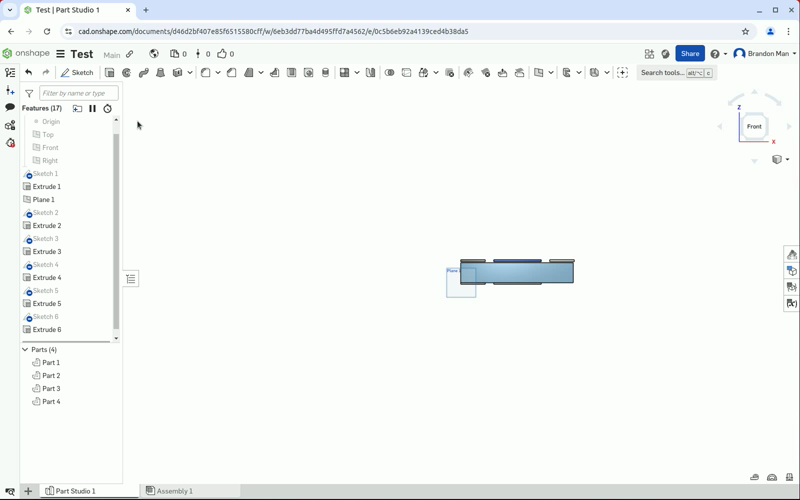
mouse_move(69, 176)
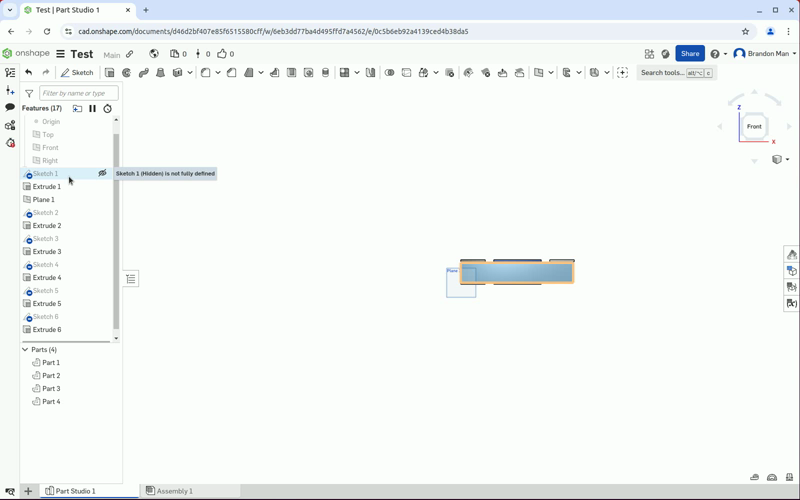
click(69, 176)
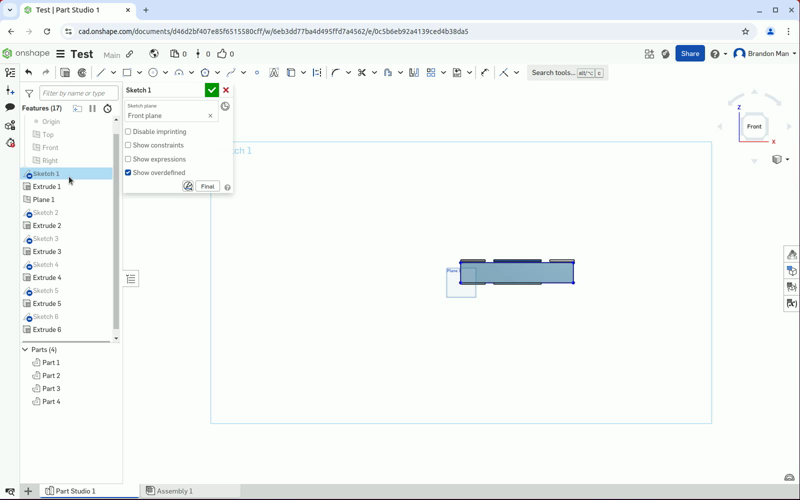
mouse_move(229, 92)
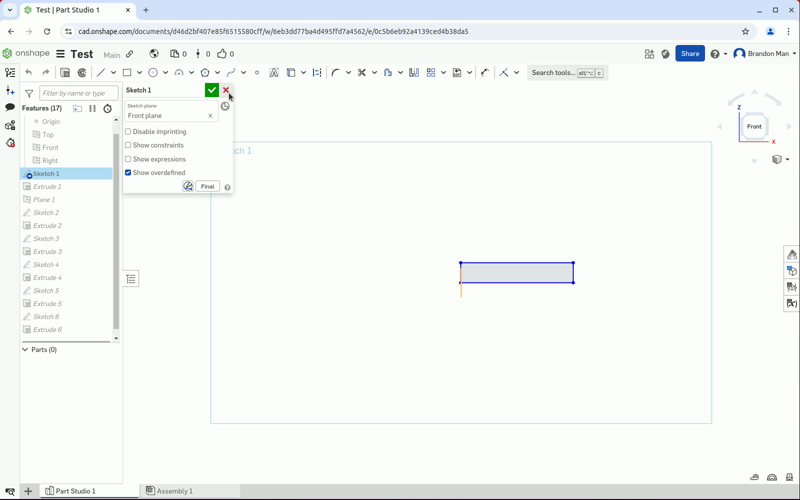
click(229, 92)
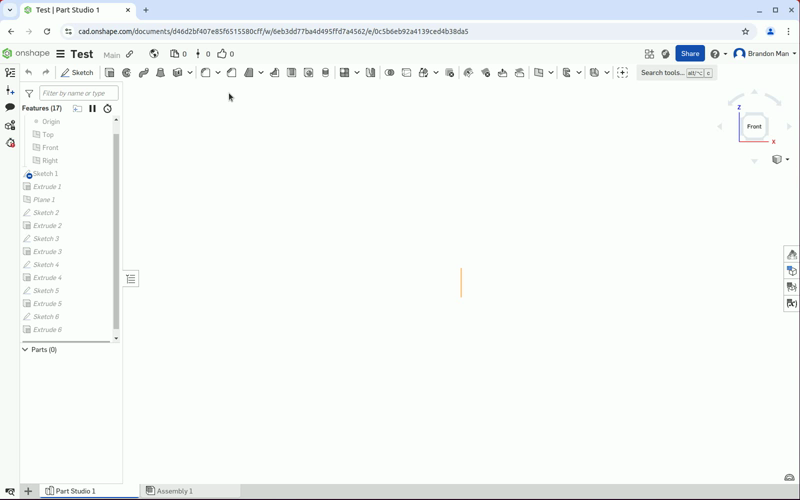
key(shift+s)
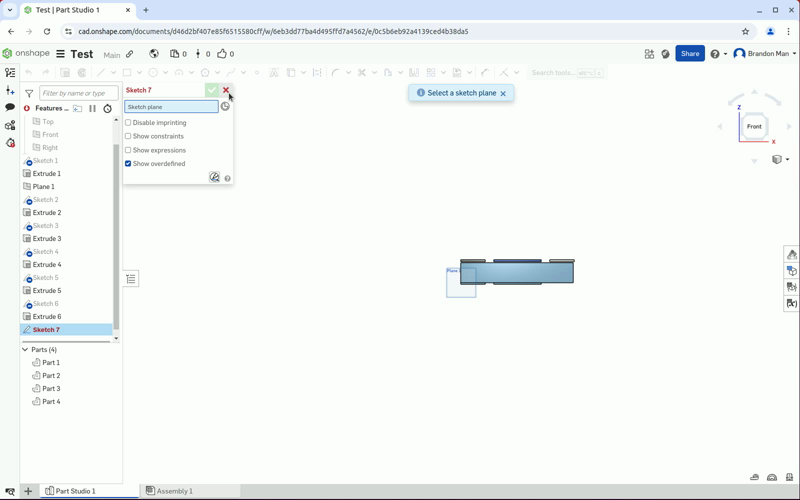
mouse_move(69, 189)
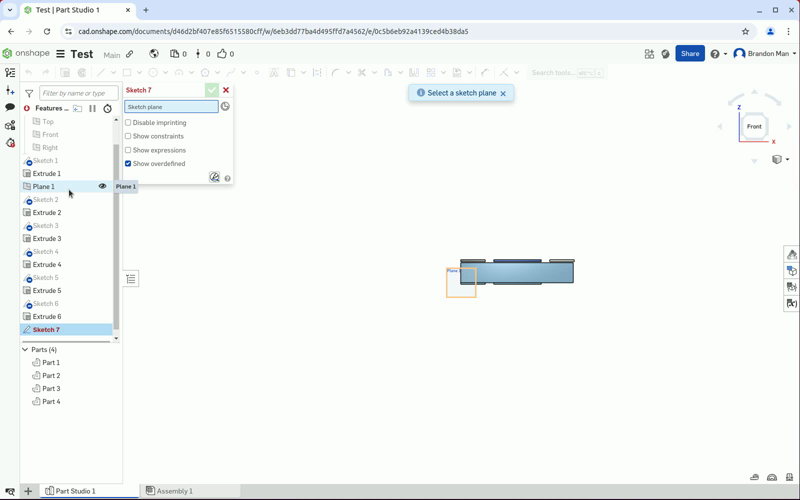
click(69, 189)
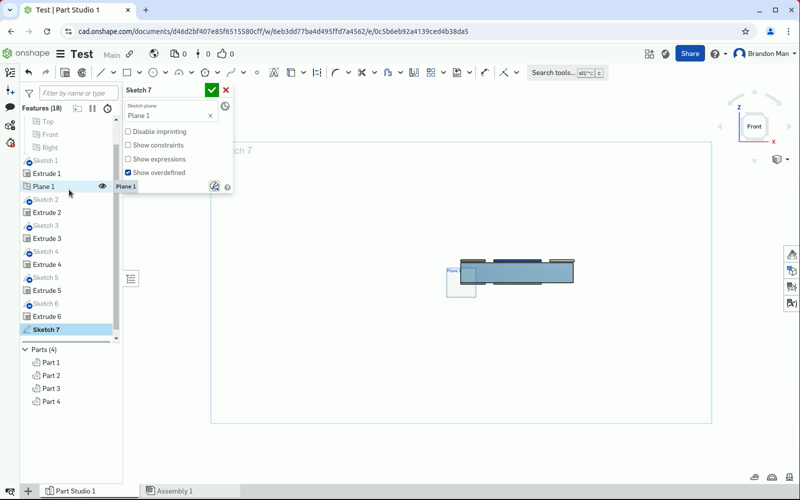
mouse_move(73, 352)
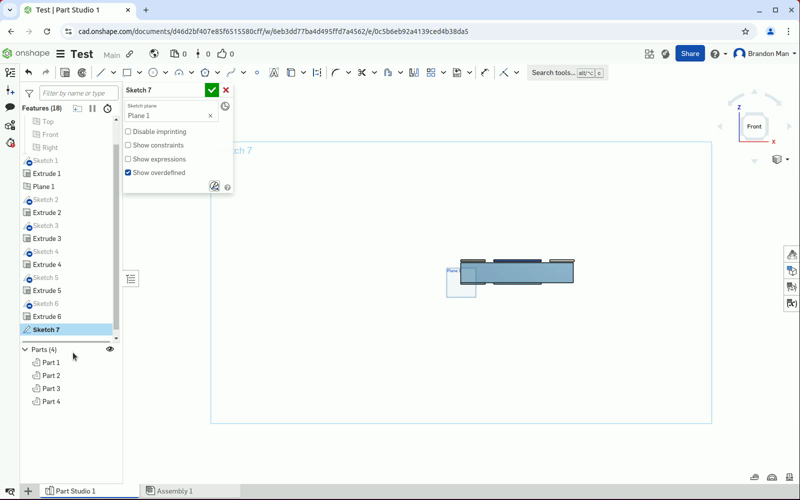
key(y)
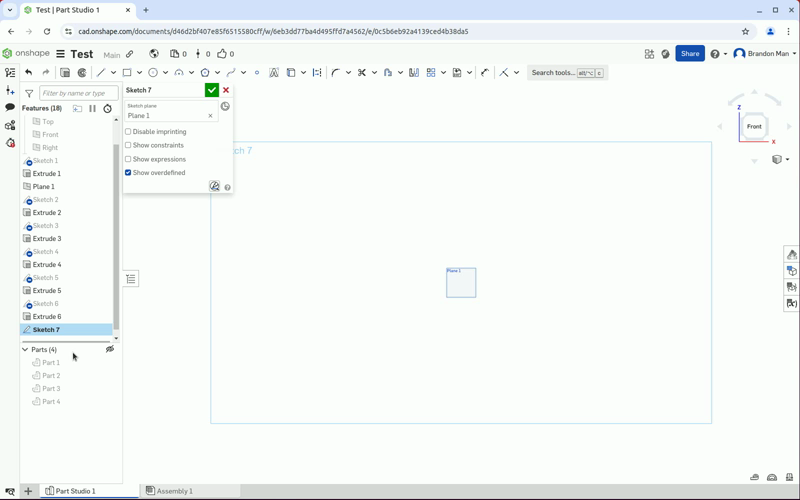
key(l)
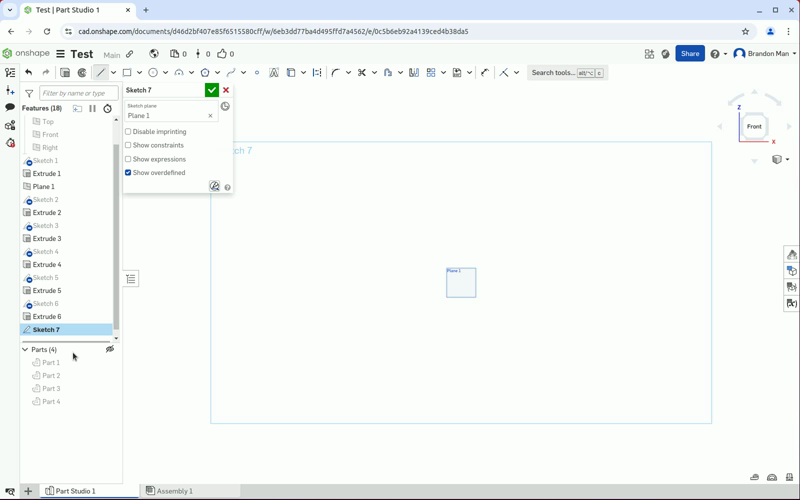
key_down(shift)
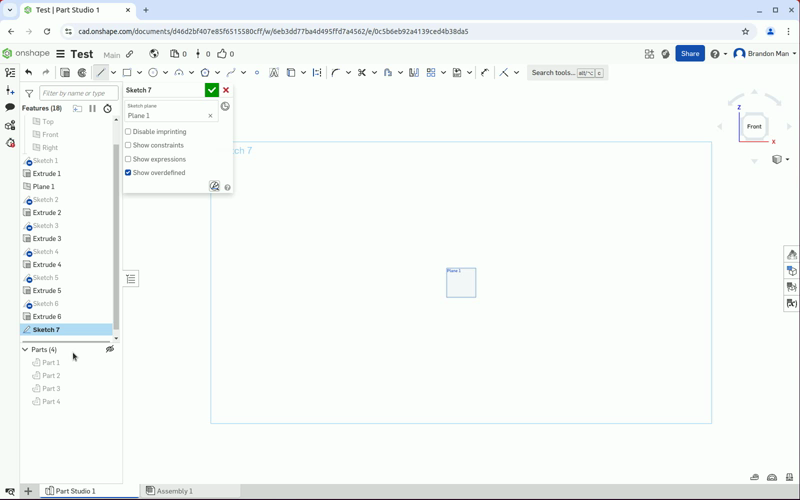
mouse_move(549, 284)
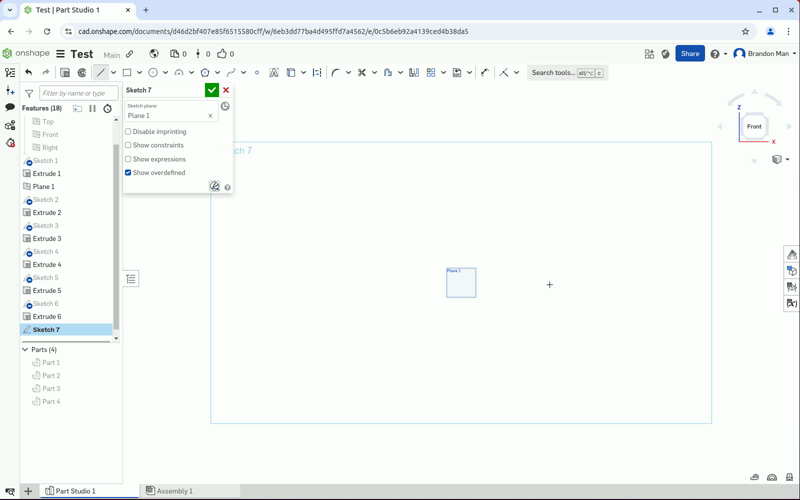
click(549, 284)
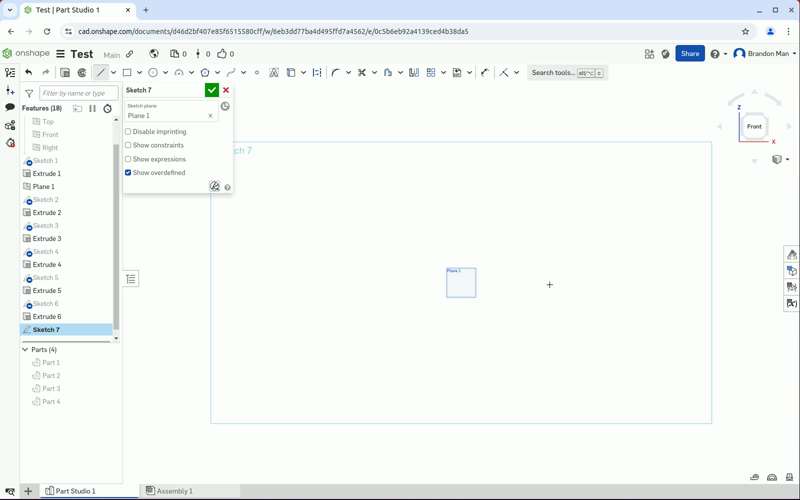
key_up(shift)
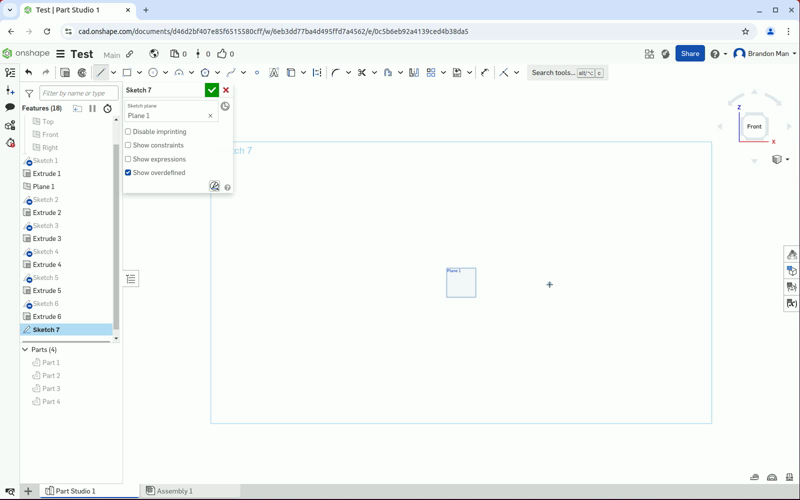
key_down(shift)
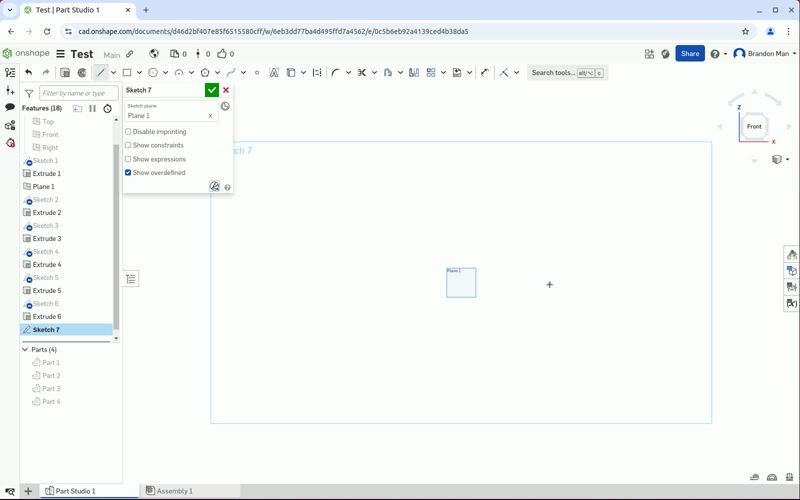
mouse_move(579, 284)
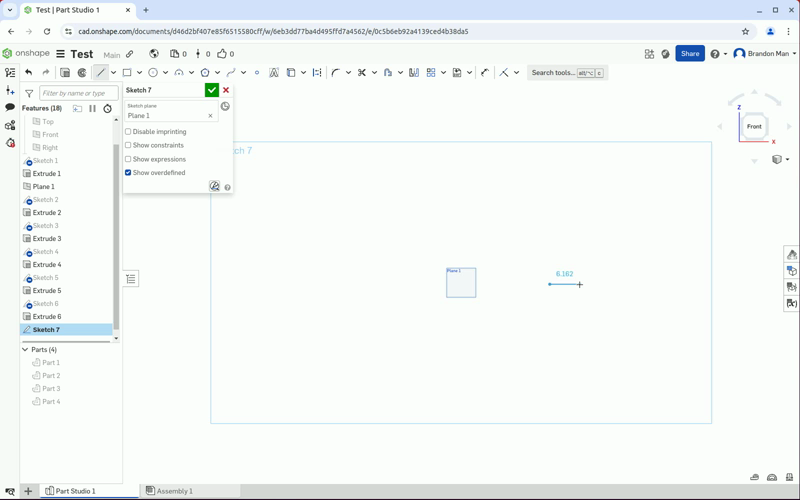
mouse_move(574, 284)
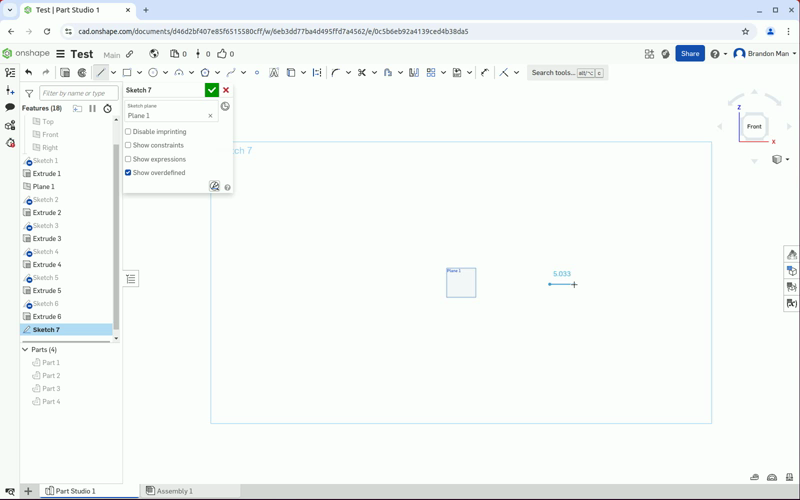
click(574, 284)
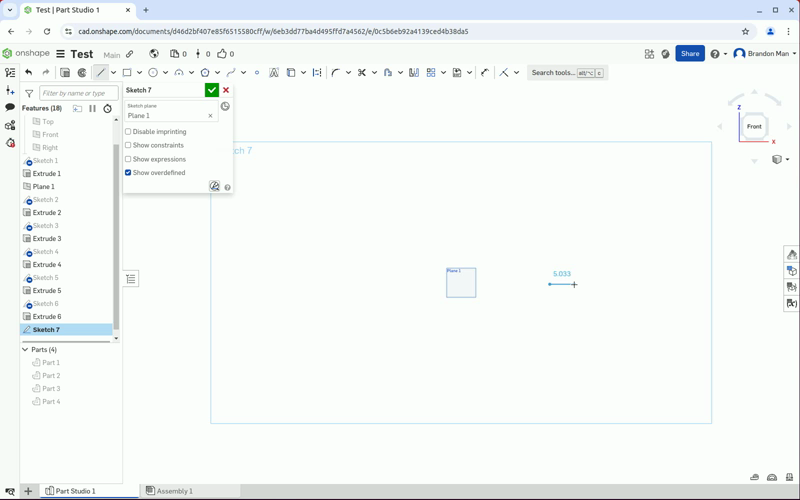
key_up(shift)
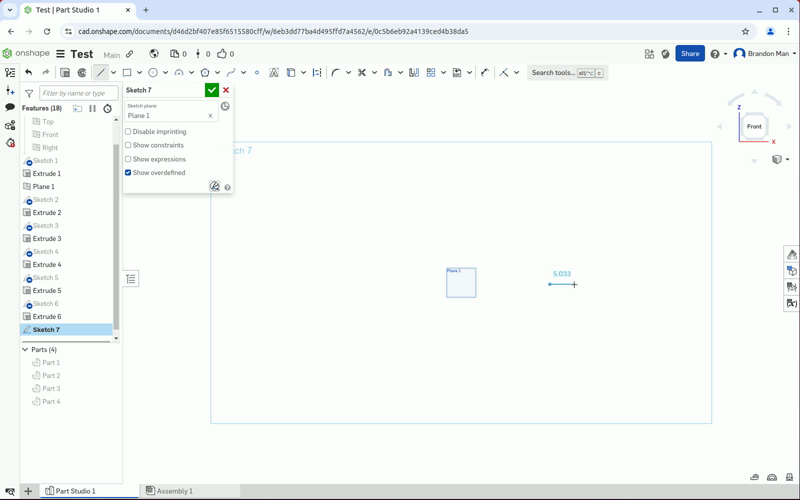
key_down(shift)
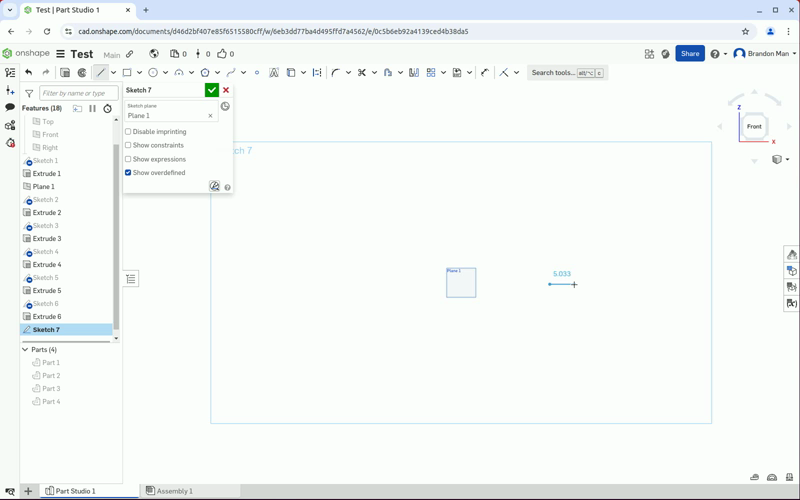
mouse_move(589, 284)
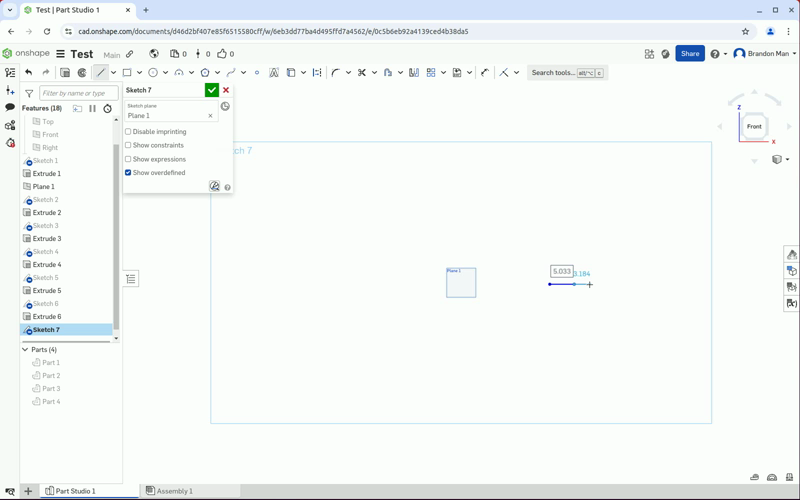
mouse_move(574, 282)
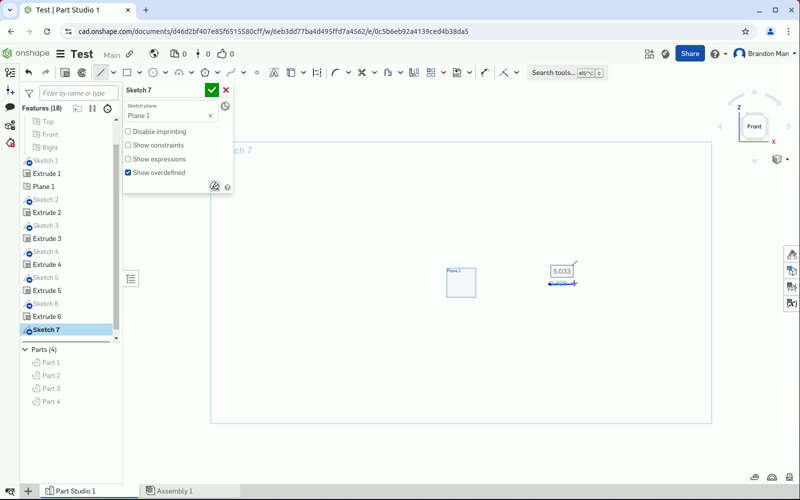
scroll(6)
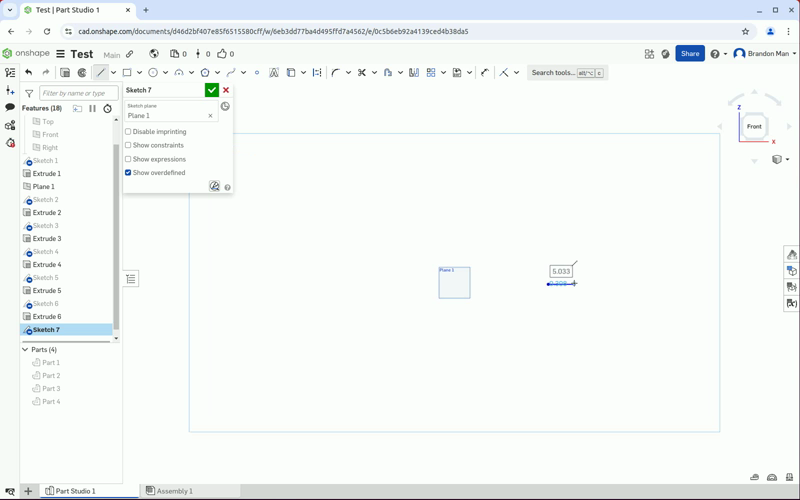
scroll(6)
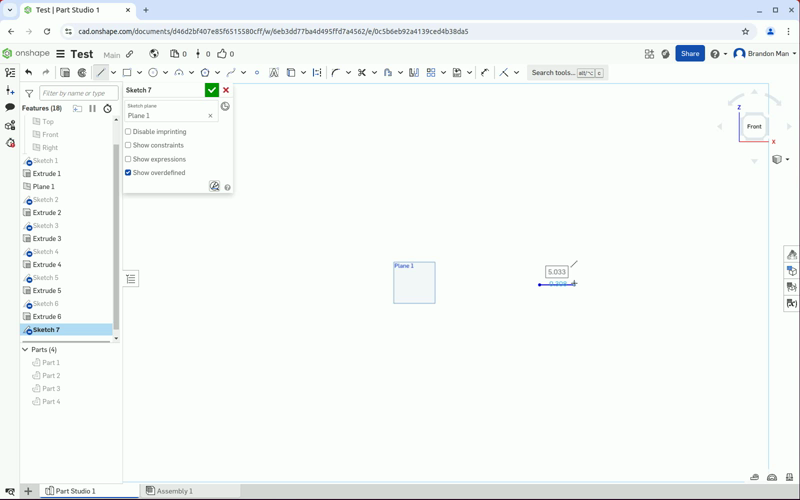
scroll(6)
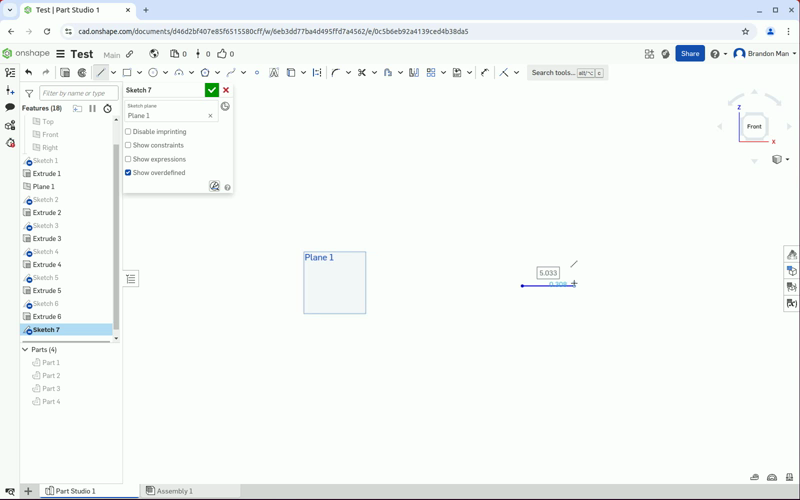
scroll(6)
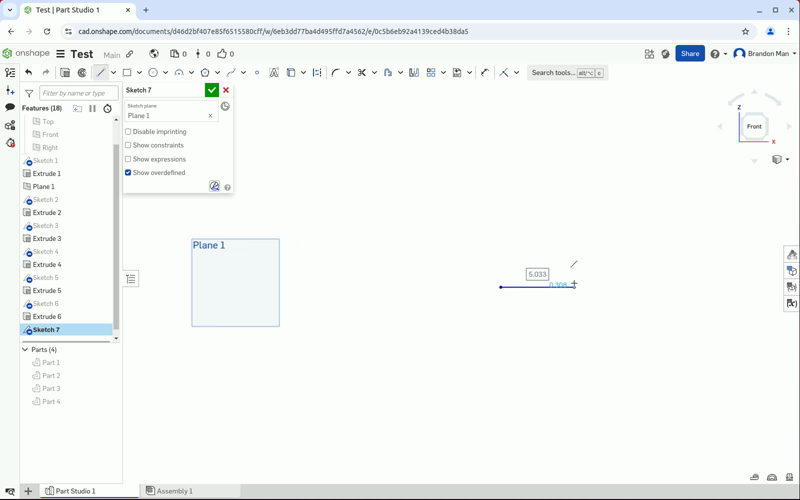
scroll(6)
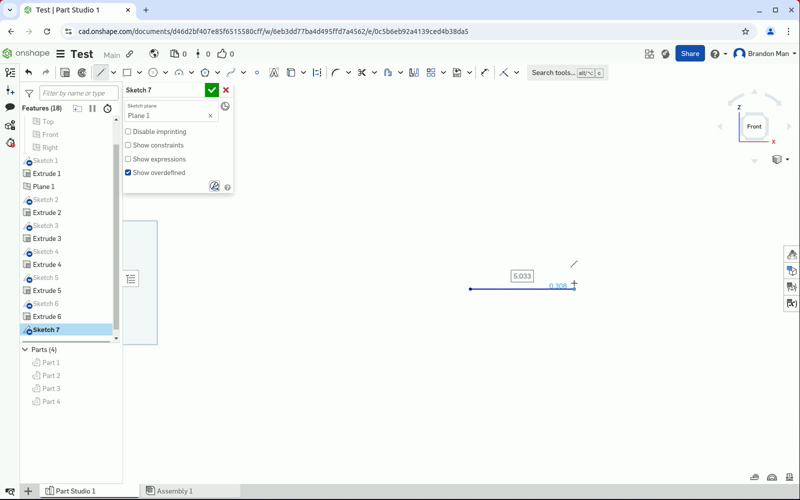
scroll(6)
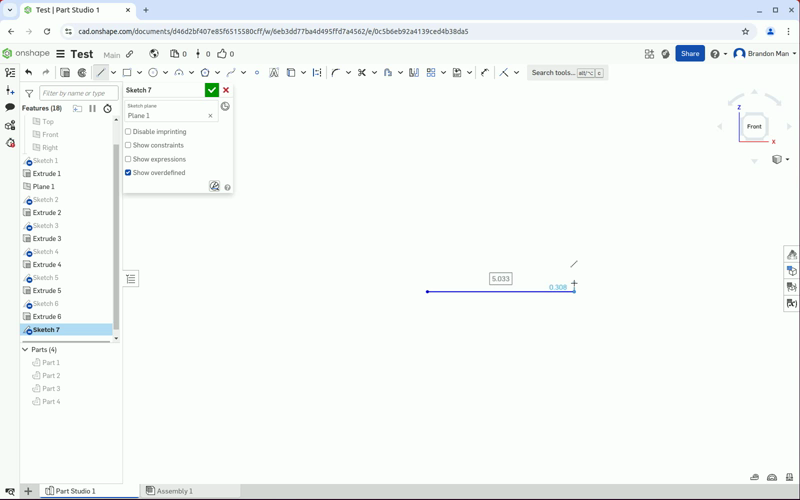
scroll(6)
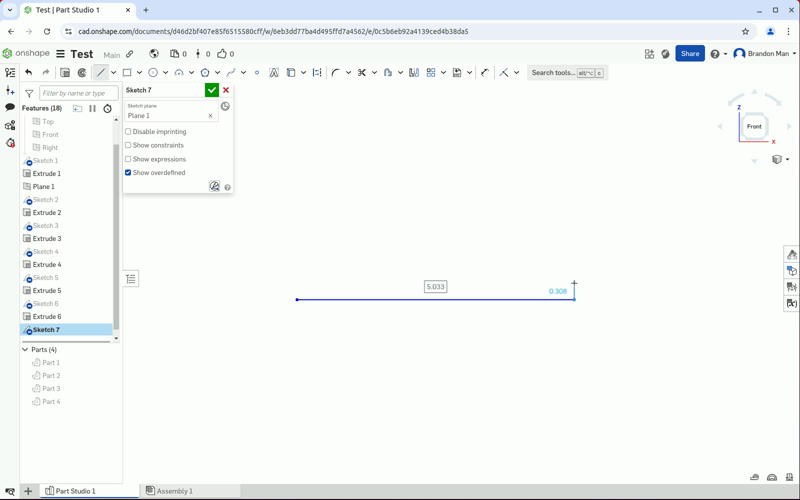
click(574, 282)
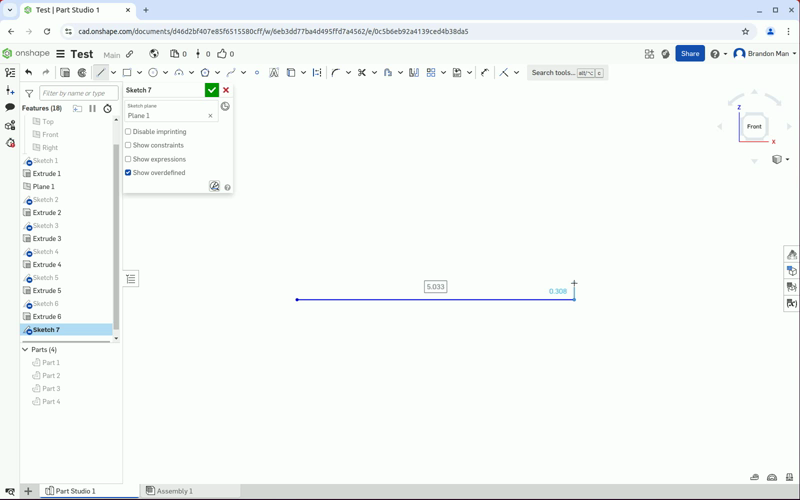
scroll(-6)
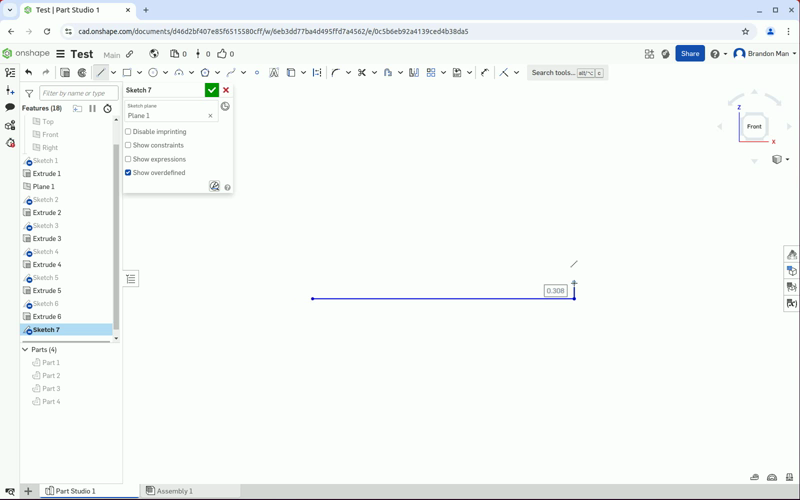
scroll(-6)
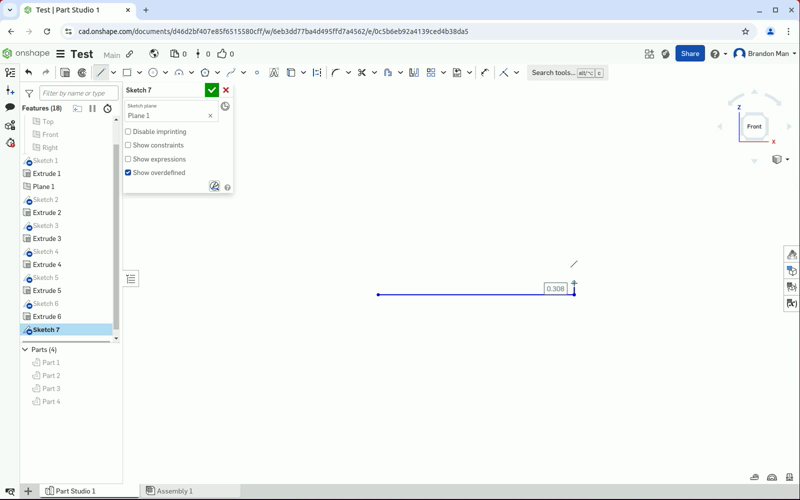
scroll(-6)
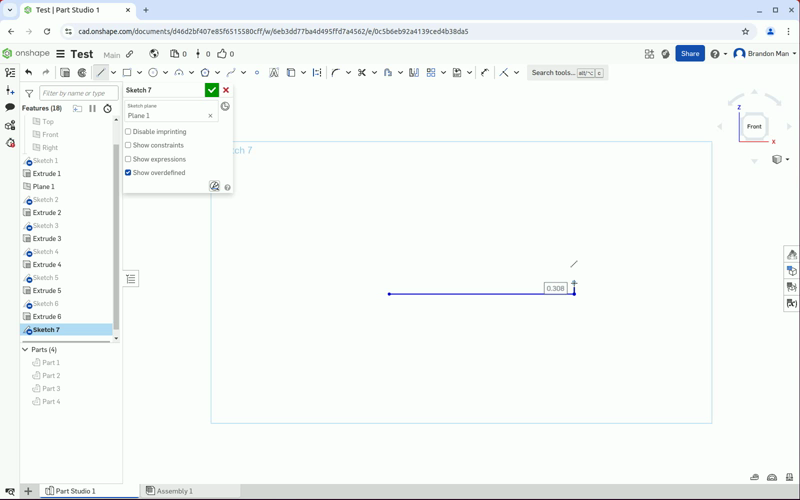
scroll(-6)
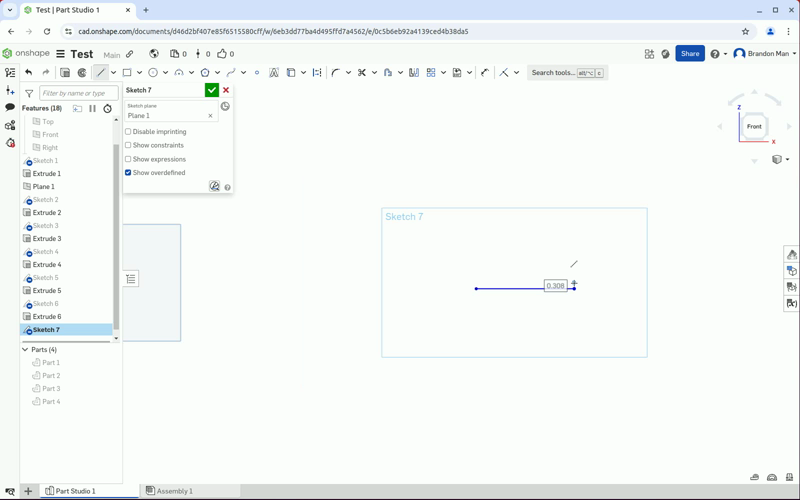
scroll(-6)
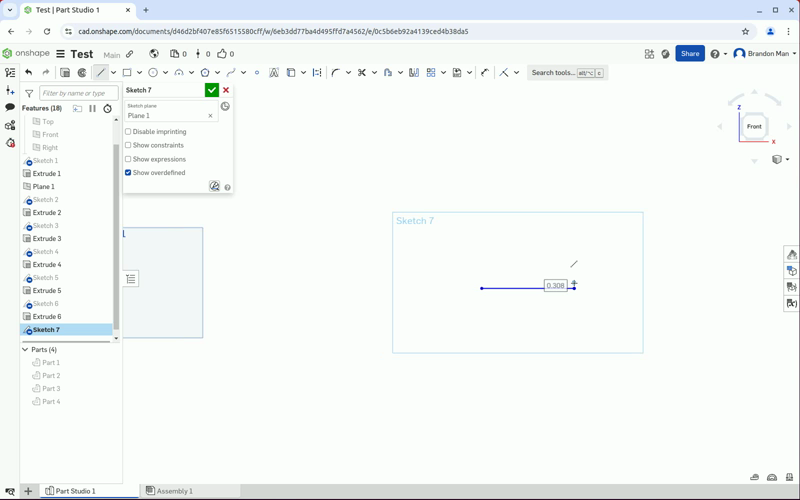
scroll(-6)
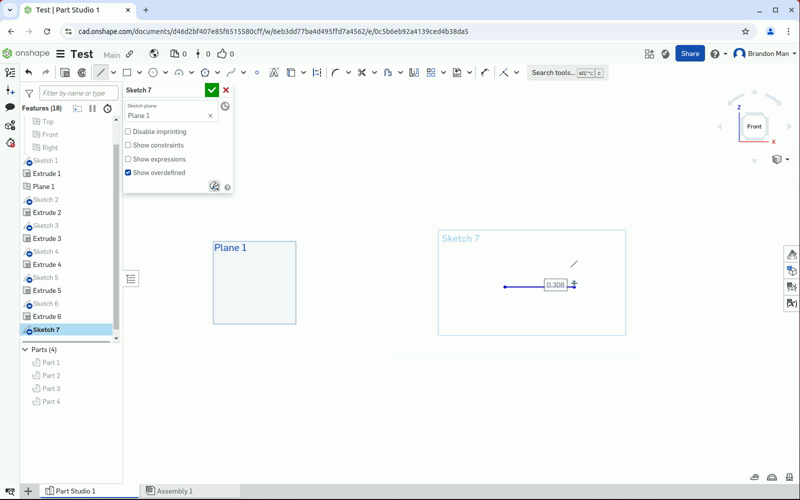
scroll(-6)
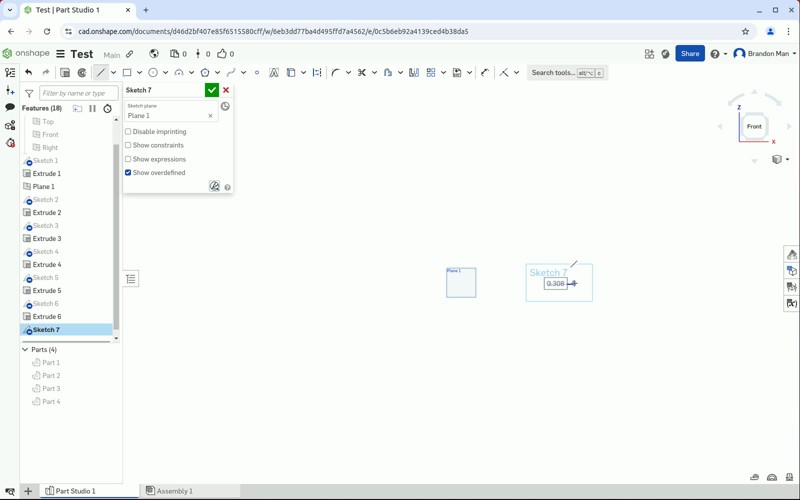
key_up(shift)
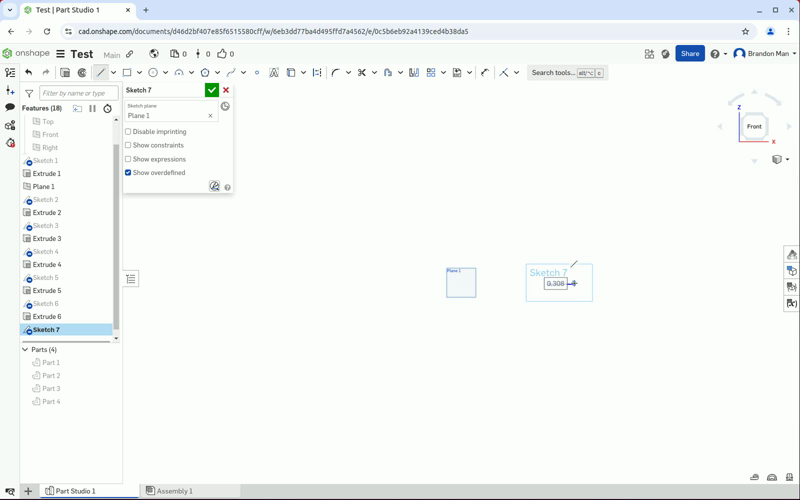
key_down(shift)
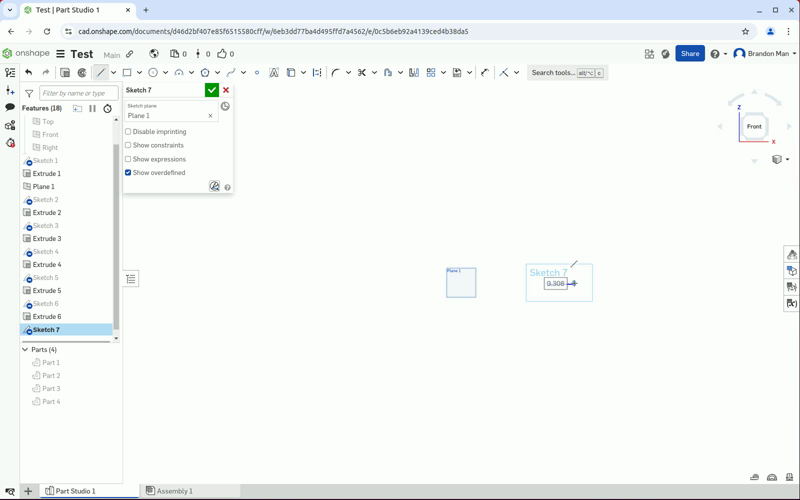
mouse_move(589, 282)
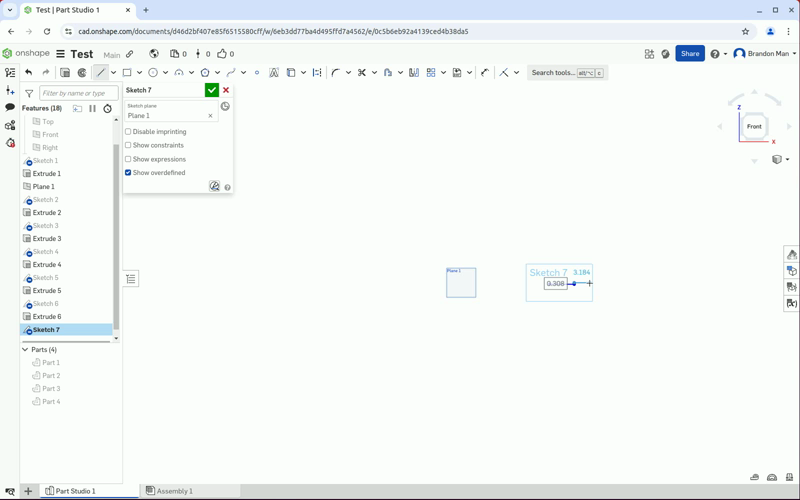
mouse_move(549, 282)
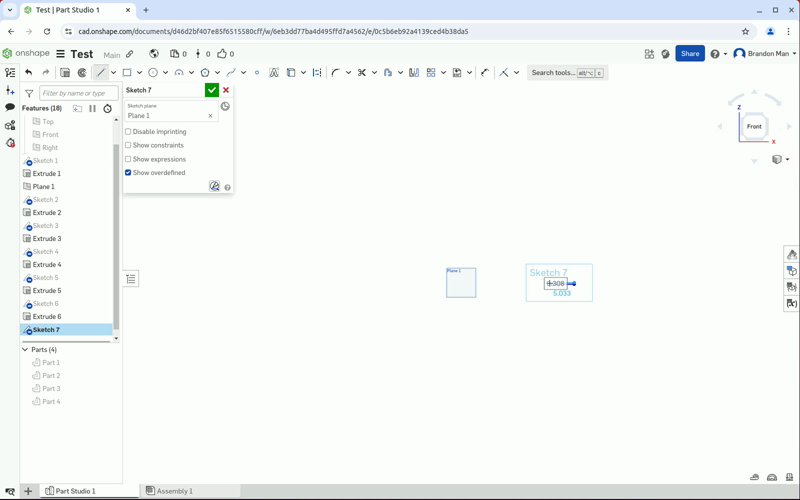
scroll(6)
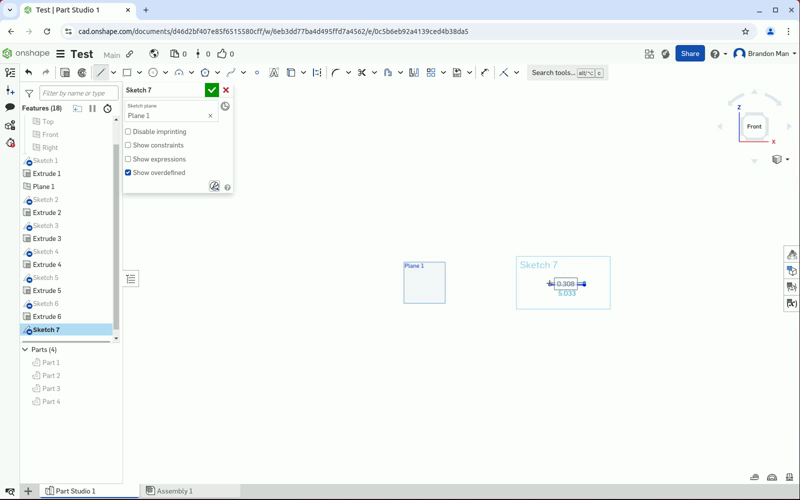
scroll(6)
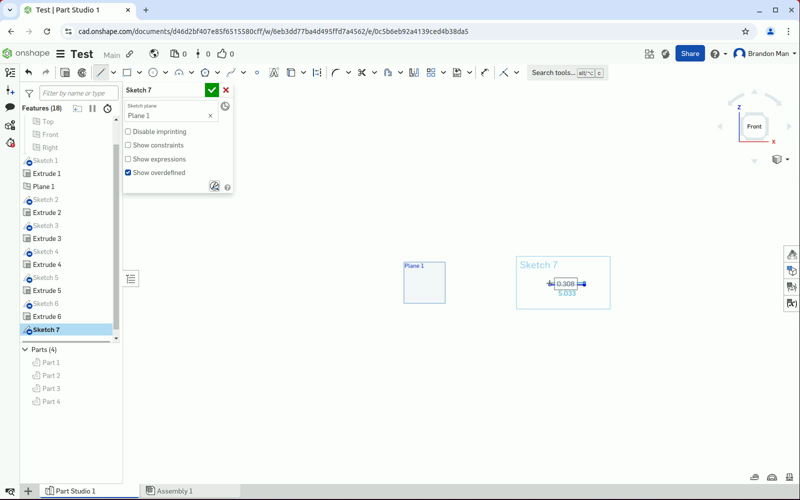
scroll(6)
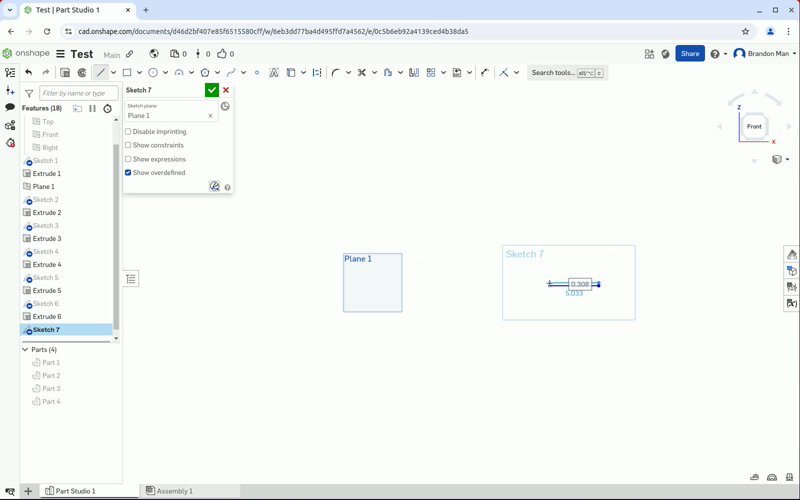
scroll(6)
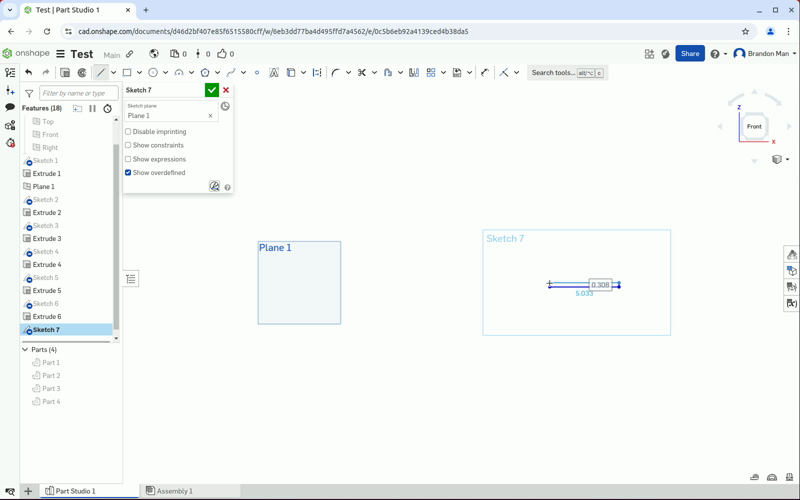
scroll(6)
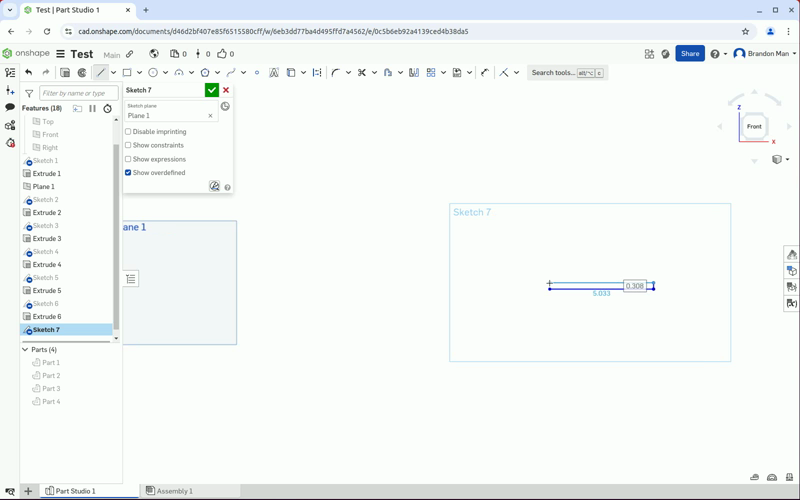
scroll(6)
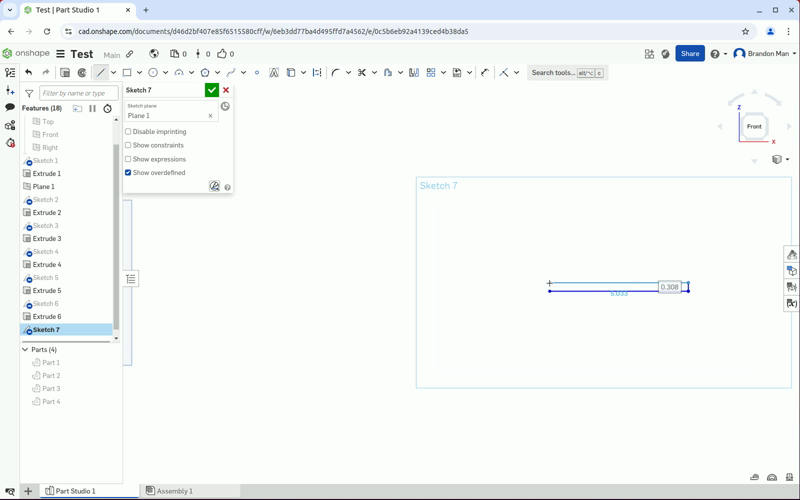
scroll(6)
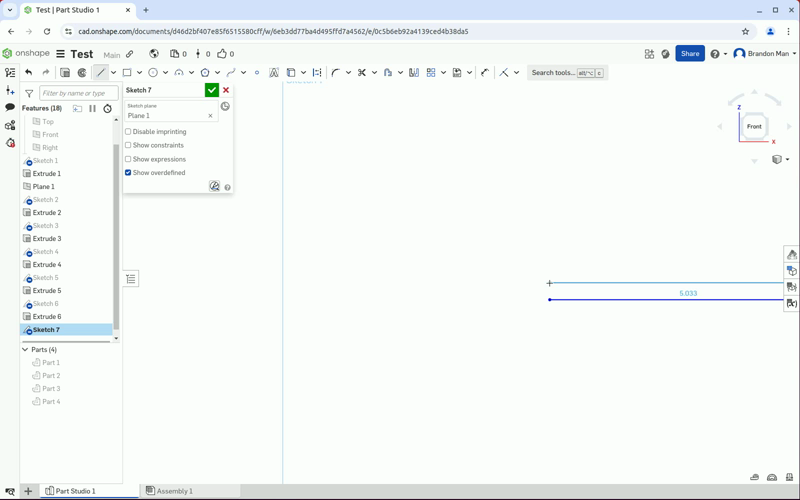
click(549, 282)
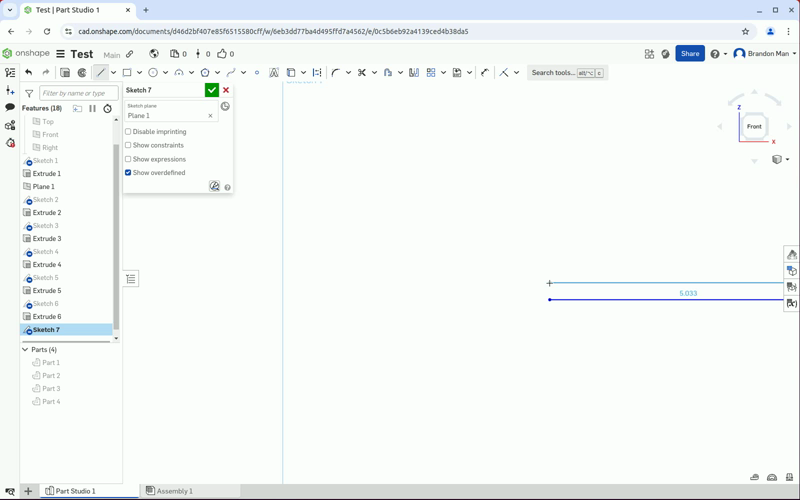
scroll(-6)
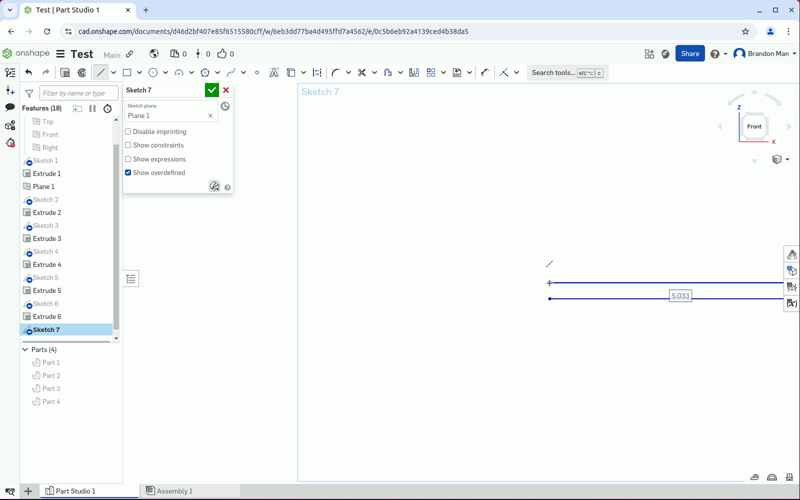
scroll(-6)
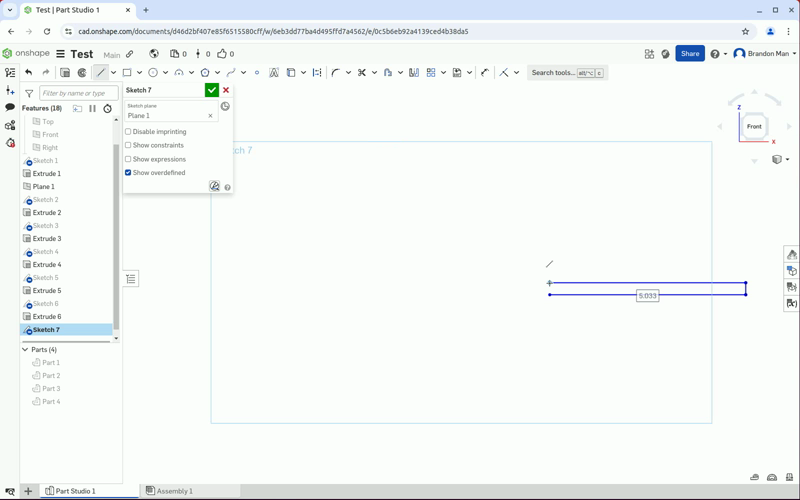
scroll(-6)
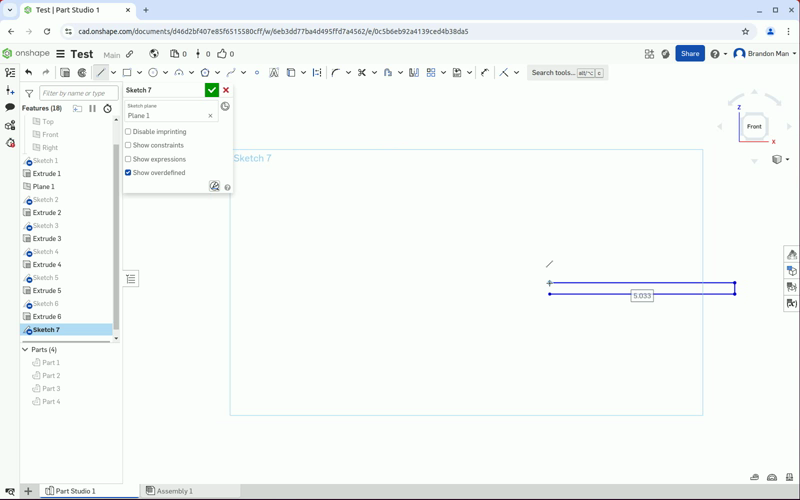
scroll(-6)
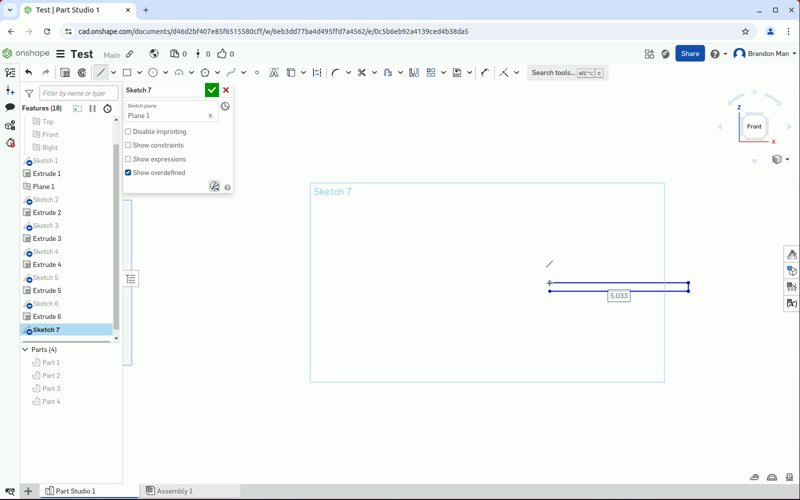
scroll(-6)
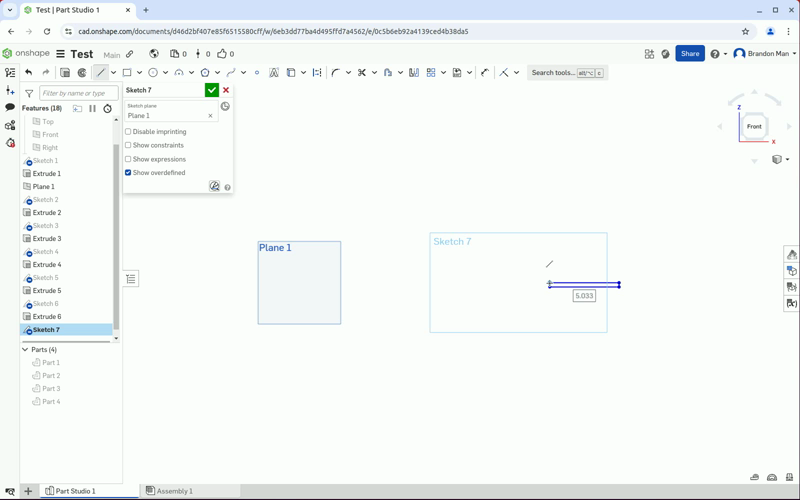
scroll(-6)
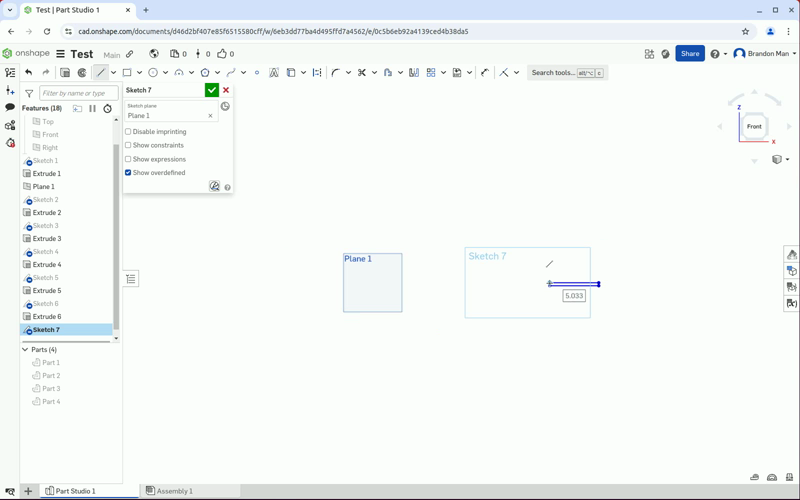
scroll(-6)
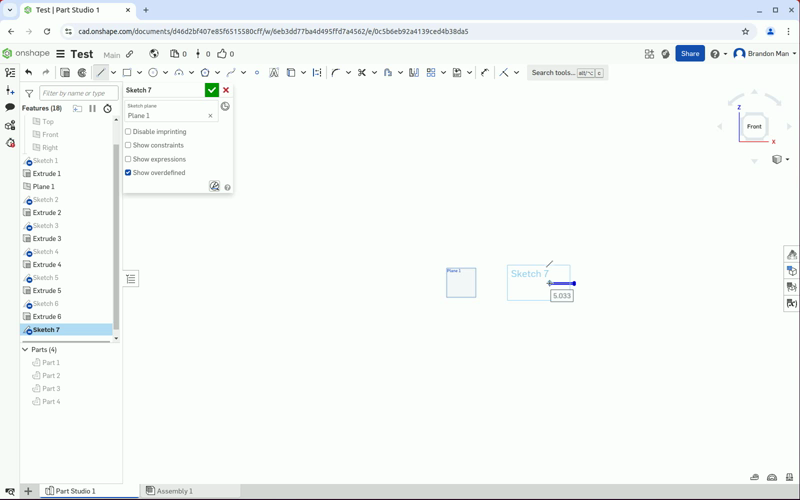
key_up(shift)
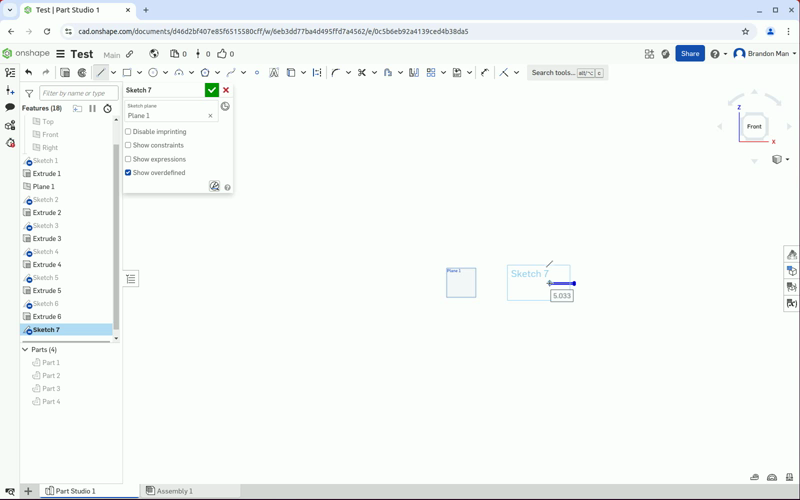
mouse_move(579, 282)
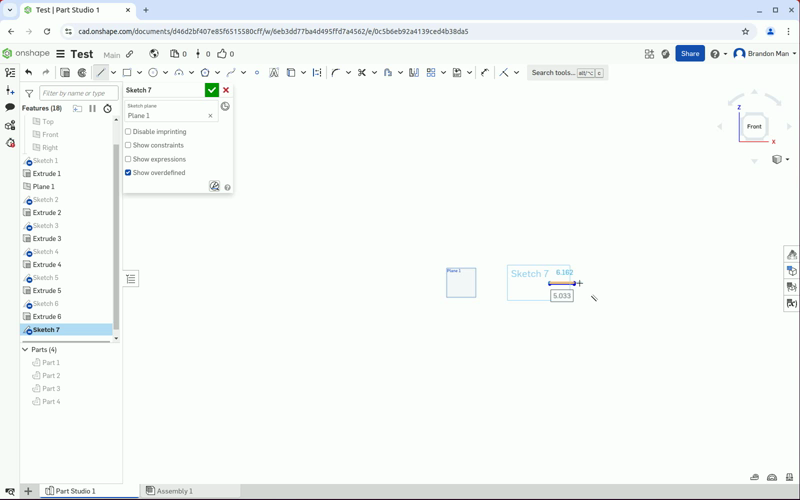
key_down(shift)
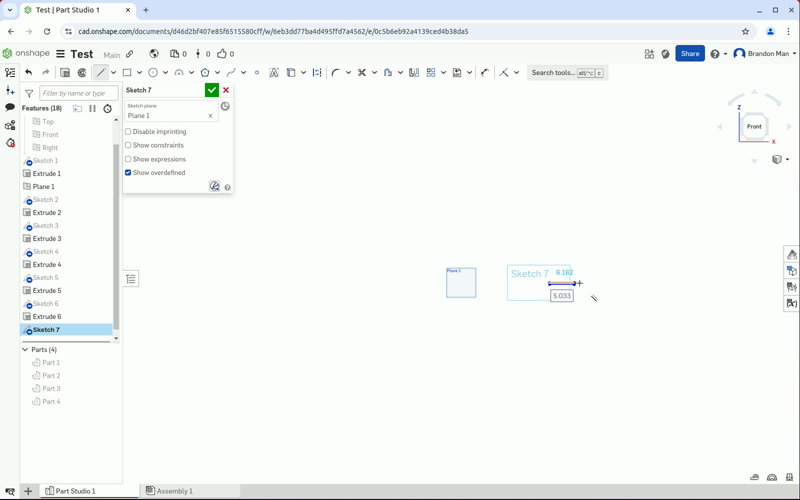
mouse_move(549, 284)
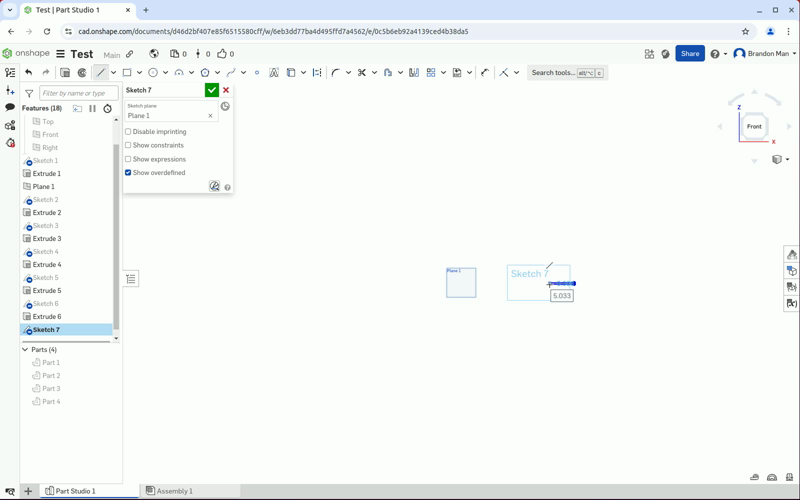
scroll(6)
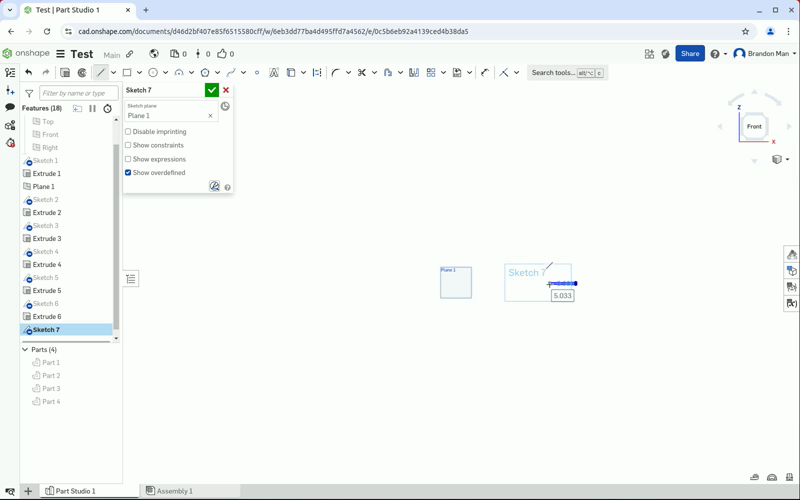
scroll(6)
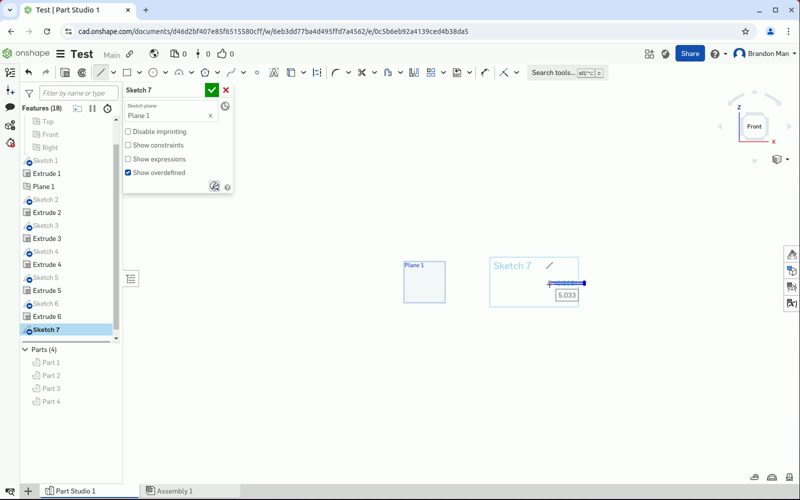
scroll(6)
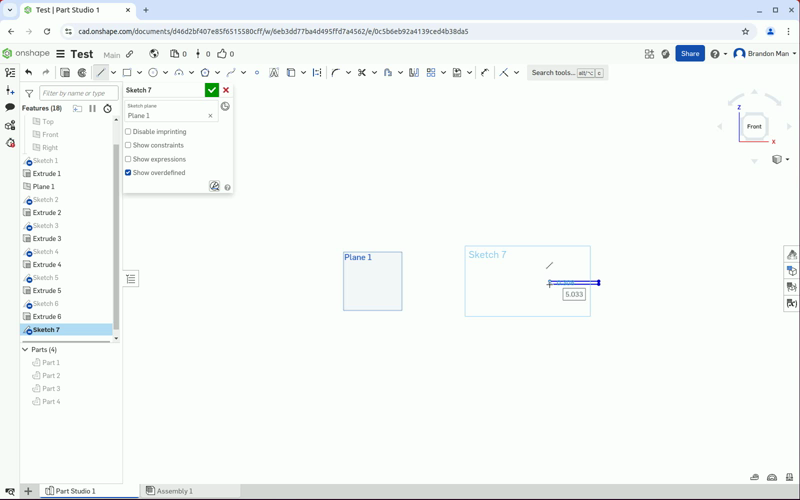
scroll(6)
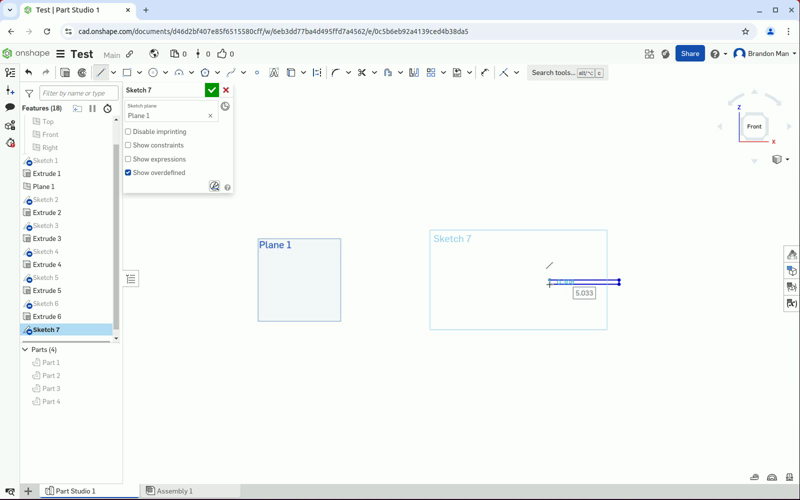
scroll(6)
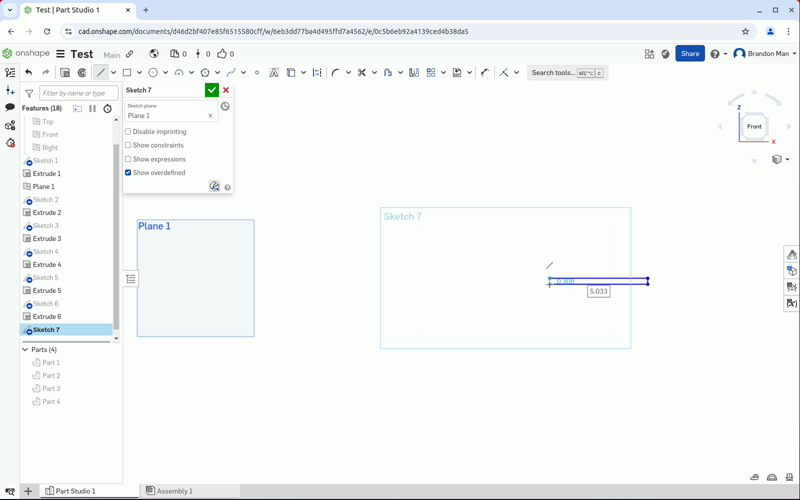
scroll(6)
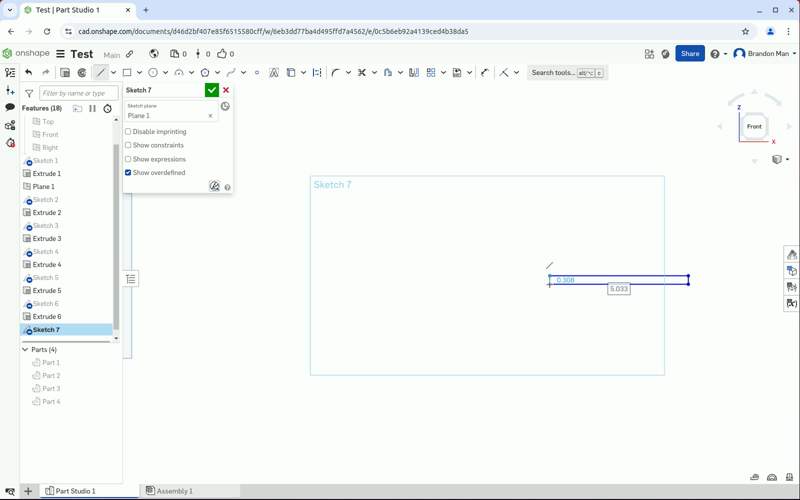
scroll(6)
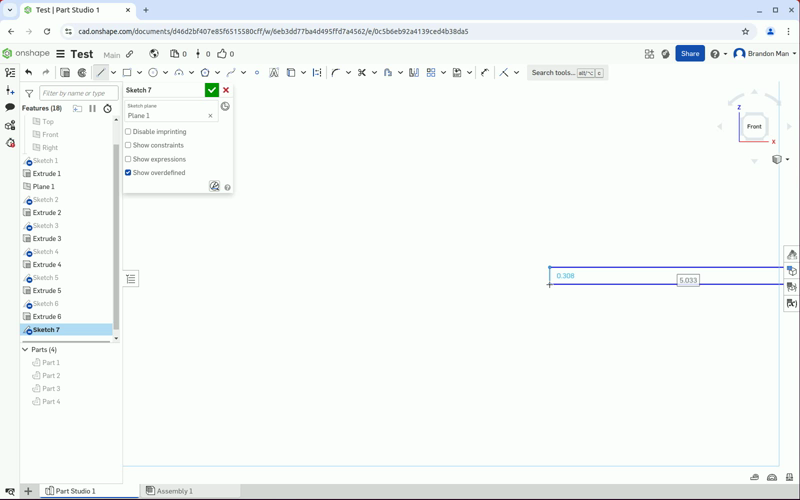
key_up(shift)
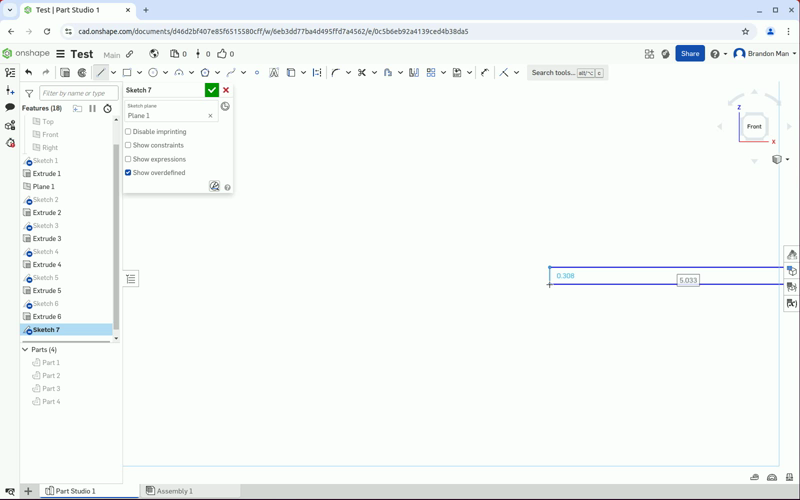
click(549, 284)
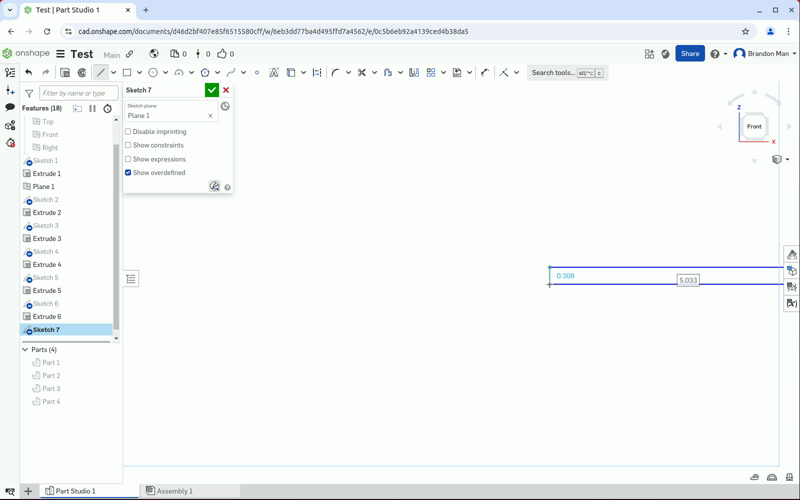
scroll(-6)
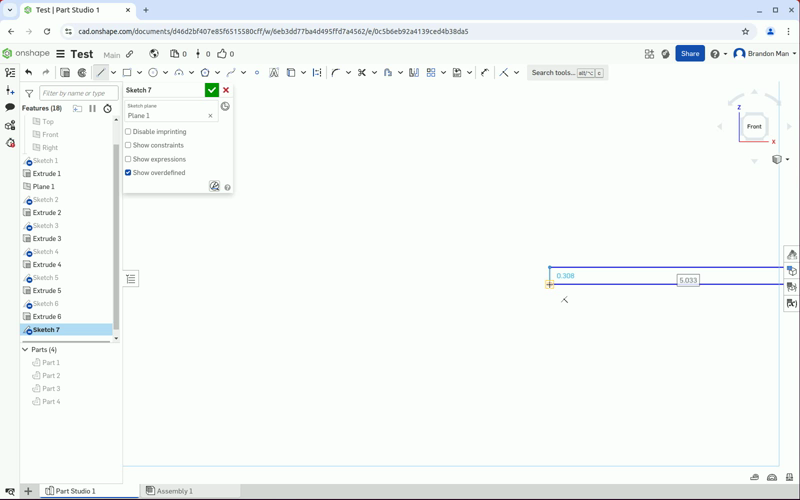
scroll(-6)
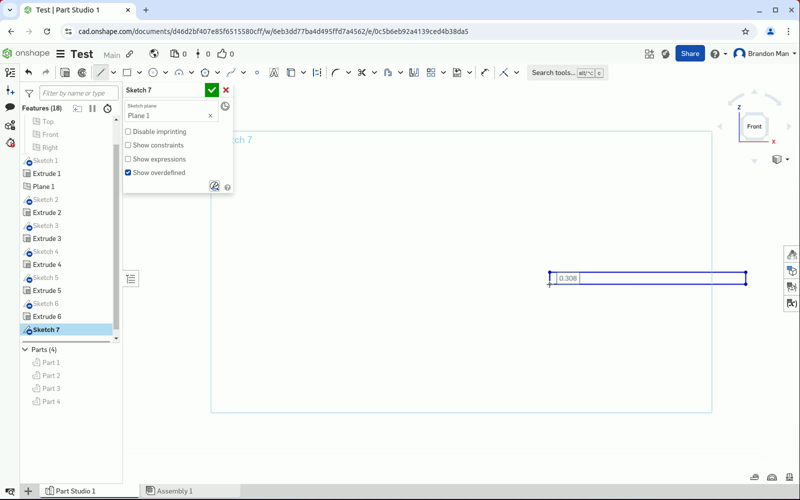
scroll(-6)
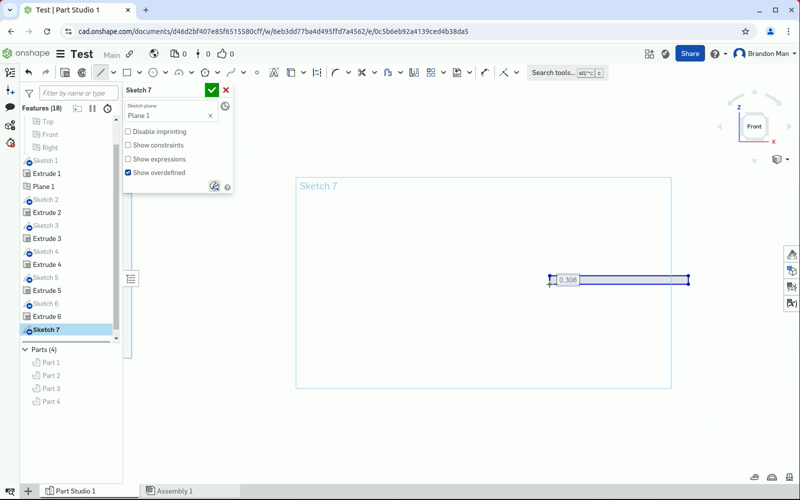
scroll(-6)
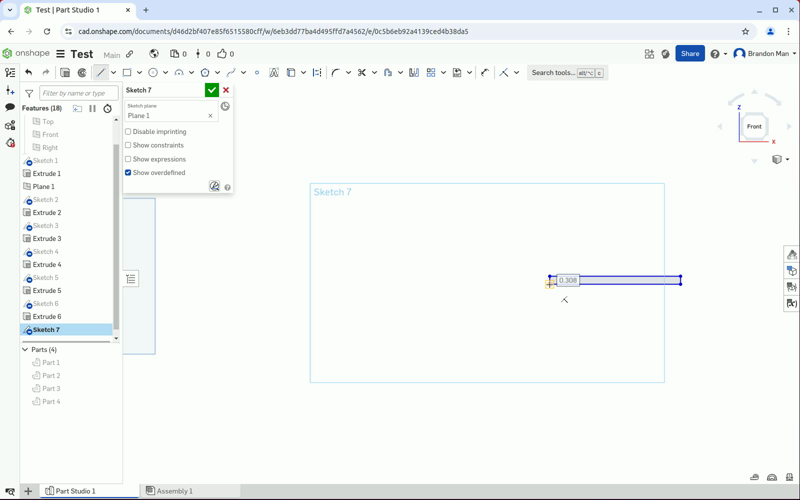
scroll(-6)
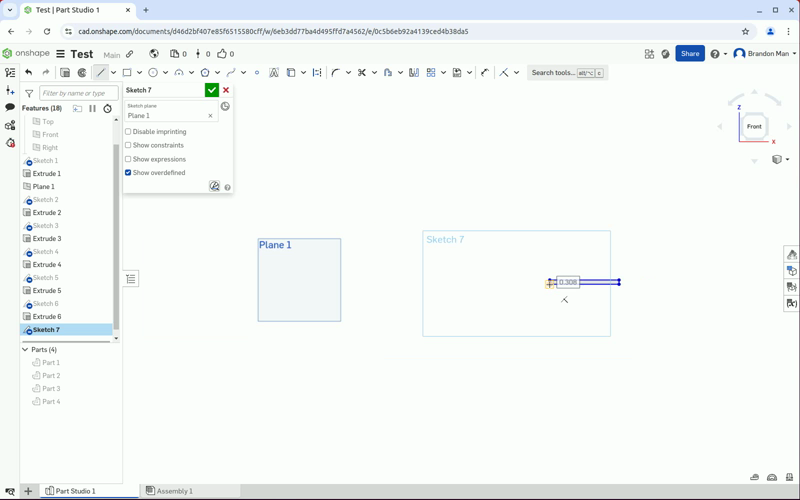
scroll(-6)
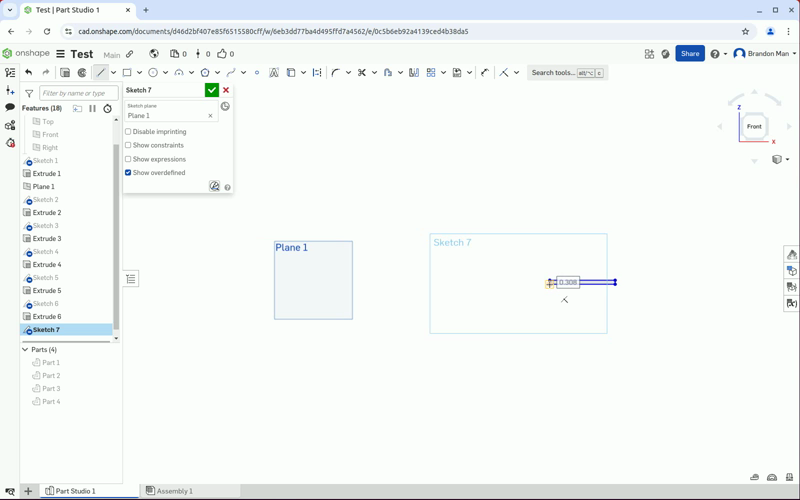
scroll(-6)
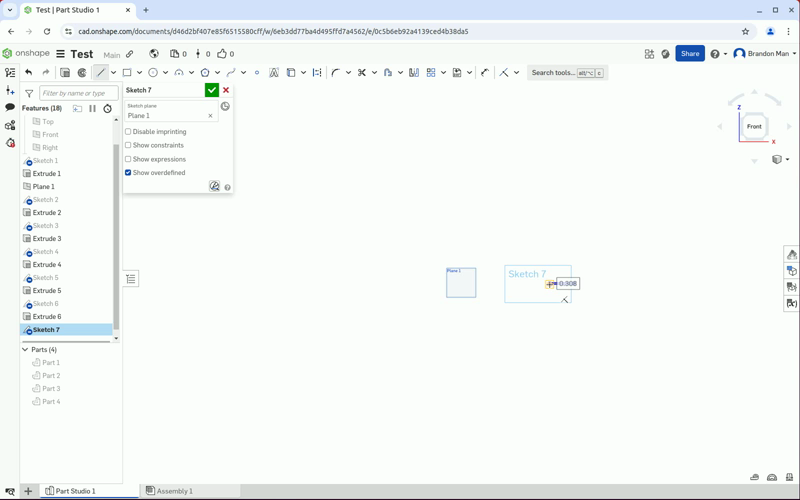
key(esc)
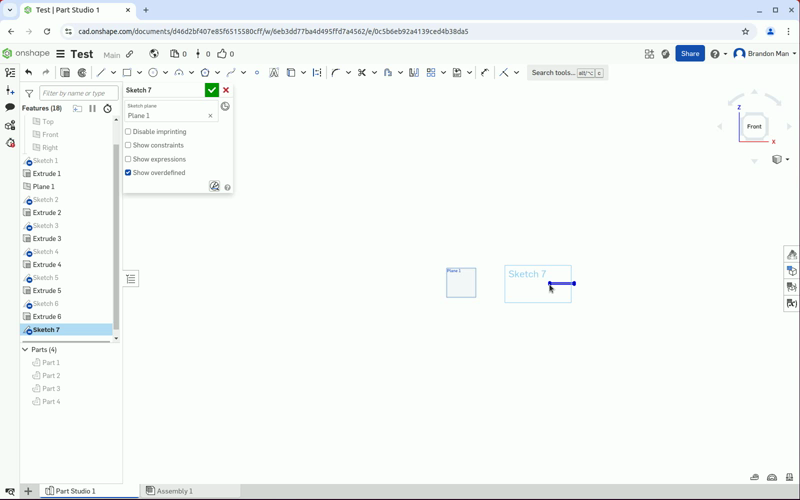
mouse_move(558, 282)
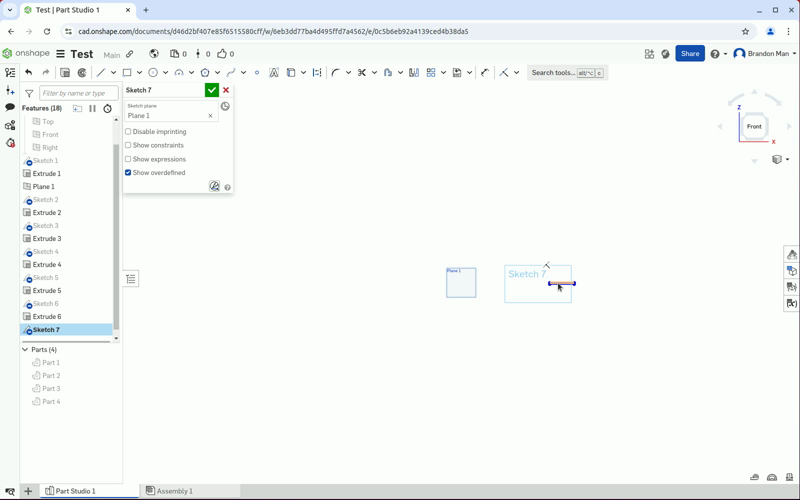
scroll(6)
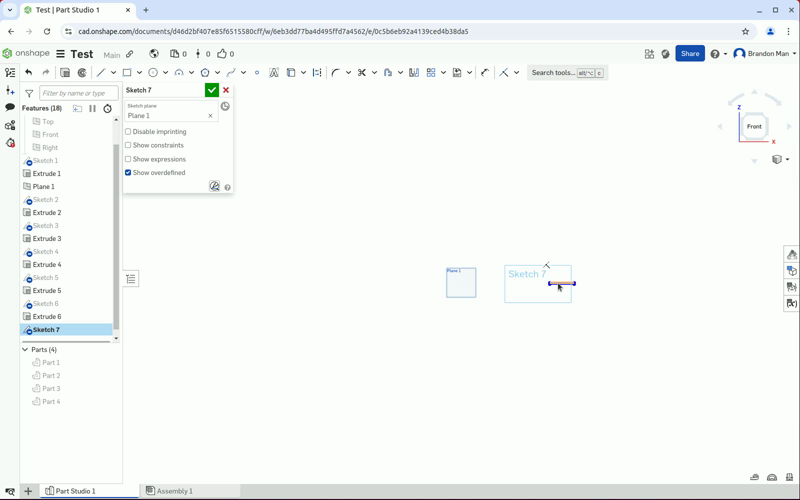
scroll(6)
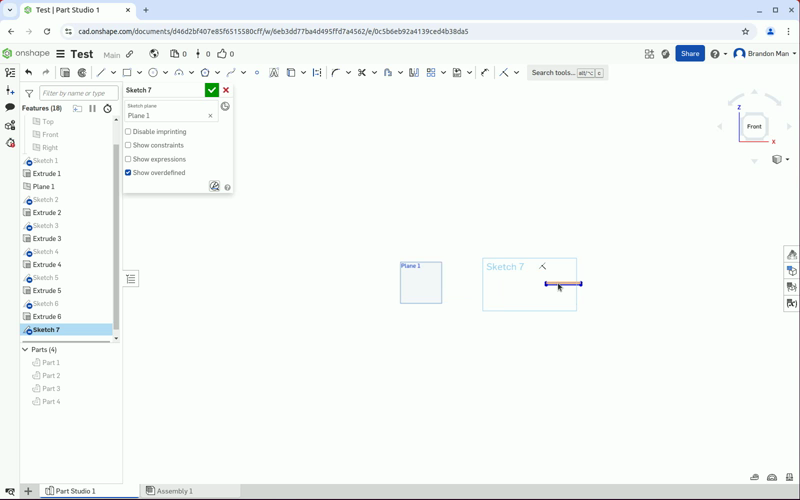
scroll(6)
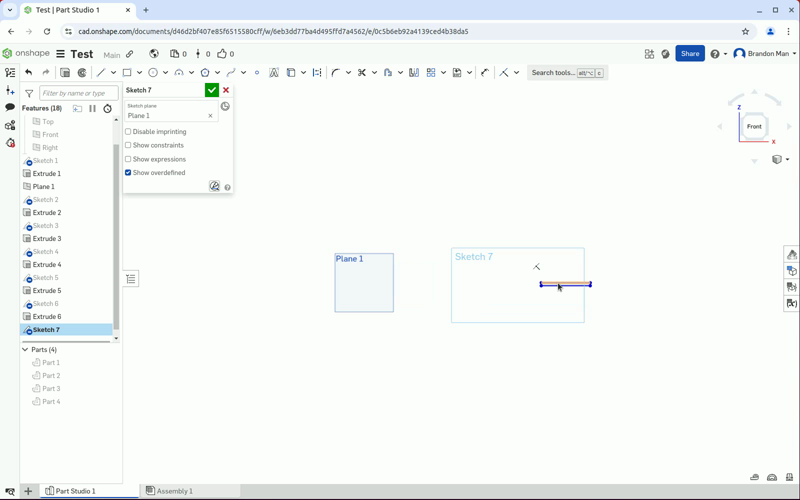
scroll(6)
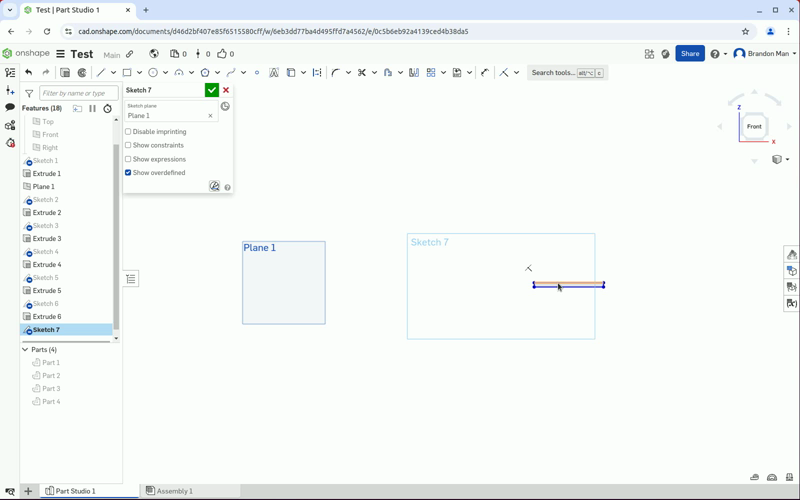
scroll(6)
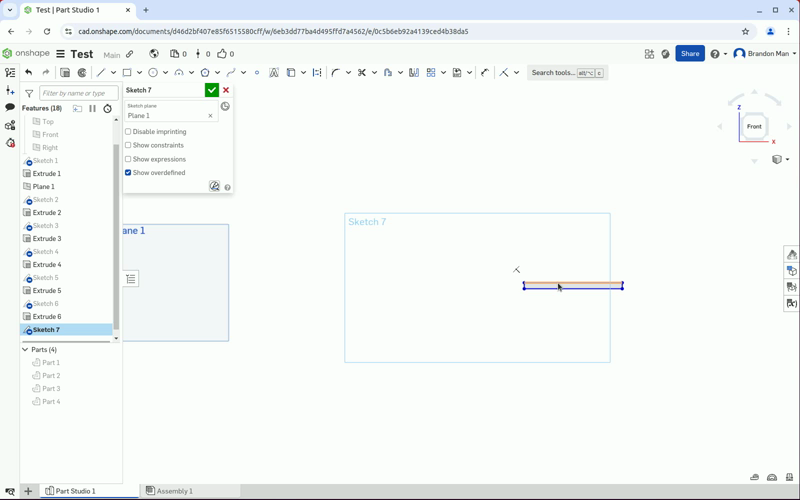
scroll(6)
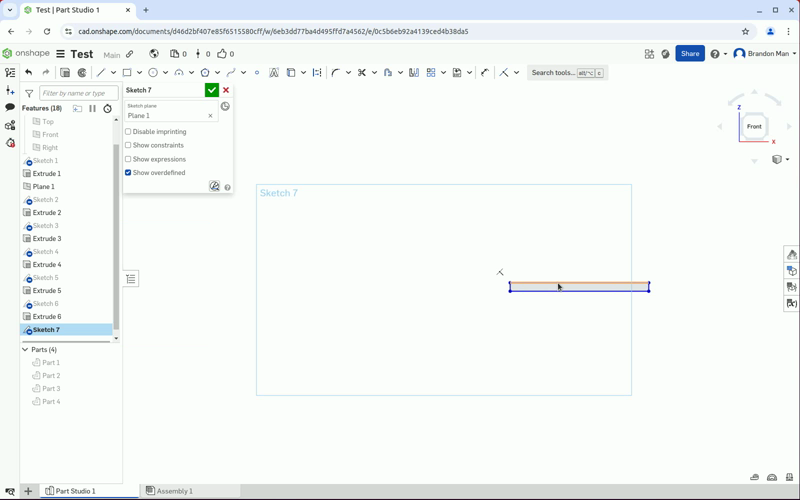
scroll(6)
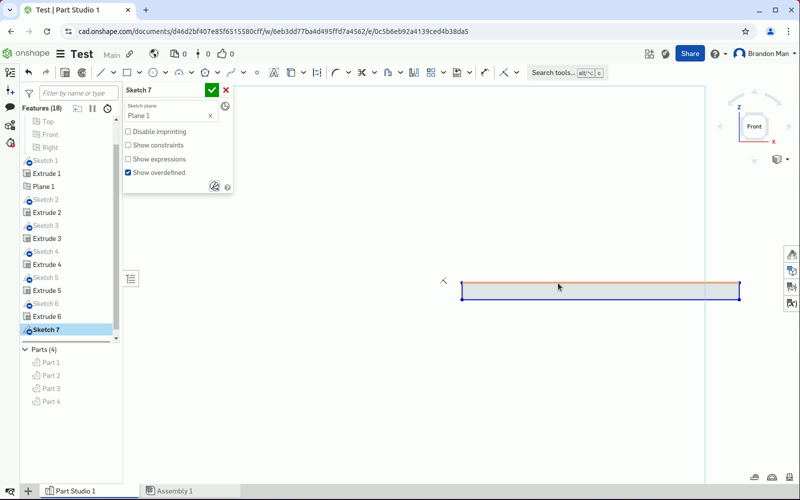
click(558, 282)
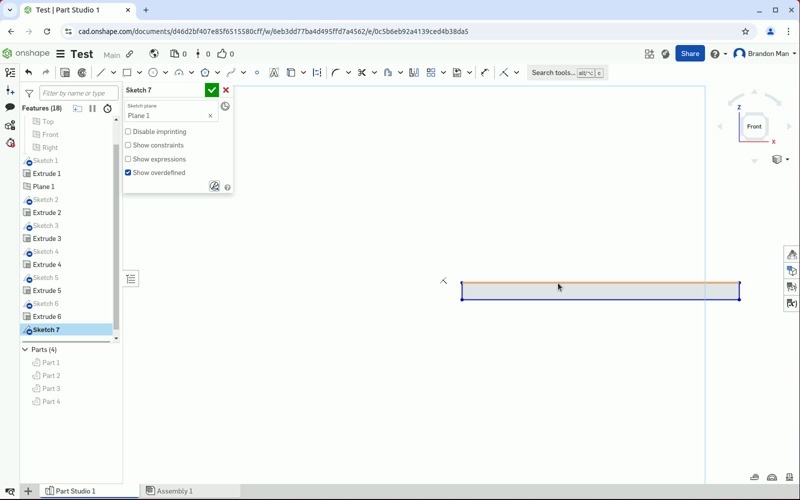
scroll(-6)
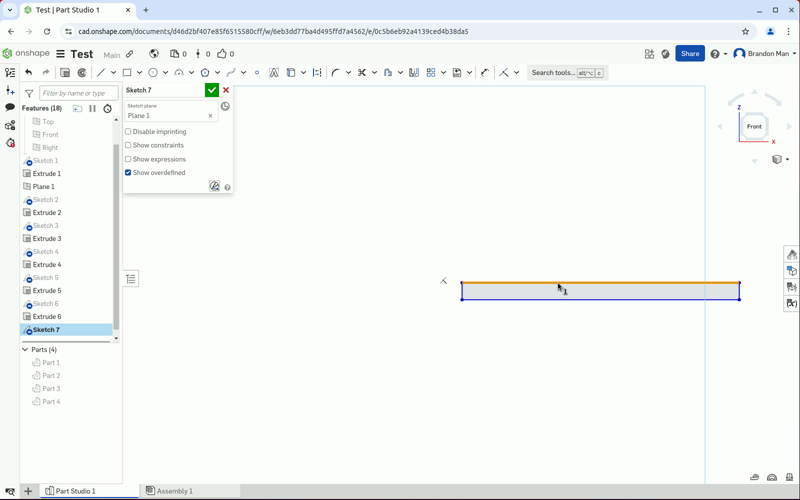
scroll(-6)
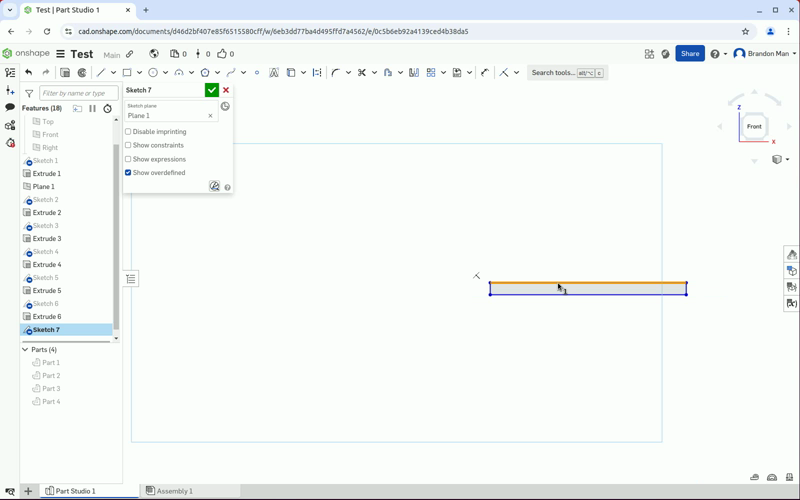
scroll(-6)
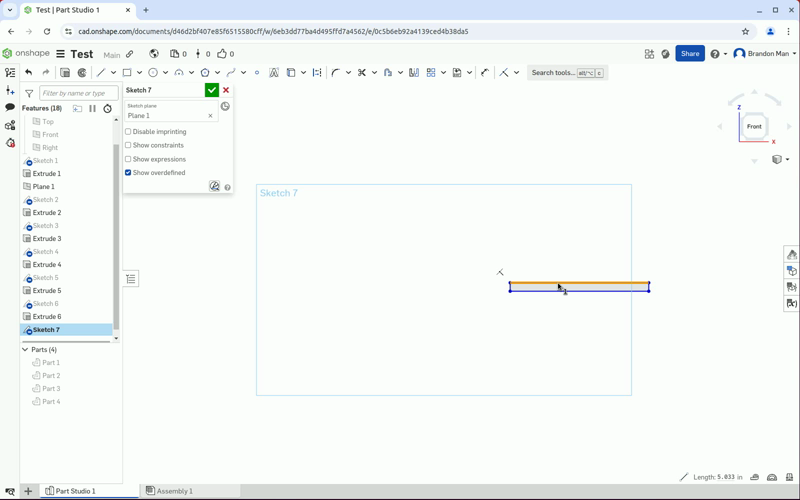
scroll(-6)
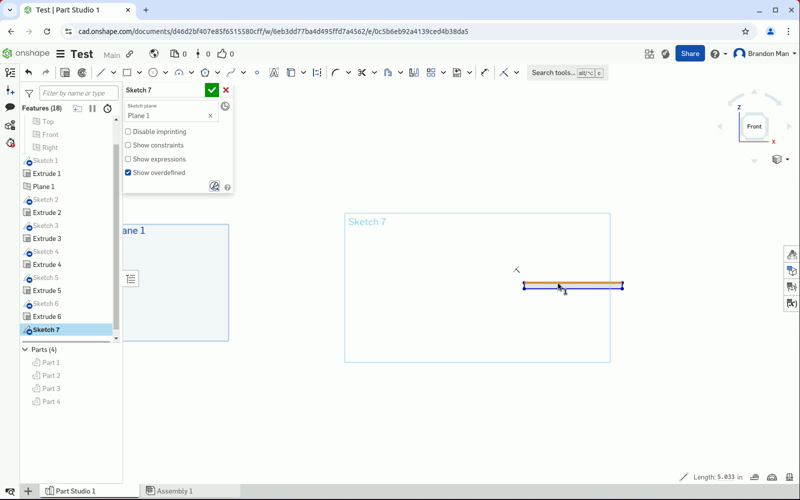
scroll(-6)
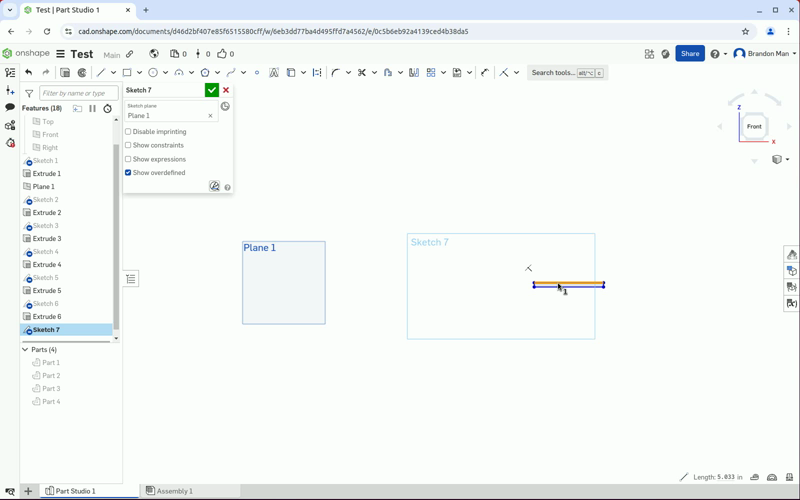
scroll(-6)
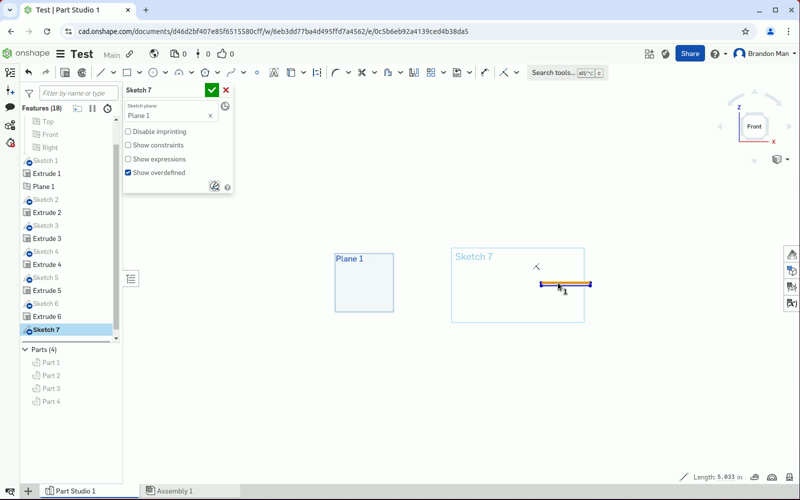
scroll(-6)
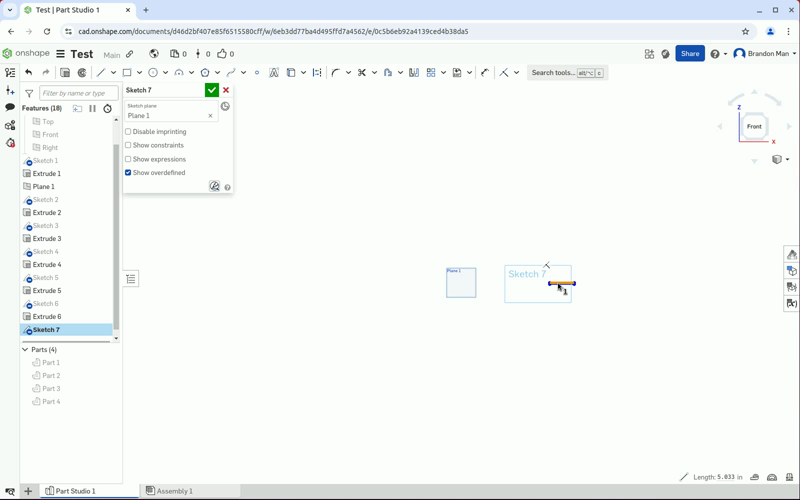
mouse_move(73, 352)
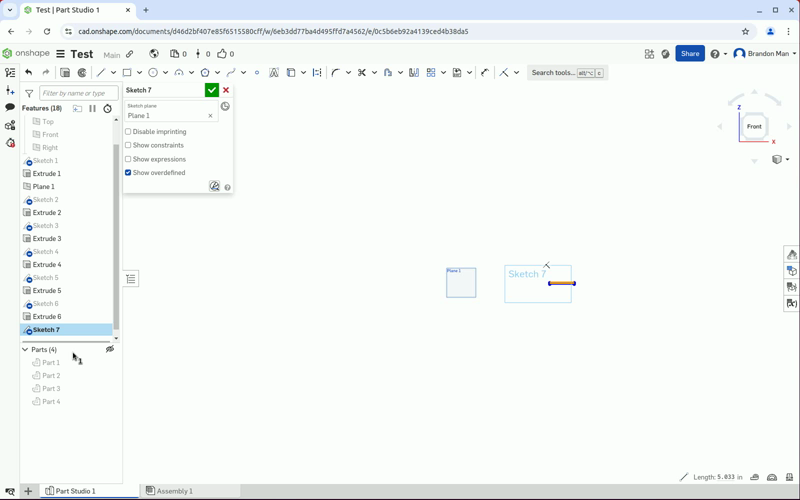
key(shift+y)
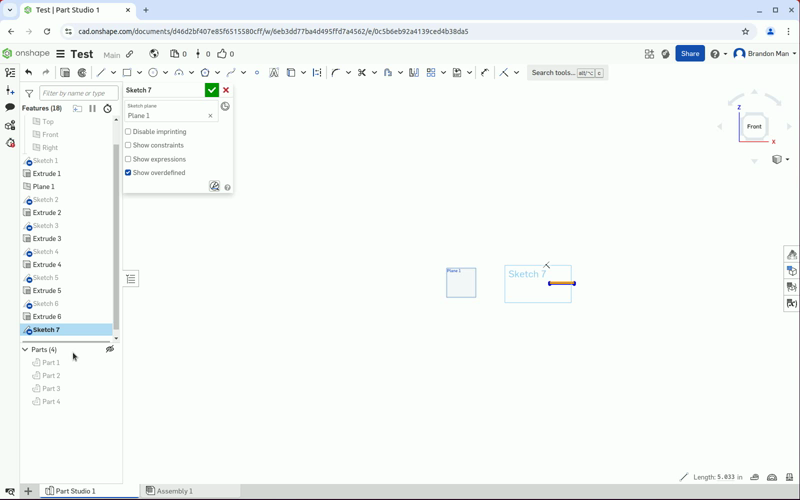
key(shift+e)
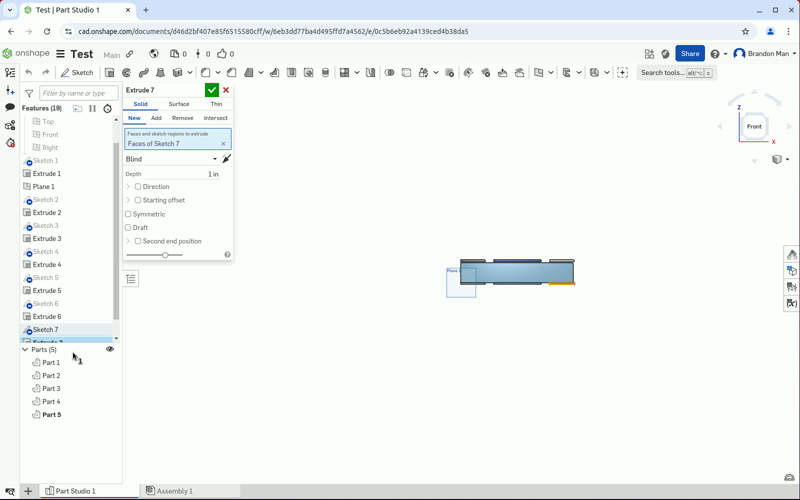
mouse_move(143, 106)
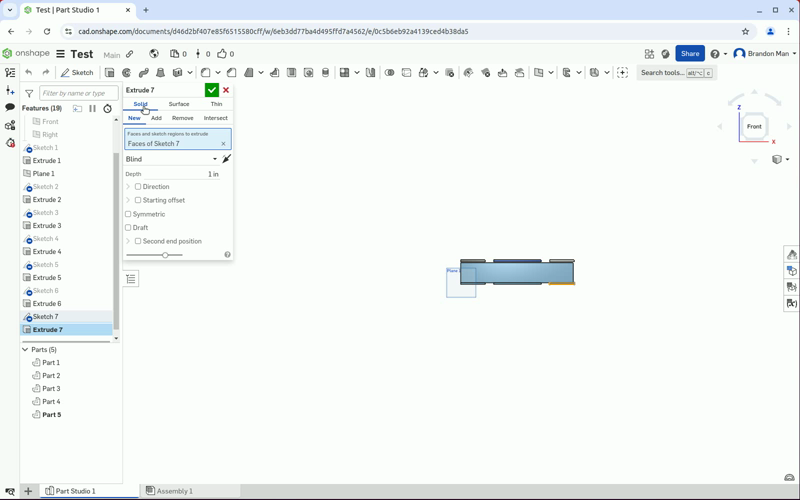
click(143, 106)
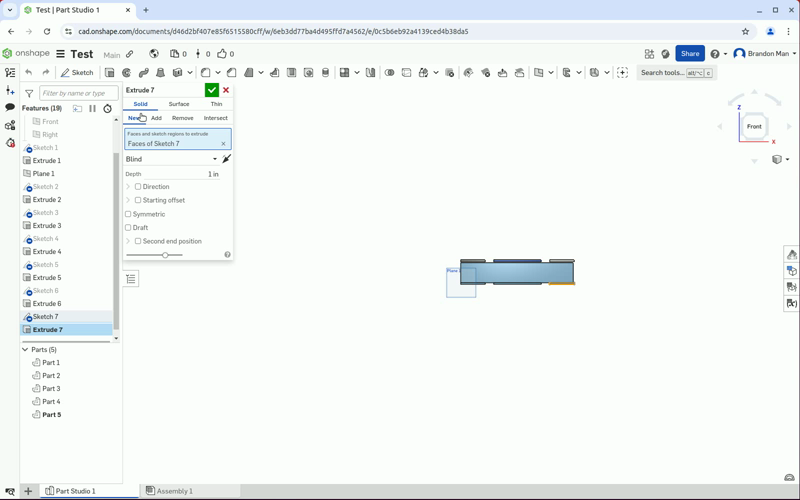
mouse_move(137, 120)
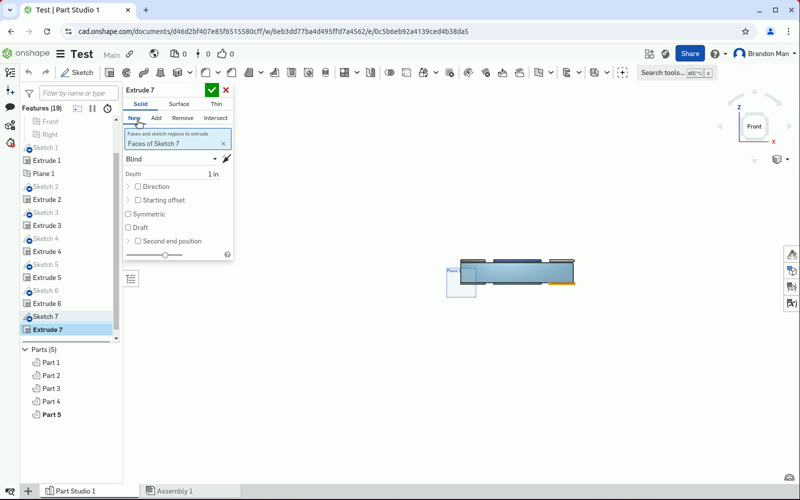
click(137, 120)
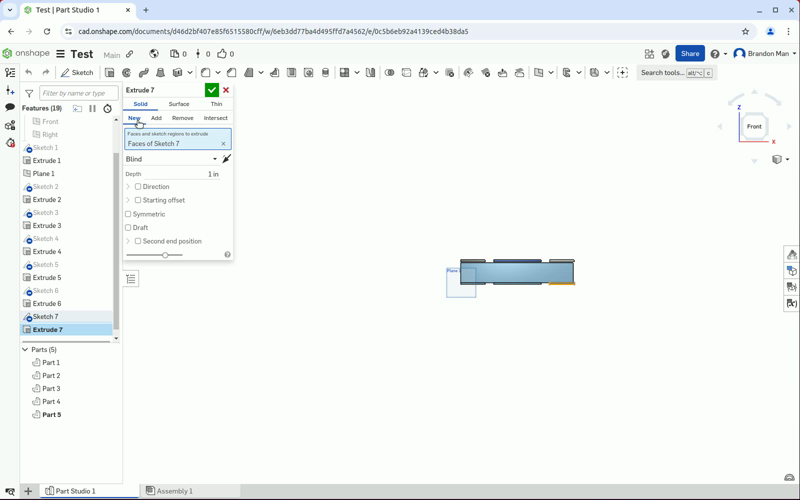
key(tab, 4)
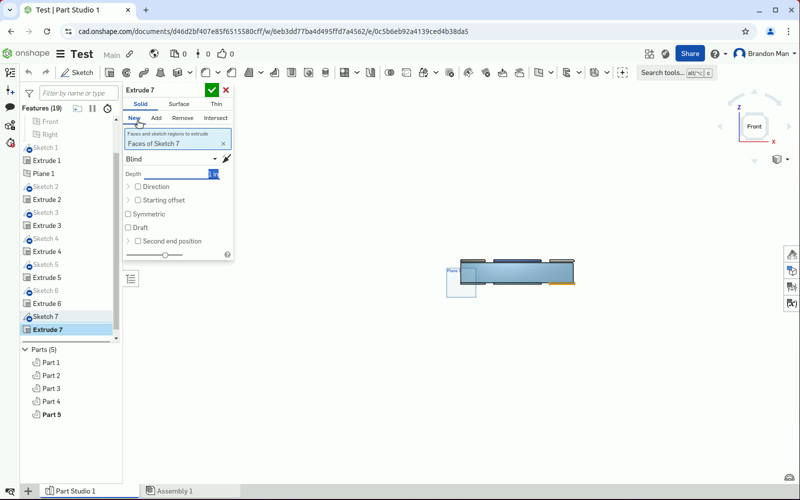
text(-0.241)
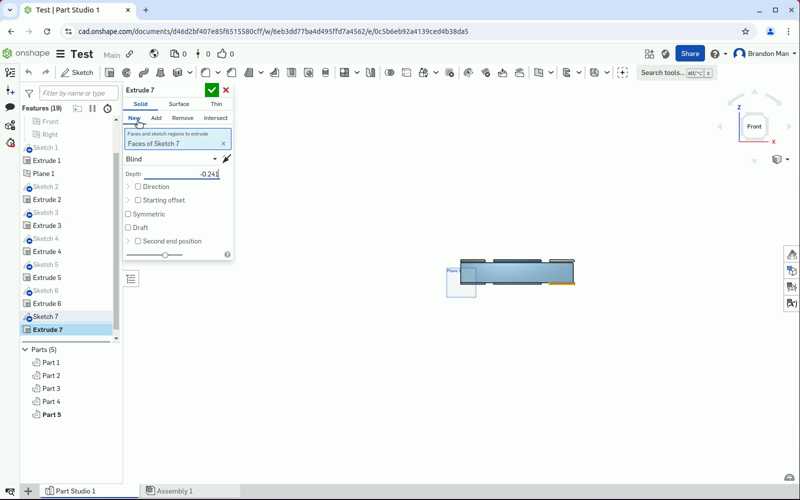
key(enter)
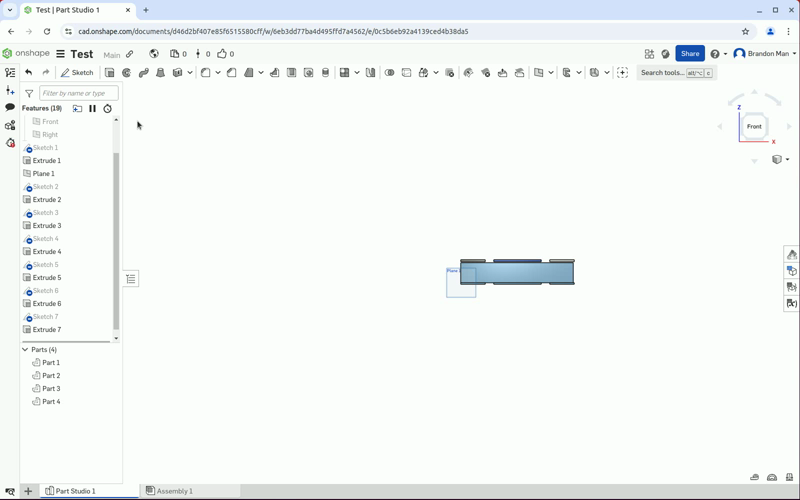
key(shift+h)
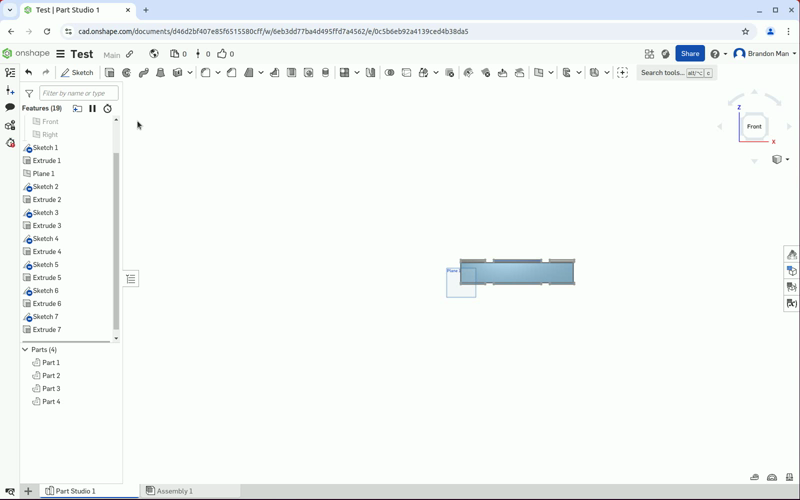
key(shift+h)
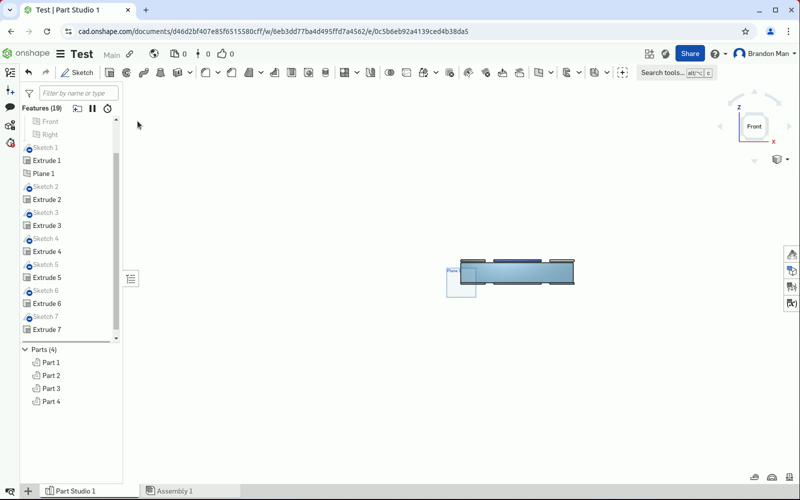
mouse_move(69, 150)
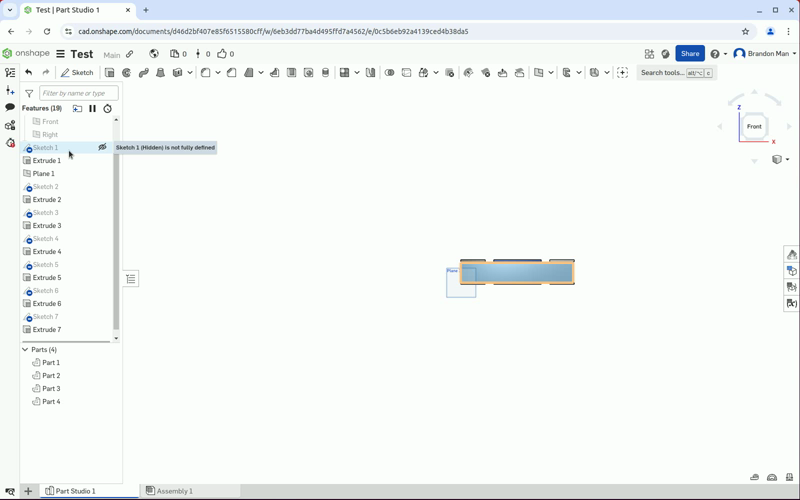
click(69, 150)
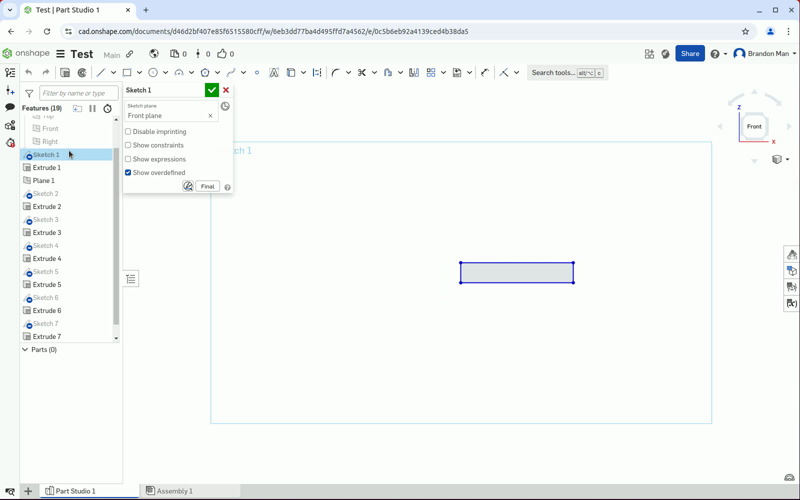
mouse_move(229, 92)
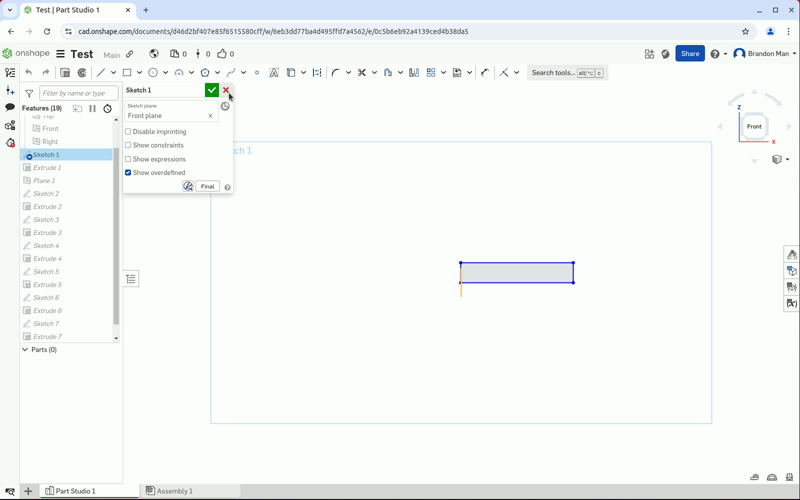
click(229, 92)
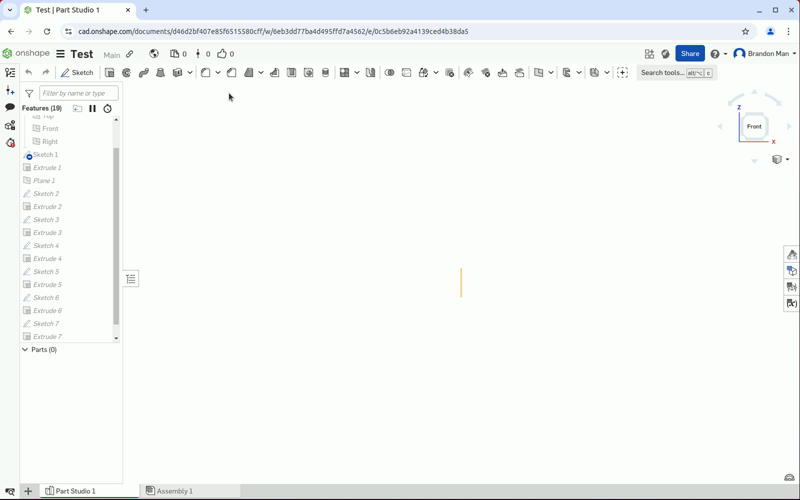
key(shift+s)
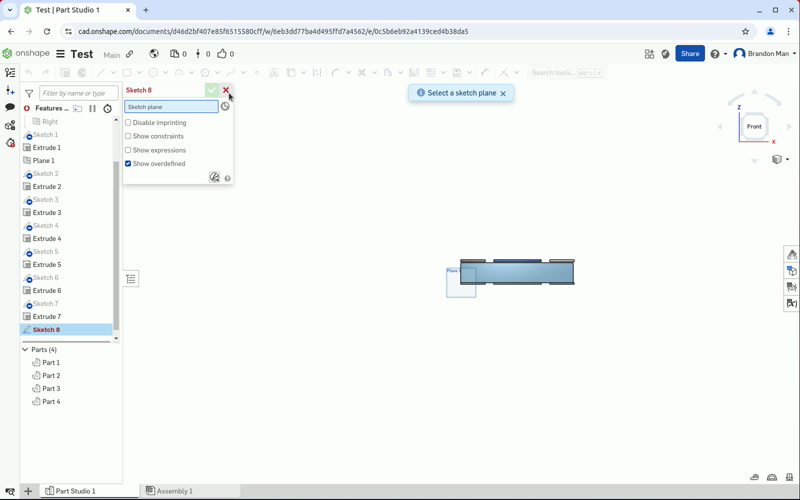
mouse_move(69, 163)
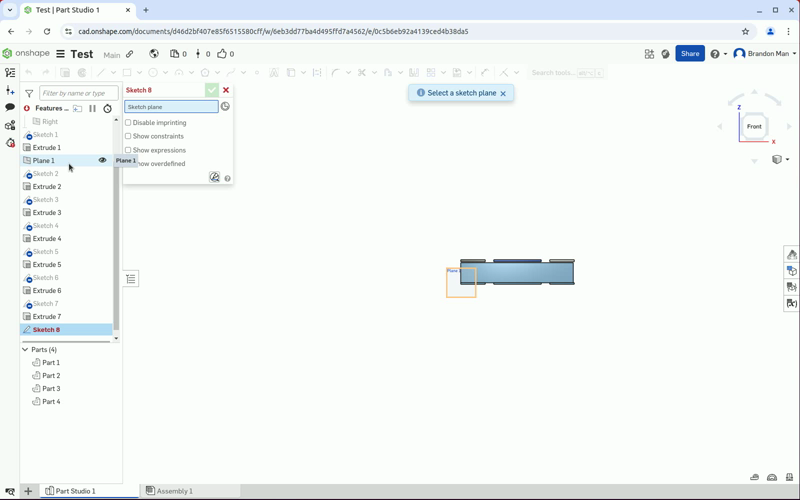
click(69, 163)
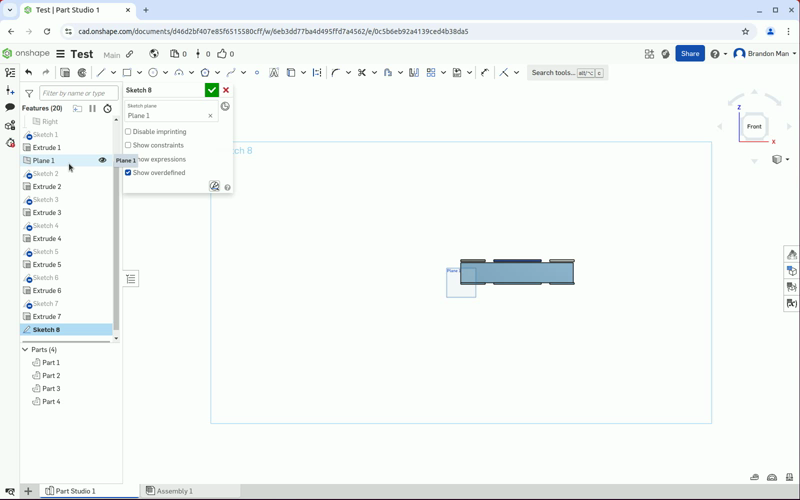
mouse_move(73, 352)
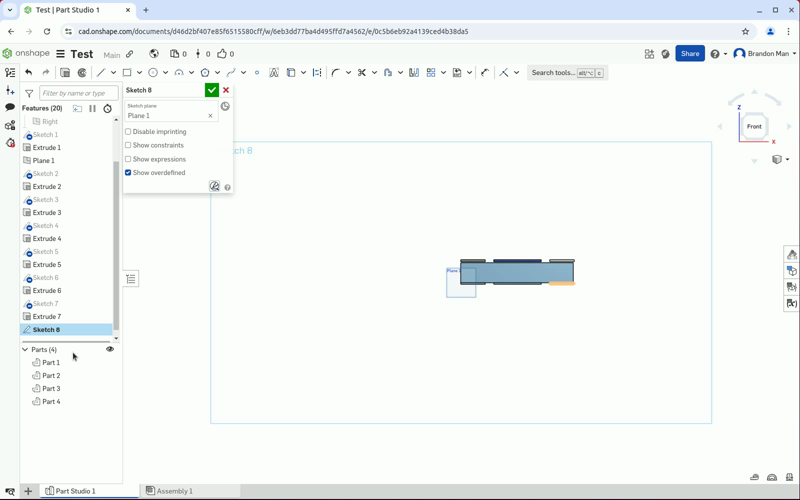
key(y)
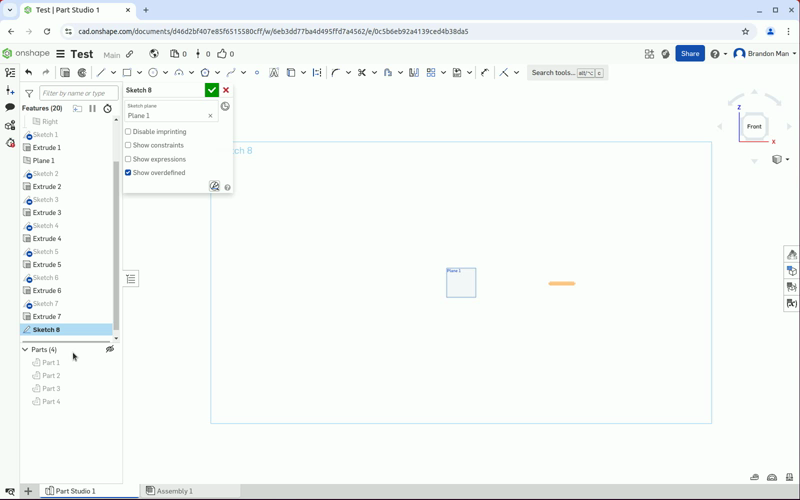
key(l)
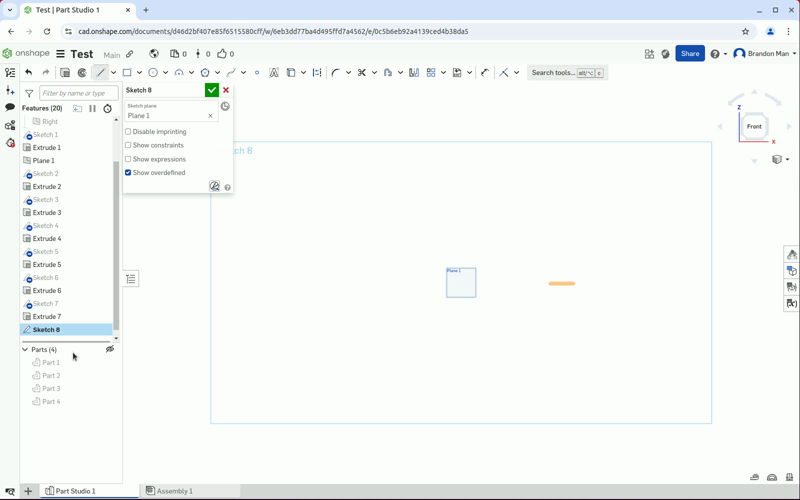
key_down(shift)
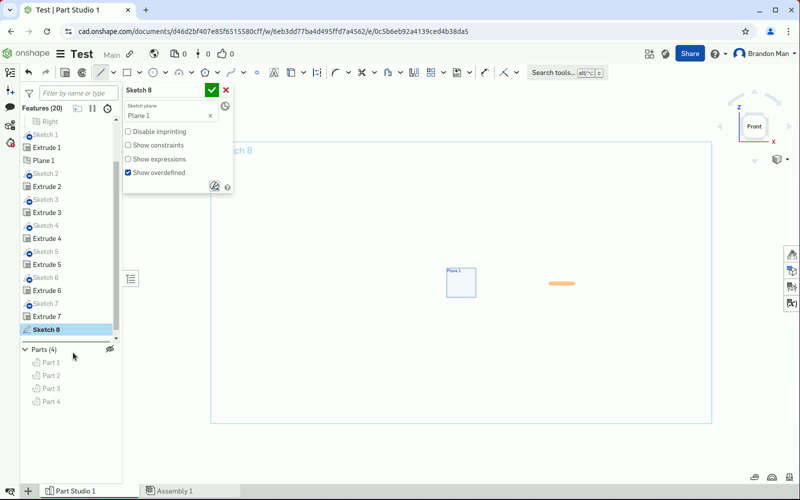
mouse_move(458, 281)
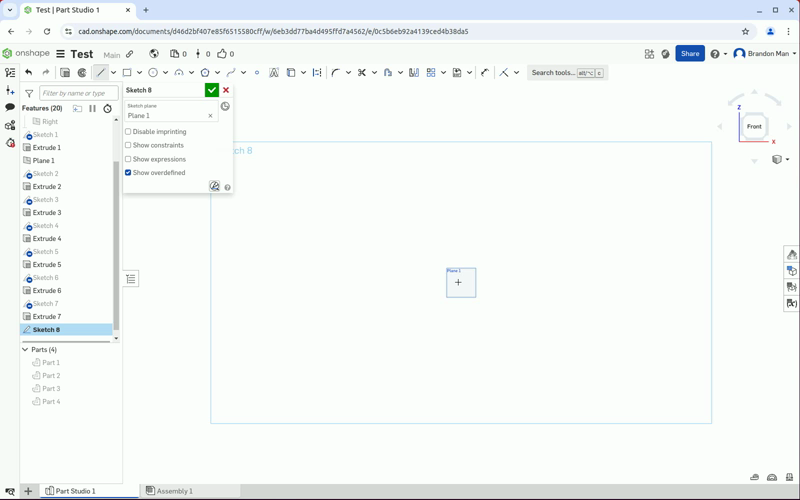
click(458, 281)
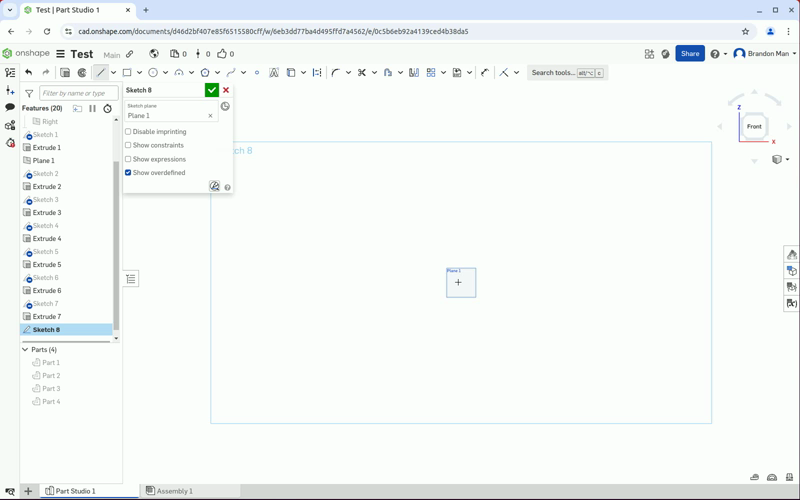
key_up(shift)
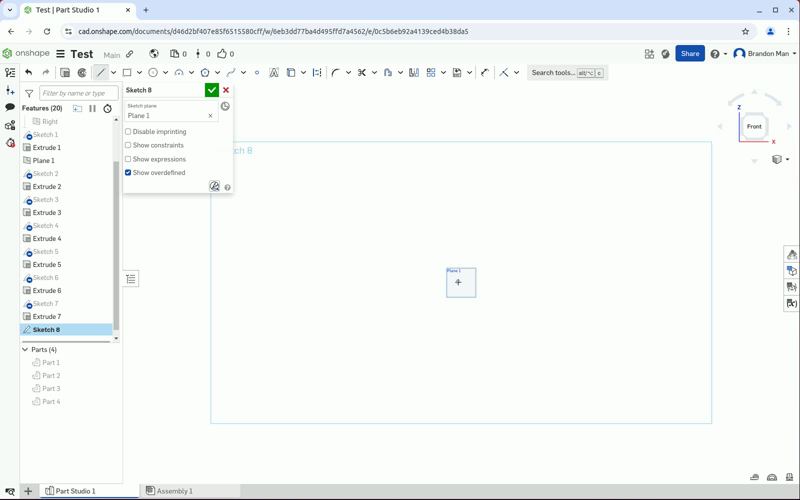
key_down(shift)
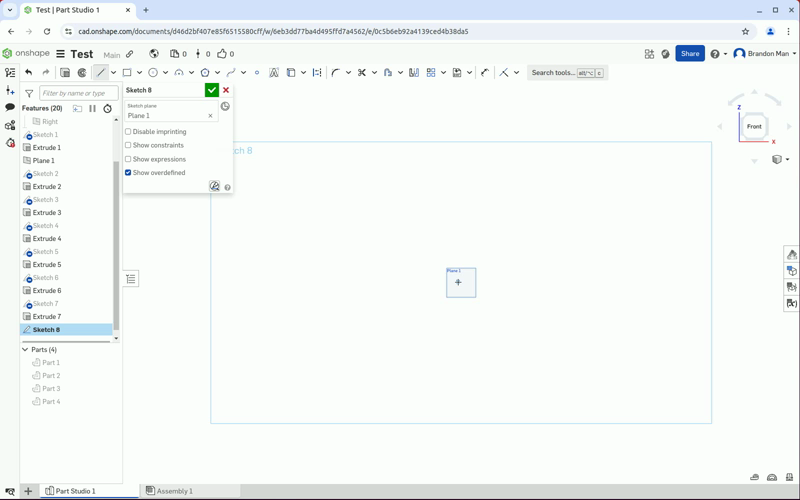
mouse_move(488, 281)
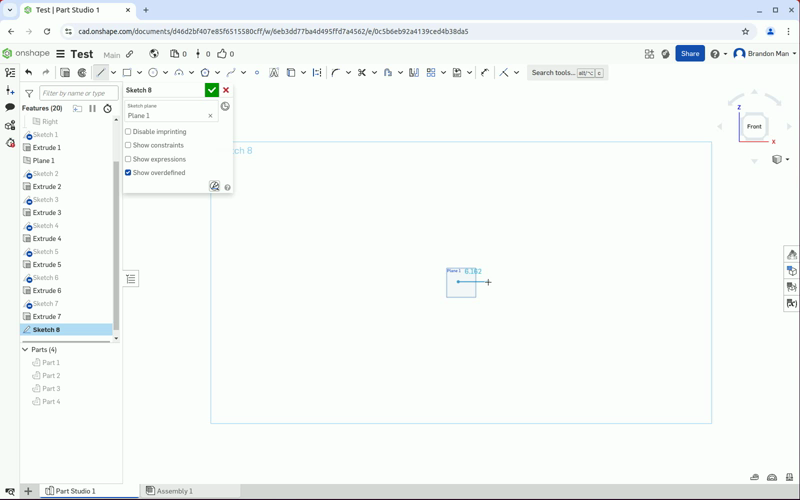
mouse_move(459, 280)
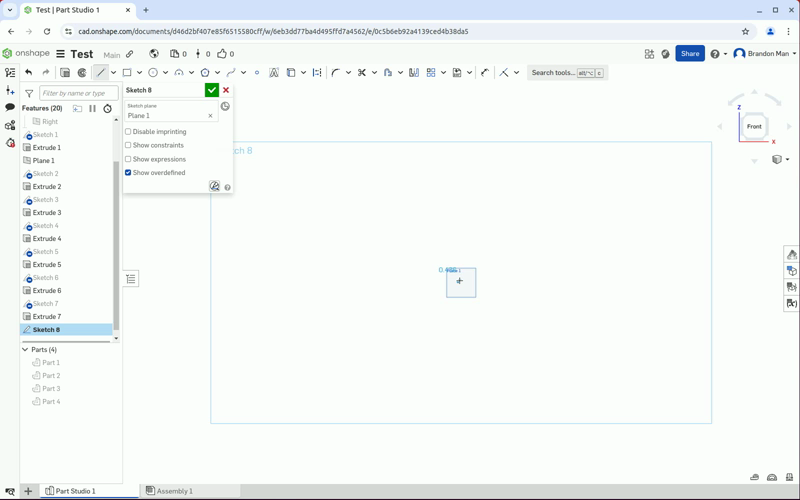
scroll(6)
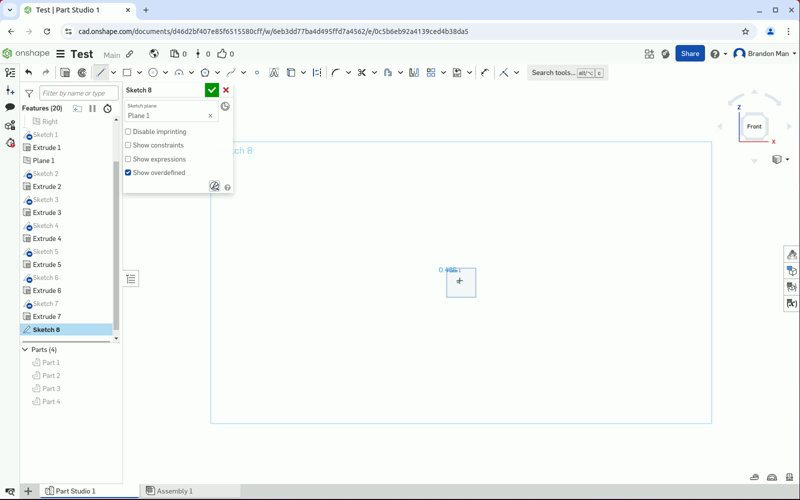
scroll(6)
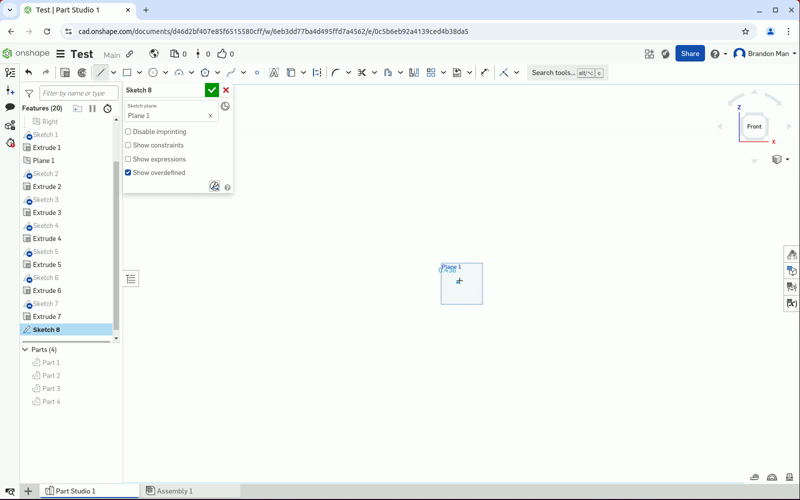
scroll(6)
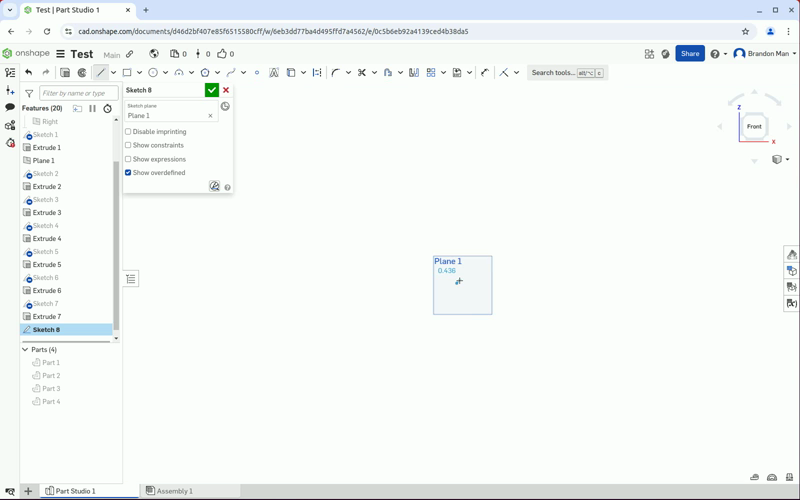
scroll(6)
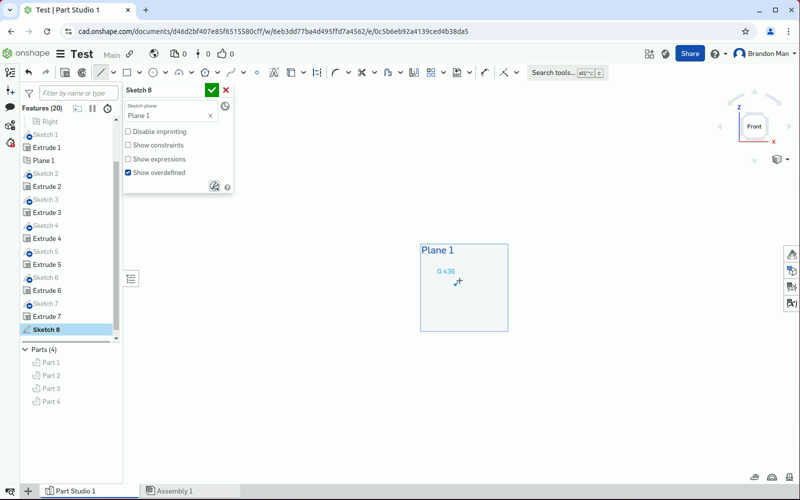
scroll(6)
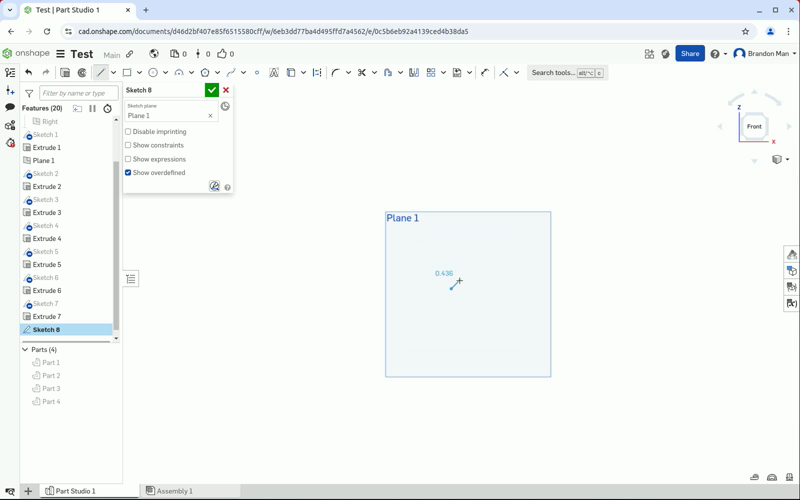
scroll(6)
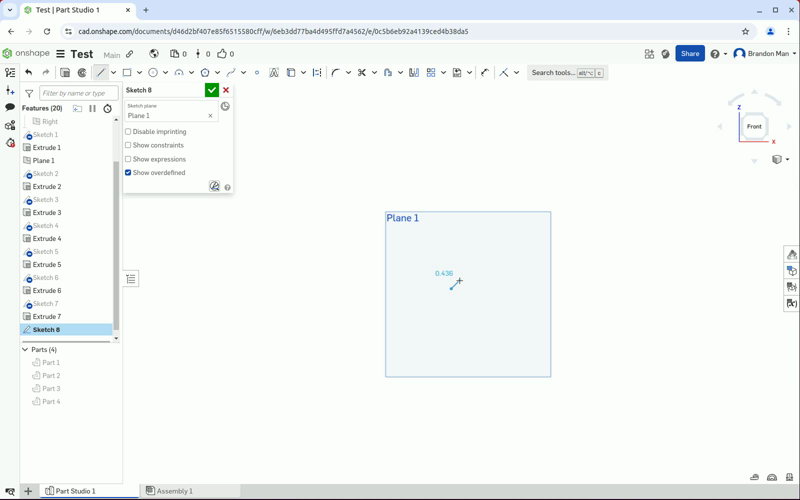
scroll(6)
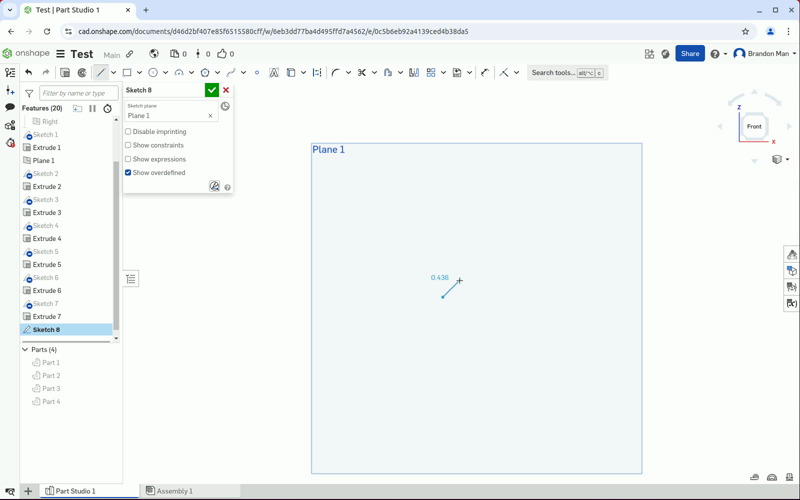
click(459, 280)
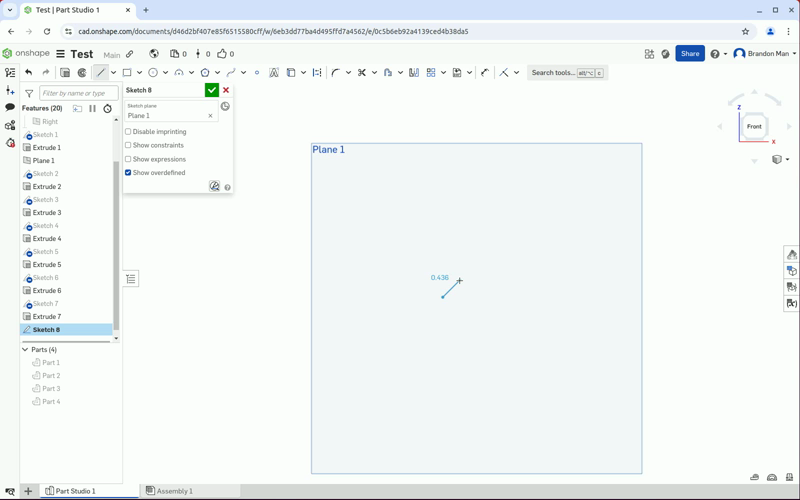
scroll(-6)
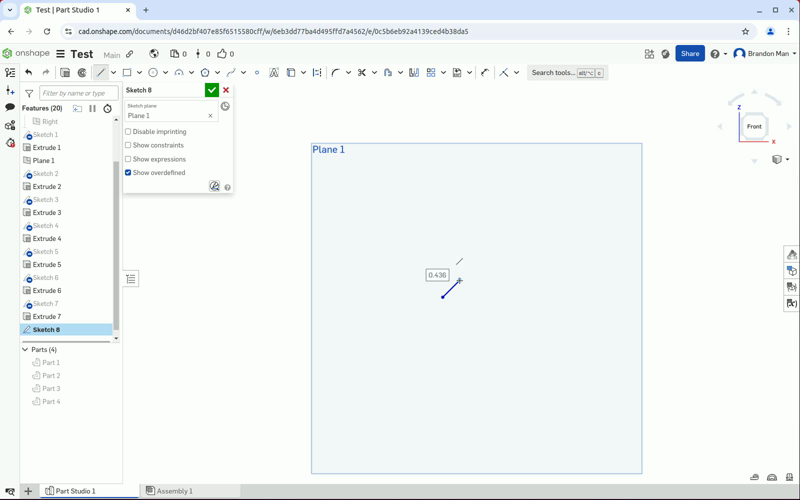
scroll(-6)
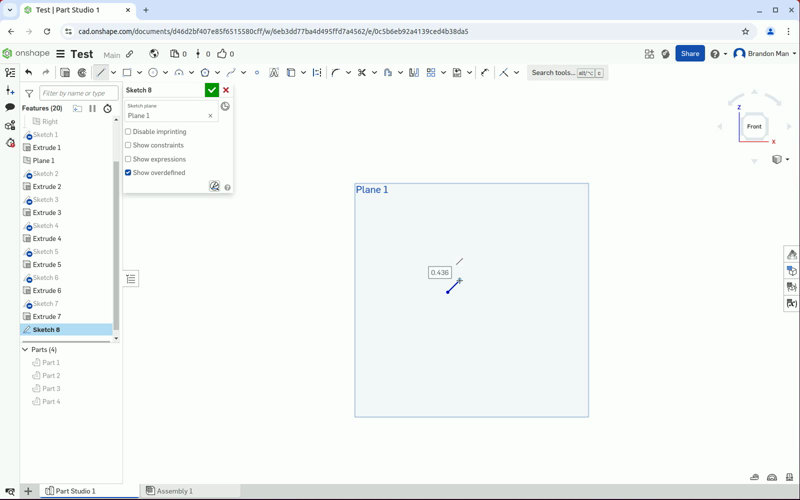
scroll(-6)
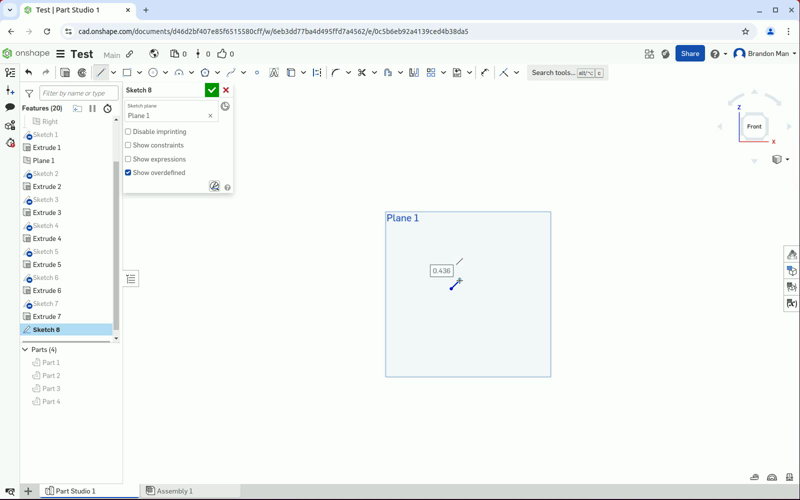
scroll(-6)
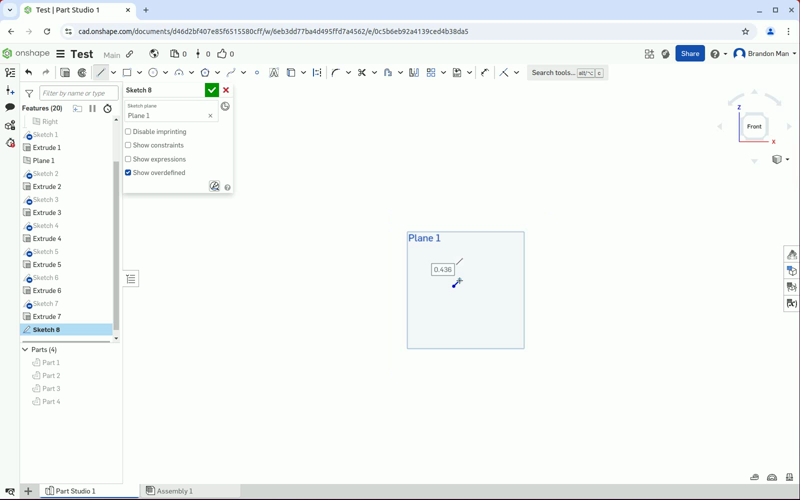
scroll(-6)
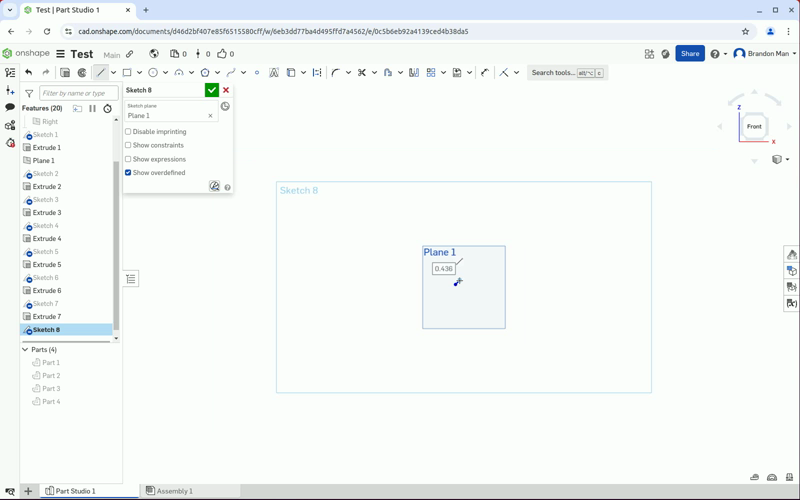
scroll(-6)
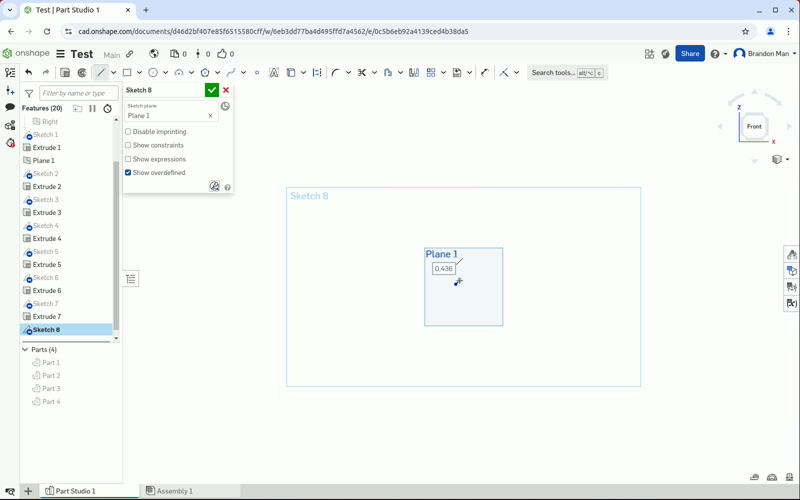
scroll(-6)
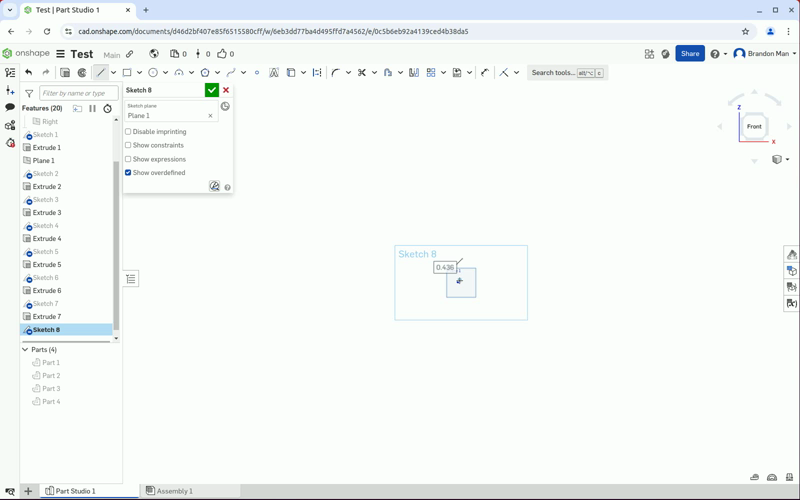
key_up(shift)
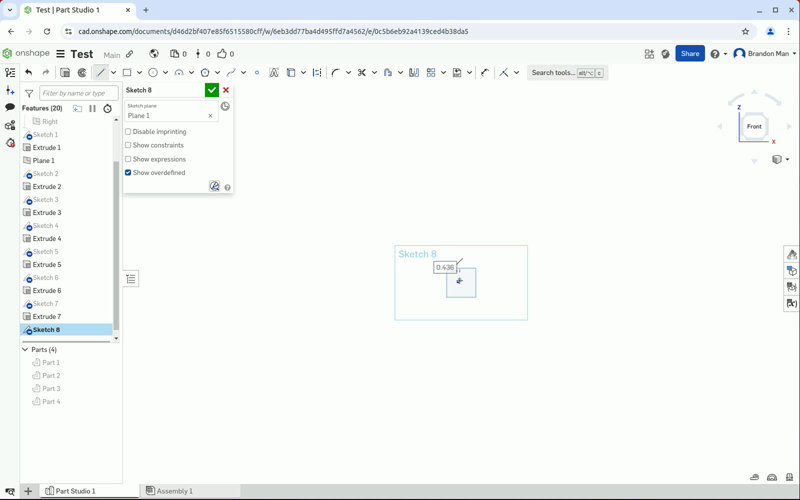
key_down(shift)
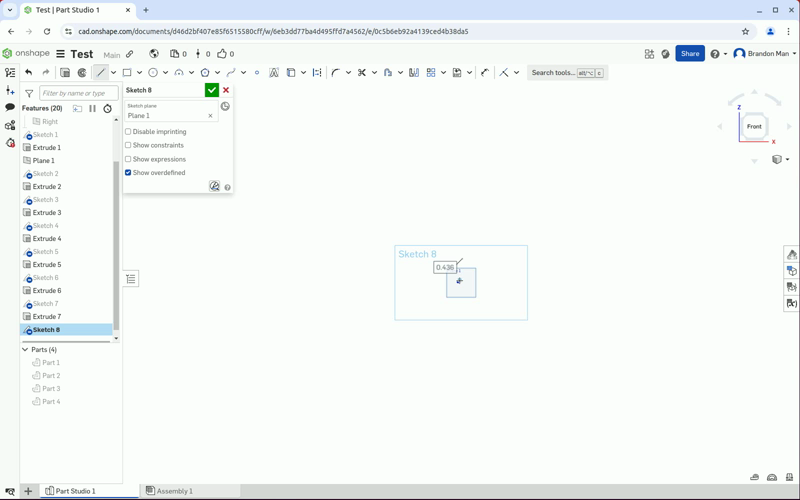
mouse_move(489, 280)
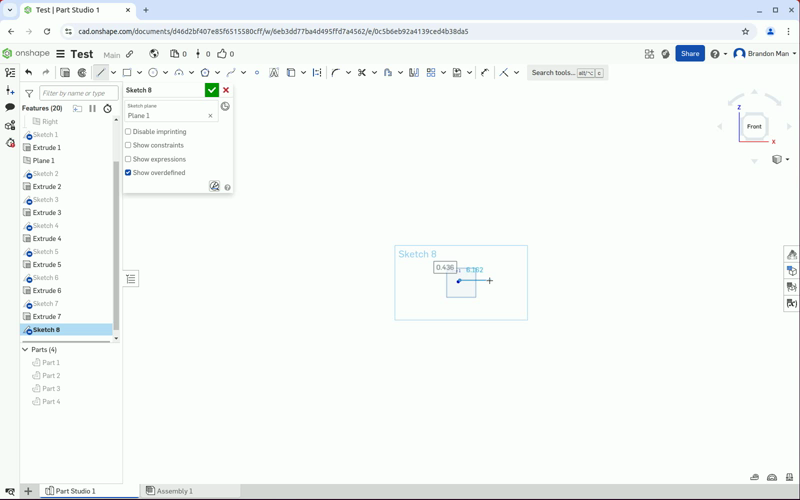
mouse_move(461, 280)
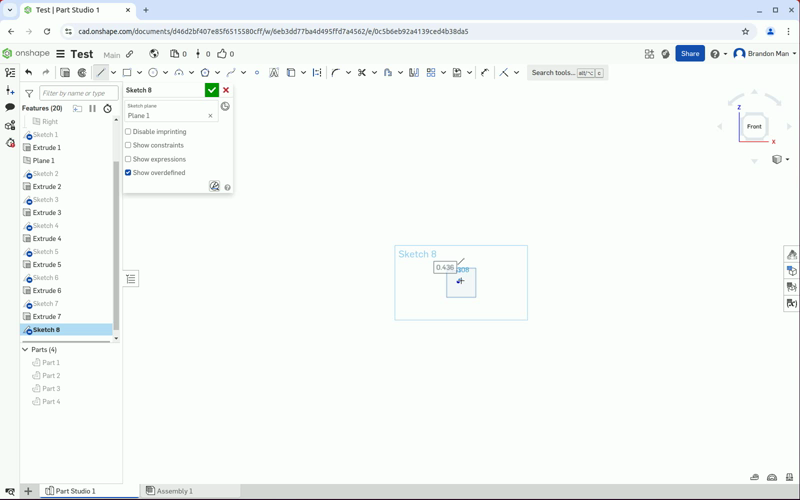
scroll(6)
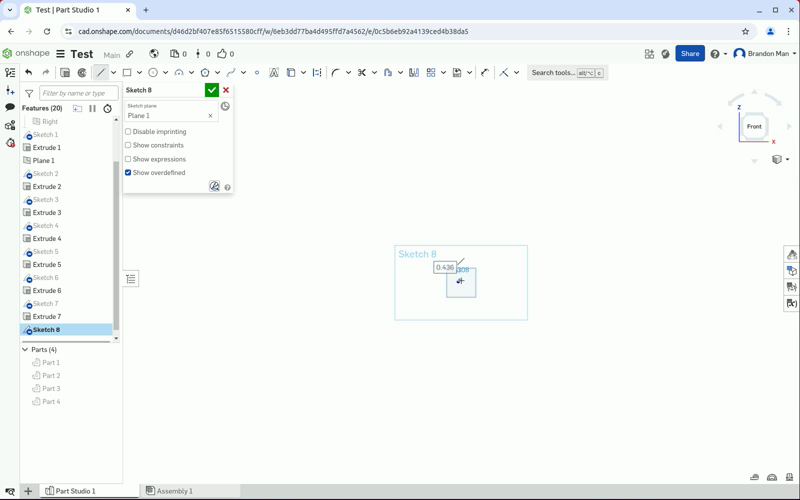
scroll(6)
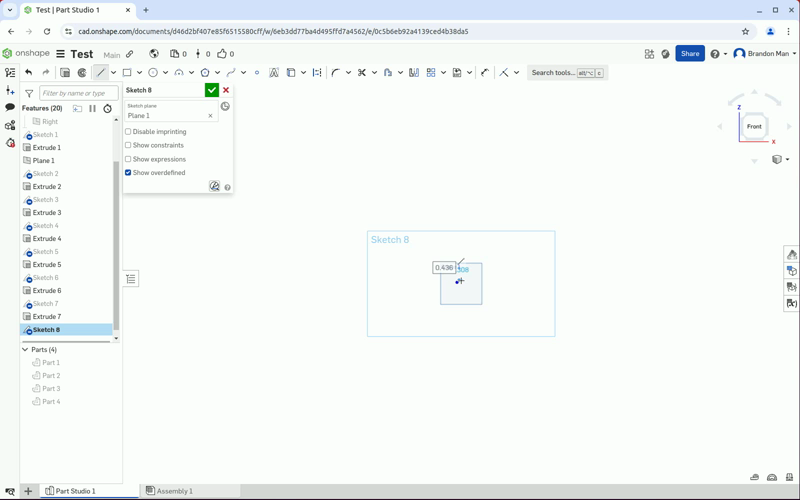
scroll(6)
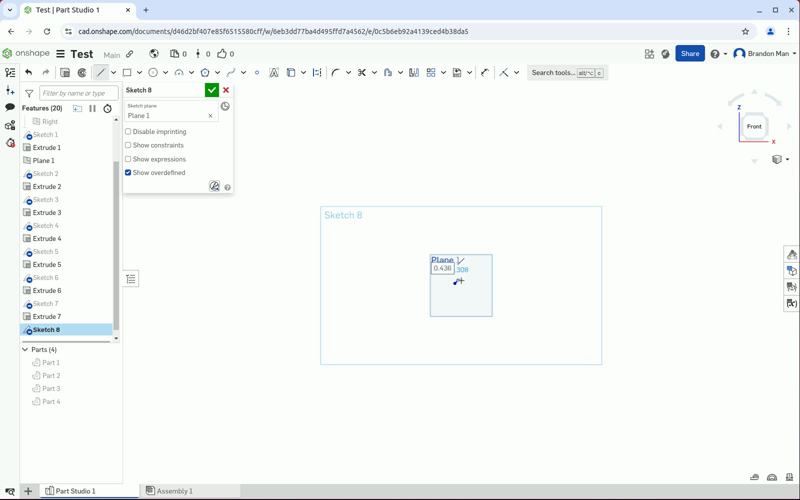
scroll(6)
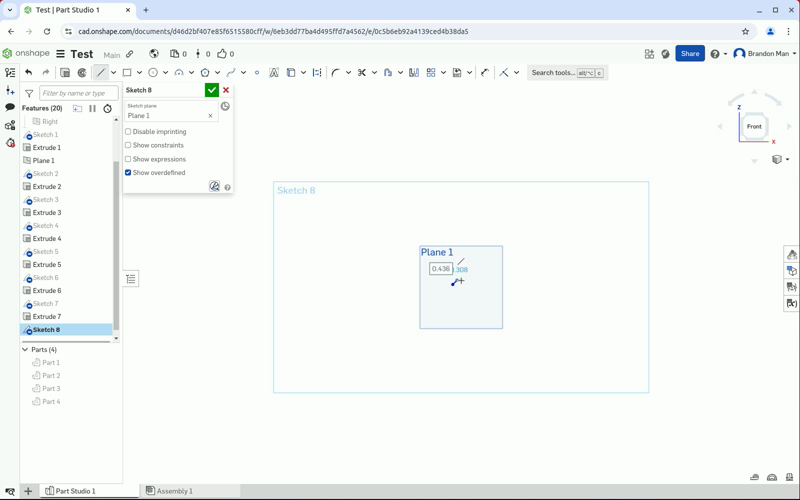
scroll(6)
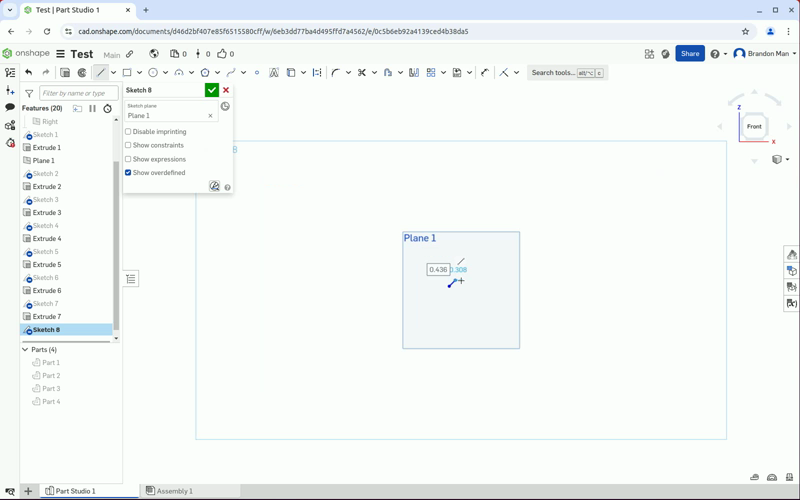
scroll(6)
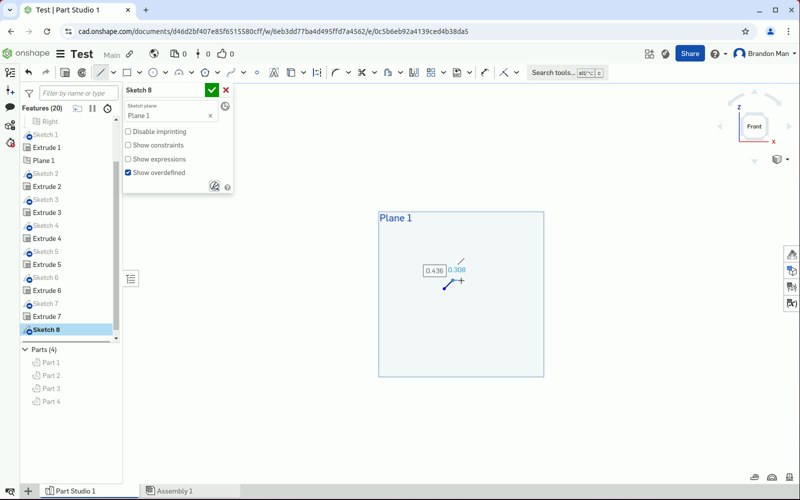
scroll(6)
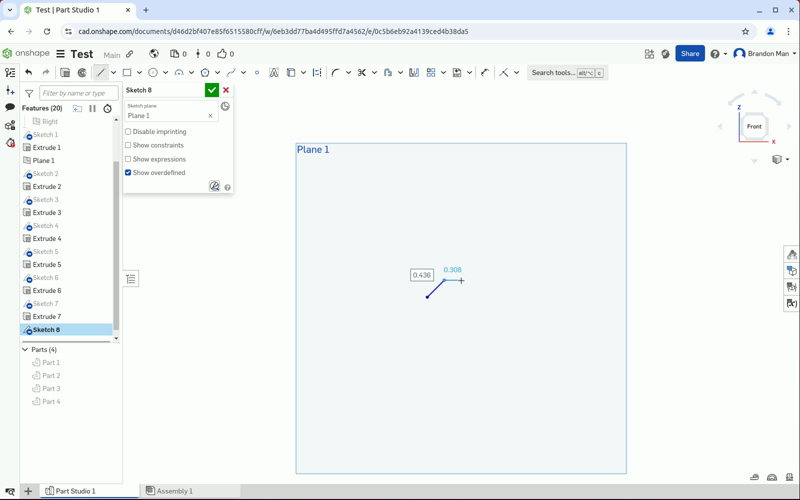
click(461, 280)
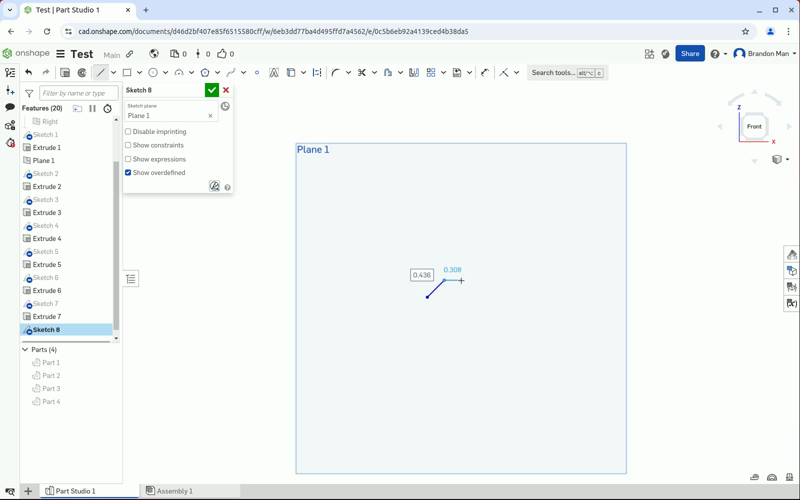
scroll(-6)
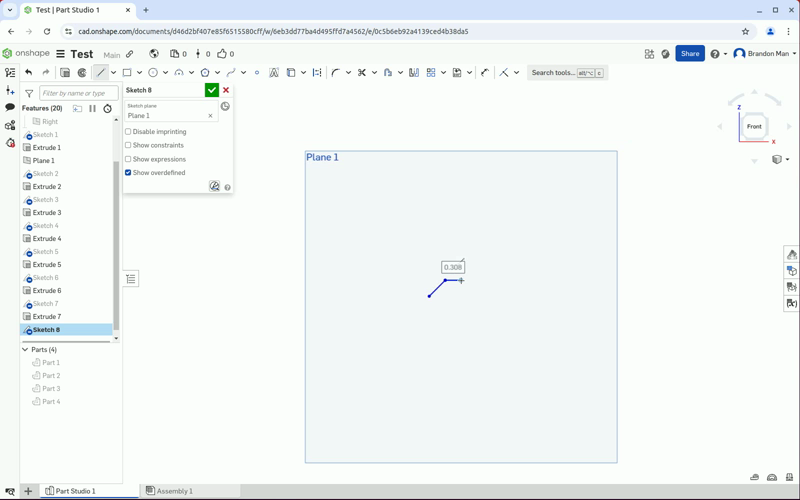
scroll(-6)
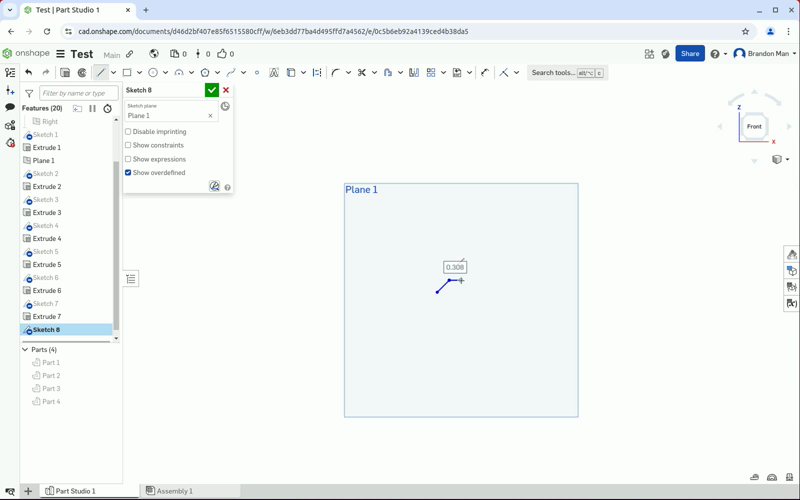
scroll(-6)
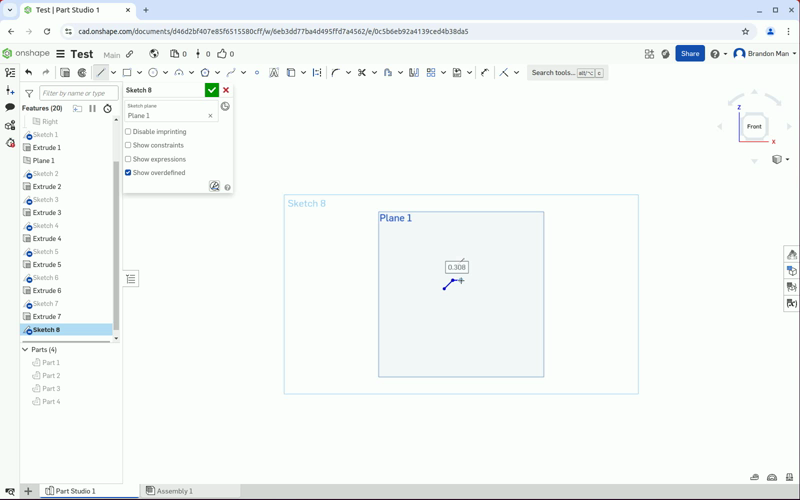
scroll(-6)
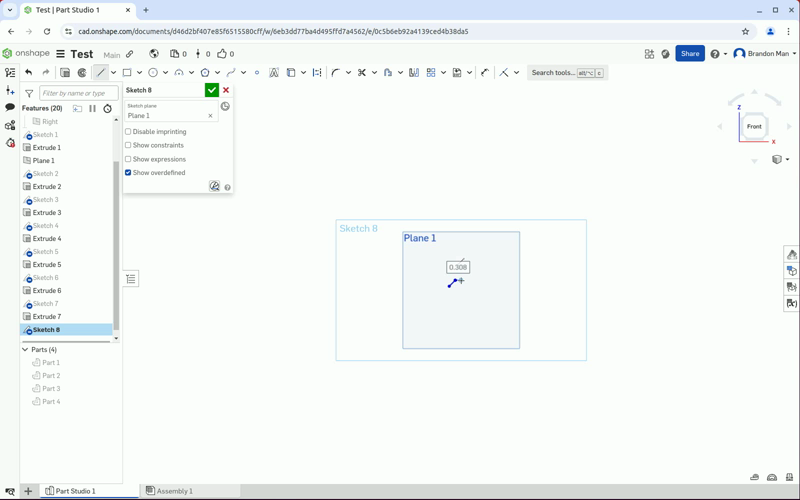
scroll(-6)
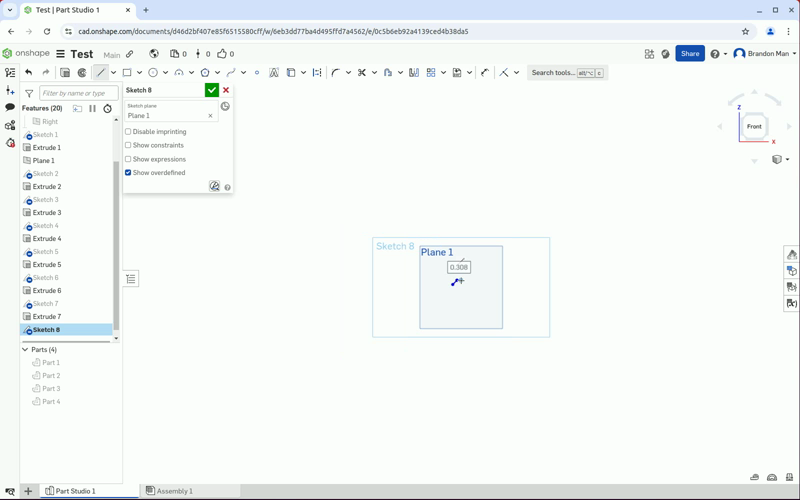
scroll(-6)
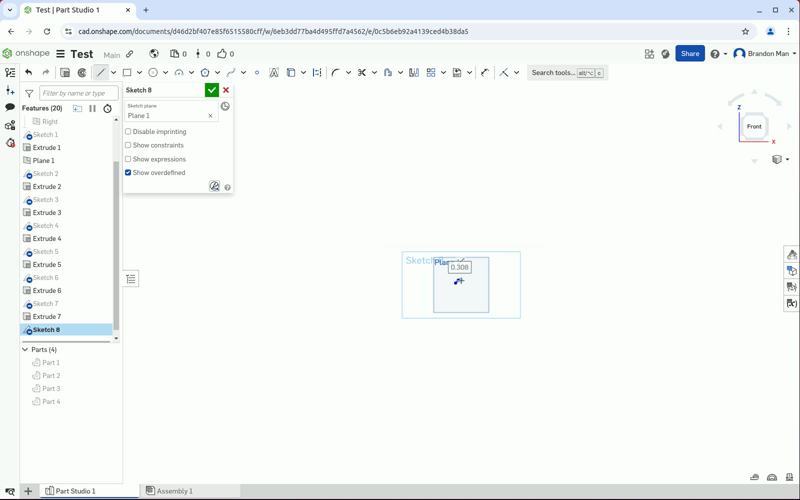
scroll(-6)
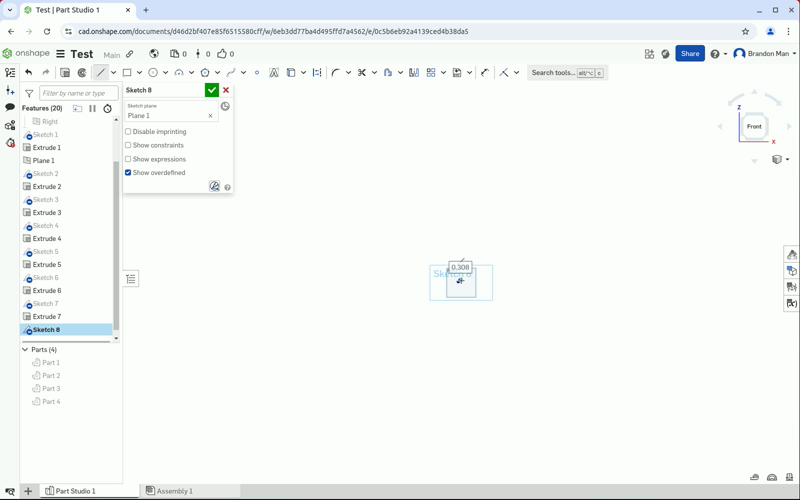
key_up(shift)
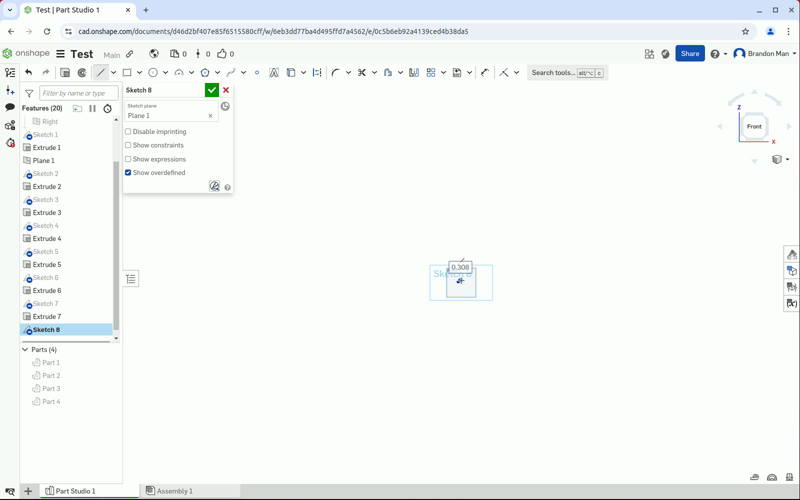
key_down(shift)
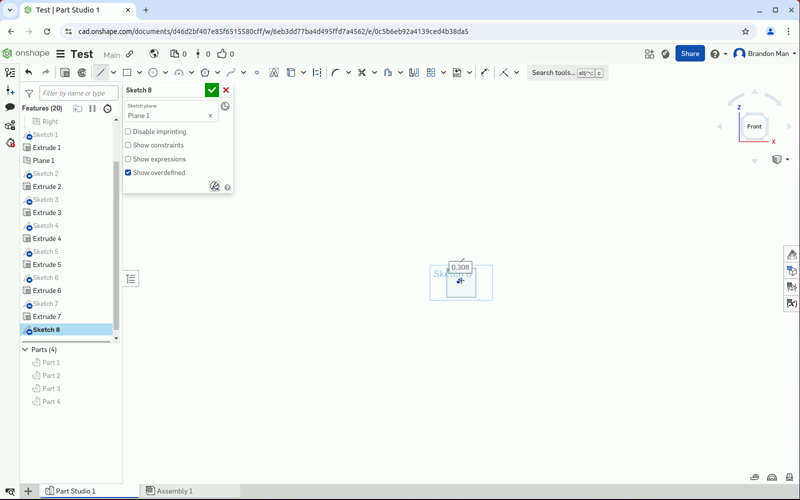
mouse_move(491, 280)
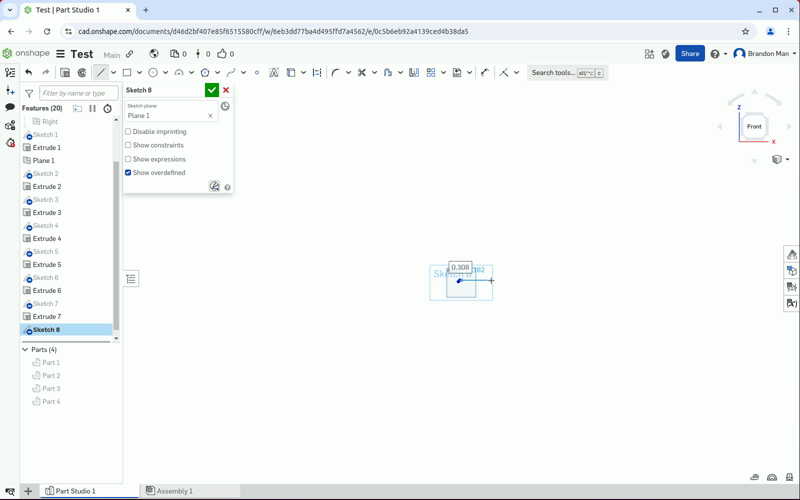
mouse_move(461, 264)
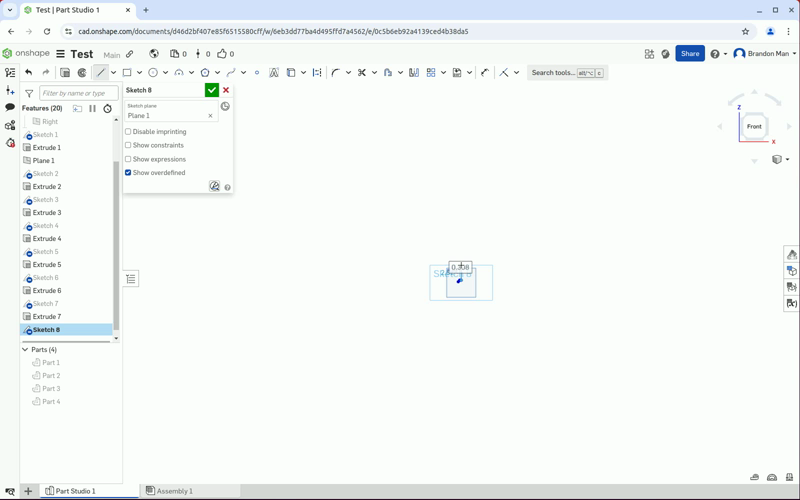
click(461, 264)
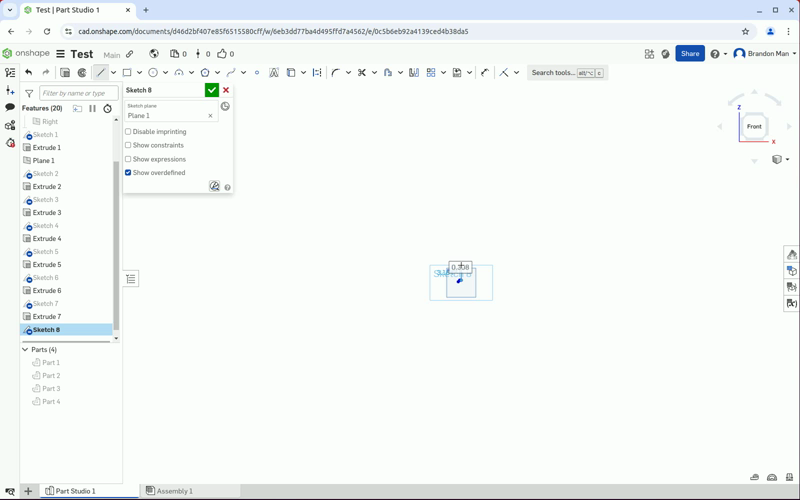
key_up(shift)
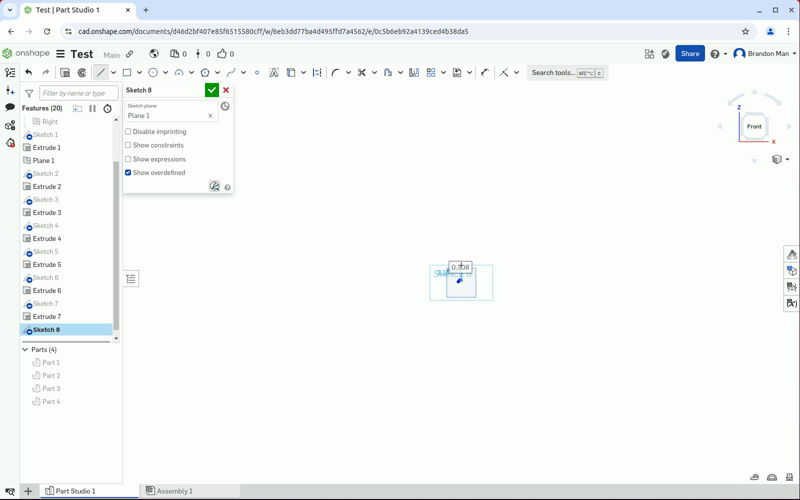
key_down(shift)
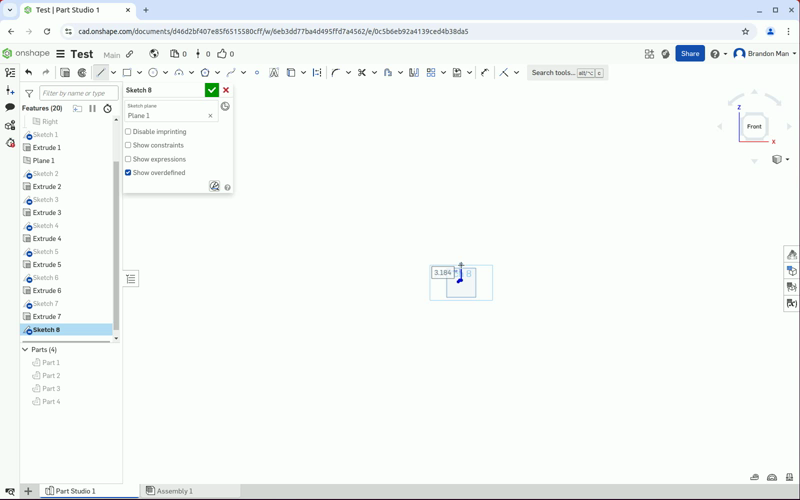
mouse_move(491, 264)
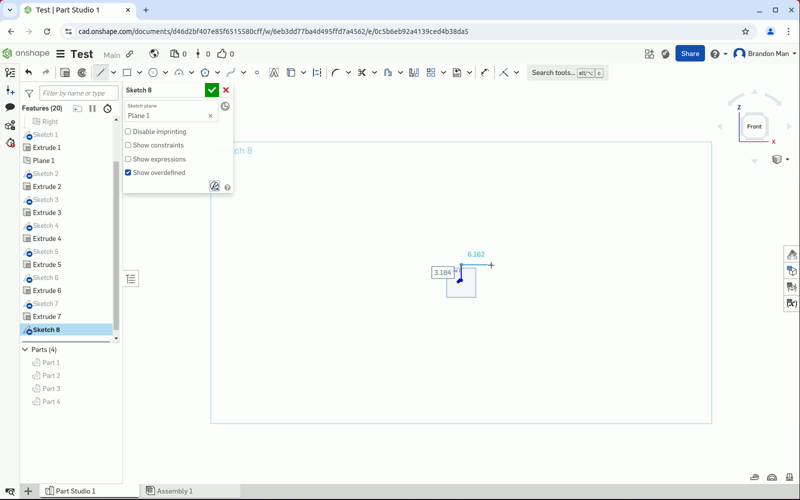
mouse_move(459, 264)
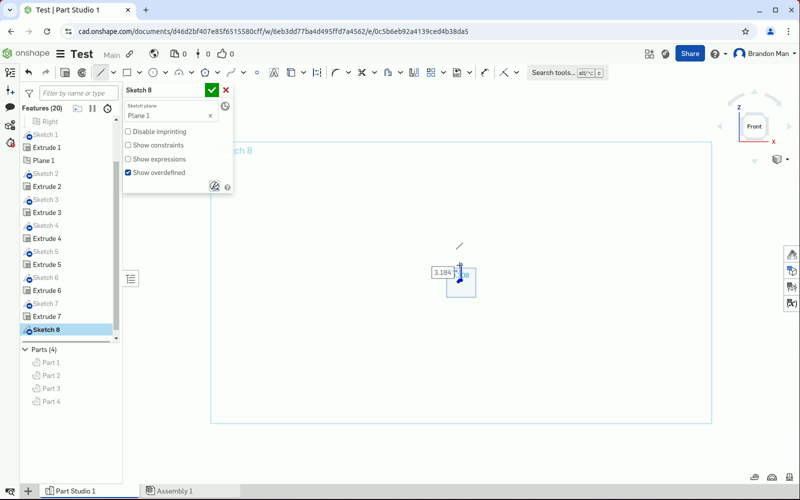
scroll(6)
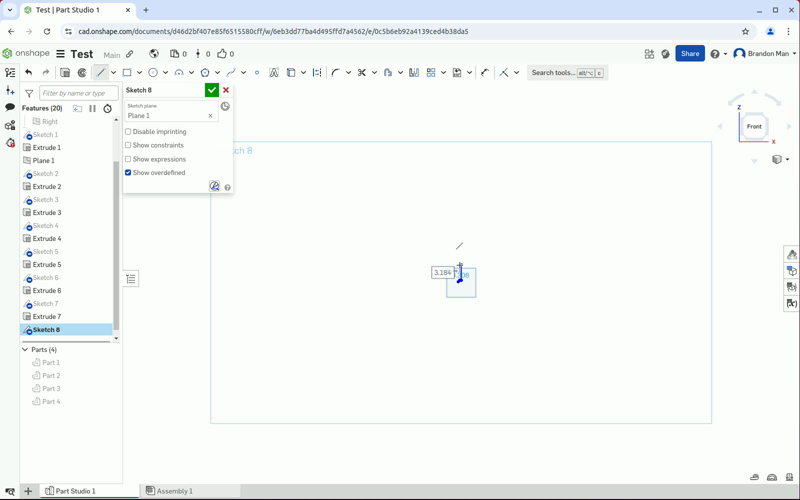
scroll(6)
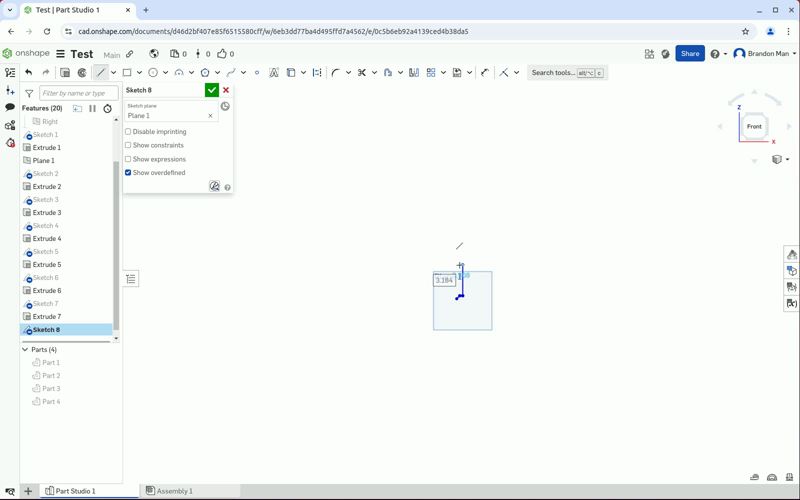
scroll(6)
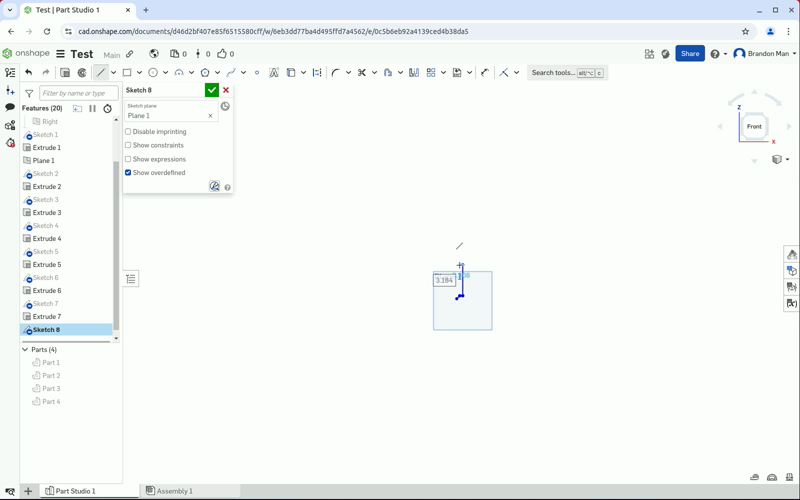
scroll(6)
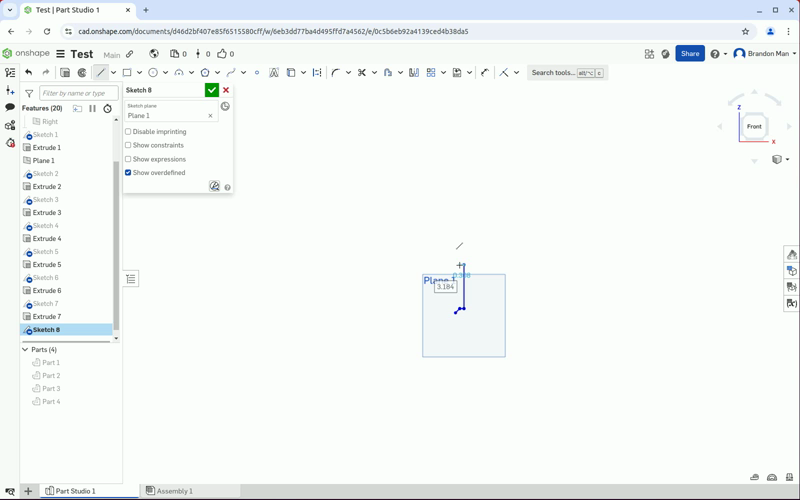
scroll(6)
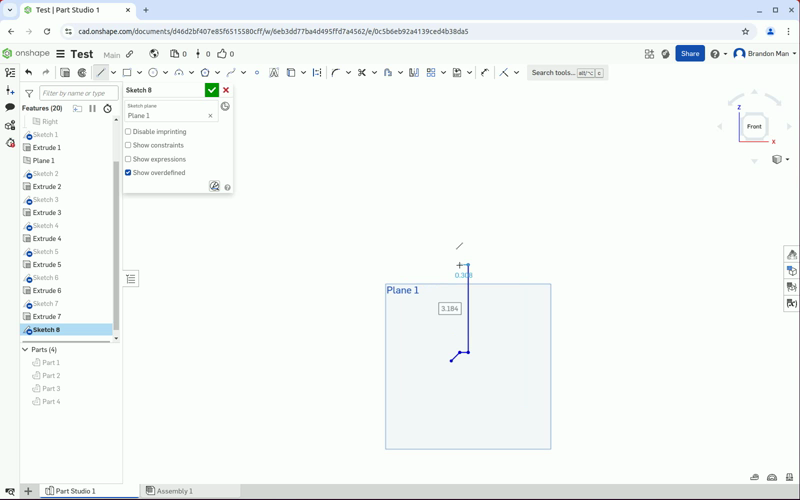
scroll(6)
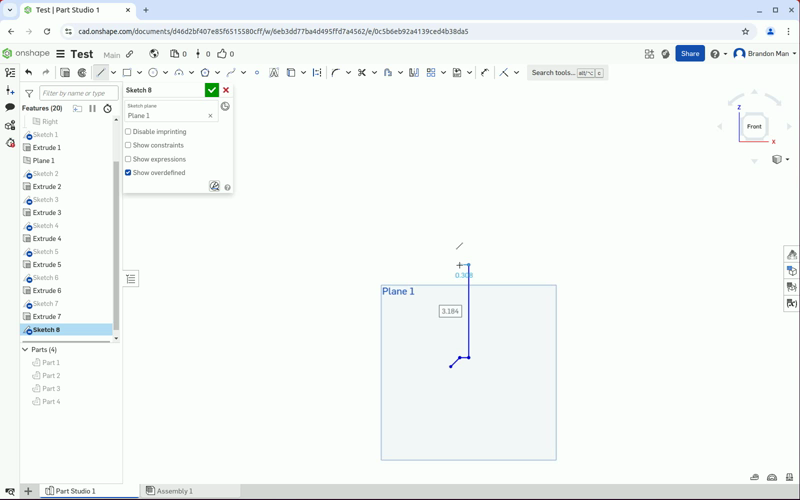
scroll(6)
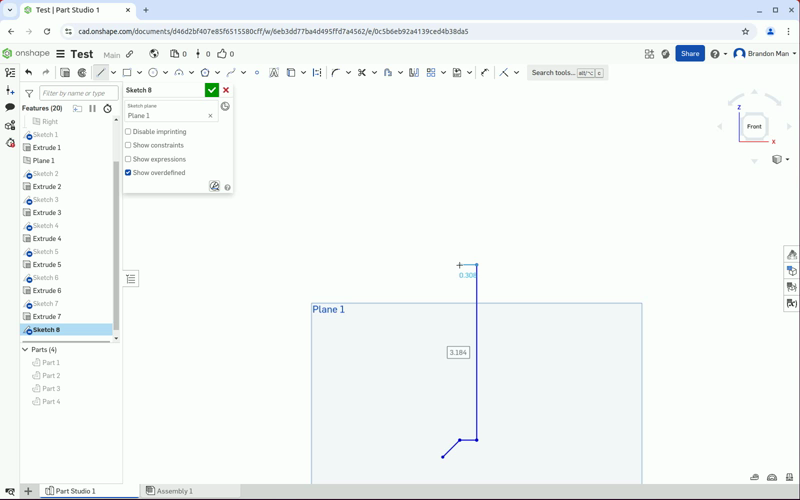
click(459, 264)
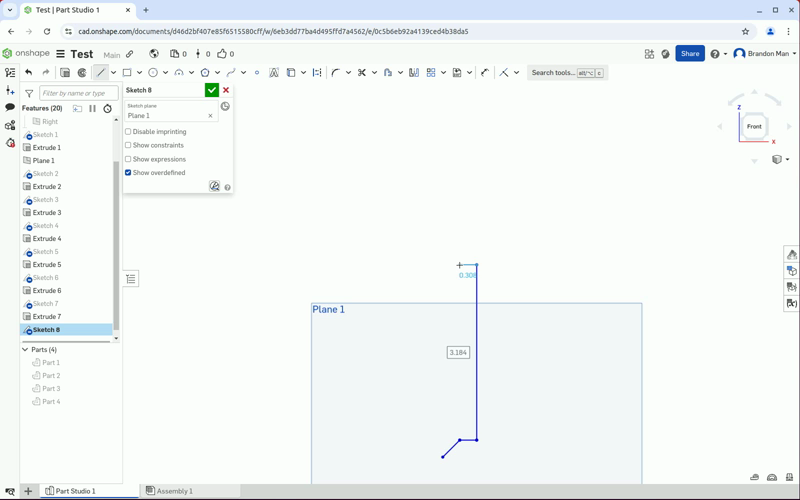
scroll(-6)
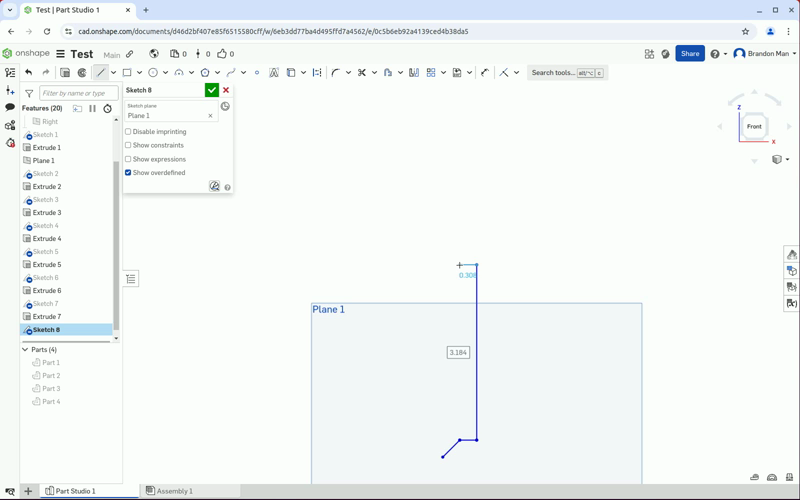
scroll(-6)
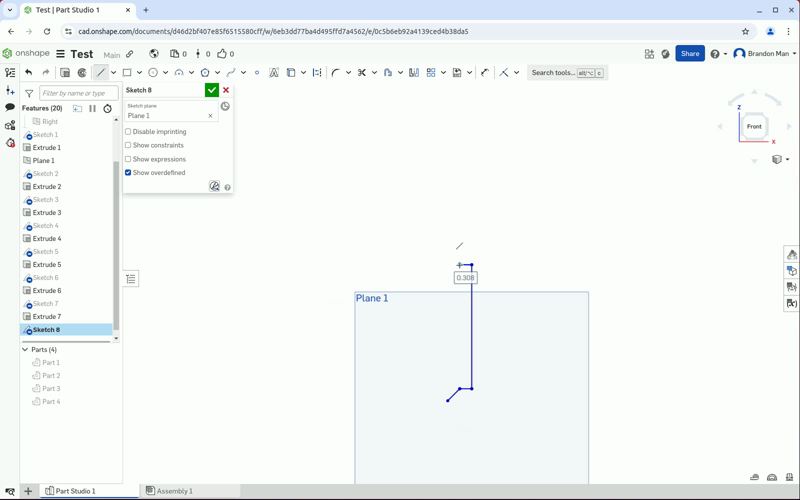
scroll(-6)
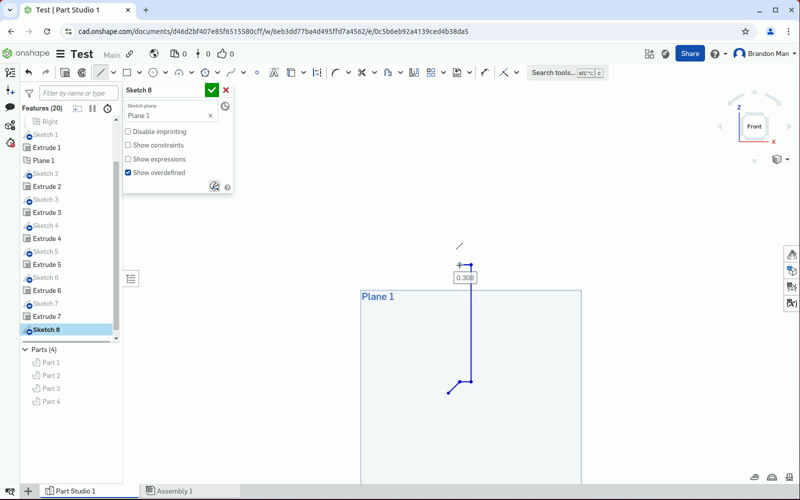
scroll(-6)
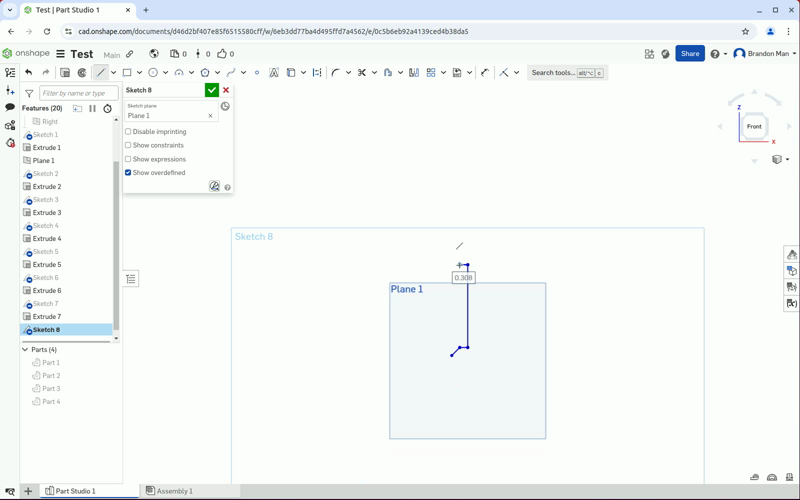
scroll(-6)
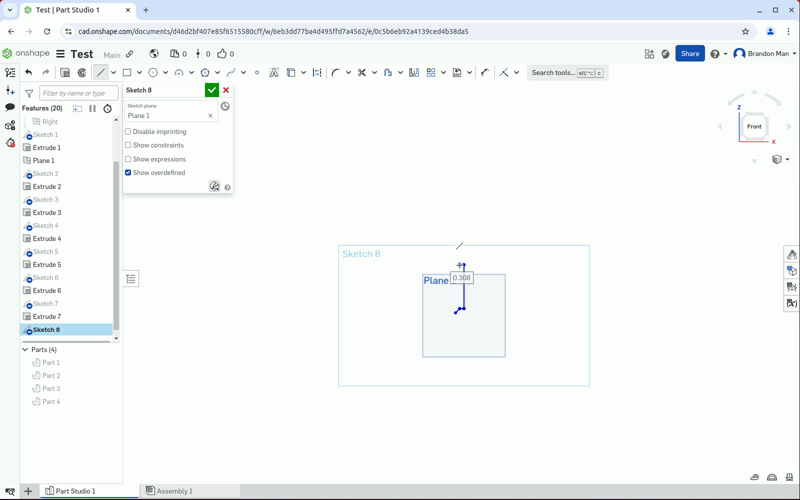
scroll(-6)
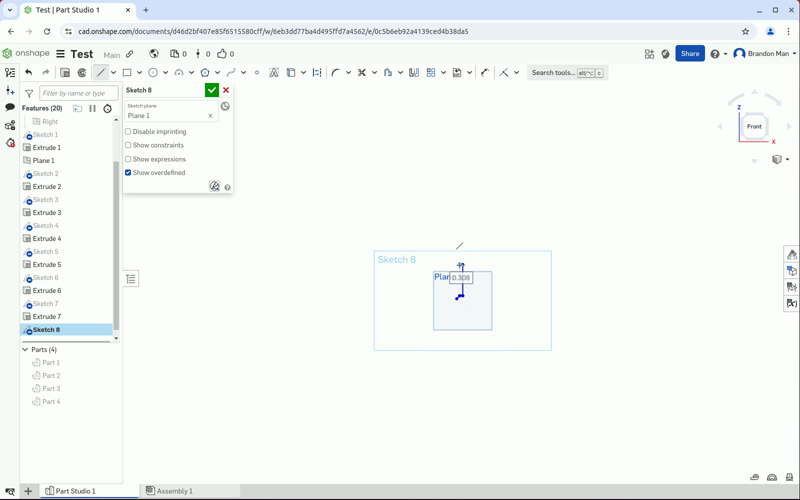
scroll(-6)
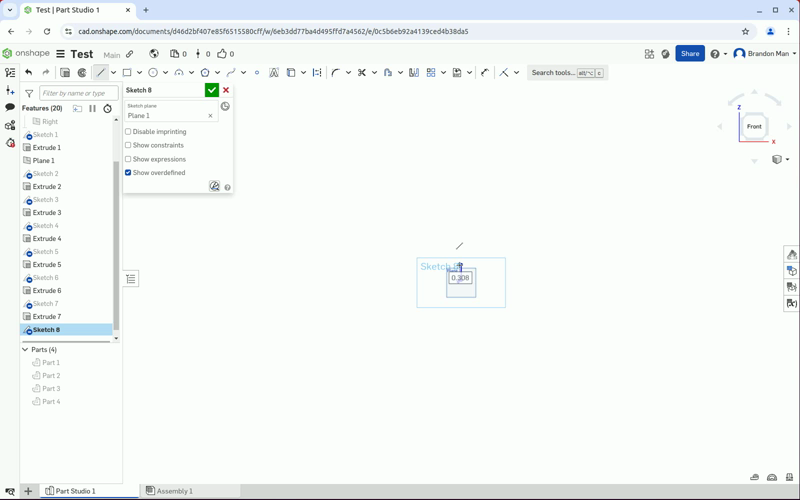
key_up(shift)
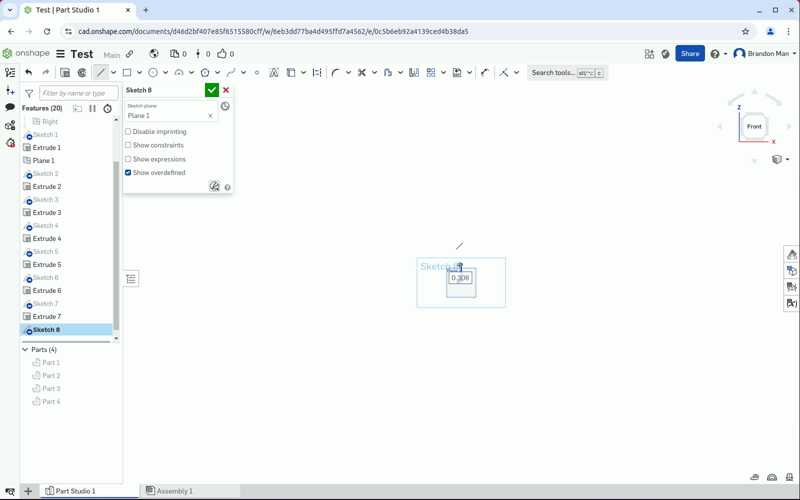
key_down(shift)
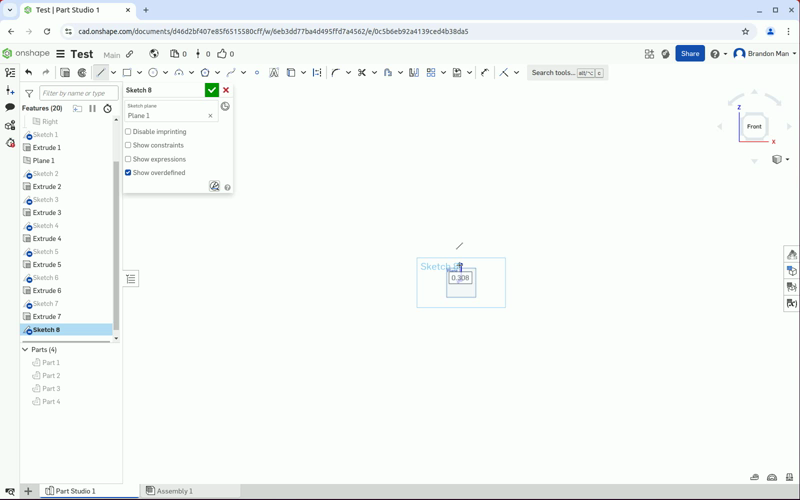
mouse_move(489, 264)
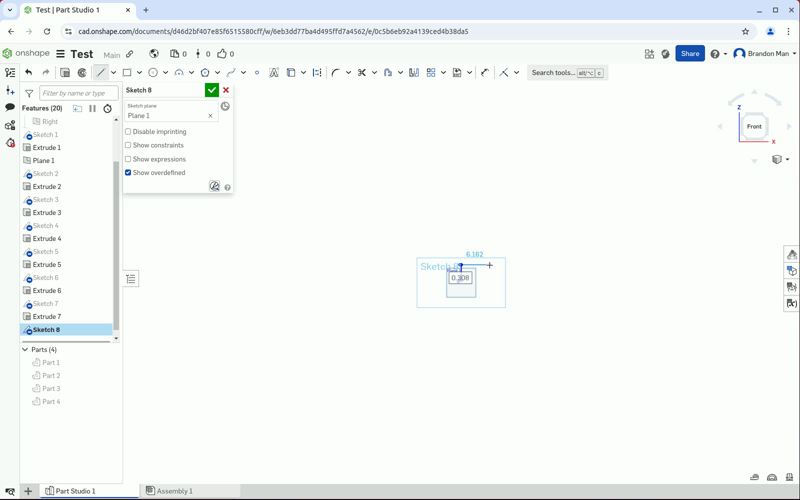
mouse_move(458, 263)
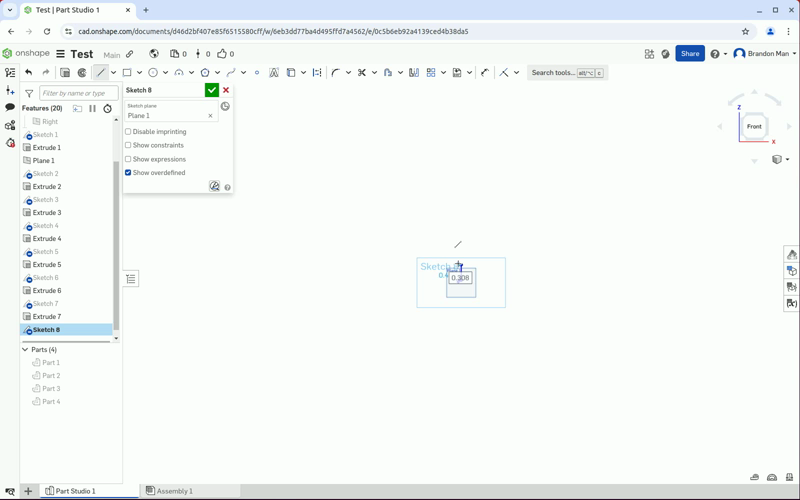
scroll(6)
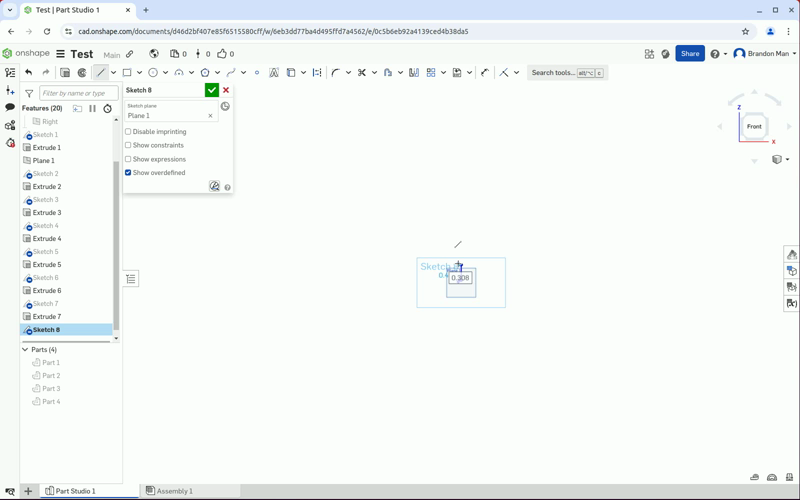
scroll(6)
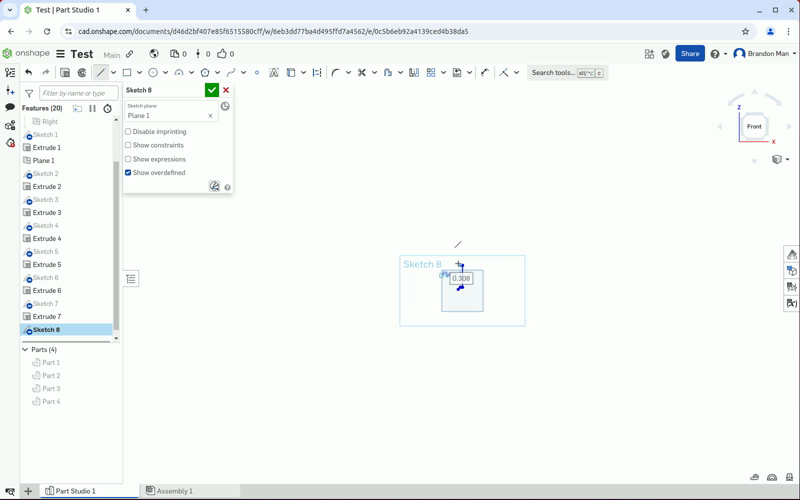
scroll(6)
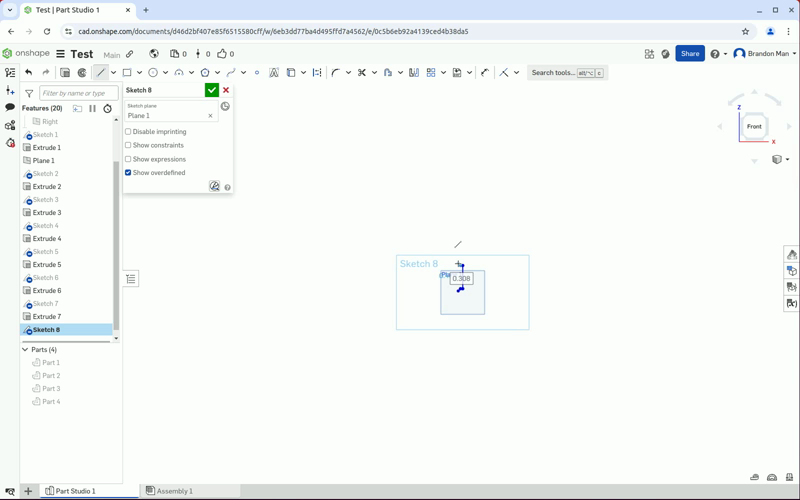
scroll(6)
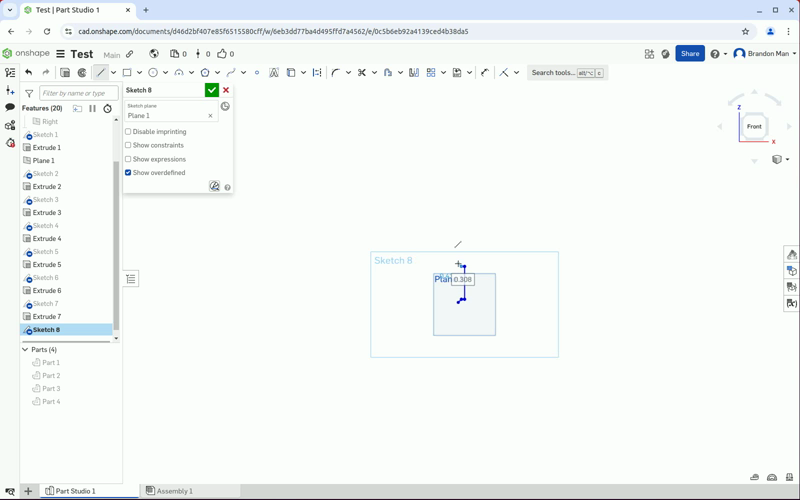
scroll(6)
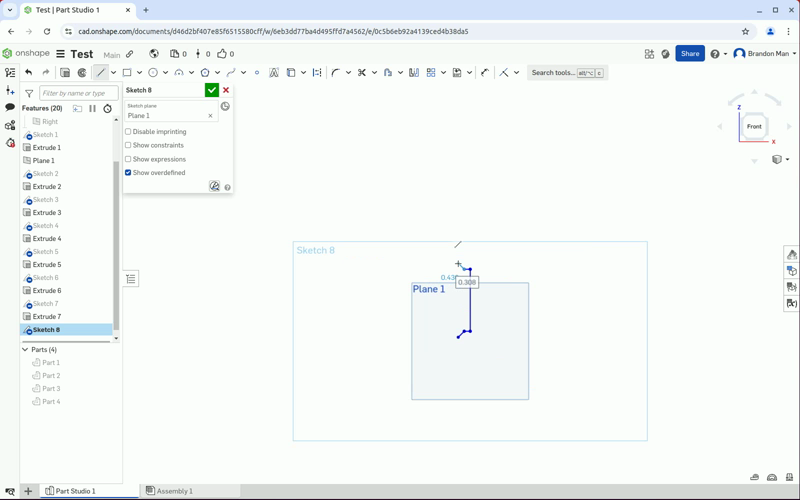
scroll(6)
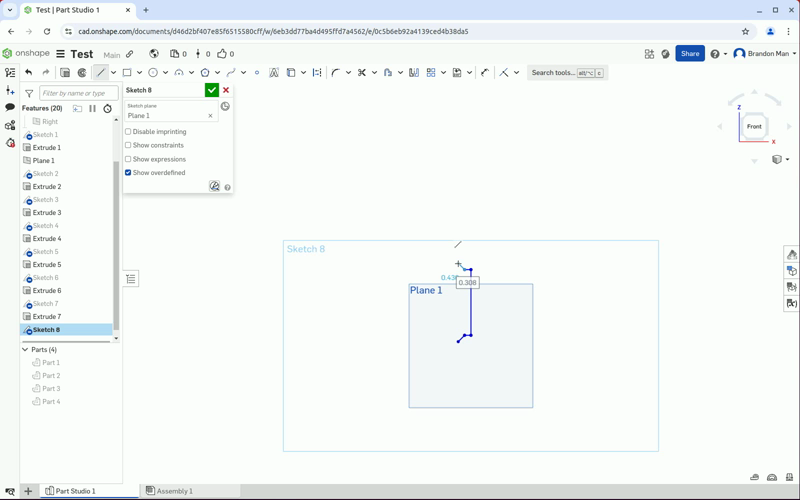
scroll(6)
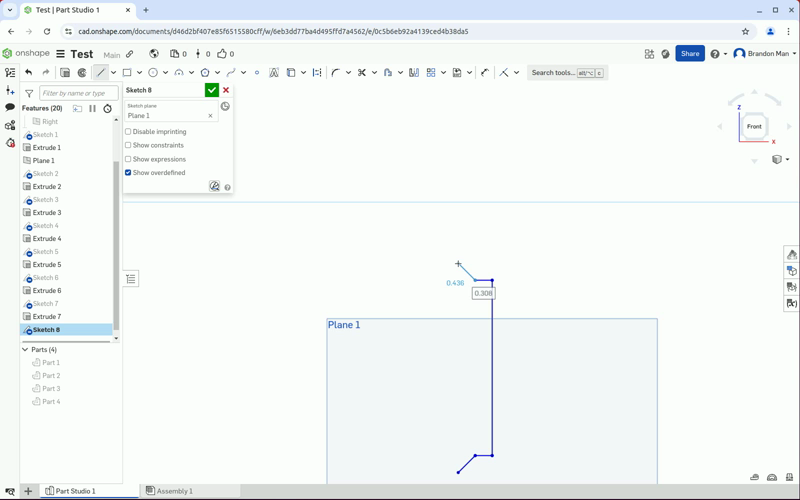
click(458, 263)
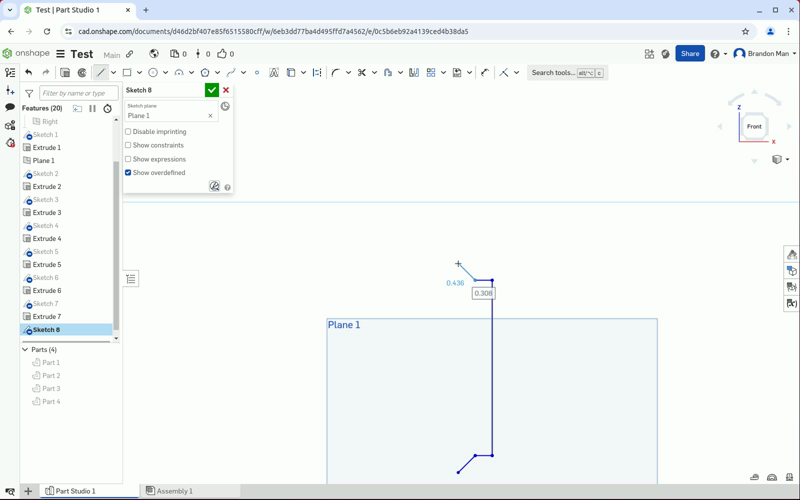
scroll(-6)
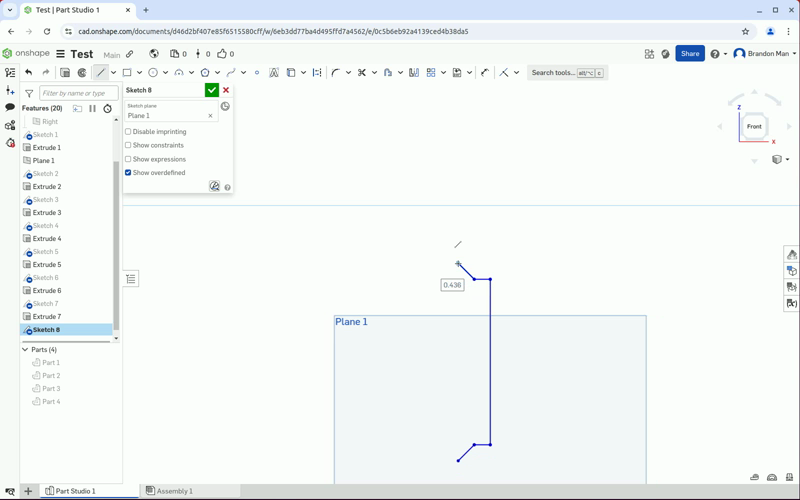
scroll(-6)
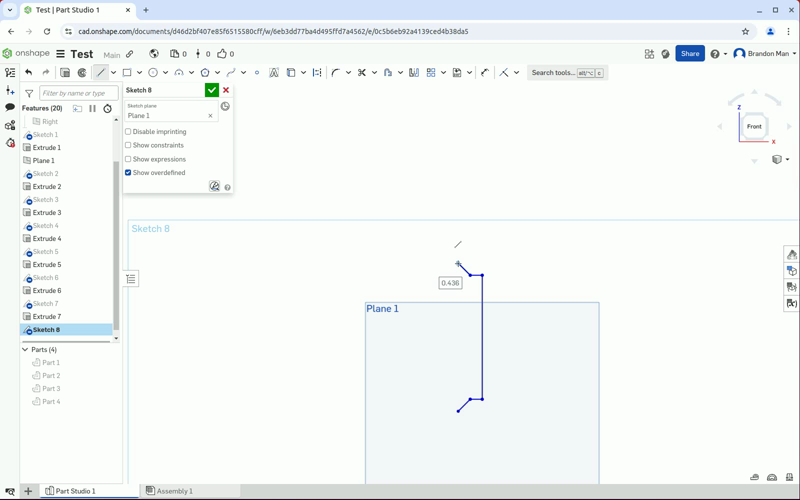
scroll(-6)
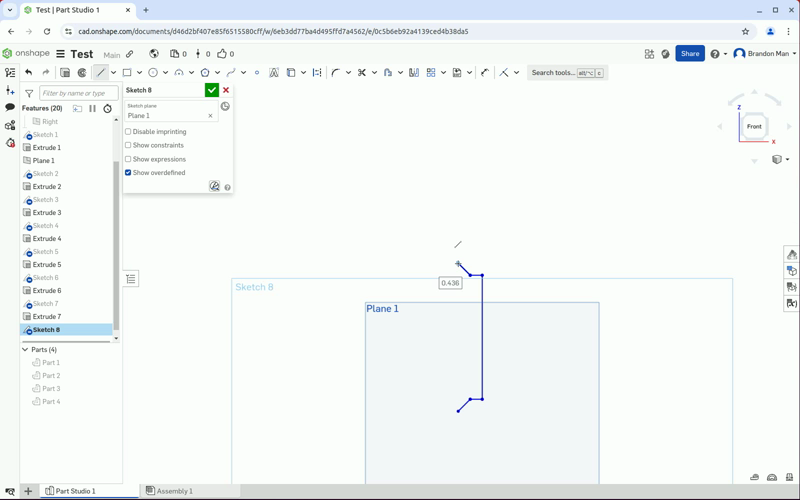
scroll(-6)
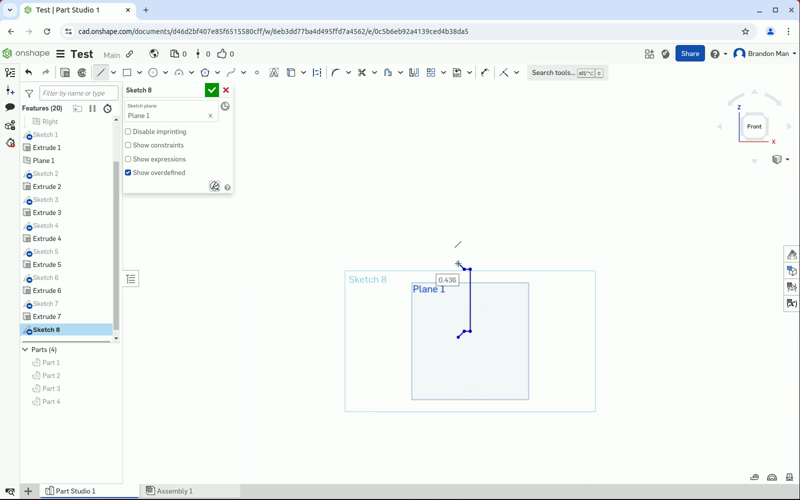
scroll(-6)
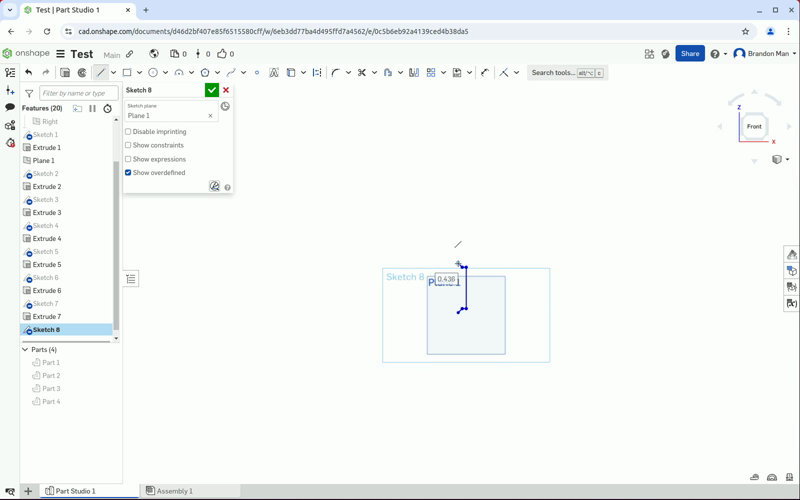
scroll(-6)
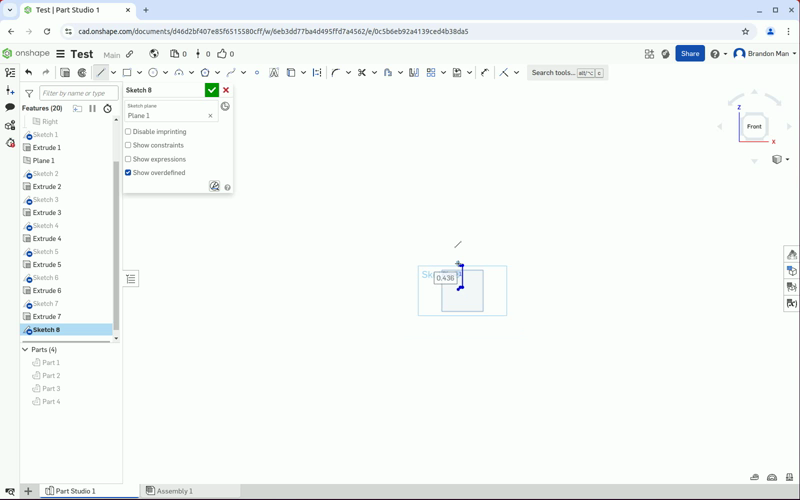
scroll(-6)
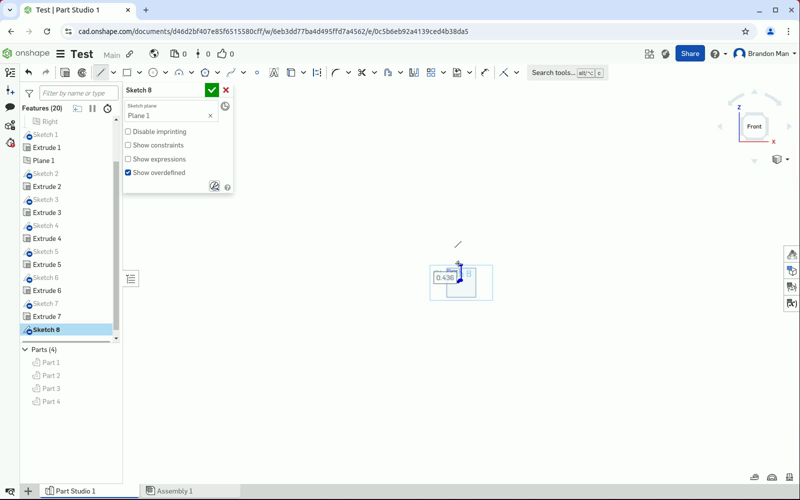
key_up(shift)
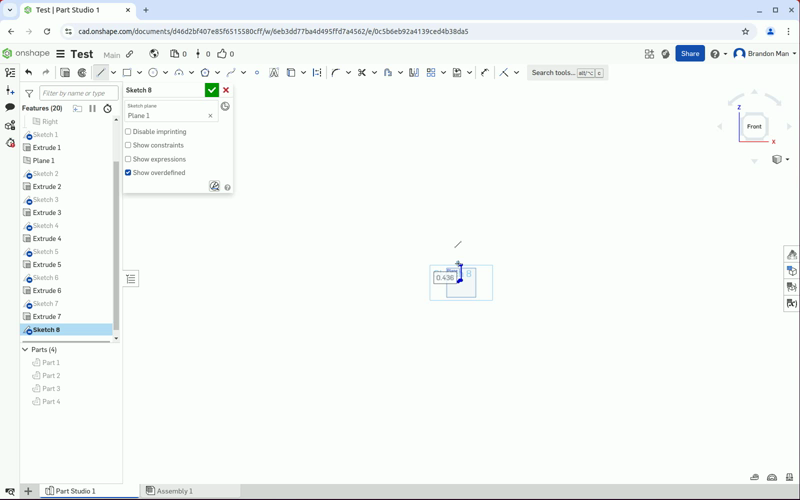
mouse_move(488, 263)
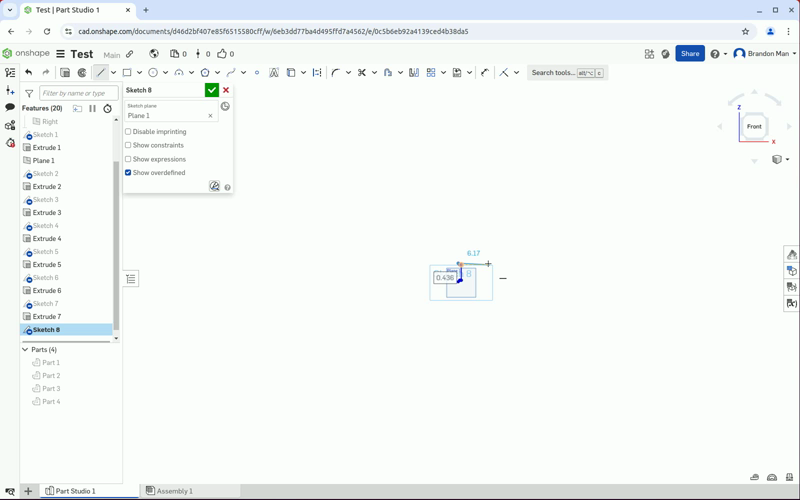
key_down(shift)
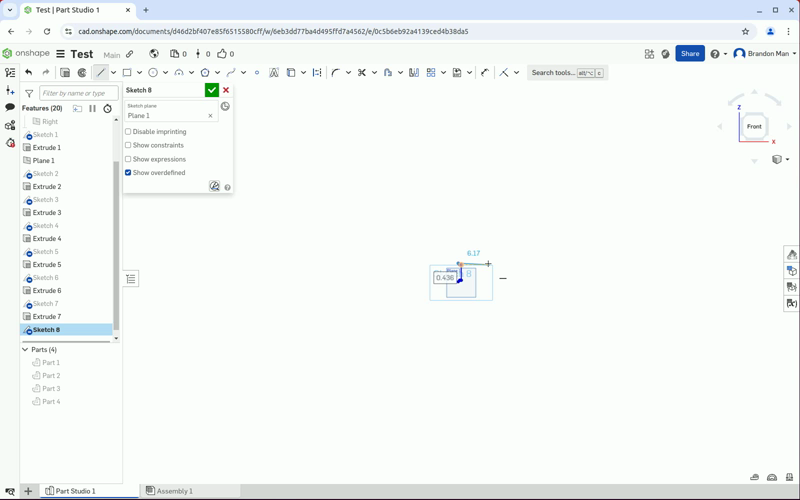
mouse_move(458, 281)
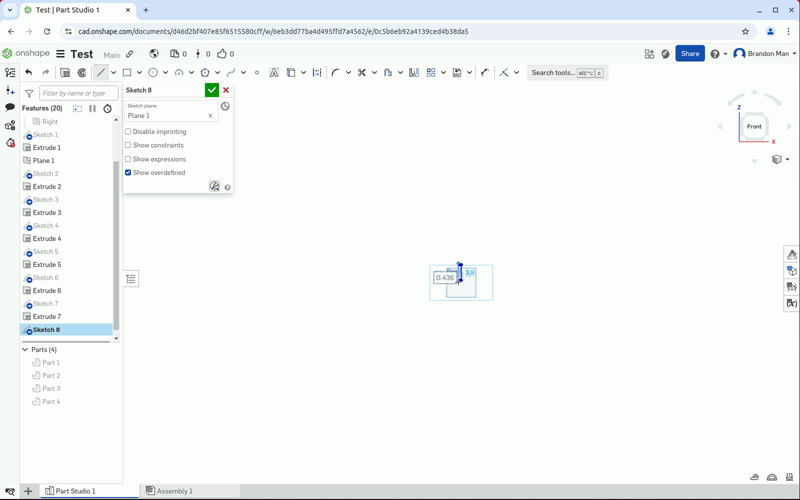
scroll(6)
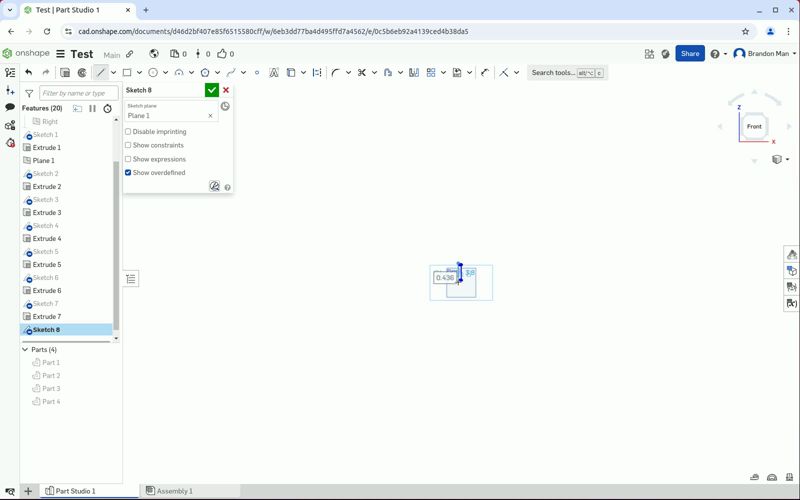
scroll(6)
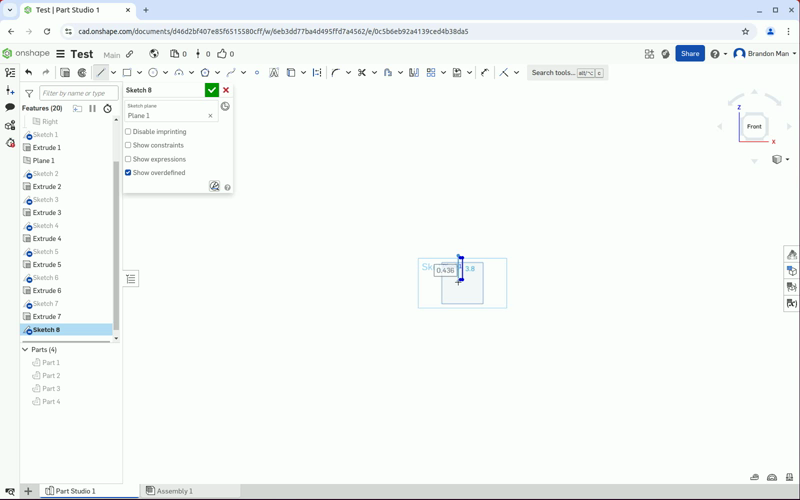
scroll(6)
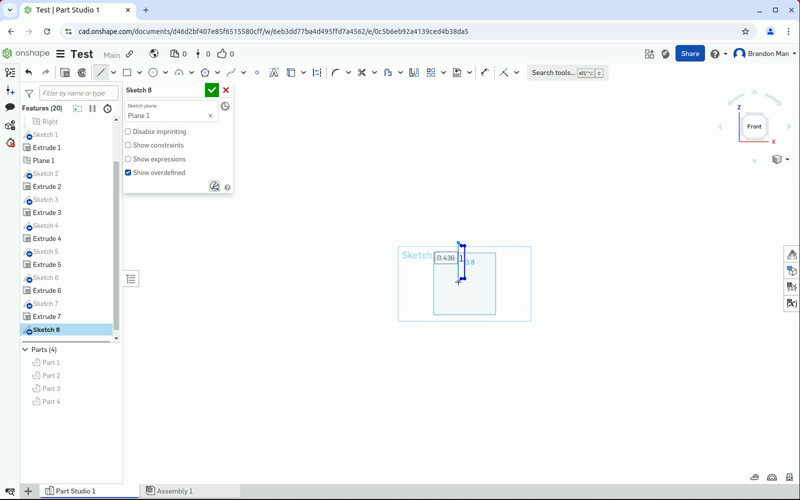
scroll(6)
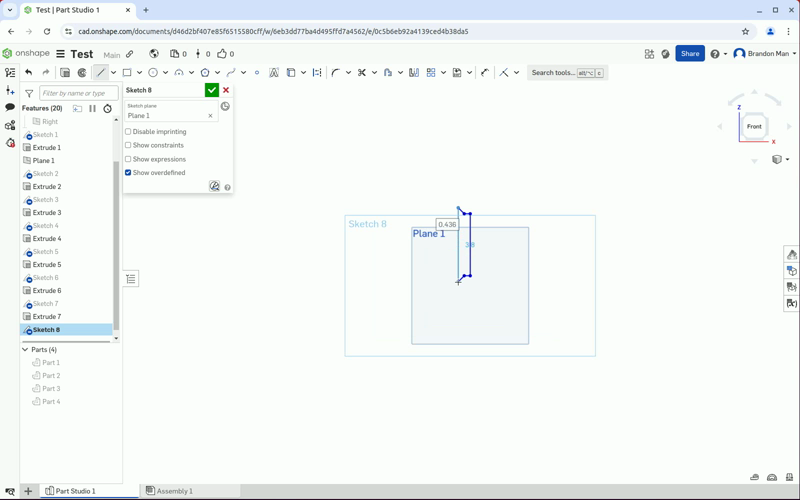
scroll(6)
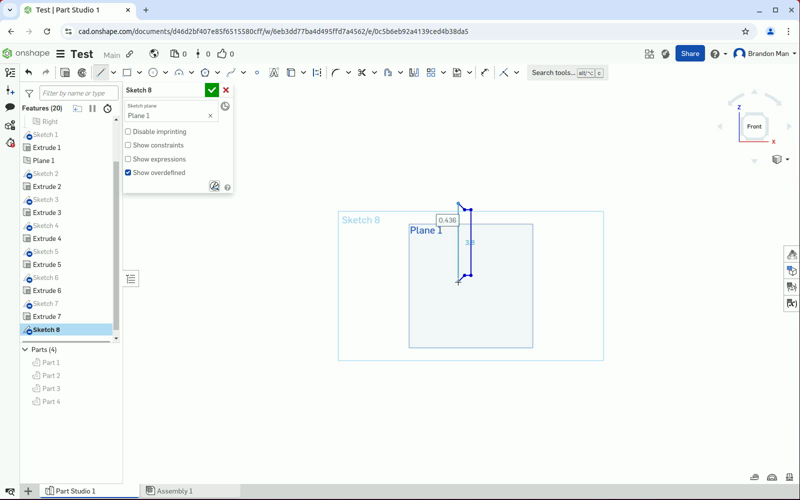
scroll(6)
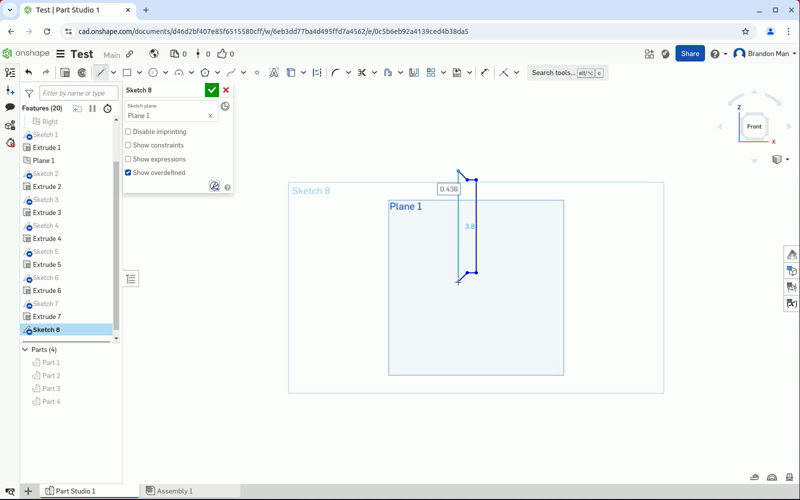
scroll(6)
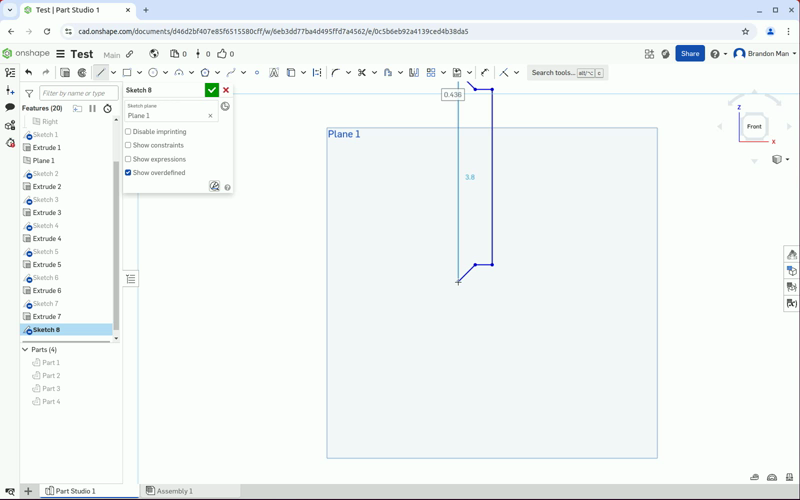
key_up(shift)
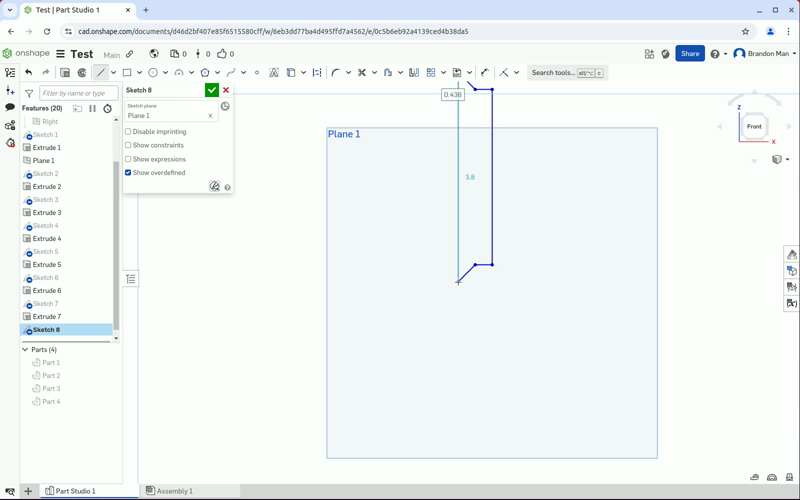
click(458, 281)
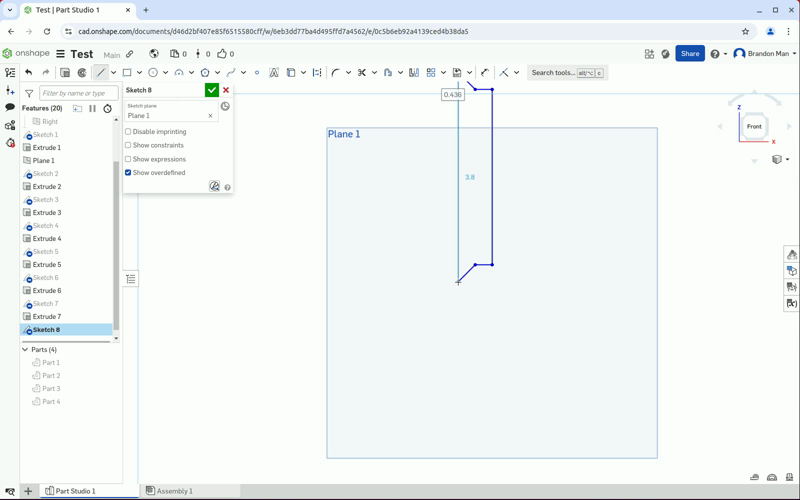
scroll(-6)
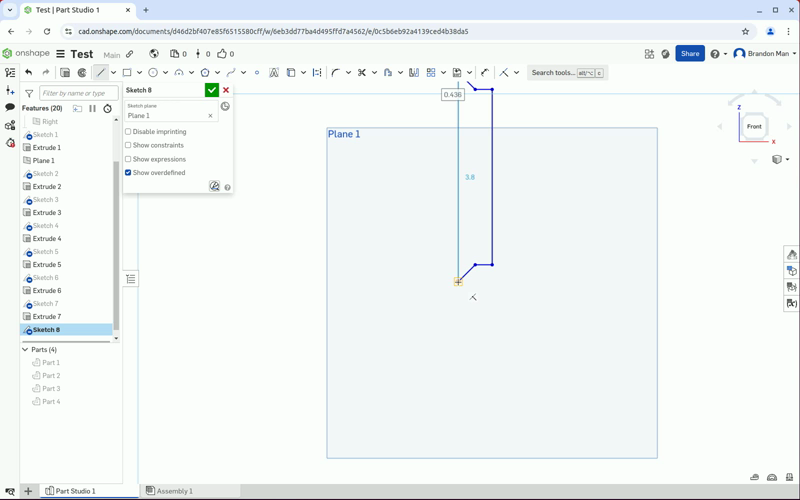
scroll(-6)
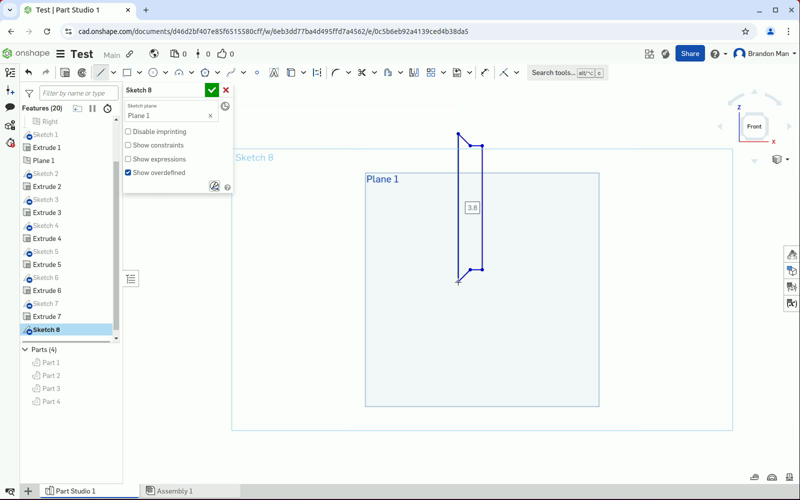
scroll(-6)
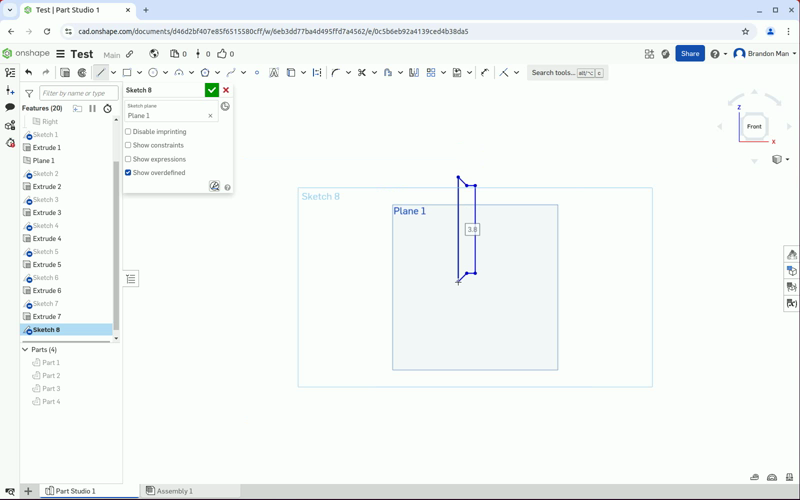
scroll(-6)
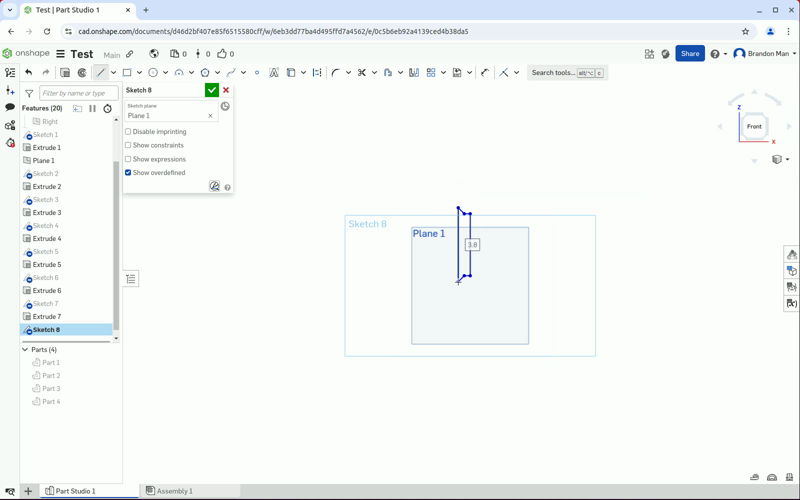
scroll(-6)
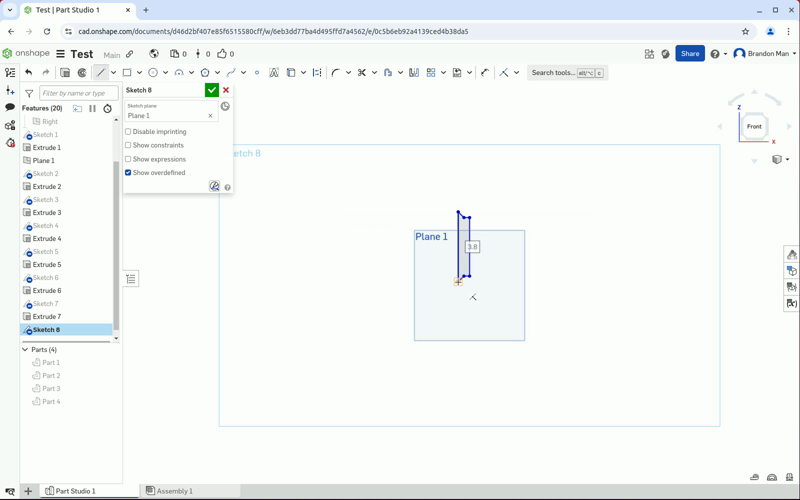
scroll(-6)
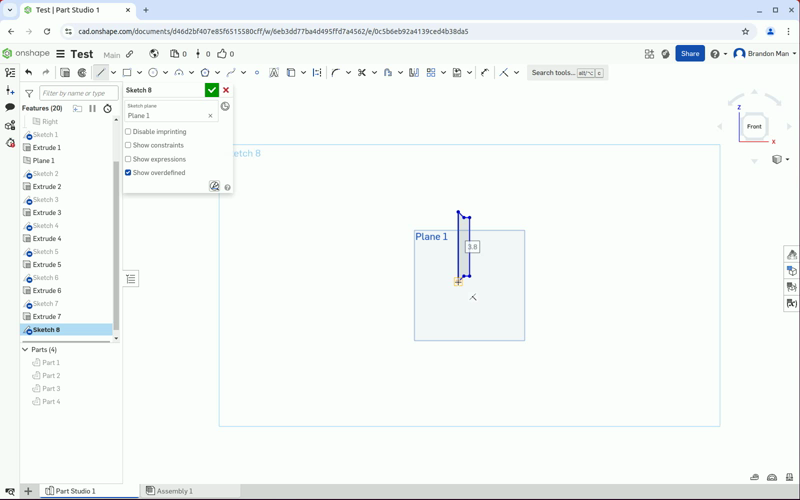
scroll(-6)
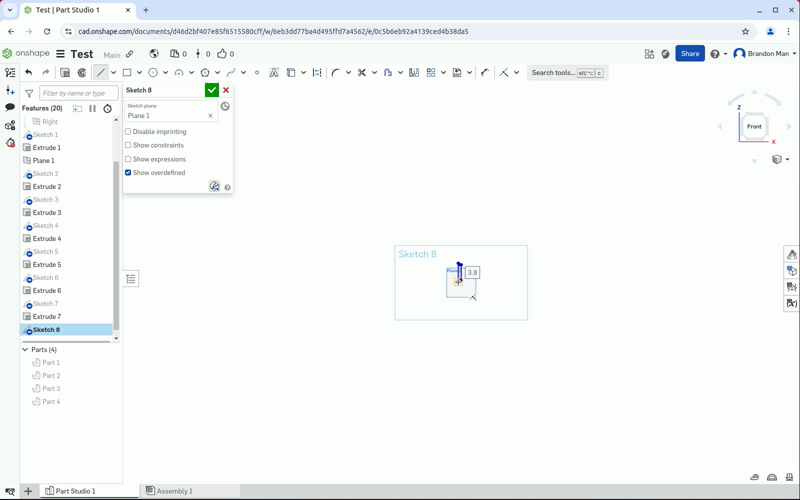
key(esc)
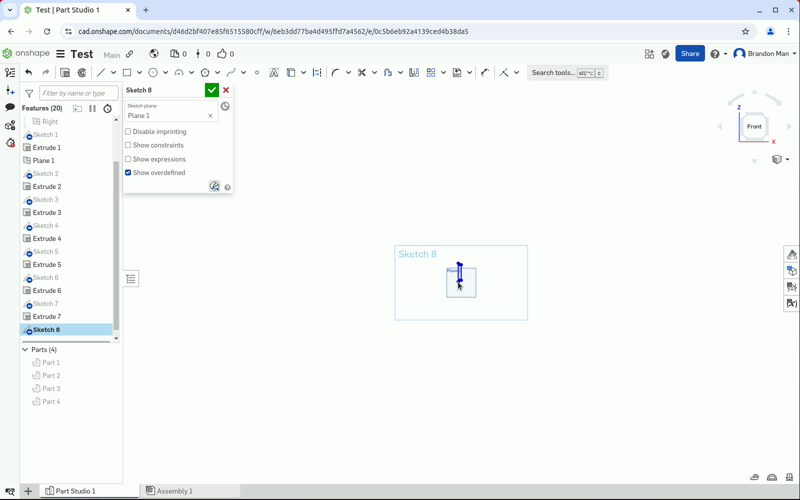
mouse_move(460, 268)
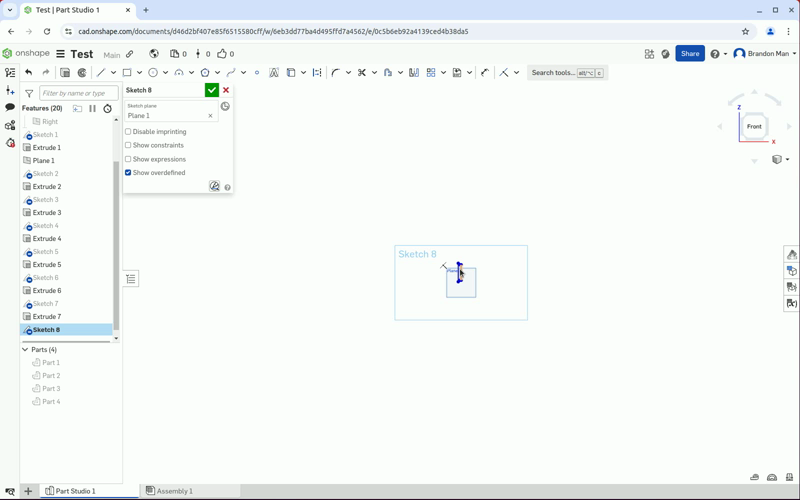
scroll(6)
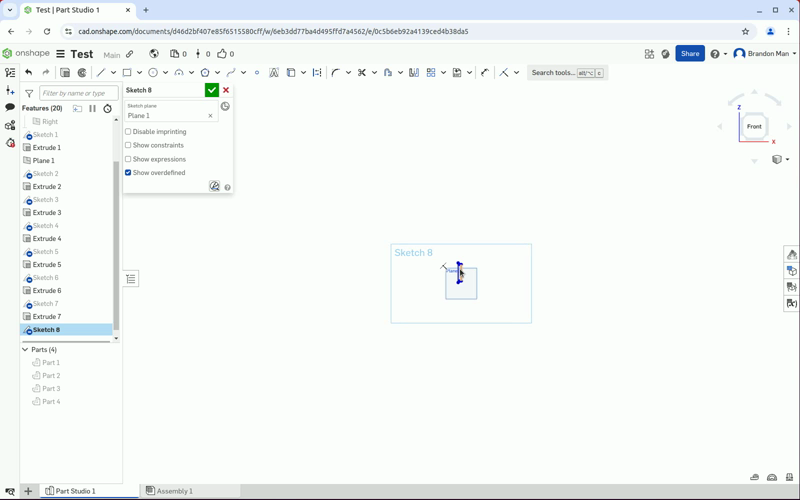
scroll(6)
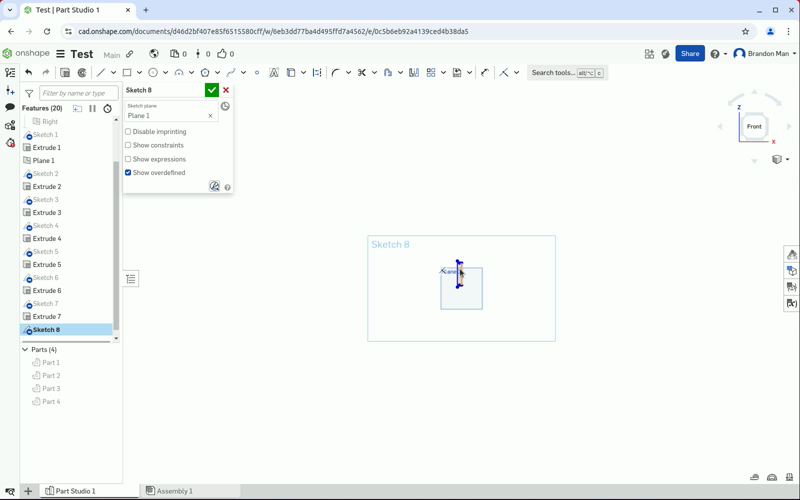
scroll(6)
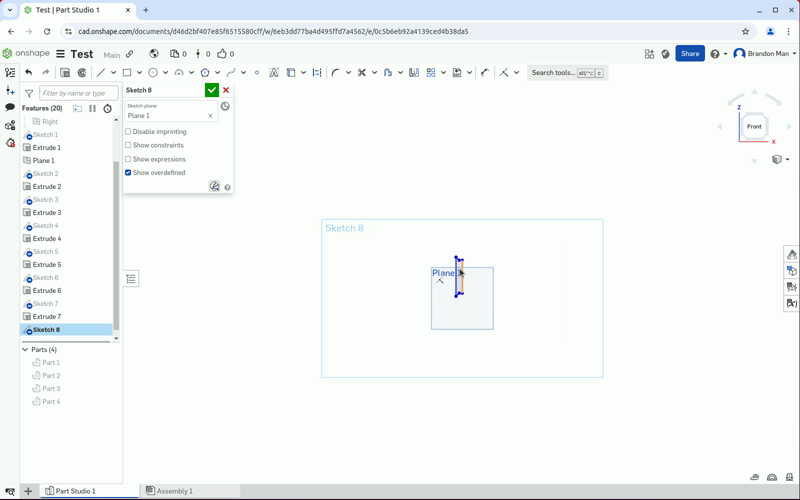
scroll(6)
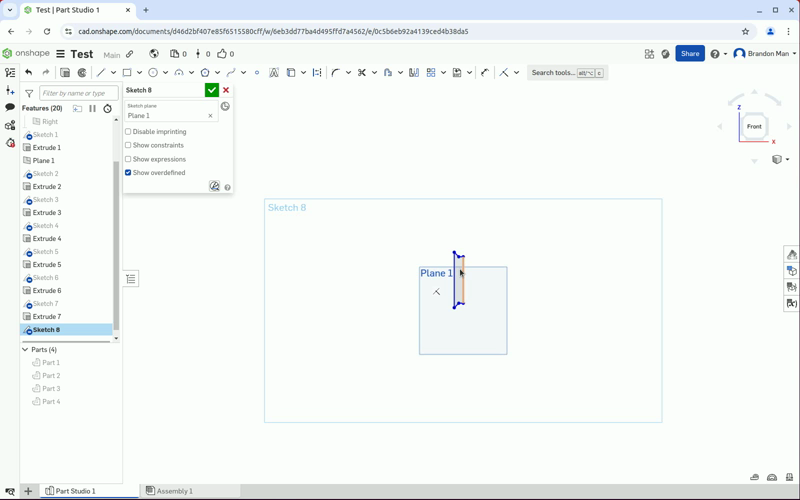
scroll(6)
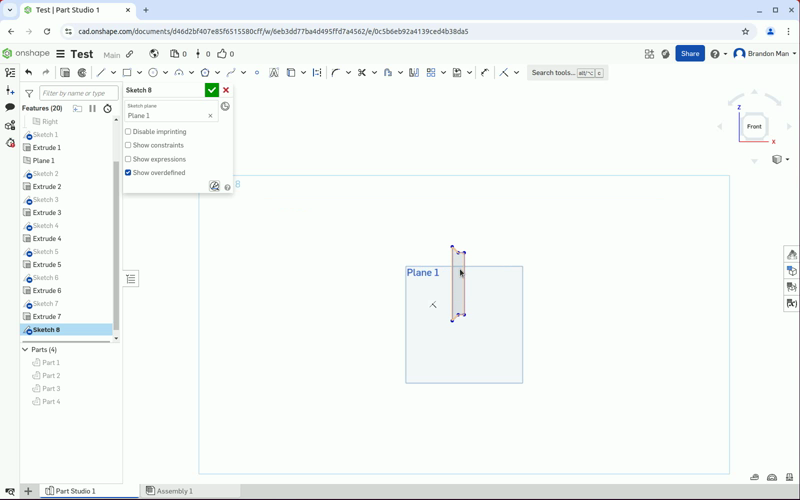
scroll(6)
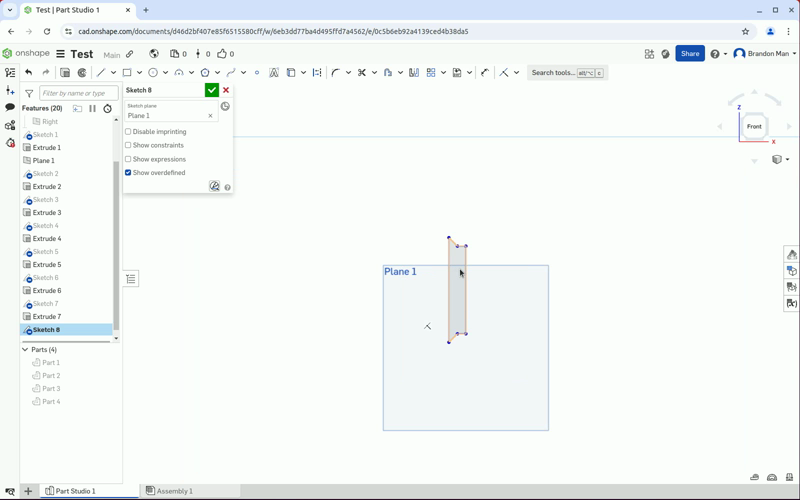
scroll(6)
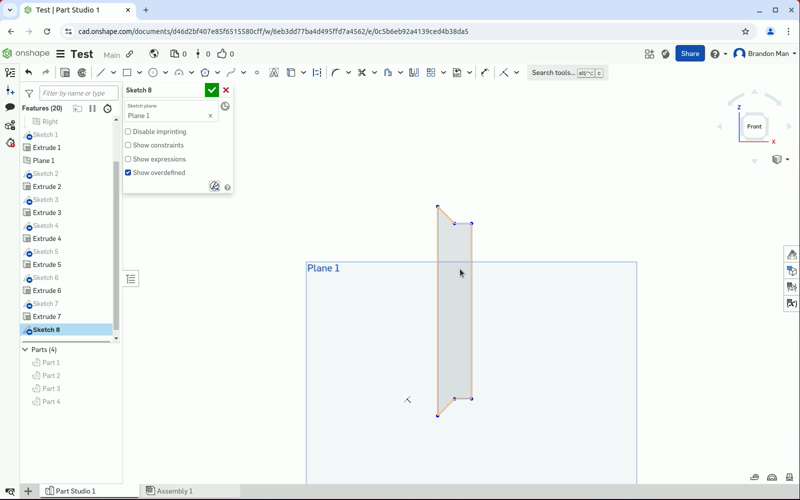
click(460, 268)
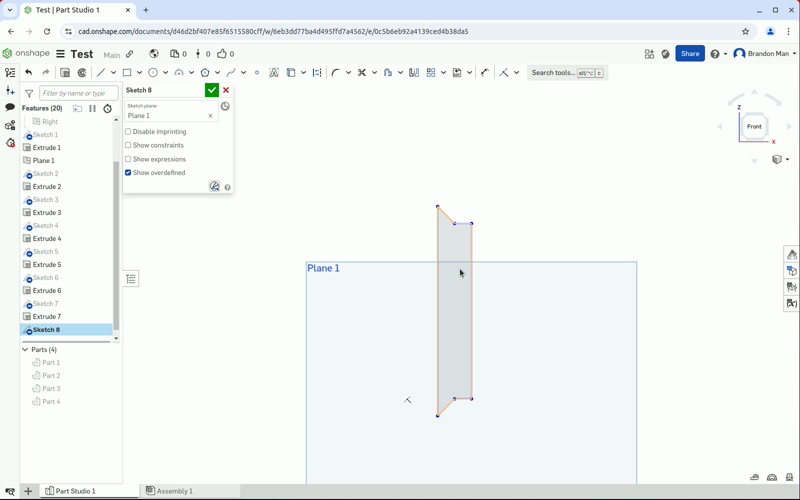
scroll(-6)
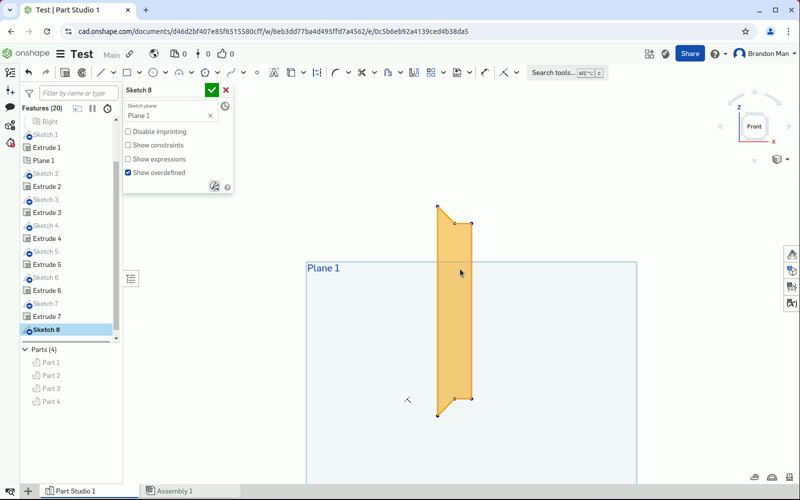
scroll(-6)
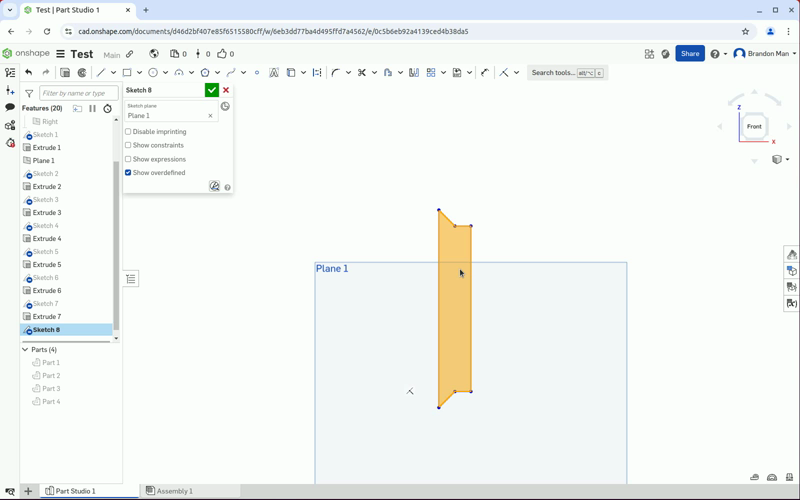
scroll(-6)
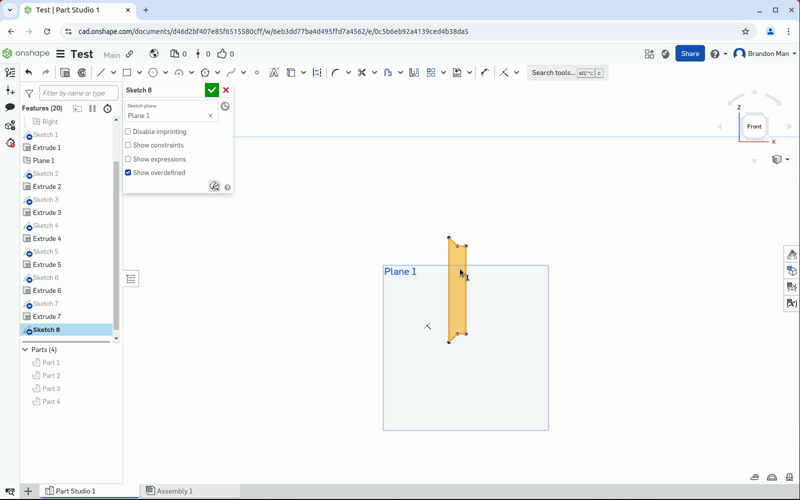
scroll(-6)
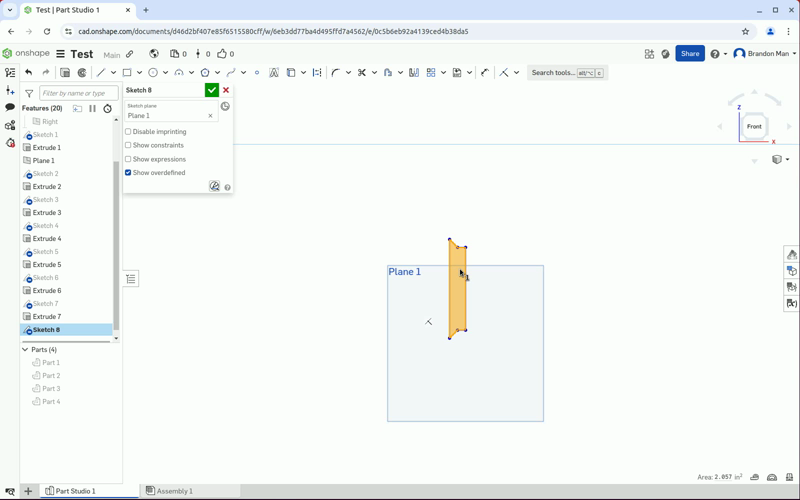
scroll(-6)
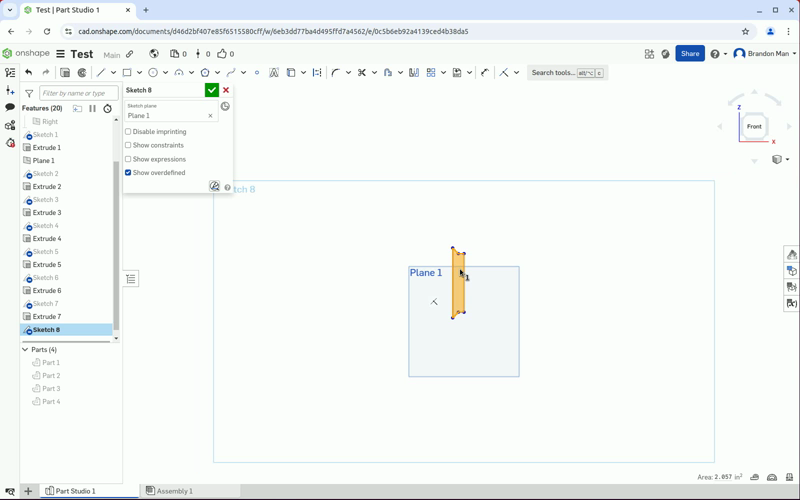
scroll(-6)
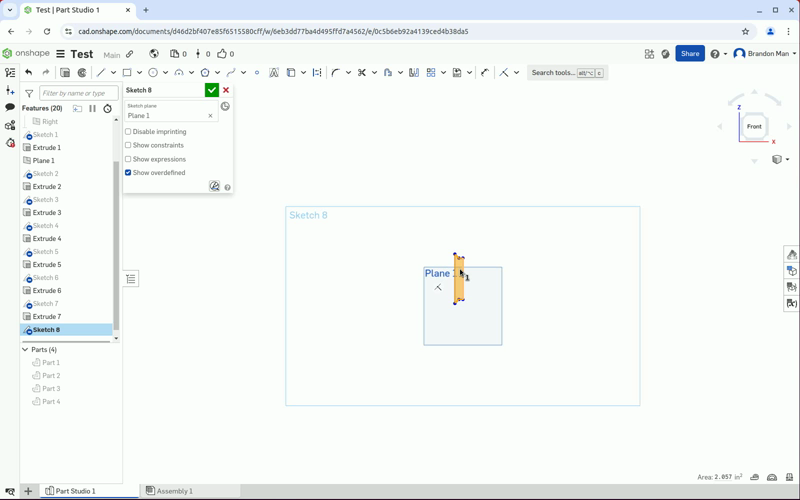
scroll(-6)
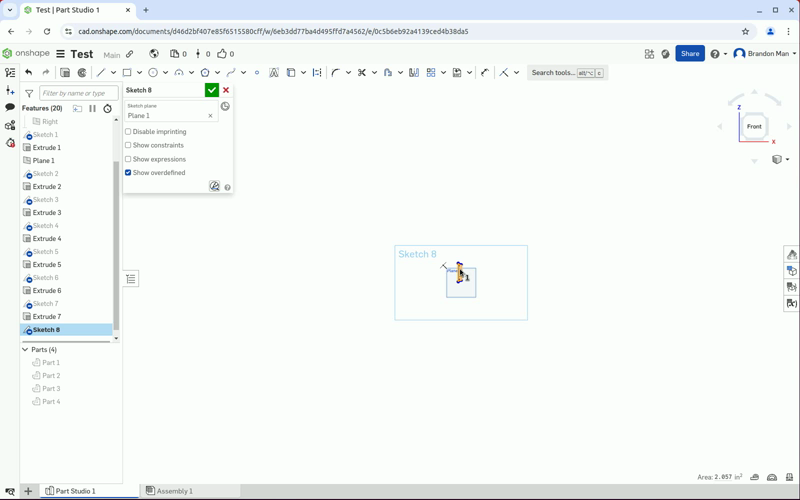
mouse_move(73, 352)
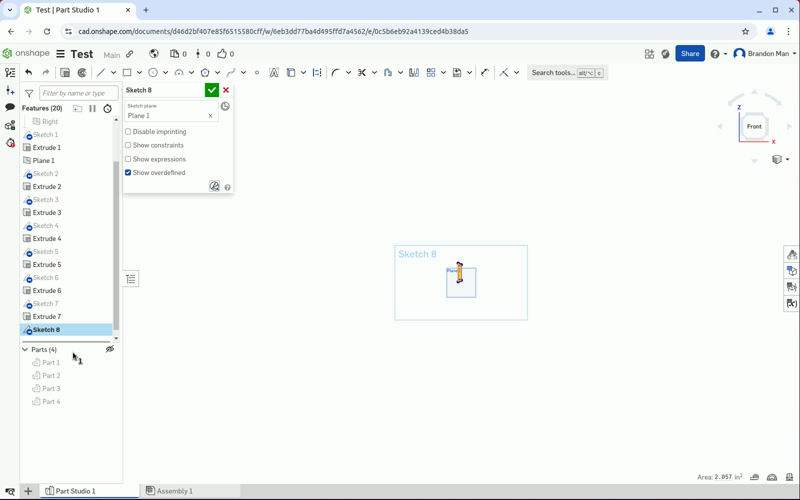
key(shift+y)
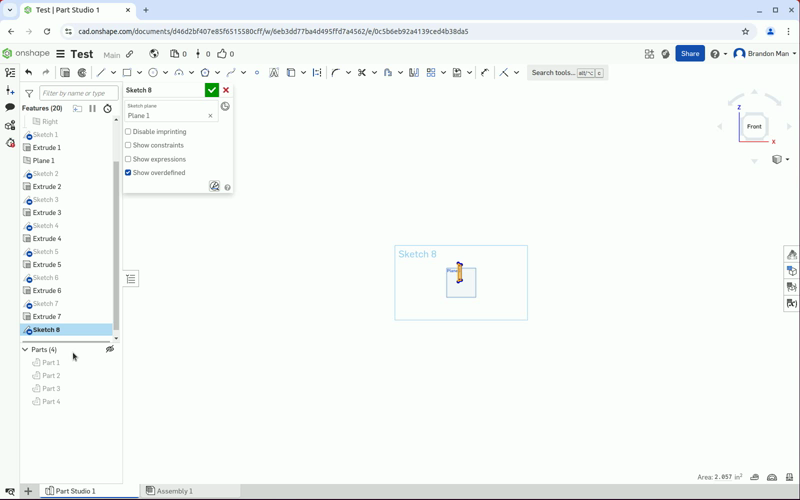
key(shift+e)
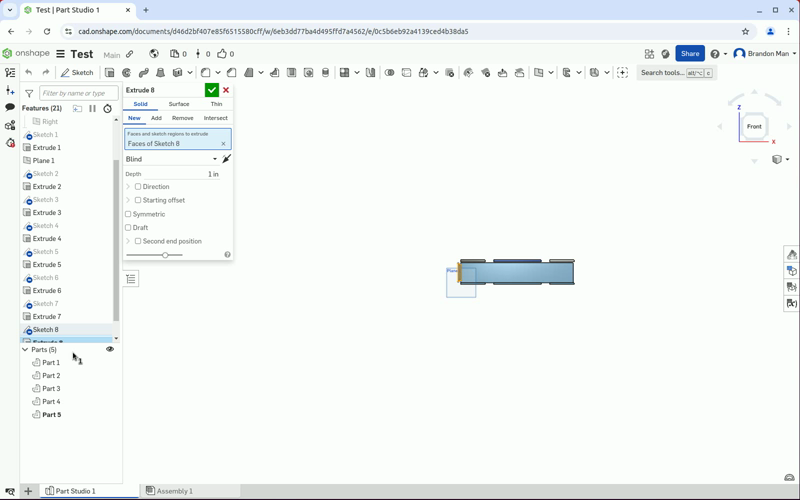
mouse_move(143, 106)
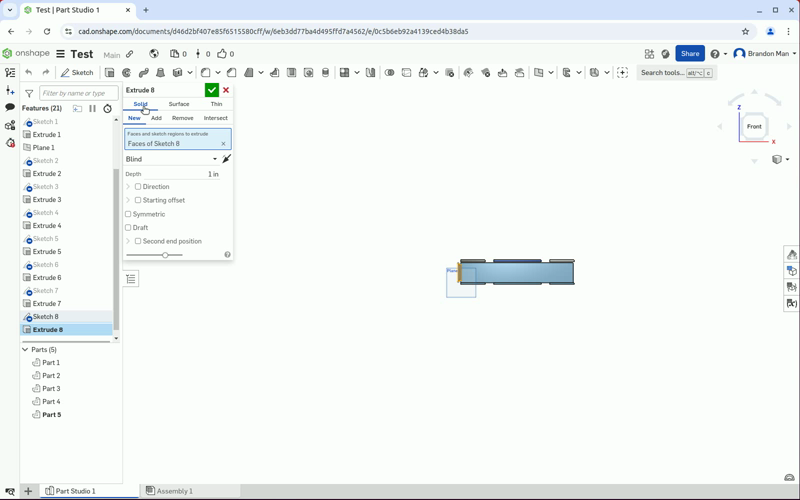
click(143, 106)
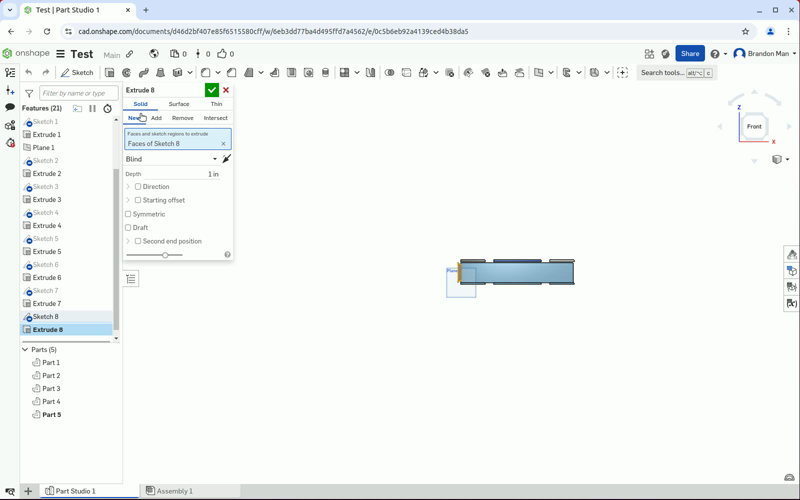
mouse_move(137, 120)
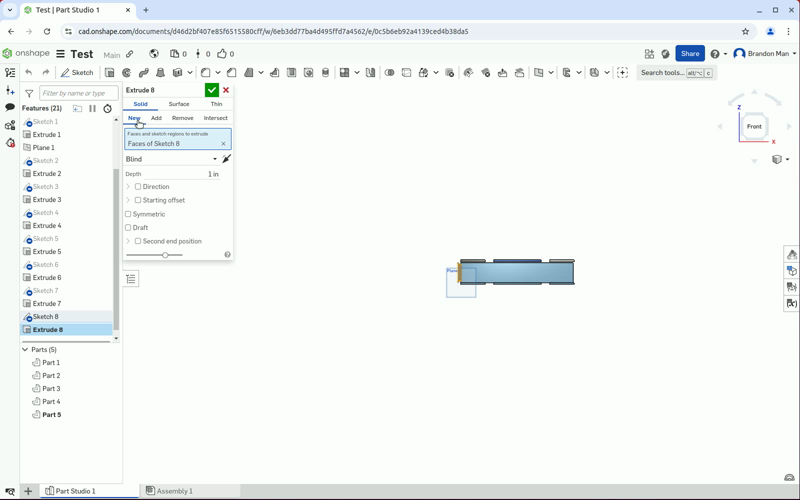
click(137, 120)
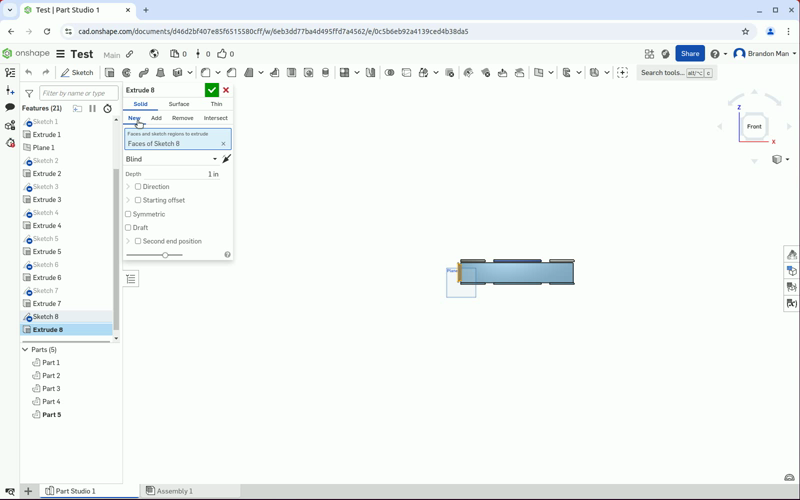
key(tab, 4)
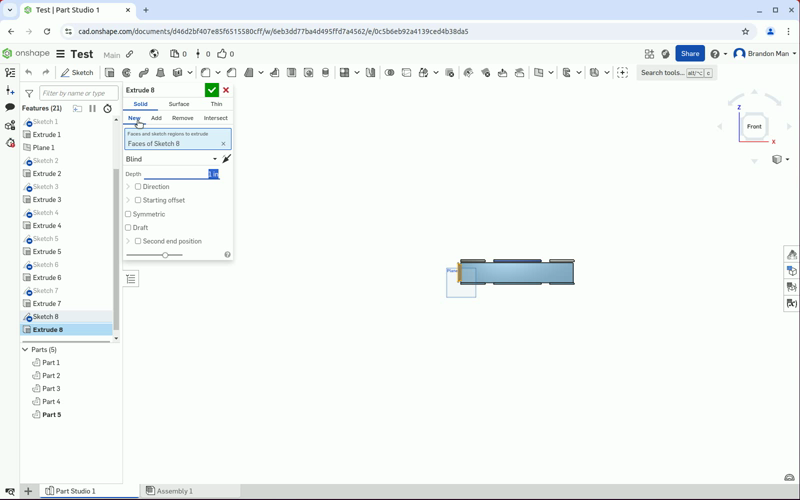
text(-0.241)
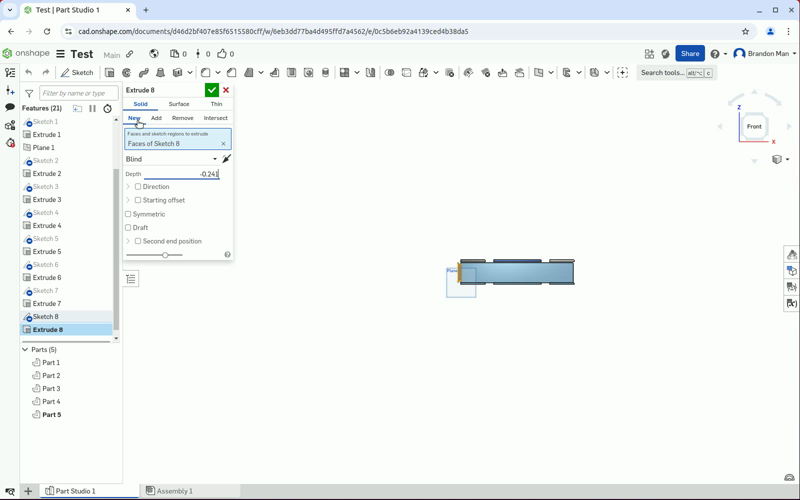
key(enter)
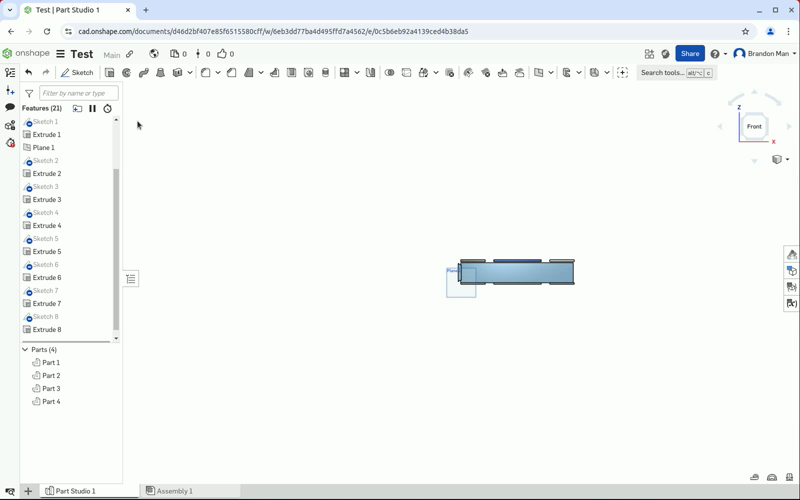
key(shift+h)
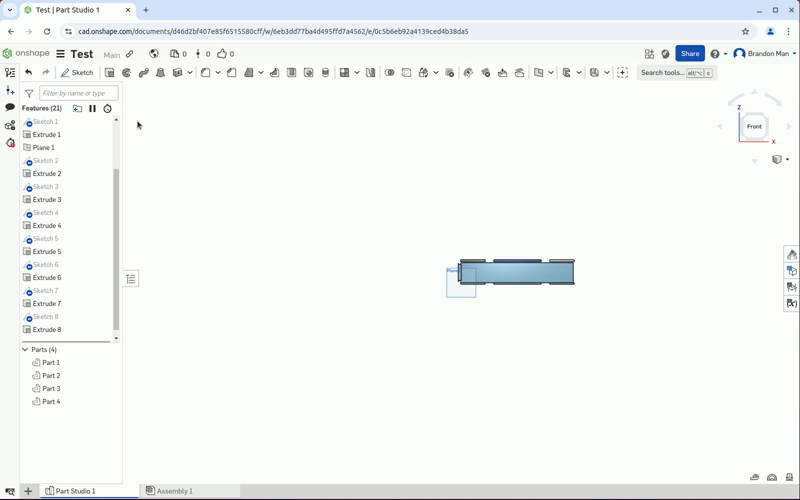
key(shift+h)
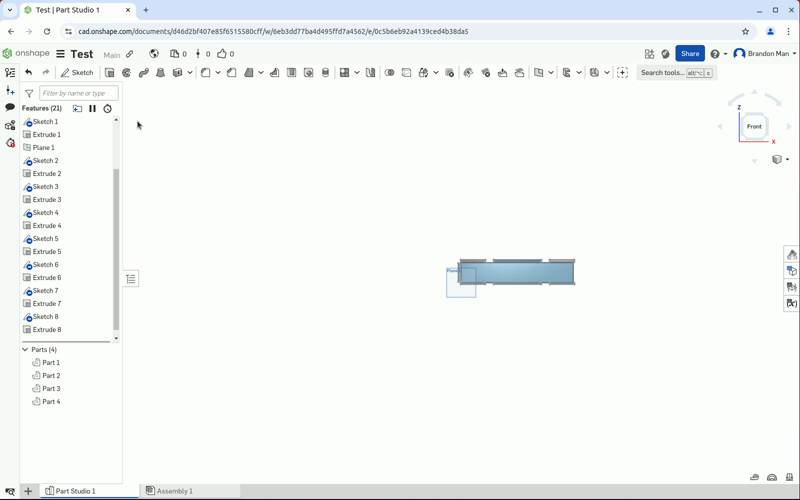
key(shift+7)
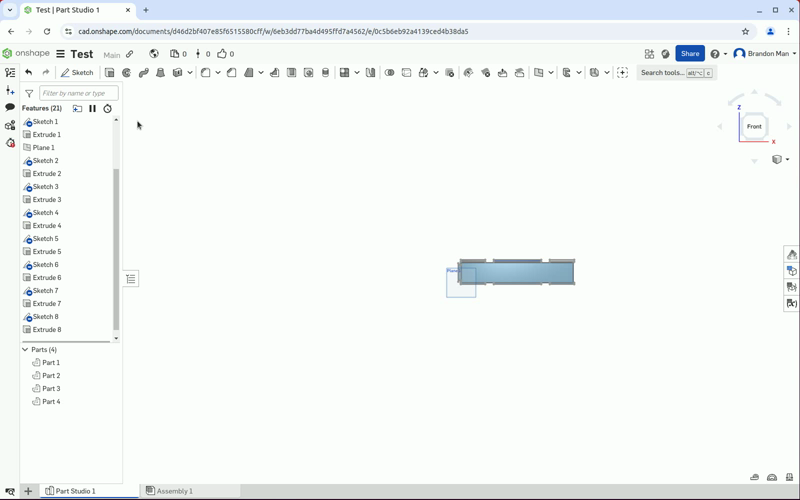
key(left, 2)
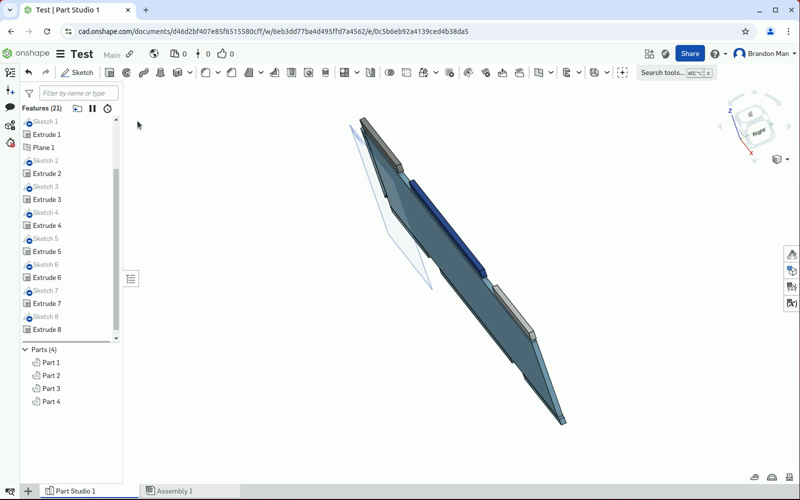
key(down, 2)
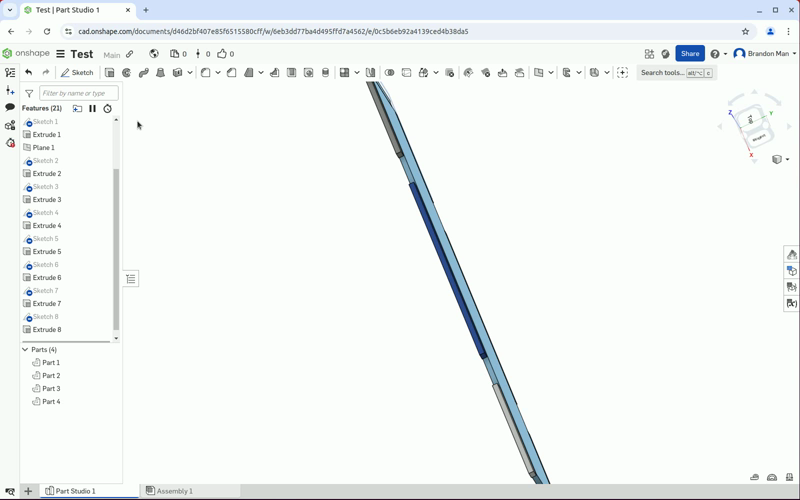
key(up, 2)
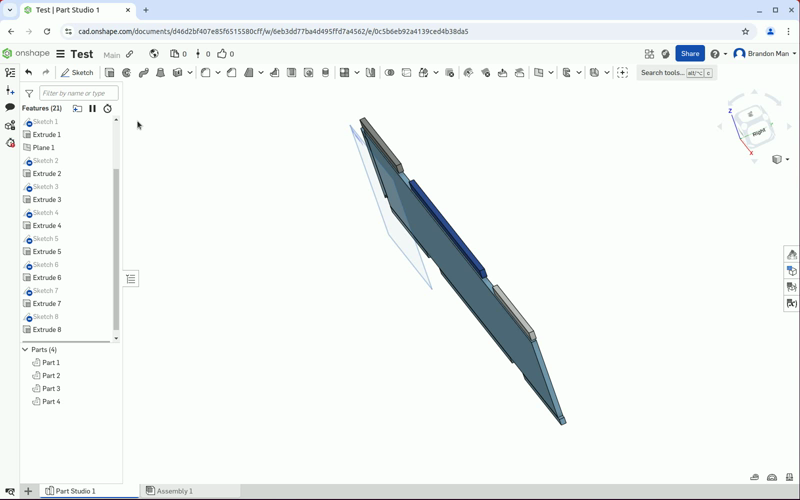
key(right, 2)
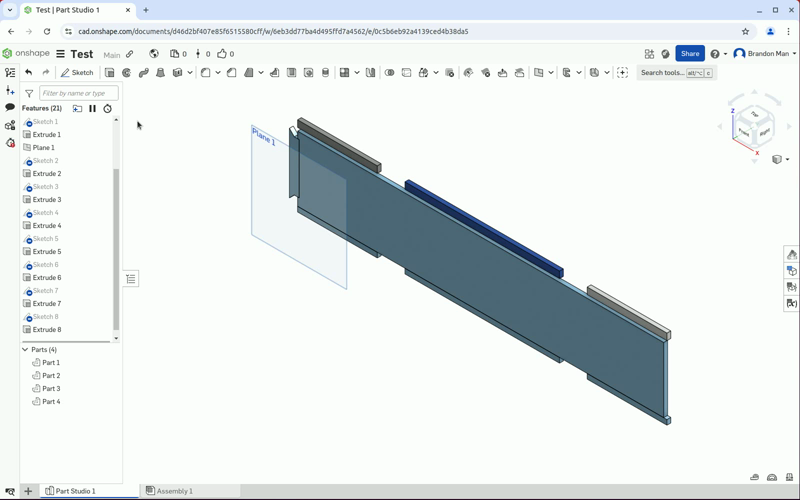
mouse_move(69, 124)
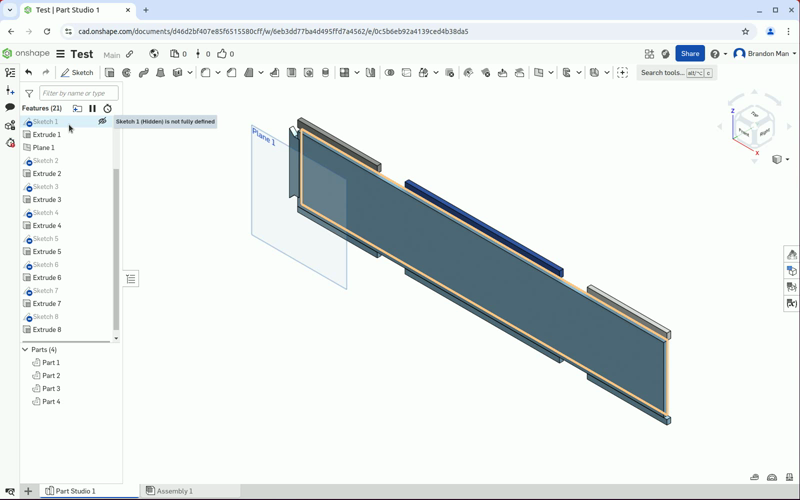
click(69, 124)